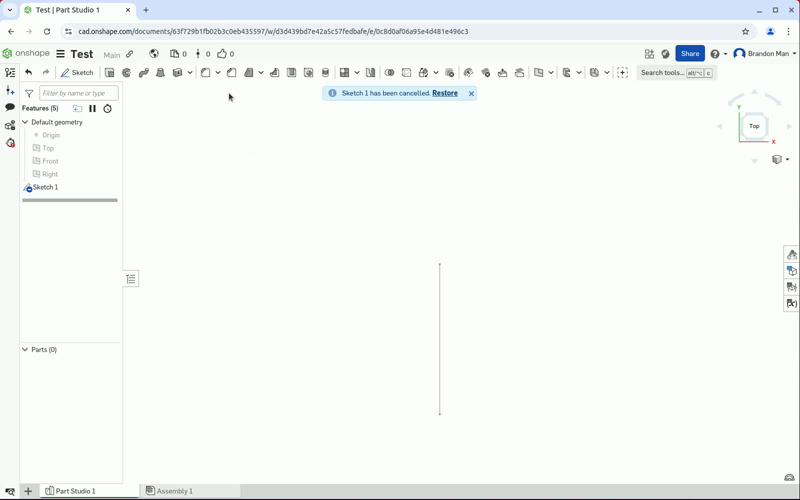
key(shift+h)
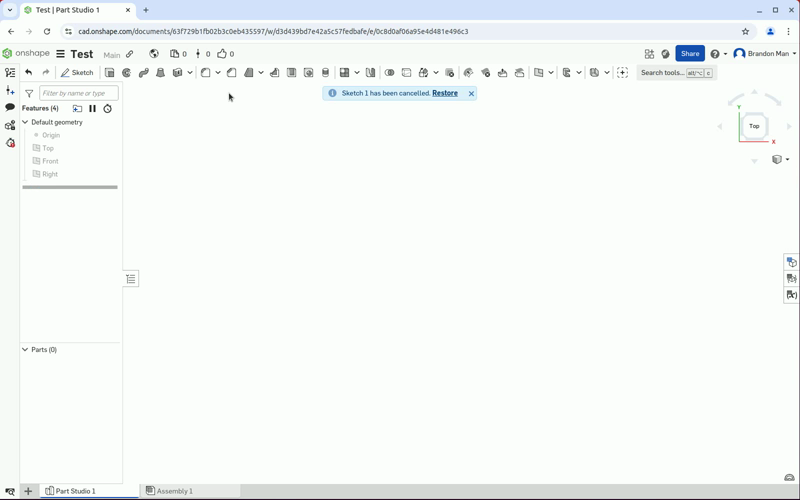
mouse_move(73, 352)
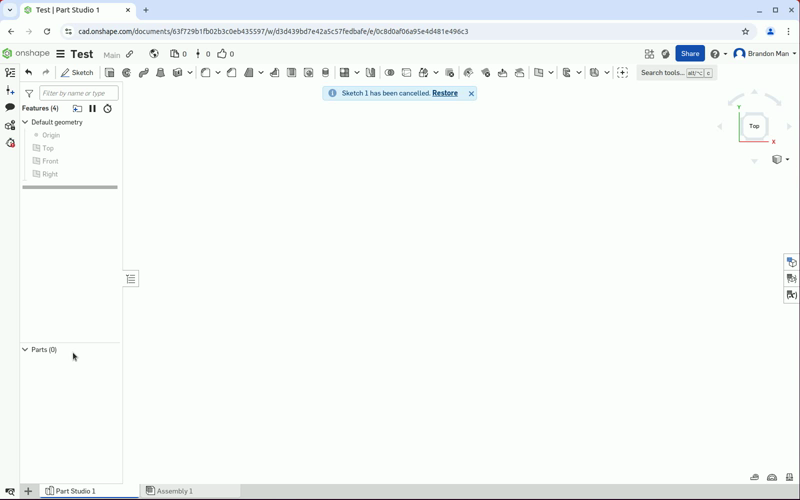
key(y)
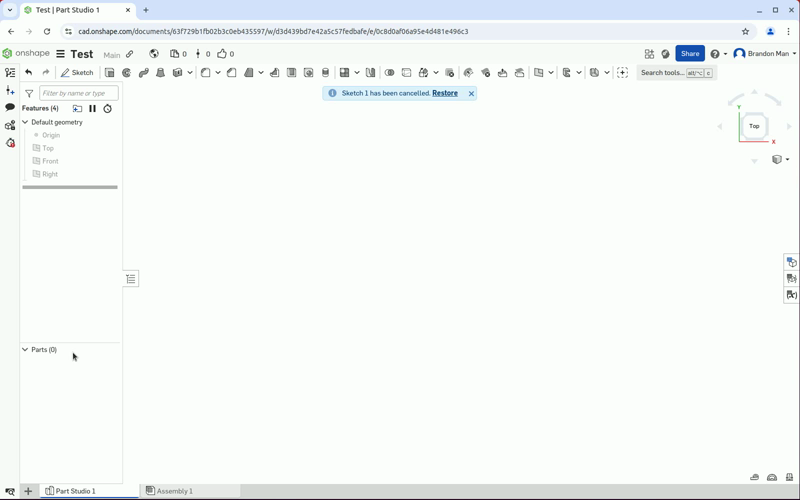
key(shift+p)
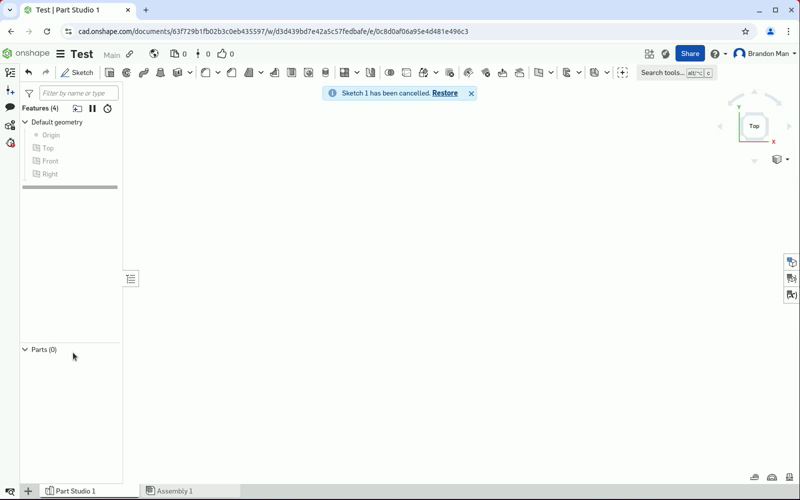
key(space)
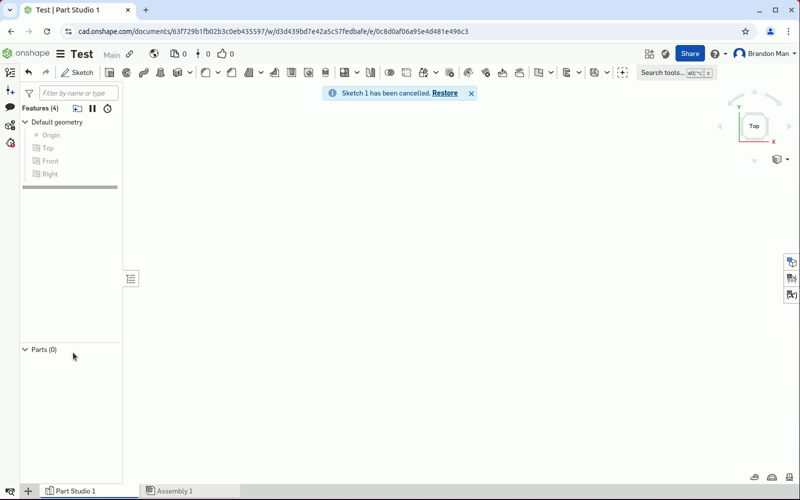
key_down(shift)
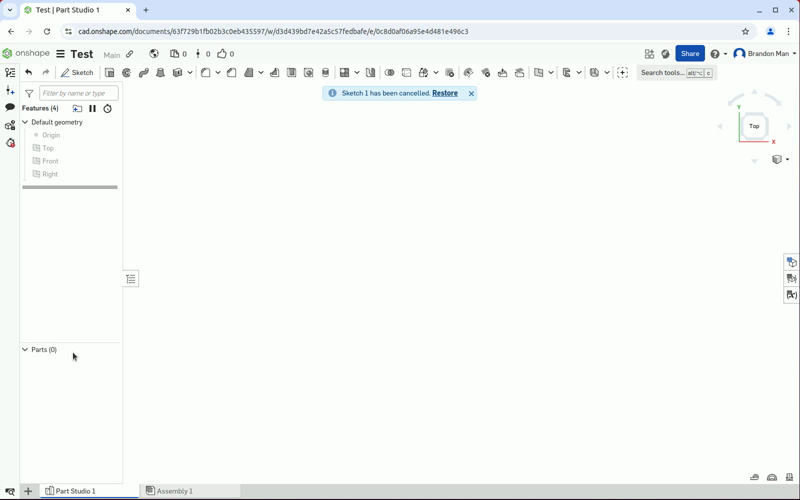
key(up)
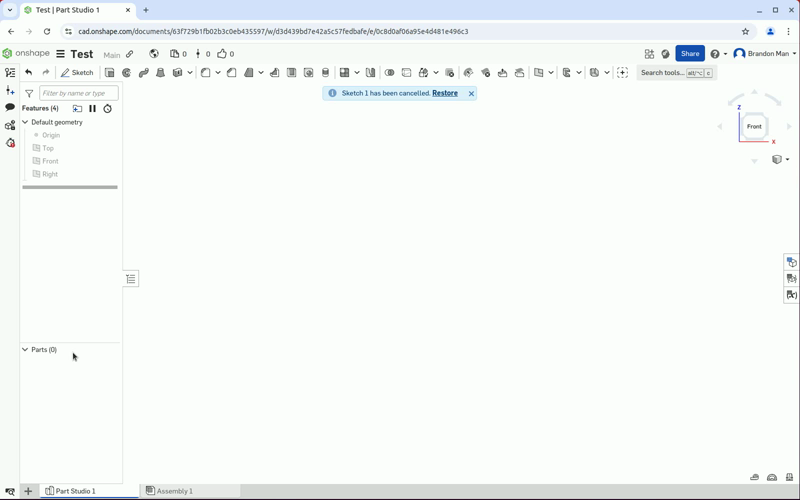
key_up(shift)
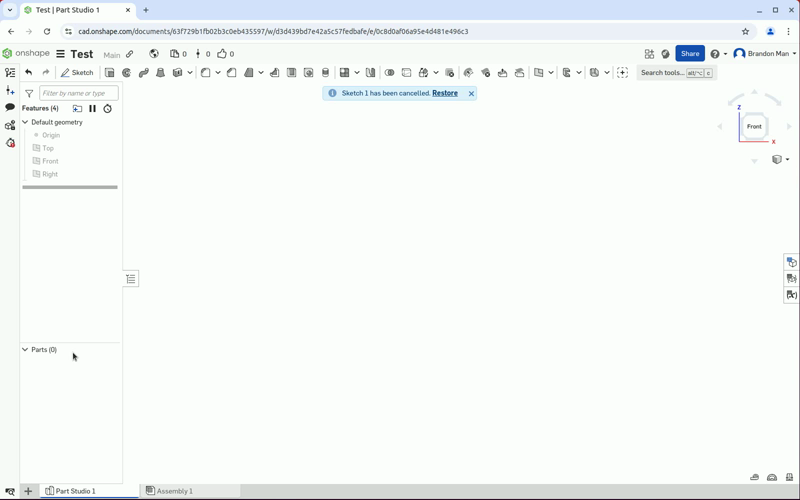
key(space)
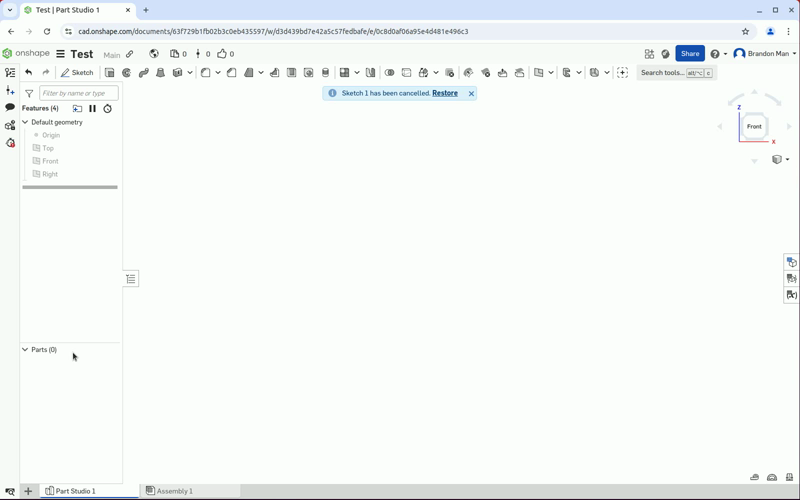
key_down(shift)
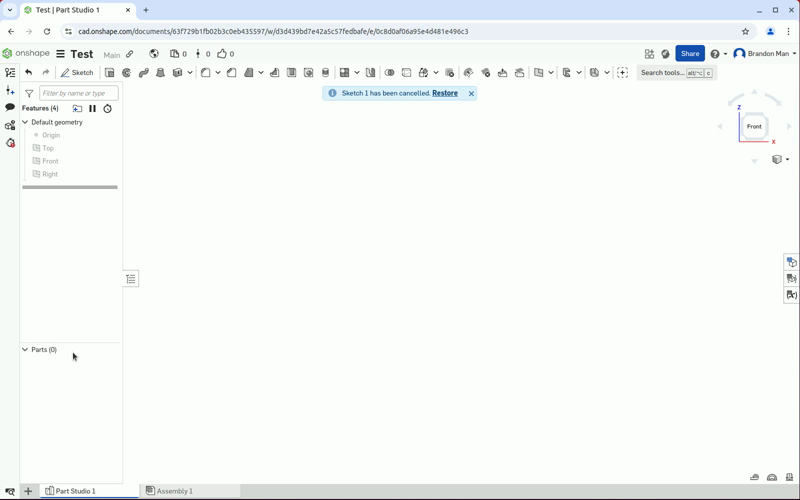
key(left)
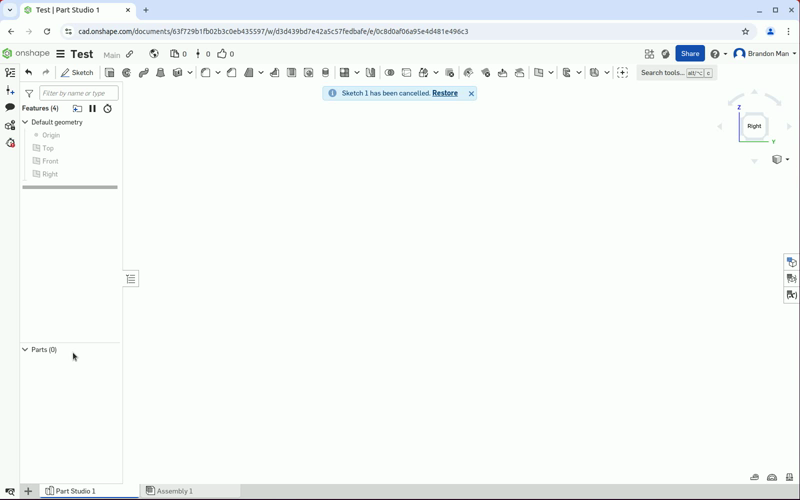
key_up(shift)
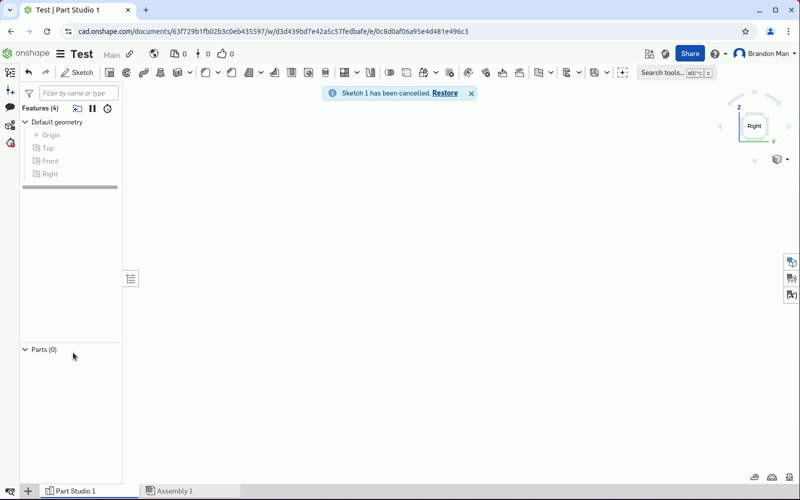
mouse_move(73, 352)
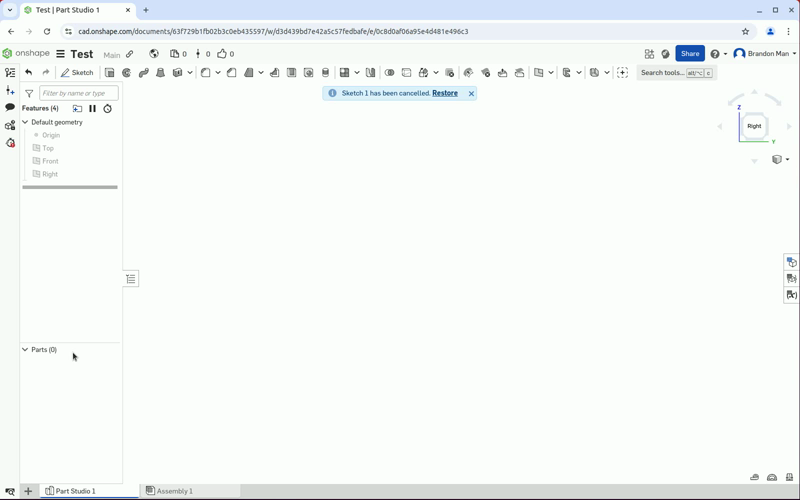
key(shift+y)
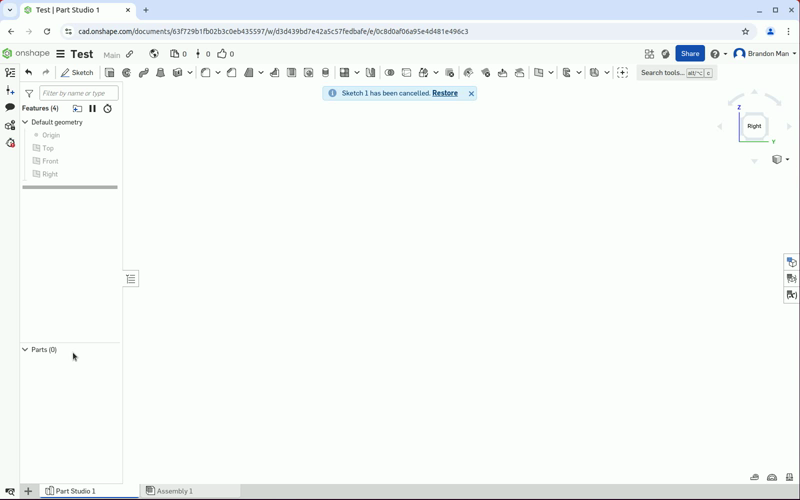
key(shift+s)
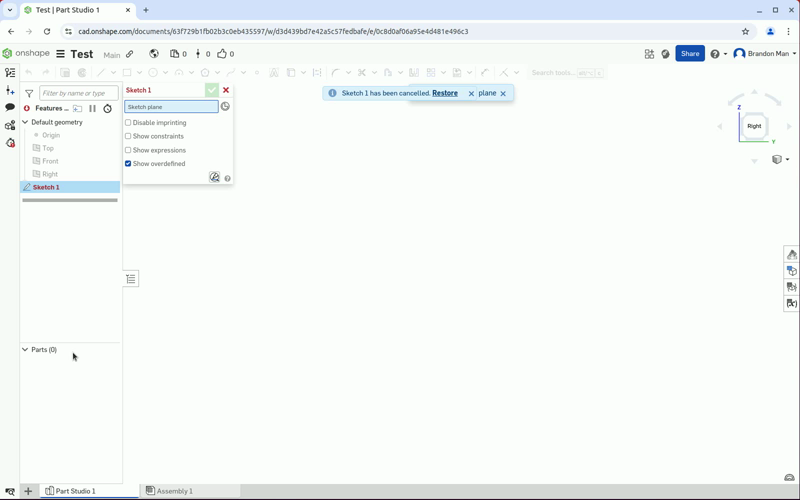
mouse_move(73, 176)
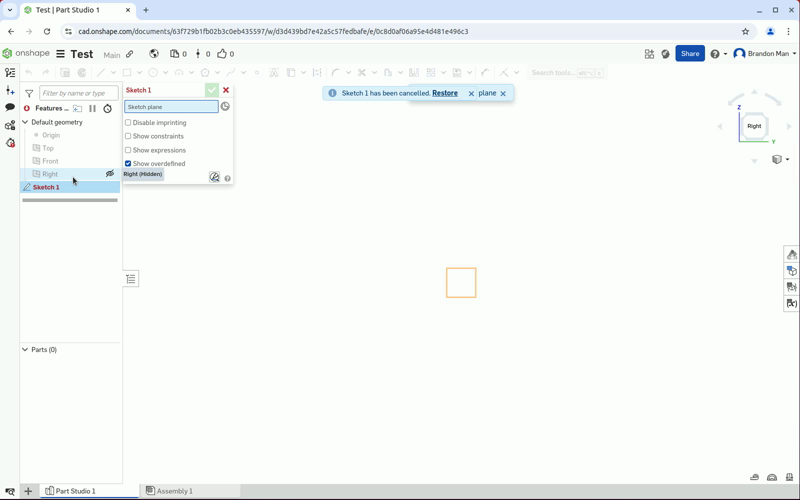
click(73, 176)
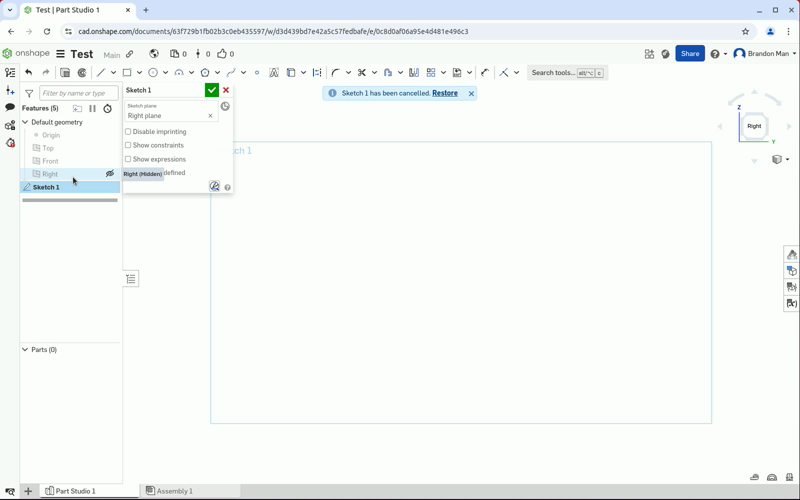
mouse_move(73, 352)
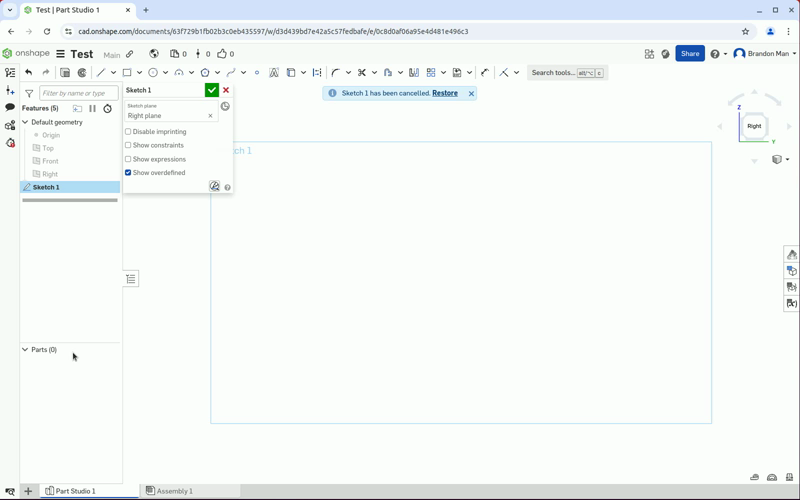
key(y)
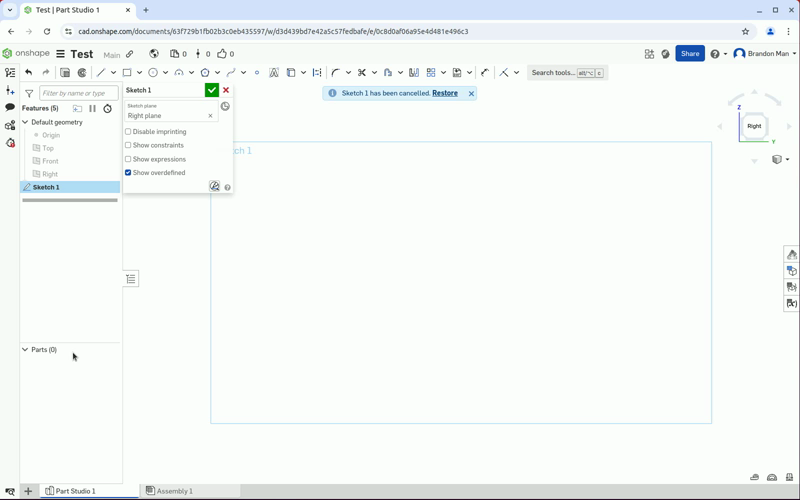
key(l)
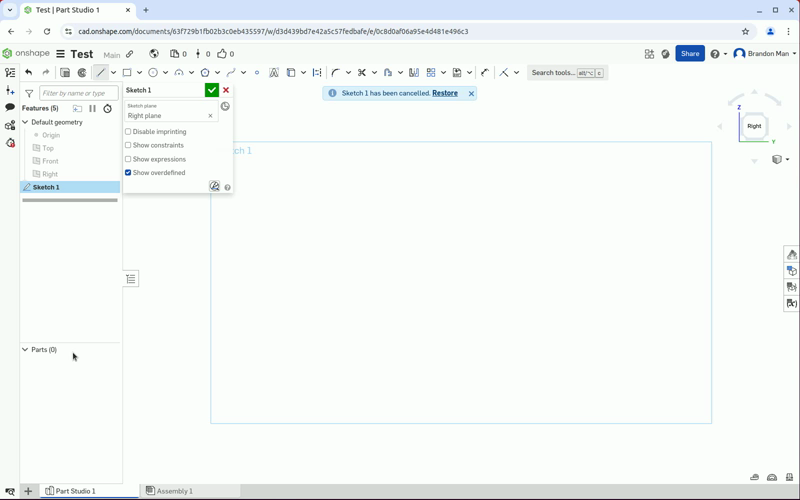
key_down(shift)
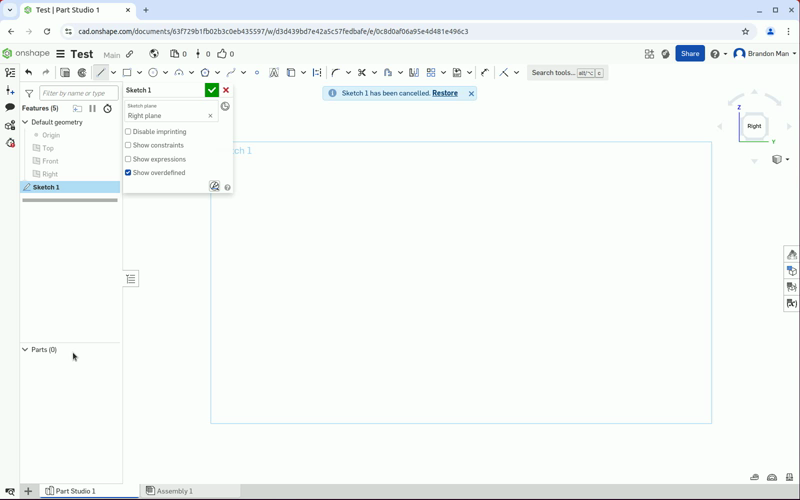
mouse_move(458, 285)
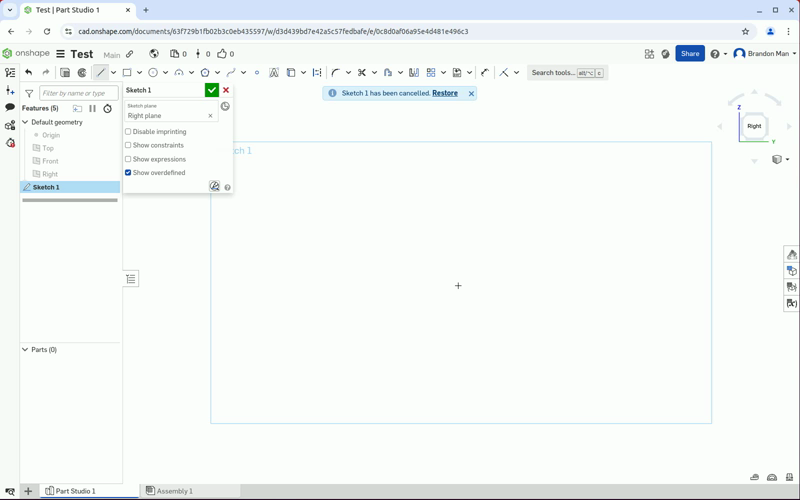
click(458, 285)
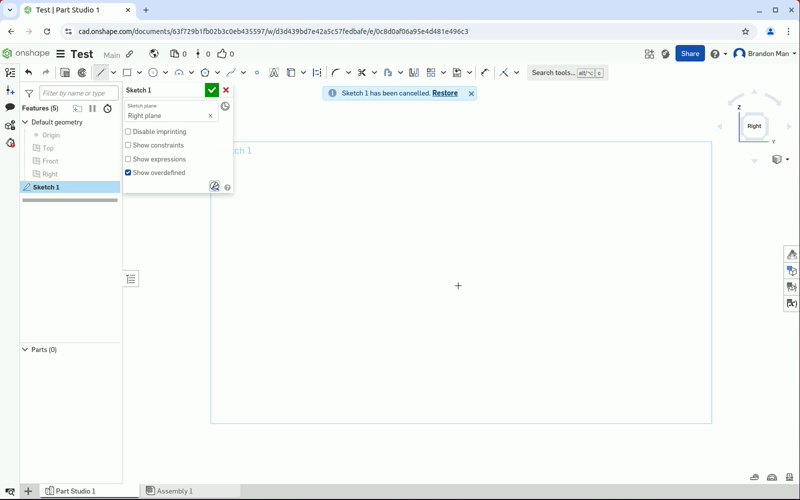
key_up(shift)
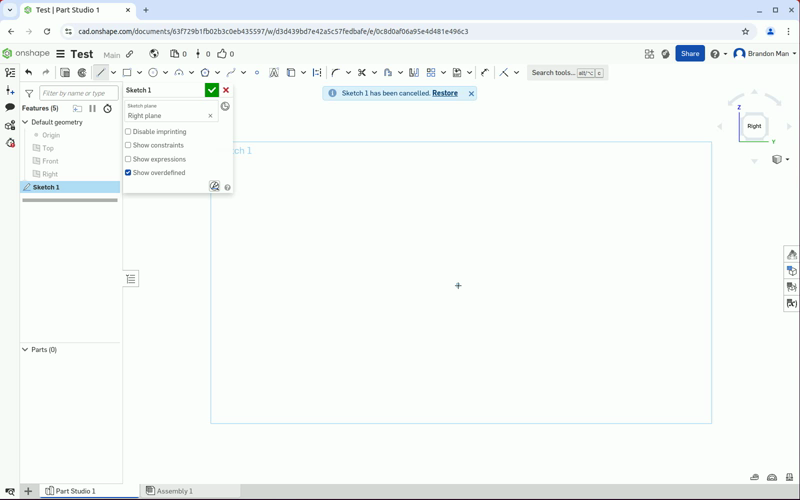
key_down(shift)
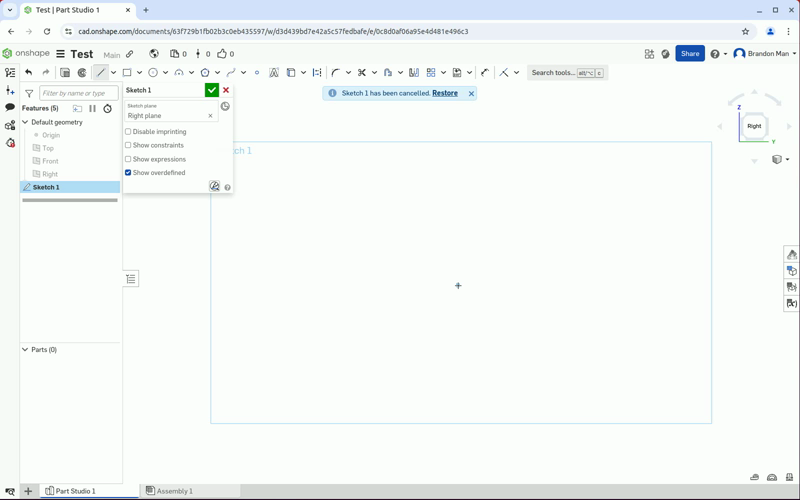
mouse_move(488, 285)
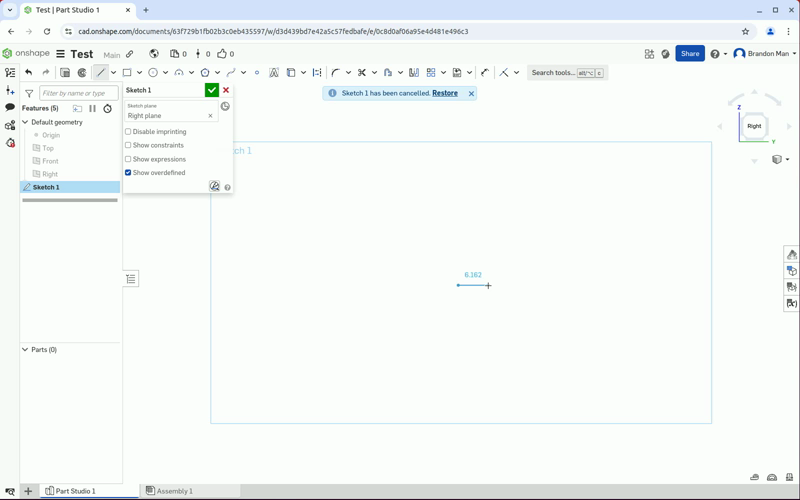
mouse_move(462, 285)
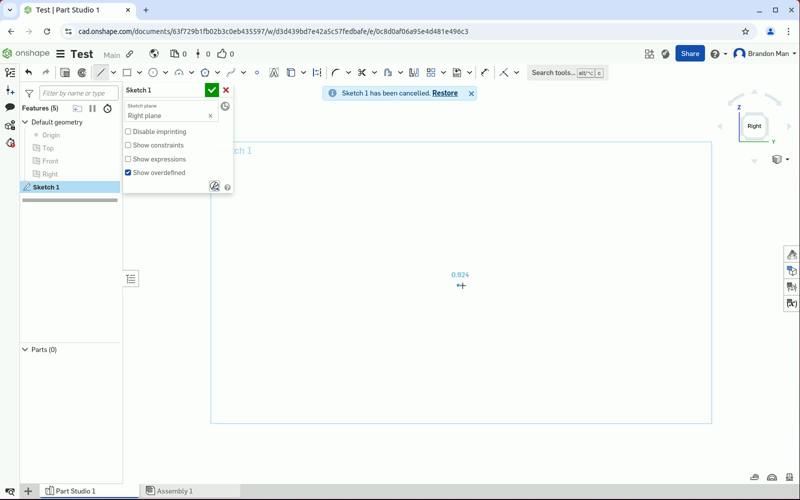
scroll(6)
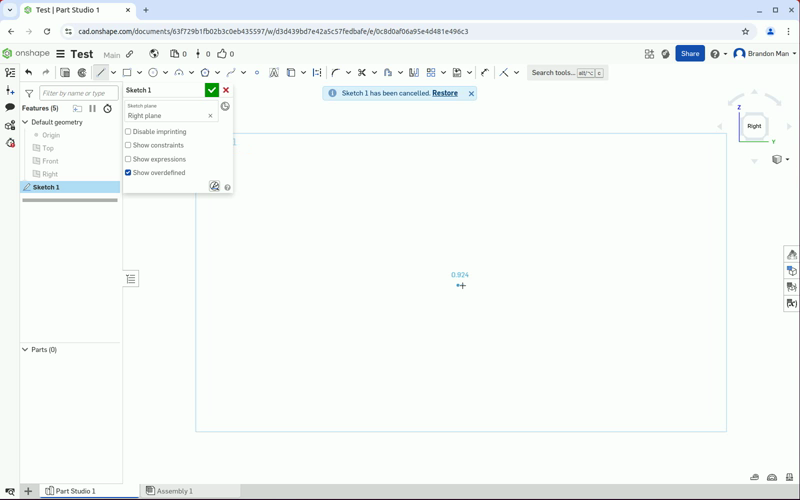
scroll(6)
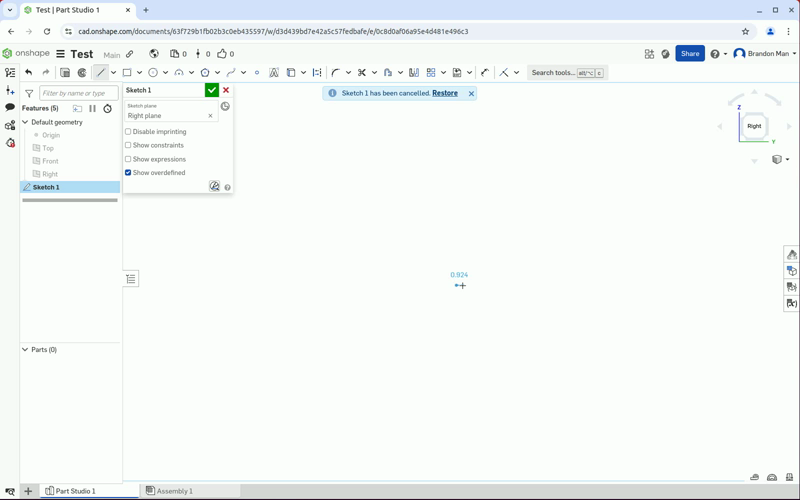
scroll(6)
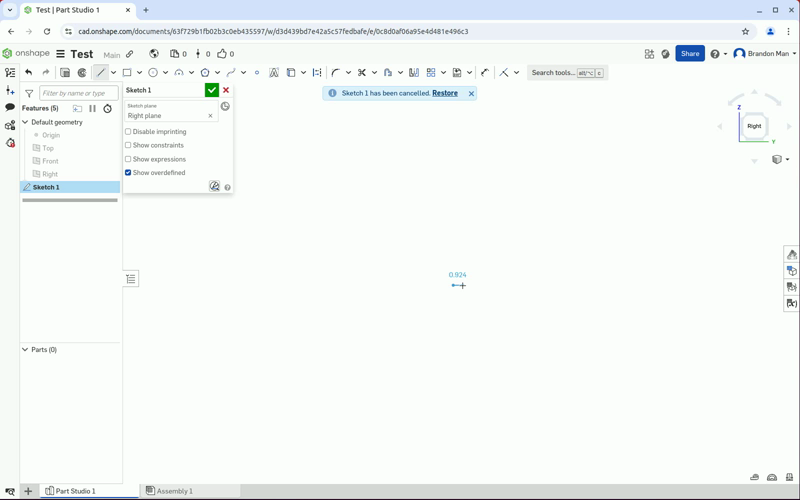
scroll(6)
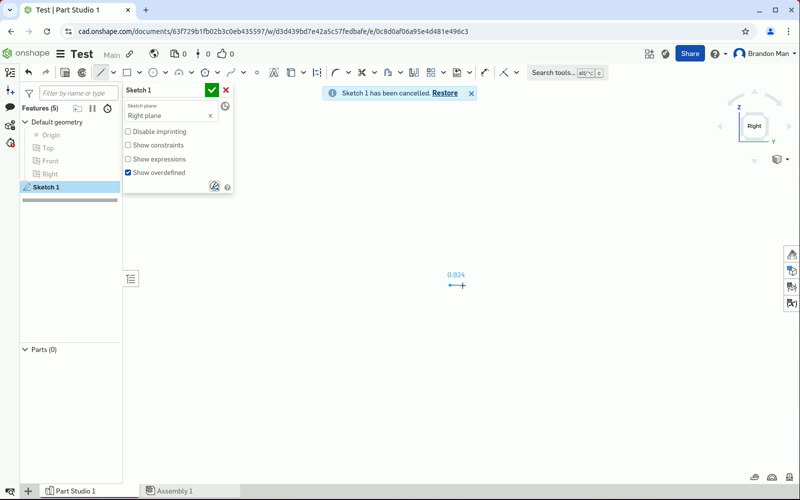
scroll(6)
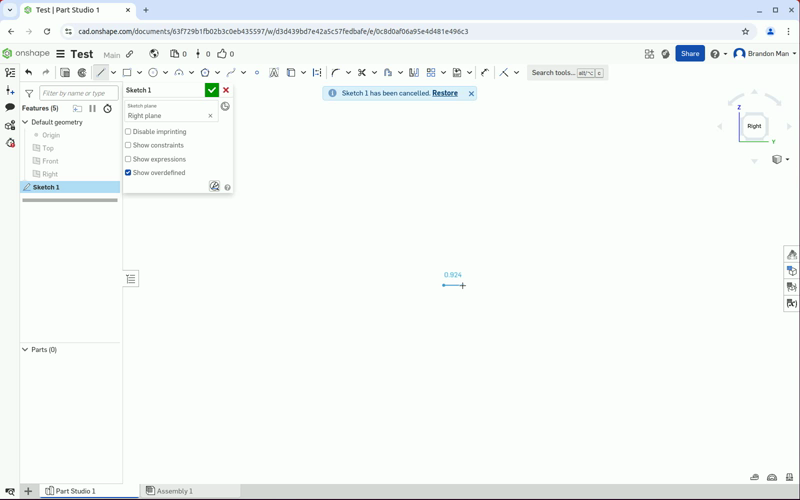
scroll(6)
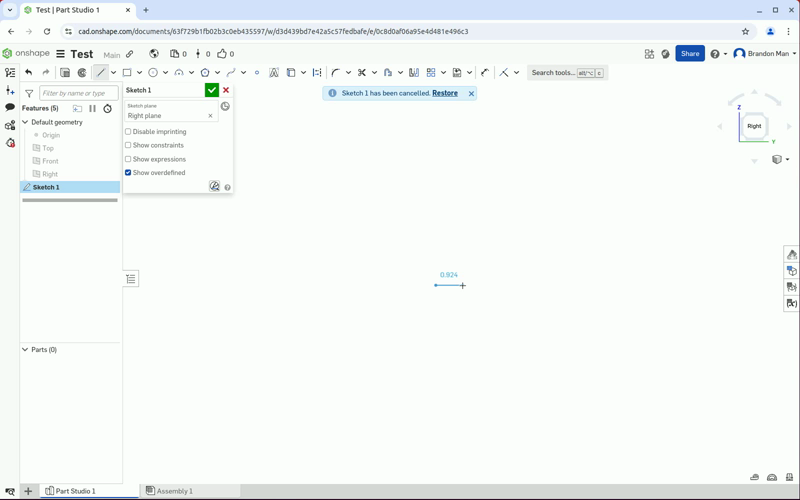
scroll(6)
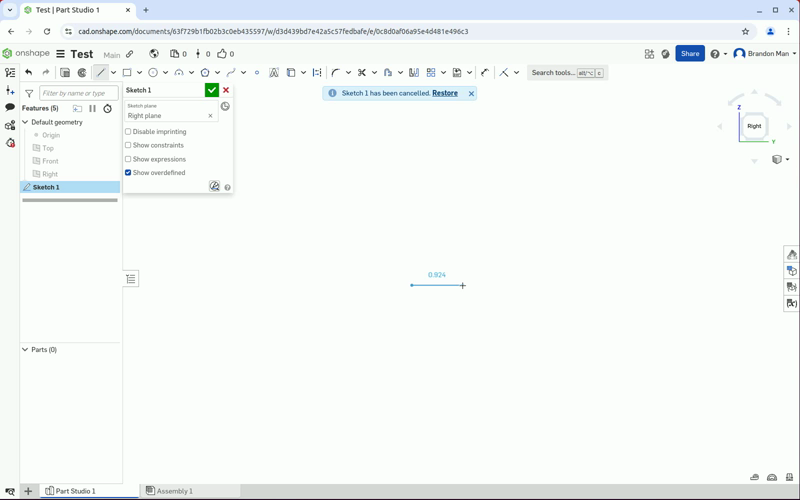
click(462, 285)
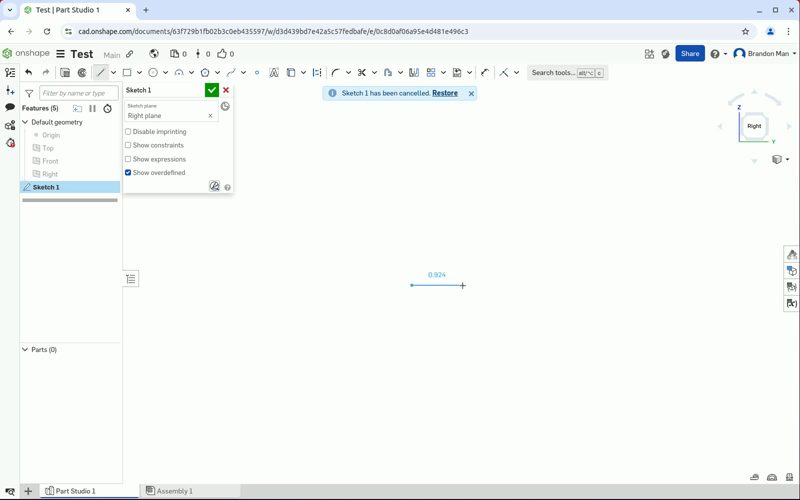
scroll(-6)
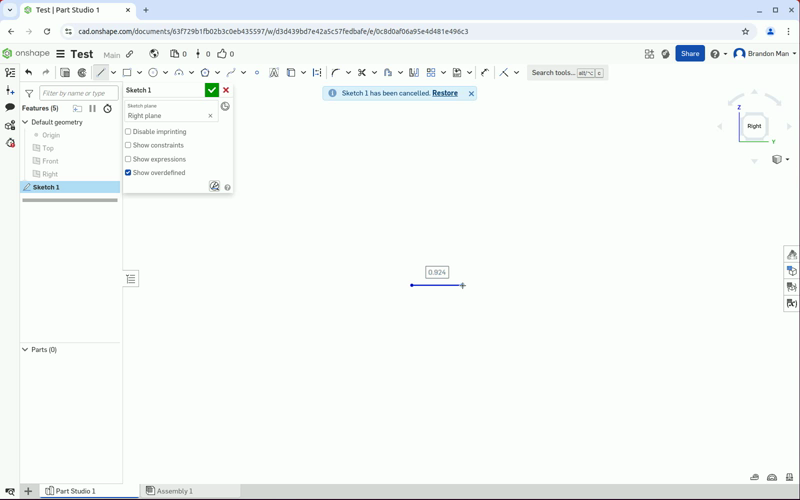
scroll(-6)
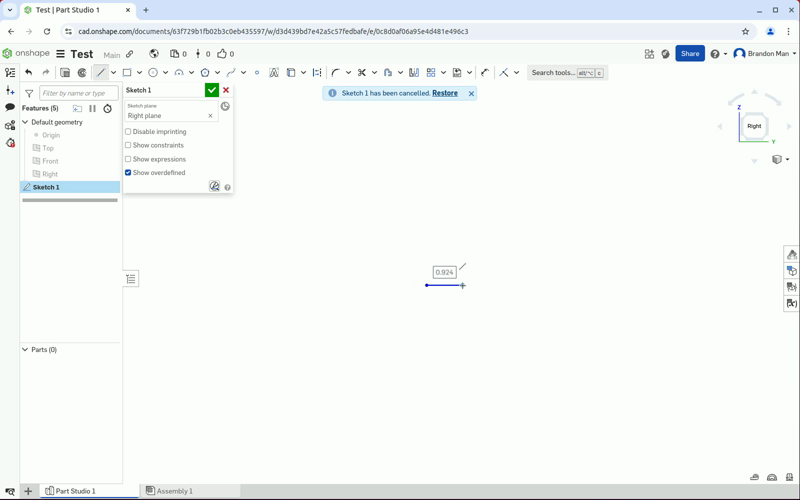
scroll(-6)
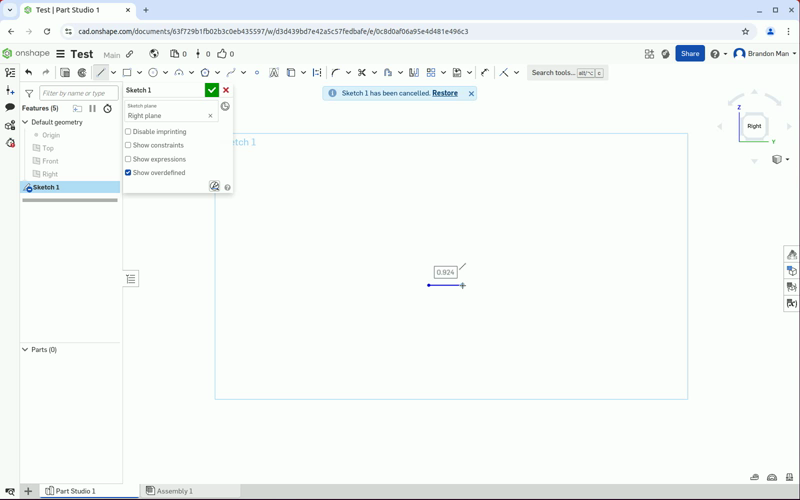
scroll(-6)
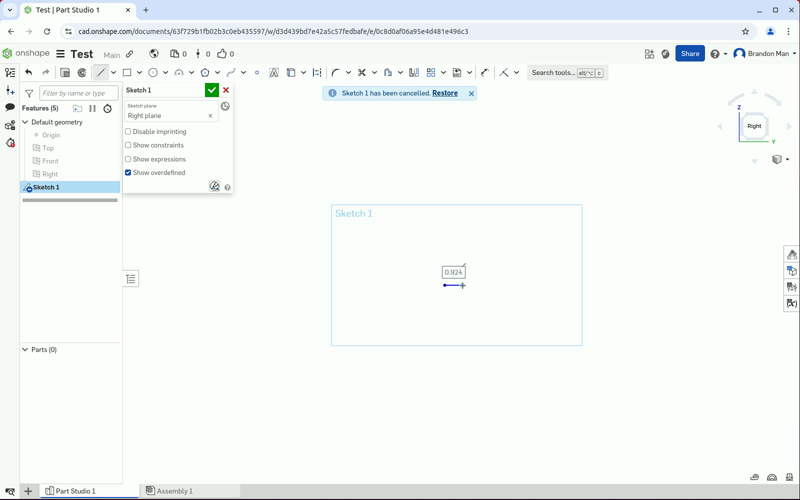
scroll(-6)
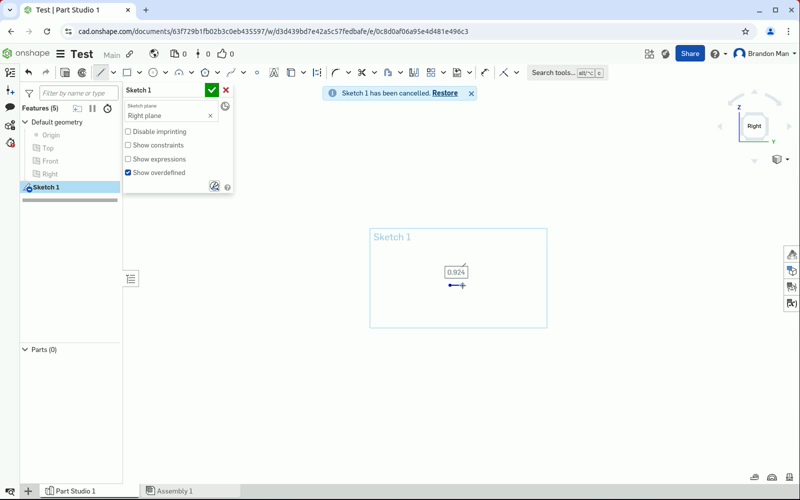
scroll(-6)
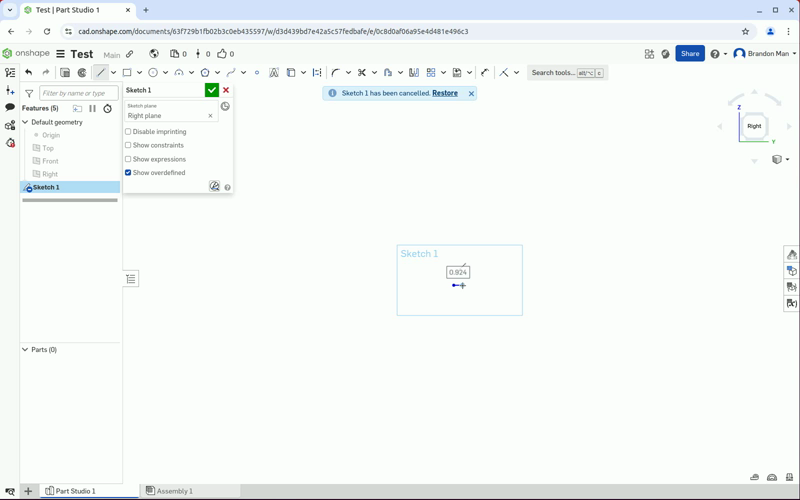
scroll(-6)
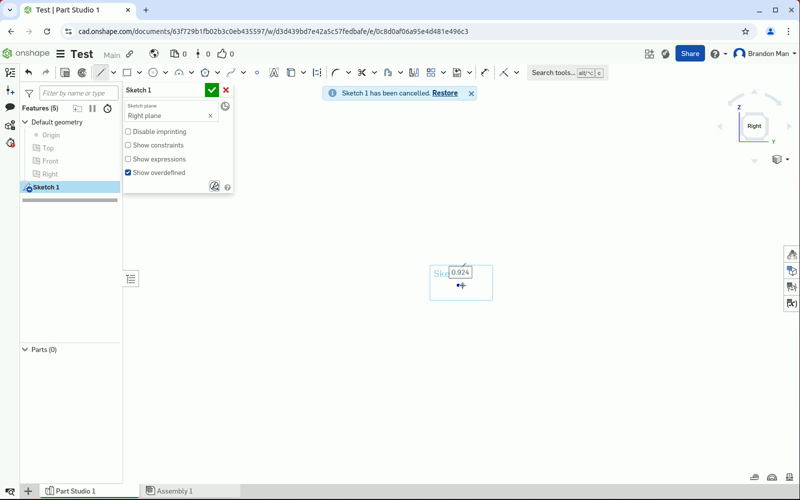
key_up(shift)
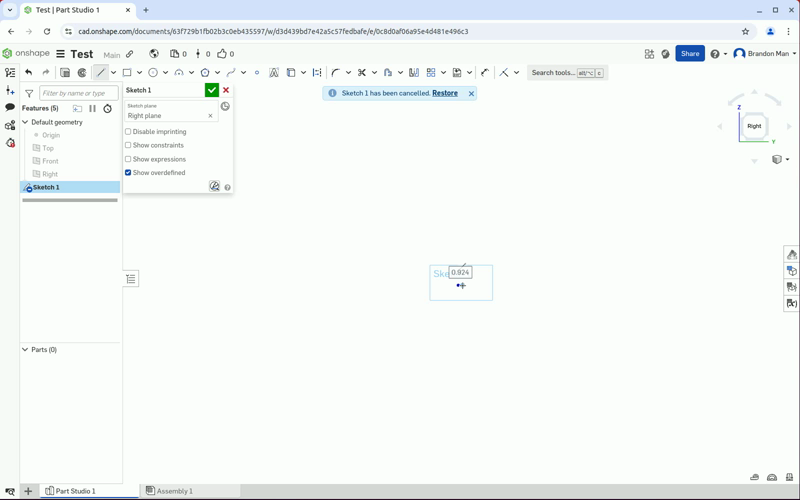
key_down(shift)
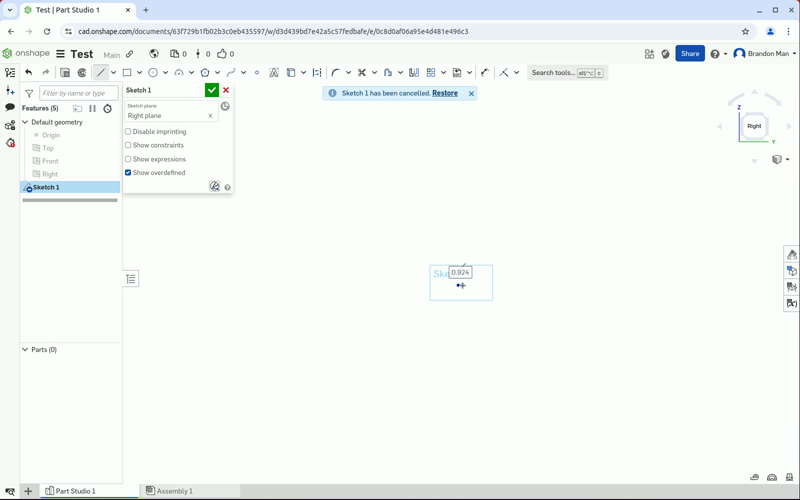
mouse_move(492, 285)
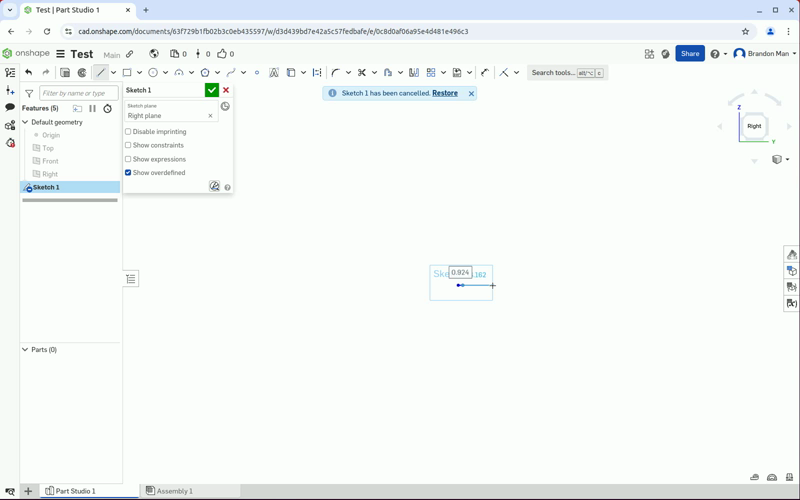
mouse_move(462, 280)
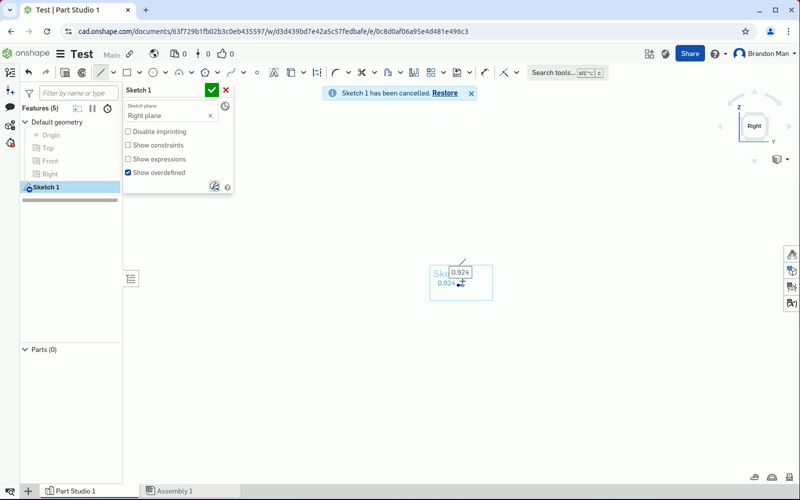
scroll(6)
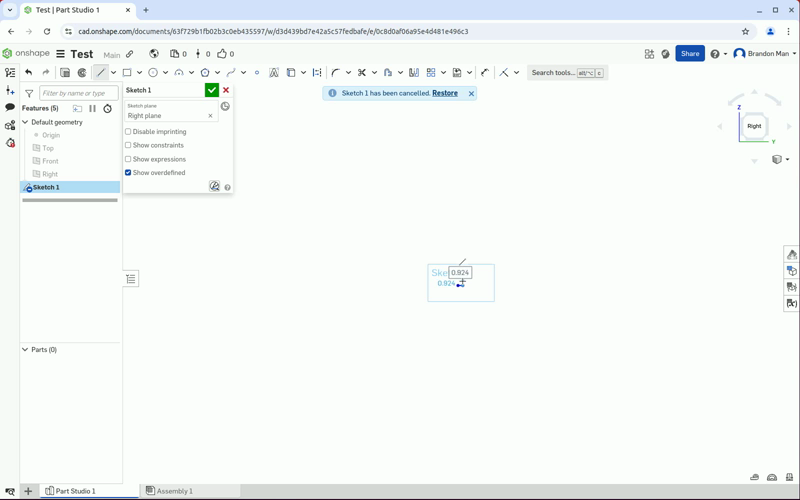
scroll(6)
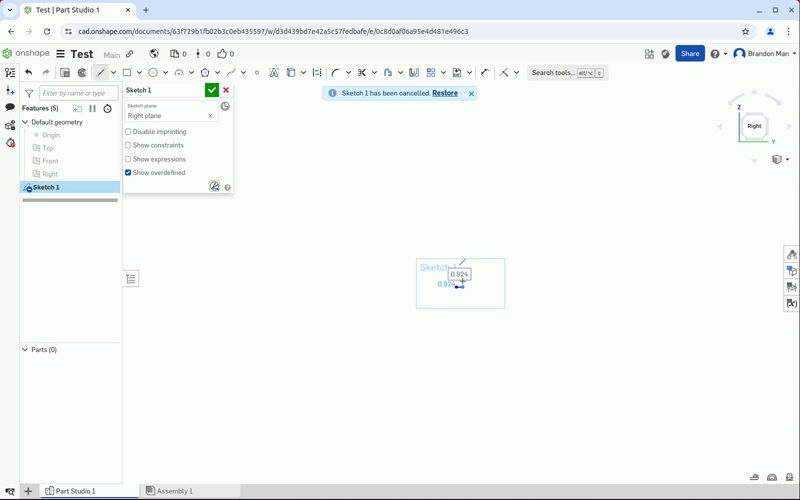
scroll(6)
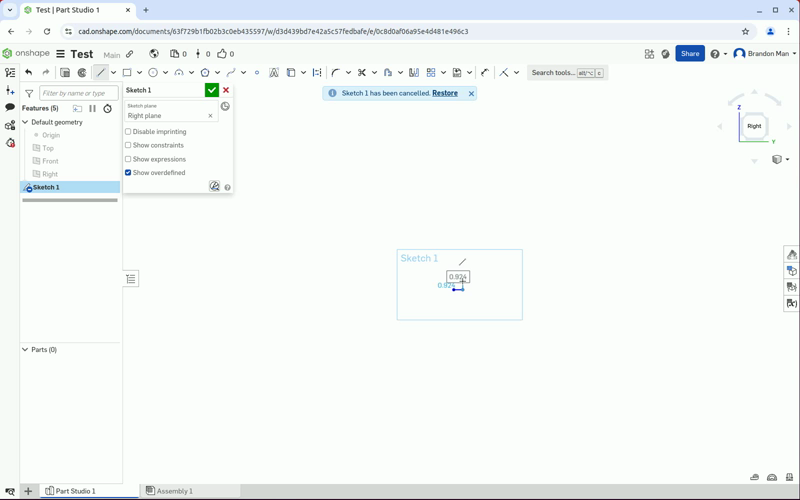
scroll(6)
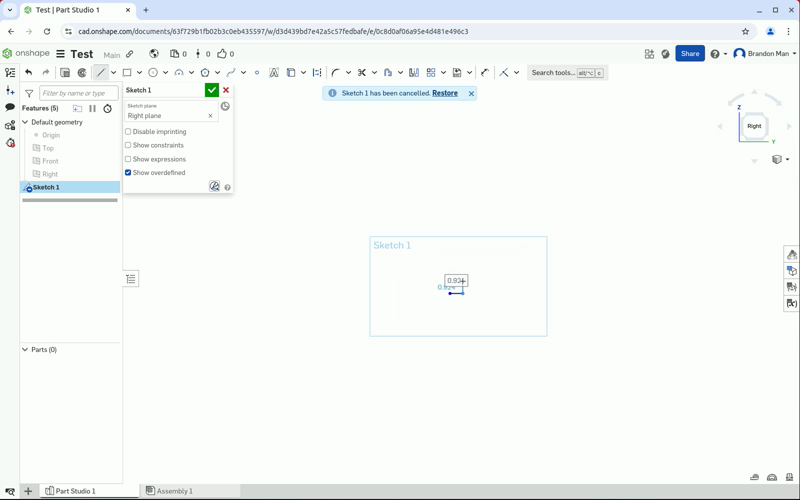
scroll(6)
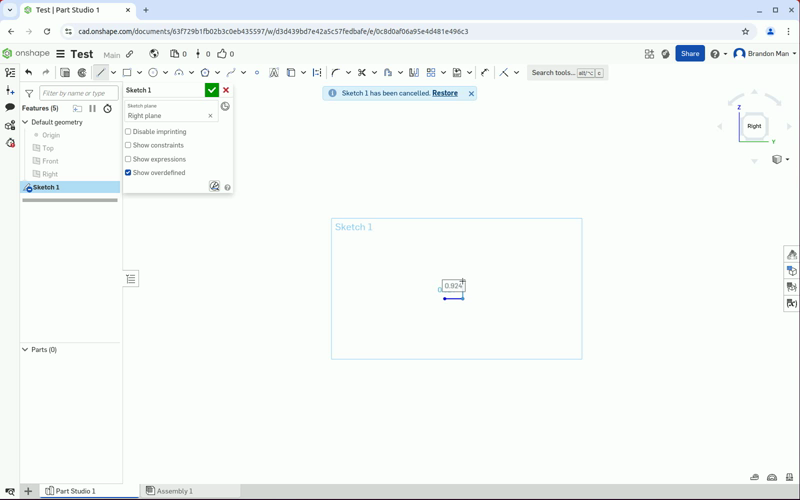
scroll(6)
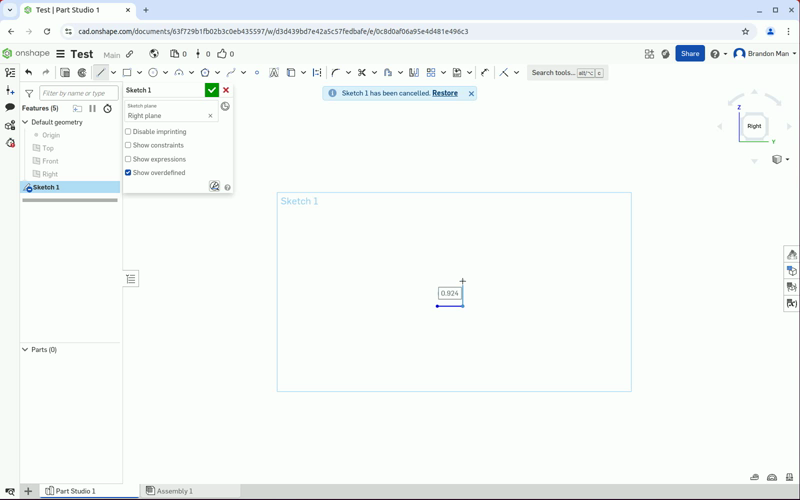
scroll(6)
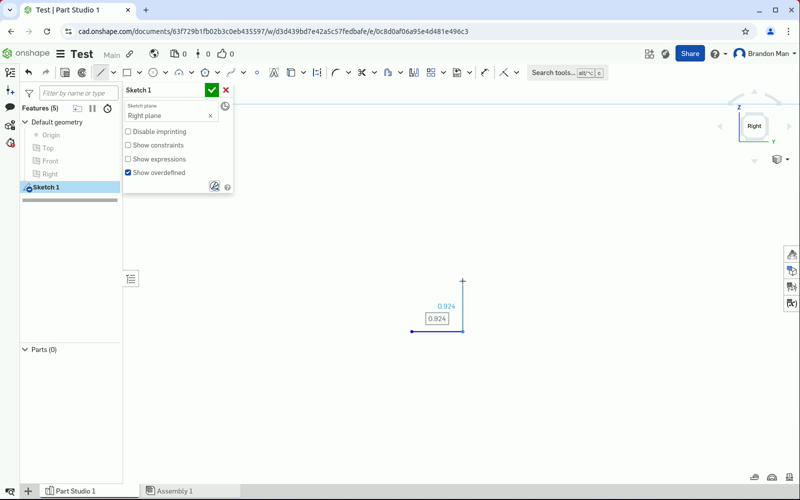
click(462, 280)
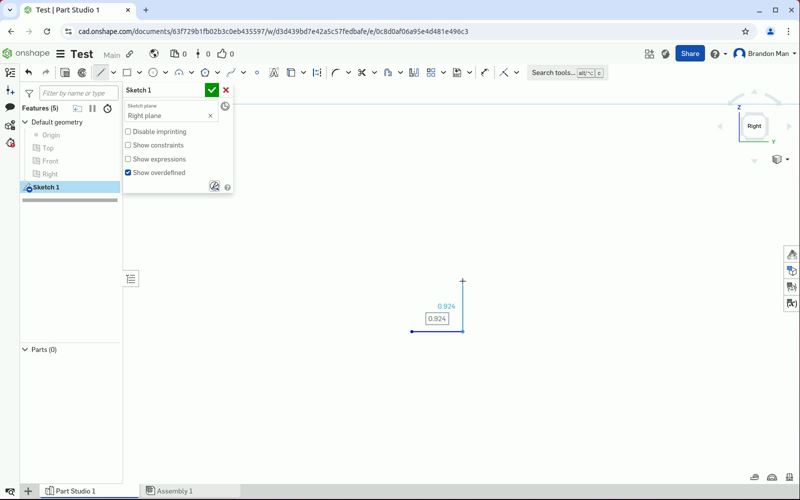
scroll(-6)
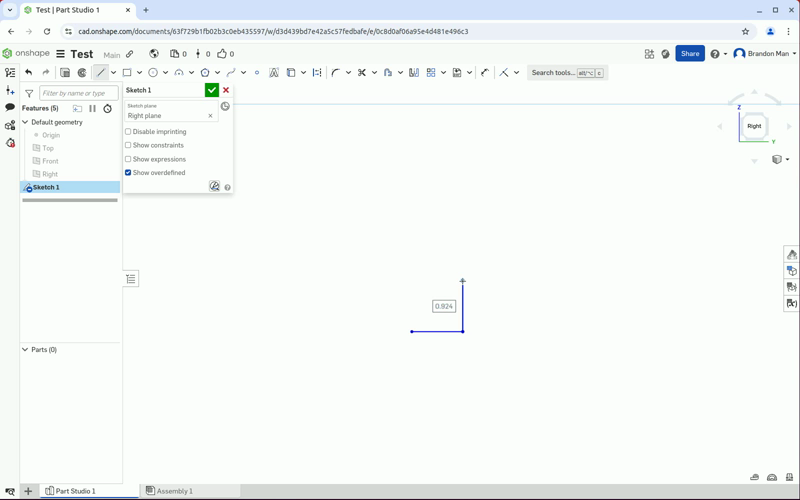
scroll(-6)
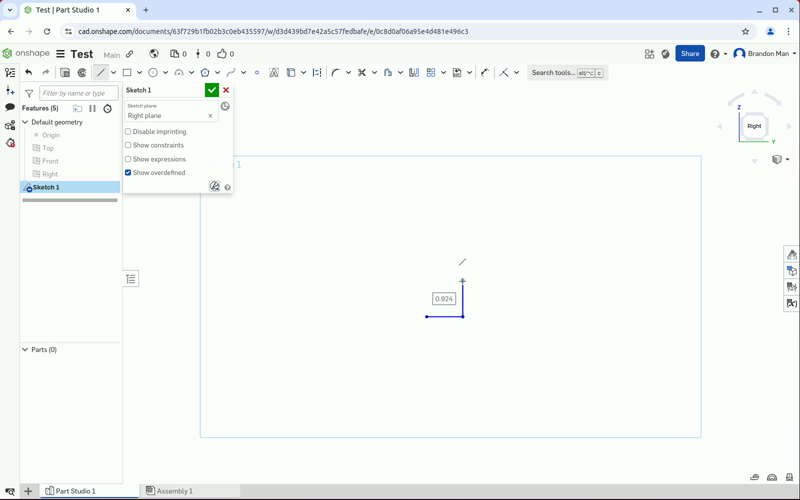
scroll(-6)
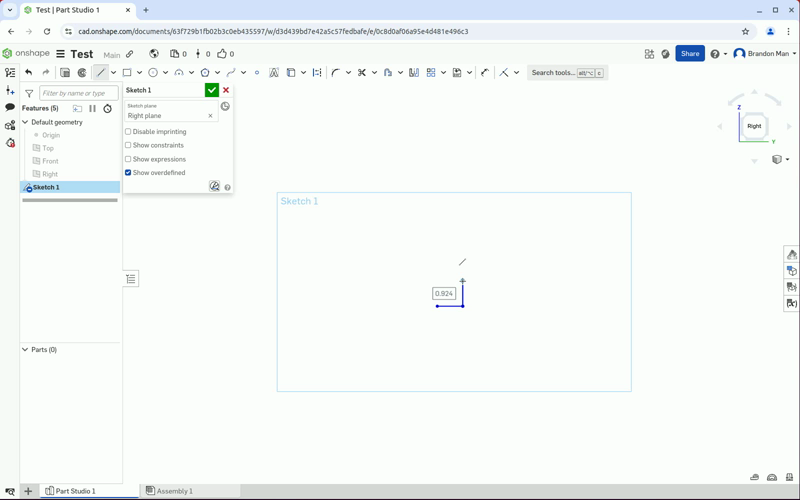
scroll(-6)
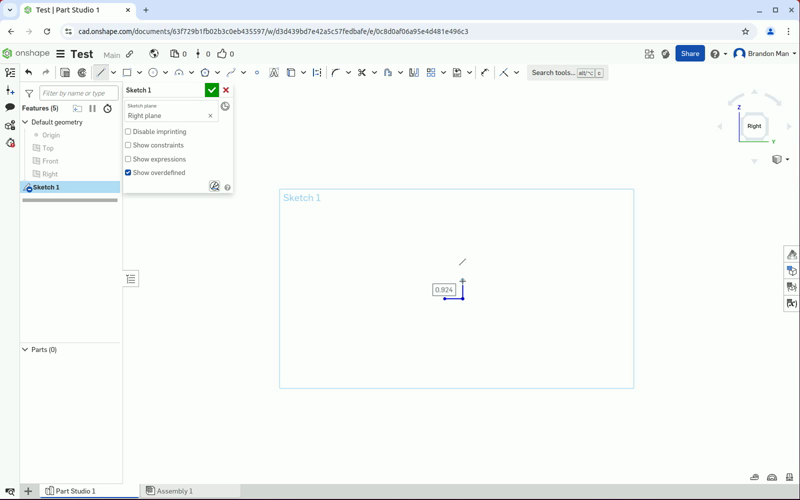
scroll(-6)
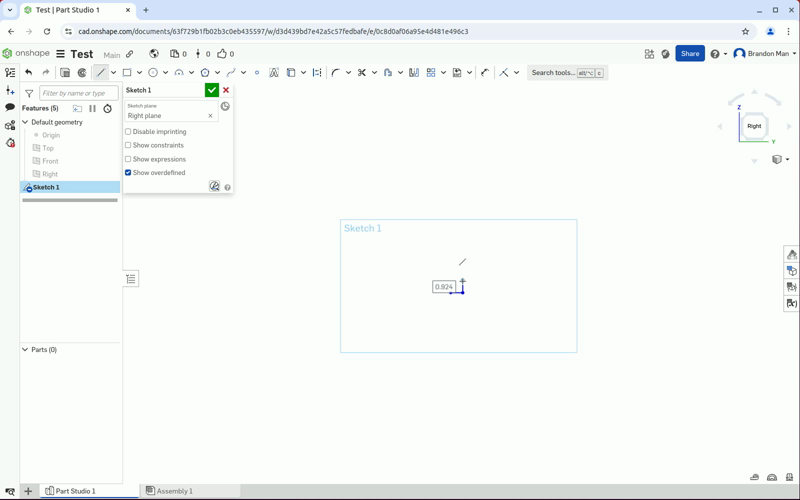
scroll(-6)
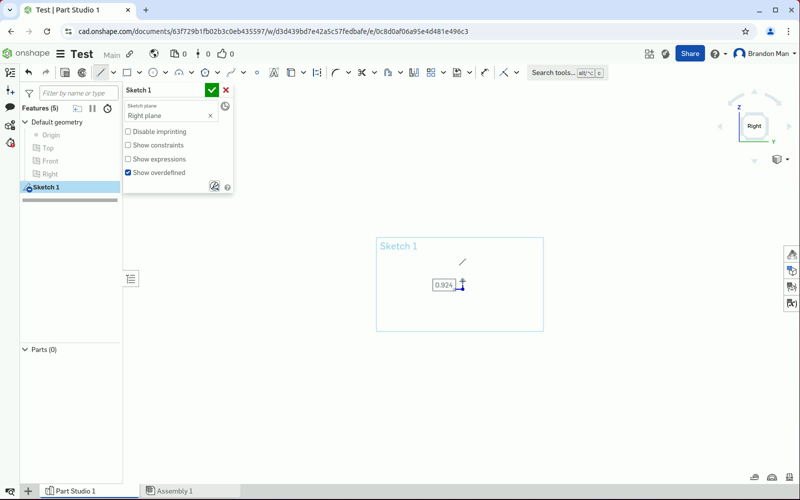
scroll(-6)
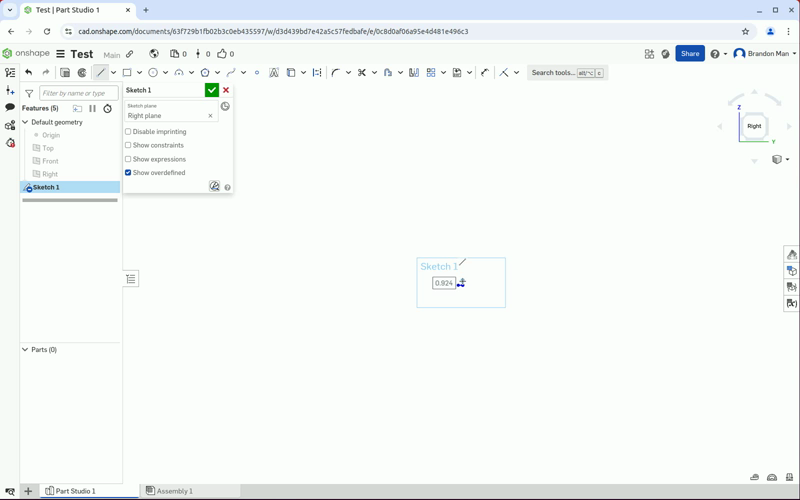
key_up(shift)
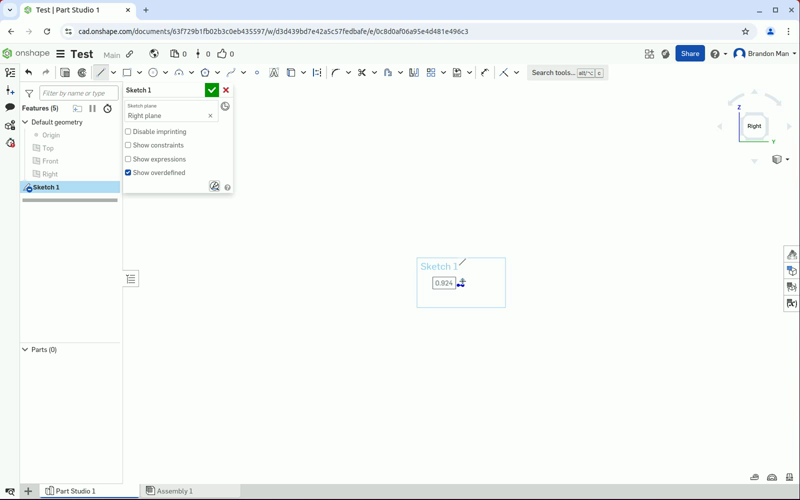
key_down(shift)
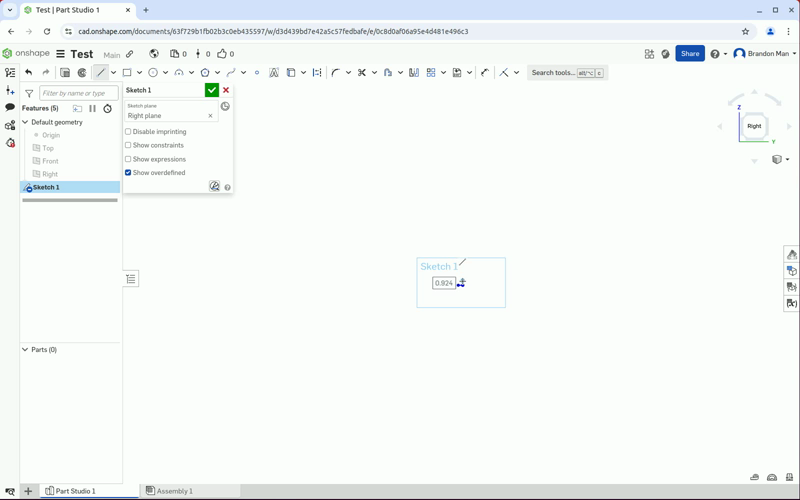
mouse_move(492, 280)
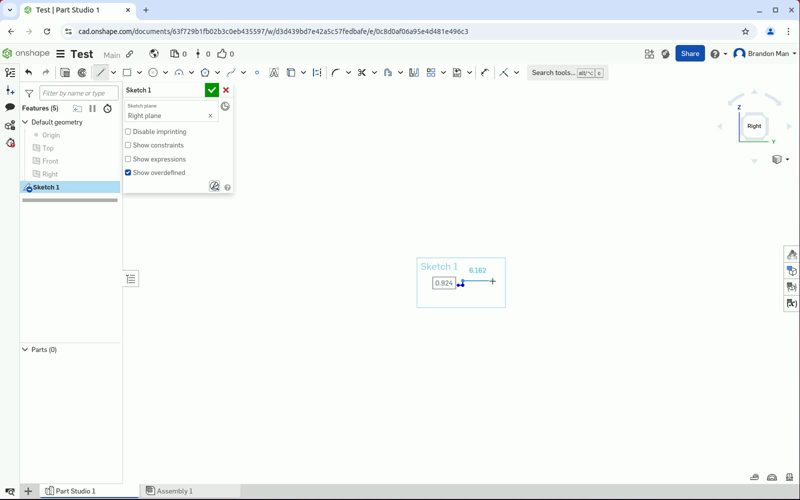
mouse_move(458, 280)
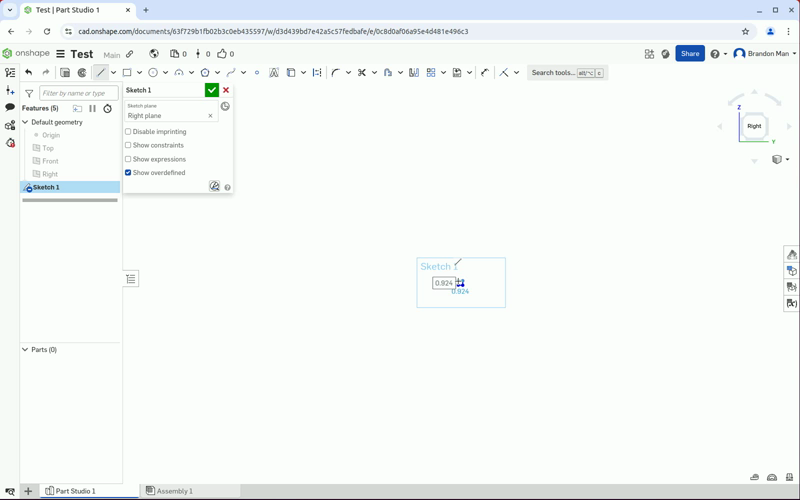
scroll(6)
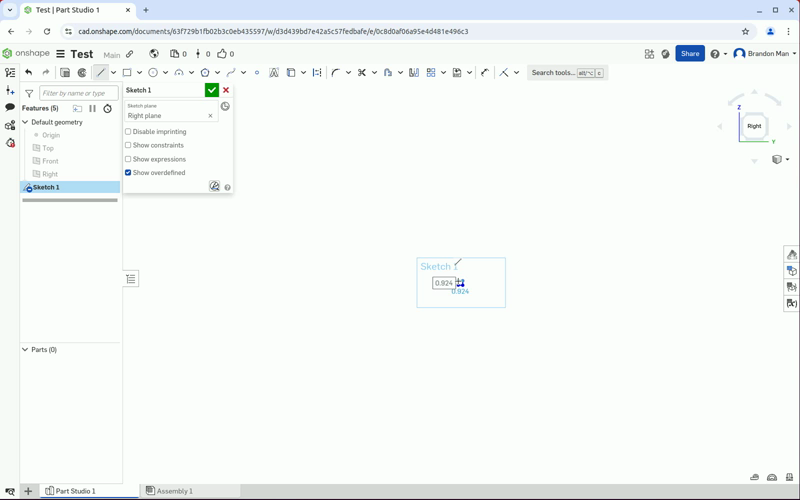
scroll(6)
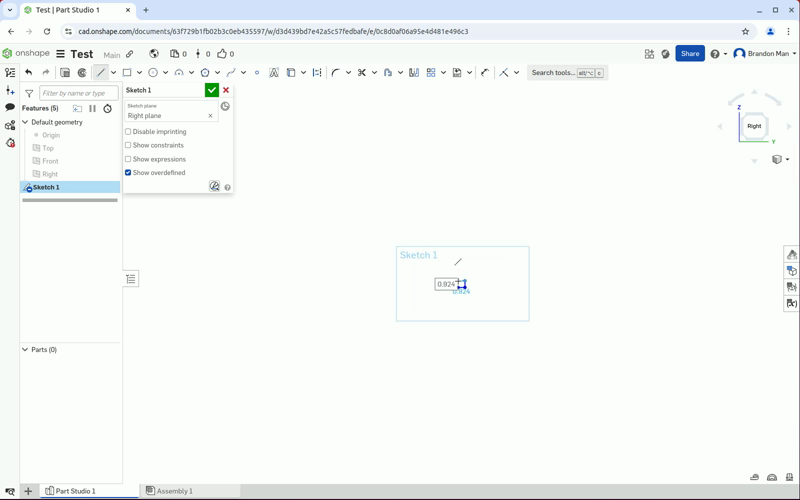
scroll(6)
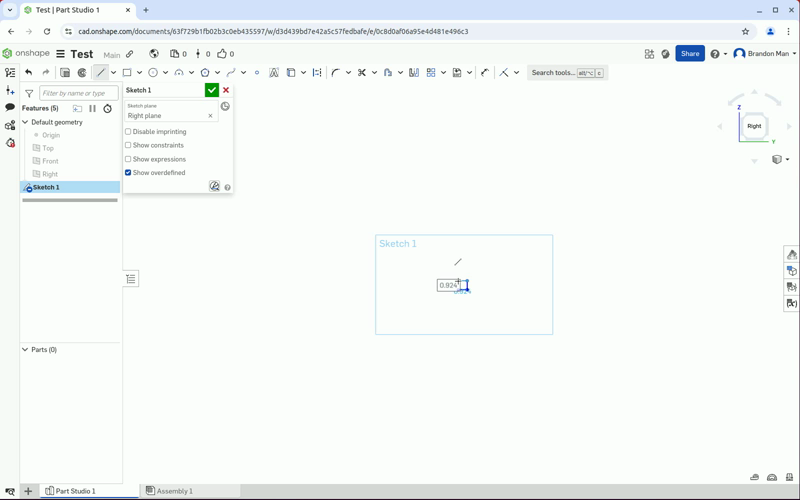
scroll(6)
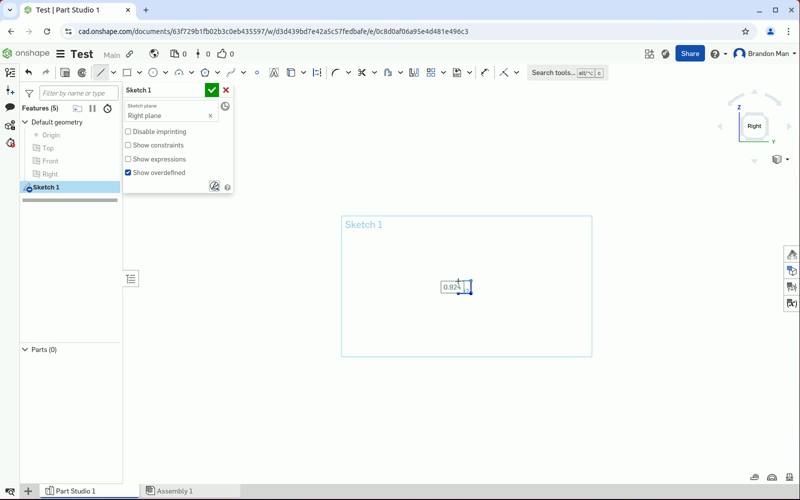
scroll(6)
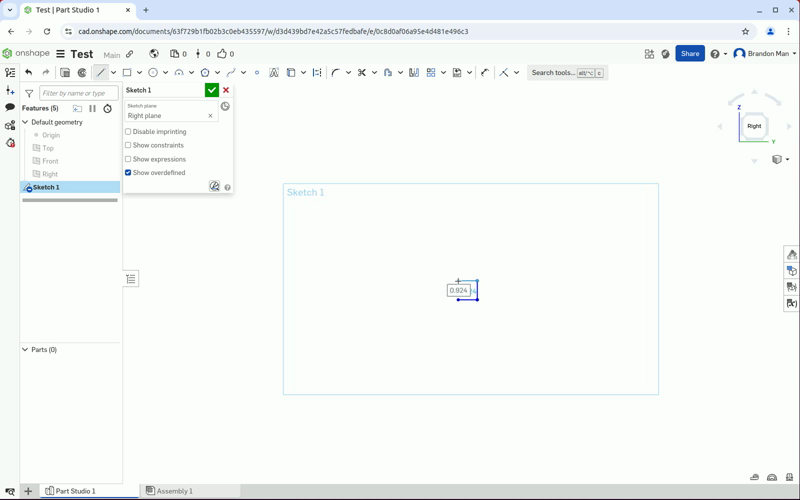
scroll(6)
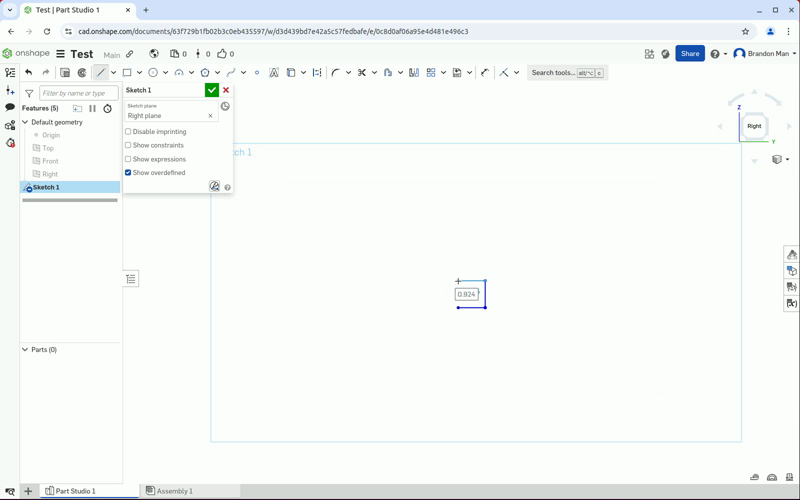
scroll(6)
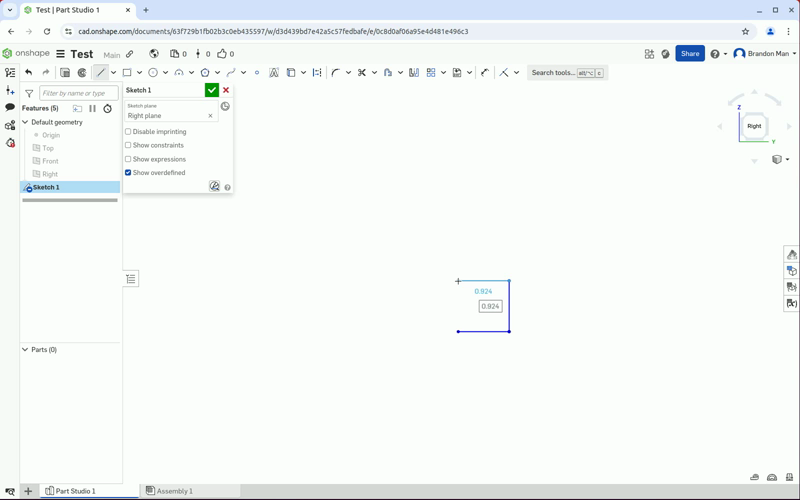
click(458, 280)
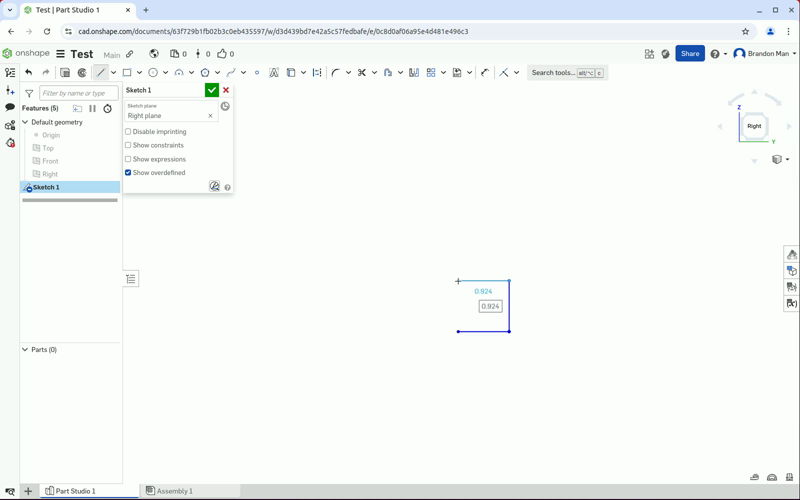
scroll(-6)
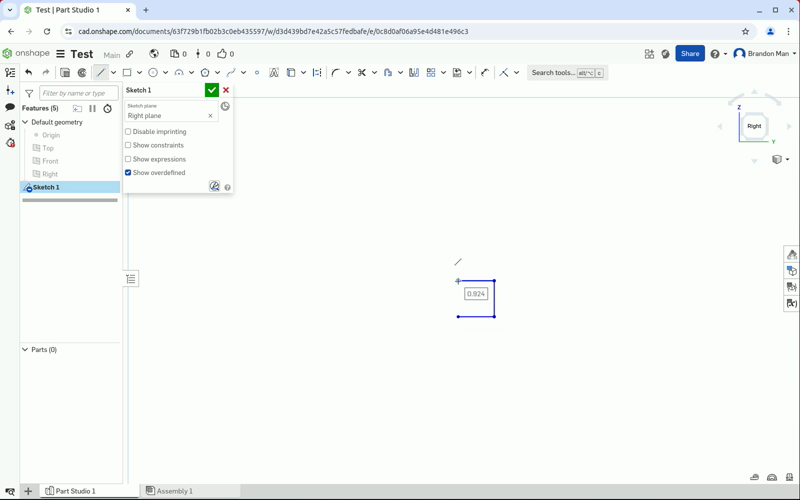
scroll(-6)
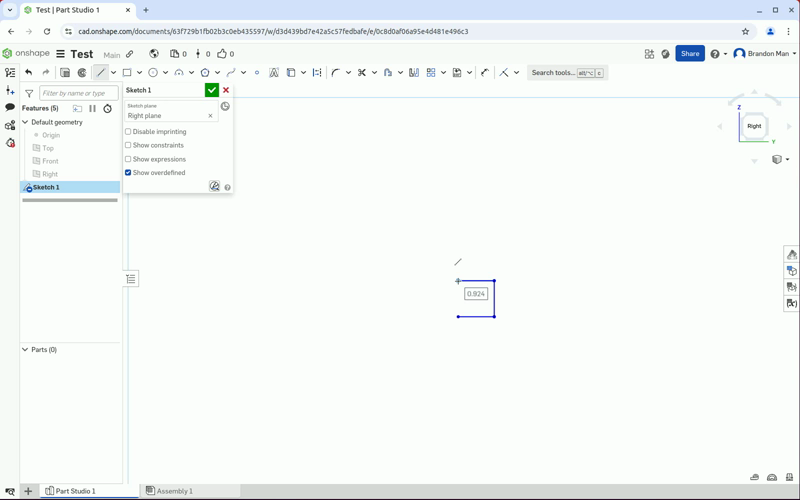
scroll(-6)
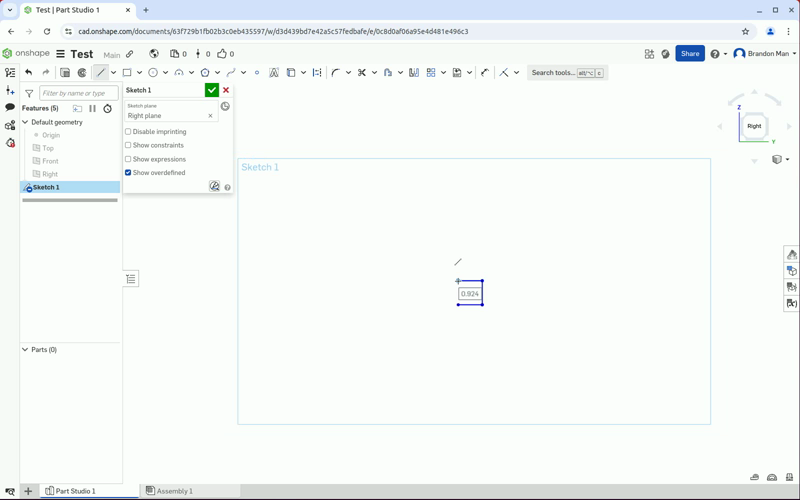
scroll(-6)
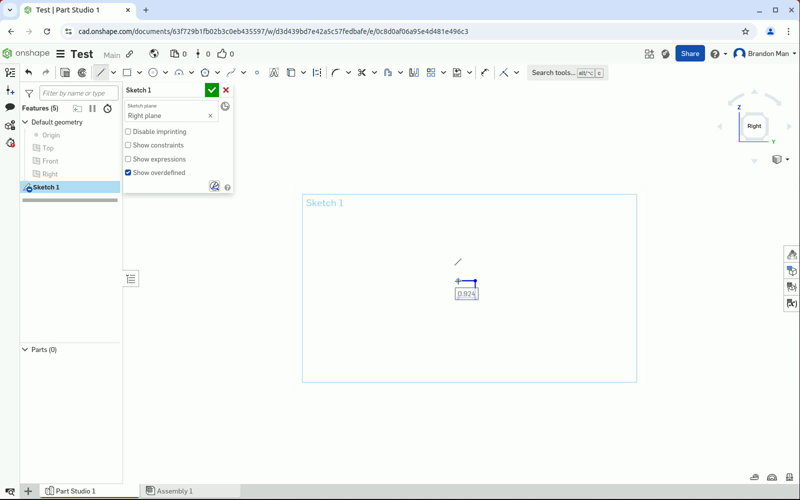
scroll(-6)
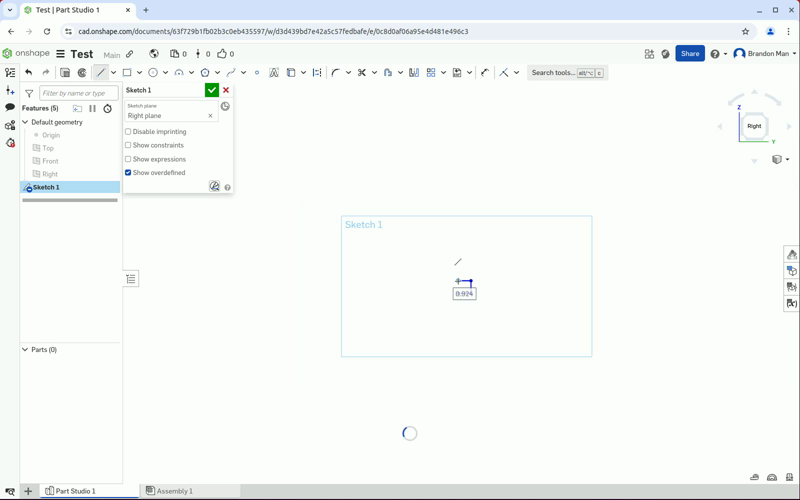
scroll(-6)
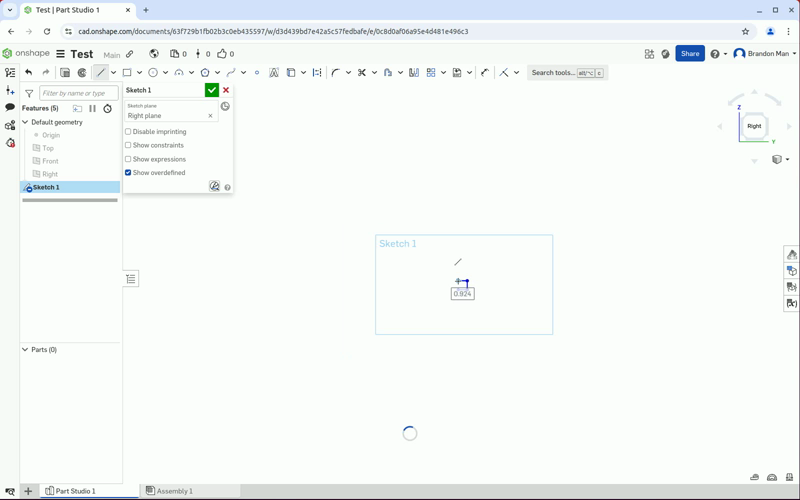
scroll(-6)
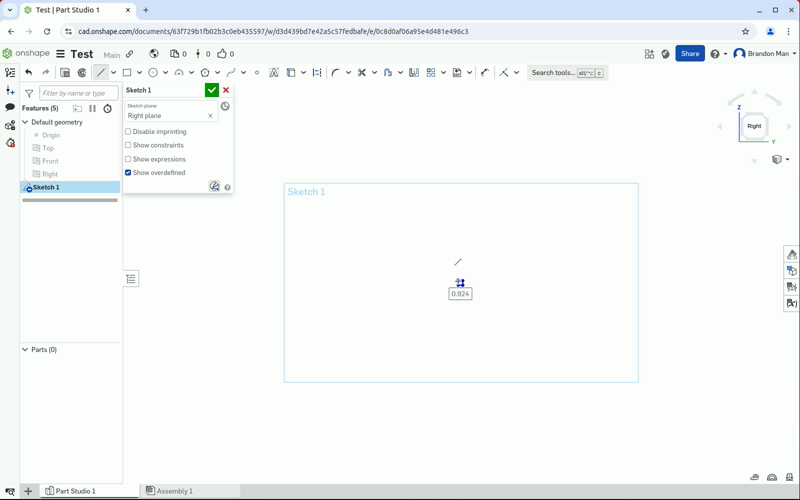
key_up(shift)
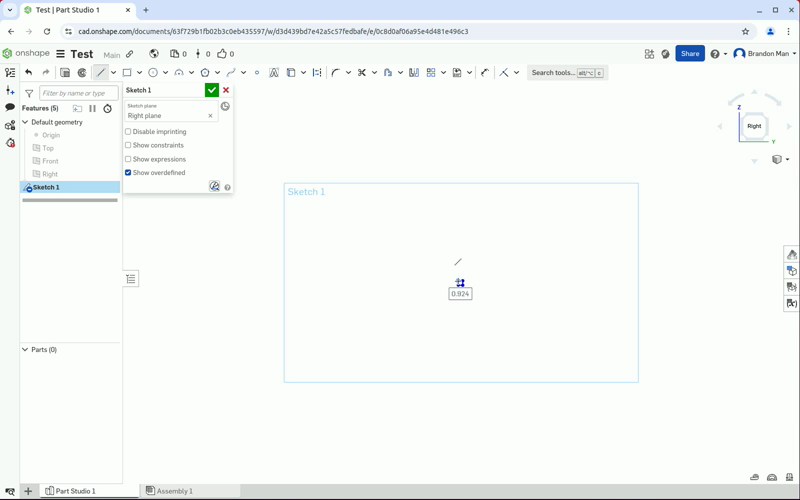
mouse_move(488, 280)
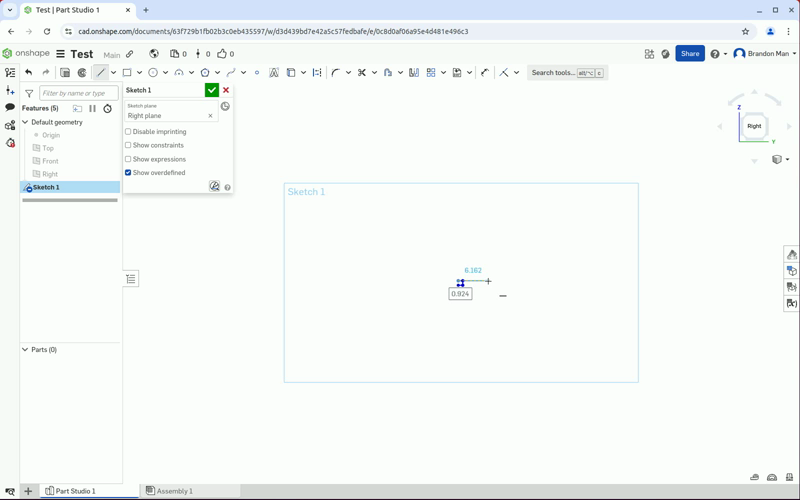
key_down(shift)
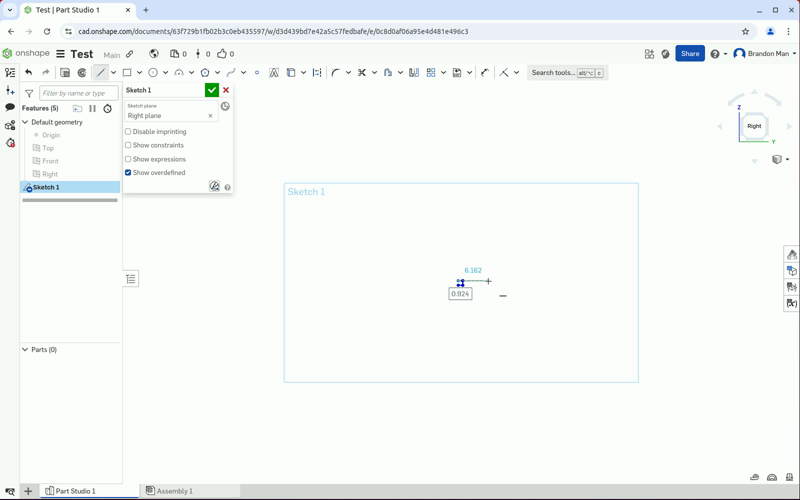
mouse_move(458, 285)
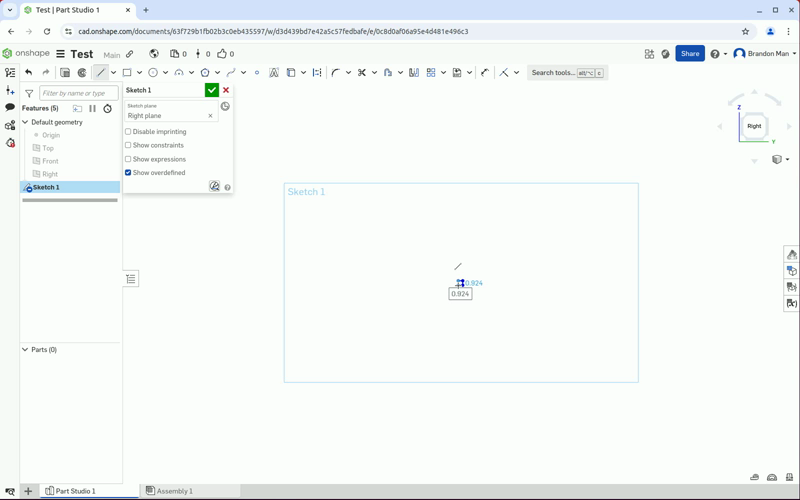
scroll(6)
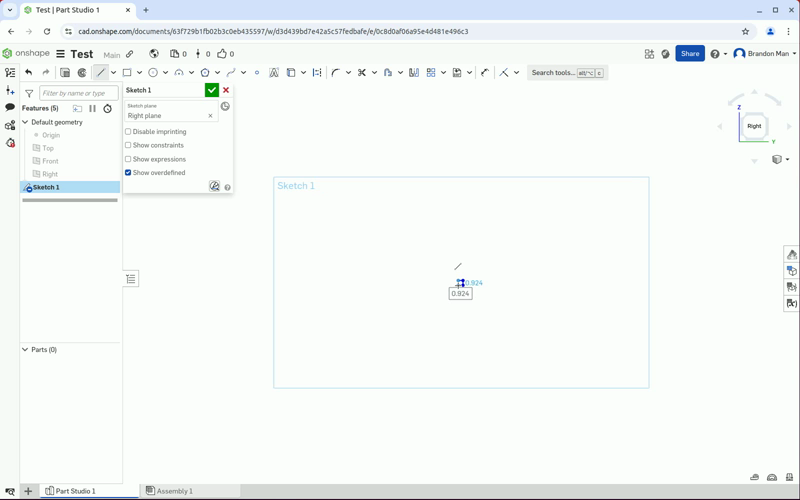
scroll(6)
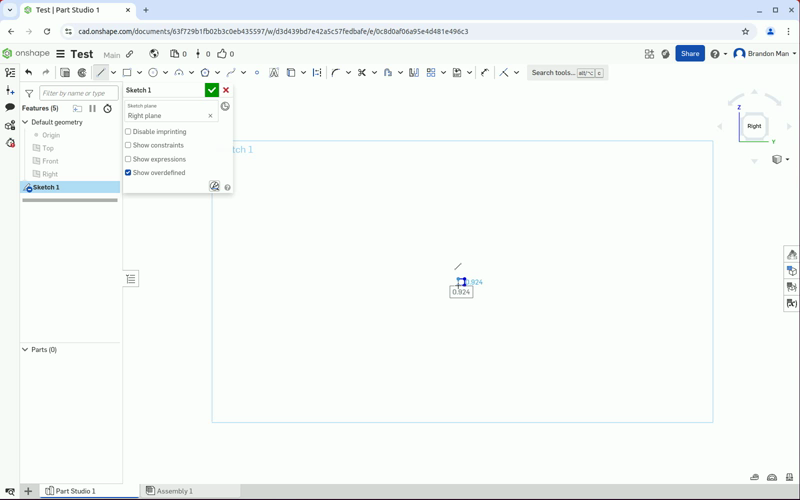
scroll(6)
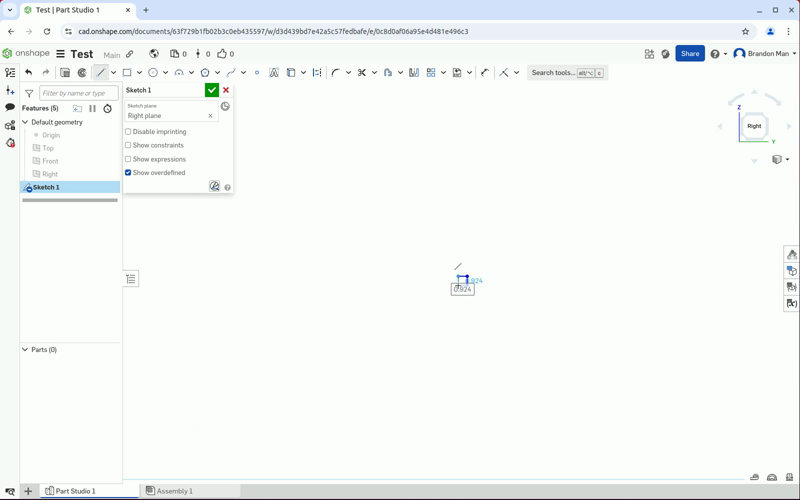
scroll(6)
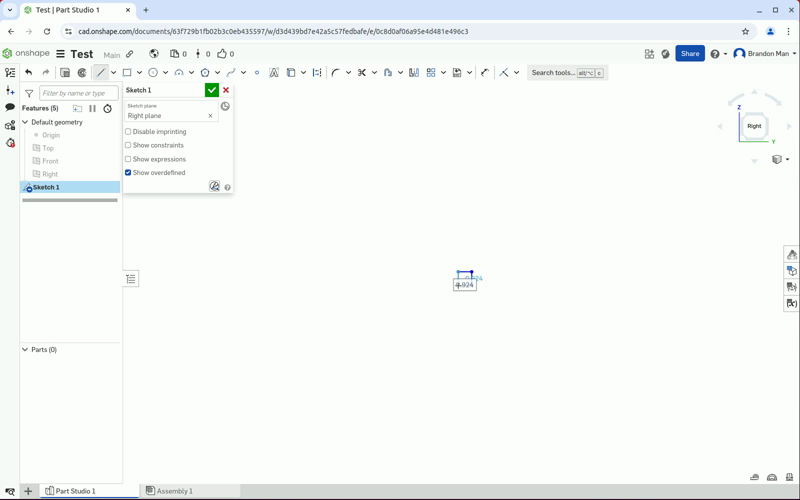
scroll(6)
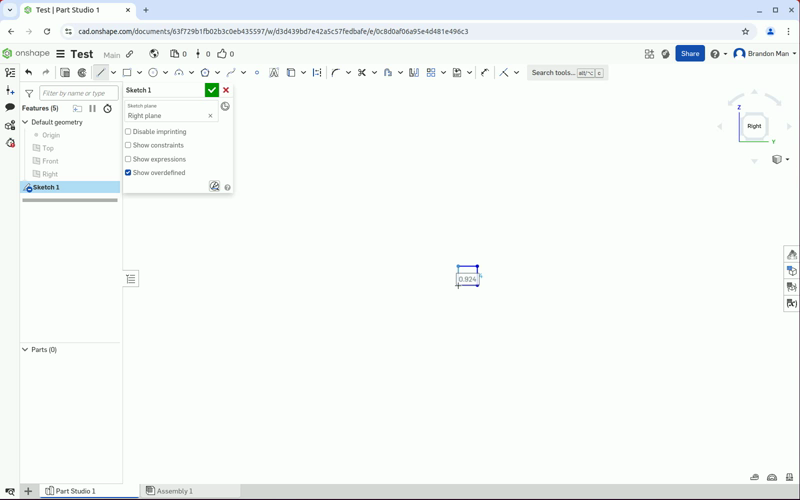
scroll(6)
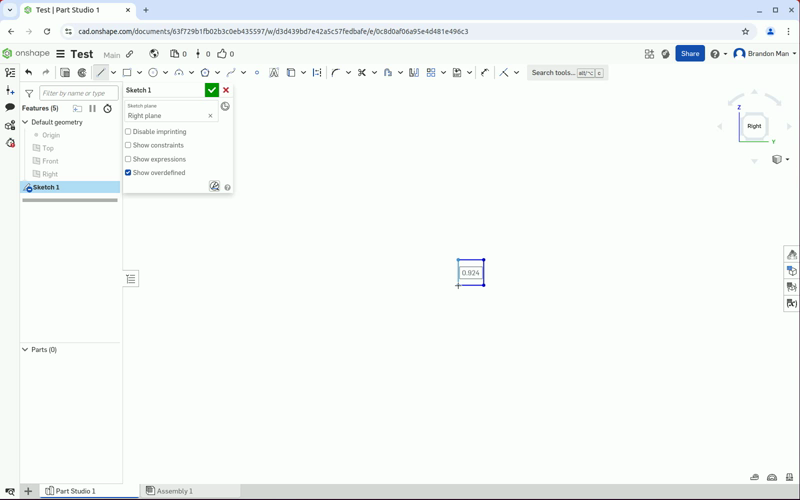
scroll(6)
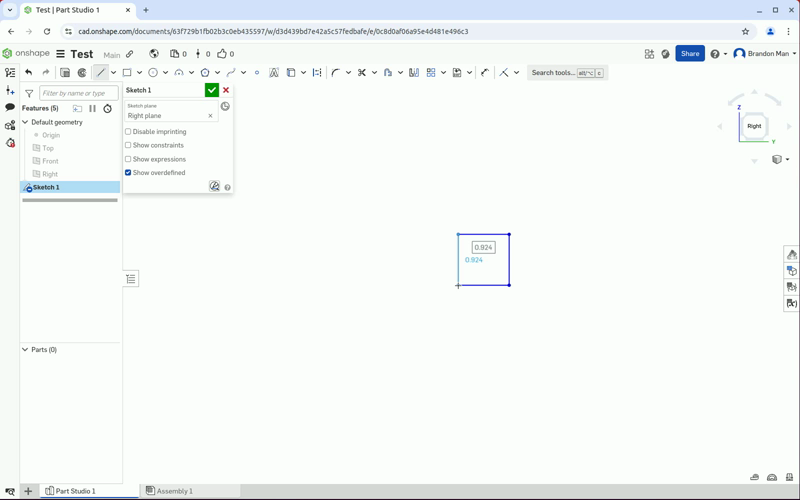
key_up(shift)
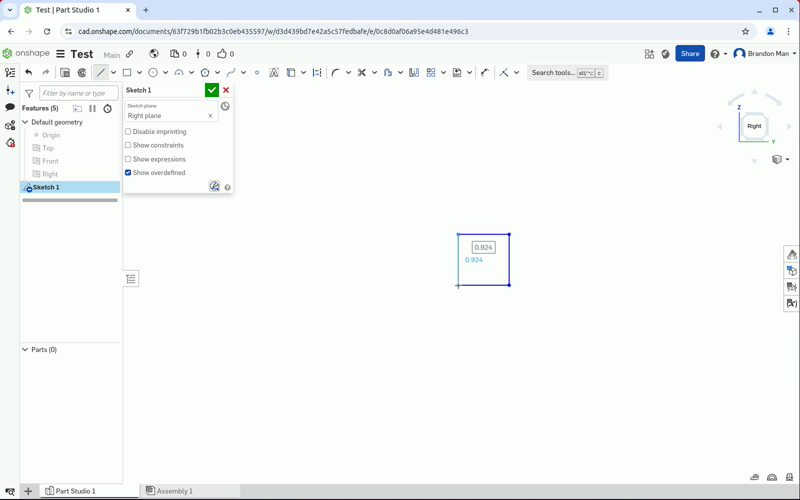
click(458, 285)
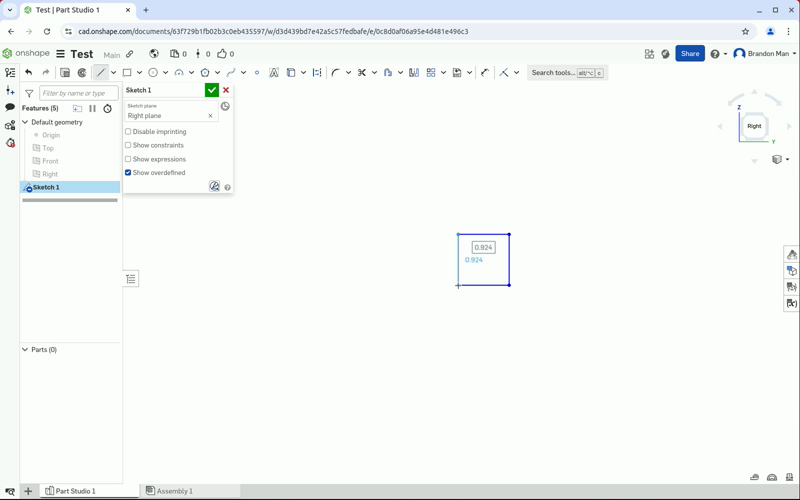
scroll(-6)
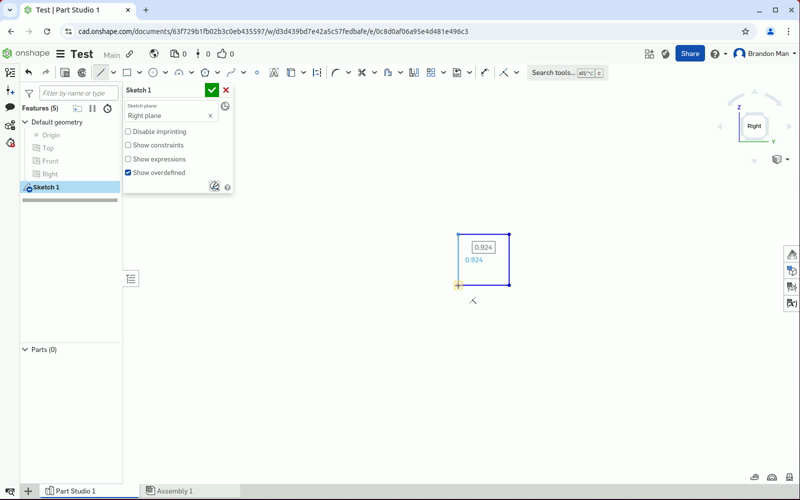
scroll(-6)
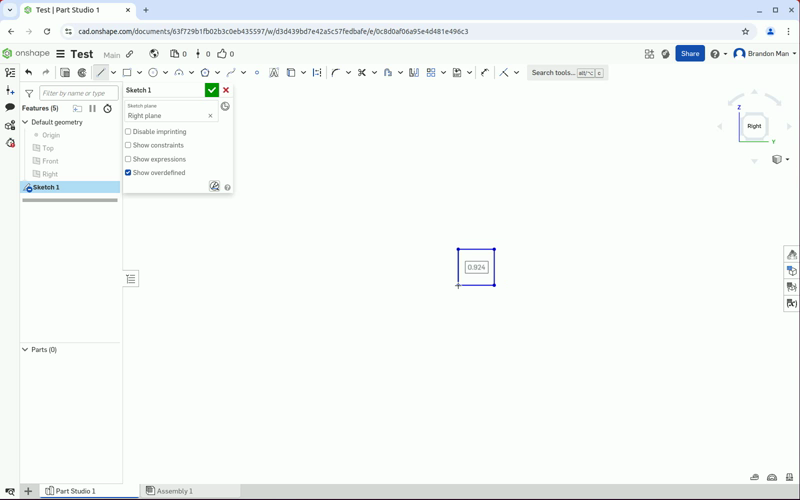
scroll(-6)
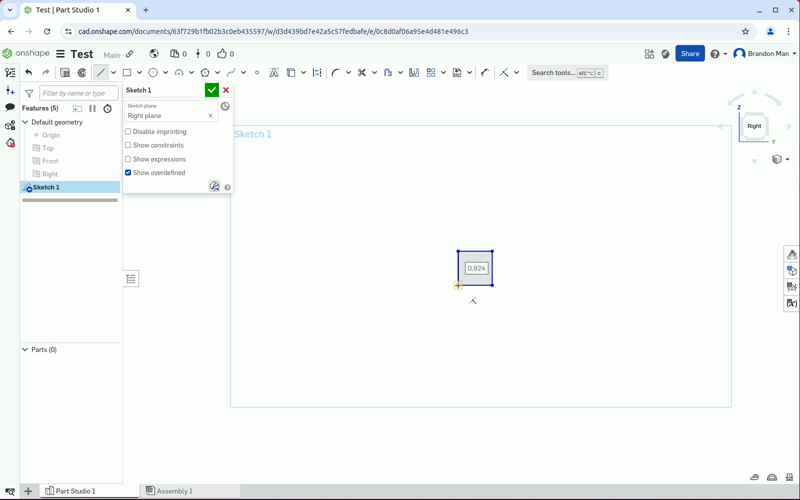
scroll(-6)
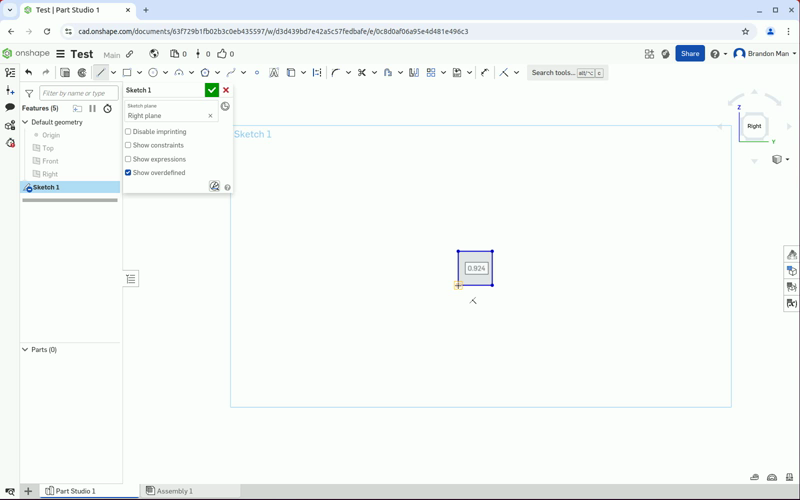
scroll(-6)
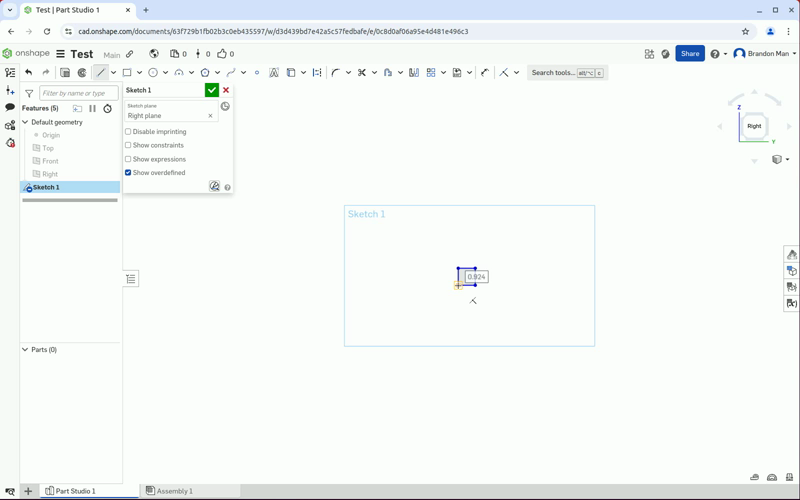
scroll(-6)
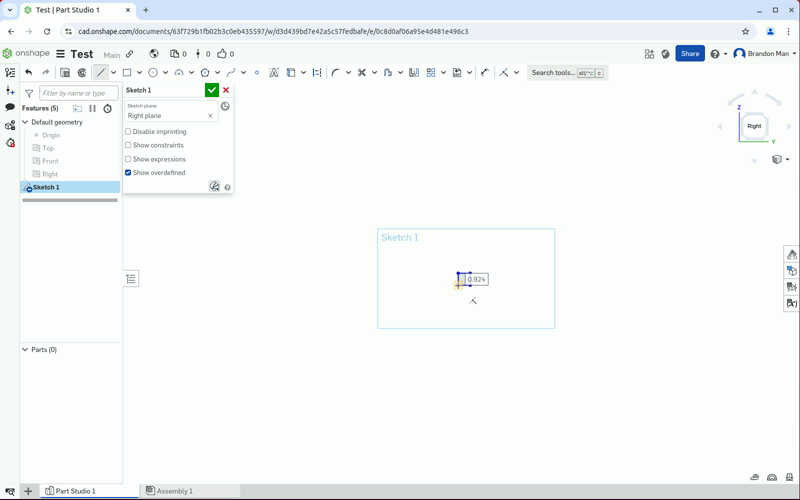
scroll(-6)
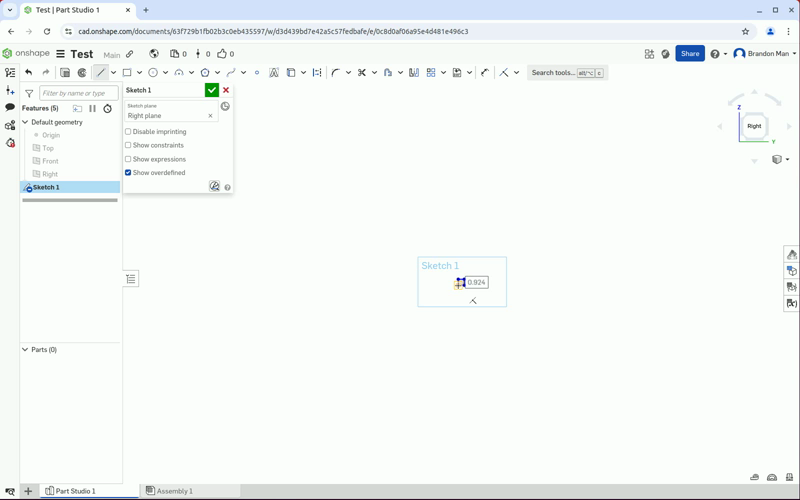
key(esc)
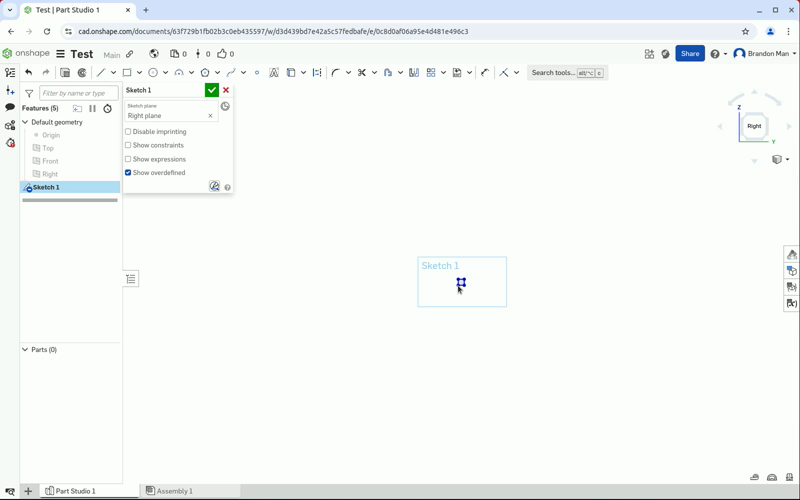
key(l)
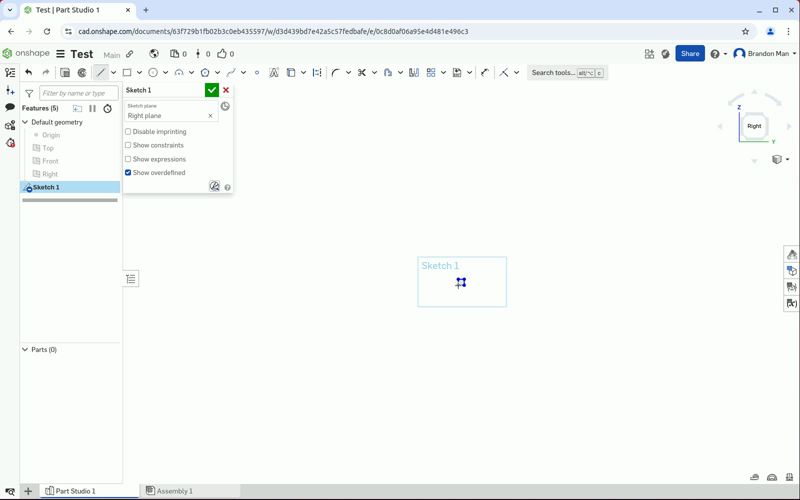
key_down(shift)
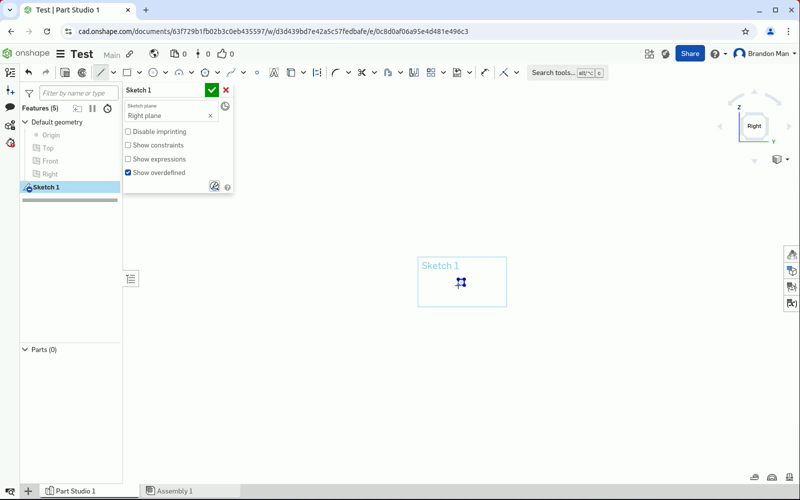
mouse_move(458, 285)
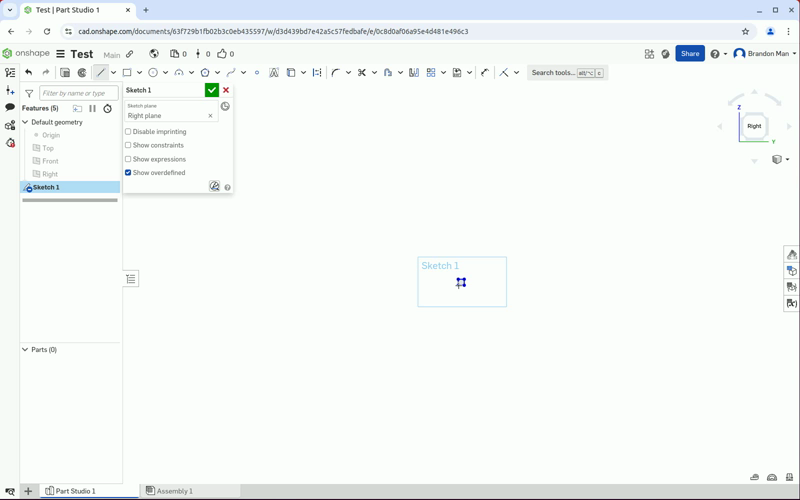
scroll(6)
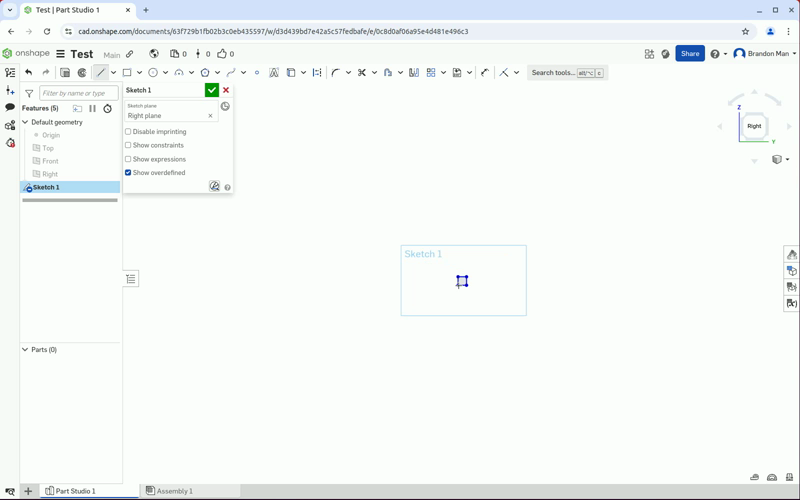
scroll(6)
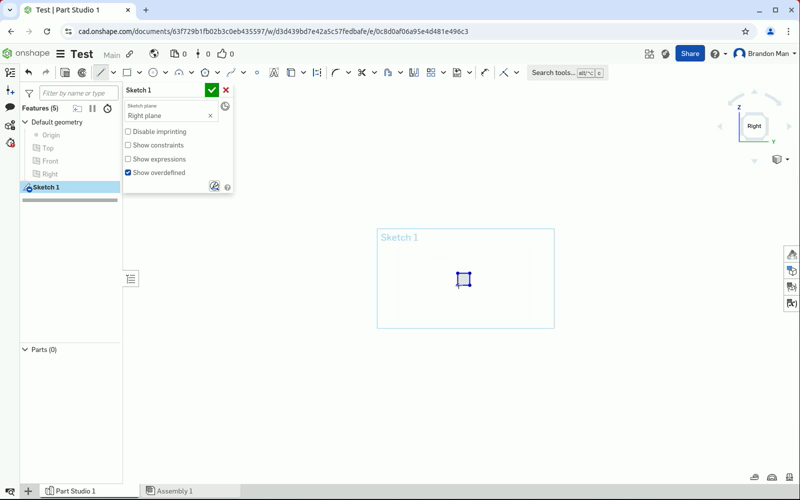
scroll(6)
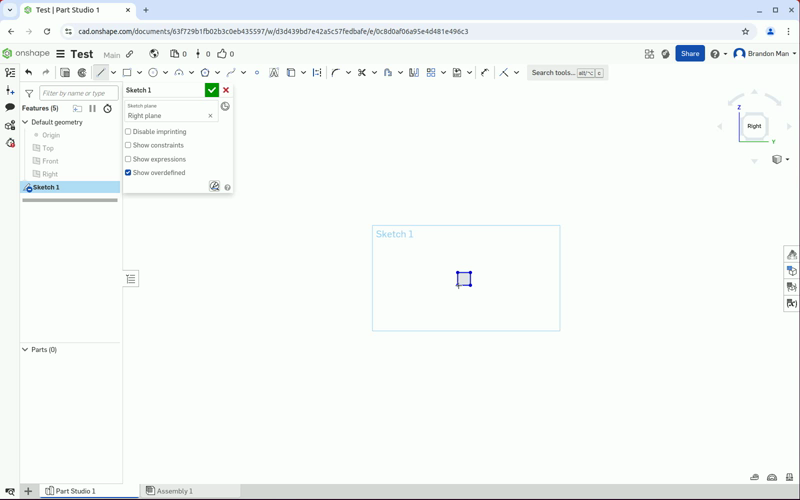
scroll(6)
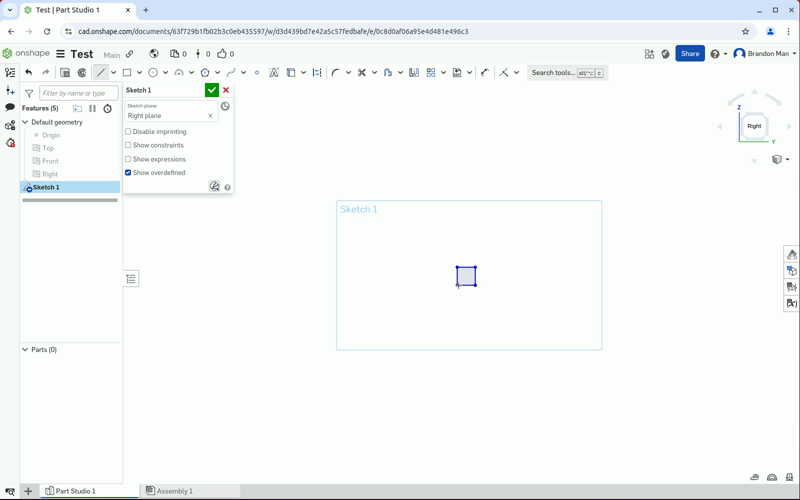
scroll(6)
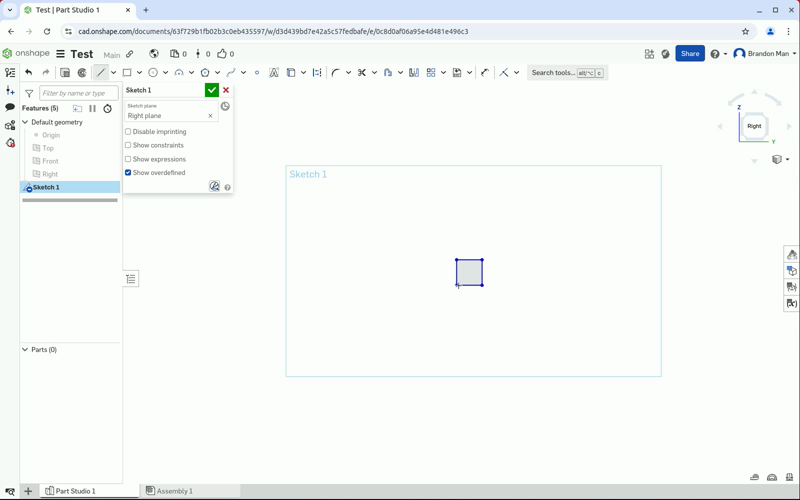
scroll(6)
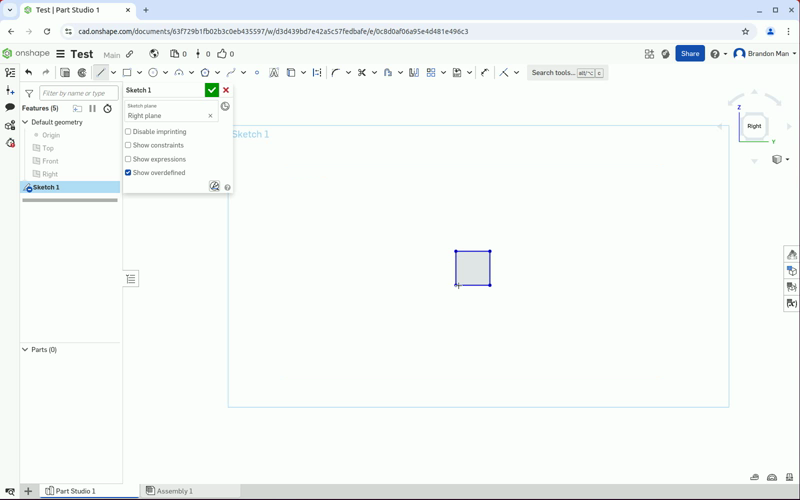
scroll(6)
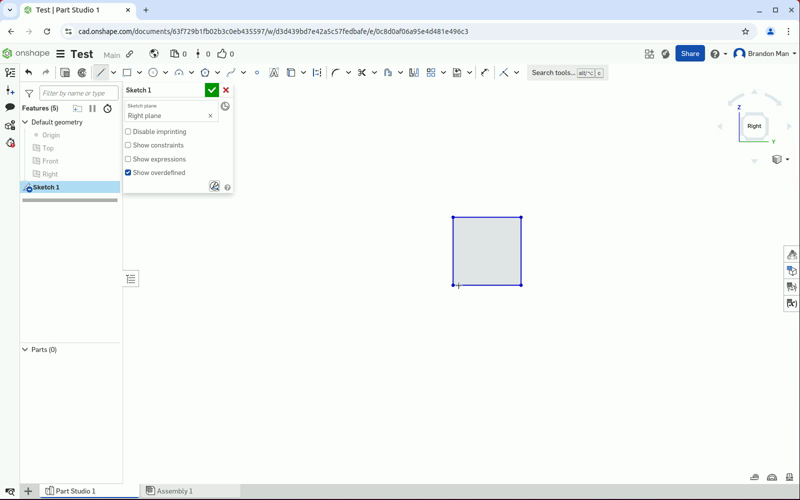
click(458, 285)
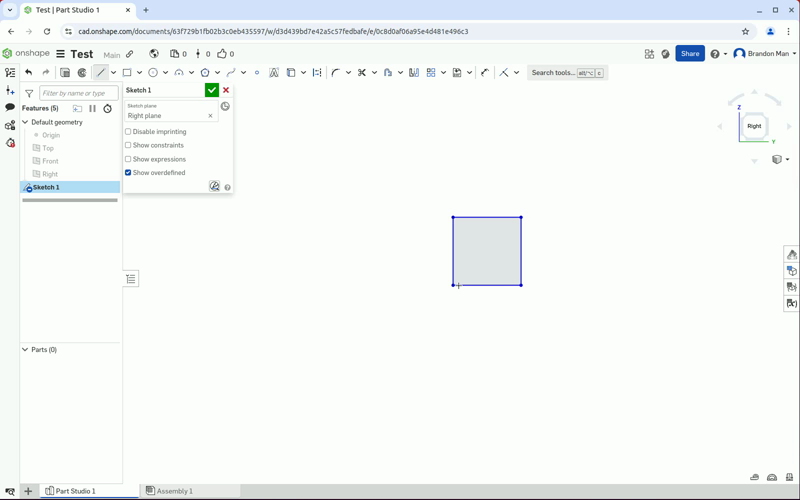
scroll(-6)
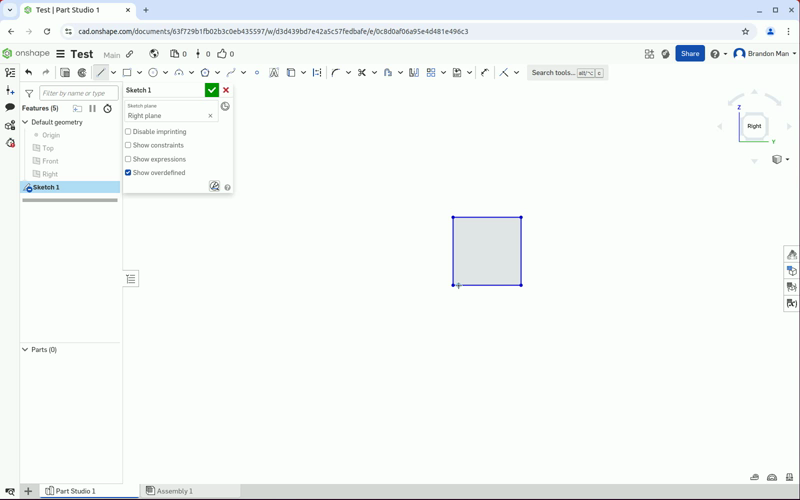
scroll(-6)
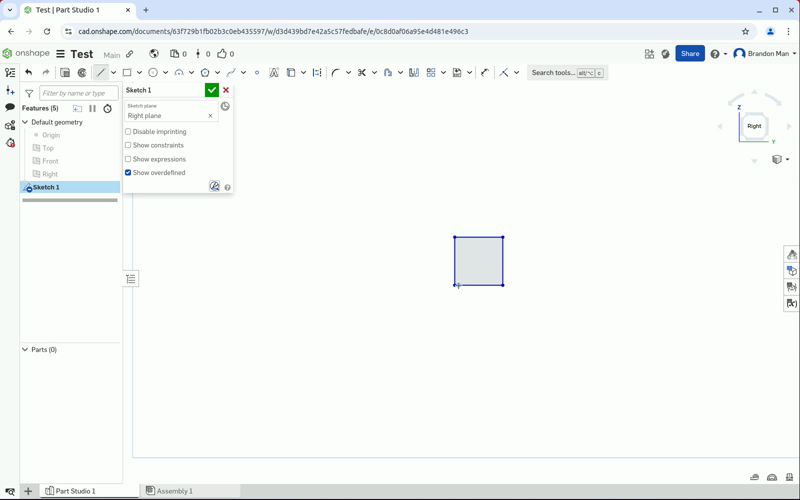
scroll(-6)
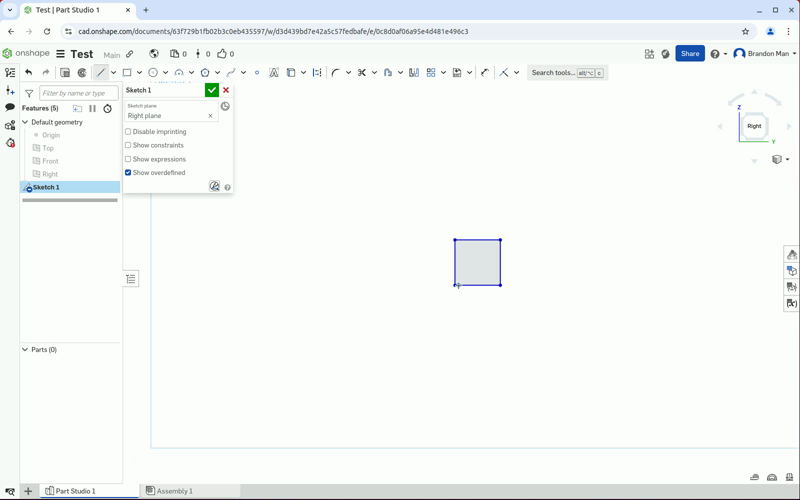
scroll(-6)
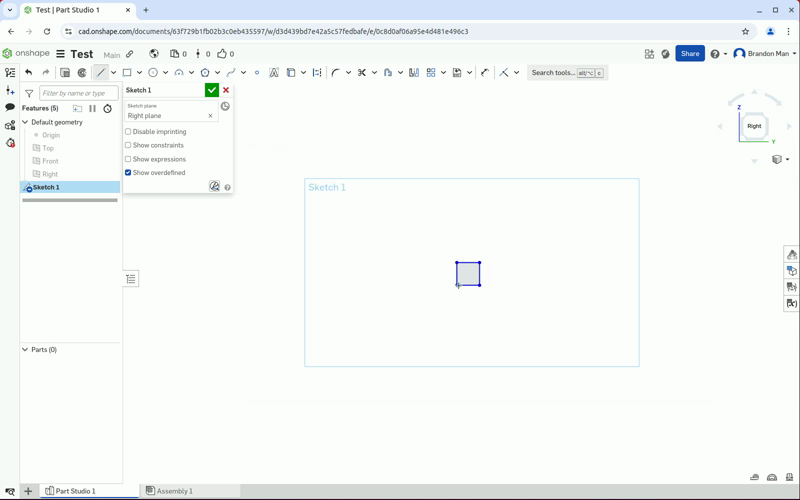
scroll(-6)
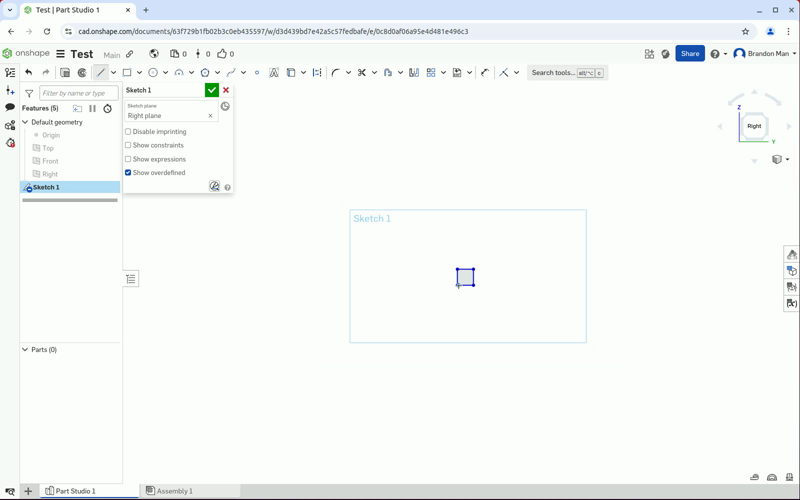
scroll(-6)
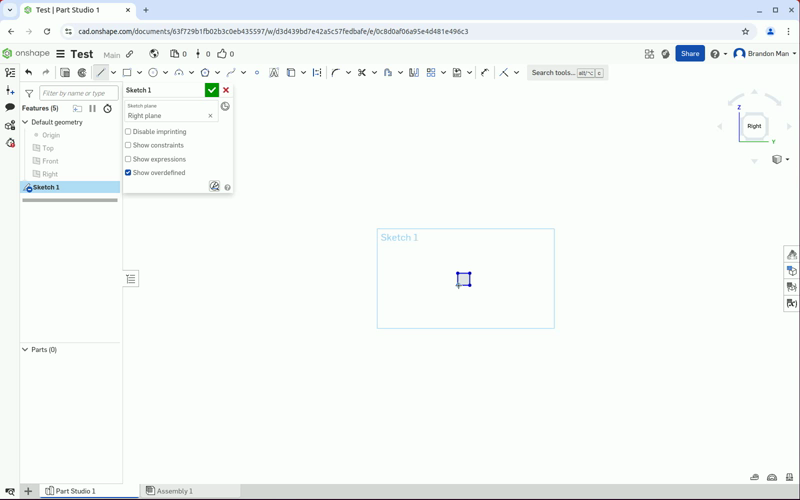
scroll(-6)
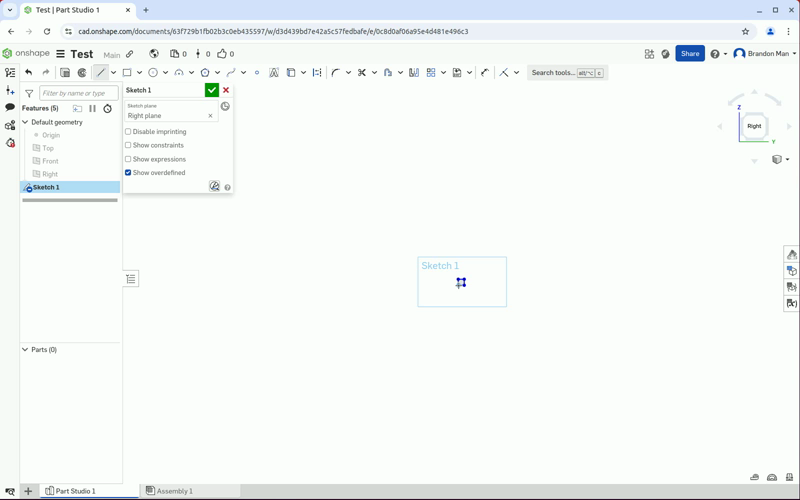
key_up(shift)
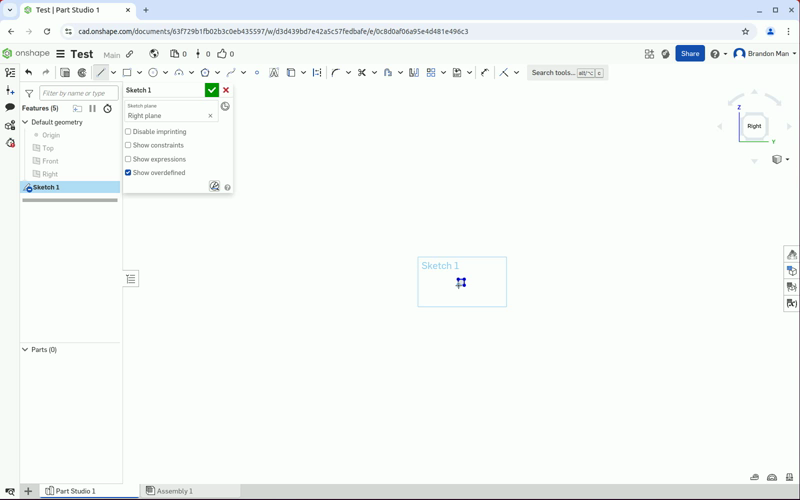
key_down(shift)
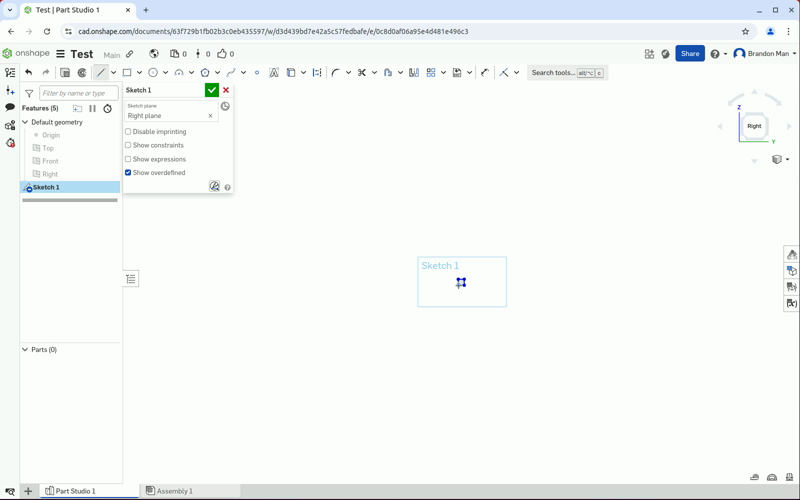
mouse_move(488, 285)
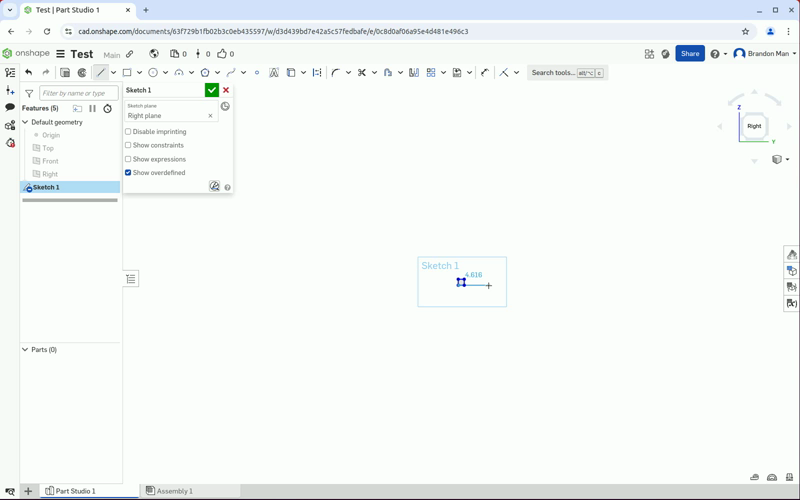
mouse_move(462, 285)
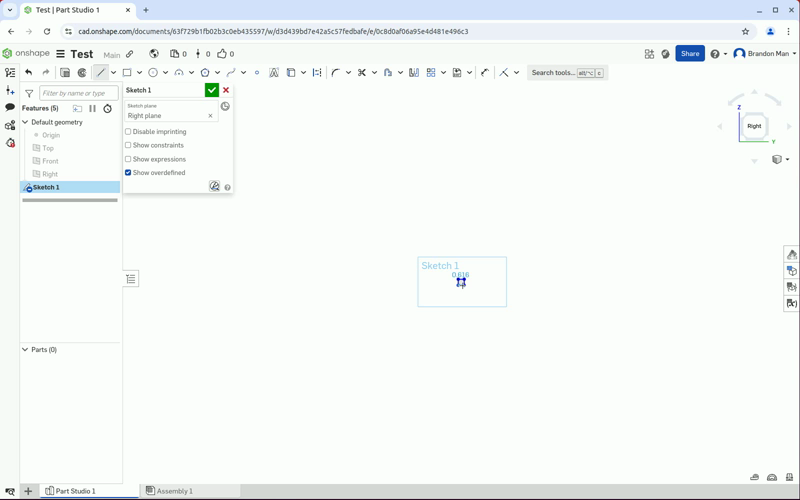
scroll(6)
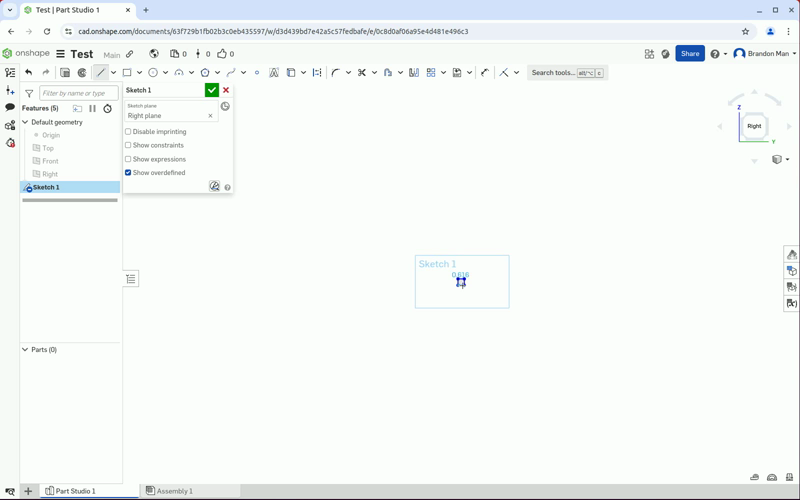
scroll(6)
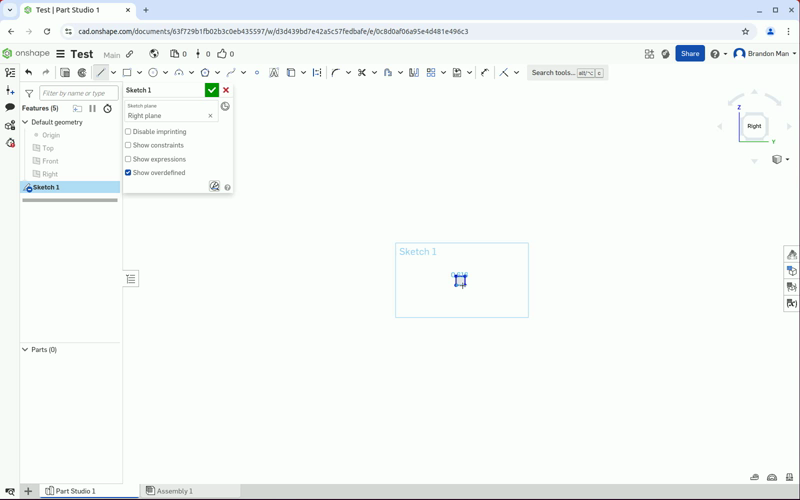
scroll(6)
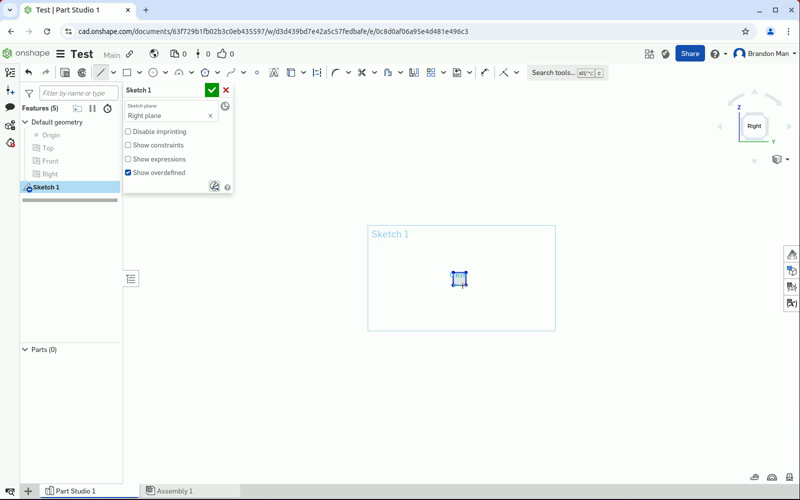
scroll(6)
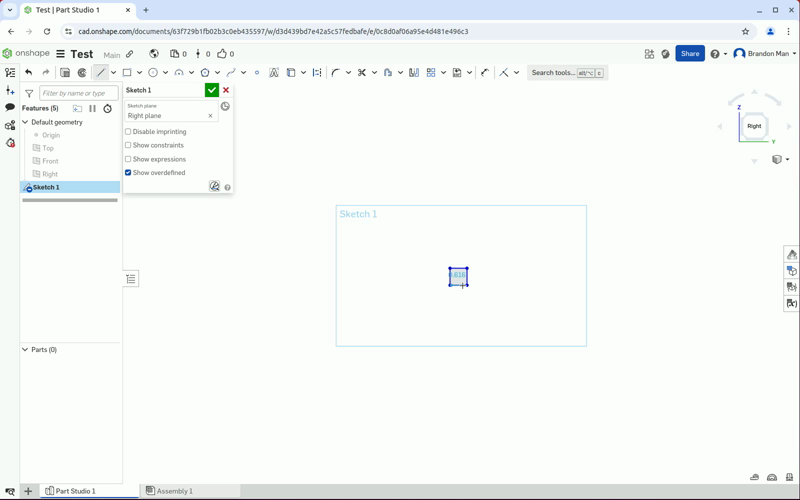
scroll(6)
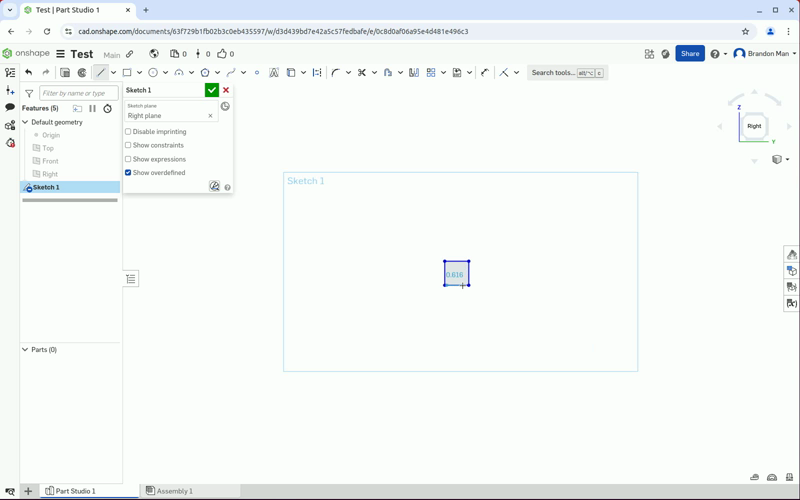
scroll(6)
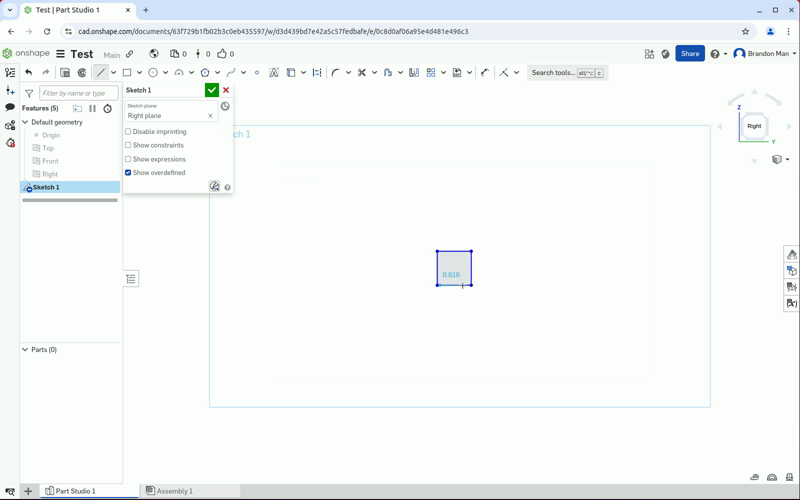
scroll(6)
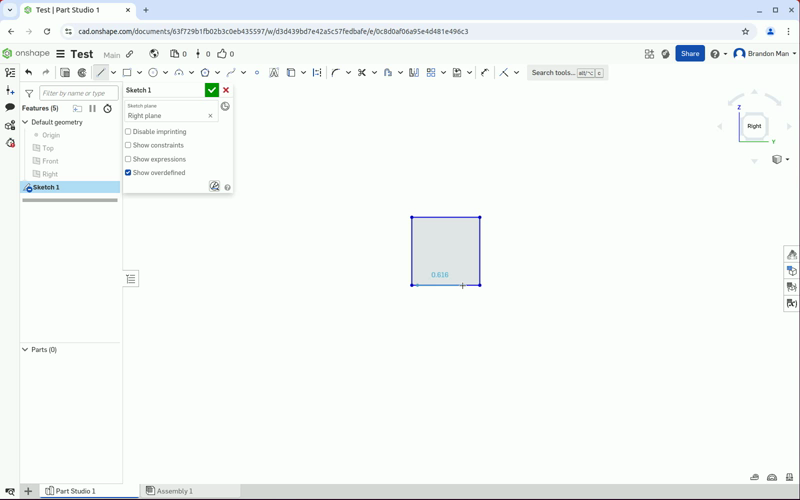
click(462, 285)
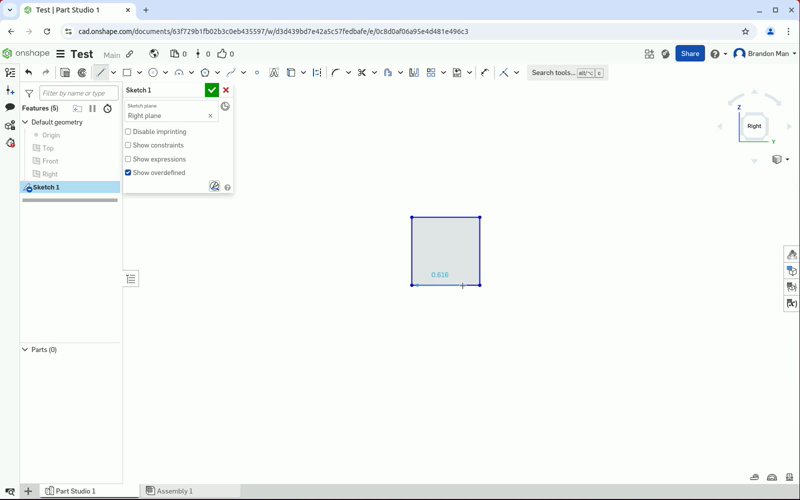
scroll(-6)
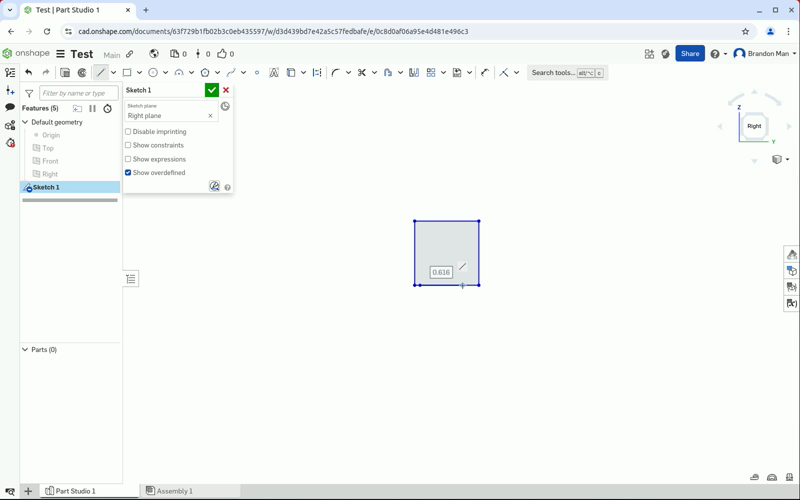
scroll(-6)
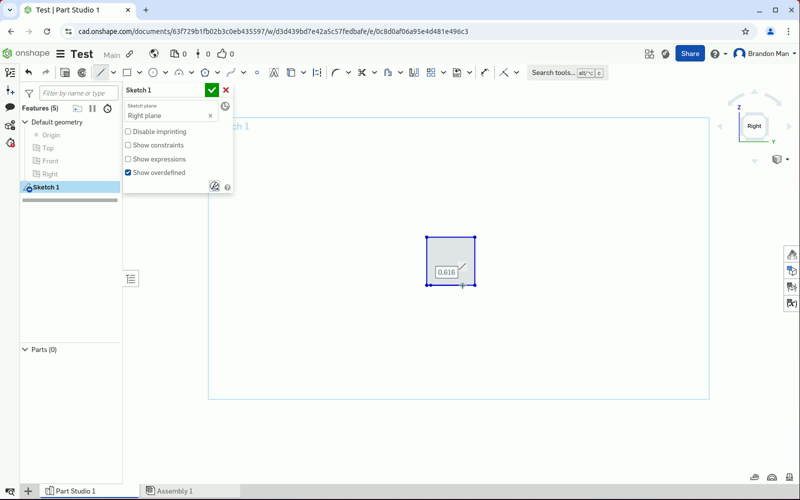
scroll(-6)
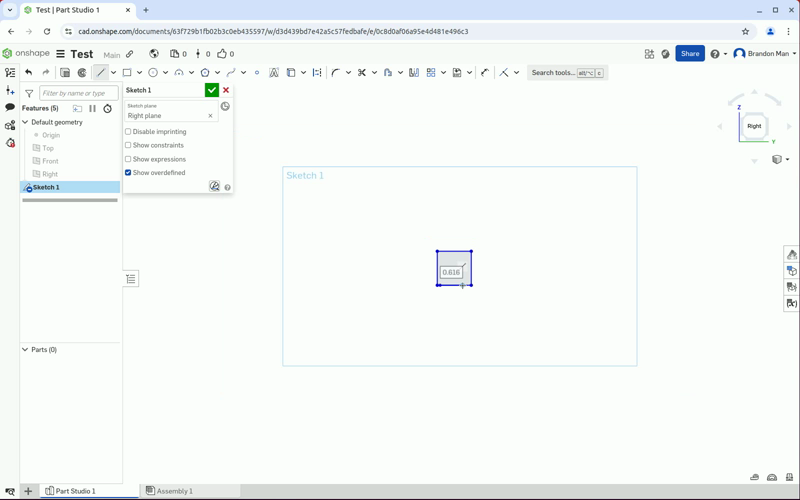
scroll(-6)
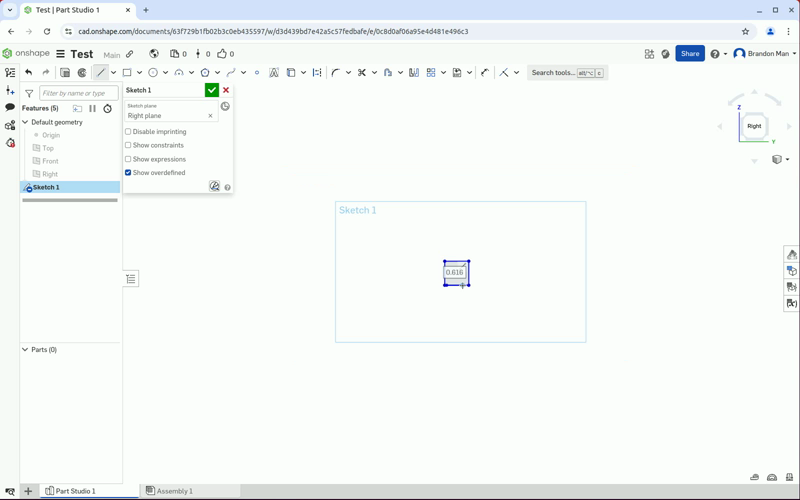
scroll(-6)
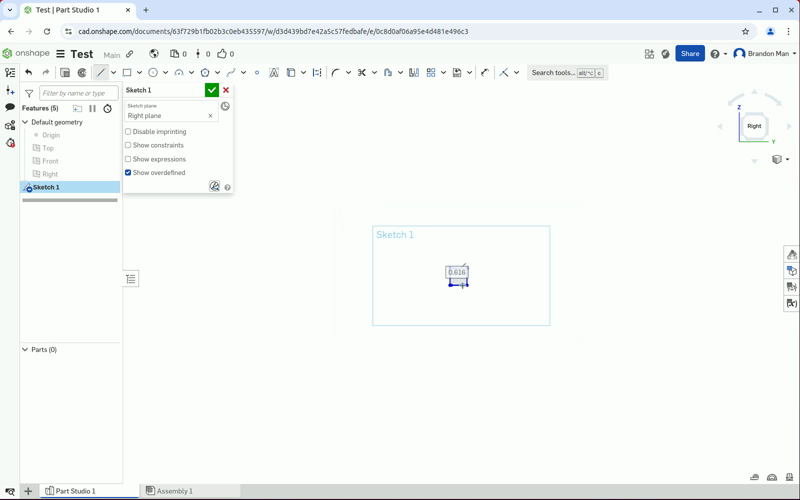
scroll(-6)
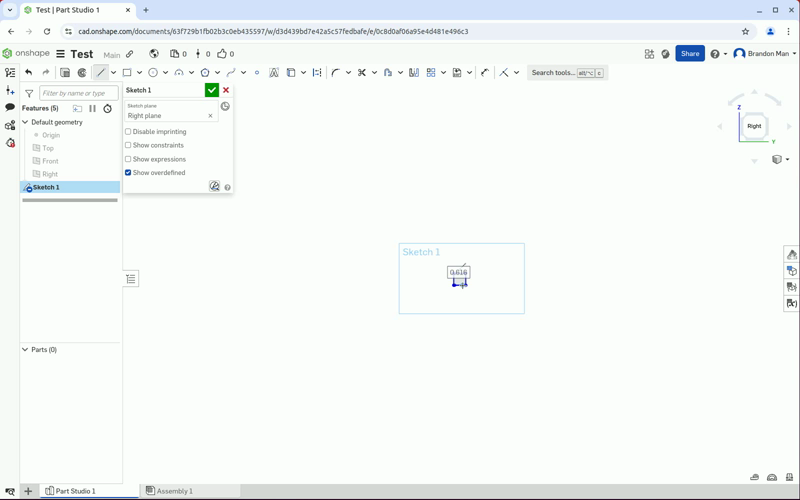
scroll(-6)
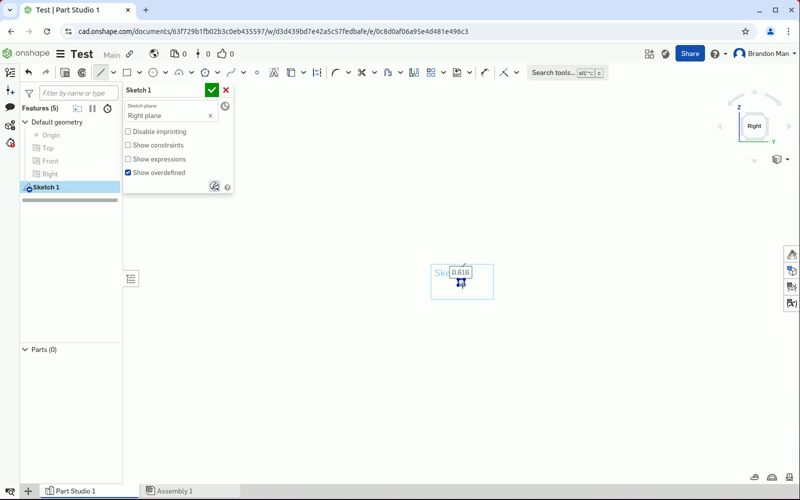
key_up(shift)
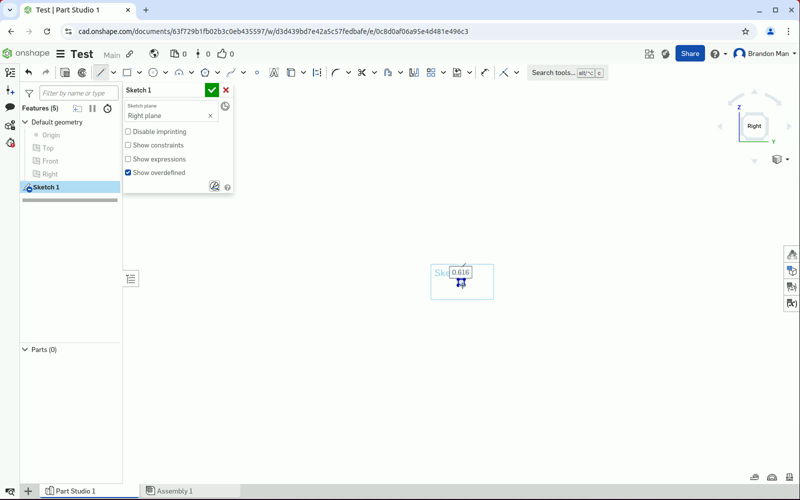
key_down(shift)
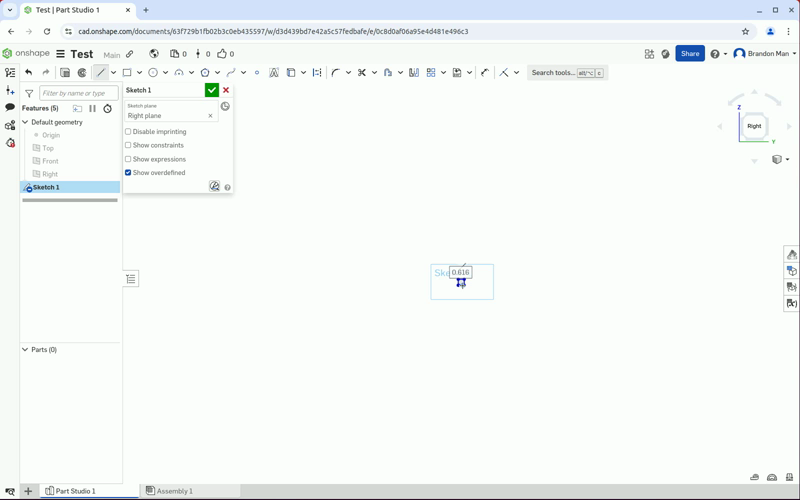
mouse_move(492, 285)
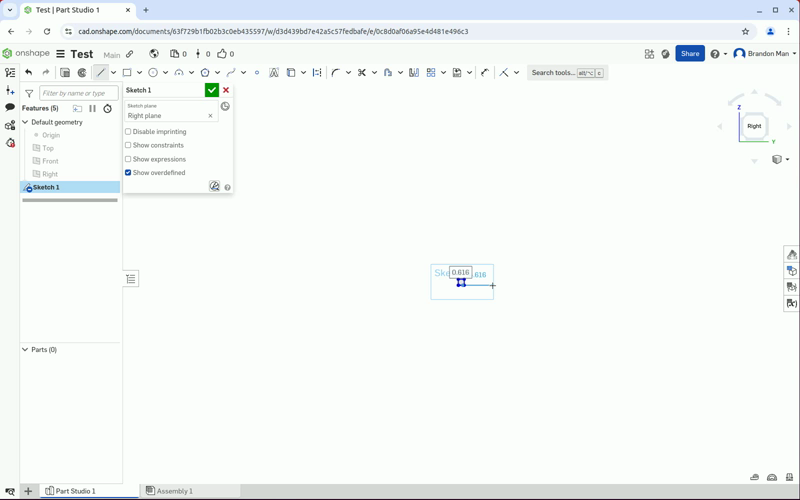
mouse_move(462, 280)
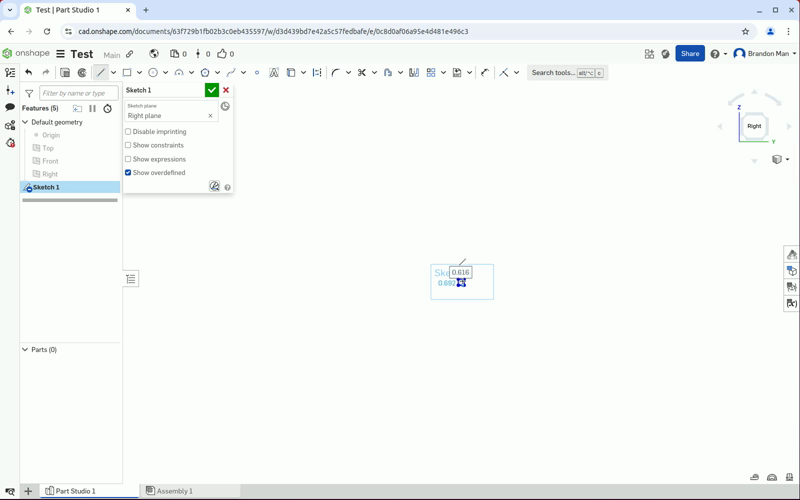
scroll(6)
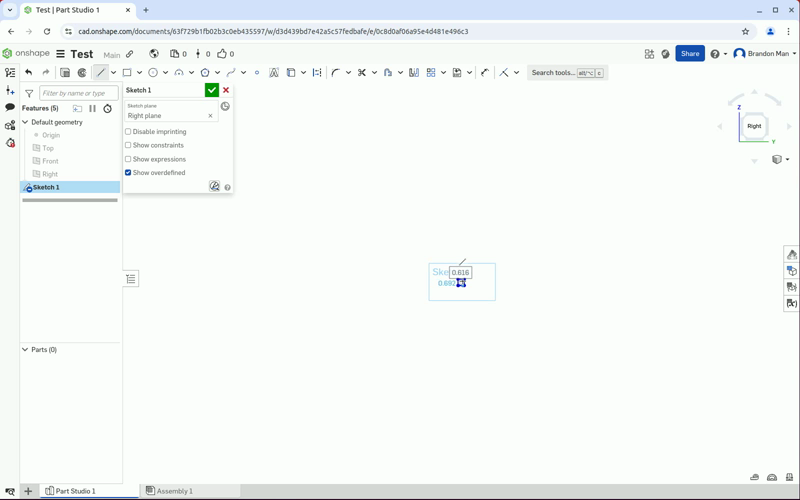
scroll(6)
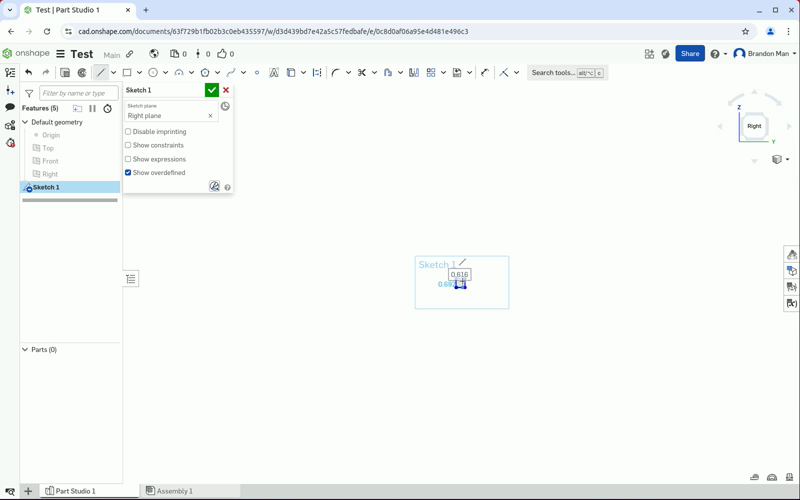
scroll(6)
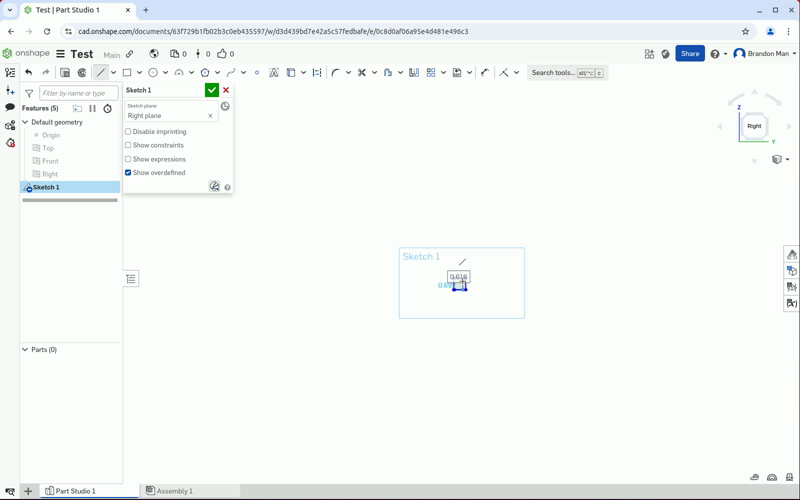
scroll(6)
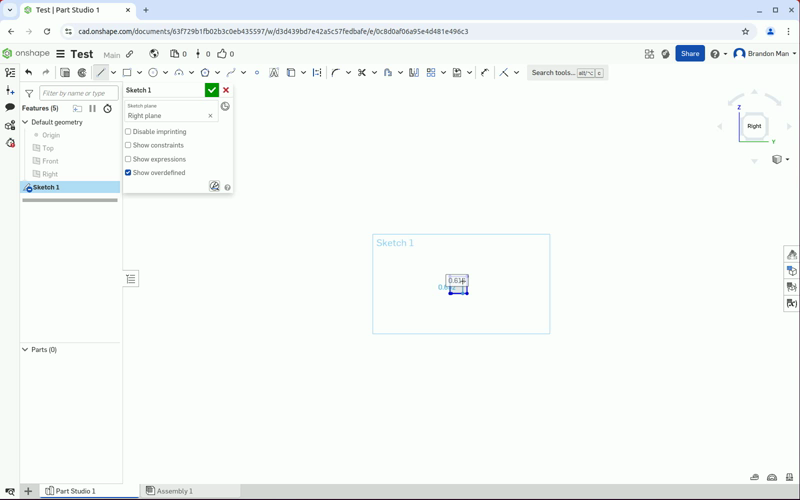
scroll(6)
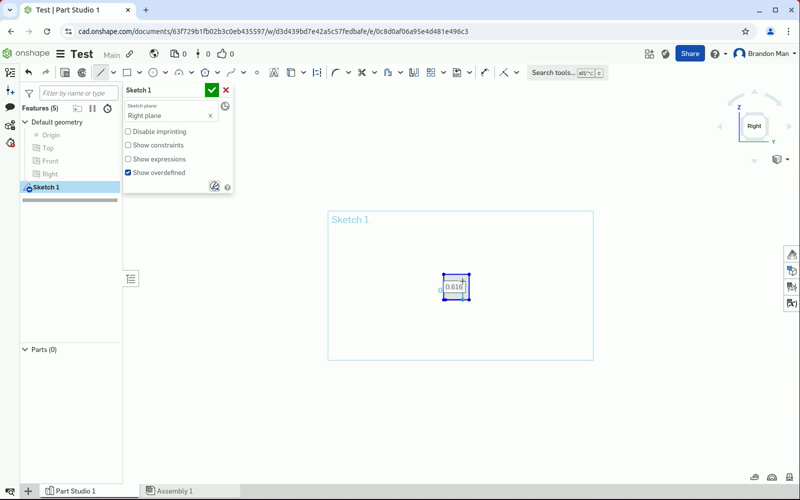
scroll(6)
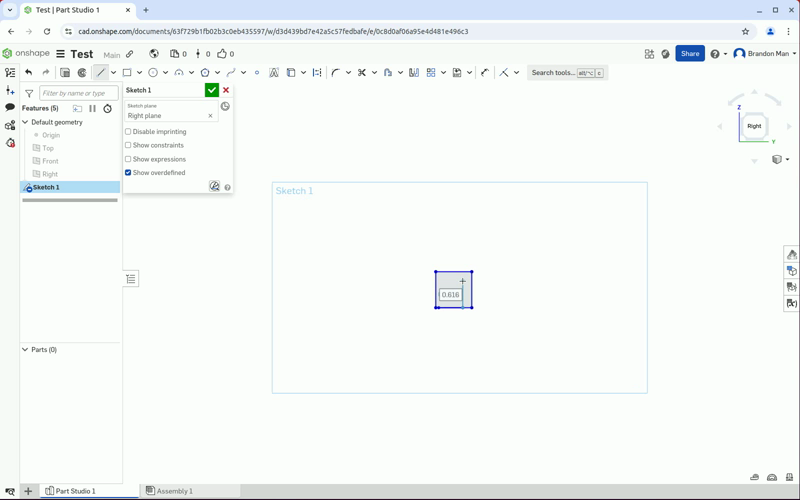
scroll(6)
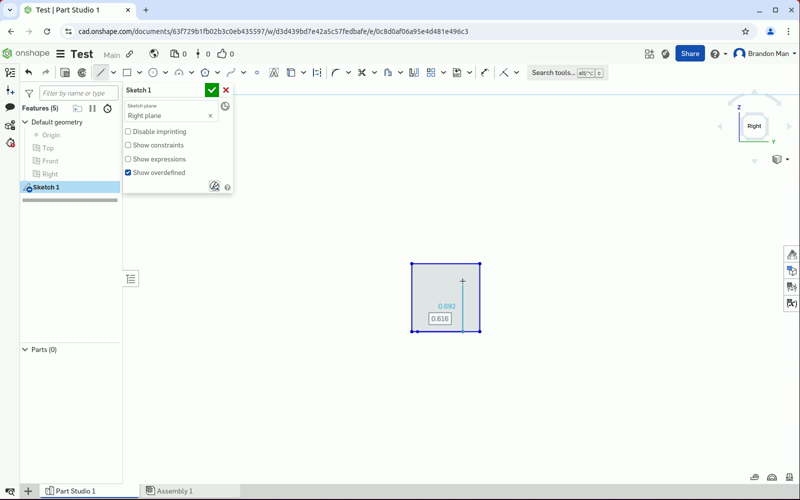
click(462, 280)
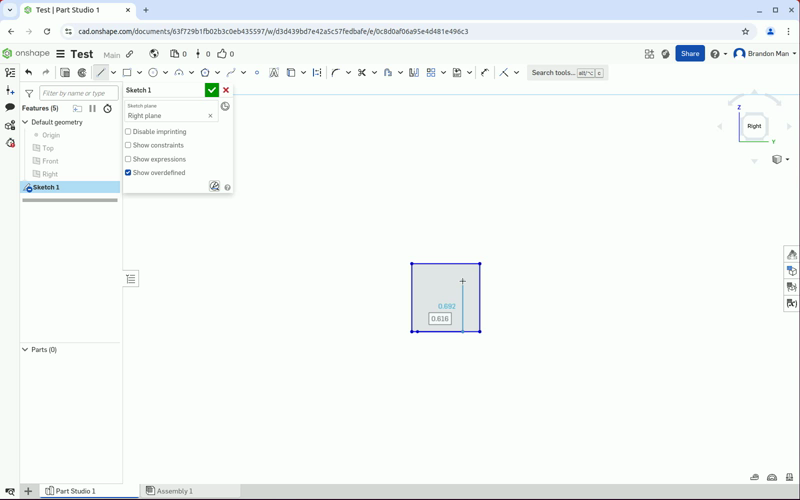
scroll(-6)
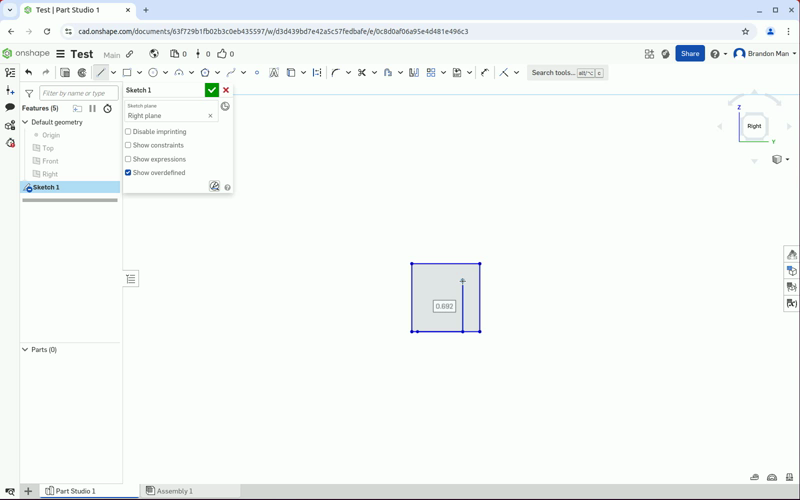
scroll(-6)
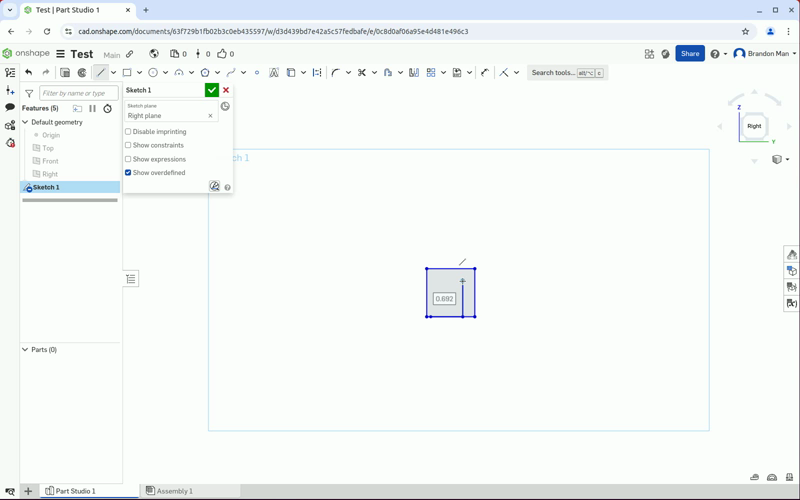
scroll(-6)
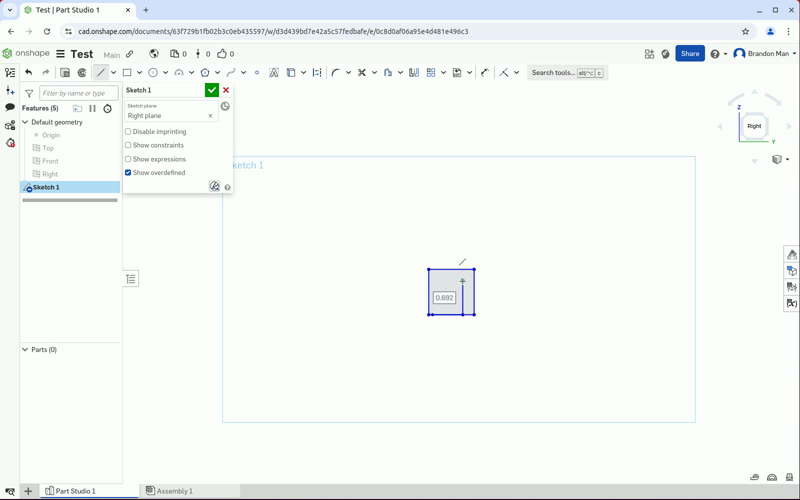
scroll(-6)
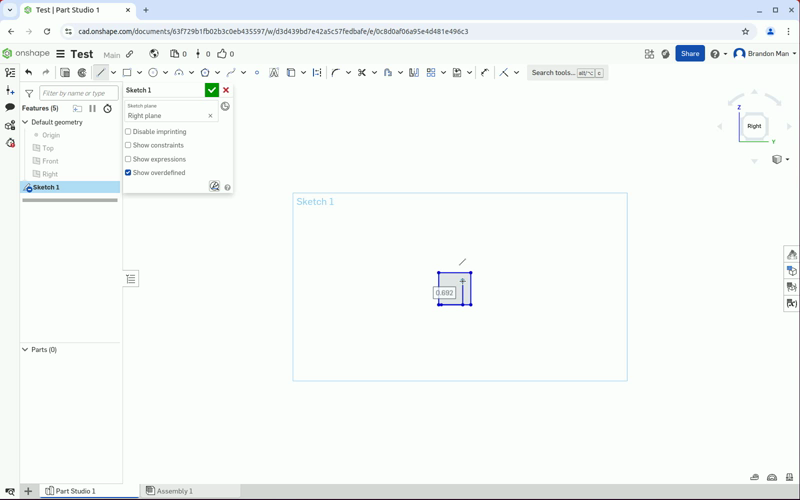
scroll(-6)
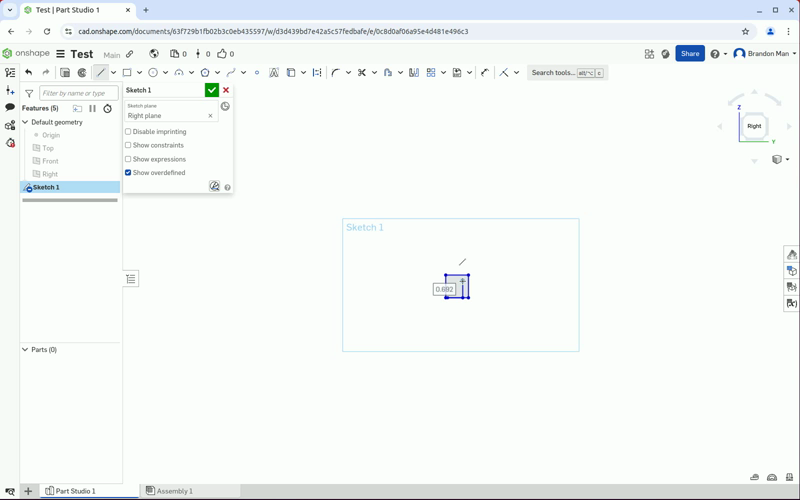
scroll(-6)
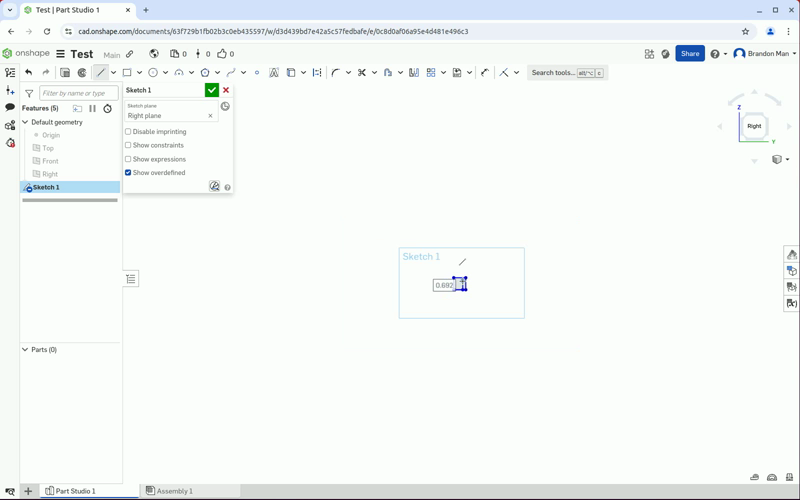
scroll(-6)
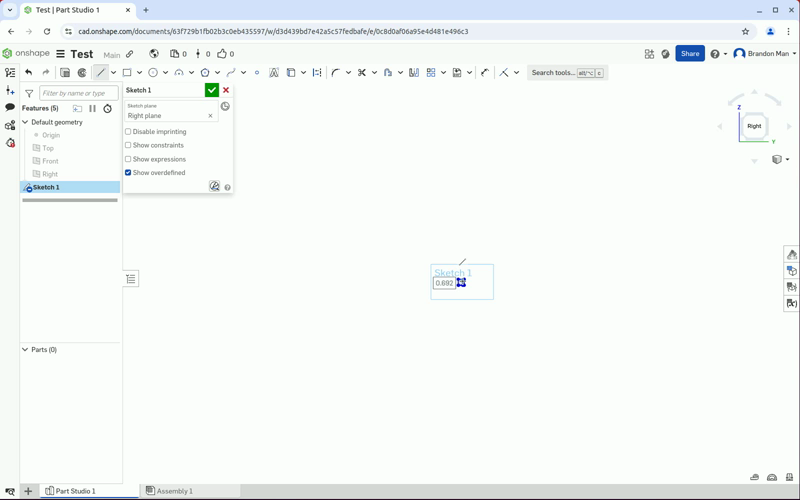
key_up(shift)
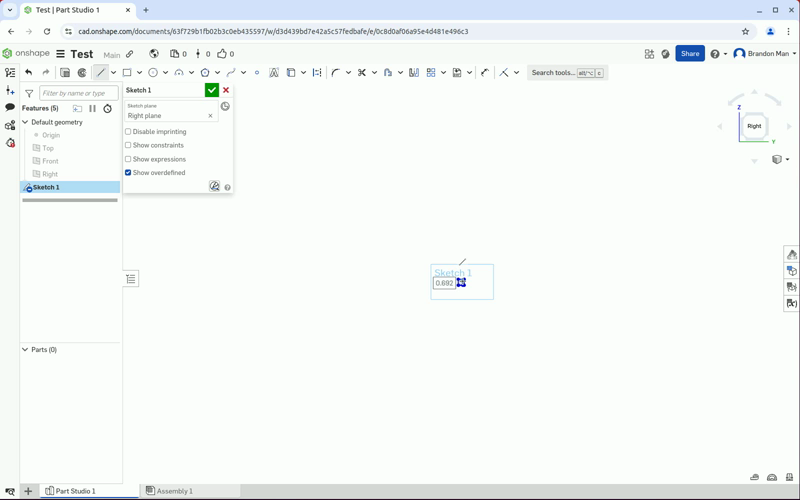
key_down(shift)
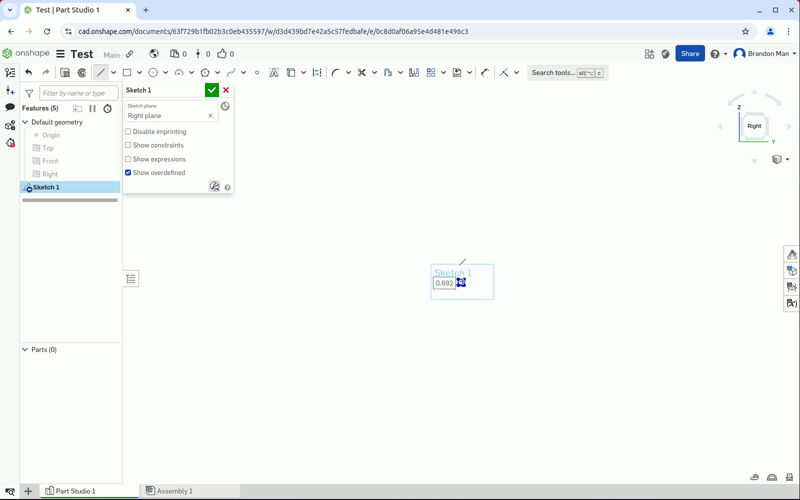
mouse_move(492, 280)
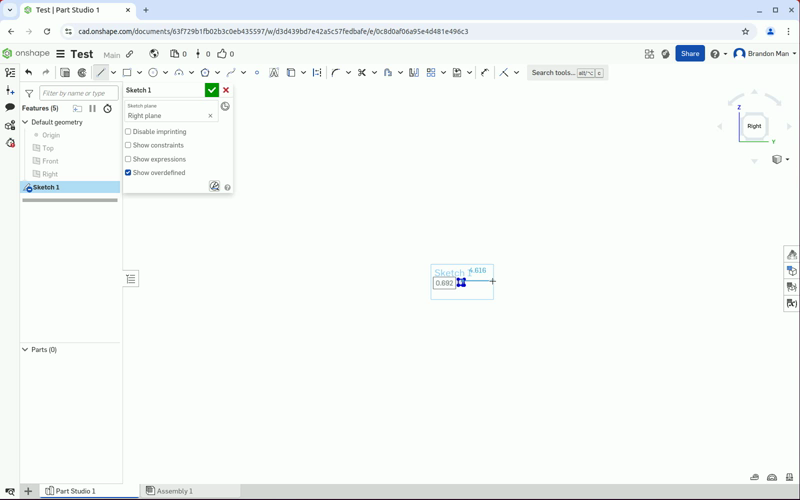
mouse_move(458, 280)
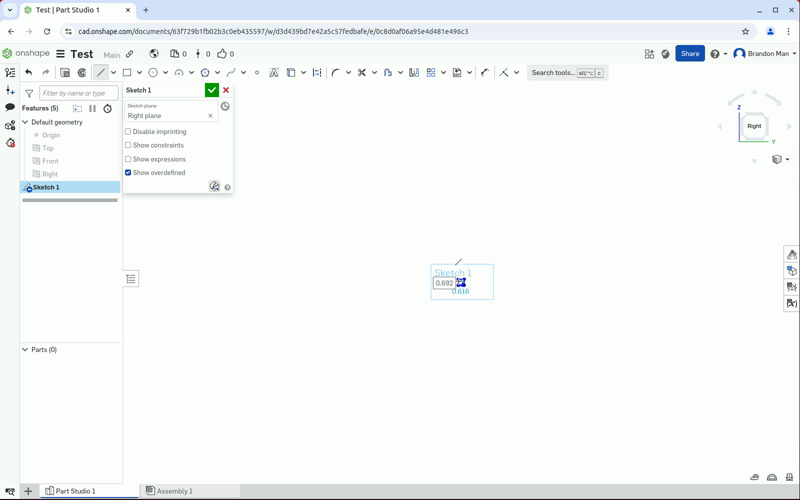
scroll(6)
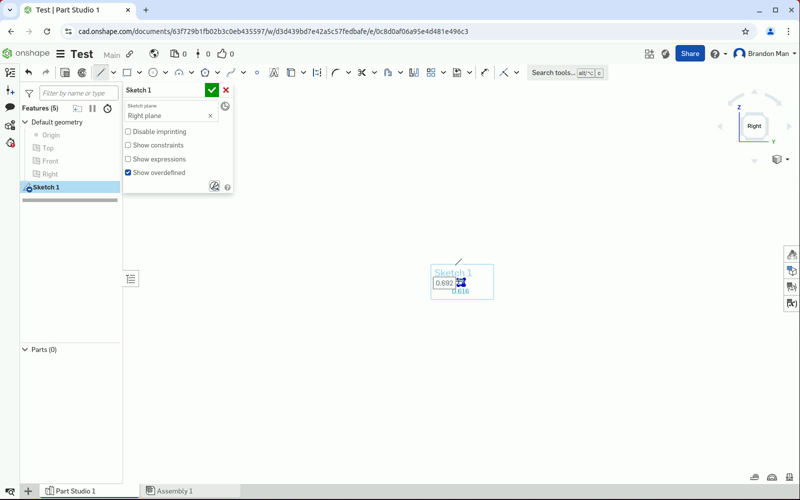
scroll(6)
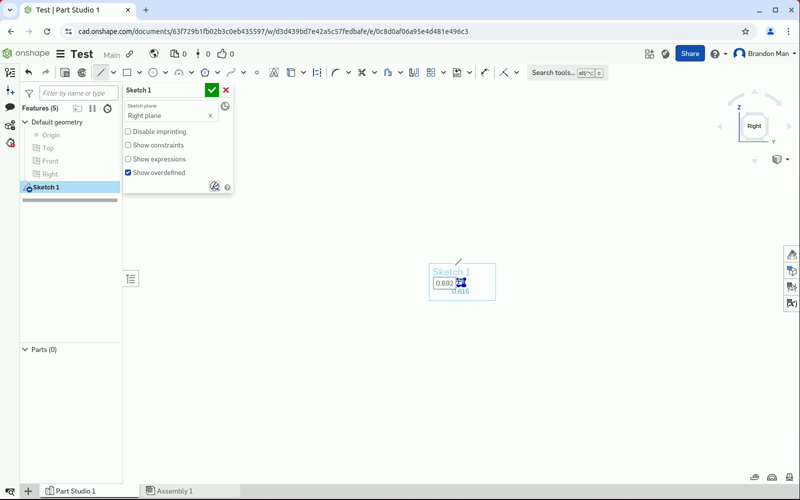
scroll(6)
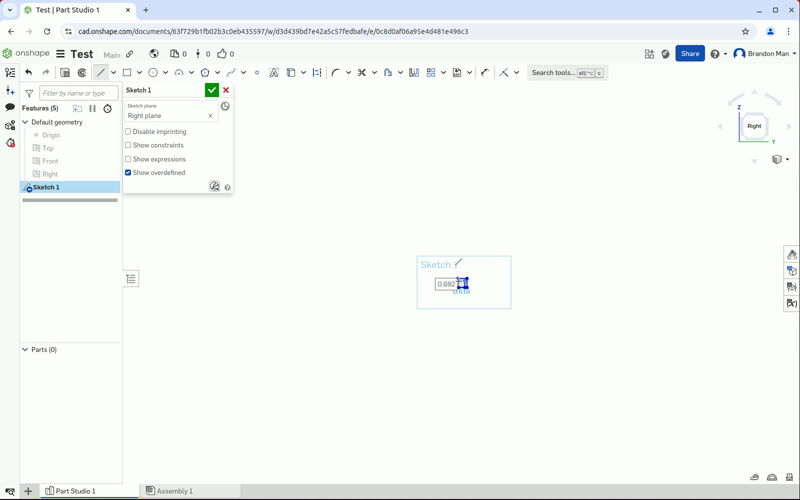
scroll(6)
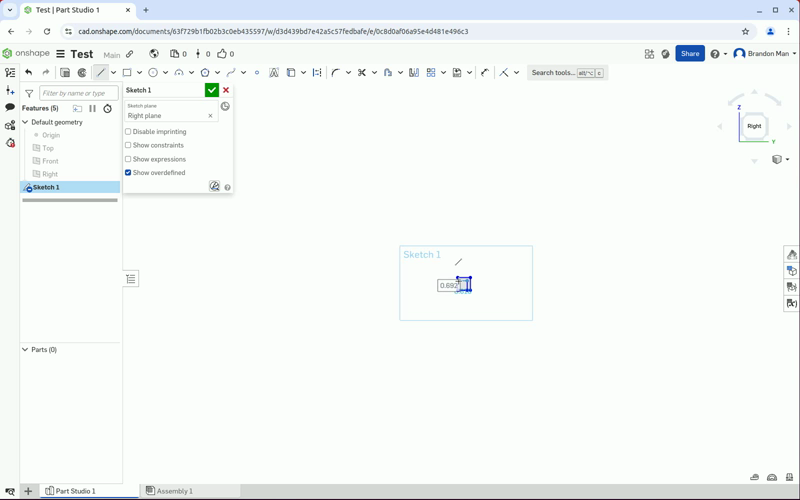
scroll(6)
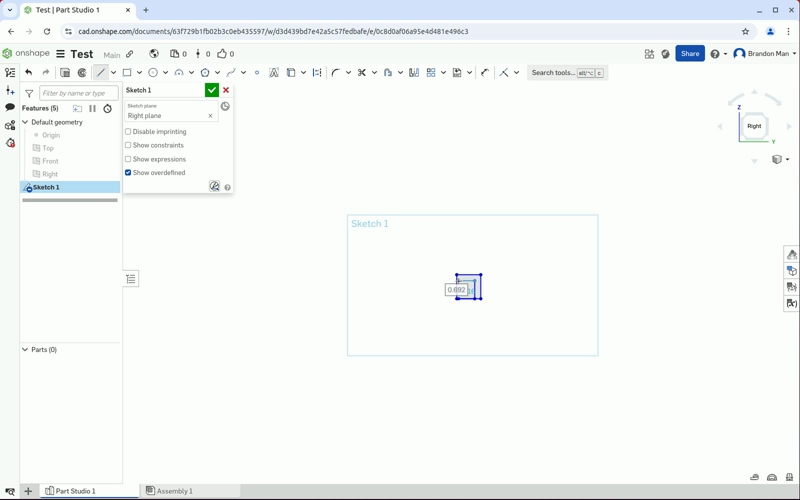
scroll(6)
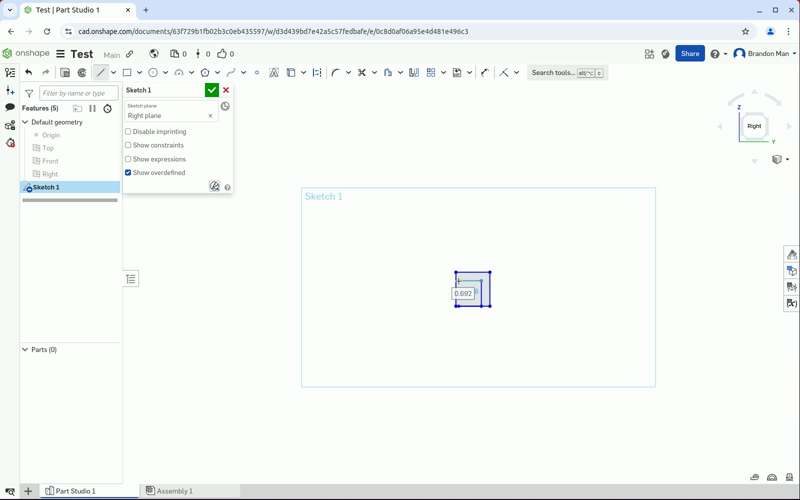
scroll(6)
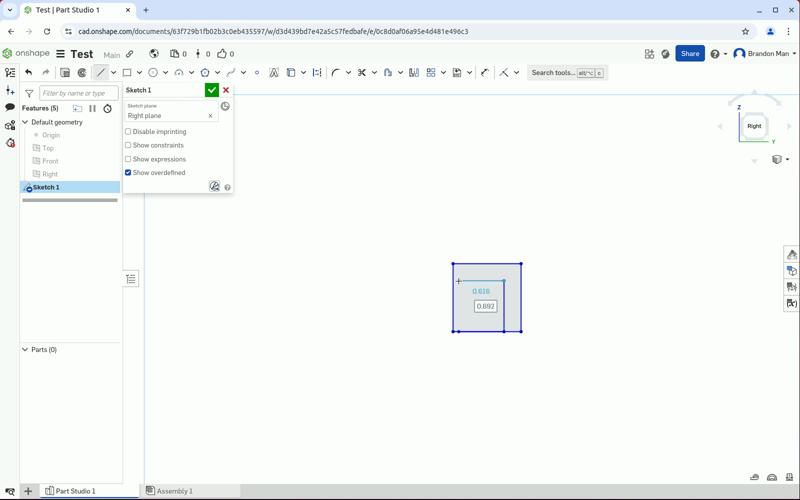
click(458, 280)
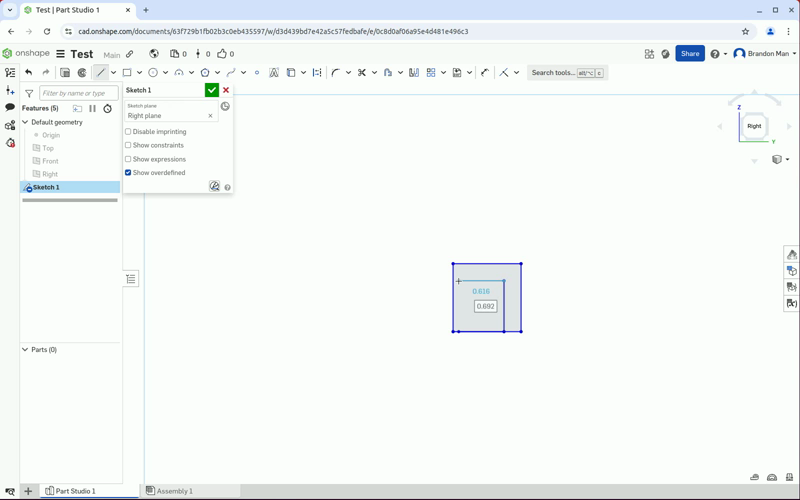
scroll(-6)
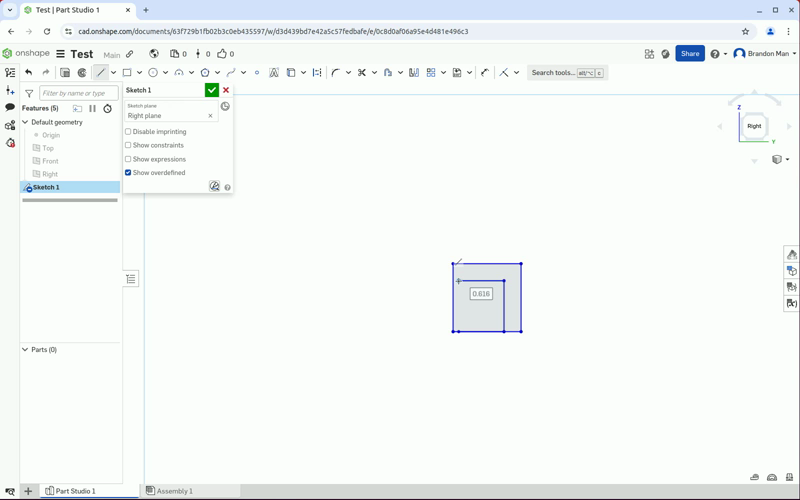
scroll(-6)
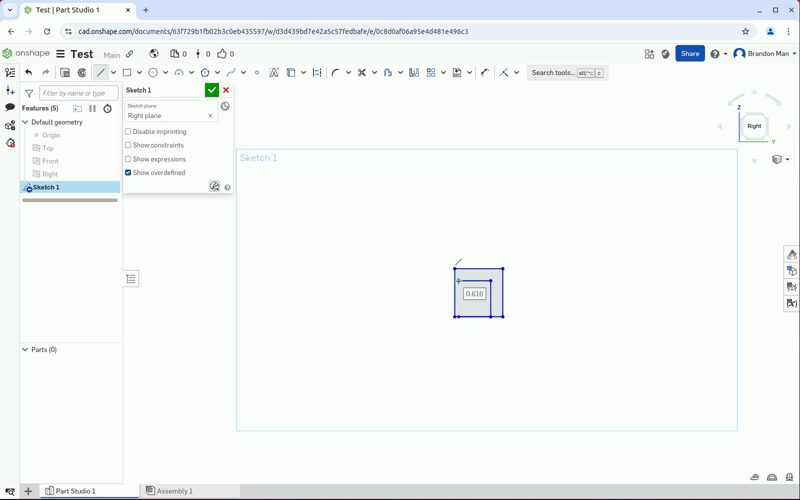
scroll(-6)
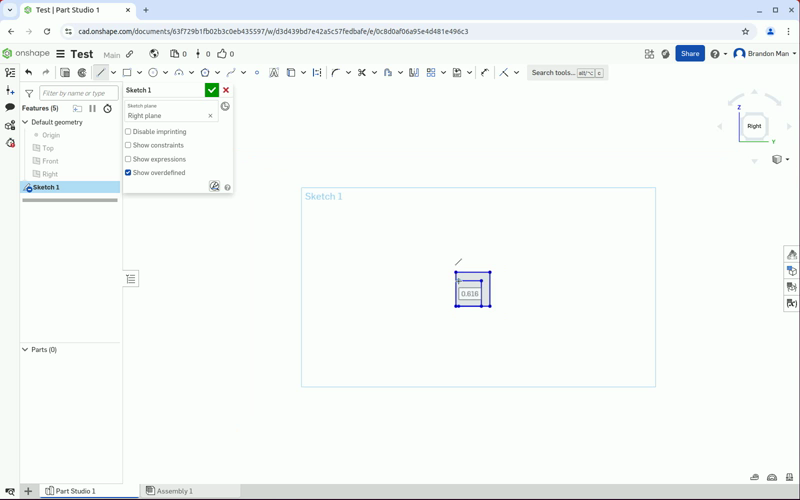
scroll(-6)
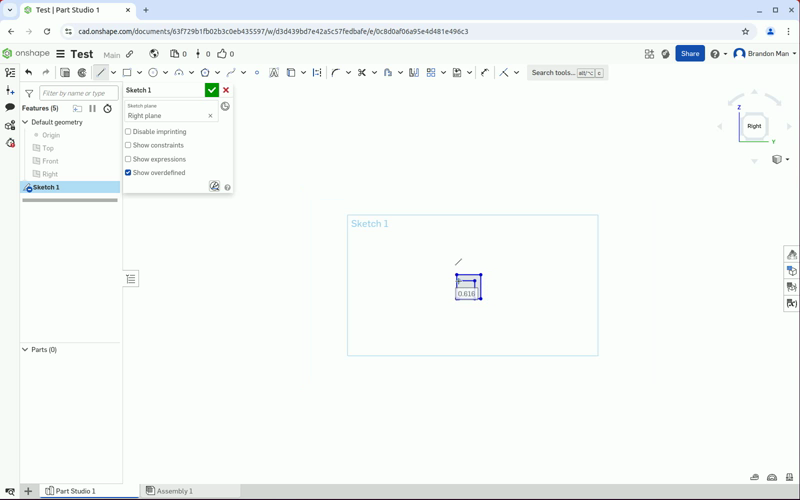
scroll(-6)
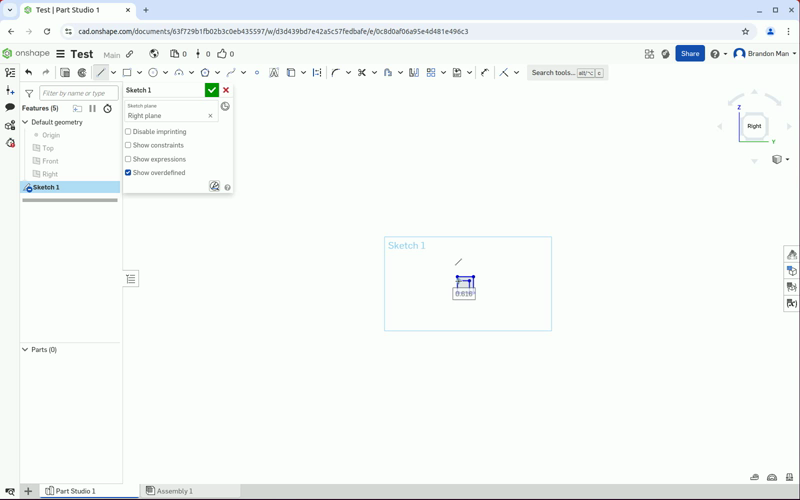
scroll(-6)
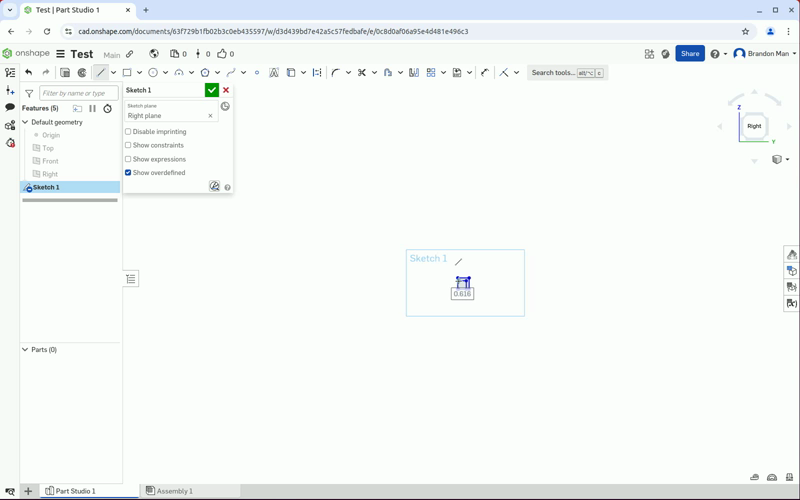
scroll(-6)
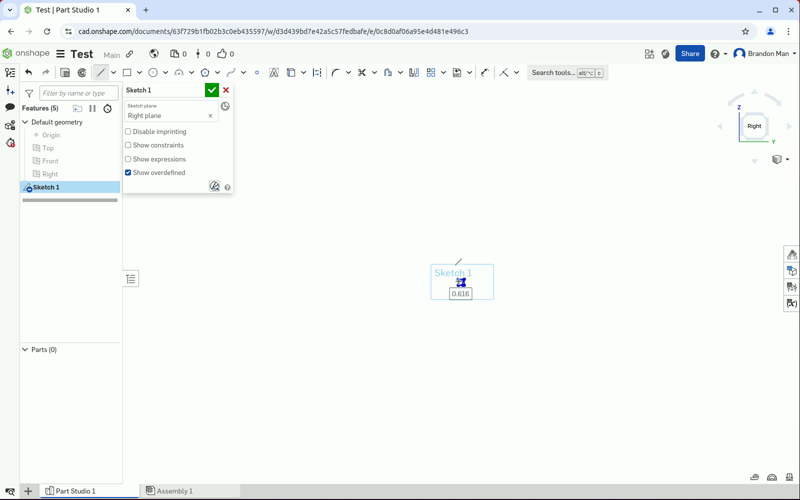
key_up(shift)
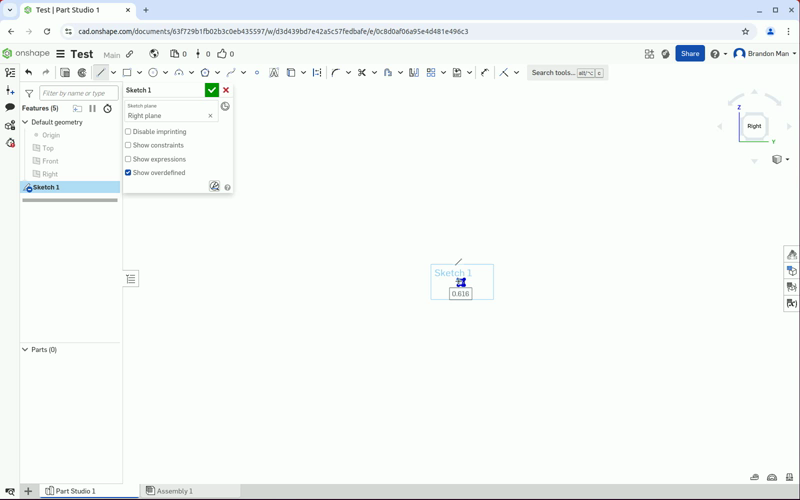
mouse_move(488, 280)
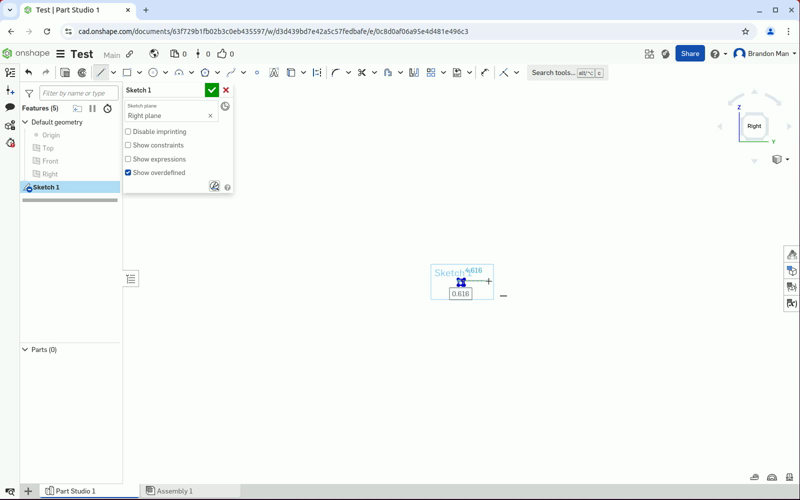
key_down(shift)
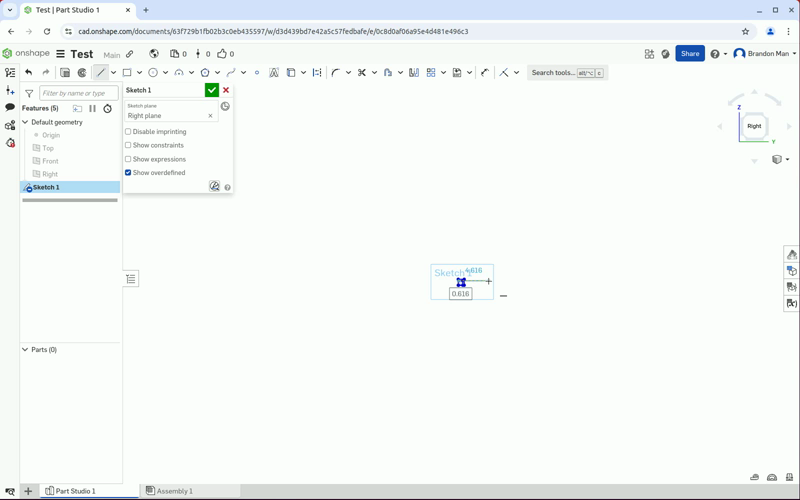
mouse_move(458, 285)
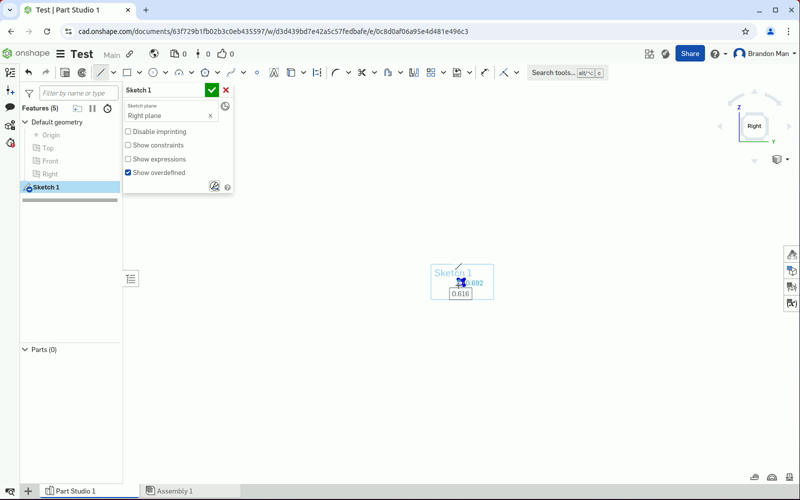
scroll(6)
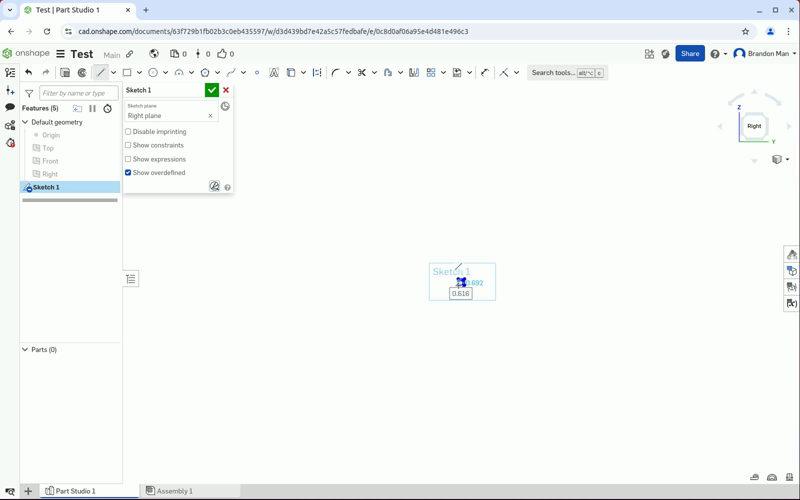
scroll(6)
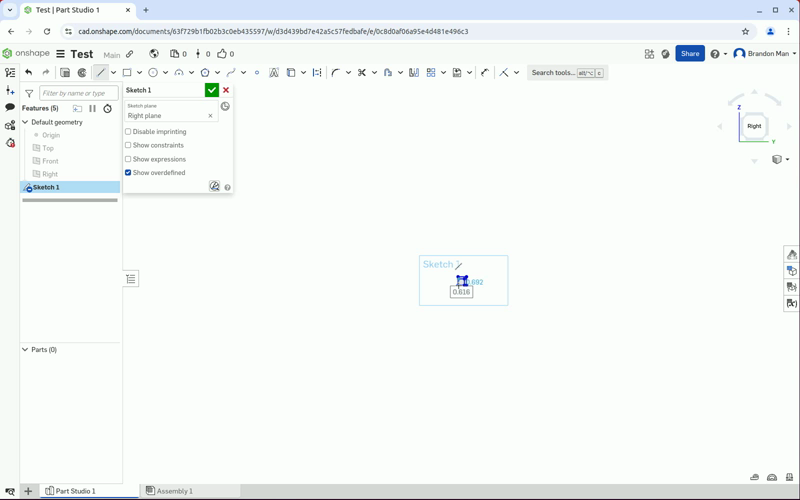
scroll(6)
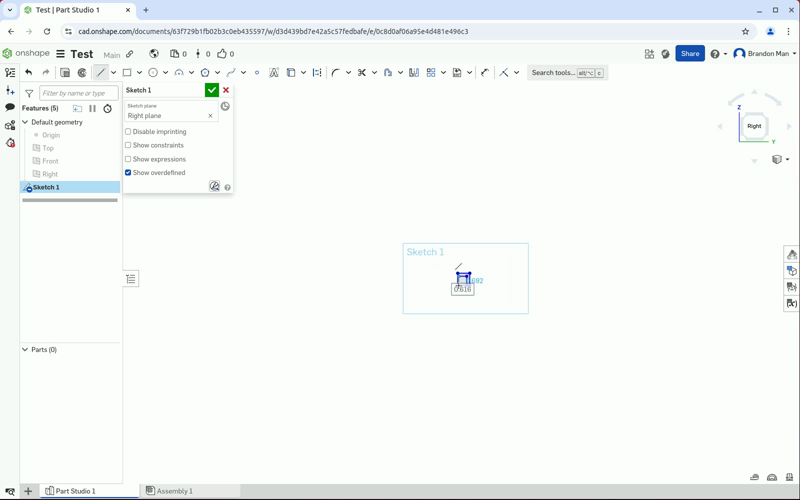
scroll(6)
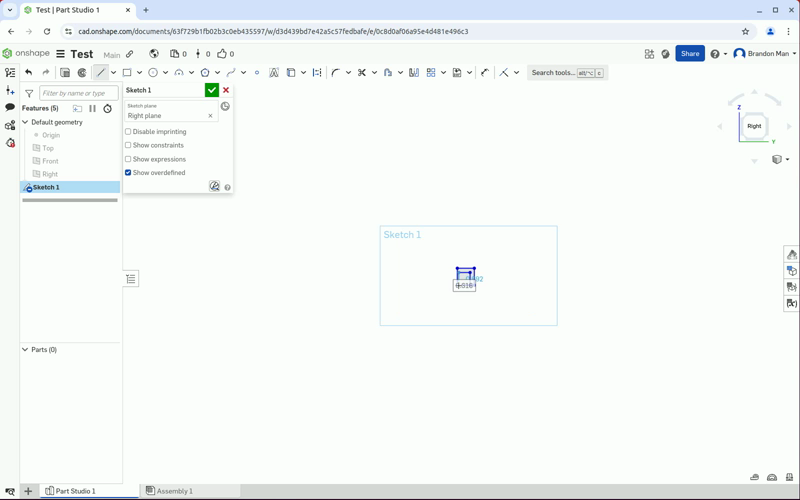
scroll(6)
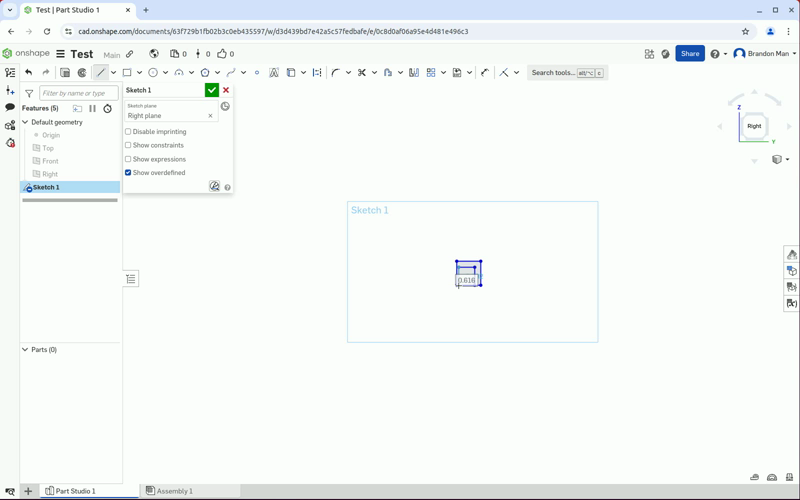
scroll(6)
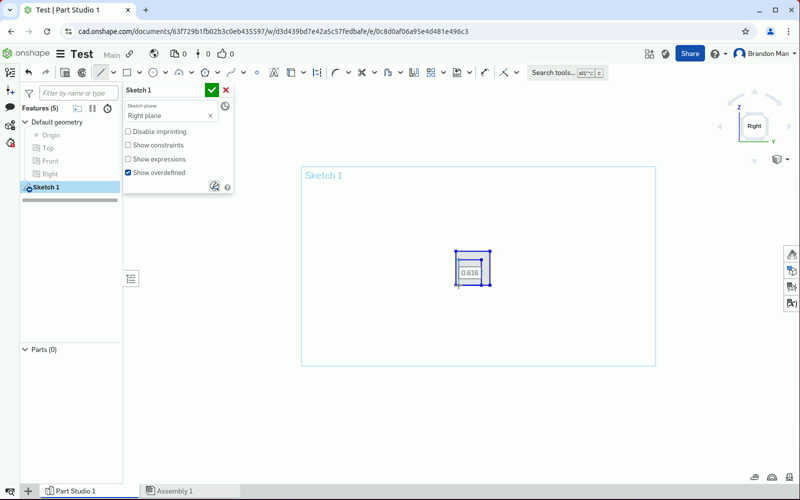
scroll(6)
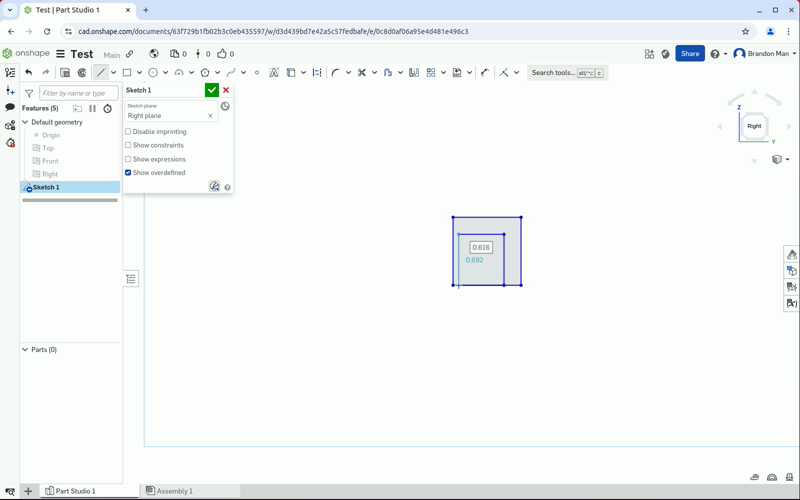
key_up(shift)
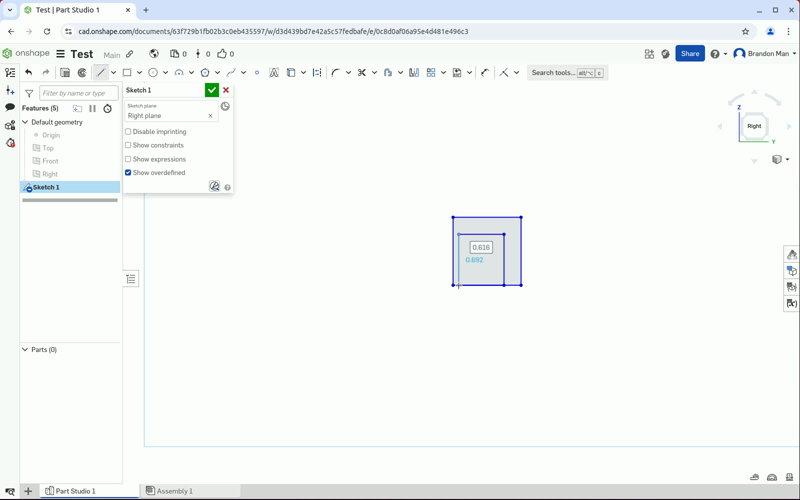
click(458, 285)
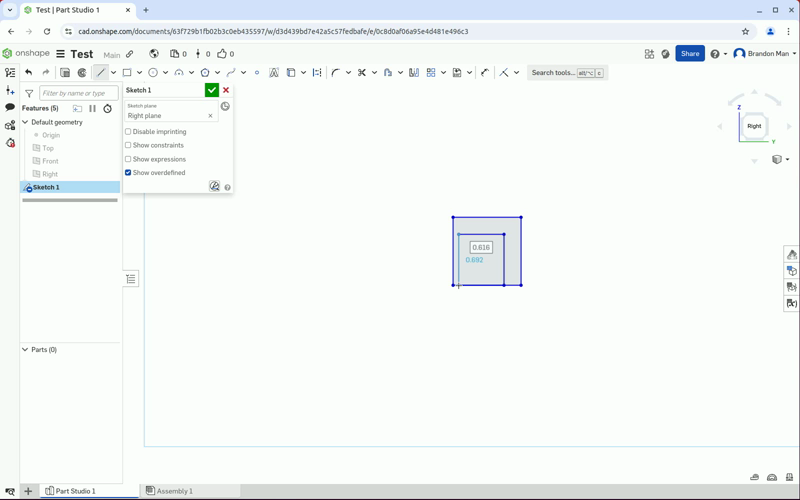
scroll(-6)
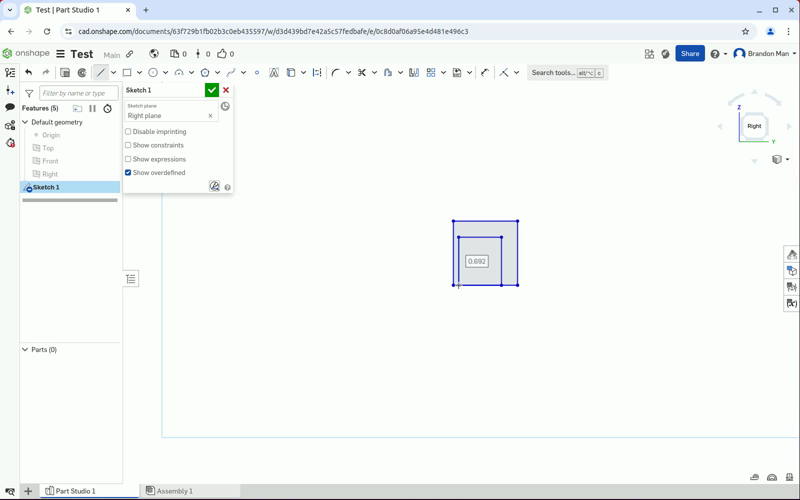
scroll(-6)
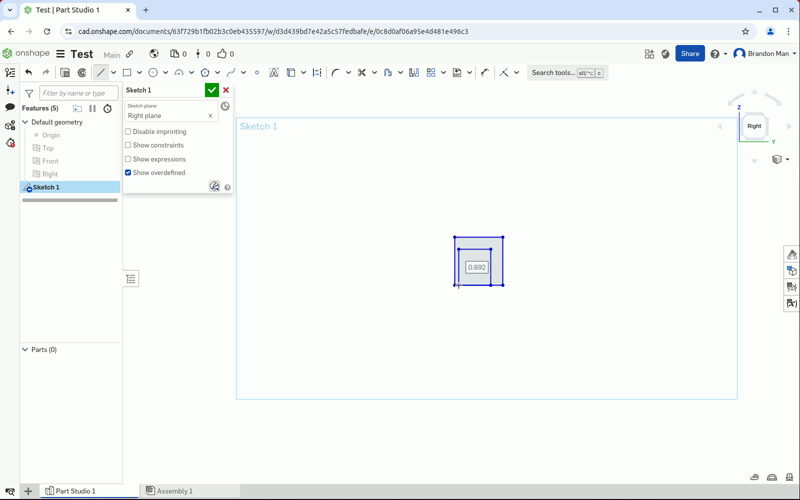
scroll(-6)
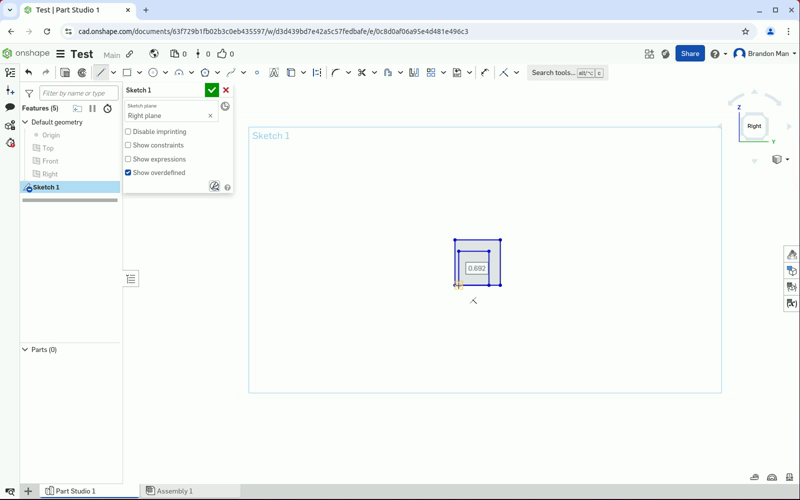
scroll(-6)
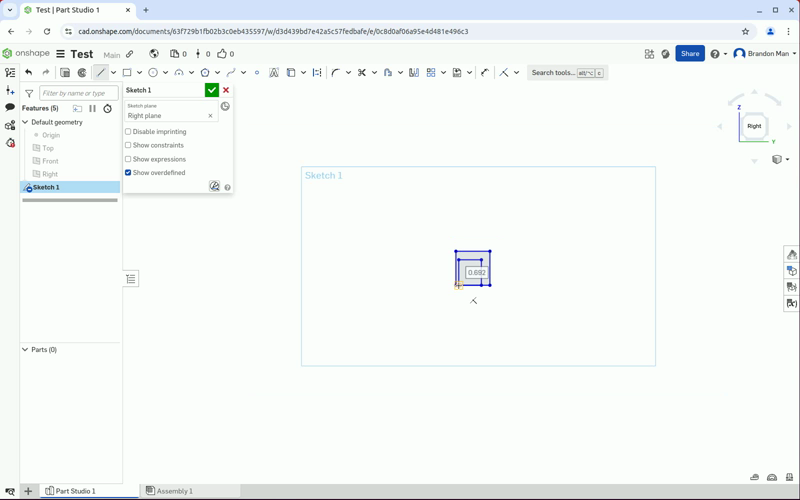
scroll(-6)
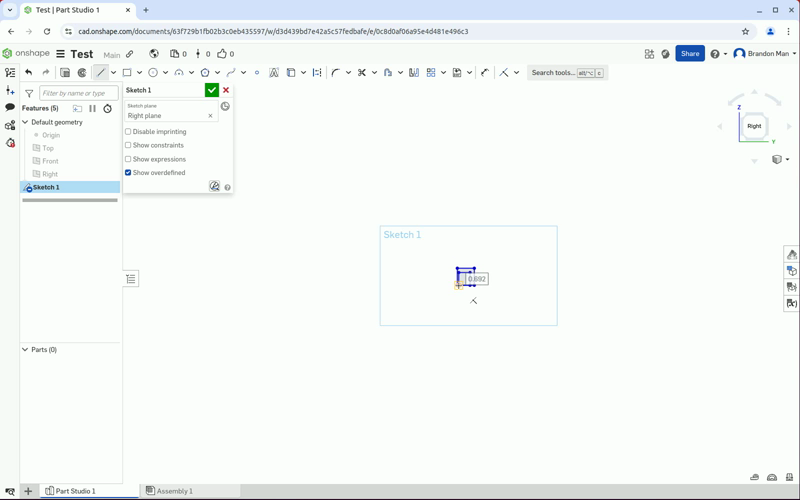
scroll(-6)
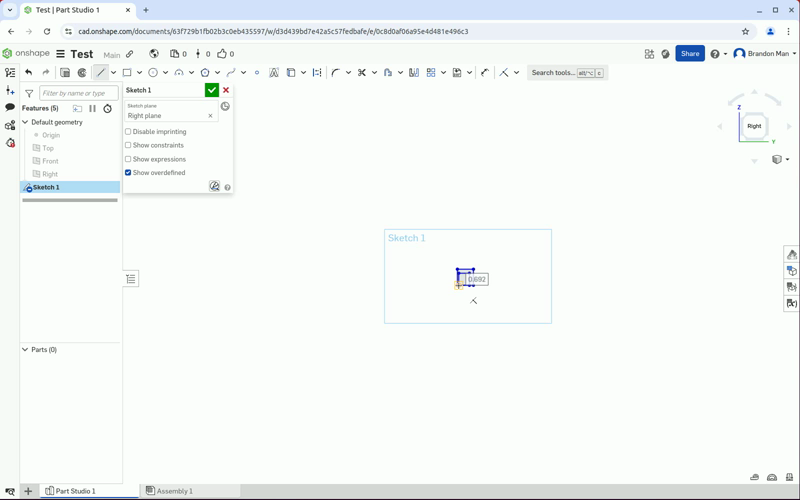
scroll(-6)
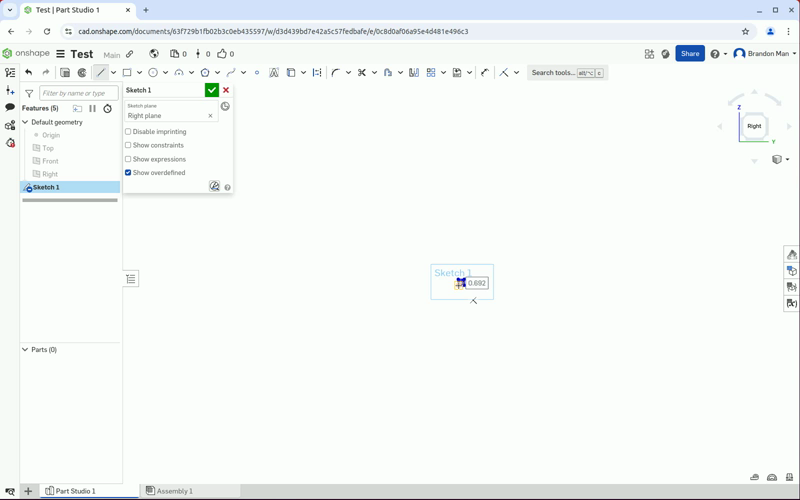
key(esc)
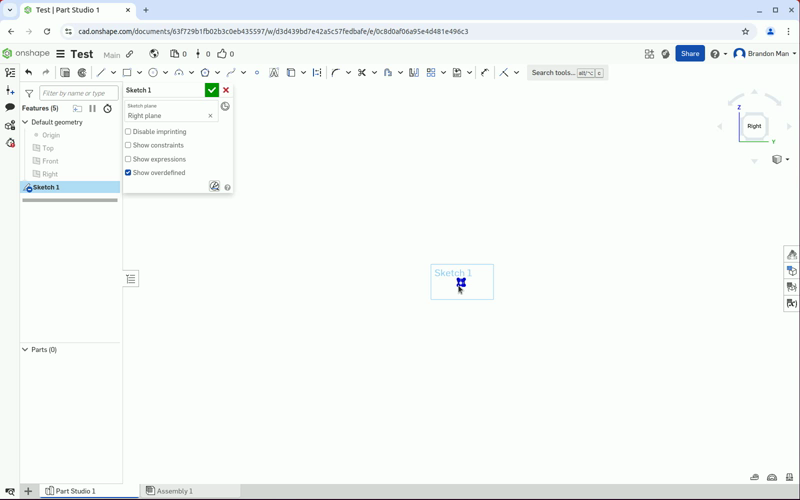
mouse_move(460, 285)
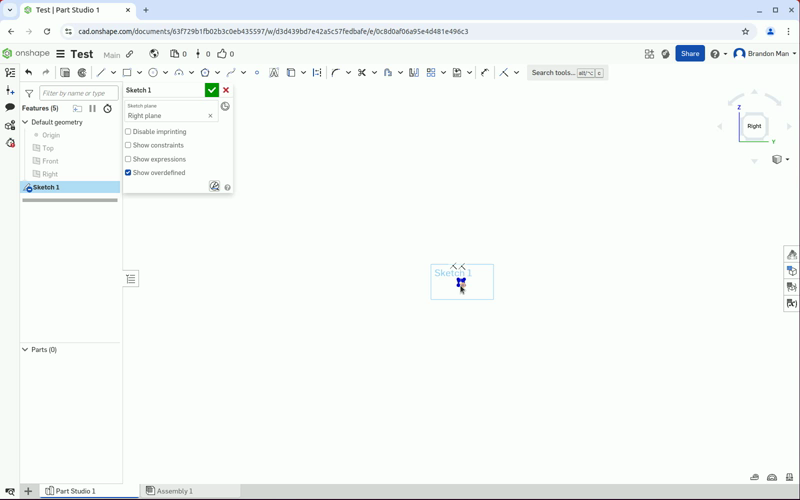
scroll(6)
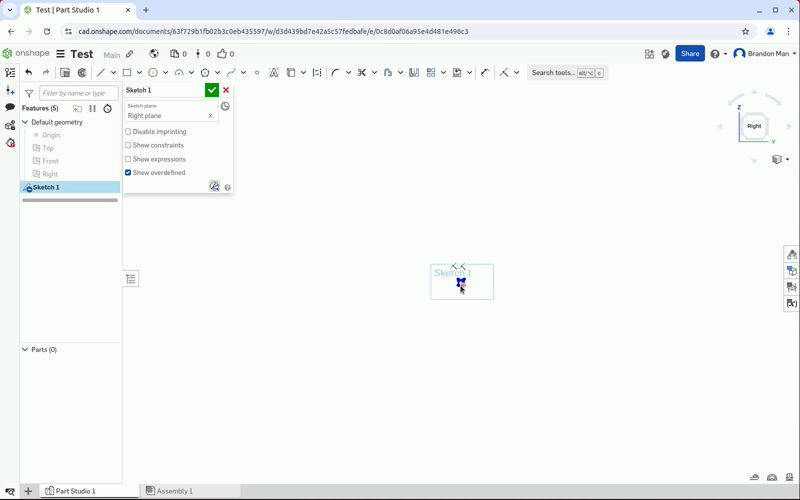
scroll(6)
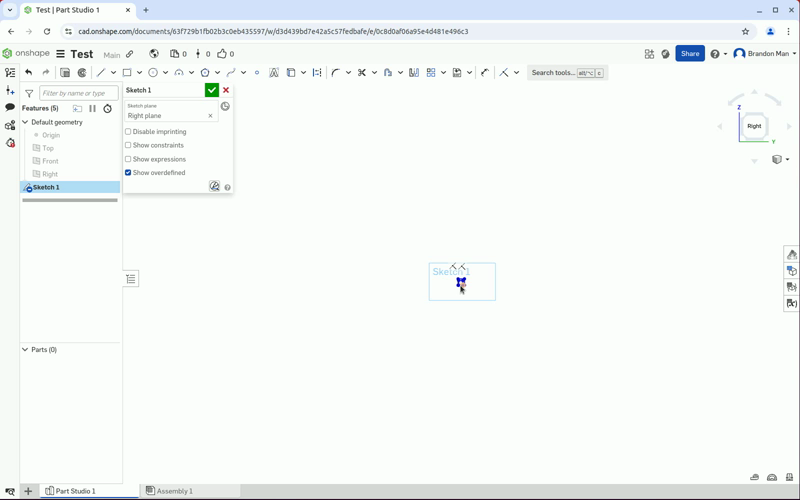
scroll(6)
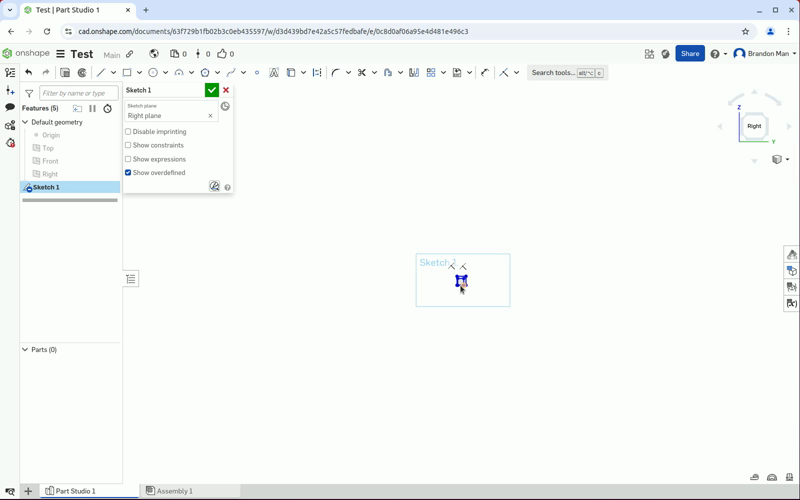
scroll(6)
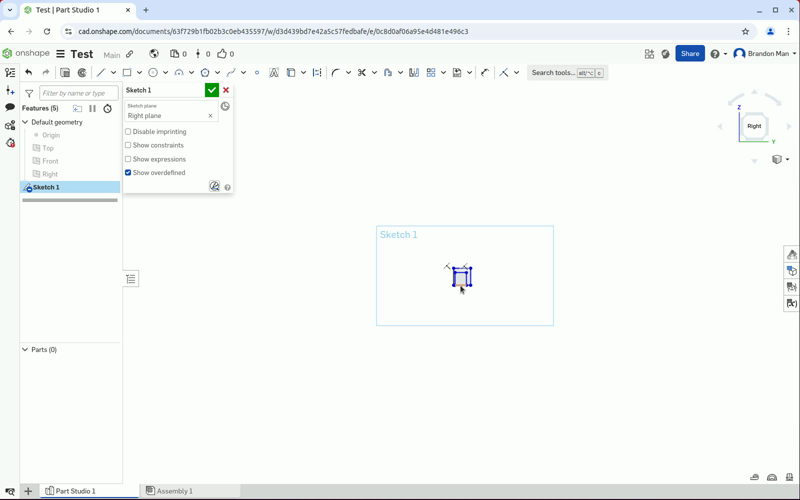
scroll(6)
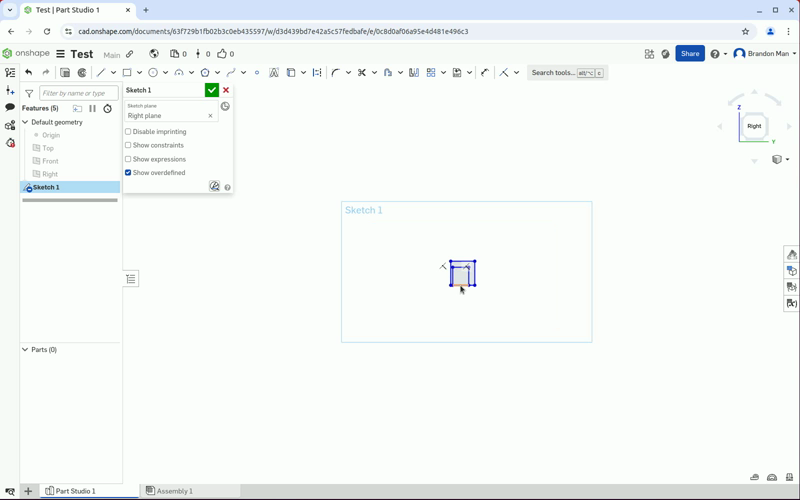
scroll(6)
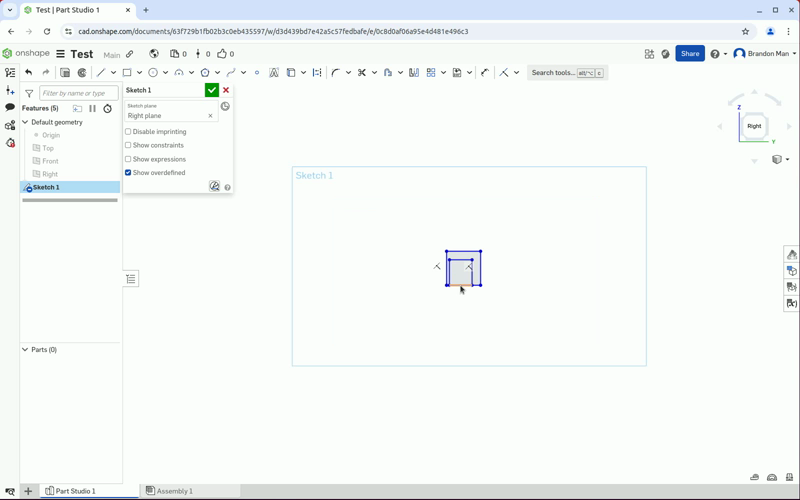
scroll(6)
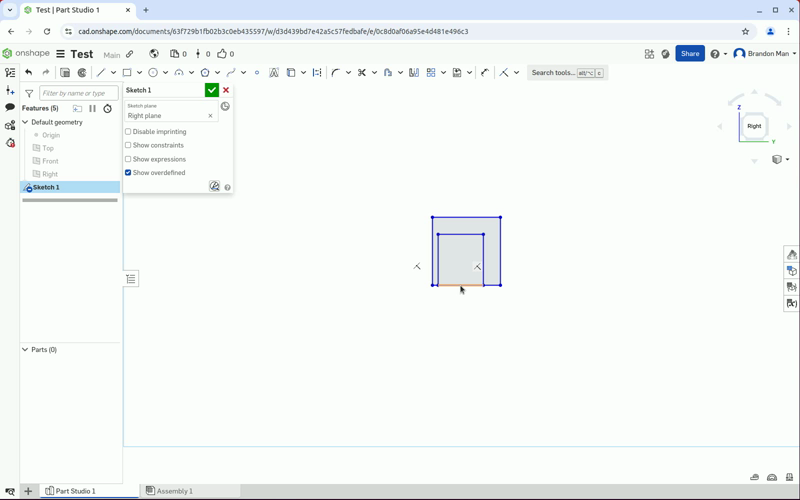
click(460, 285)
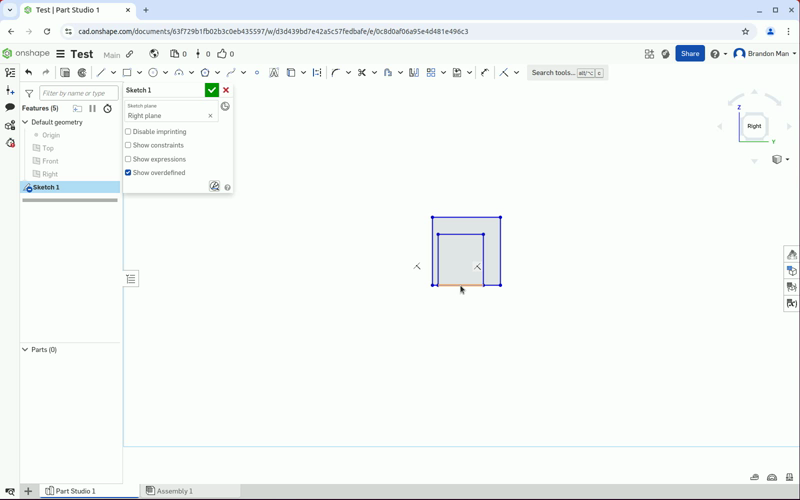
scroll(-6)
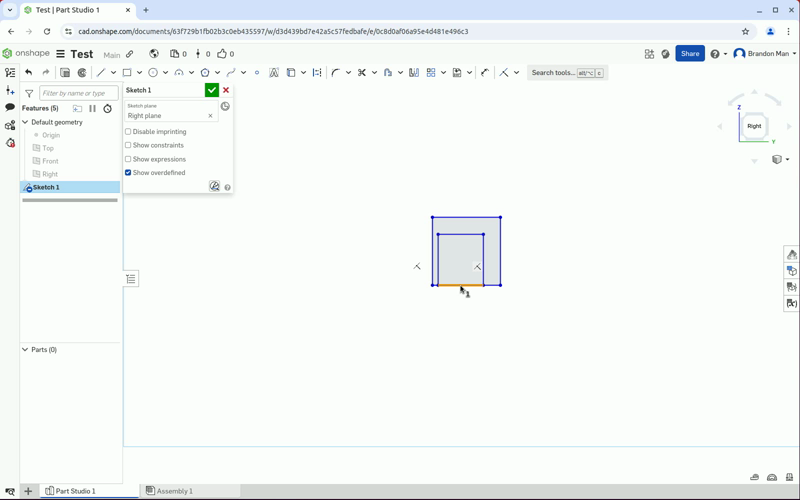
scroll(-6)
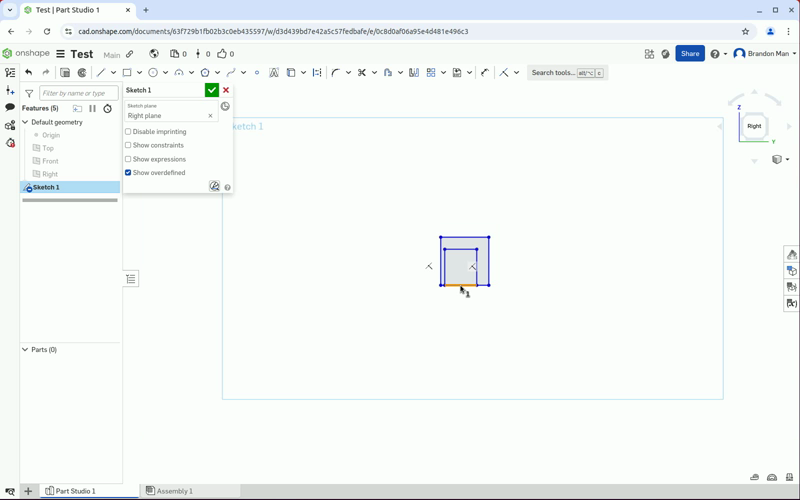
scroll(-6)
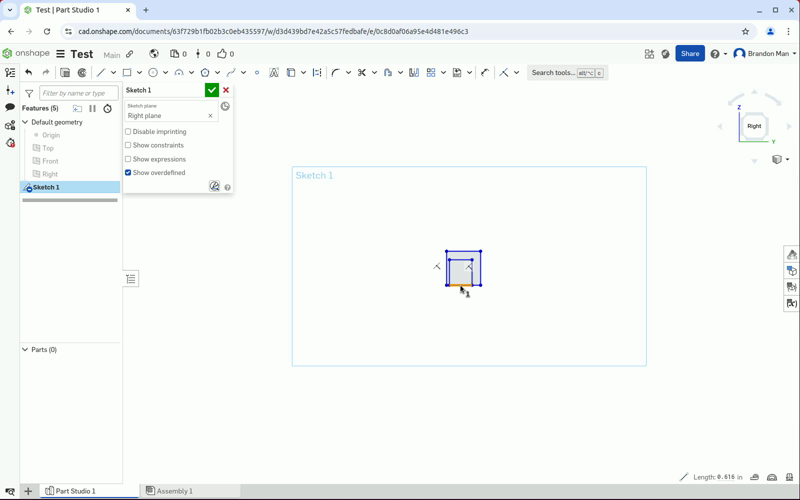
scroll(-6)
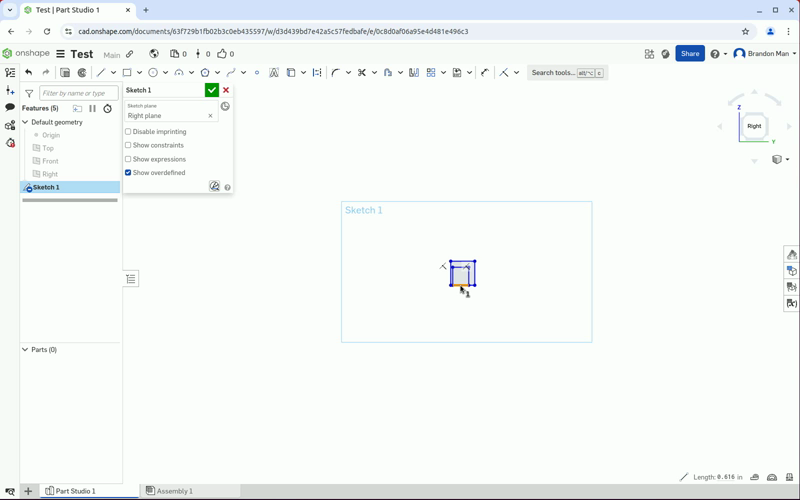
scroll(-6)
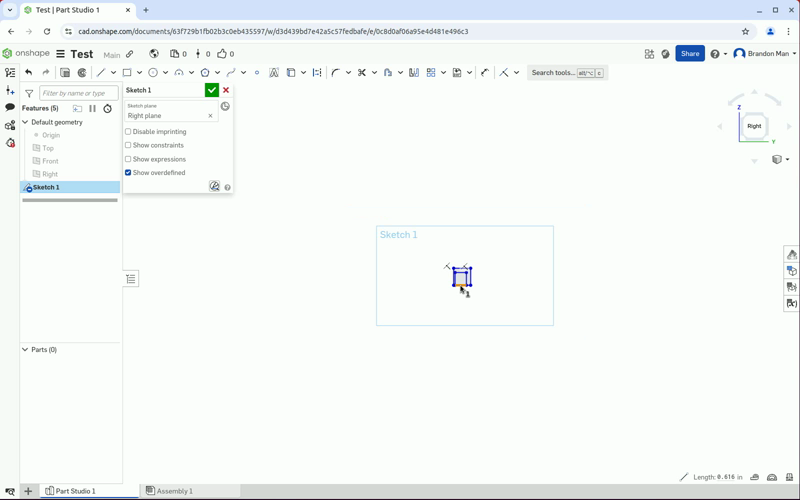
scroll(-6)
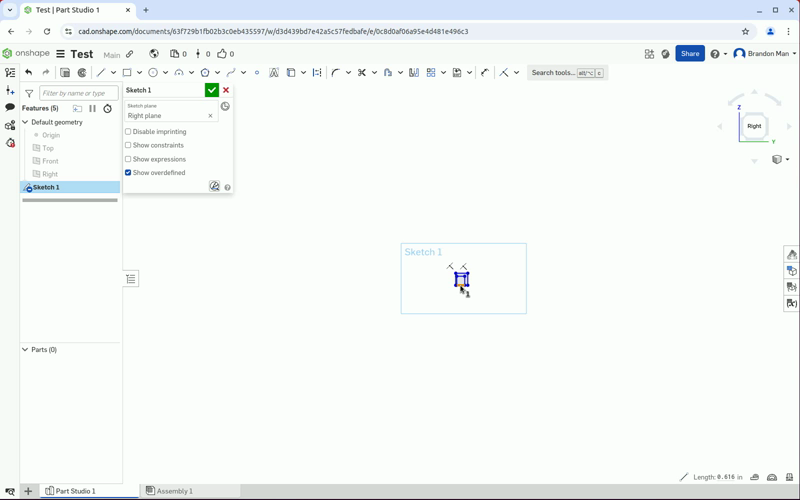
scroll(-6)
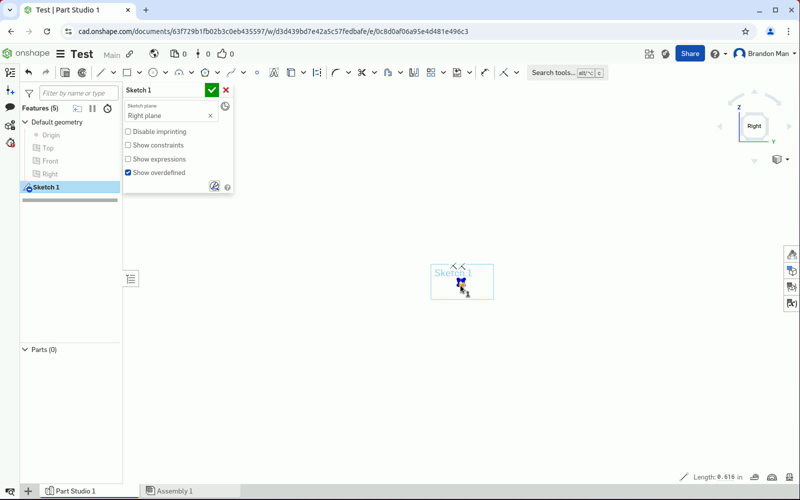
mouse_move(73, 352)
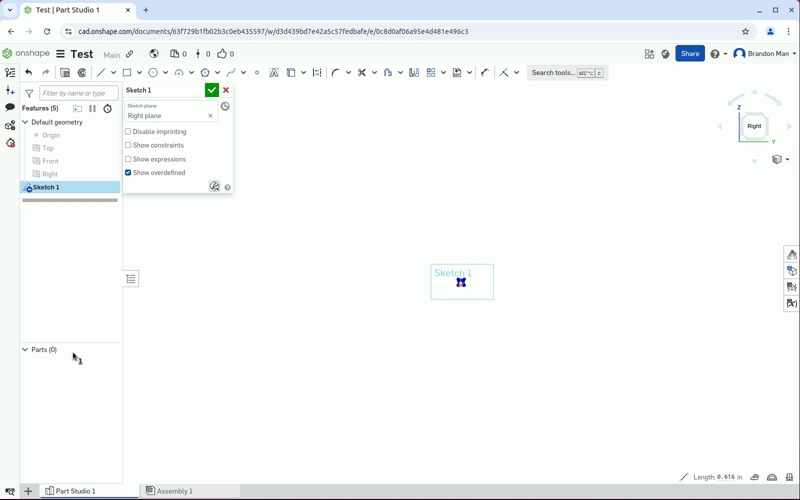
key(shift+y)
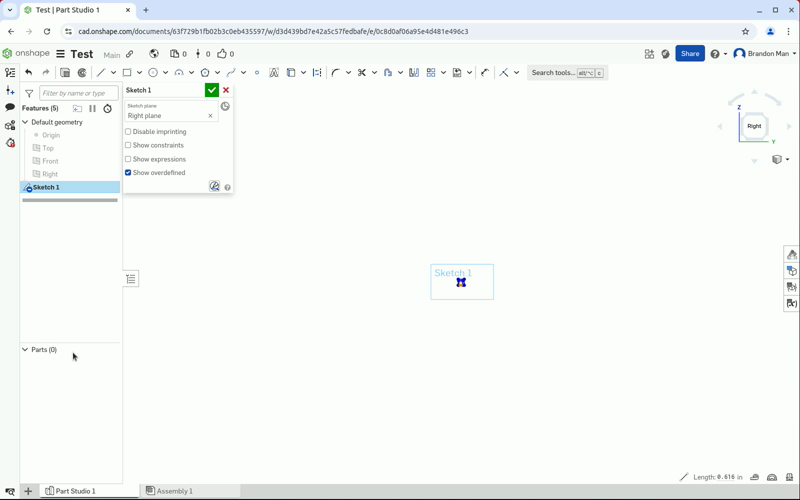
key(shift+e)
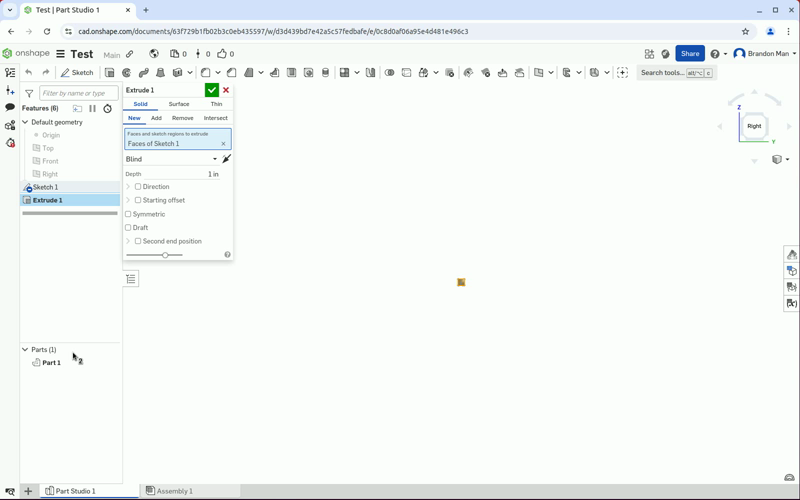
mouse_move(143, 106)
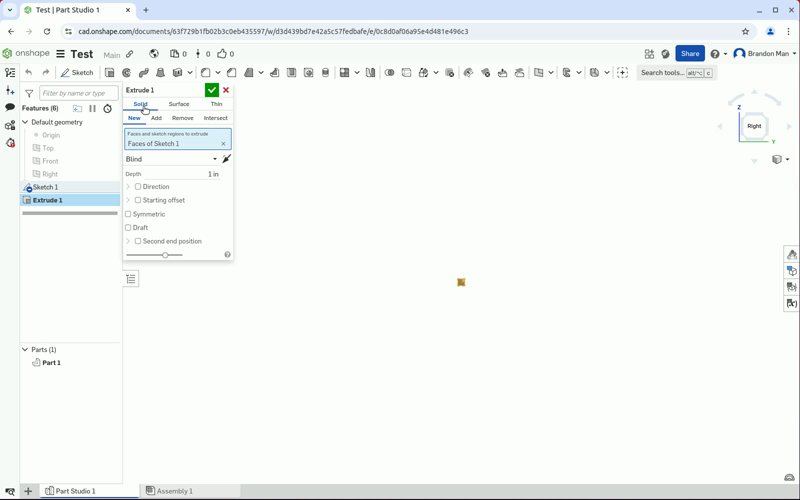
click(143, 106)
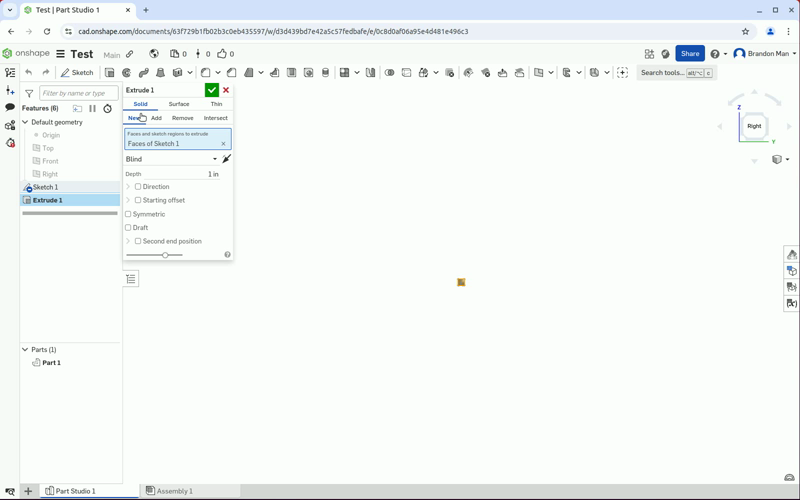
mouse_move(137, 120)
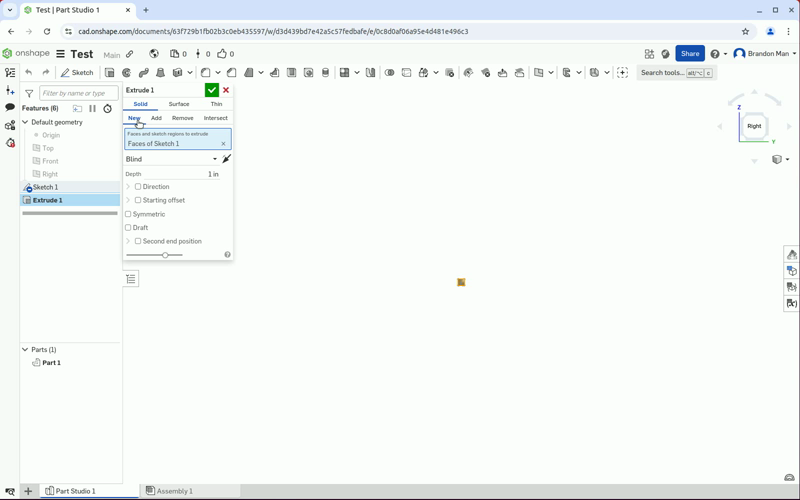
click(137, 120)
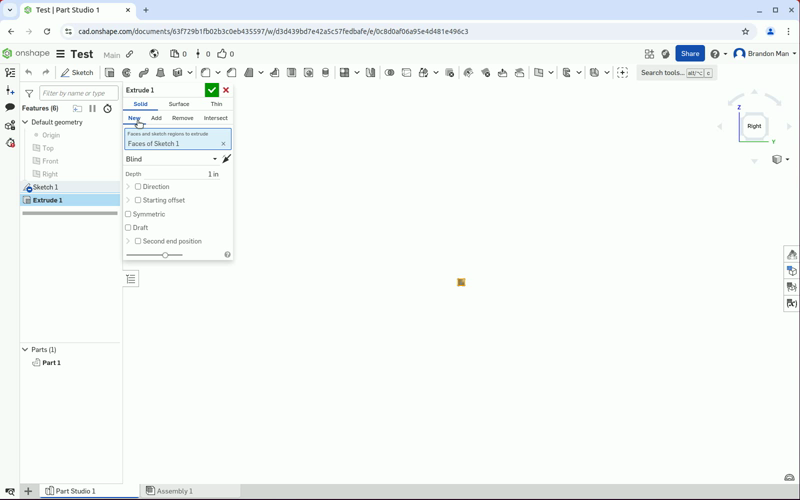
key(tab, 4)
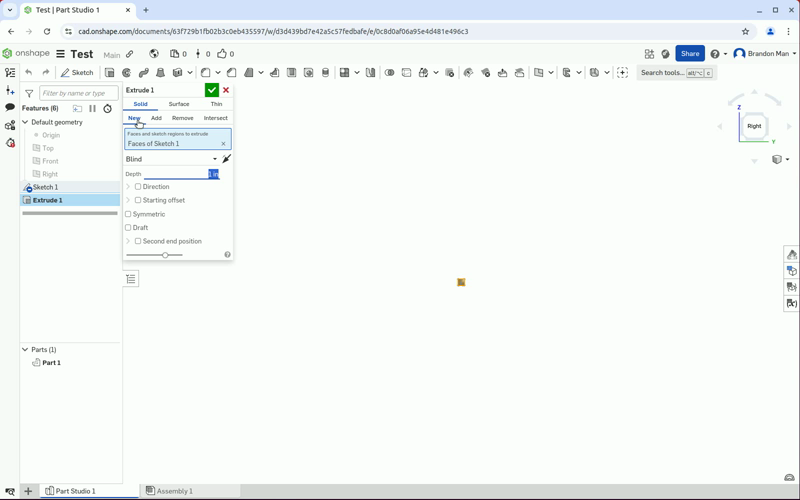
text(22.145)
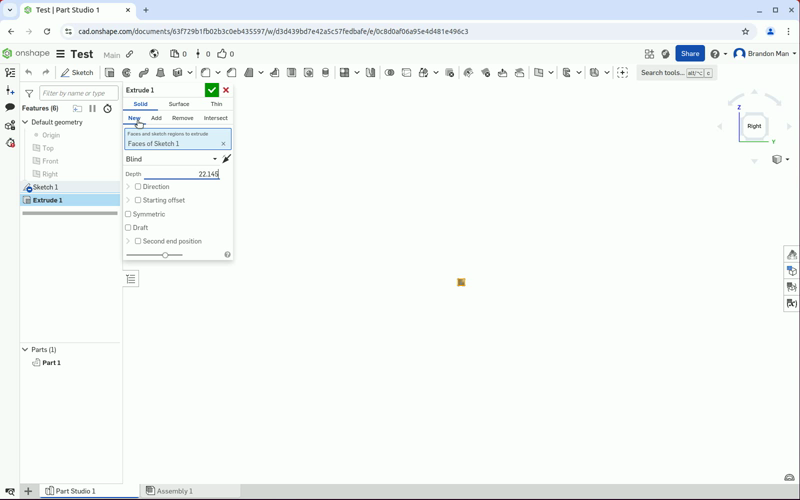
key(enter)
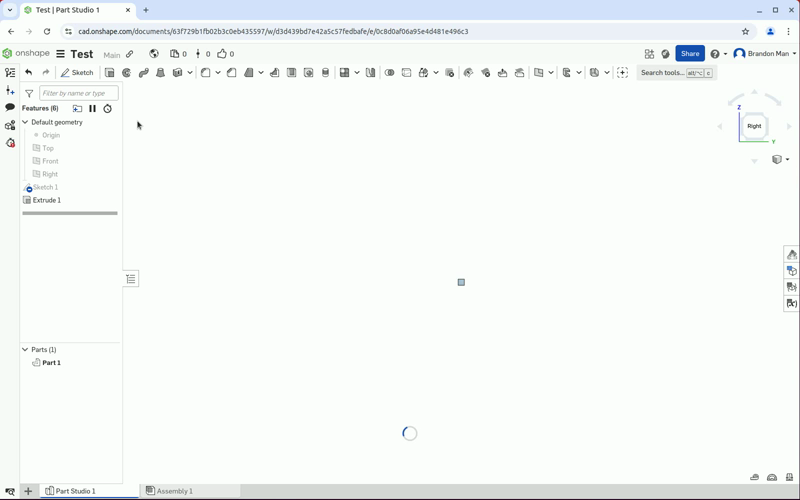
key(shift+h)
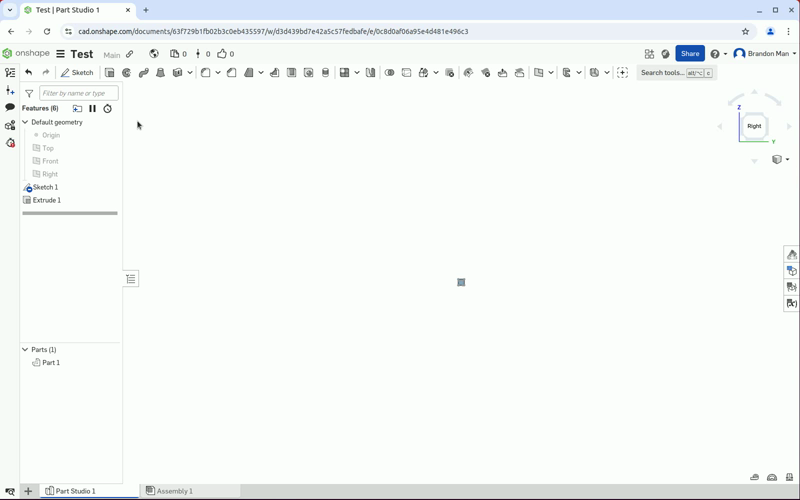
key(shift+h)
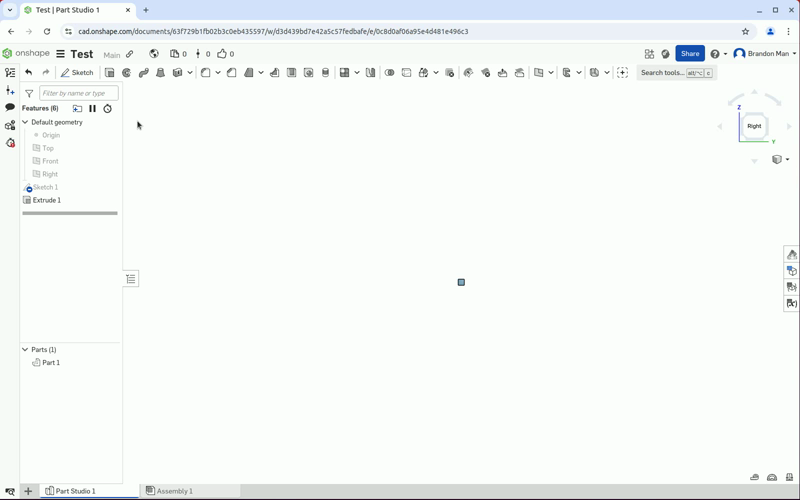
mouse_move(73, 189)
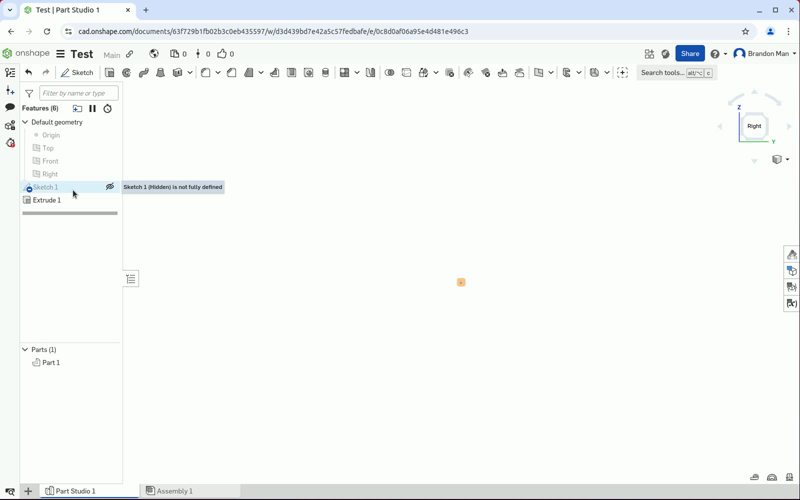
click(73, 189)
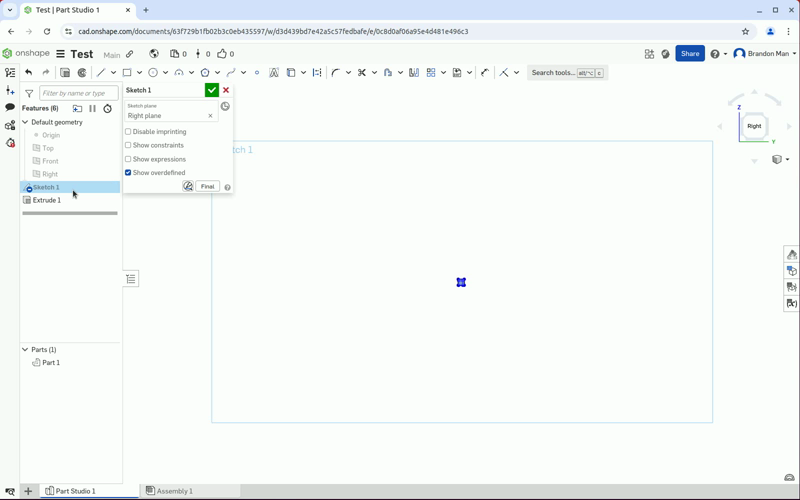
mouse_move(229, 92)
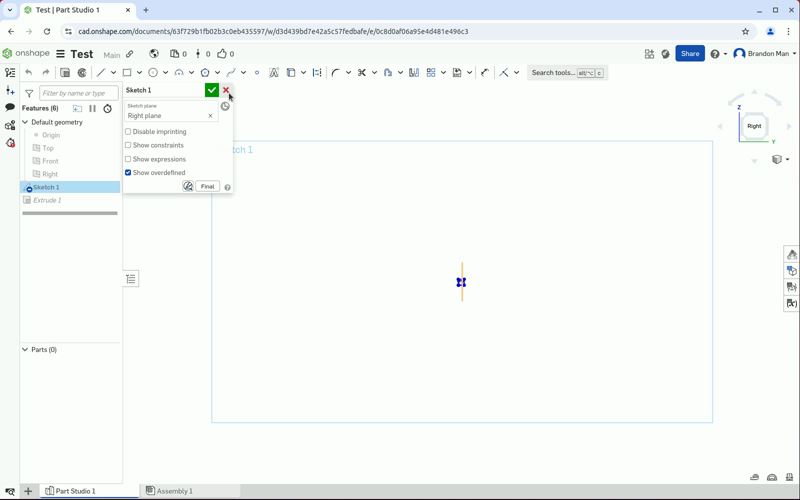
click(229, 92)
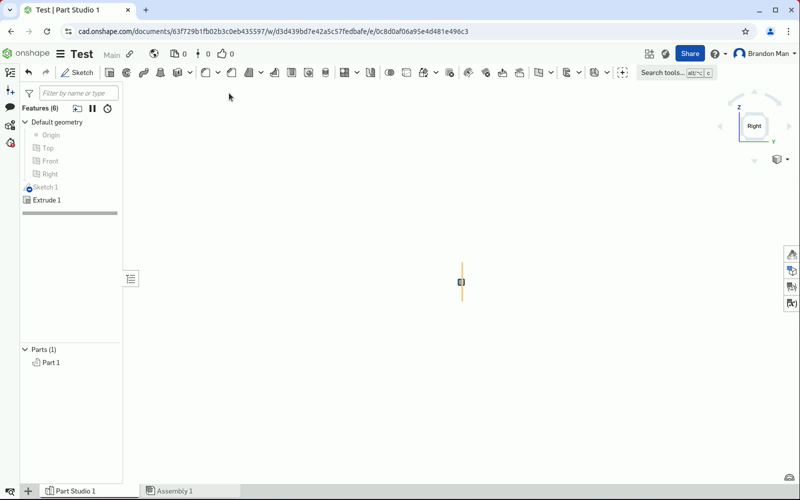
mouse_move(541, 75)
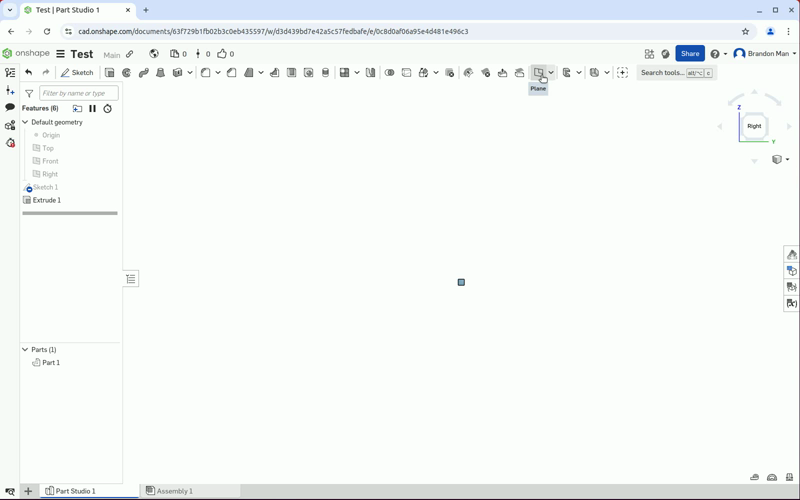
click(541, 75)
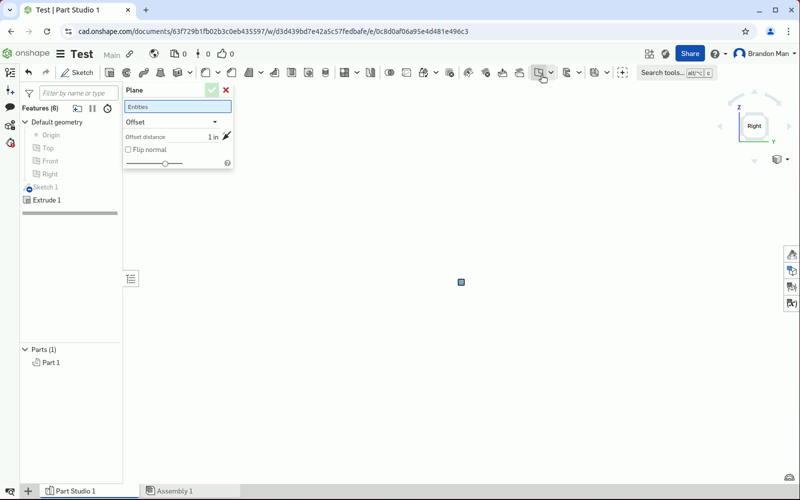
mouse_move(73, 176)
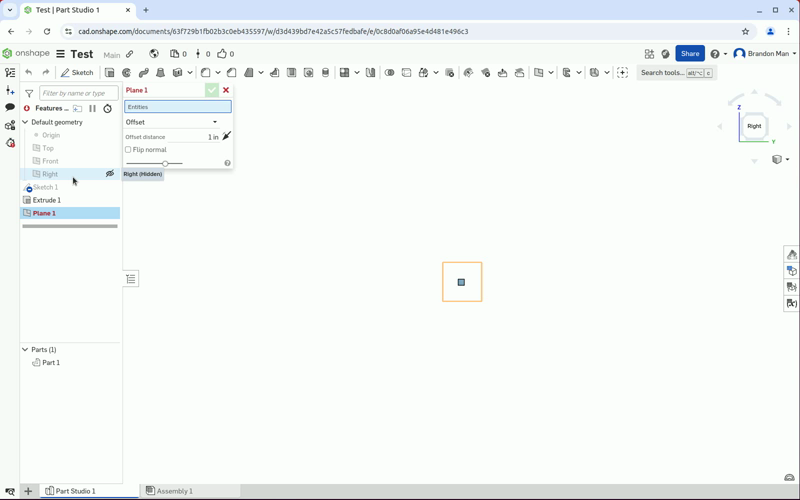
click(73, 176)
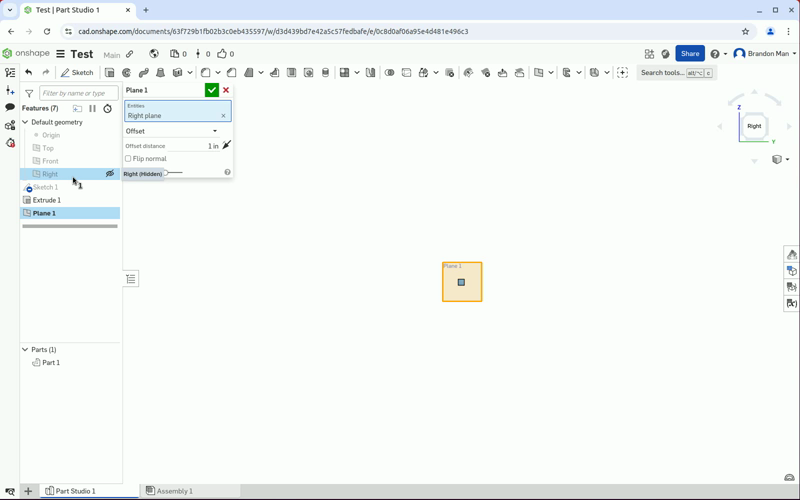
key(tab, 2)
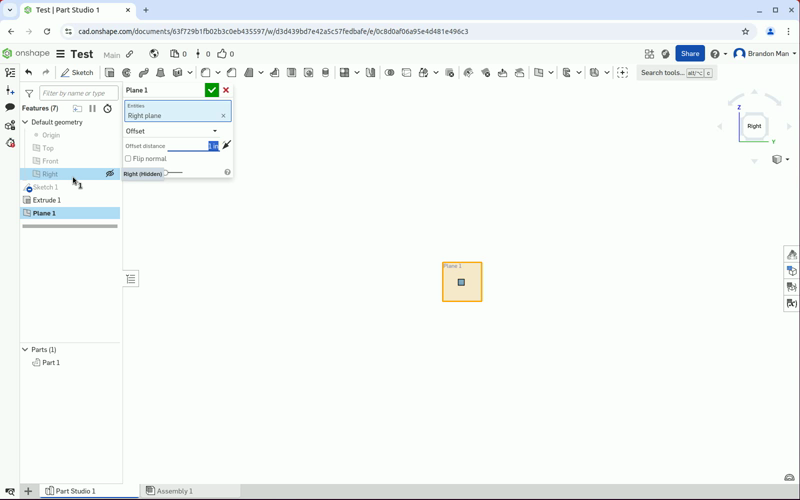
text(22.153)
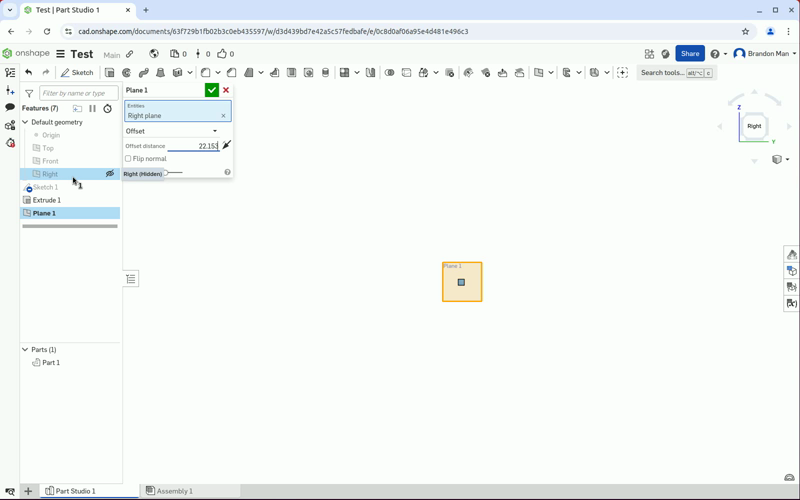
key(enter, 2)
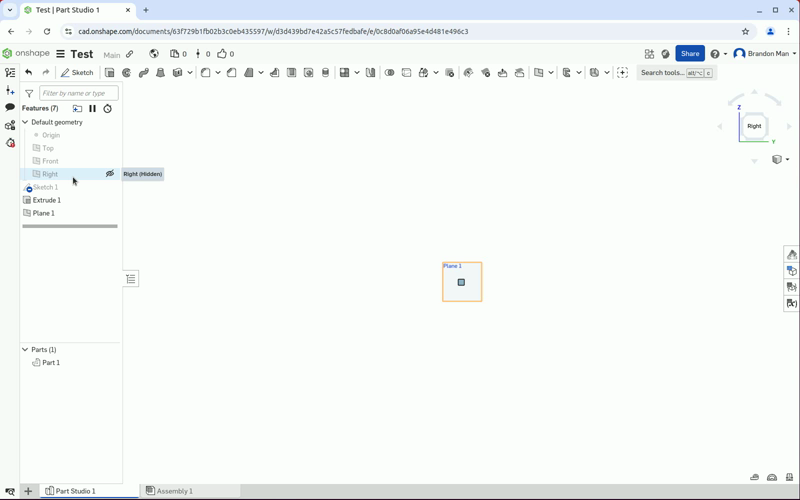
key(shift+s)
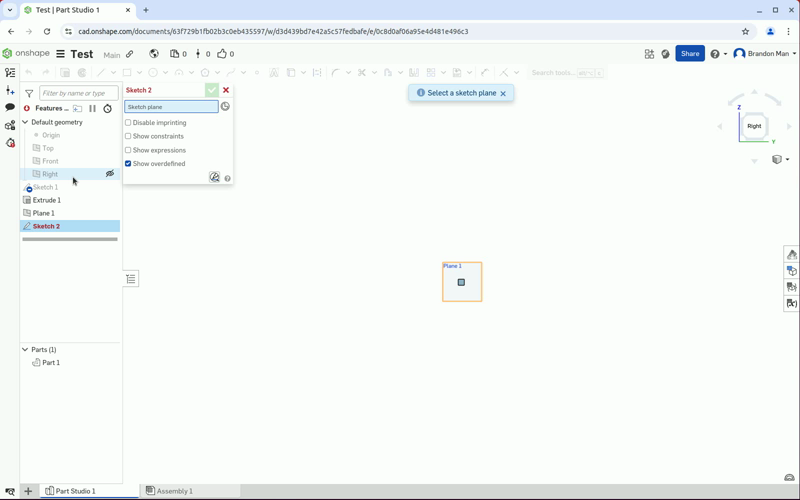
mouse_move(73, 215)
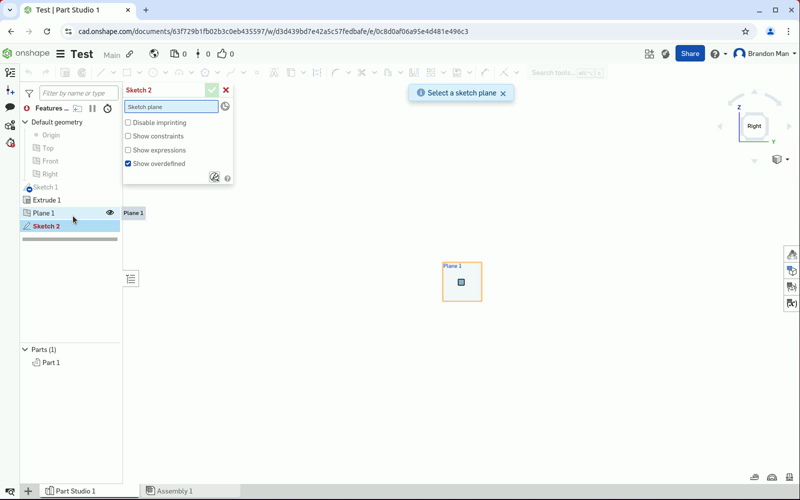
click(73, 215)
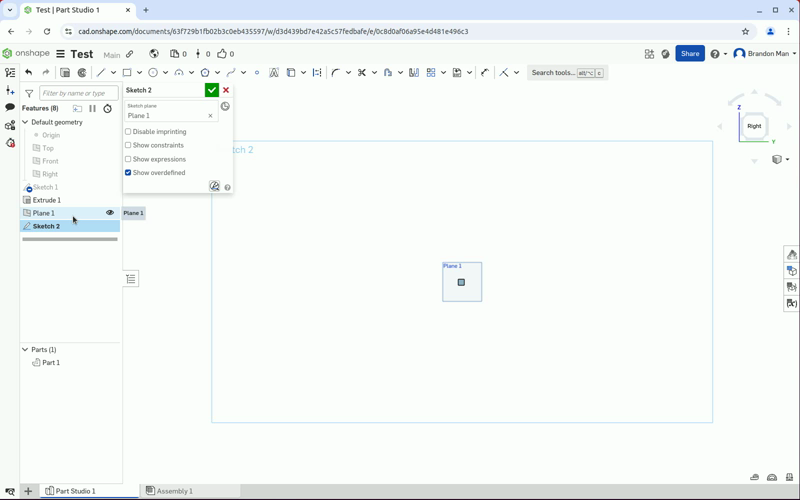
mouse_move(73, 352)
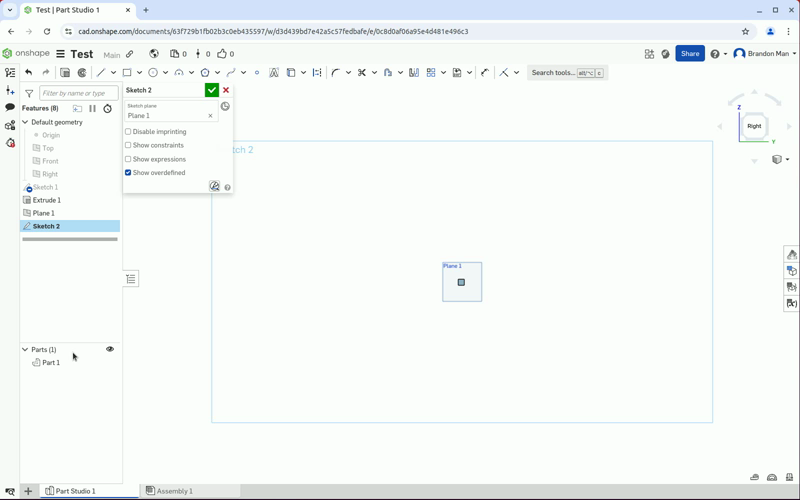
key(y)
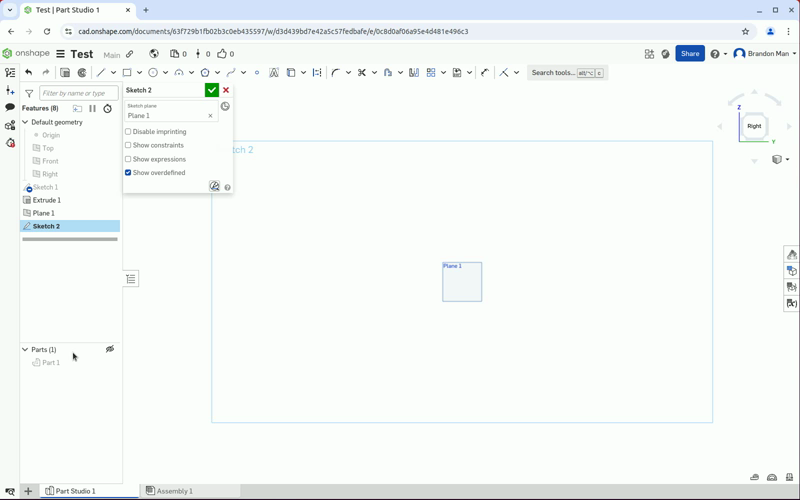
key(l)
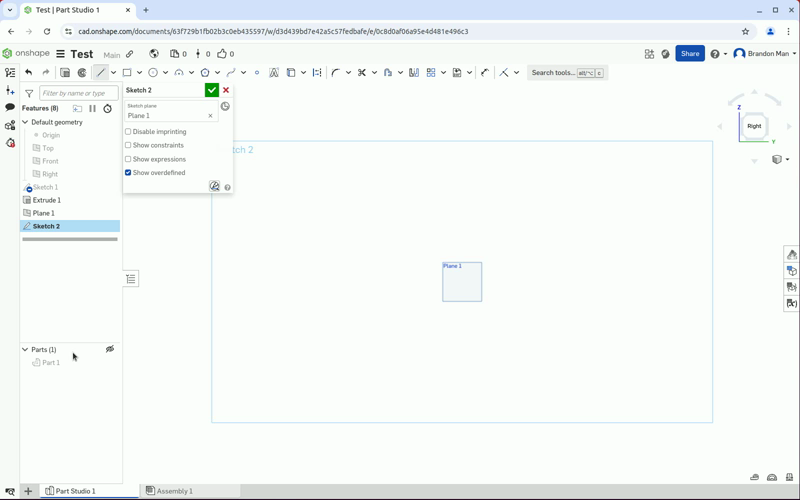
key_down(shift)
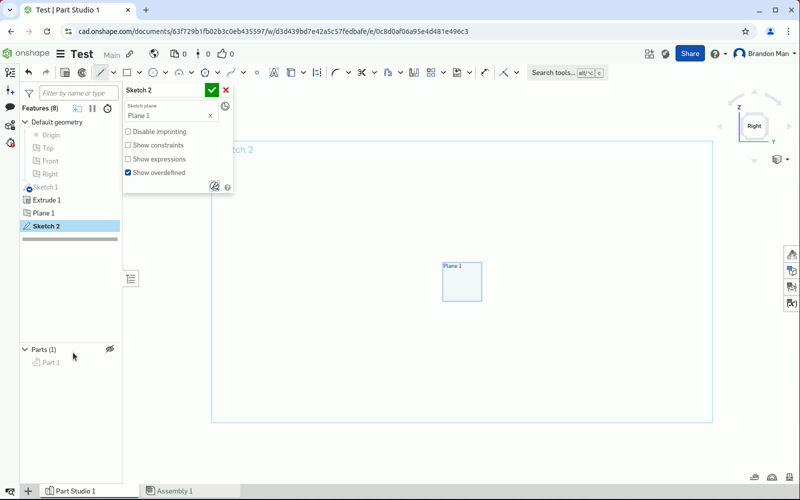
mouse_move(458, 285)
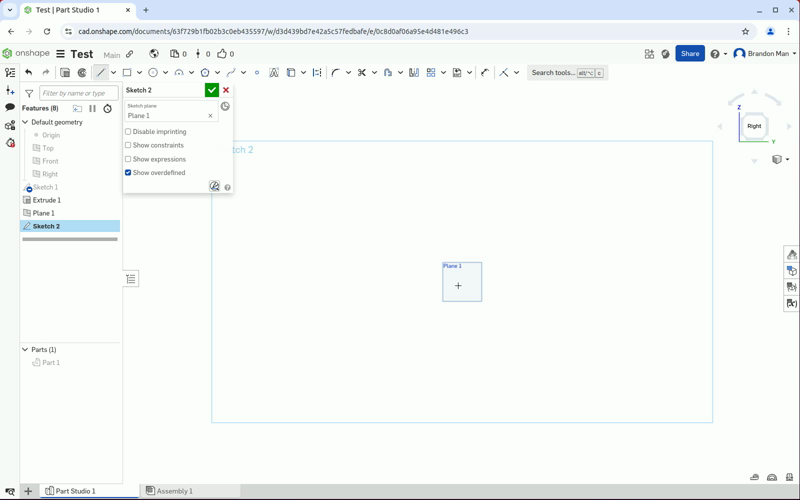
click(458, 285)
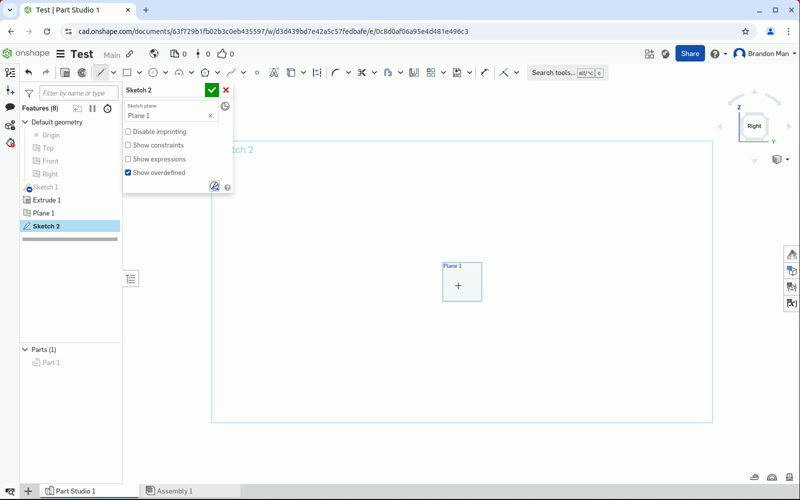
key_up(shift)
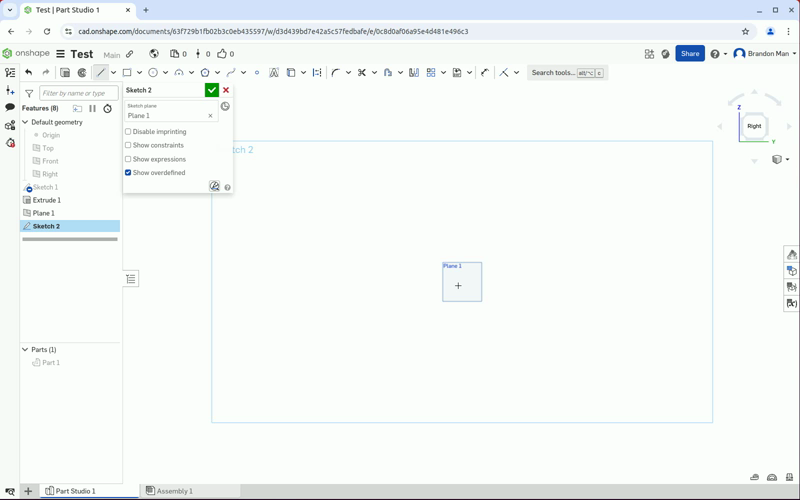
key_down(shift)
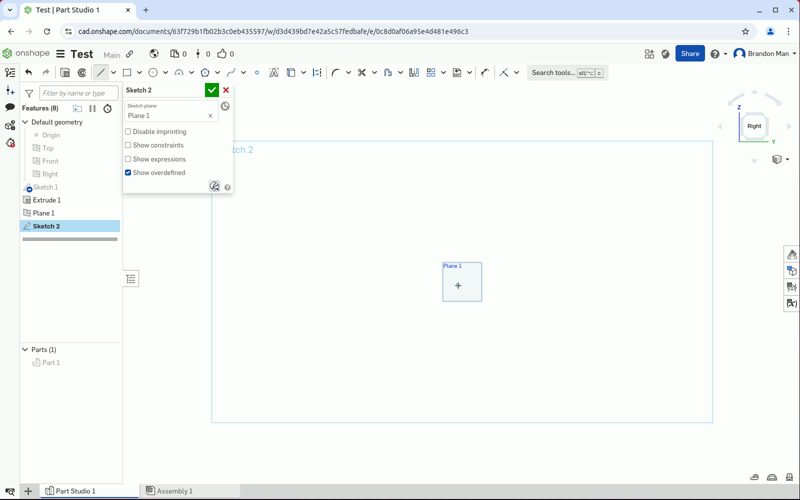
mouse_move(488, 285)
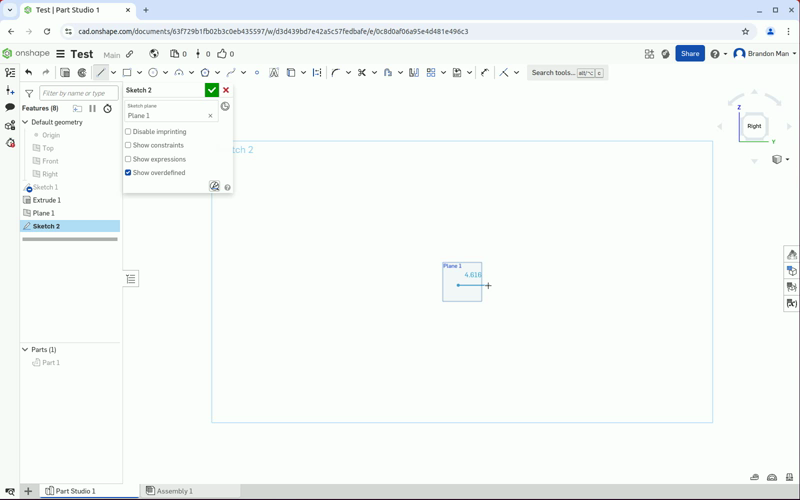
mouse_move(462, 285)
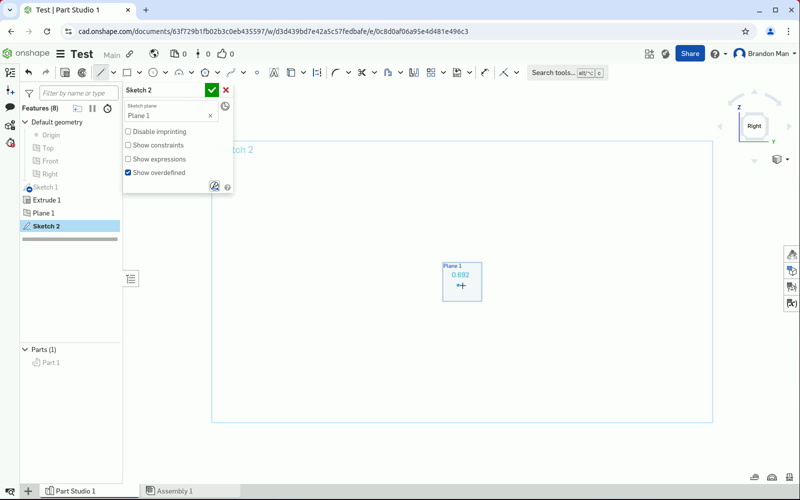
scroll(6)
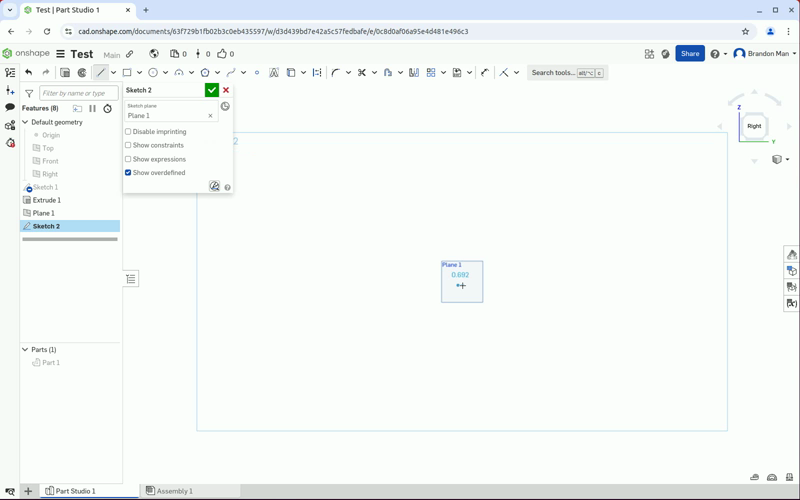
scroll(6)
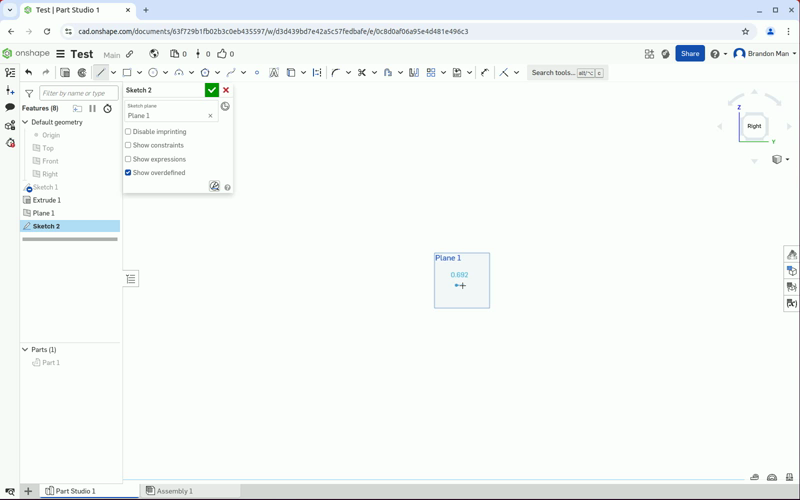
scroll(6)
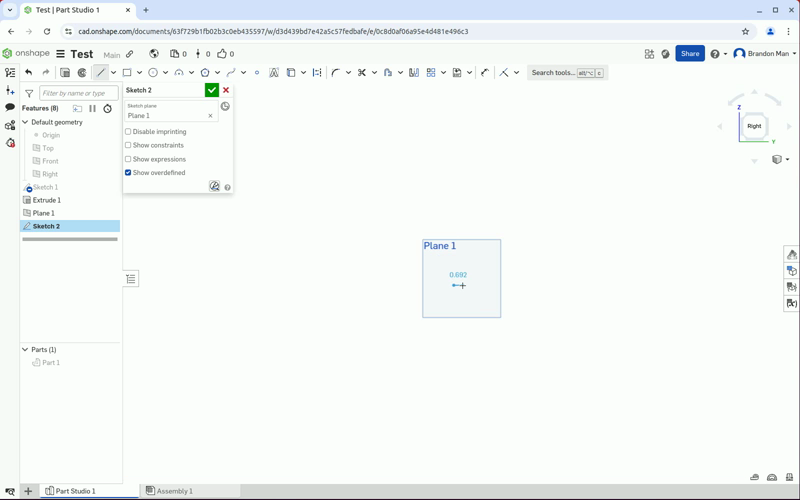
scroll(6)
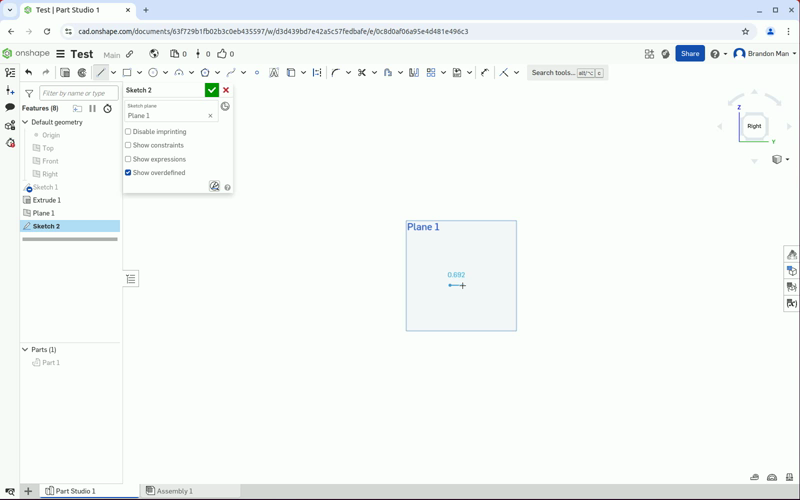
scroll(6)
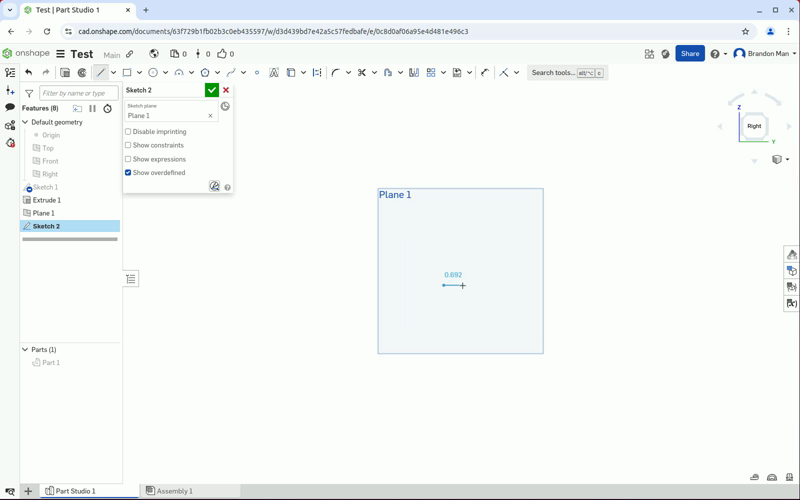
scroll(6)
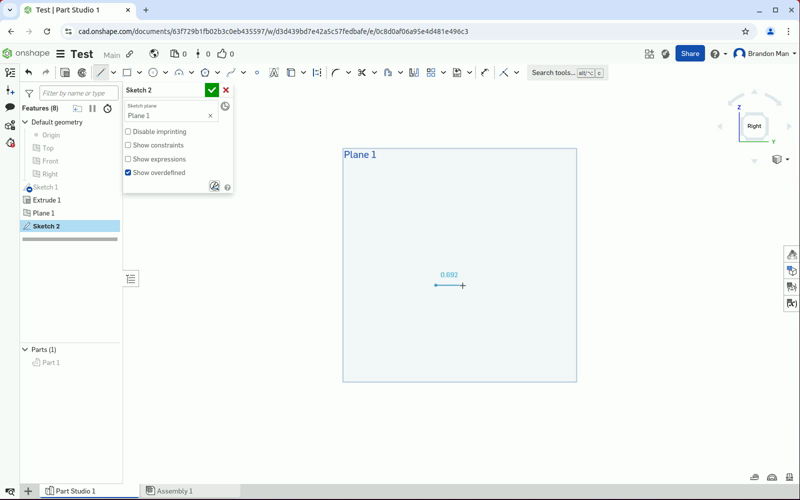
scroll(6)
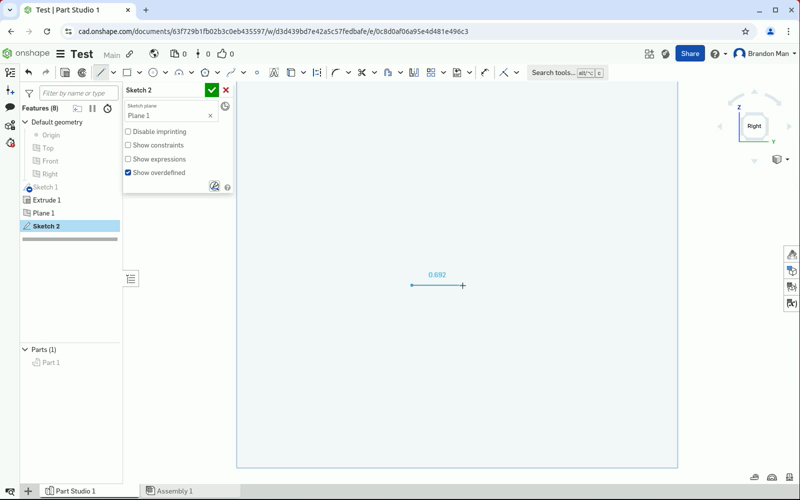
click(462, 285)
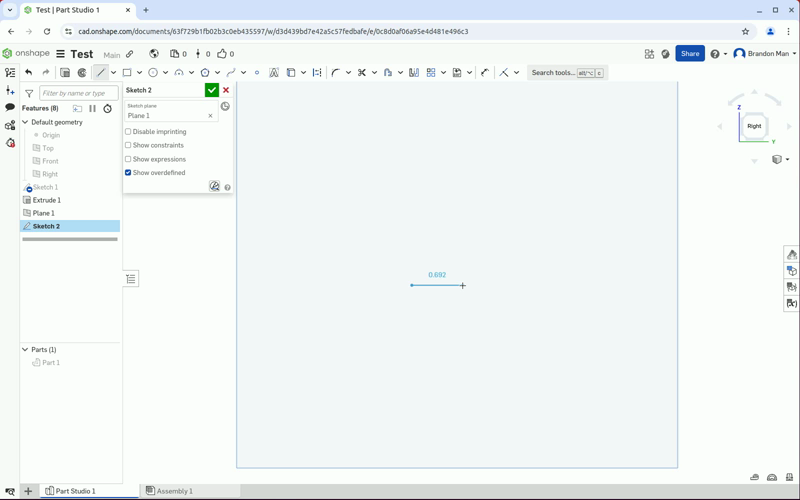
scroll(-6)
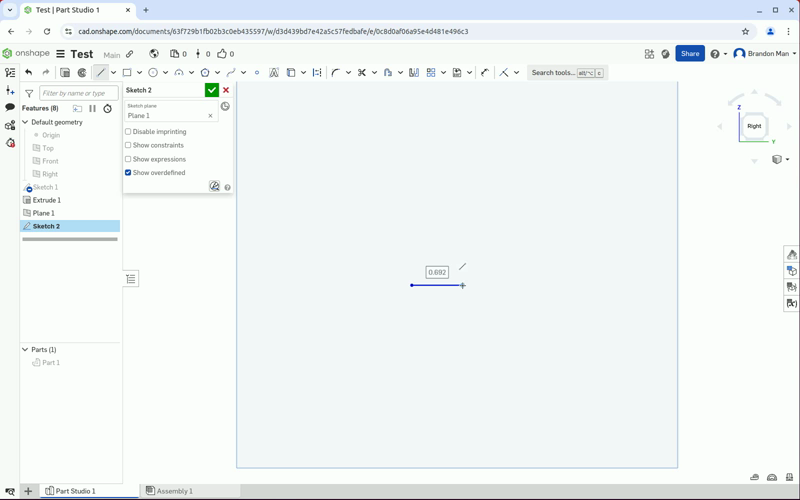
scroll(-6)
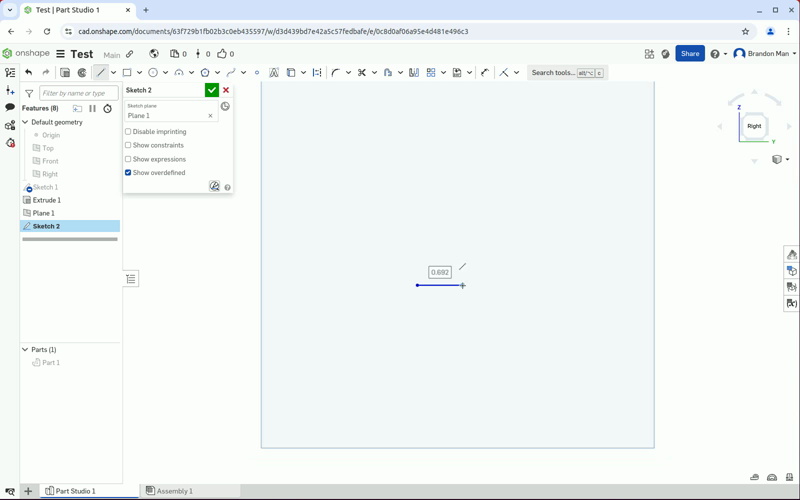
scroll(-6)
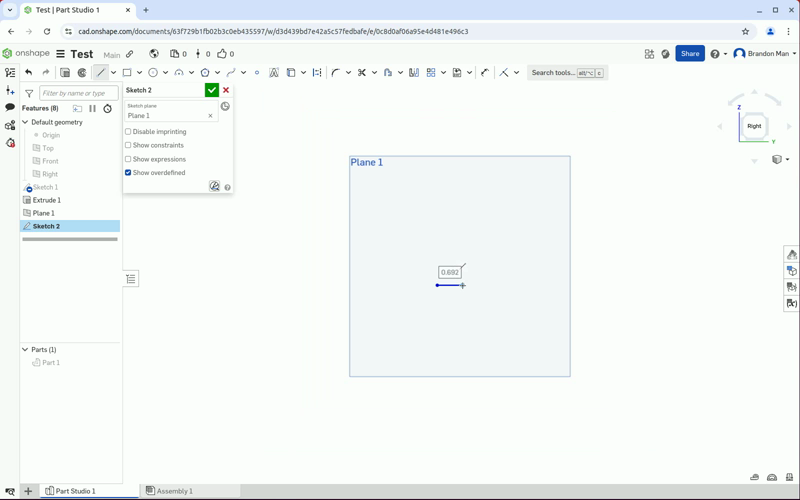
scroll(-6)
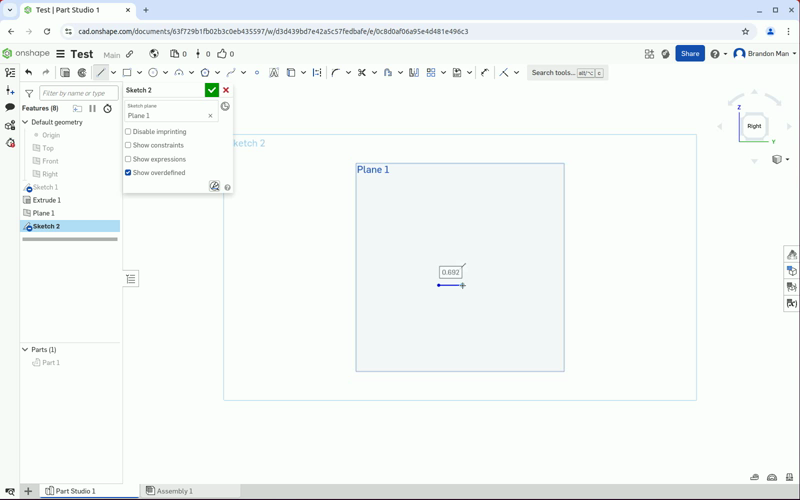
scroll(-6)
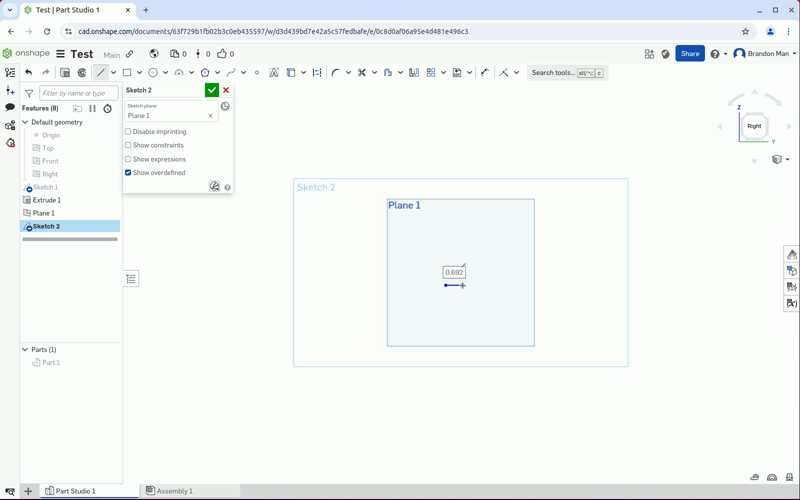
scroll(-6)
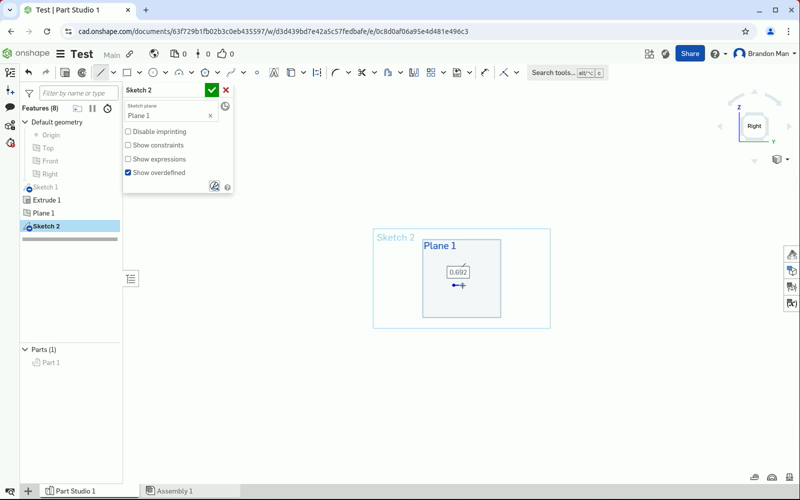
scroll(-6)
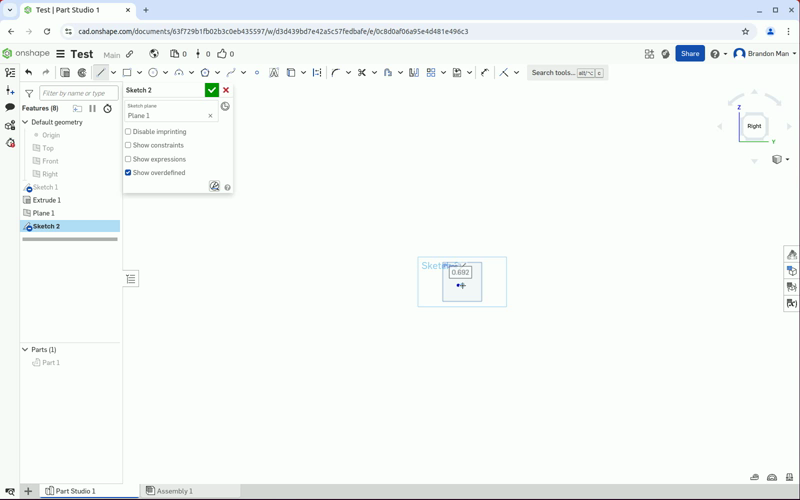
key_up(shift)
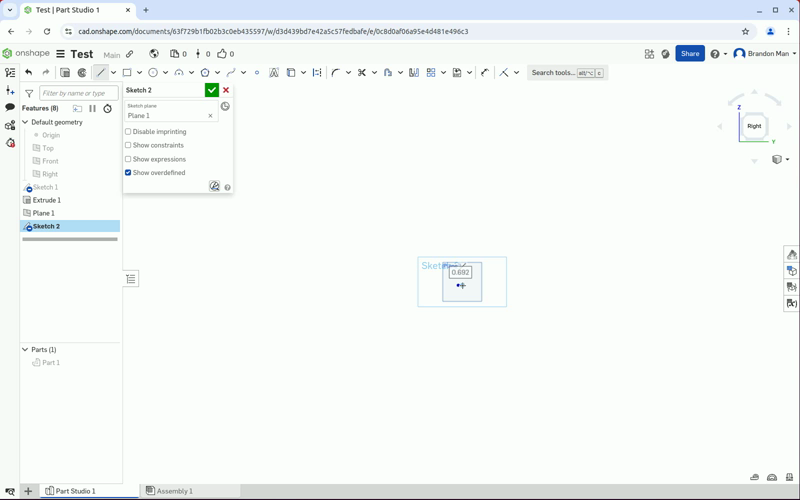
key_down(shift)
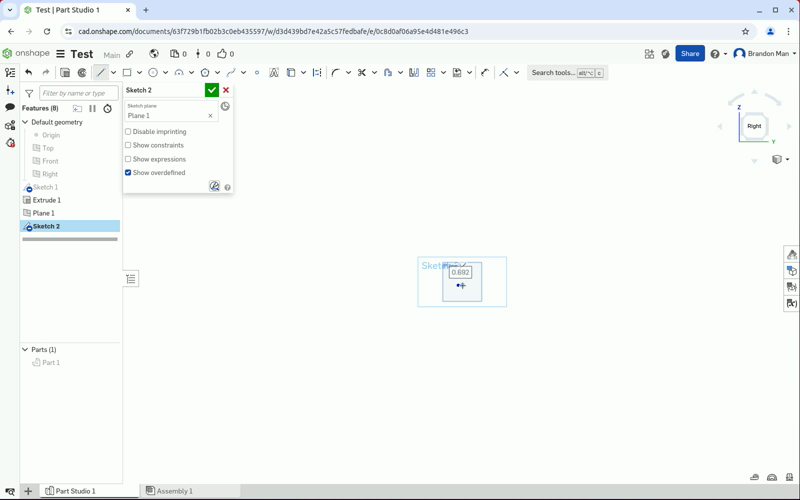
mouse_move(492, 285)
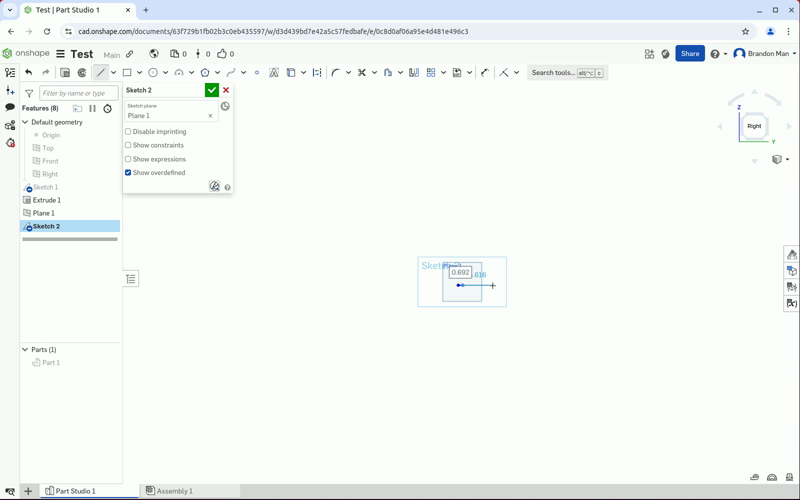
mouse_move(462, 280)
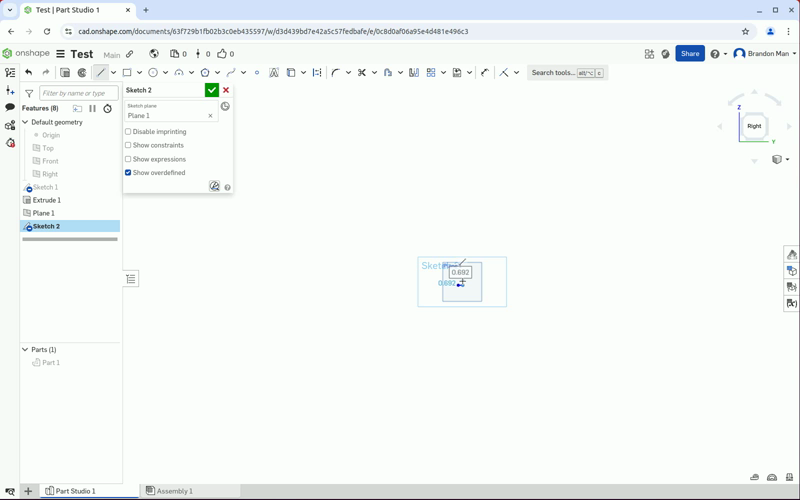
scroll(6)
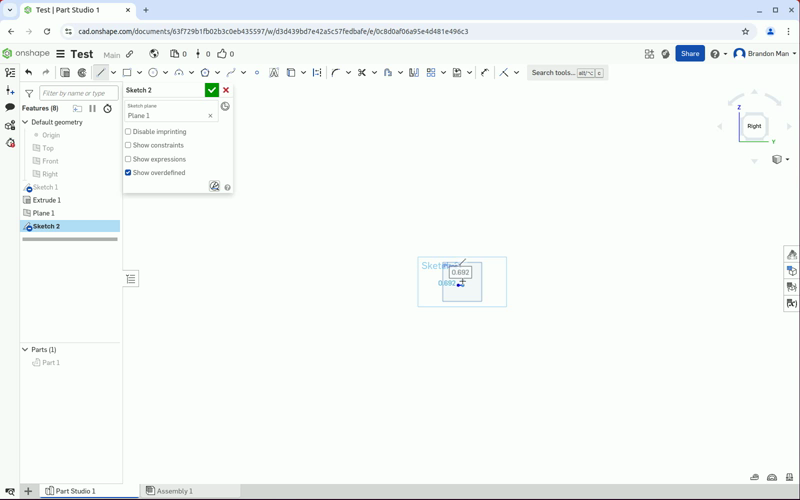
scroll(6)
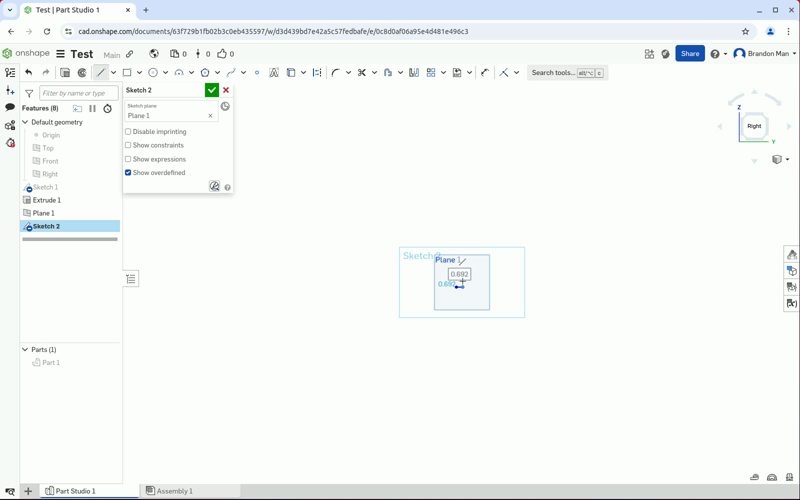
scroll(6)
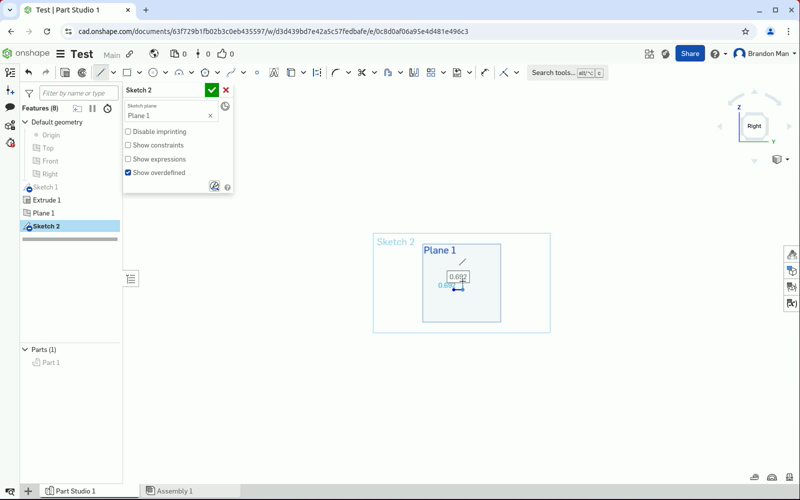
scroll(6)
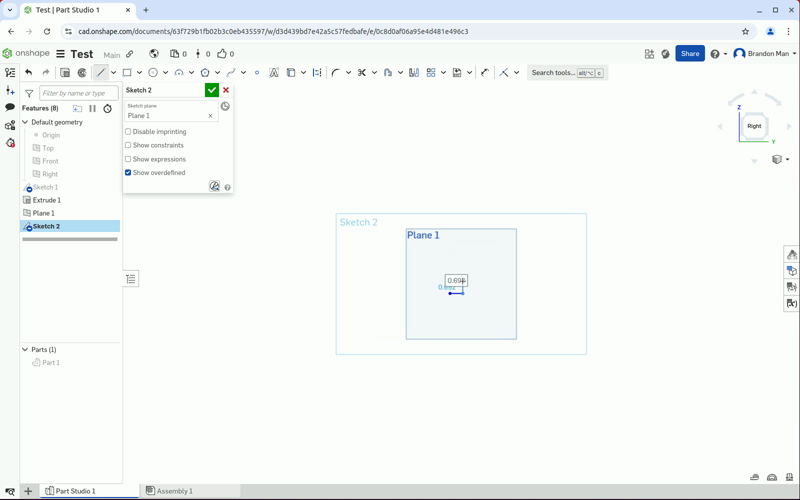
scroll(6)
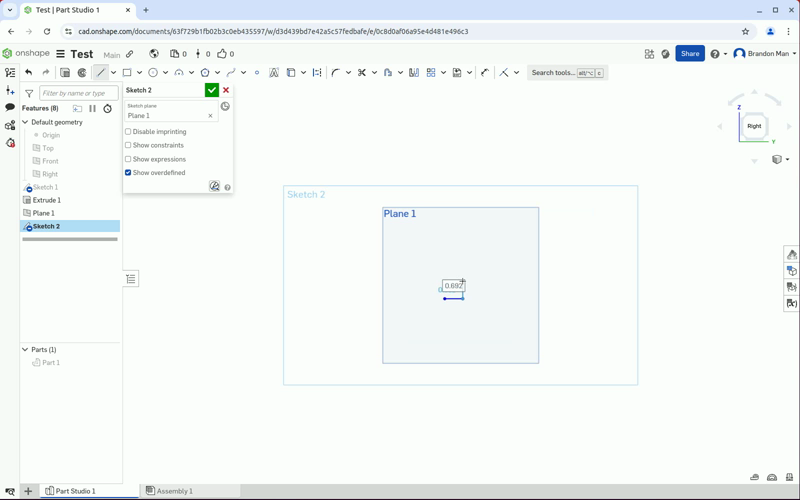
scroll(6)
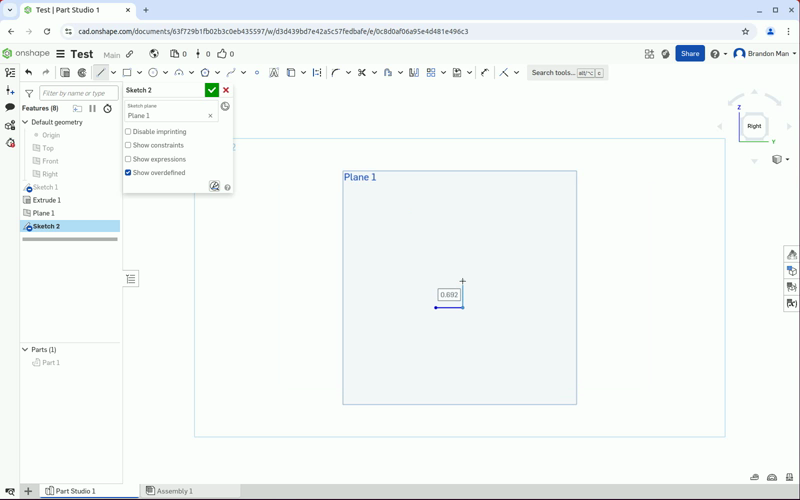
scroll(6)
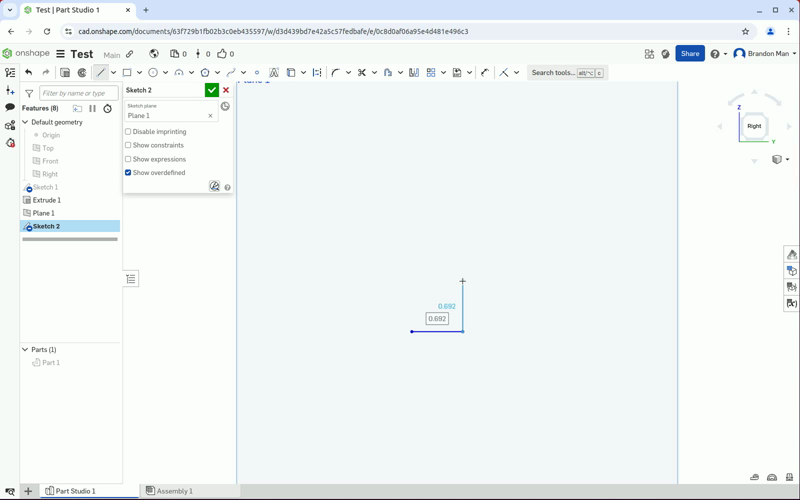
click(462, 280)
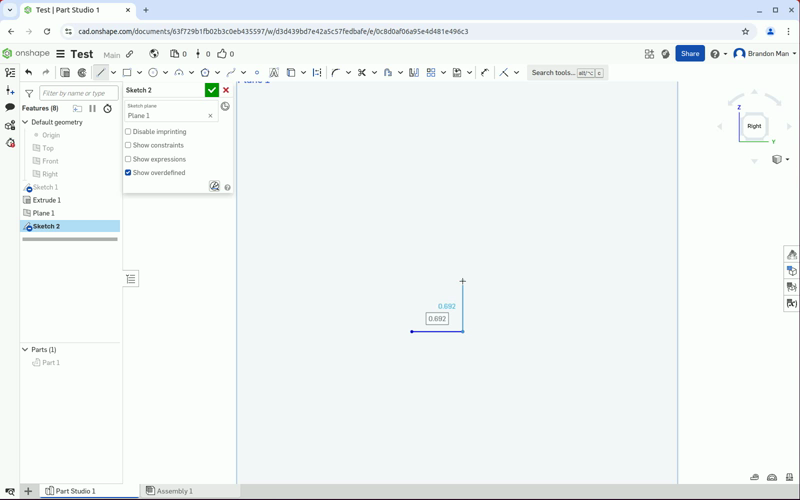
scroll(-6)
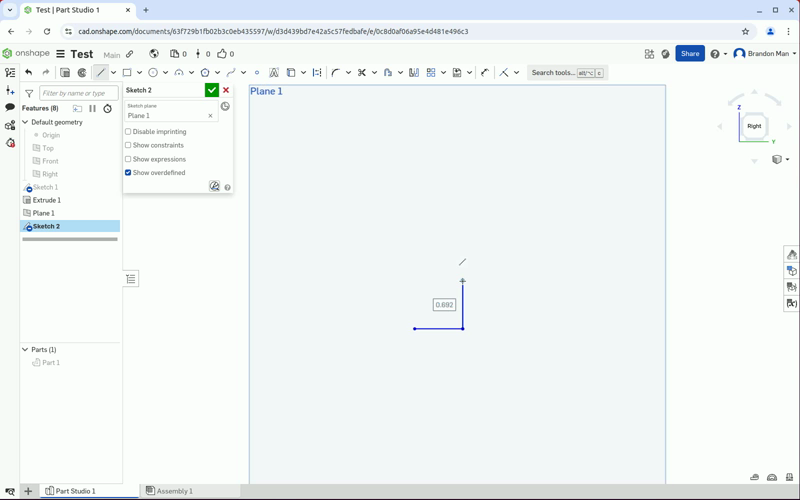
scroll(-6)
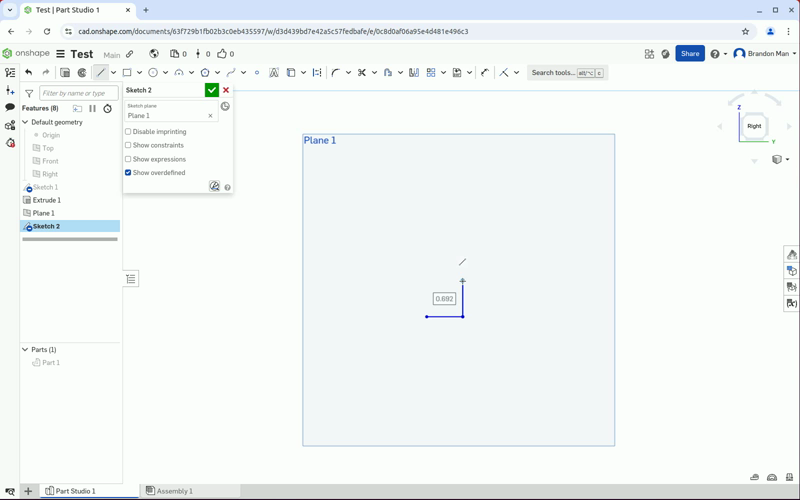
scroll(-6)
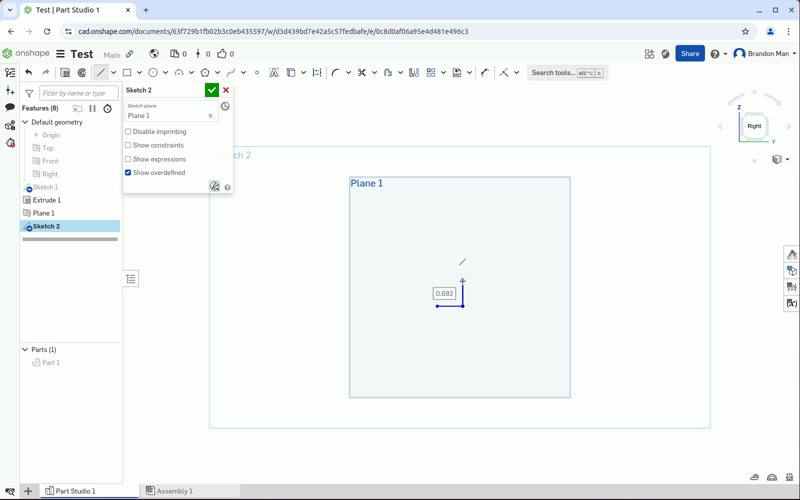
scroll(-6)
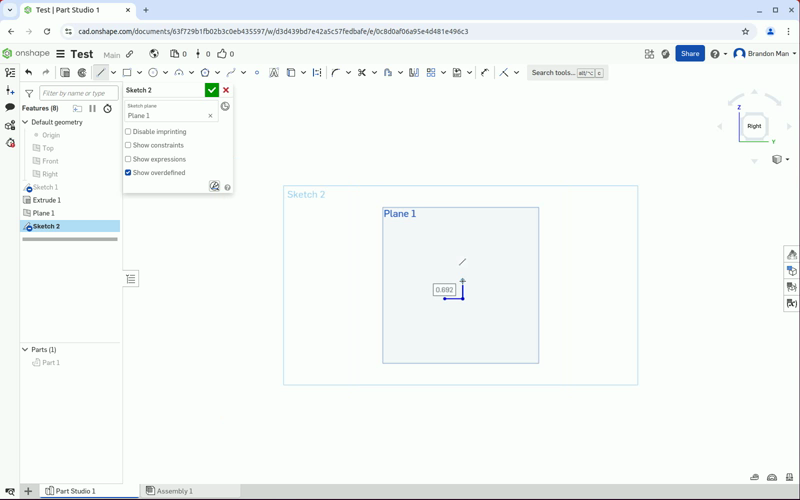
scroll(-6)
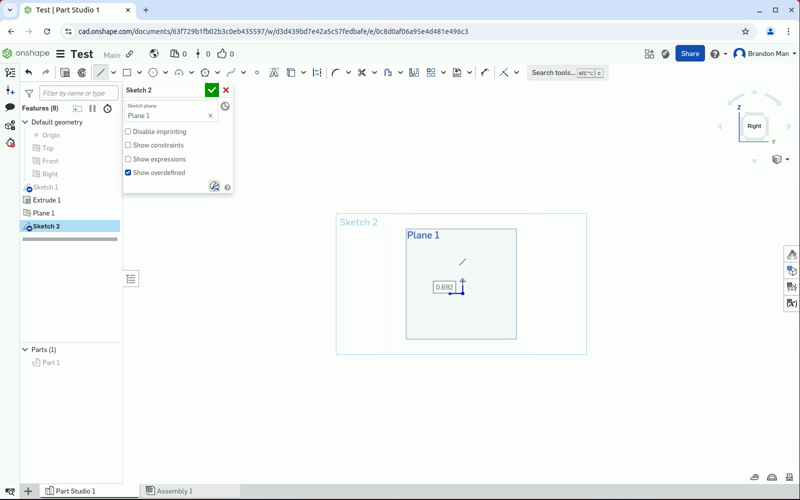
scroll(-6)
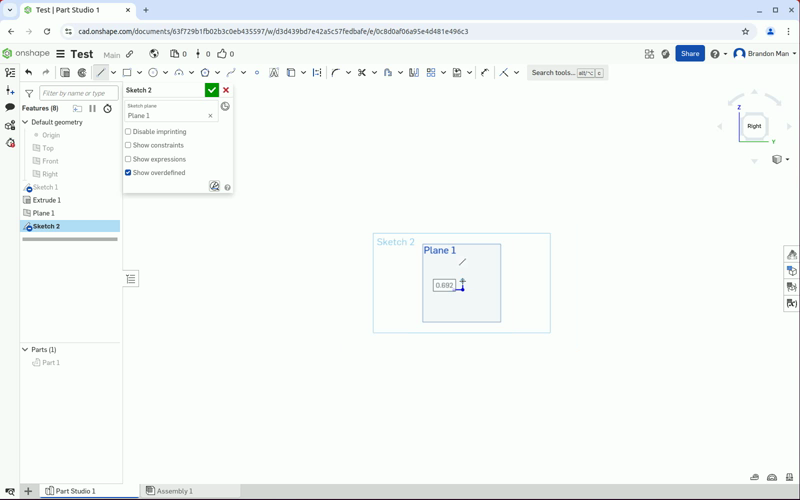
scroll(-6)
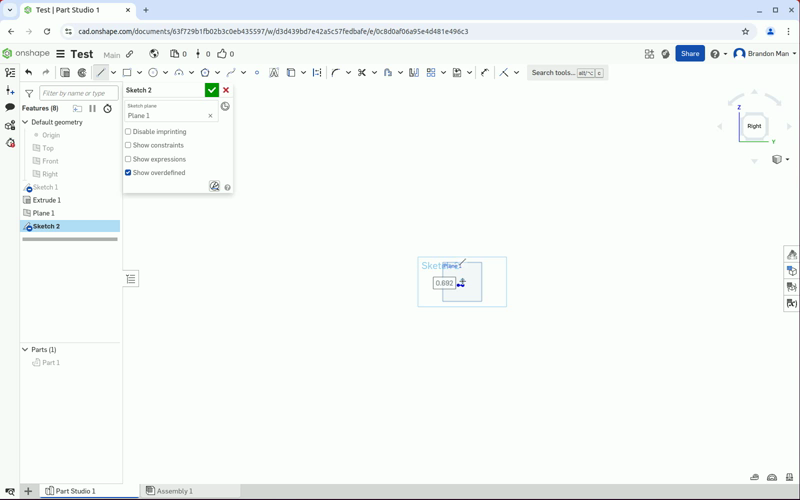
key_up(shift)
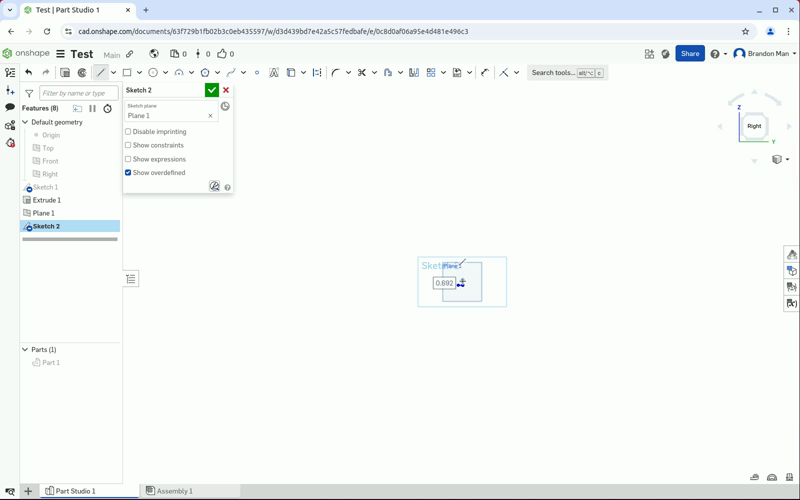
key_down(shift)
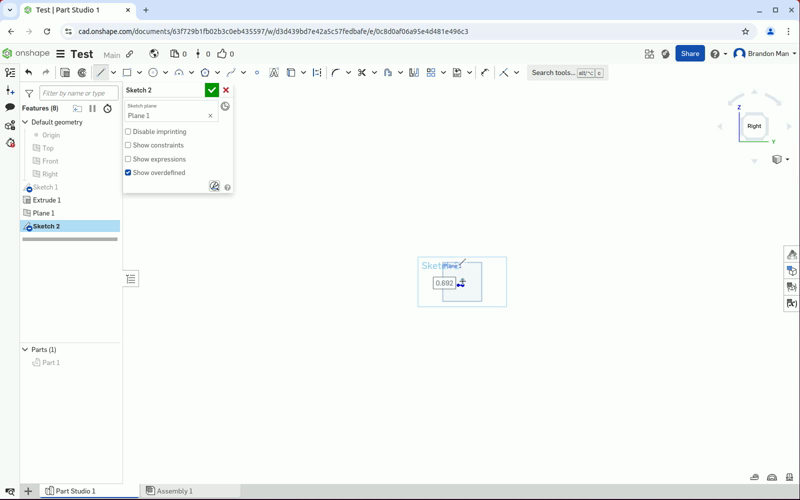
mouse_move(492, 280)
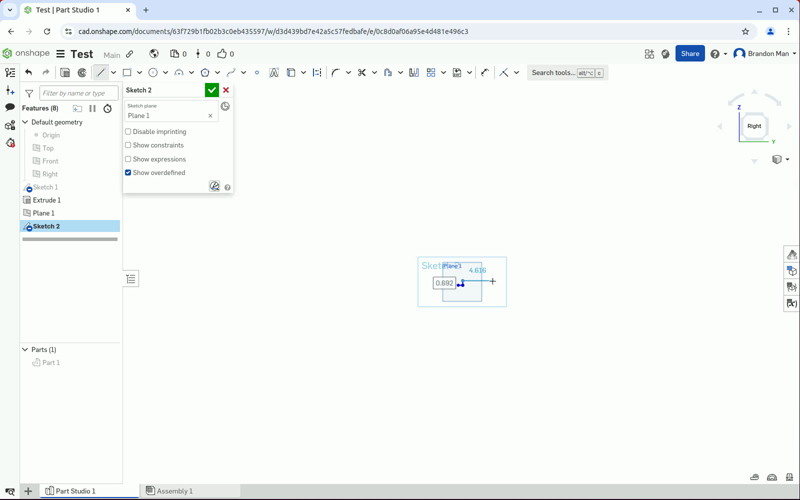
mouse_move(458, 280)
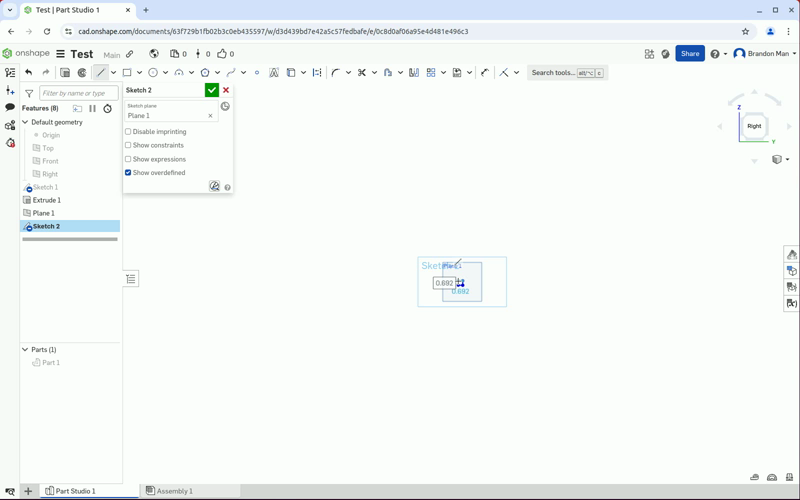
scroll(6)
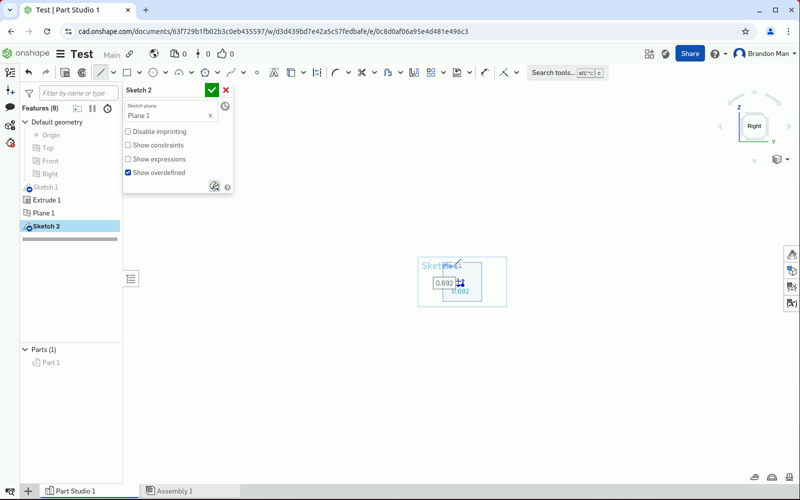
scroll(6)
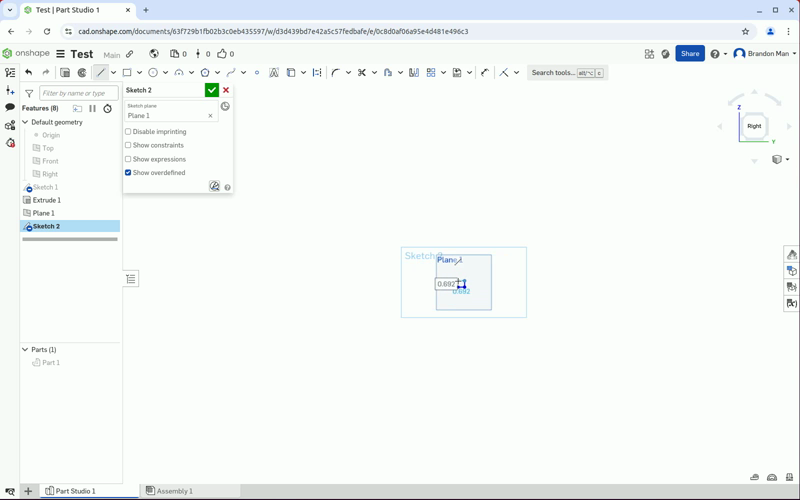
scroll(6)
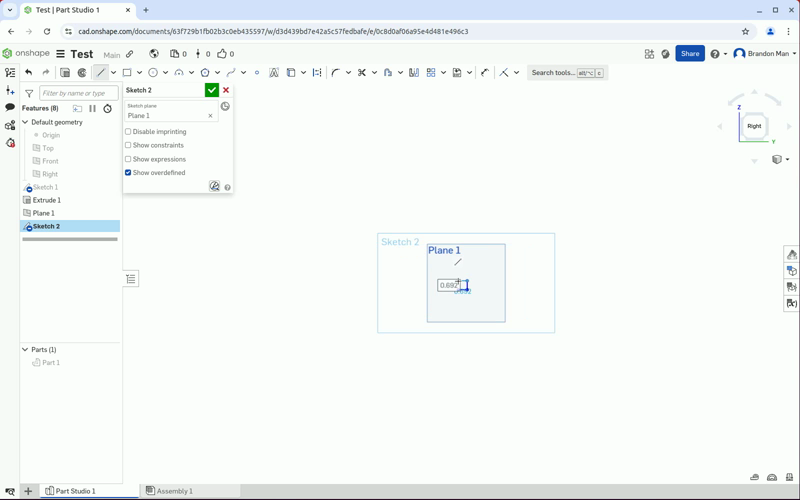
scroll(6)
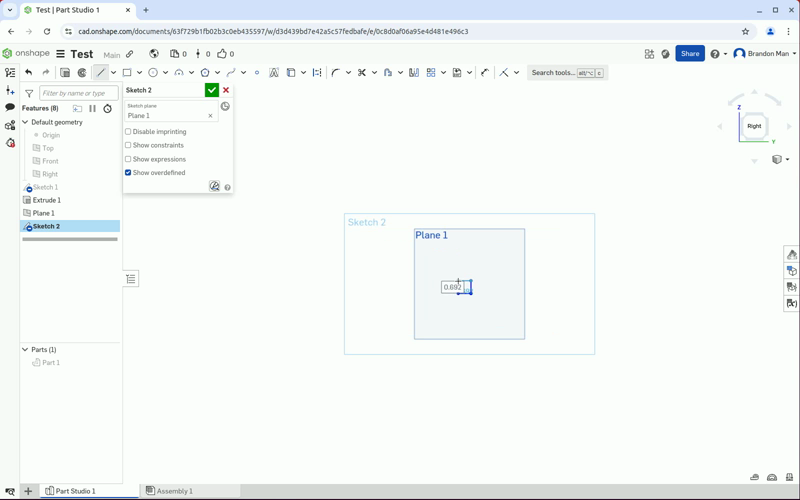
scroll(6)
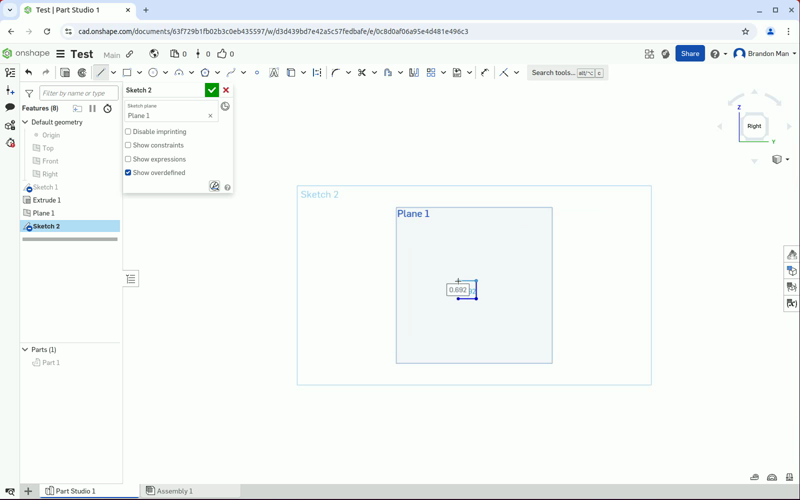
scroll(6)
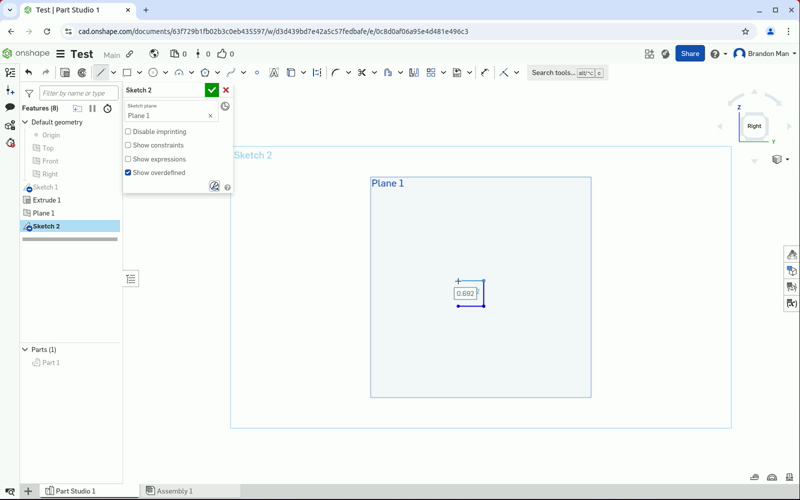
scroll(6)
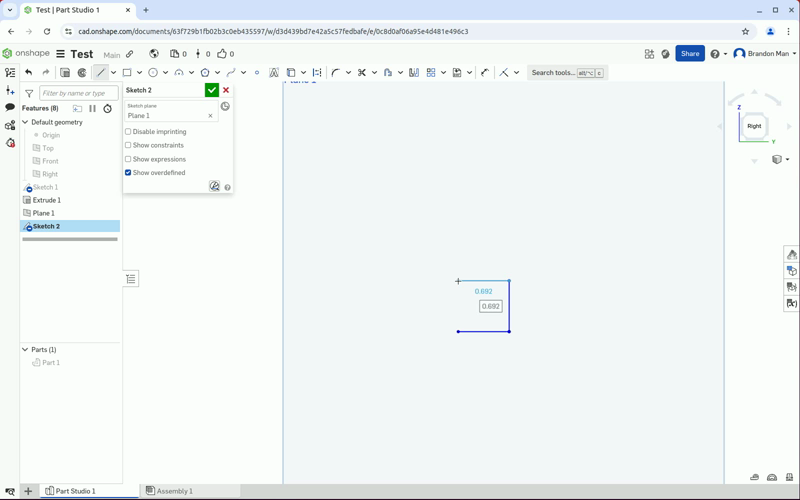
click(458, 280)
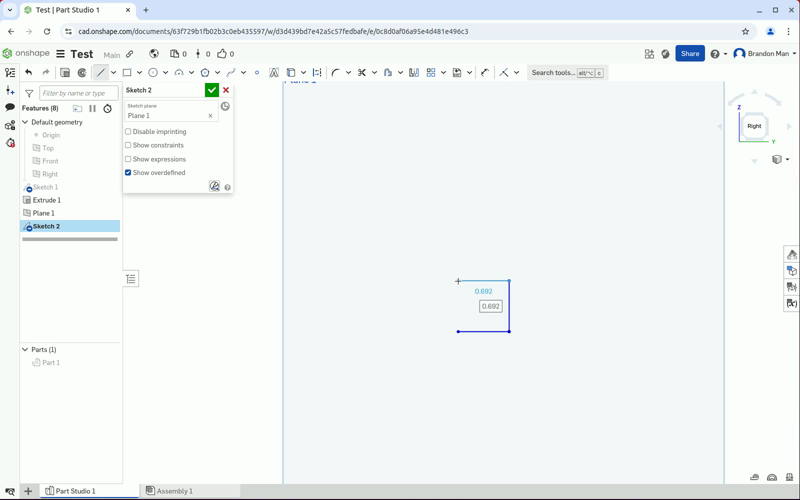
scroll(-6)
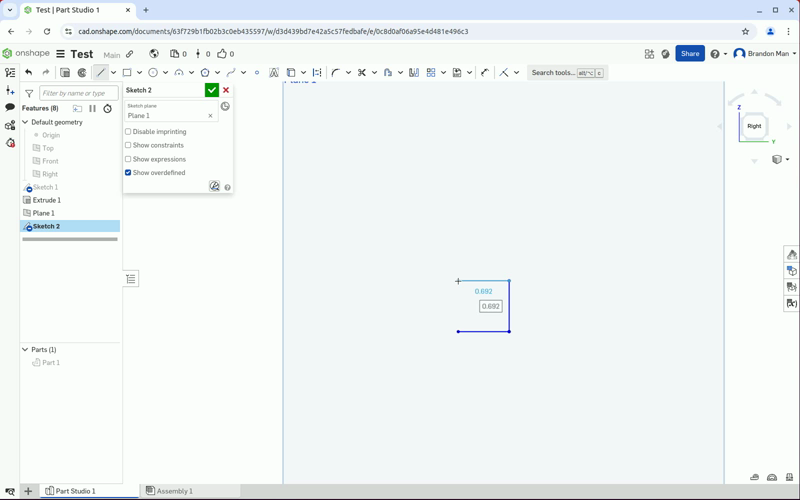
scroll(-6)
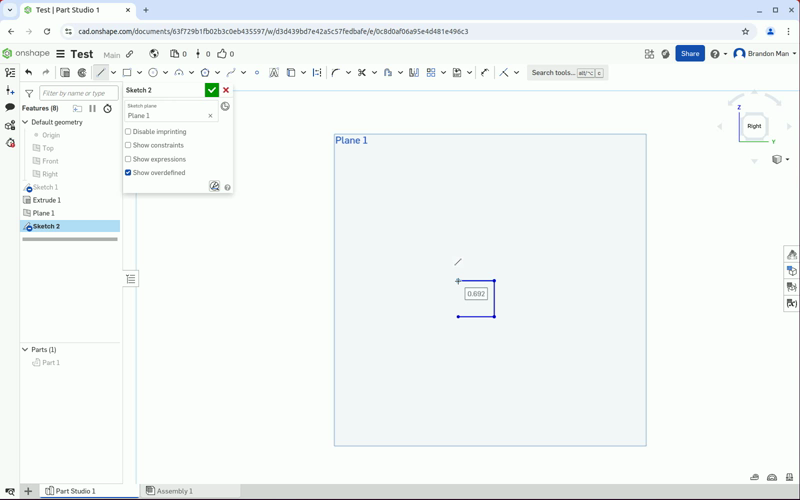
scroll(-6)
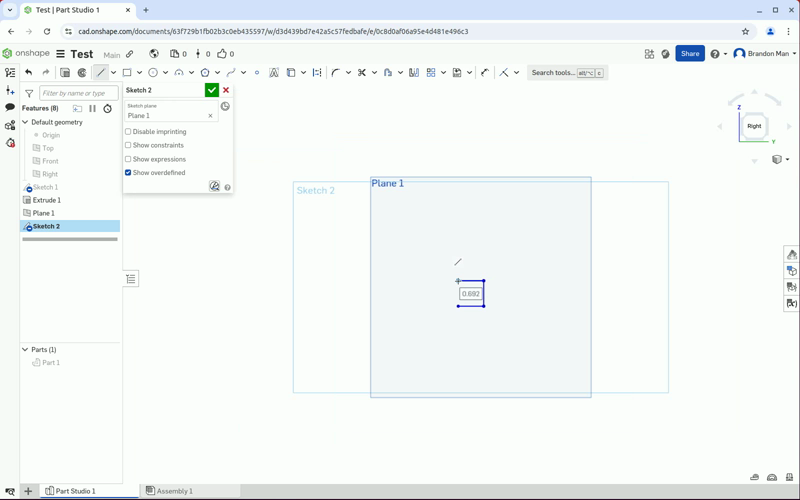
scroll(-6)
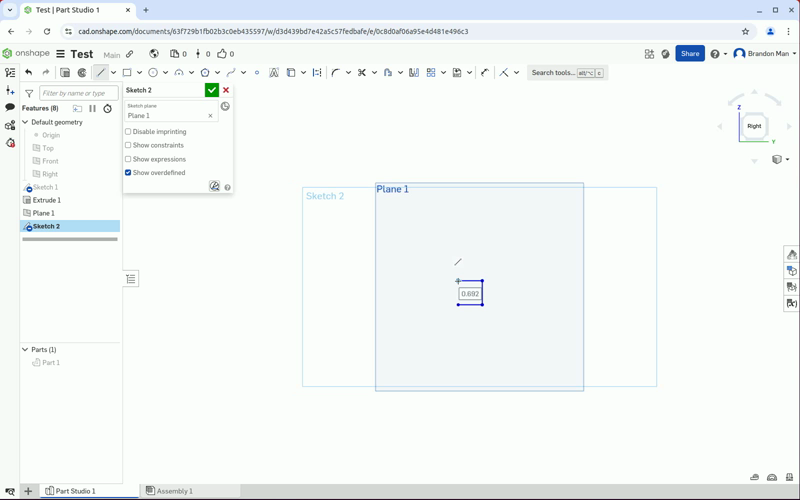
scroll(-6)
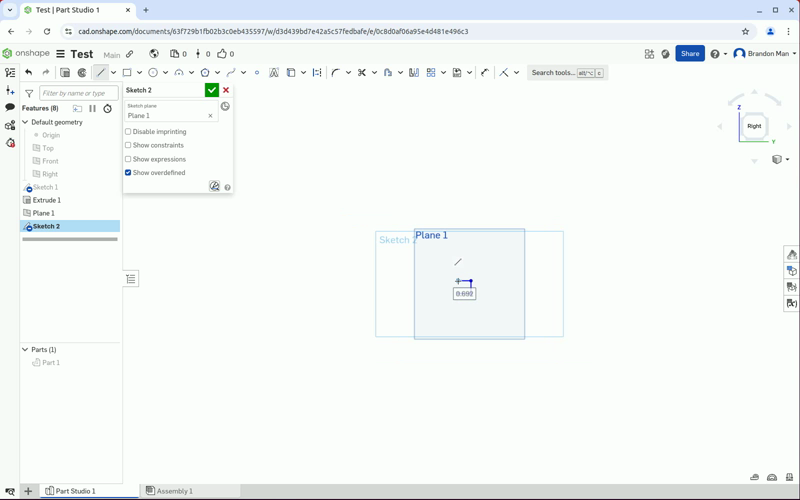
scroll(-6)
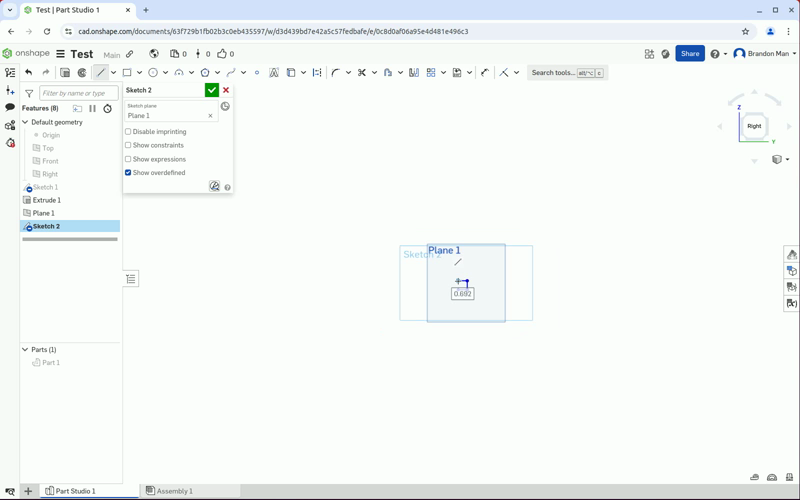
scroll(-6)
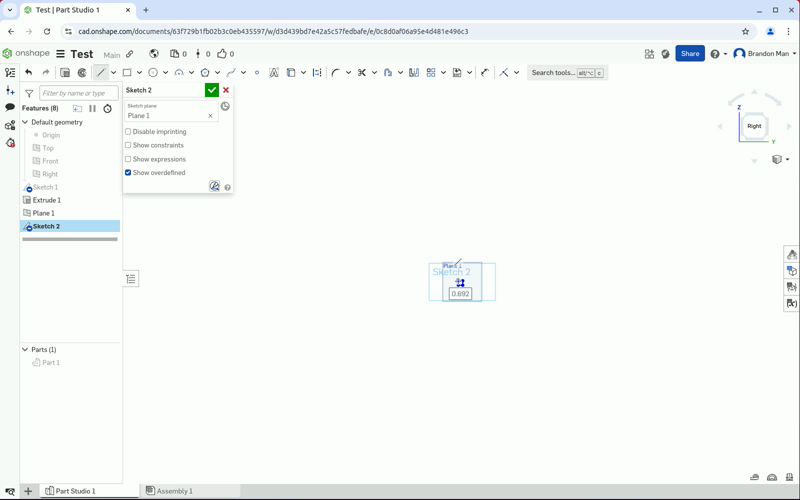
key_up(shift)
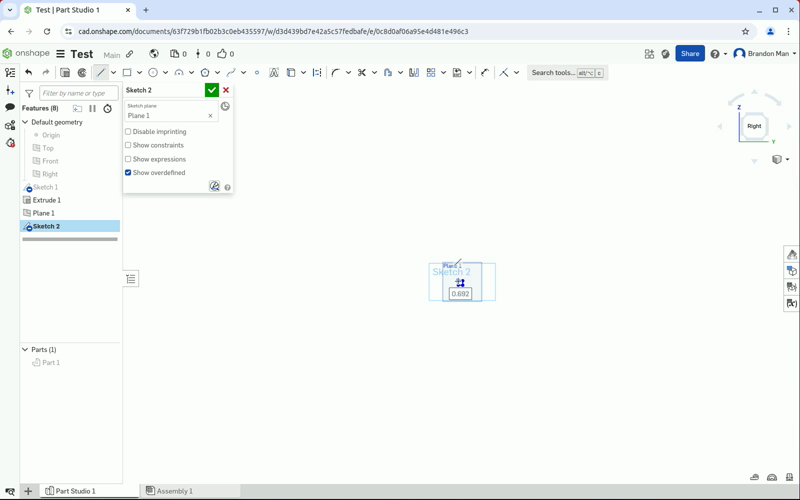
mouse_move(488, 280)
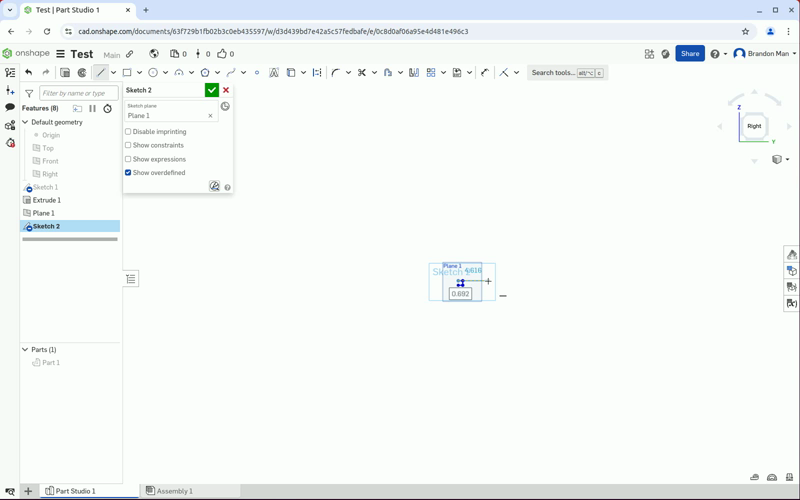
key_down(shift)
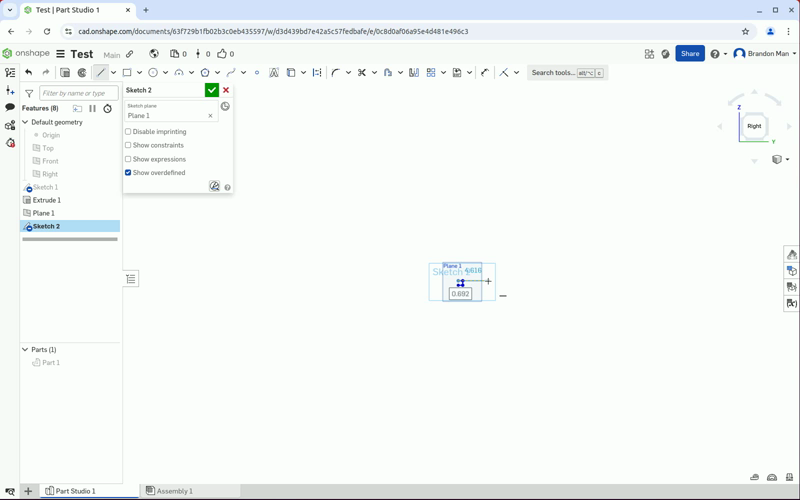
mouse_move(458, 285)
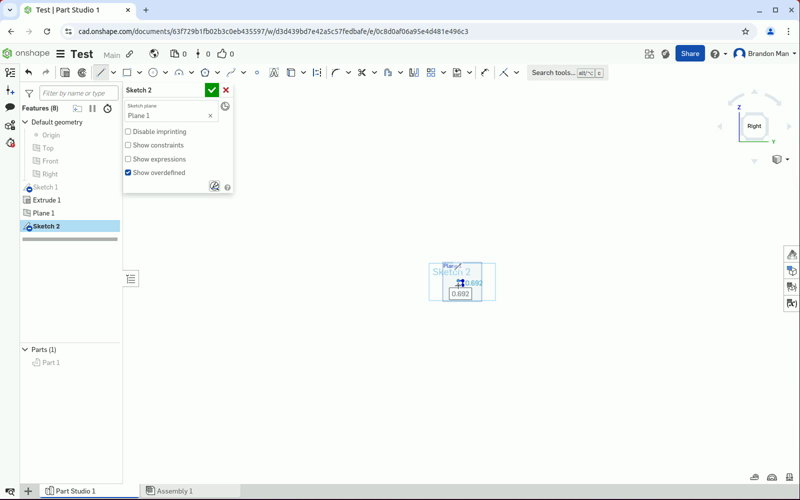
scroll(6)
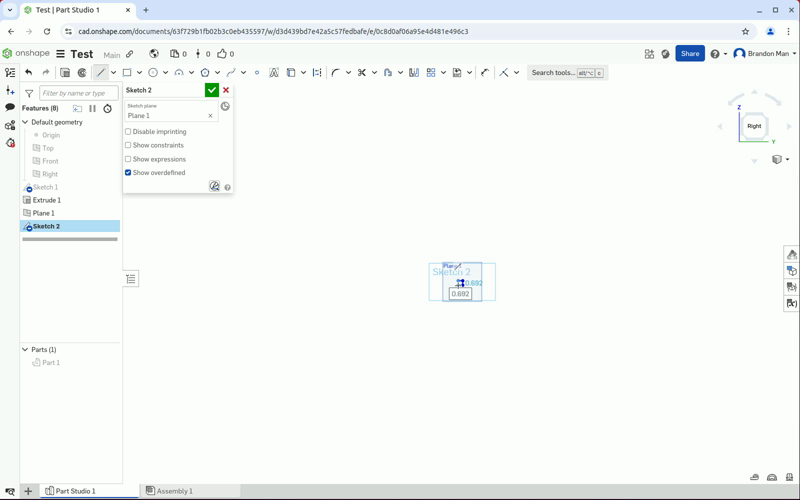
scroll(6)
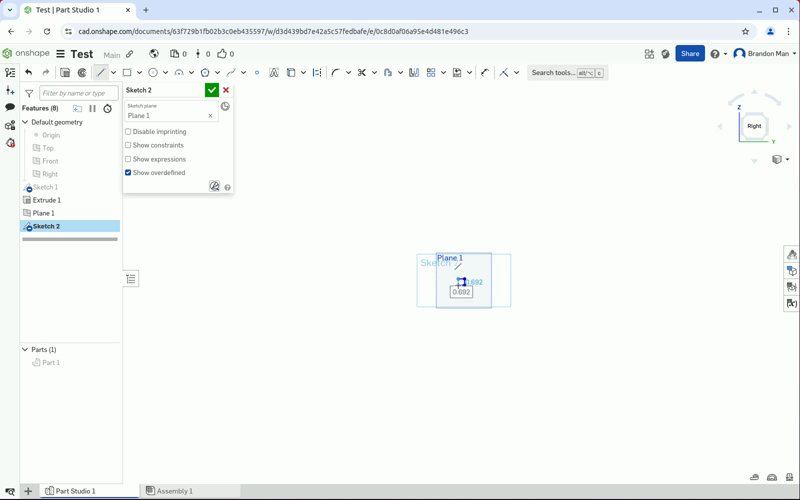
scroll(6)
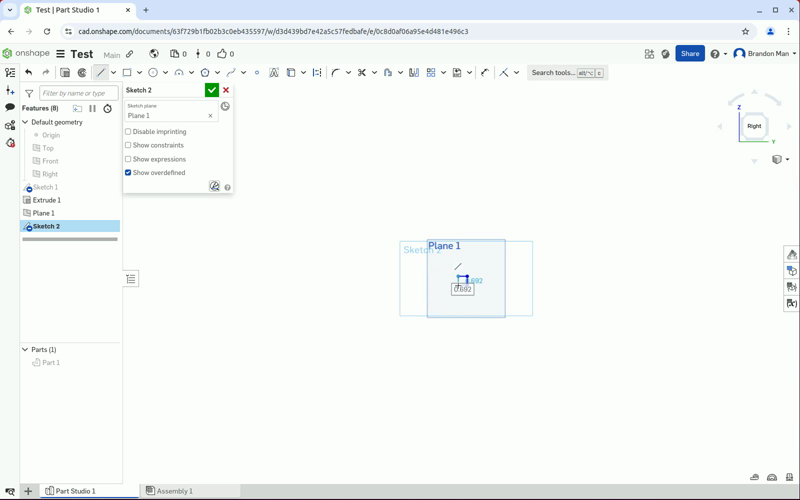
scroll(6)
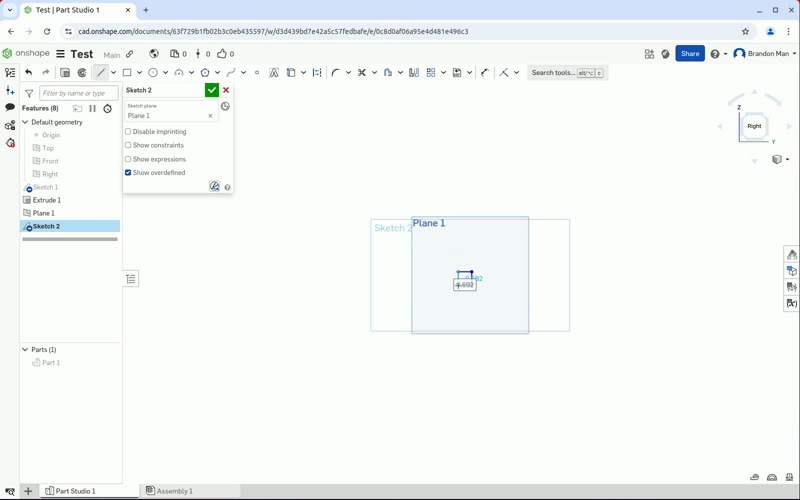
scroll(6)
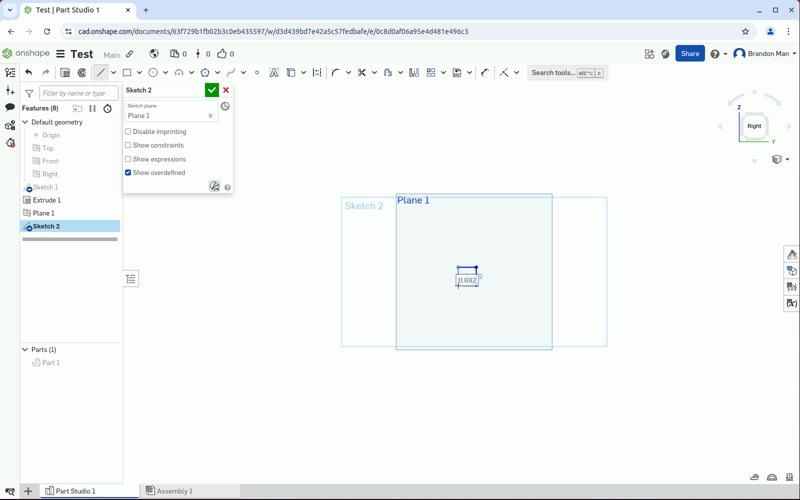
scroll(6)
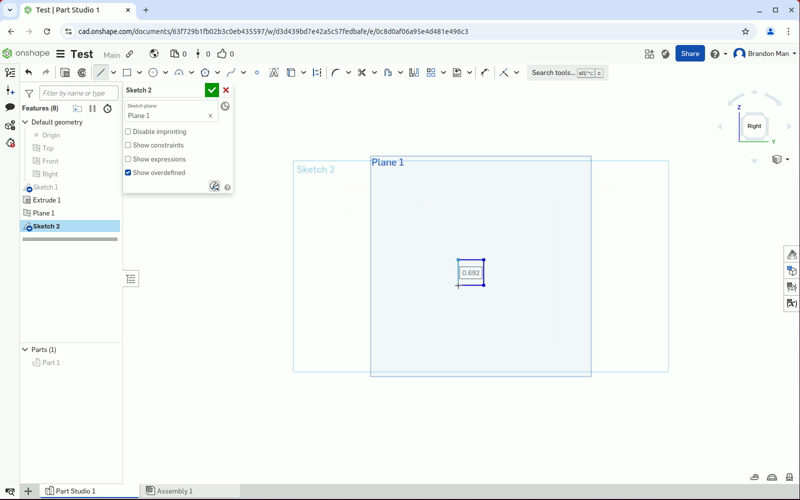
scroll(6)
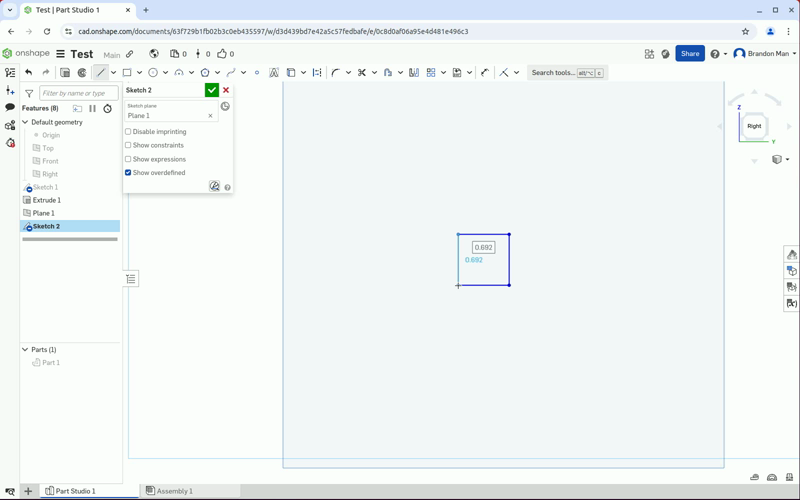
key_up(shift)
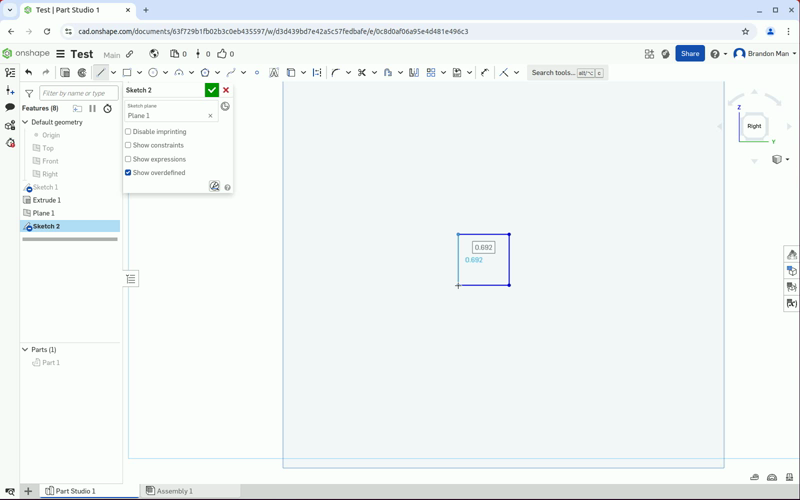
click(458, 285)
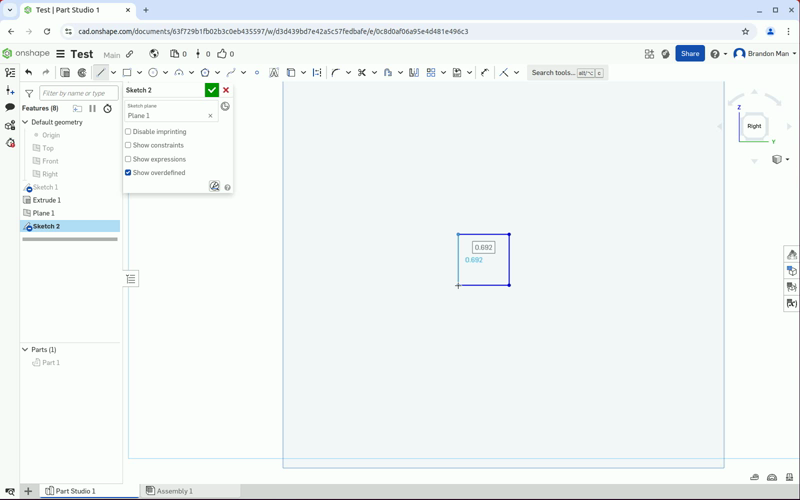
scroll(-6)
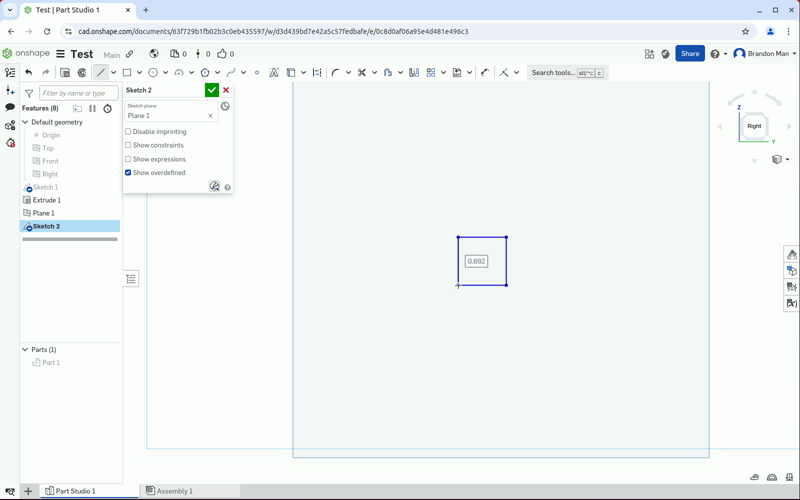
scroll(-6)
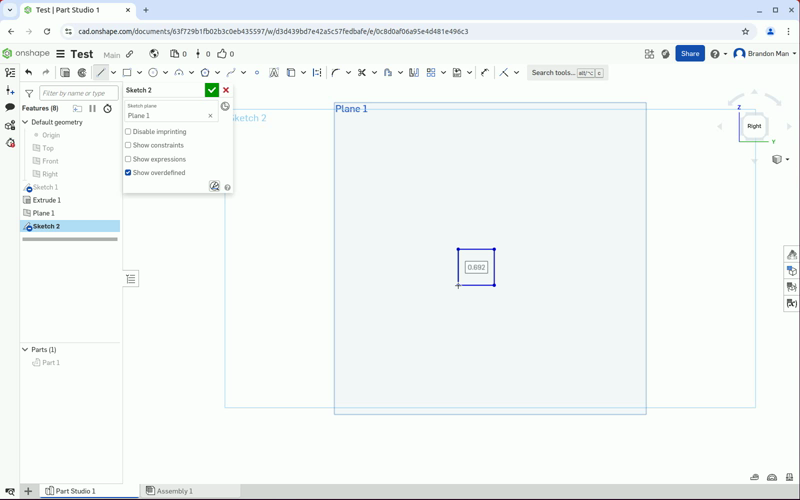
scroll(-6)
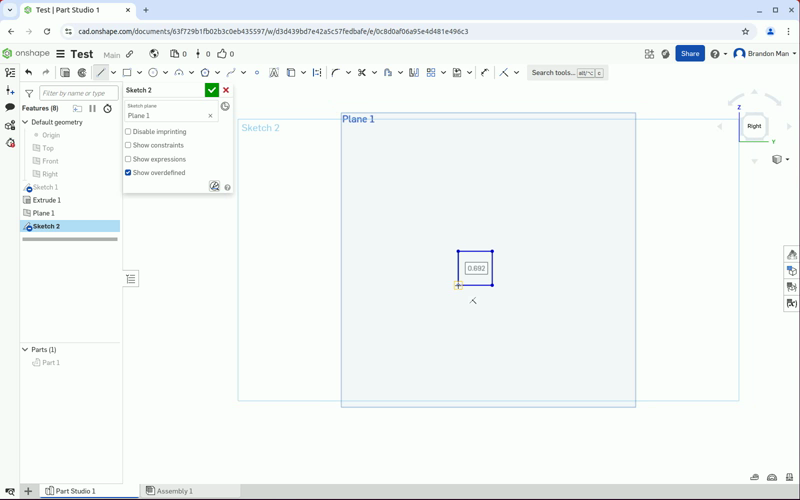
scroll(-6)
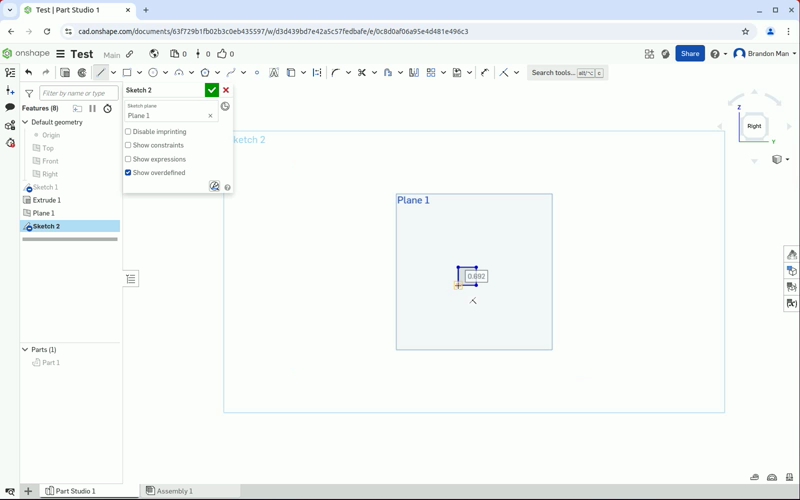
scroll(-6)
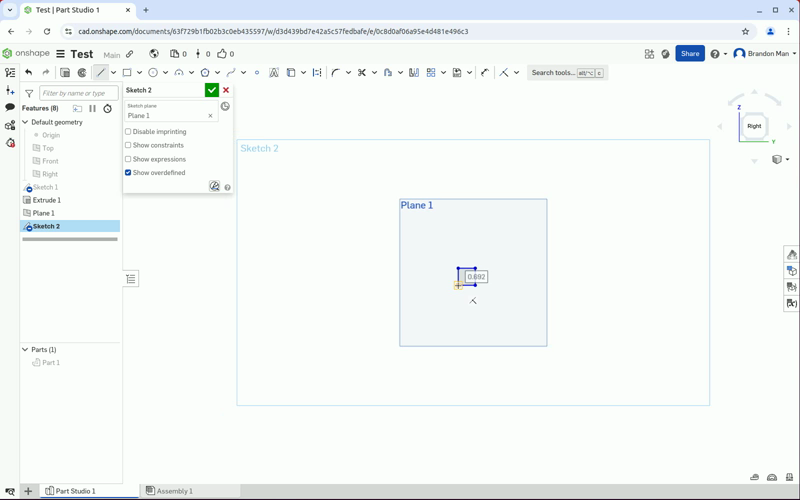
scroll(-6)
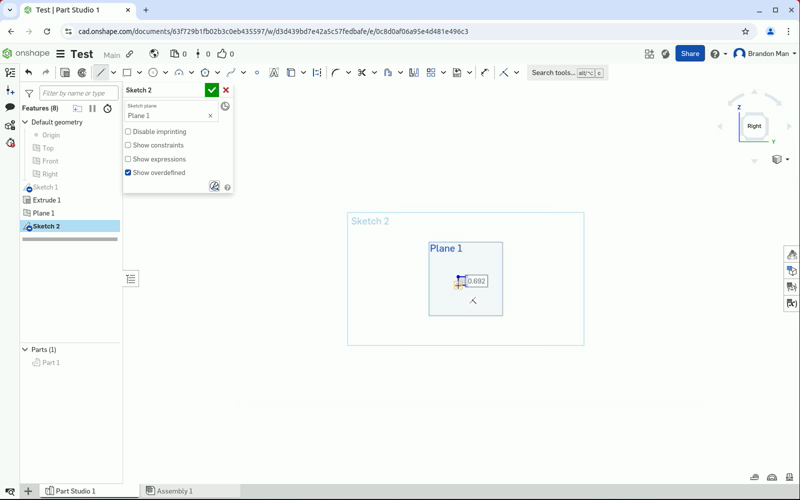
scroll(-6)
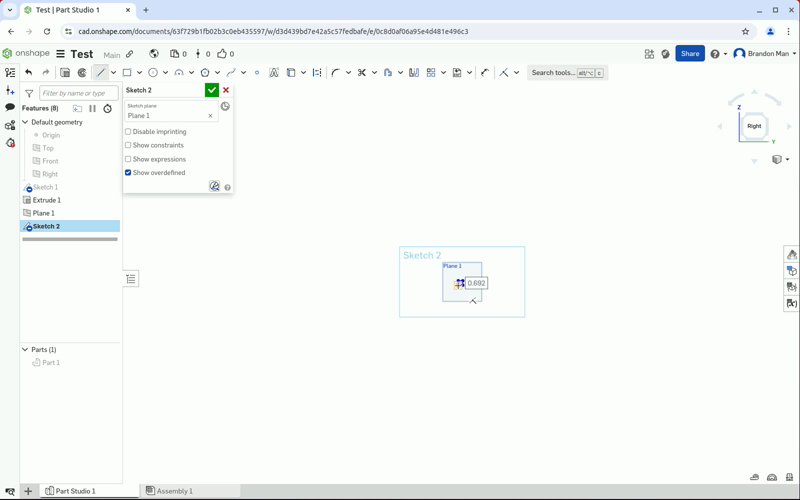
key(esc)
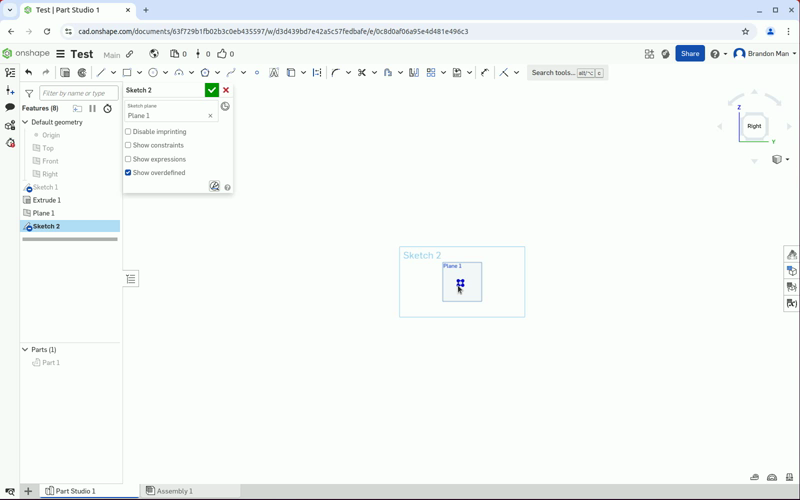
key(l)
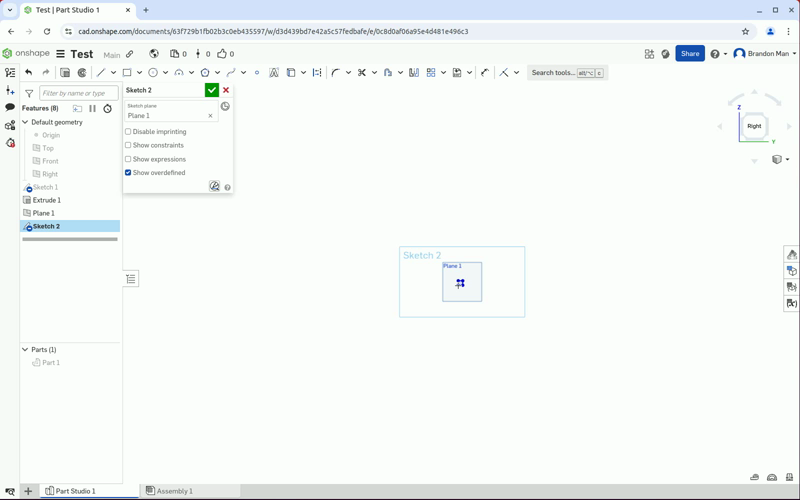
key_down(shift)
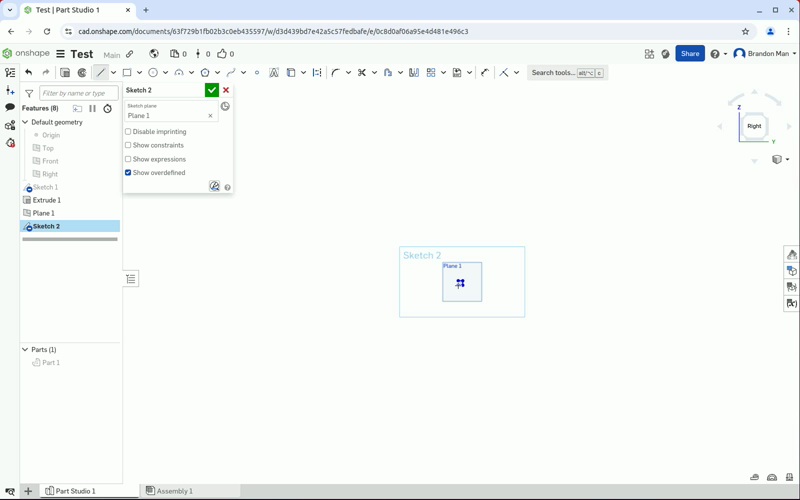
mouse_move(458, 285)
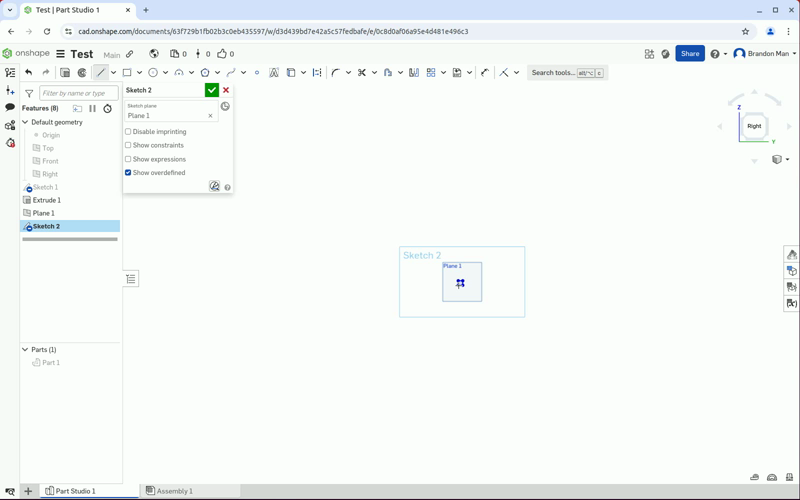
scroll(6)
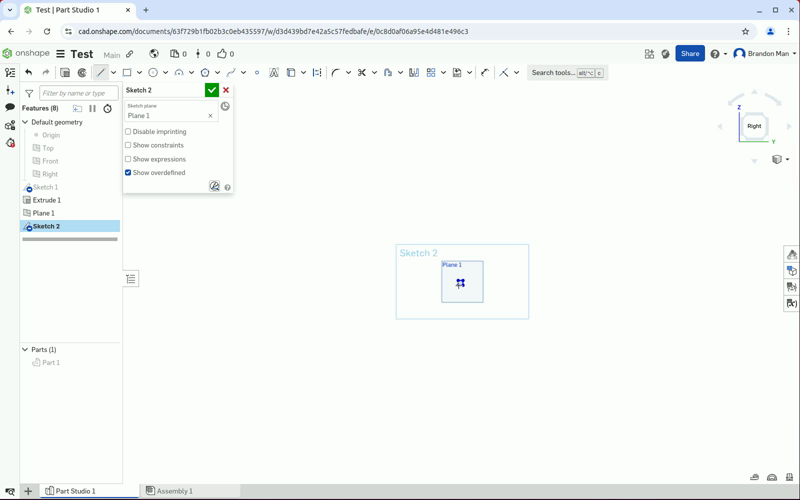
scroll(6)
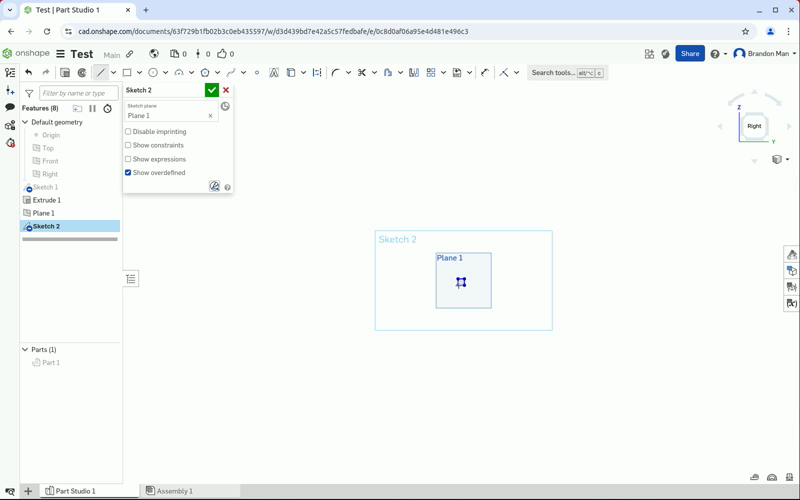
scroll(6)
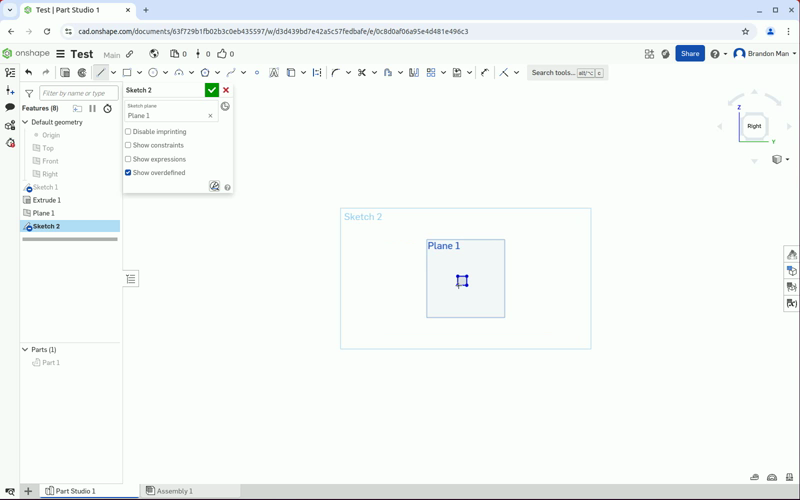
scroll(6)
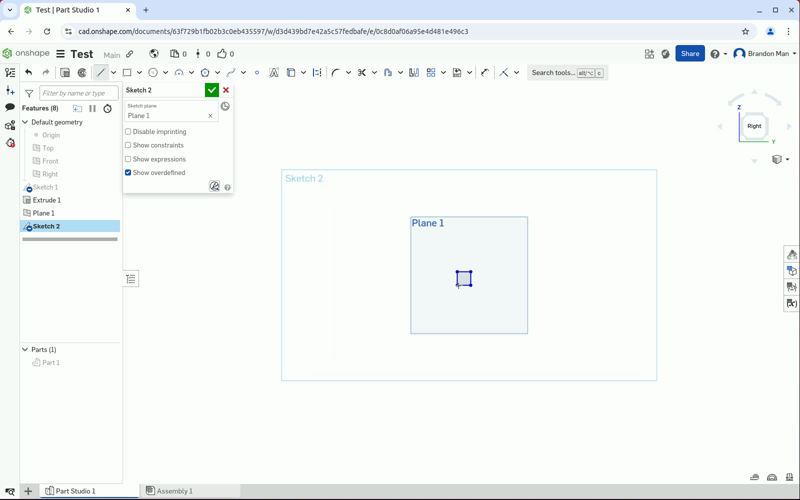
scroll(6)
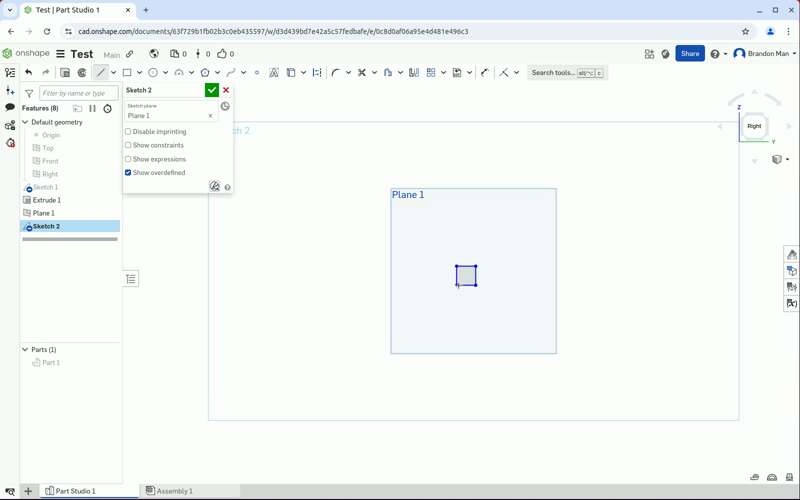
scroll(6)
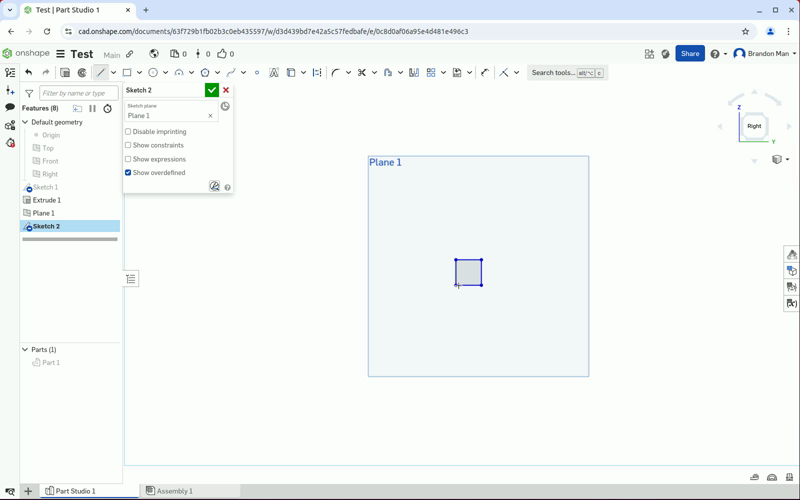
scroll(6)
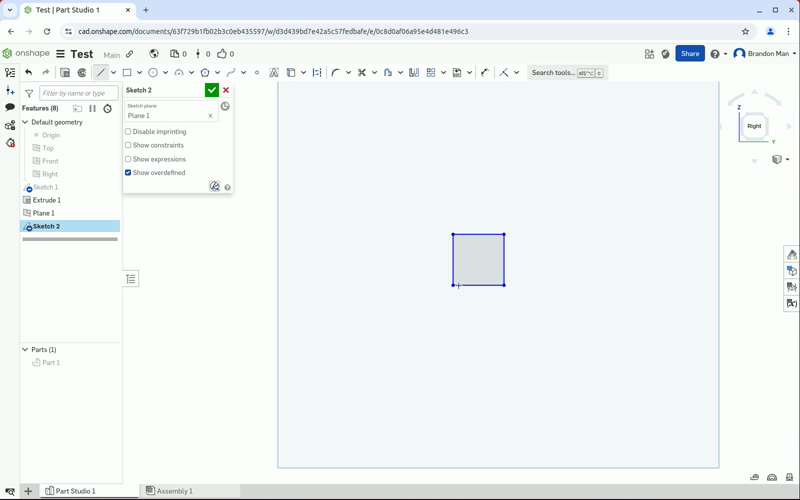
click(458, 285)
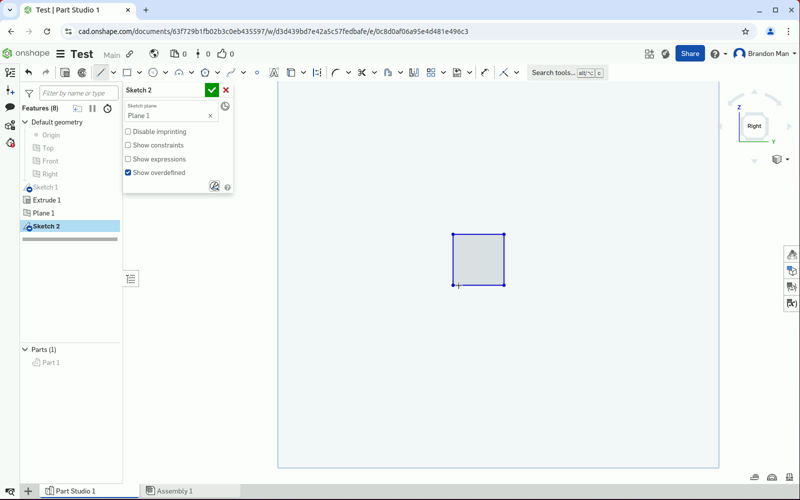
scroll(-6)
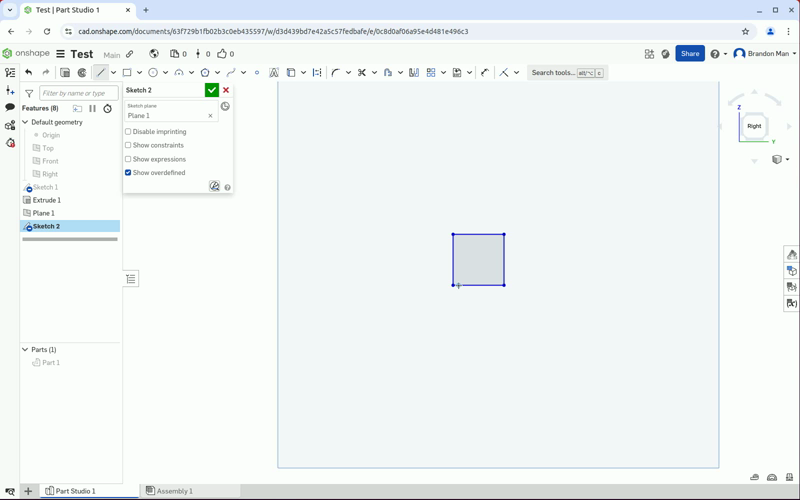
scroll(-6)
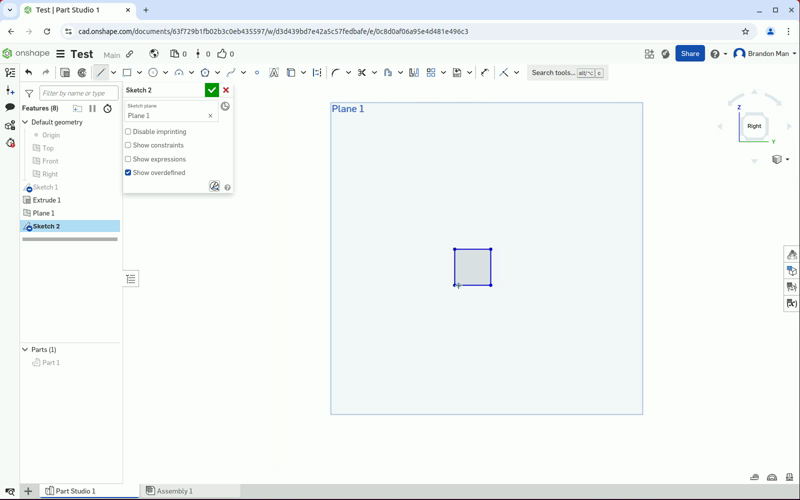
scroll(-6)
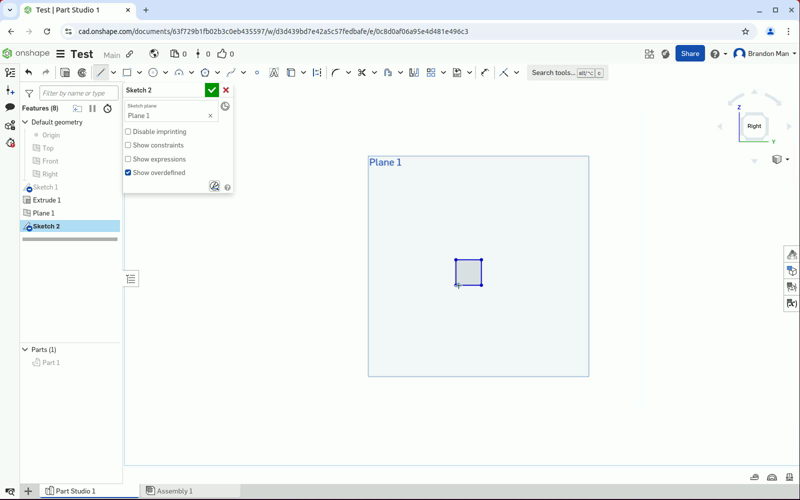
scroll(-6)
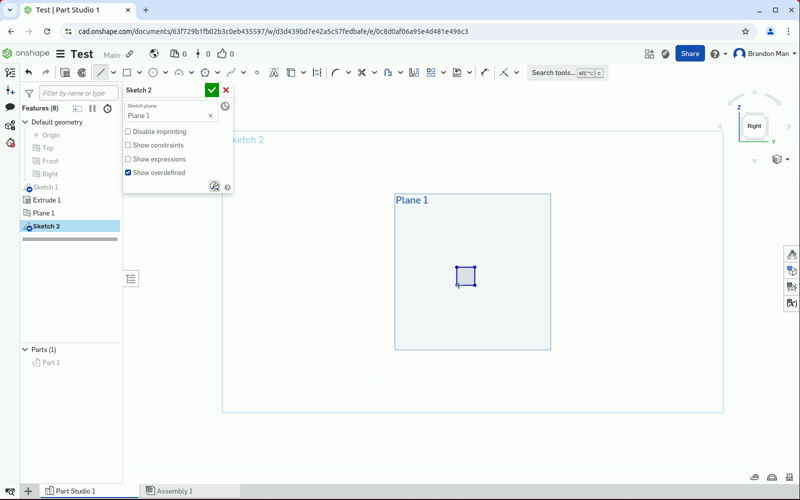
scroll(-6)
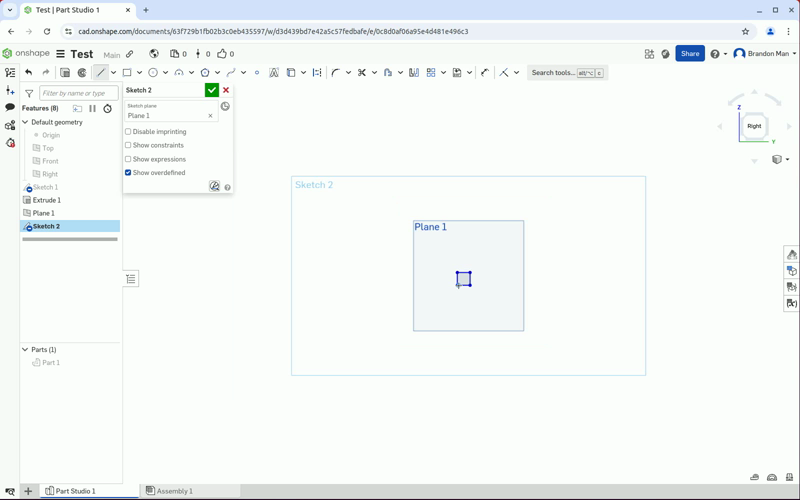
scroll(-6)
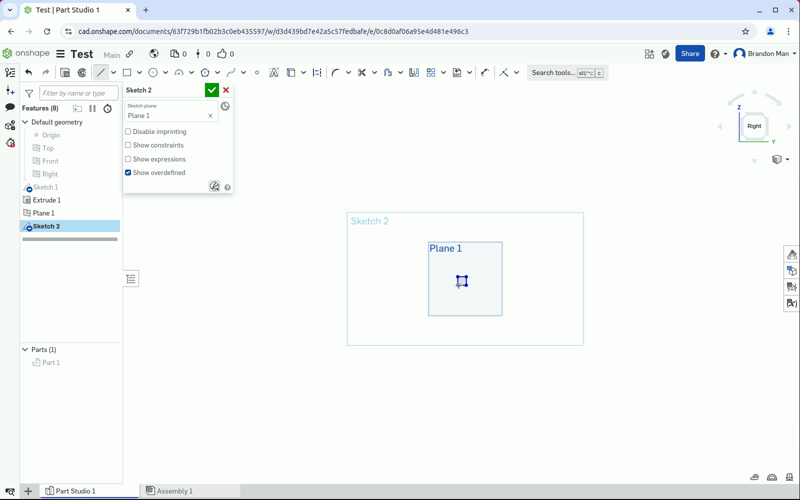
scroll(-6)
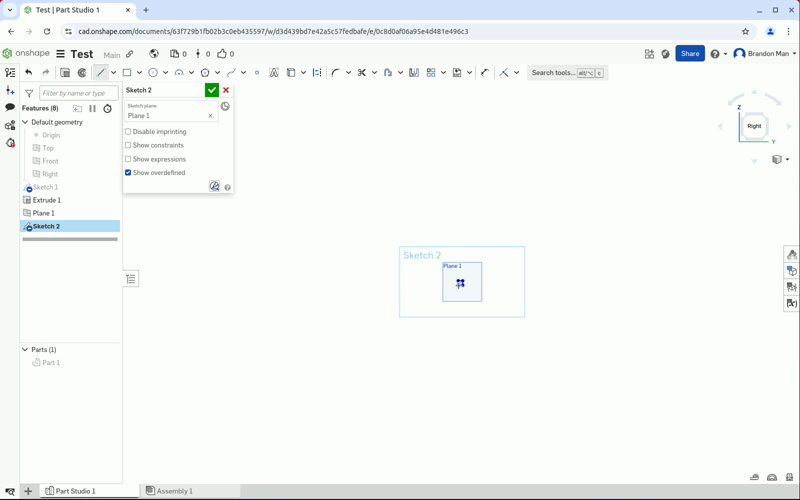
key_up(shift)
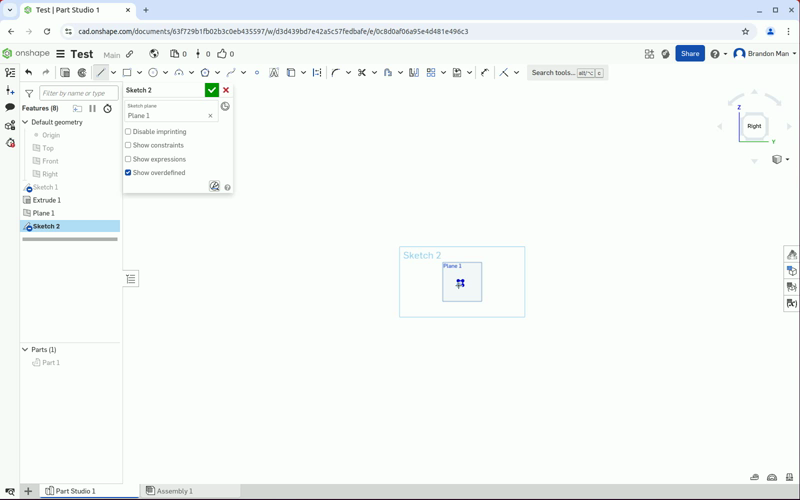
key_down(shift)
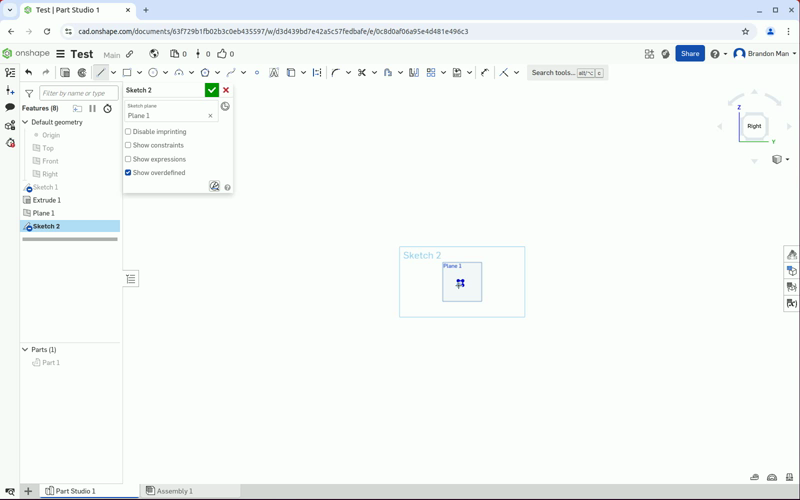
mouse_move(488, 285)
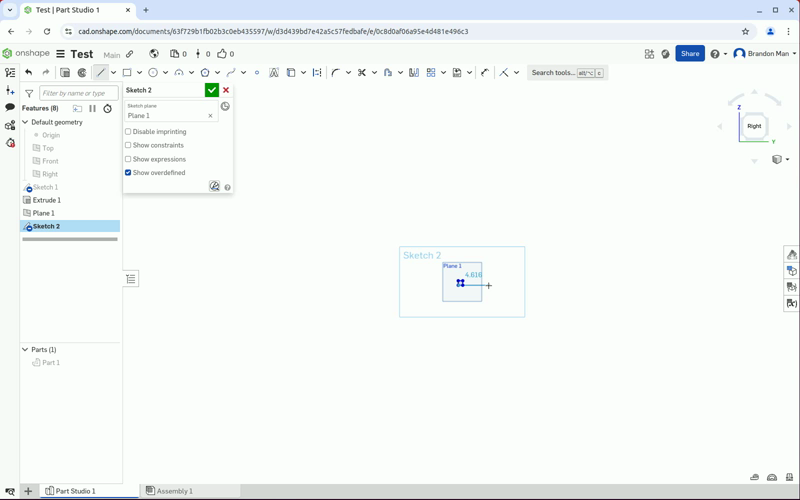
mouse_move(462, 285)
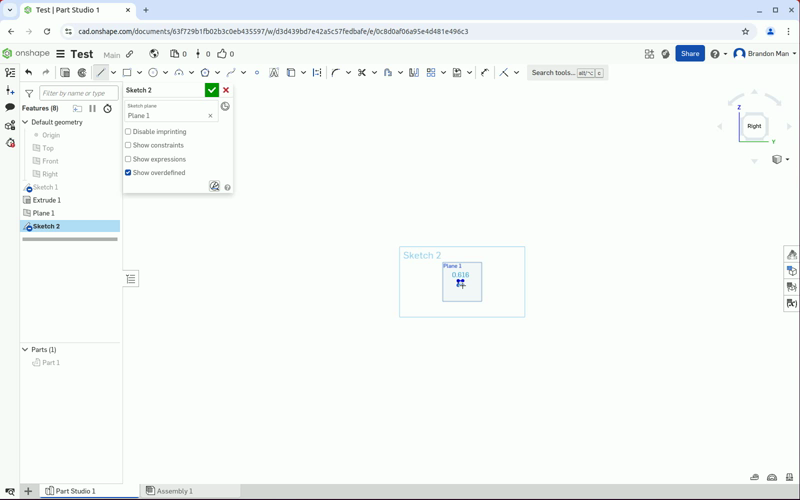
scroll(6)
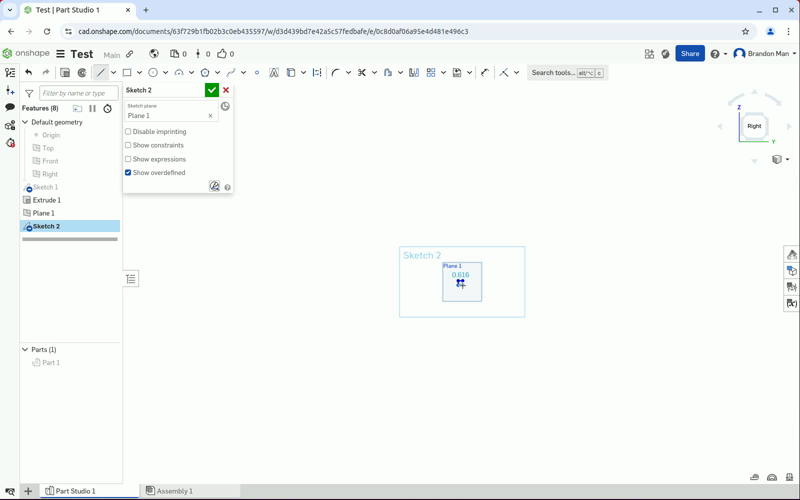
scroll(6)
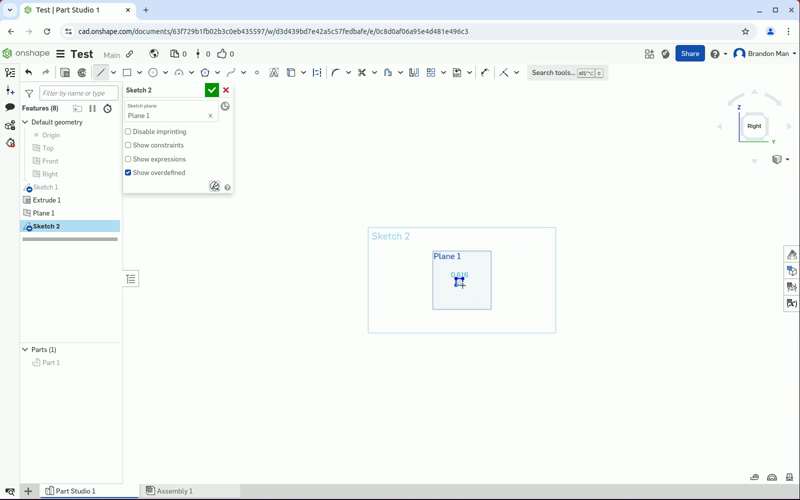
scroll(6)
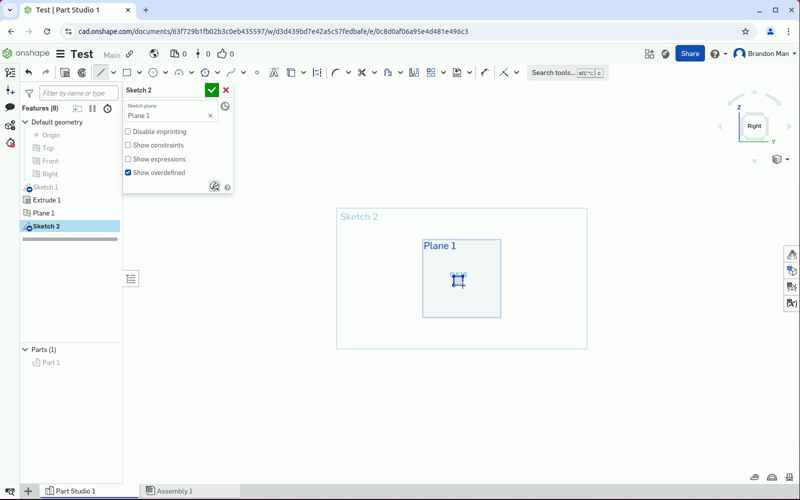
scroll(6)
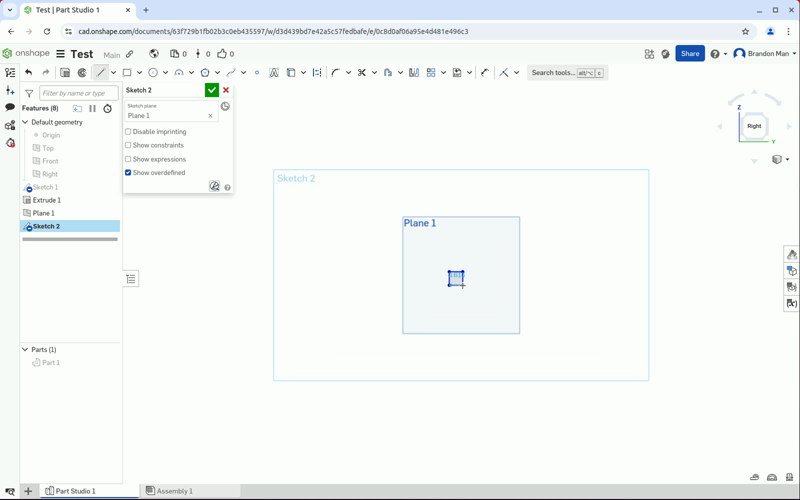
scroll(6)
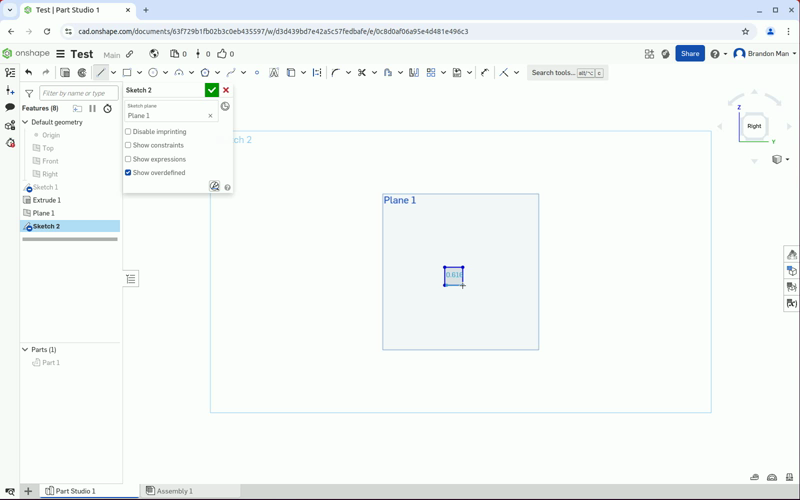
scroll(6)
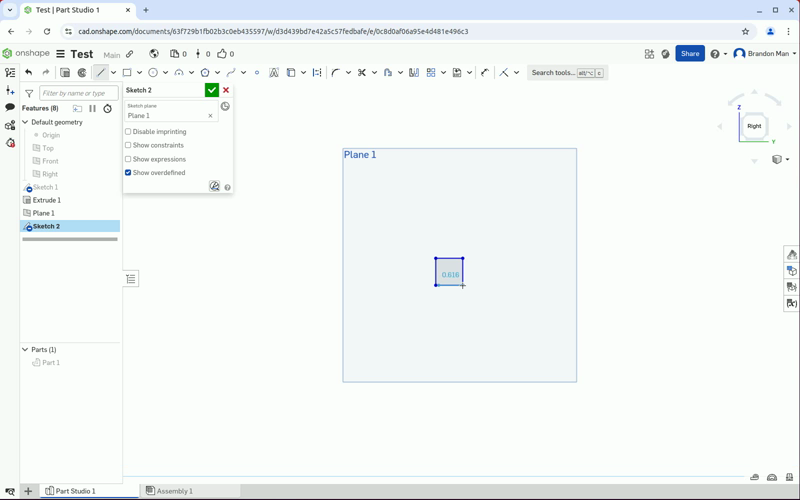
scroll(6)
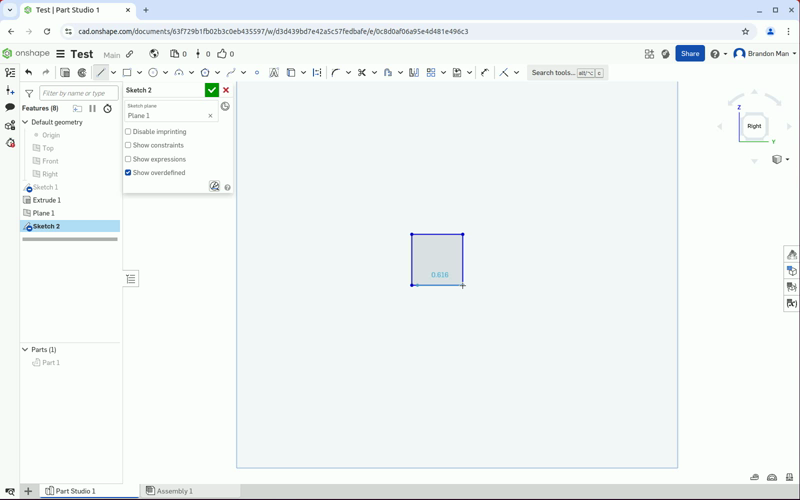
click(462, 285)
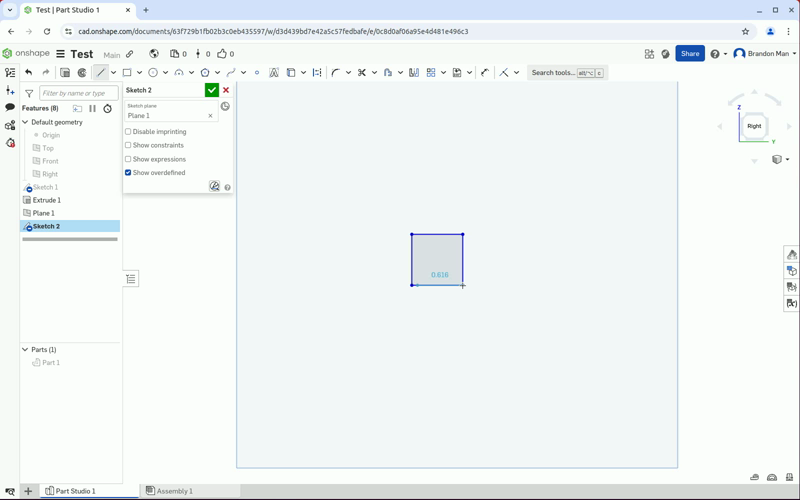
scroll(-6)
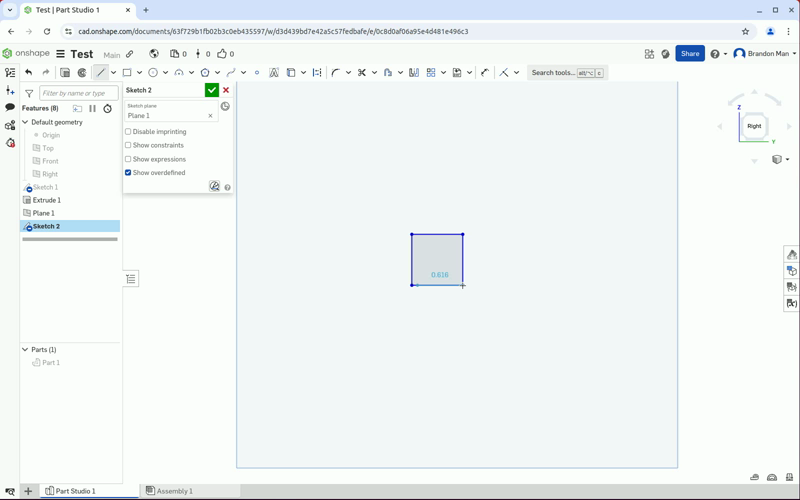
scroll(-6)
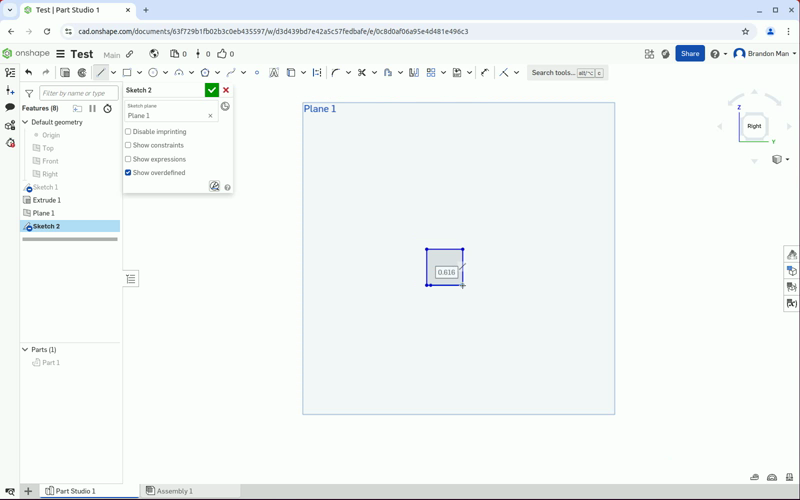
scroll(-6)
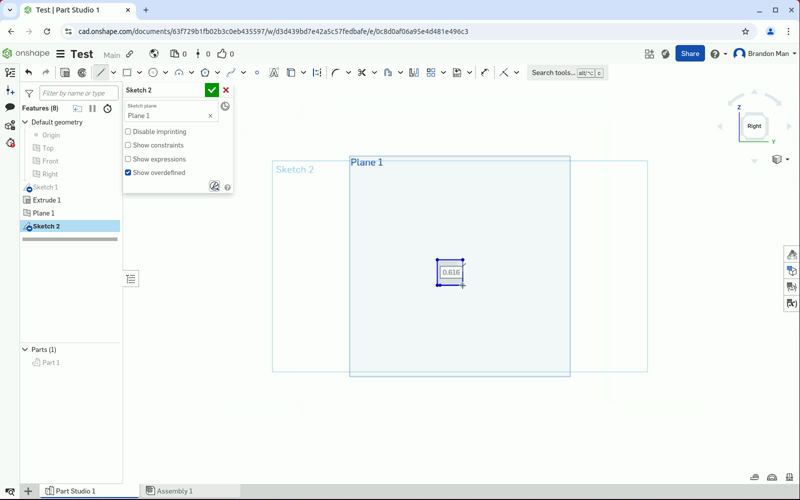
scroll(-6)
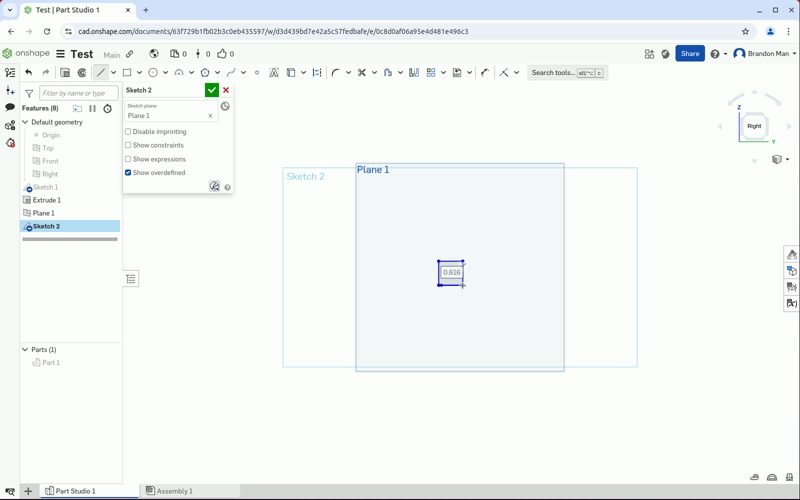
scroll(-6)
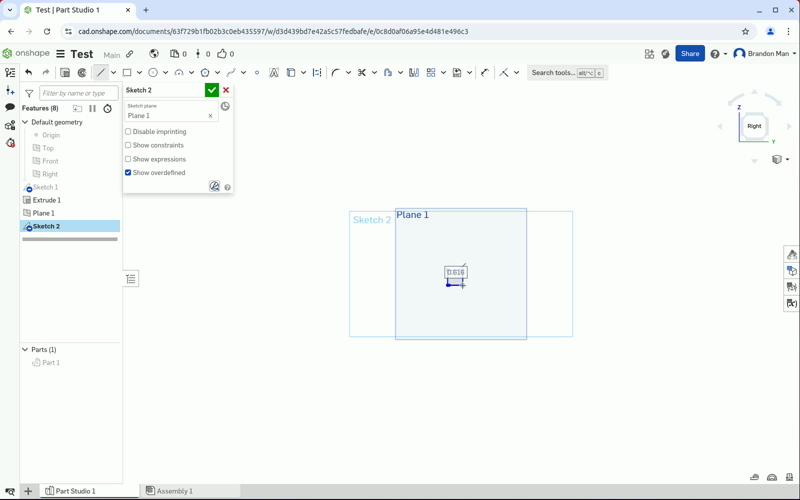
scroll(-6)
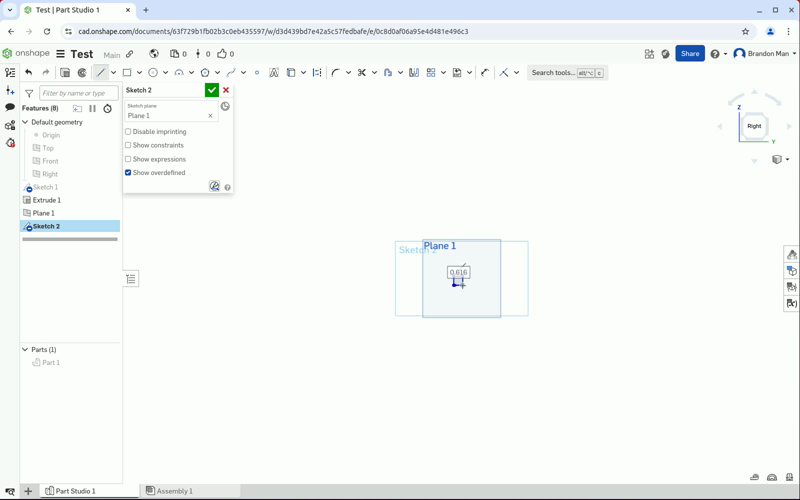
scroll(-6)
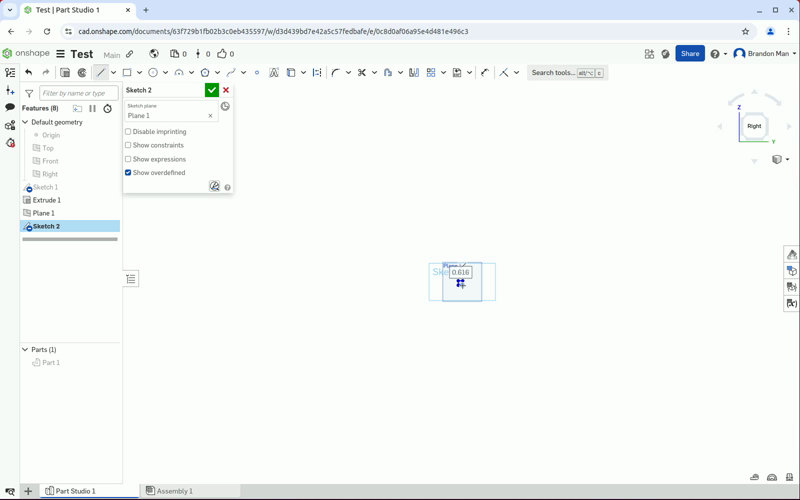
key_up(shift)
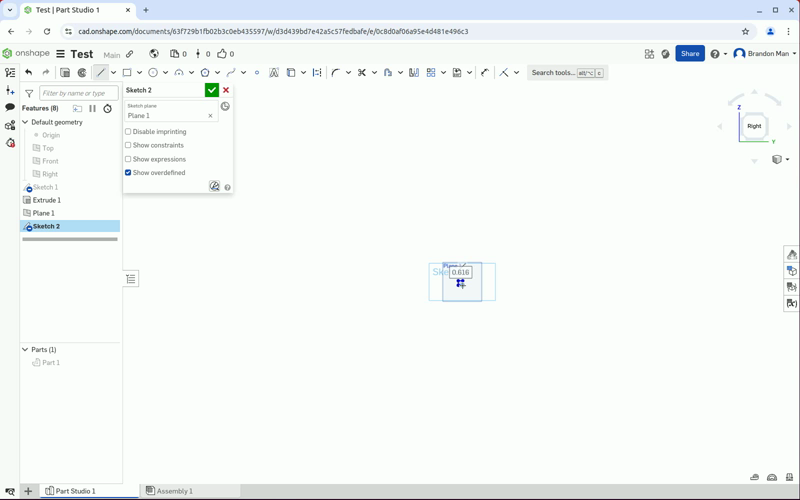
key_down(shift)
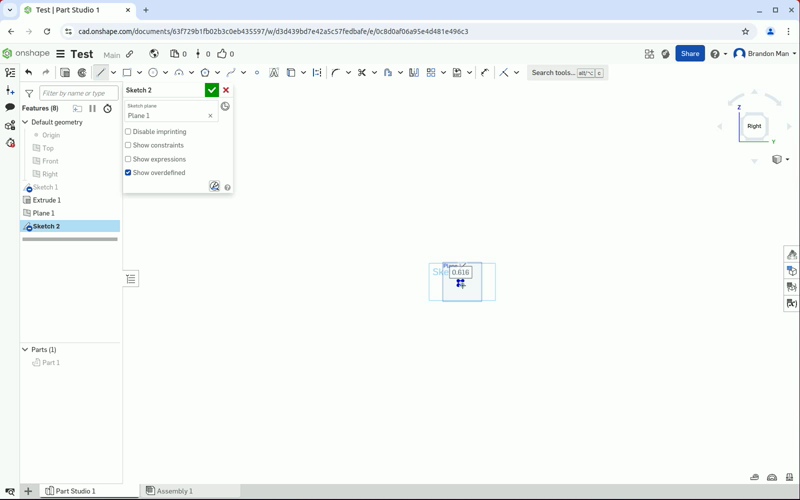
mouse_move(492, 285)
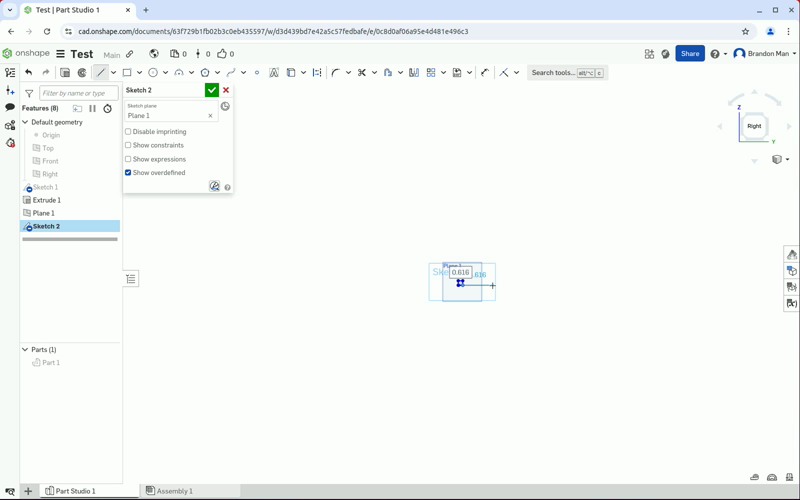
mouse_move(462, 280)
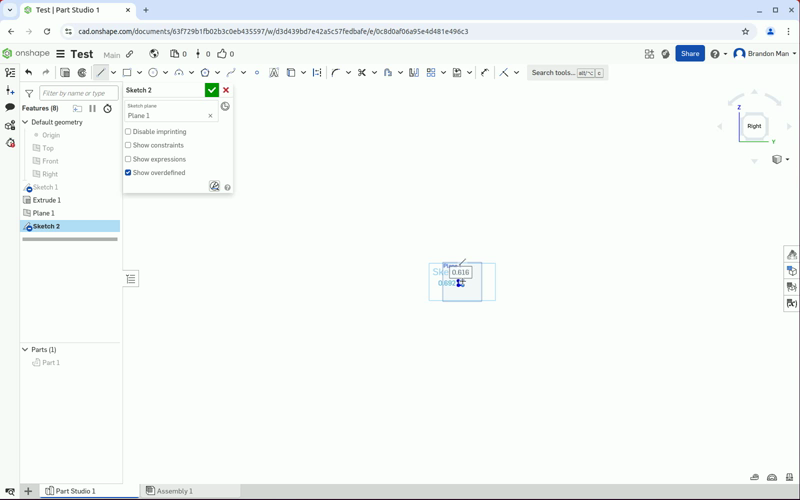
scroll(6)
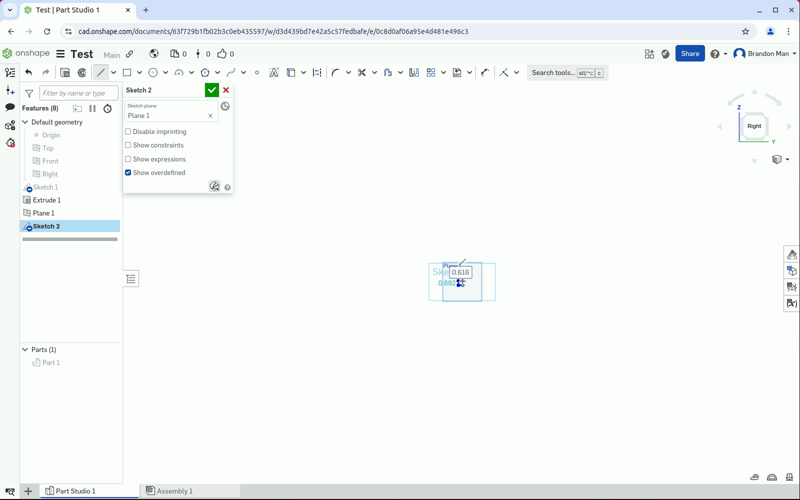
scroll(6)
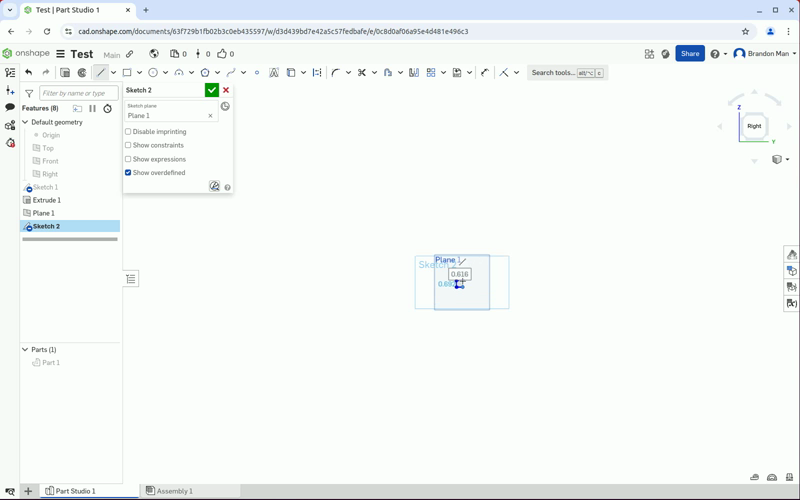
scroll(6)
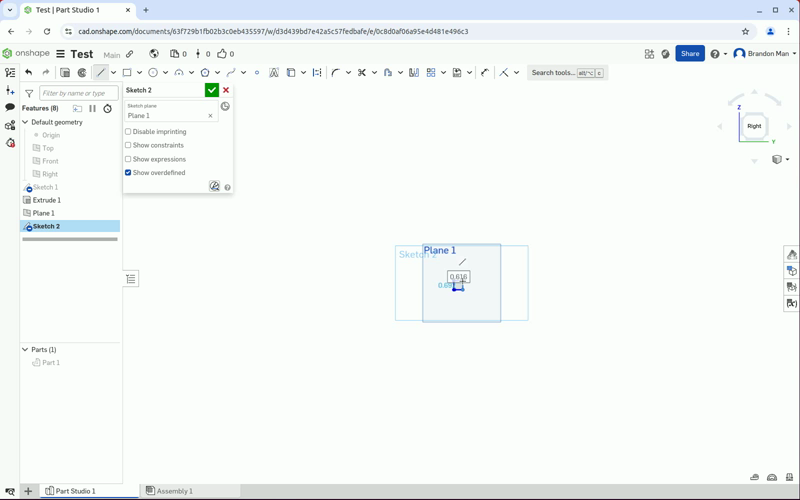
scroll(6)
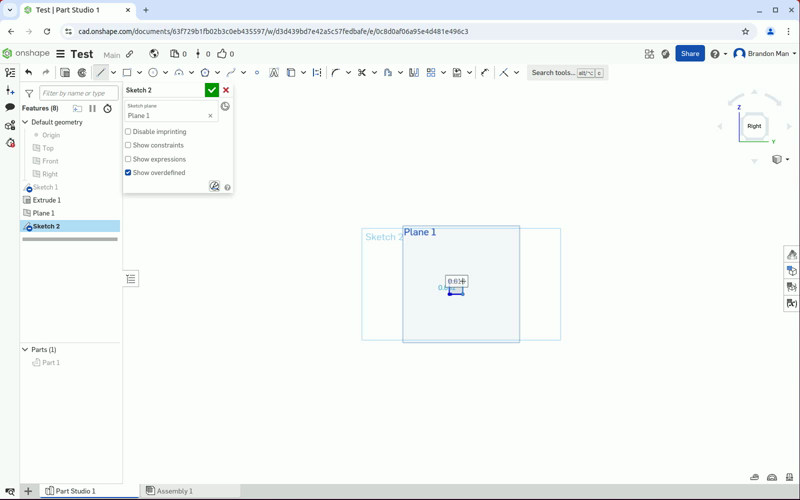
scroll(6)
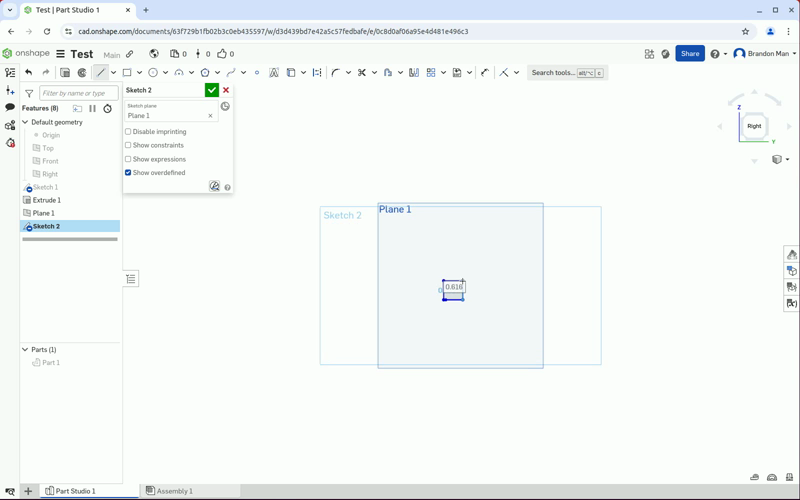
scroll(6)
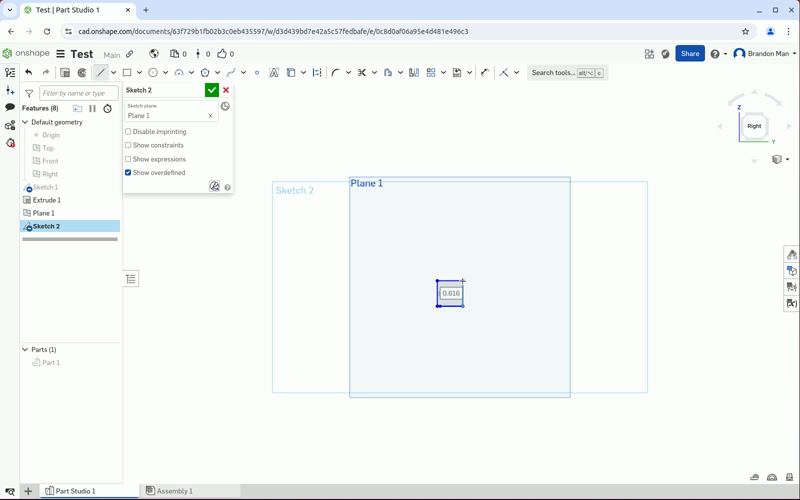
scroll(6)
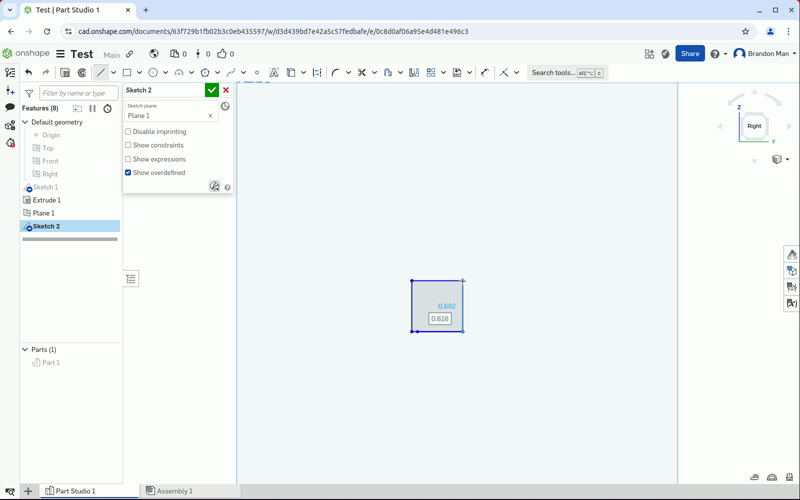
click(462, 280)
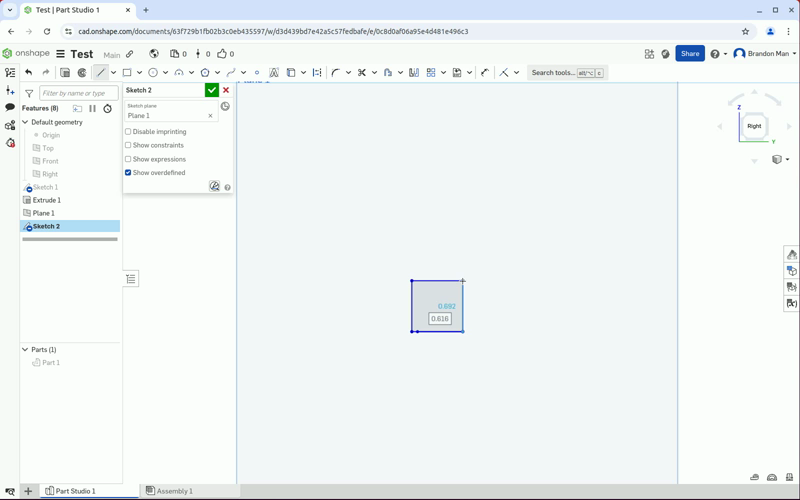
scroll(-6)
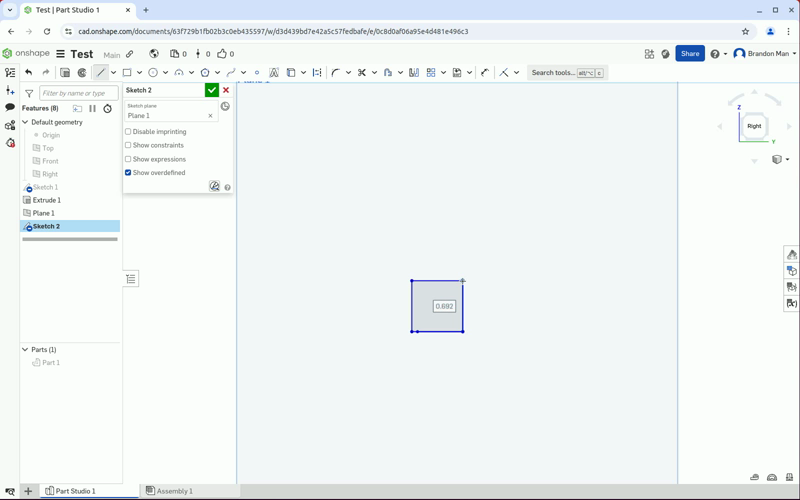
scroll(-6)
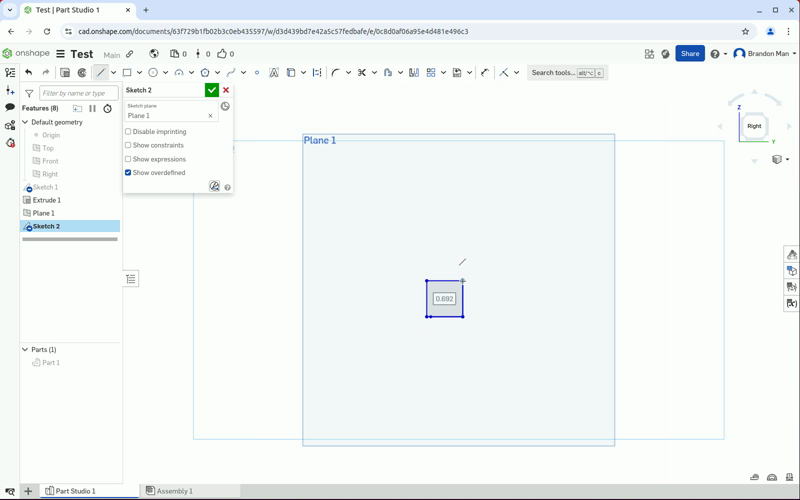
scroll(-6)
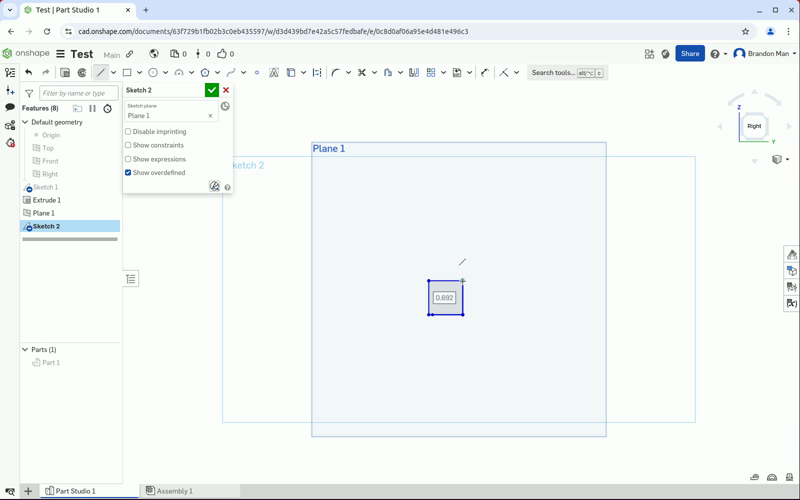
scroll(-6)
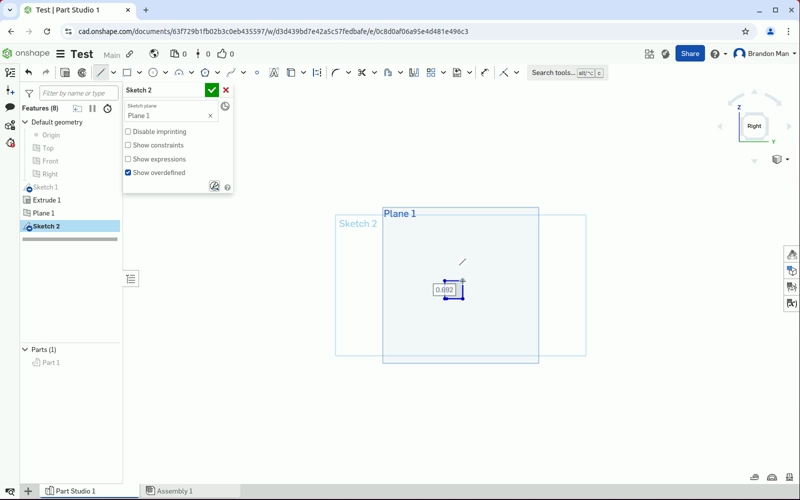
scroll(-6)
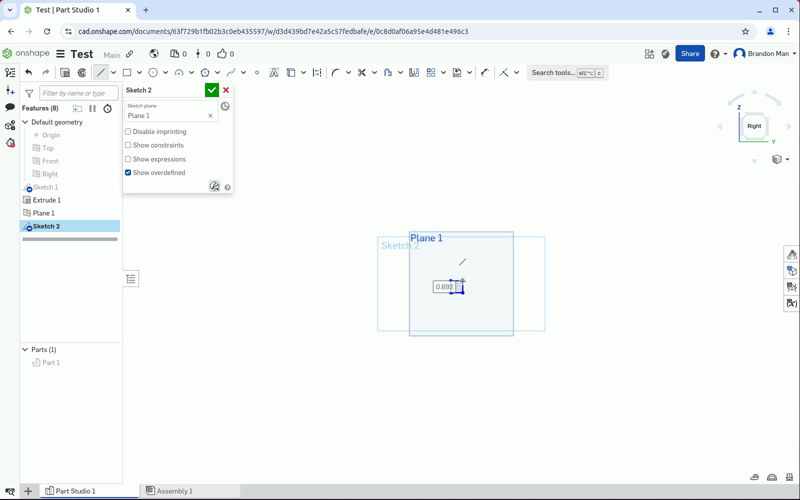
scroll(-6)
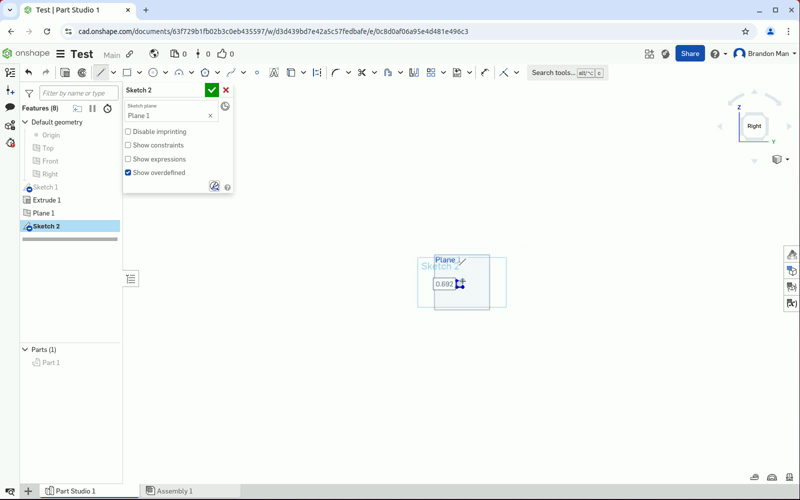
scroll(-6)
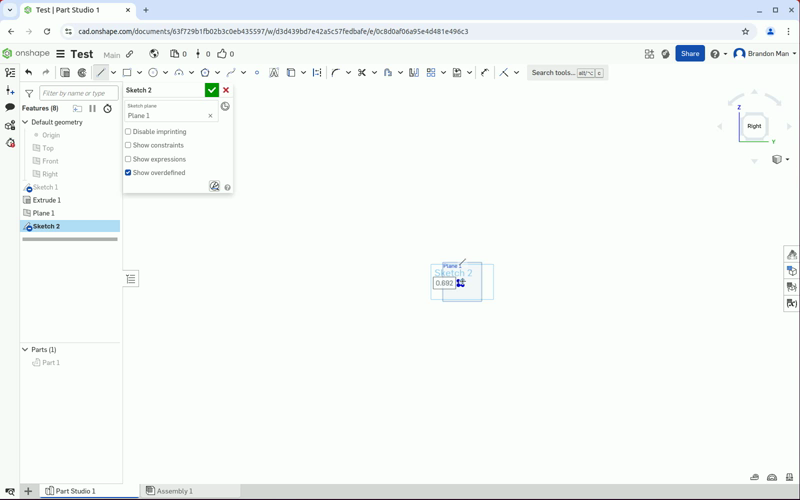
key_up(shift)
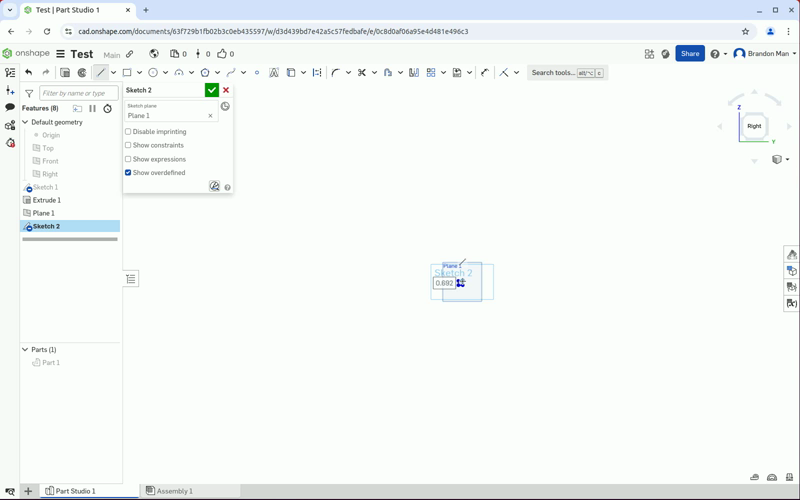
key_down(shift)
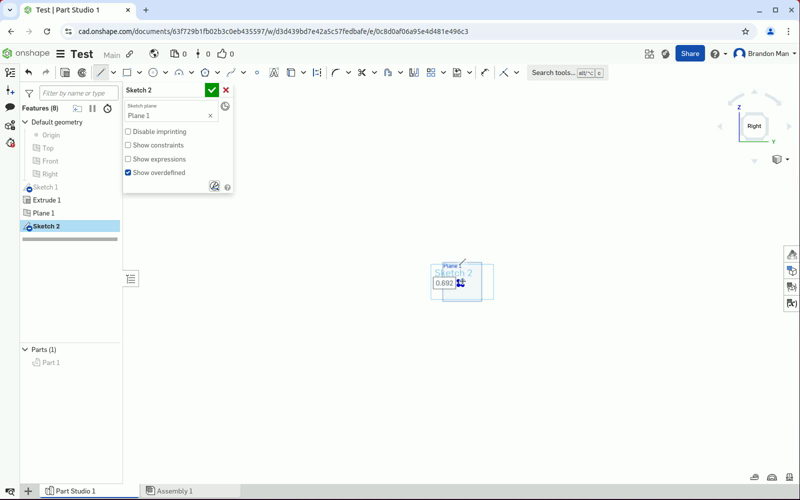
mouse_move(492, 280)
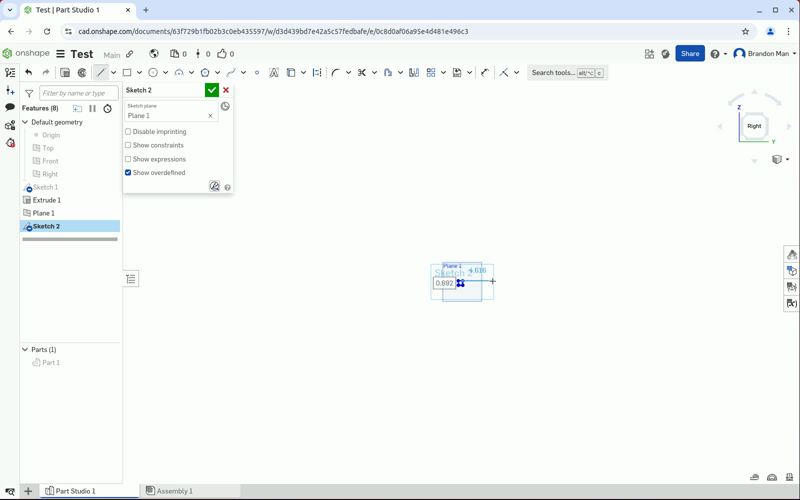
mouse_move(458, 280)
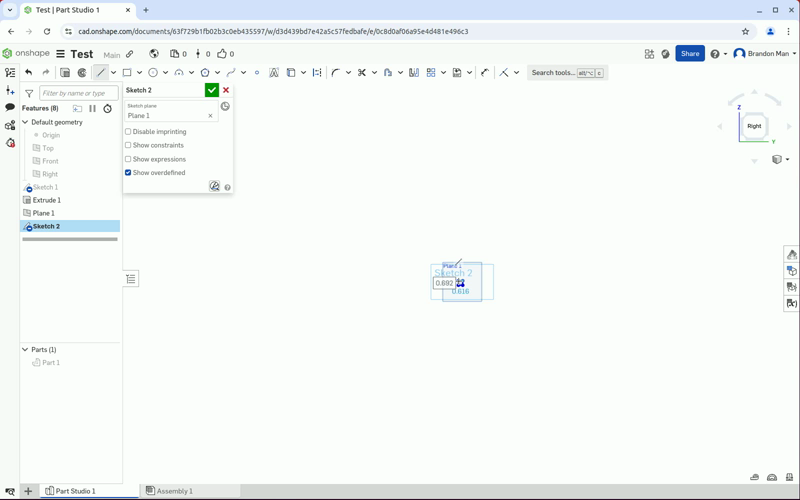
scroll(6)
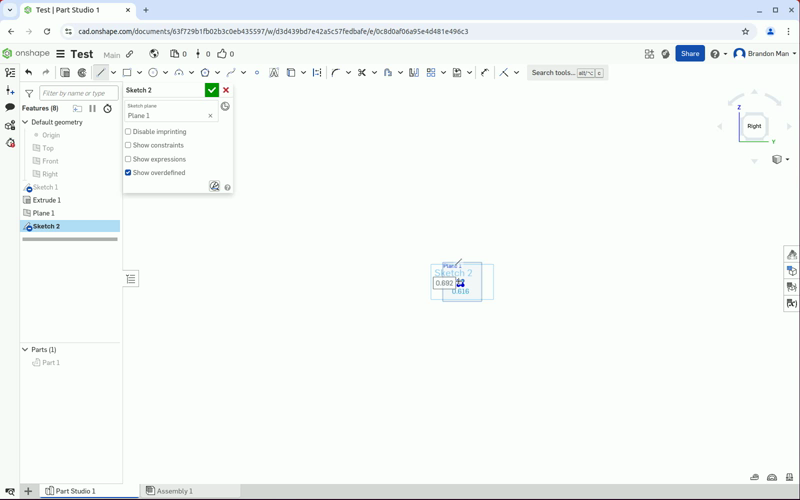
scroll(6)
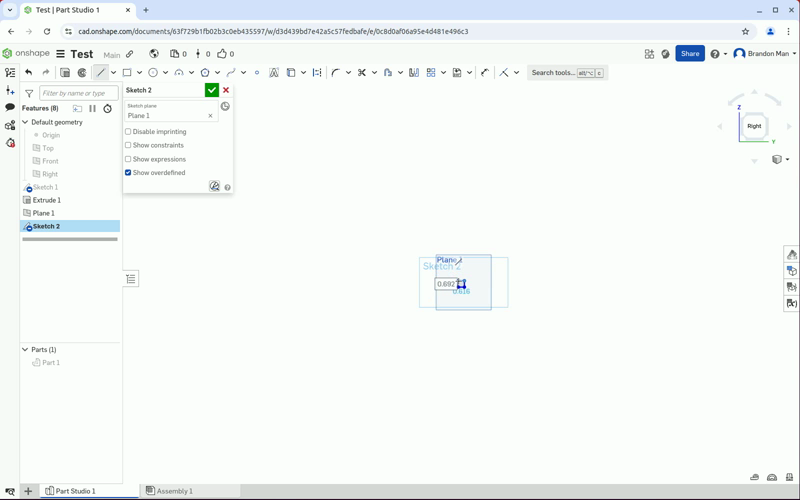
scroll(6)
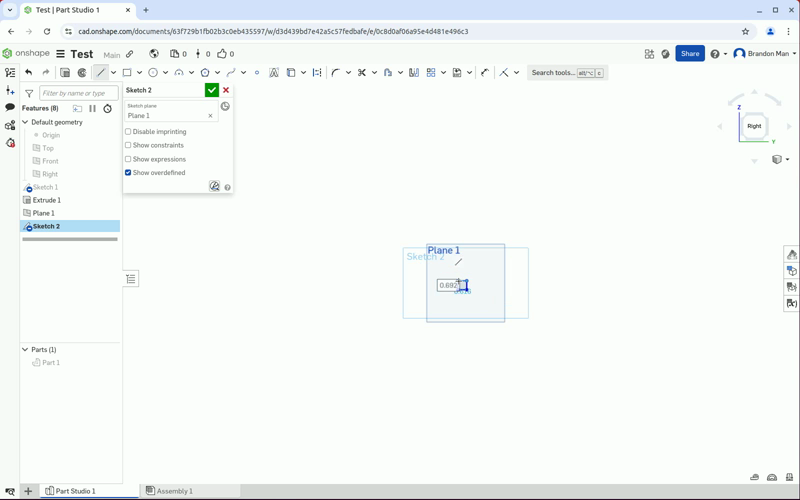
scroll(6)
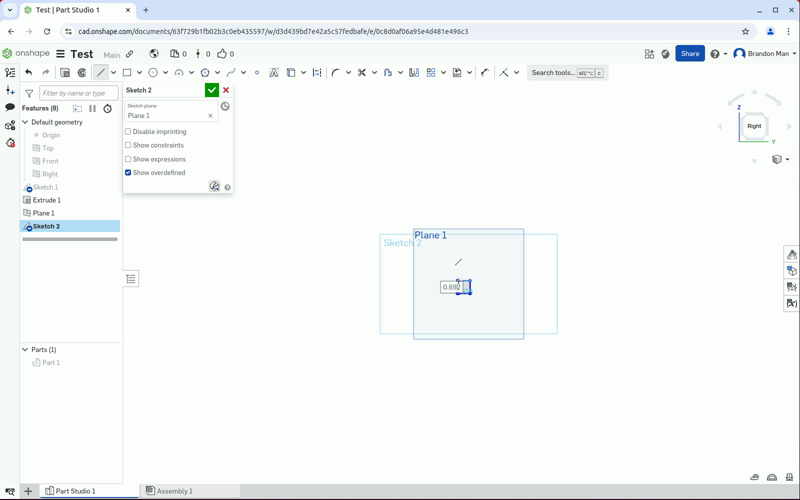
scroll(6)
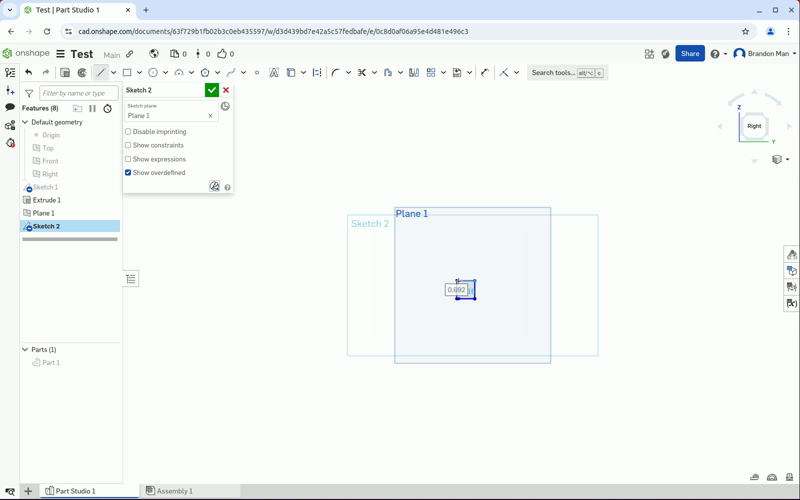
scroll(6)
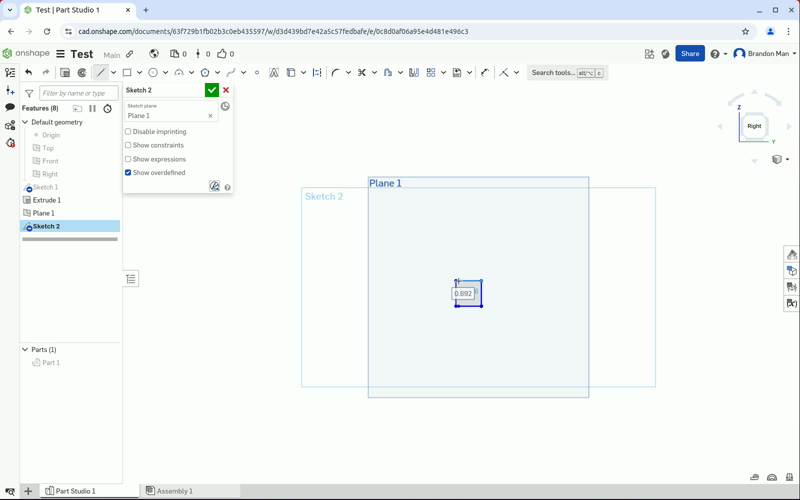
scroll(6)
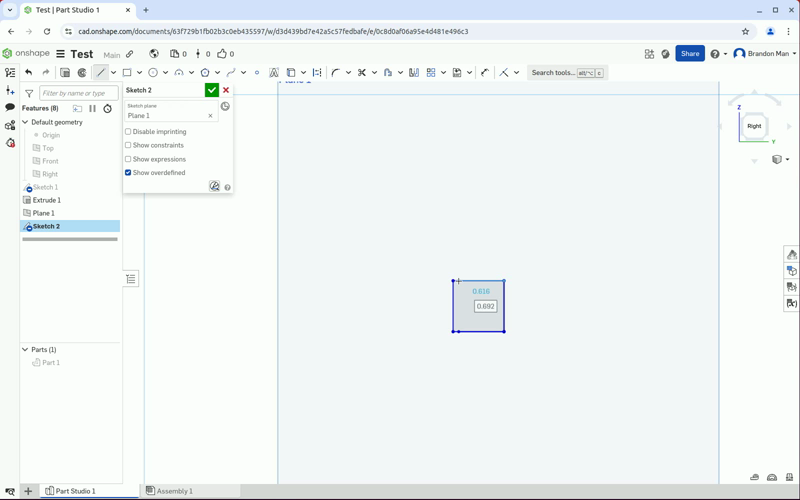
click(458, 280)
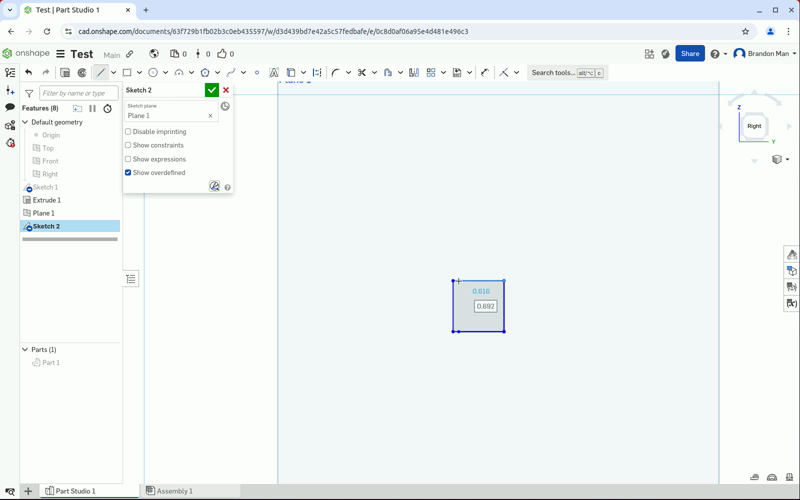
scroll(-6)
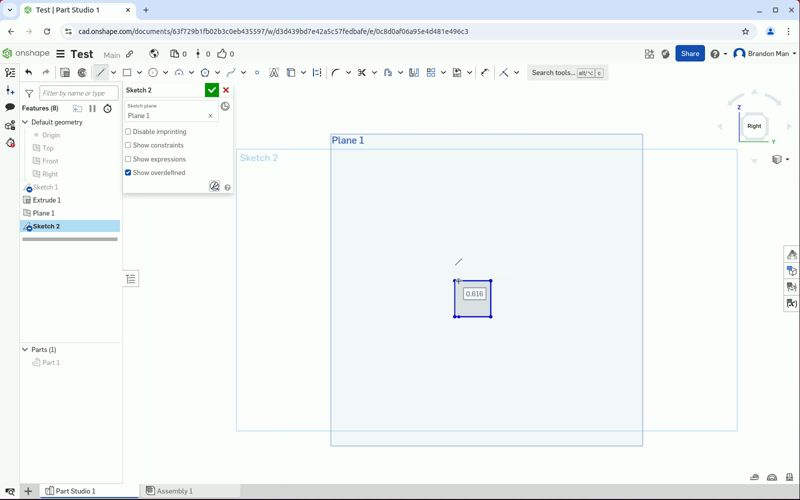
scroll(-6)
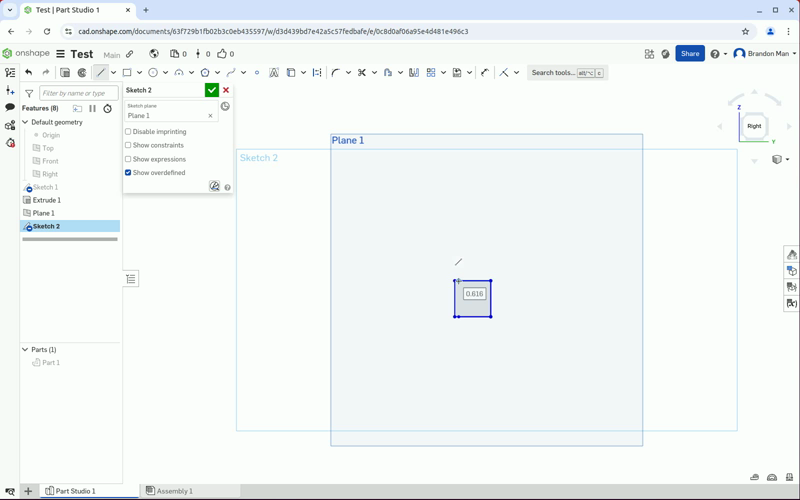
scroll(-6)
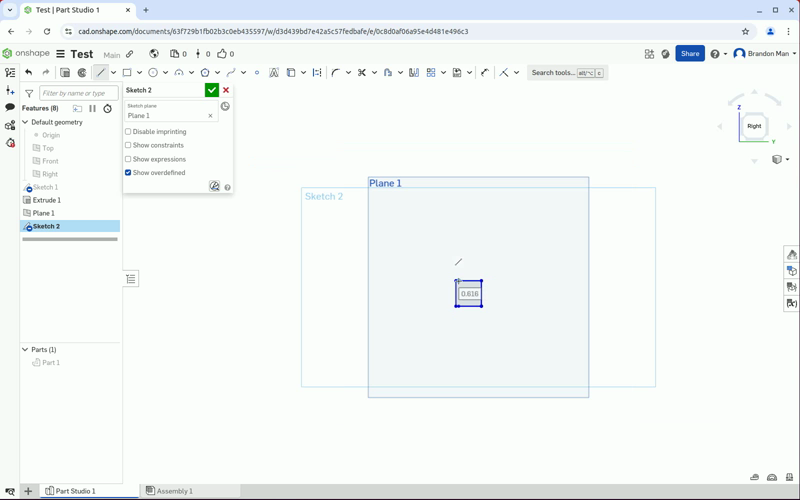
scroll(-6)
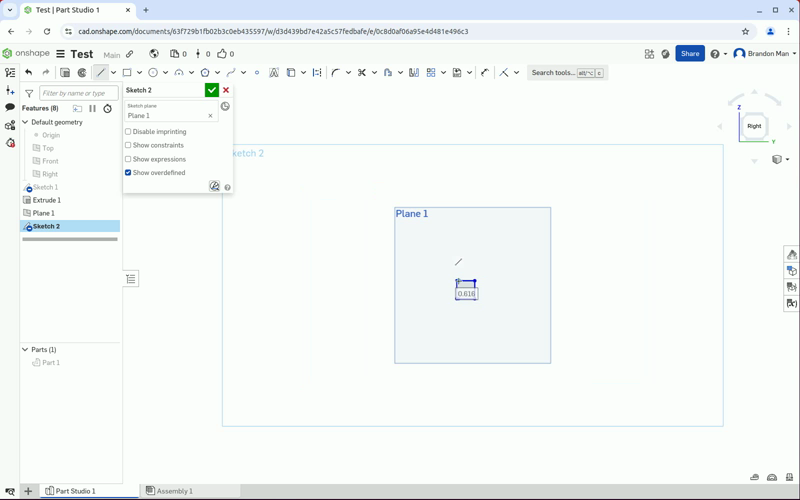
scroll(-6)
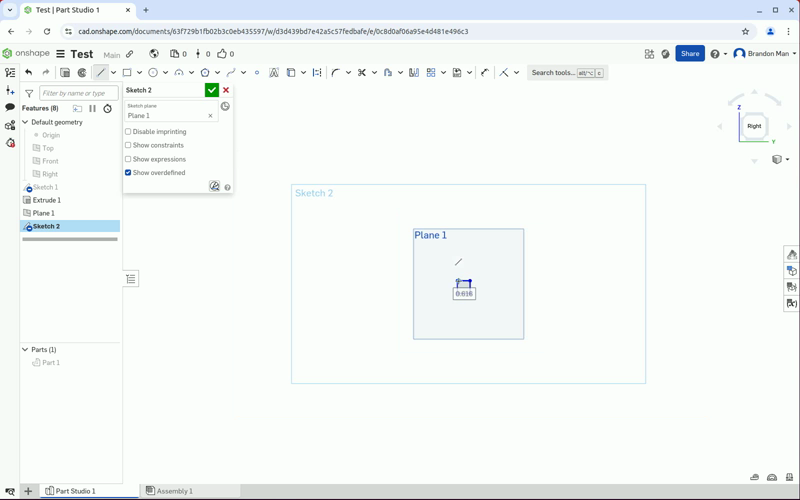
scroll(-6)
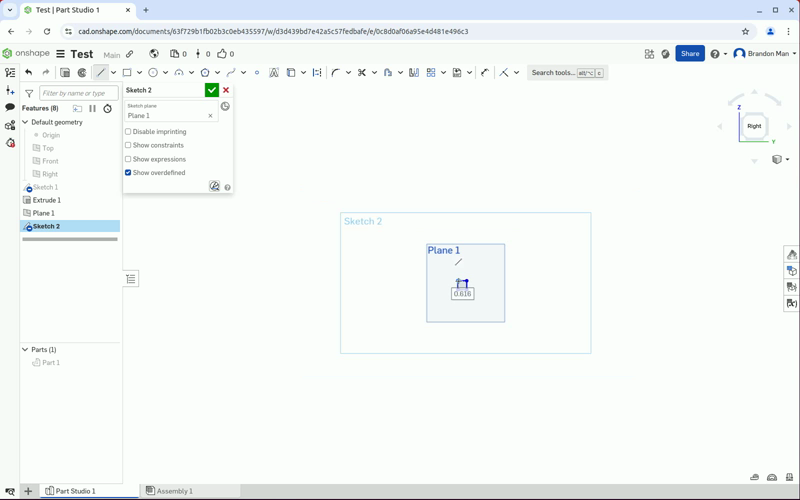
scroll(-6)
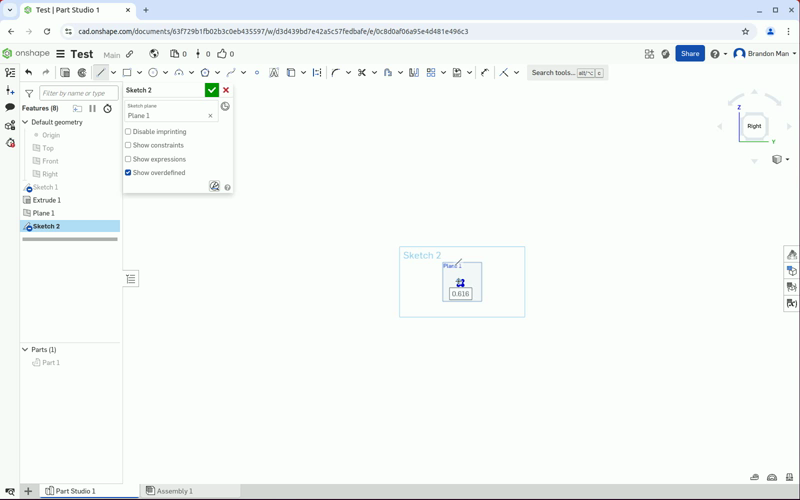
key_up(shift)
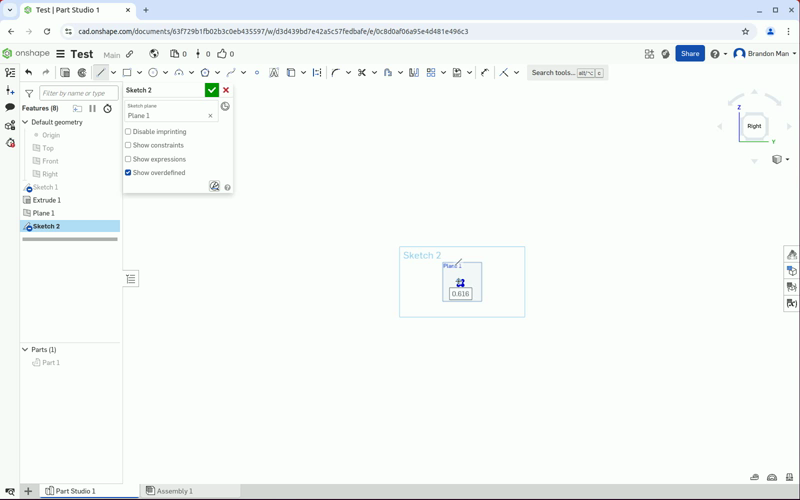
mouse_move(488, 280)
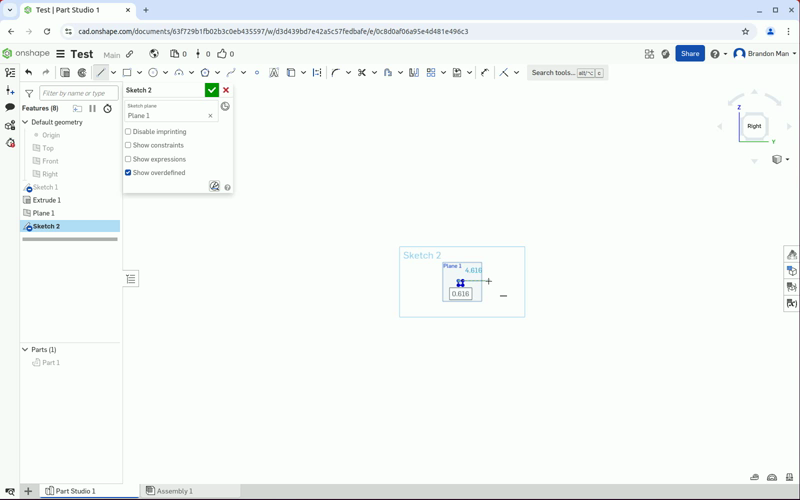
key_down(shift)
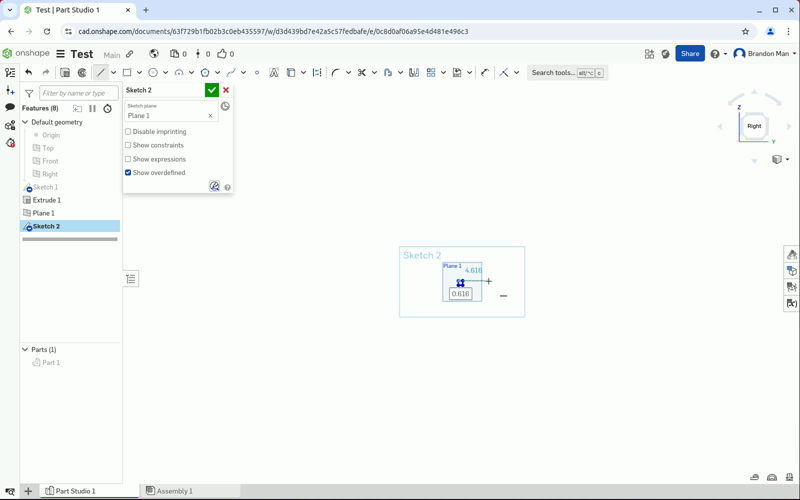
mouse_move(458, 285)
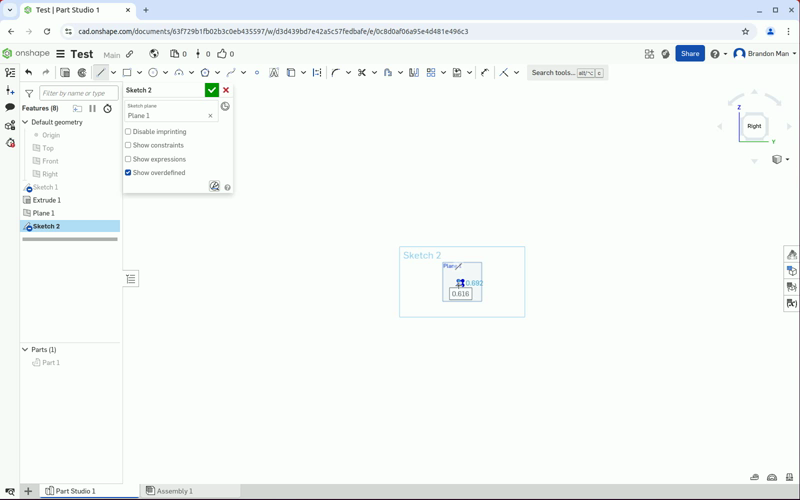
scroll(6)
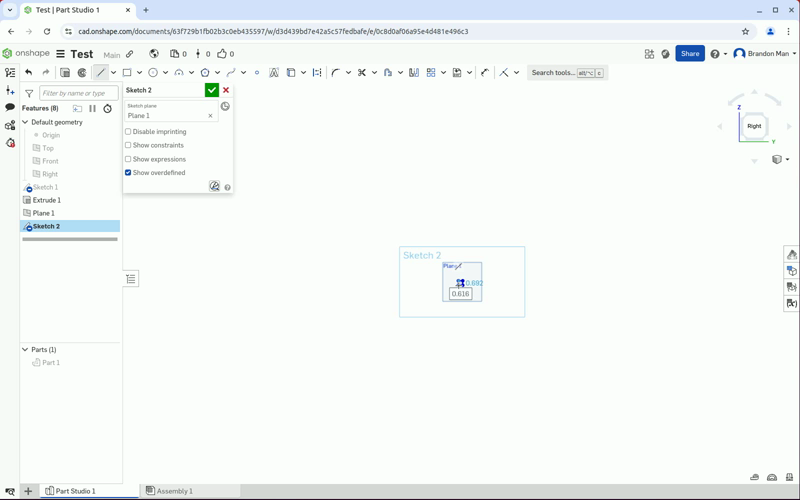
scroll(6)
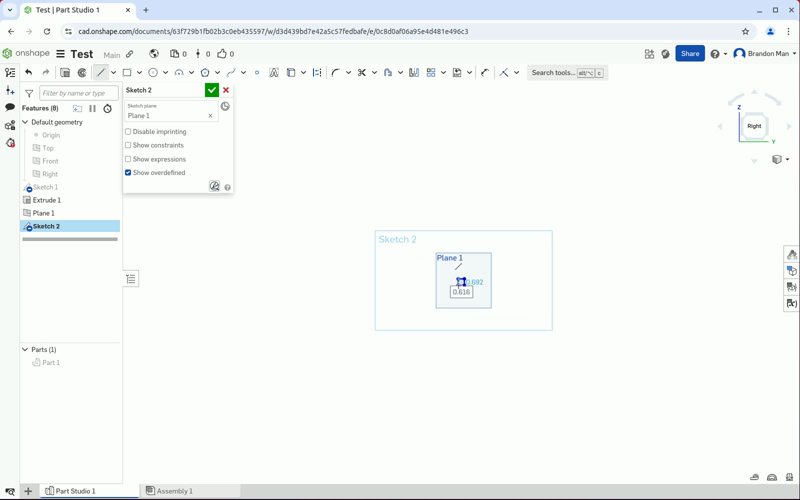
scroll(6)
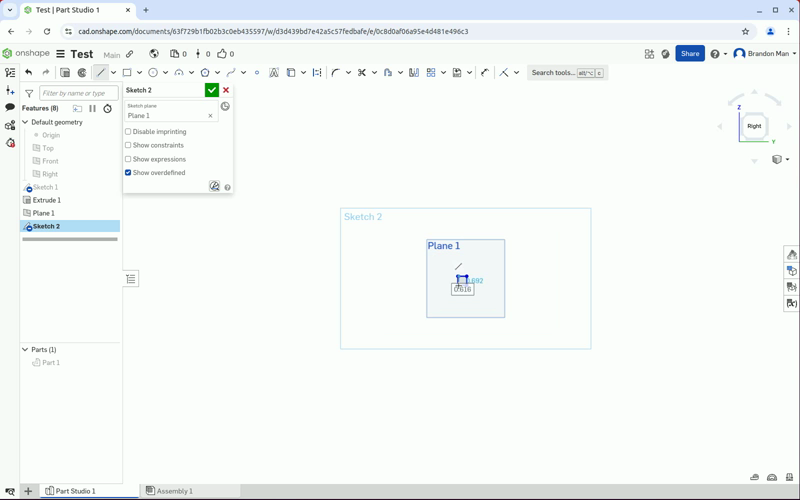
scroll(6)
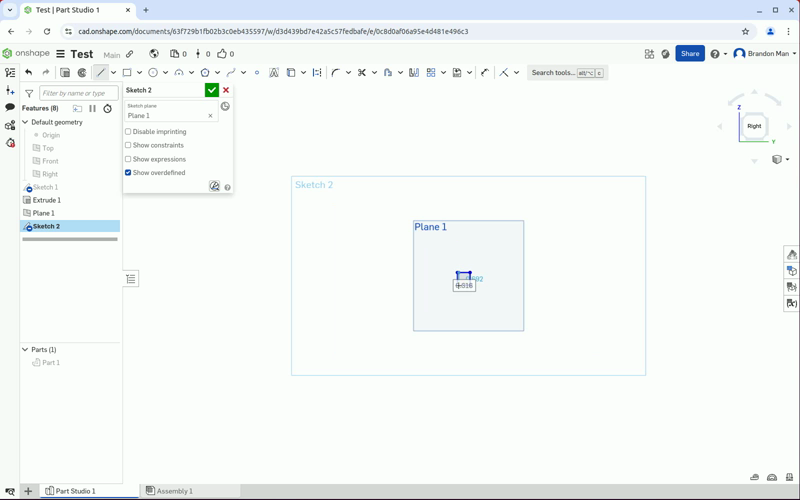
scroll(6)
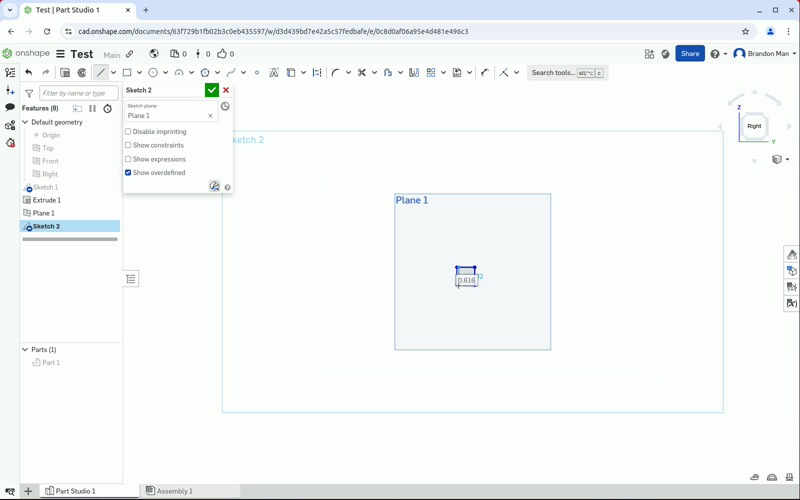
scroll(6)
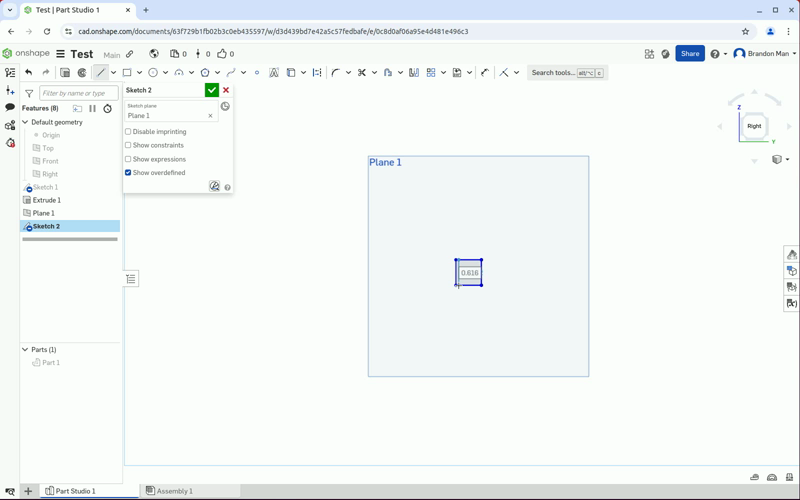
scroll(6)
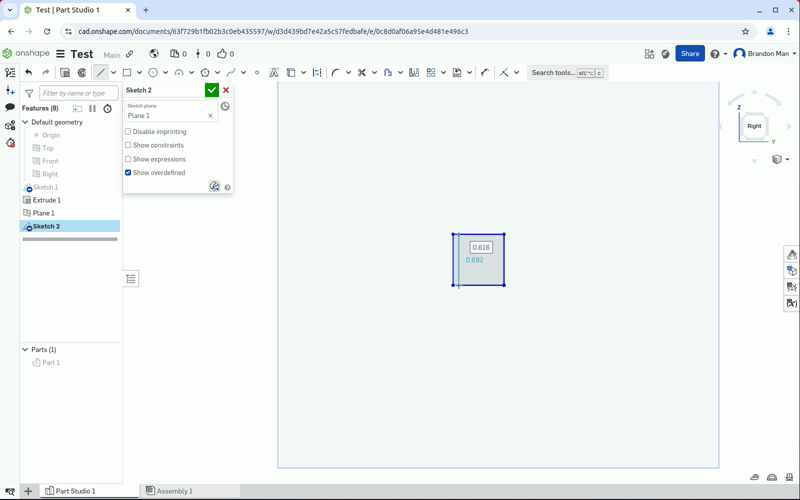
key_up(shift)
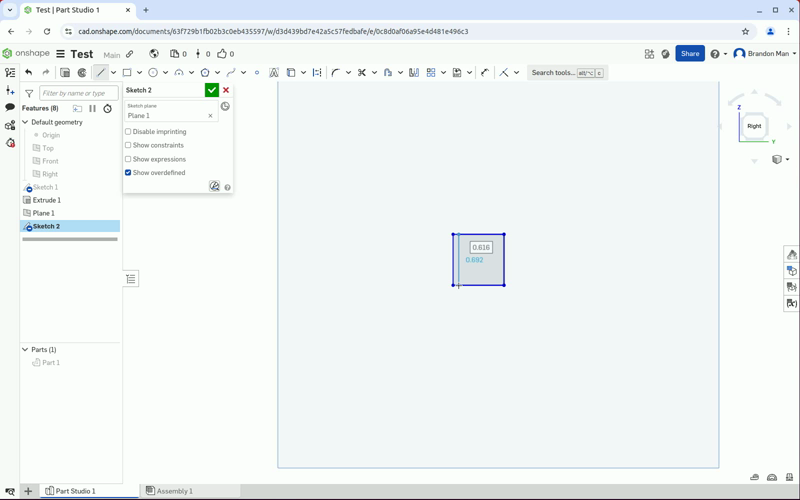
click(458, 285)
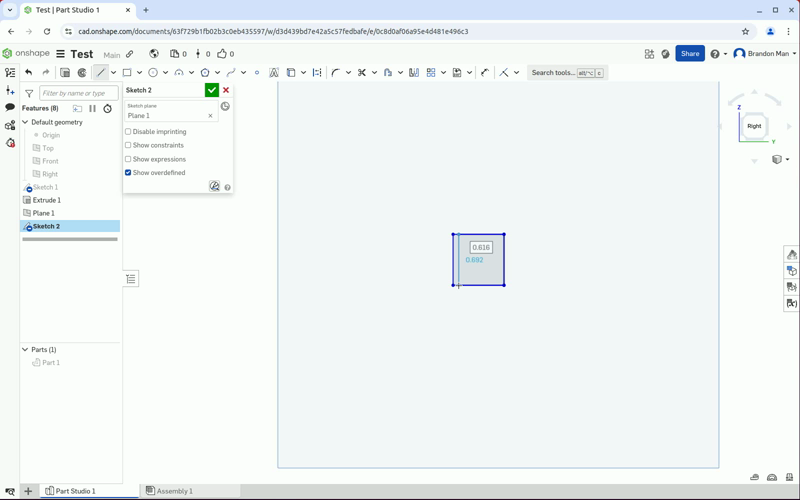
scroll(-6)
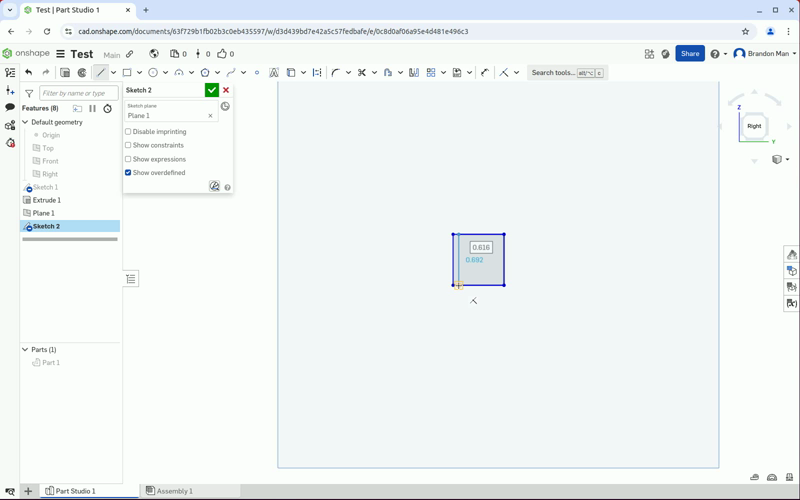
scroll(-6)
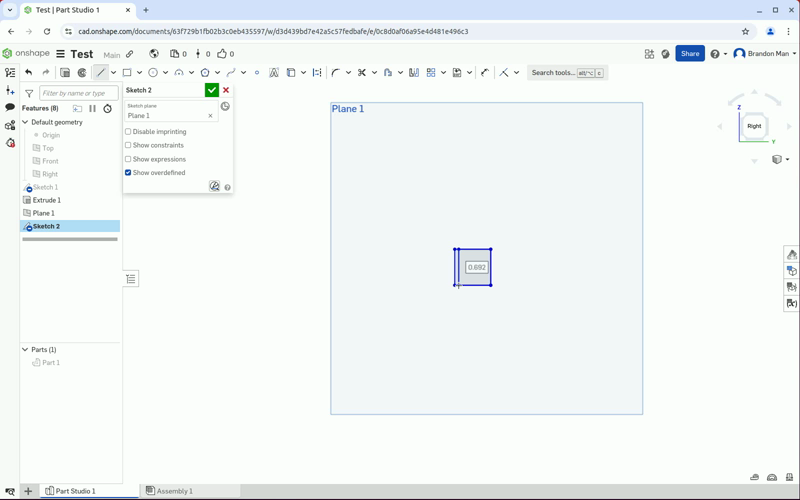
scroll(-6)
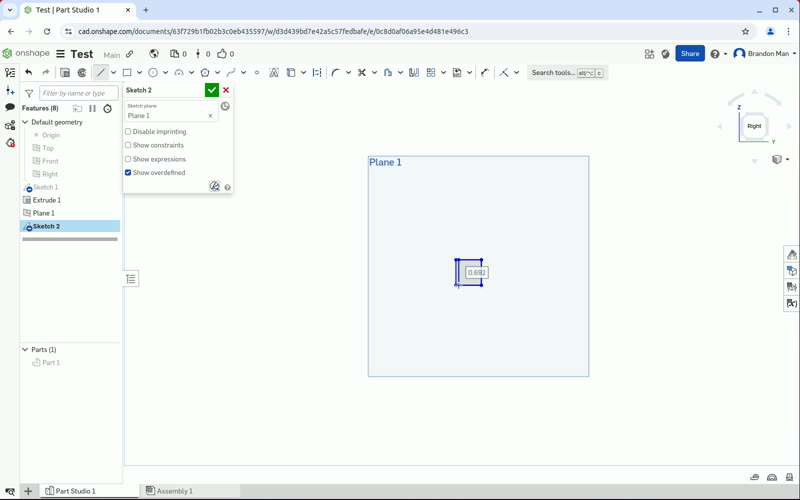
scroll(-6)
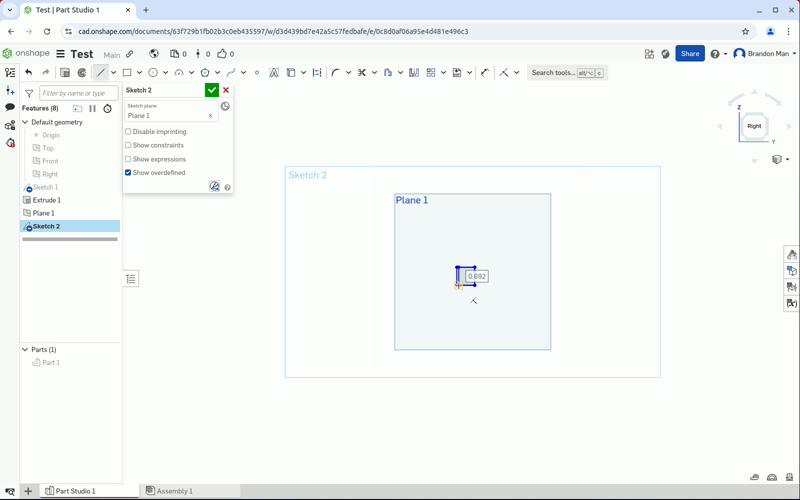
scroll(-6)
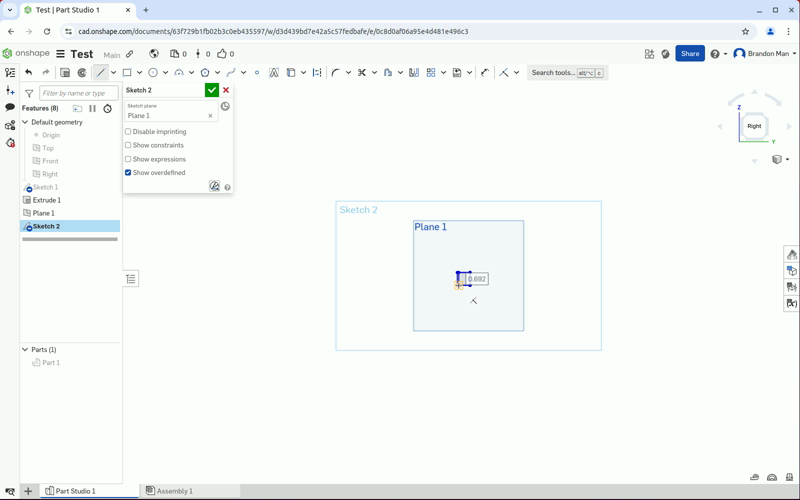
scroll(-6)
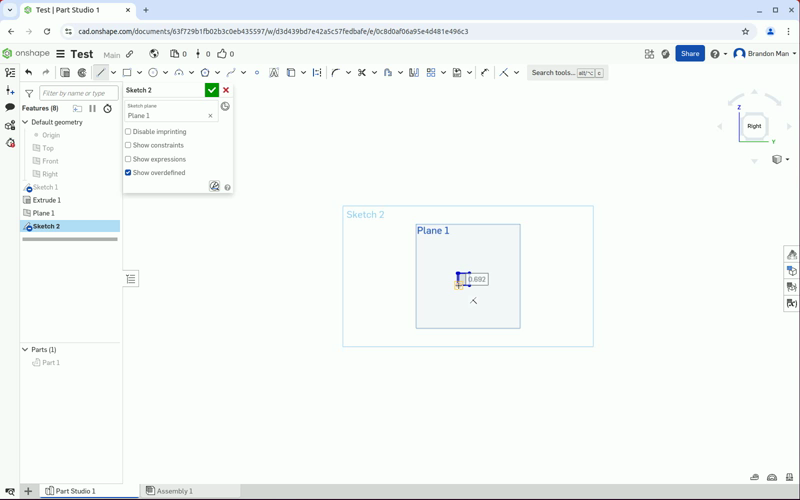
scroll(-6)
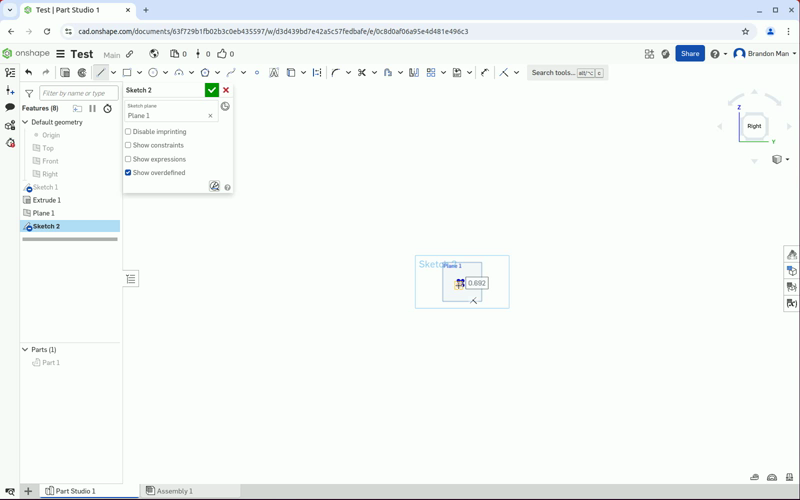
key(esc)
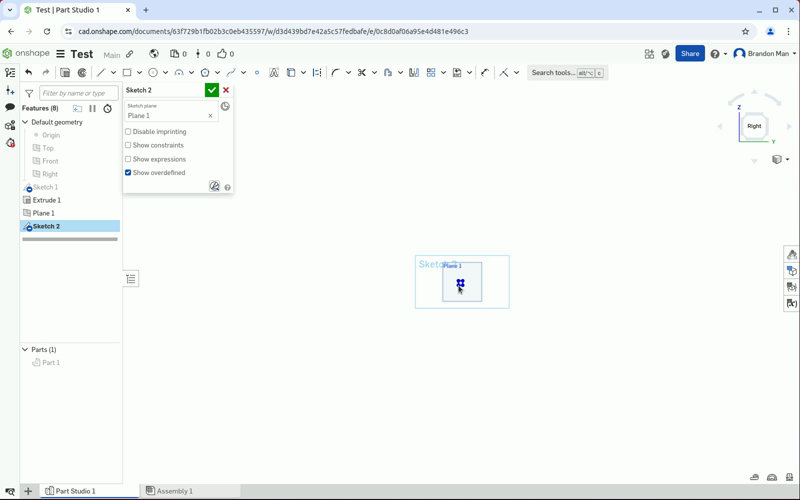
mouse_move(458, 283)
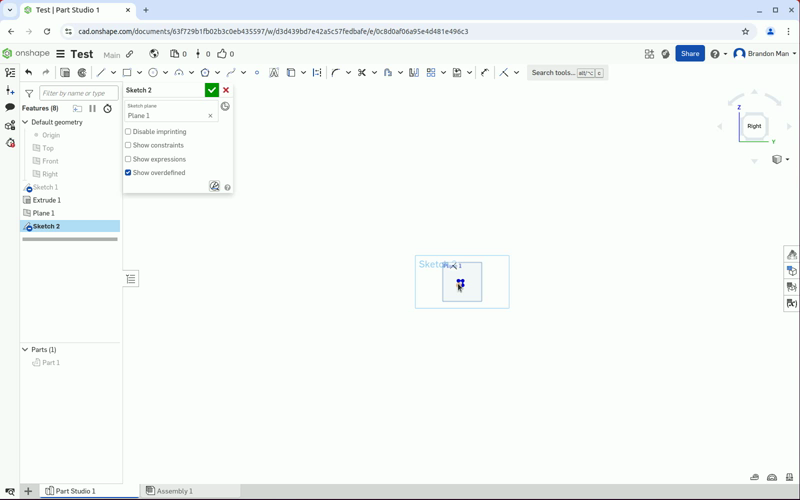
scroll(6)
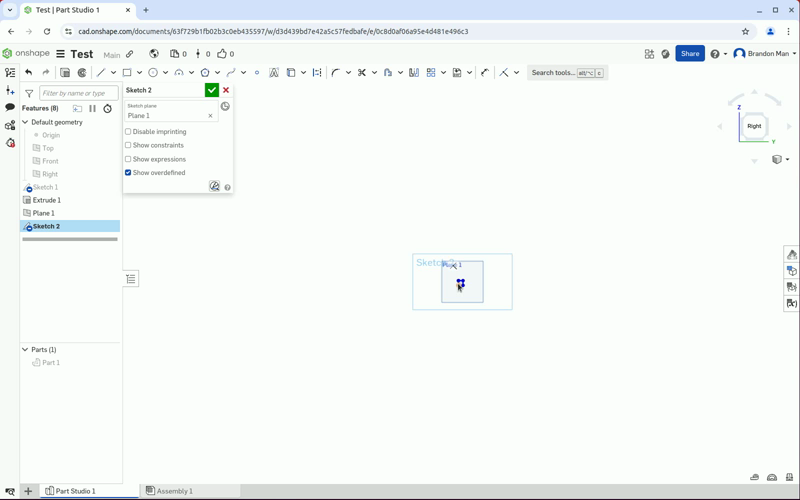
scroll(6)
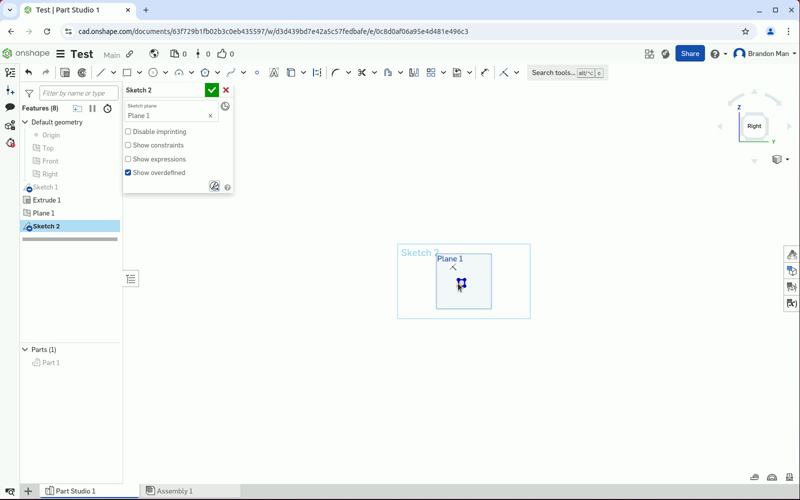
scroll(6)
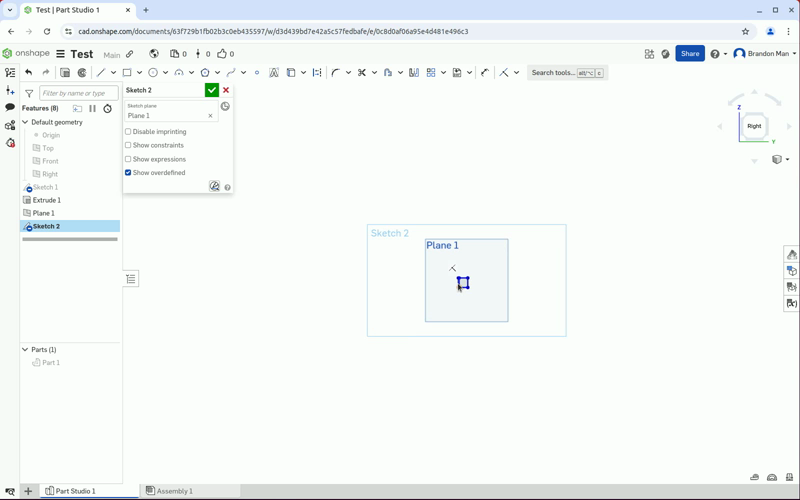
scroll(6)
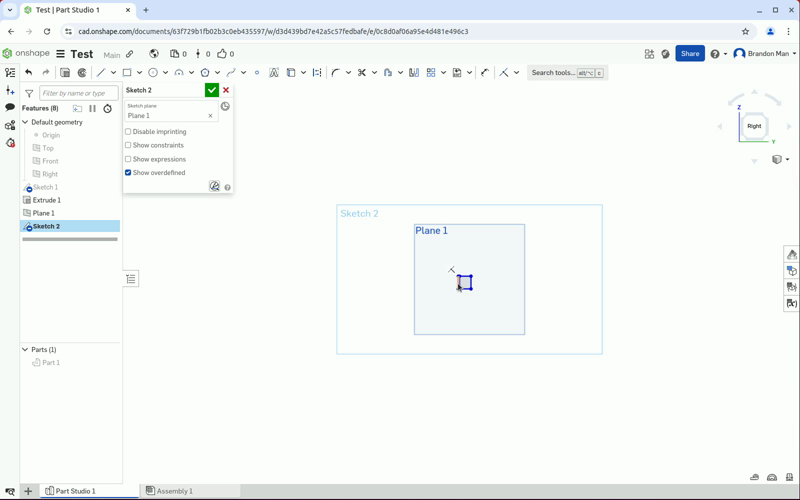
scroll(6)
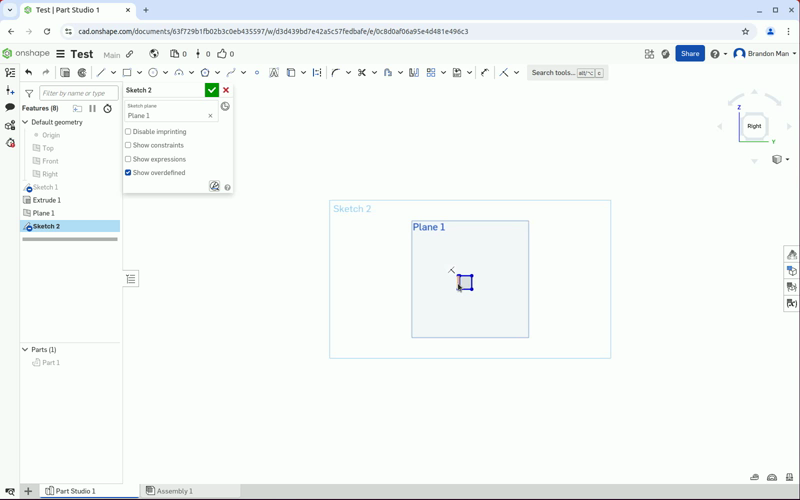
scroll(6)
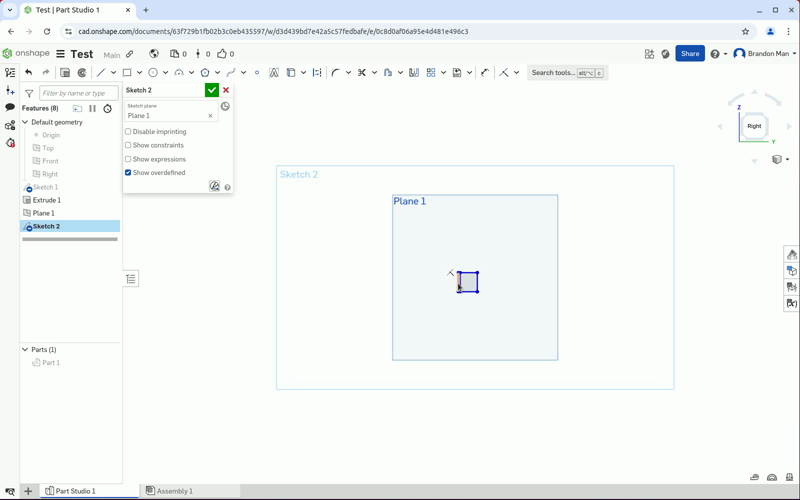
scroll(6)
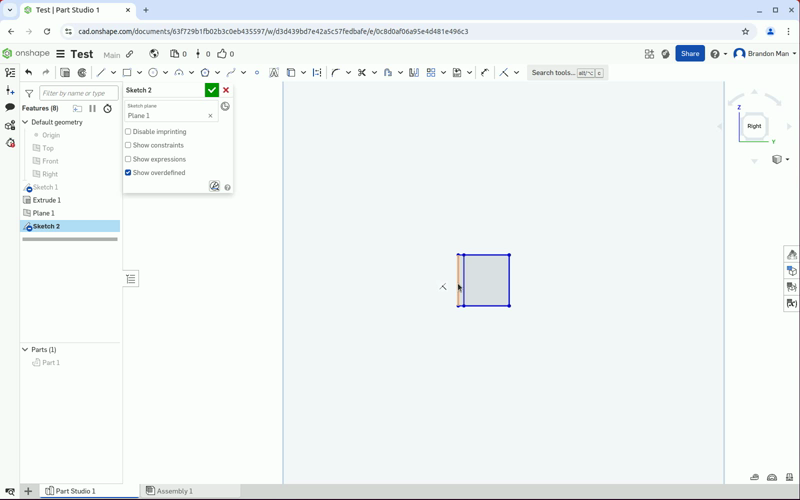
click(458, 283)
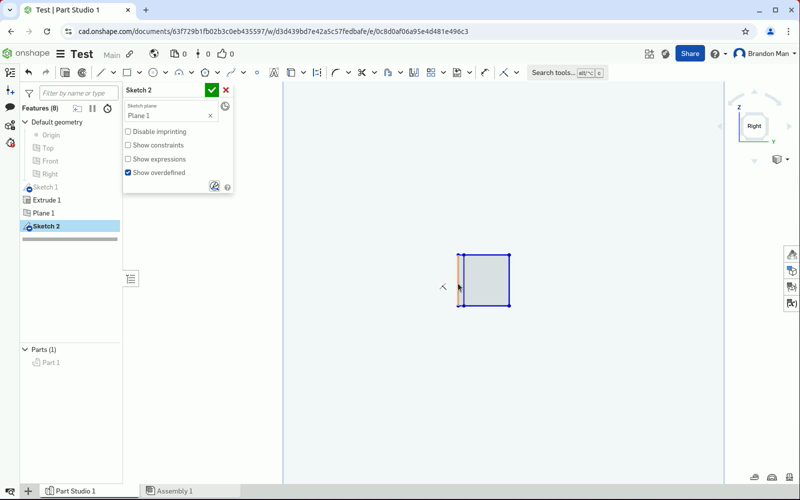
scroll(-6)
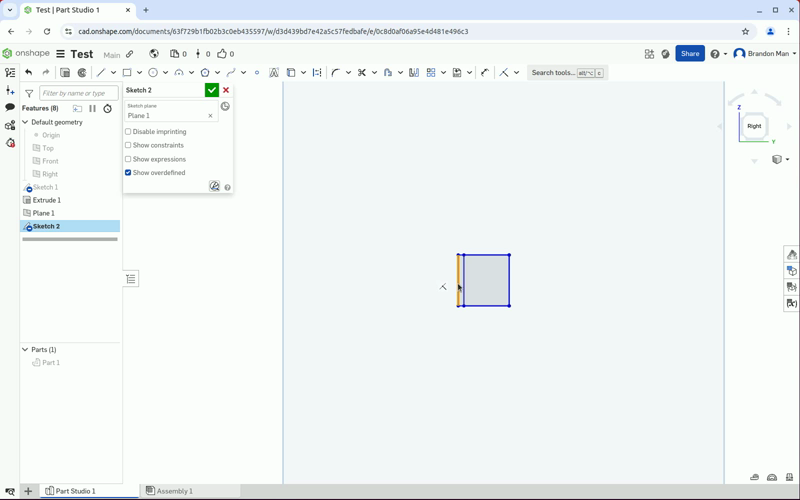
scroll(-6)
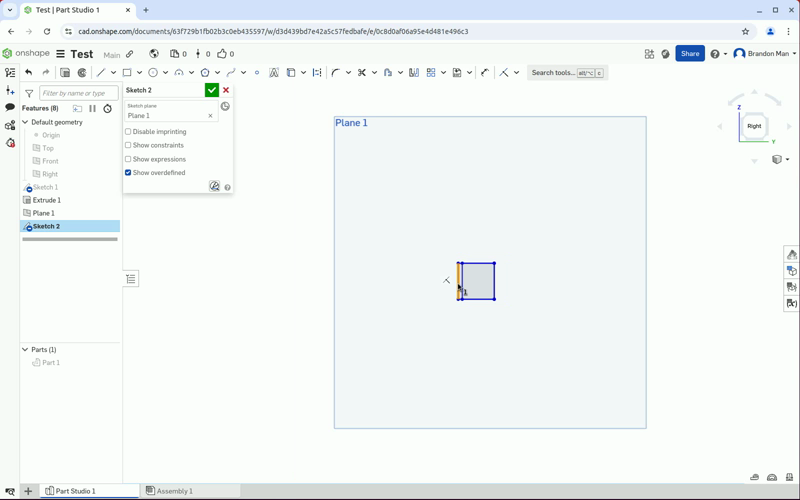
scroll(-6)
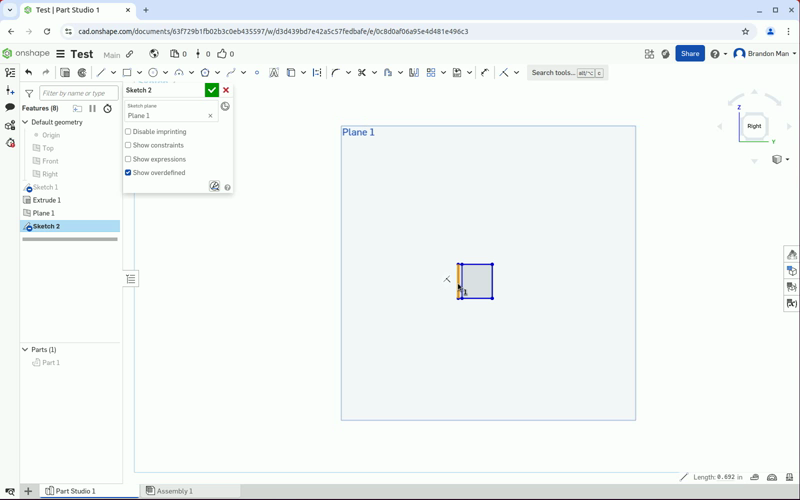
scroll(-6)
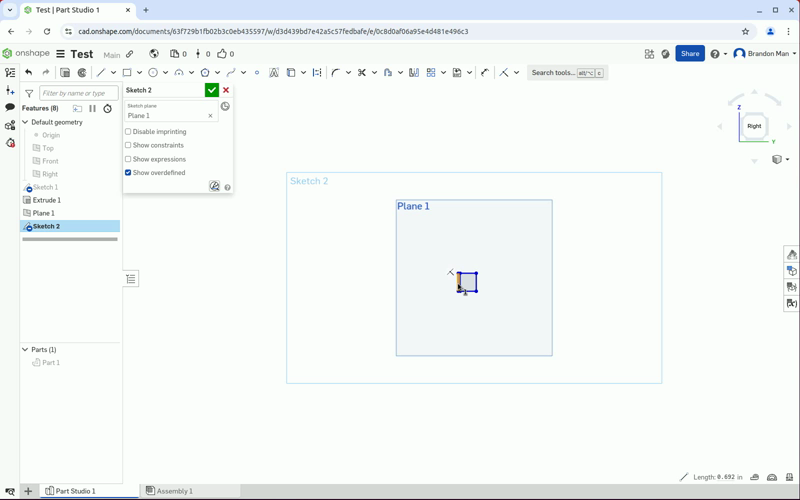
scroll(-6)
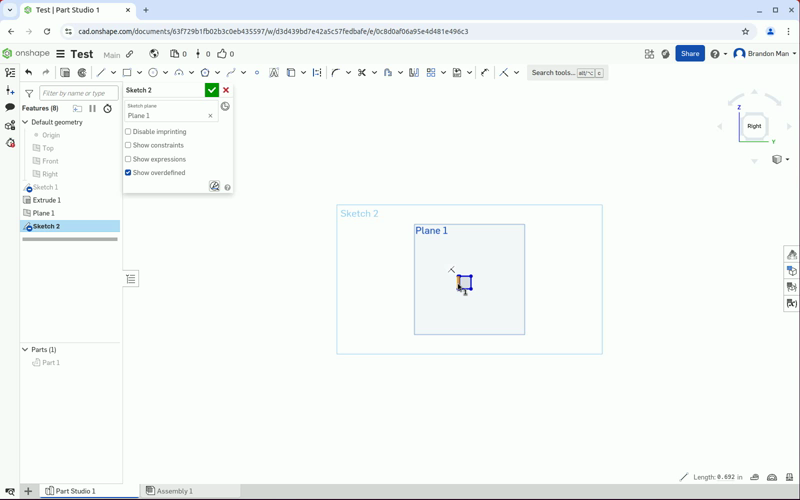
scroll(-6)
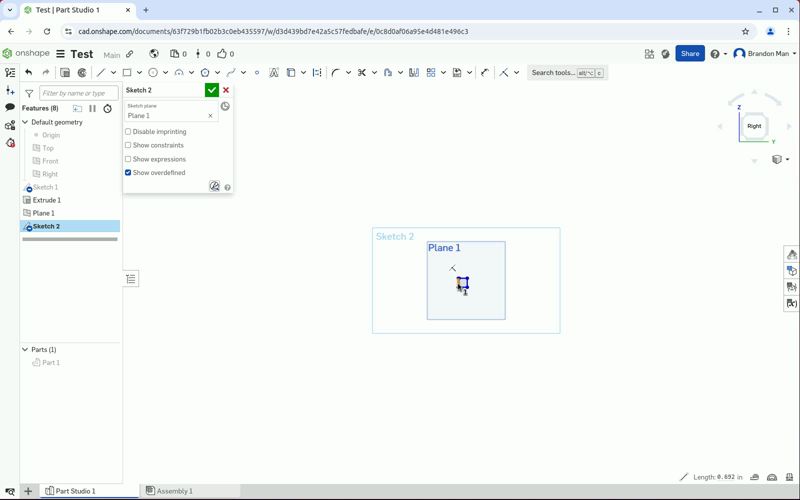
scroll(-6)
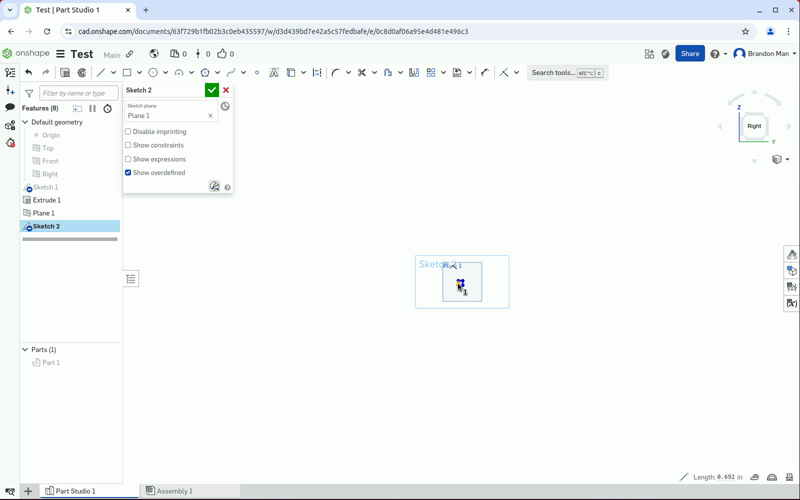
mouse_move(73, 352)
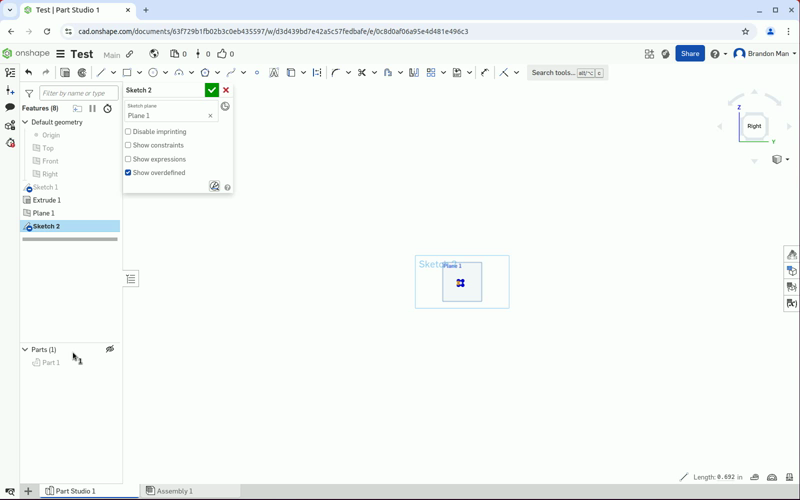
key(shift+y)
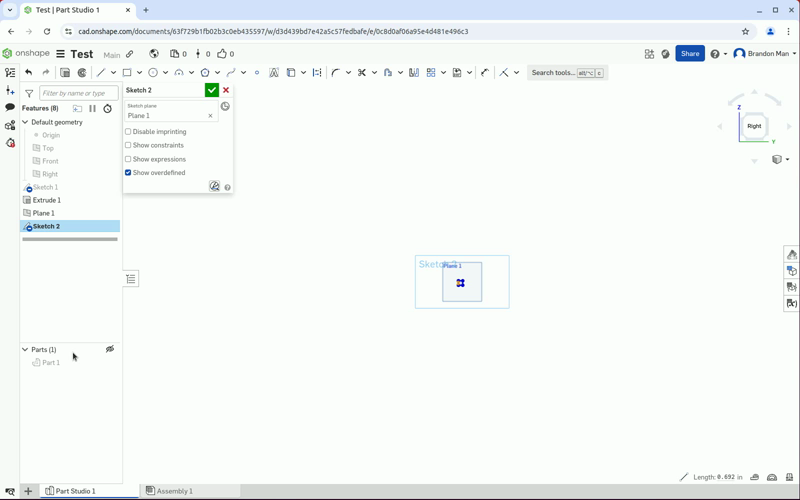
key(shift+e)
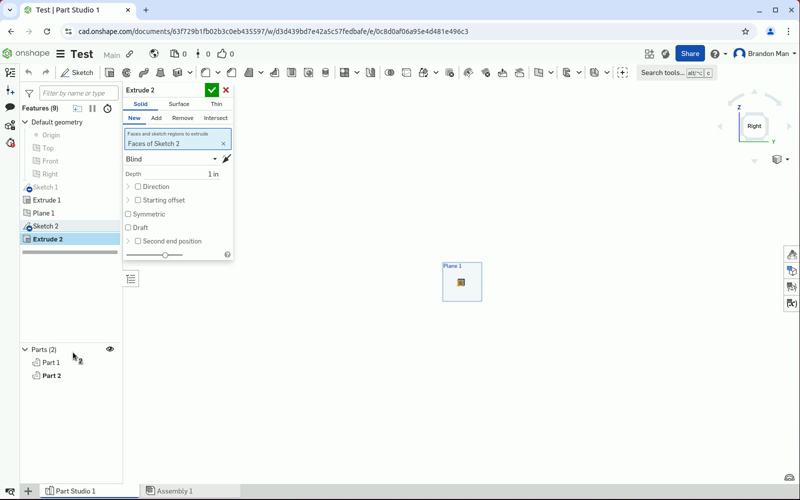
mouse_move(143, 106)
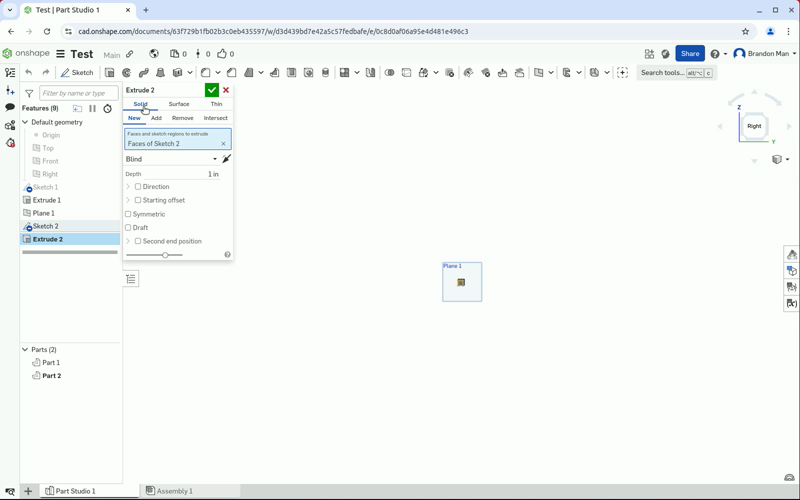
click(143, 106)
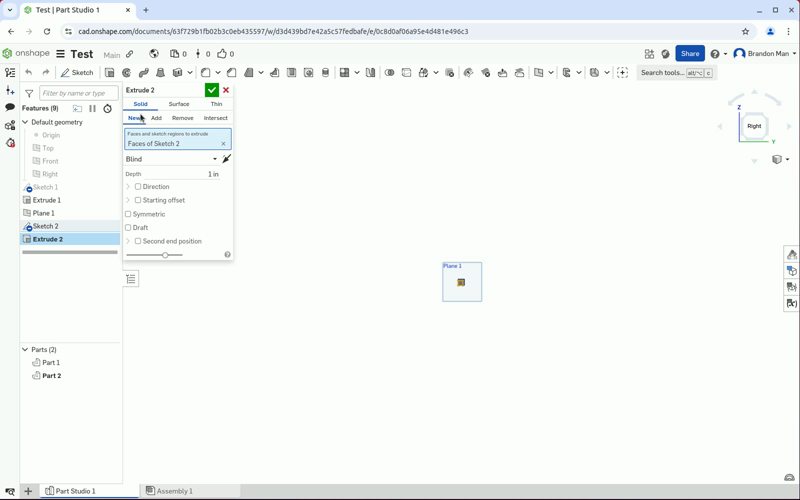
mouse_move(137, 120)
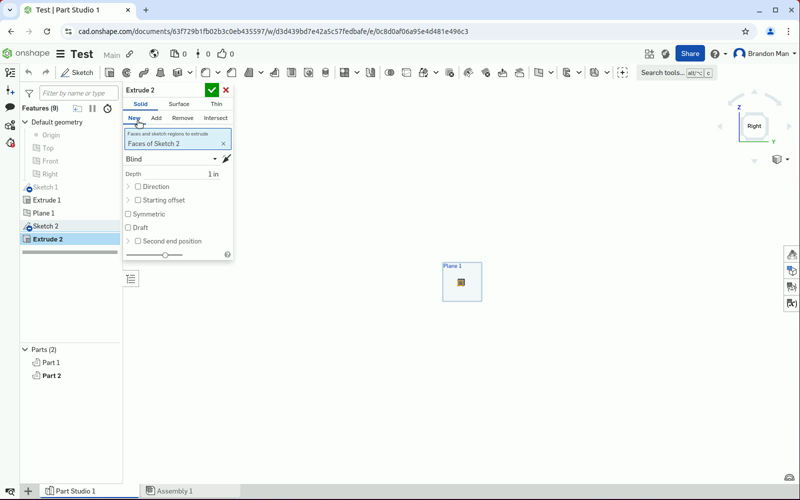
click(137, 120)
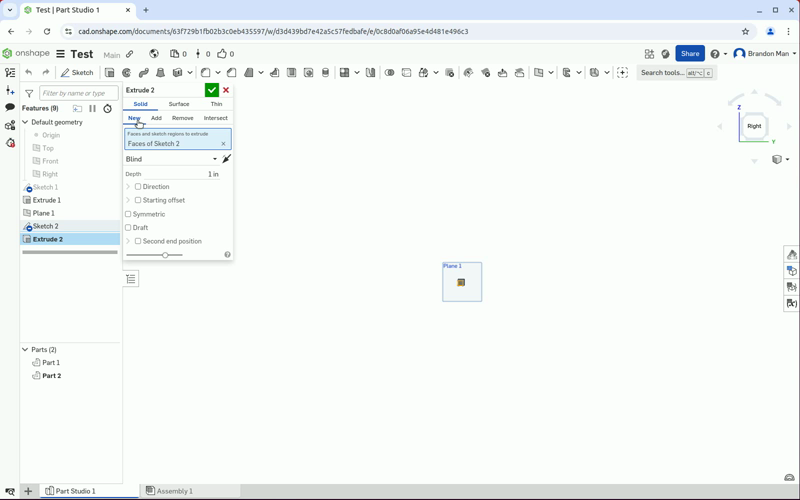
key(tab, 4)
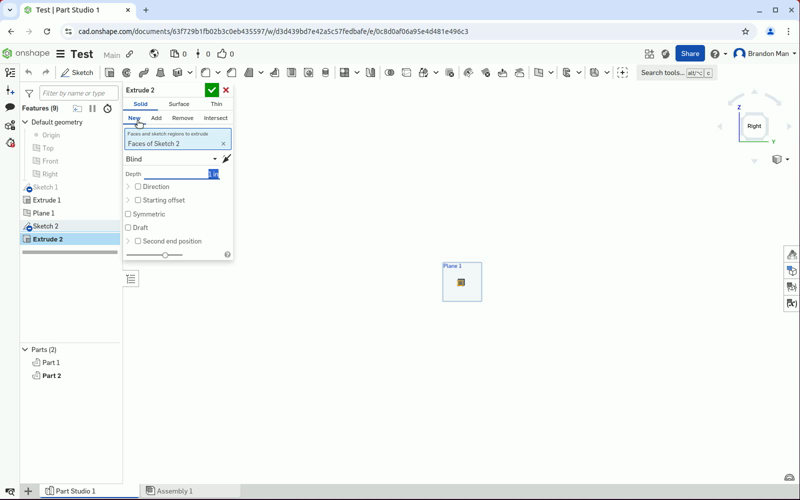
text(-0.241)
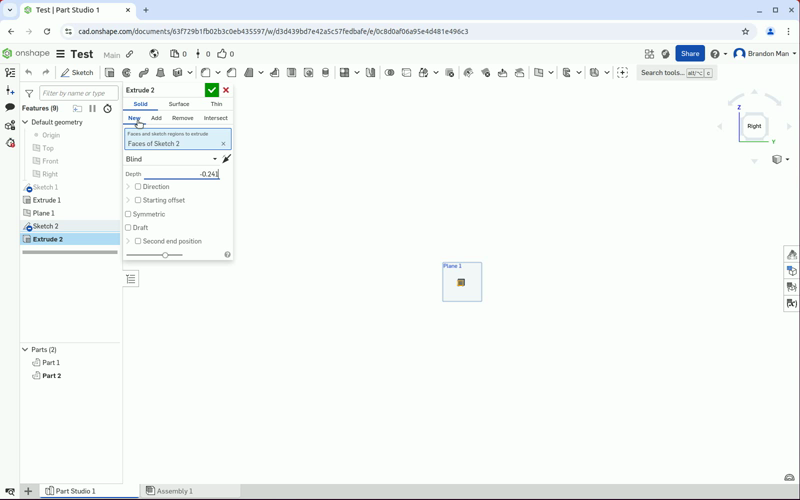
key(enter)
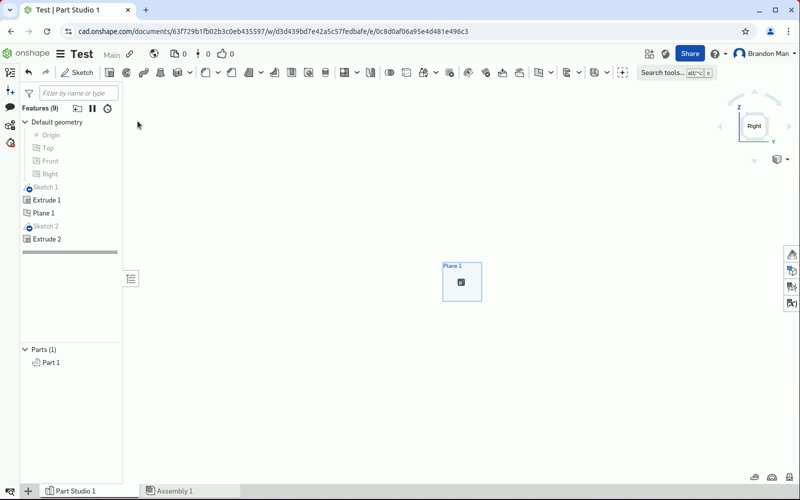
key(shift+h)
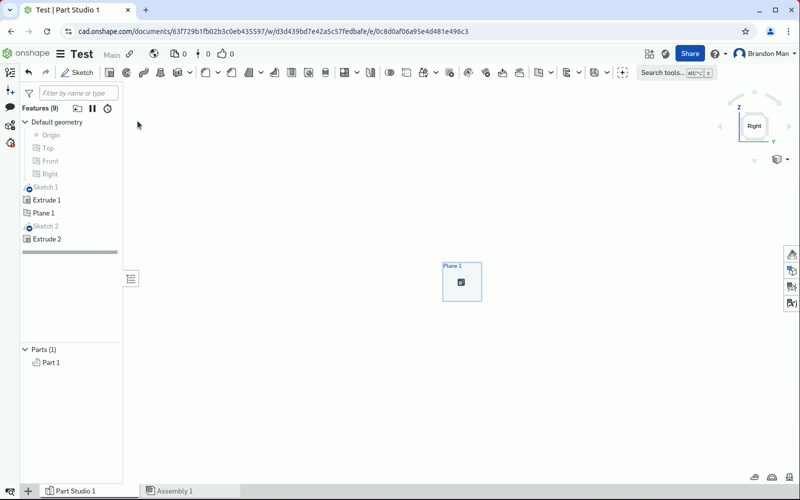
key(shift+h)
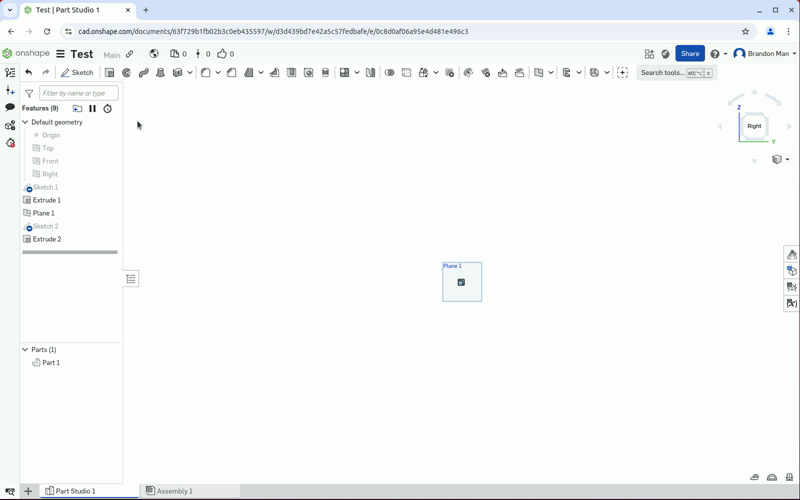
mouse_move(73, 189)
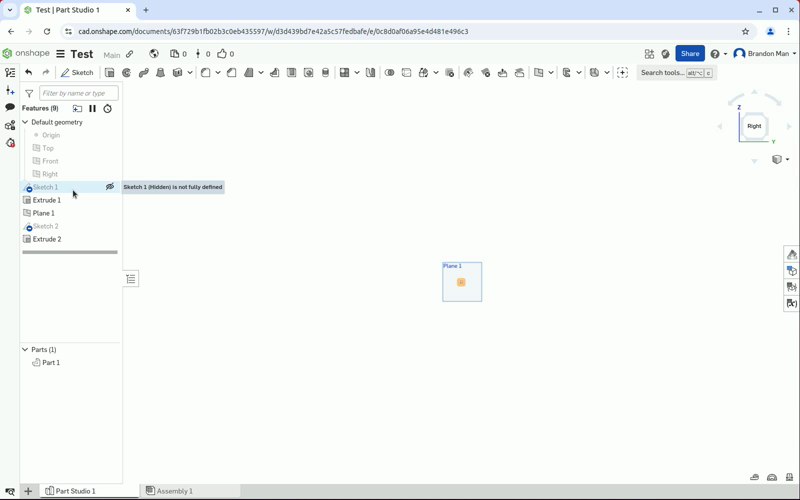
click(73, 189)
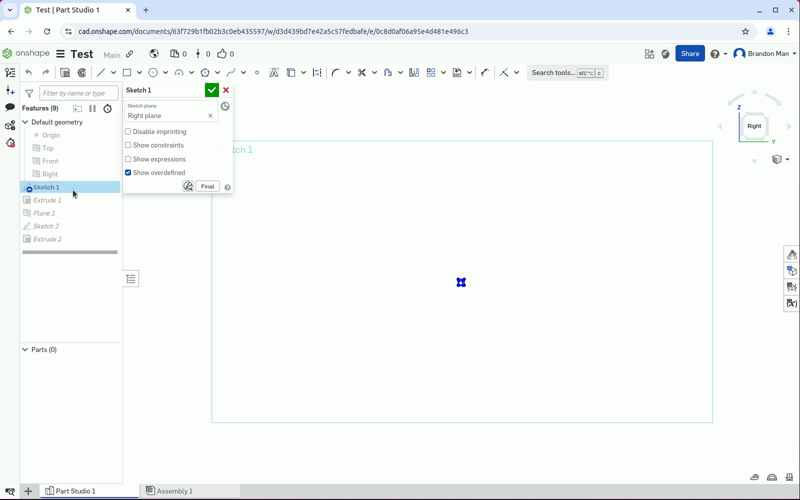
mouse_move(229, 92)
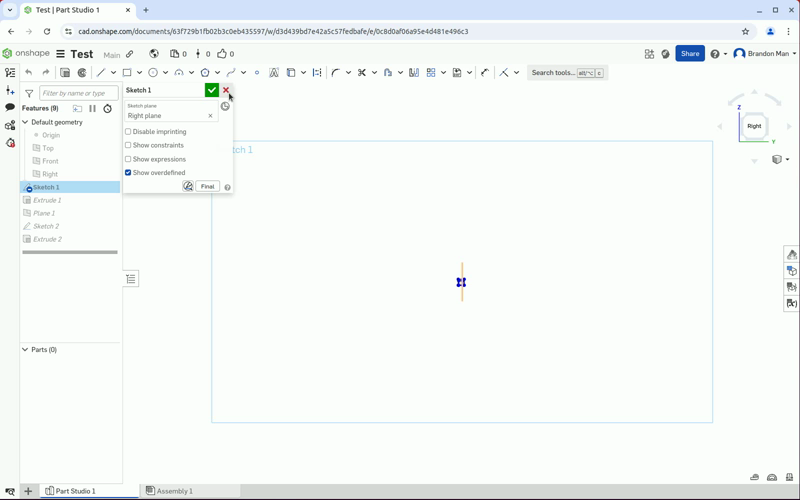
click(229, 92)
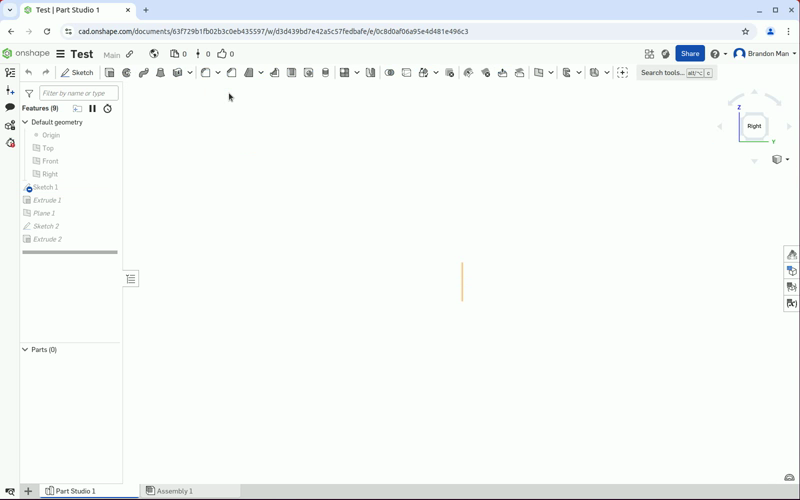
key(shift+s)
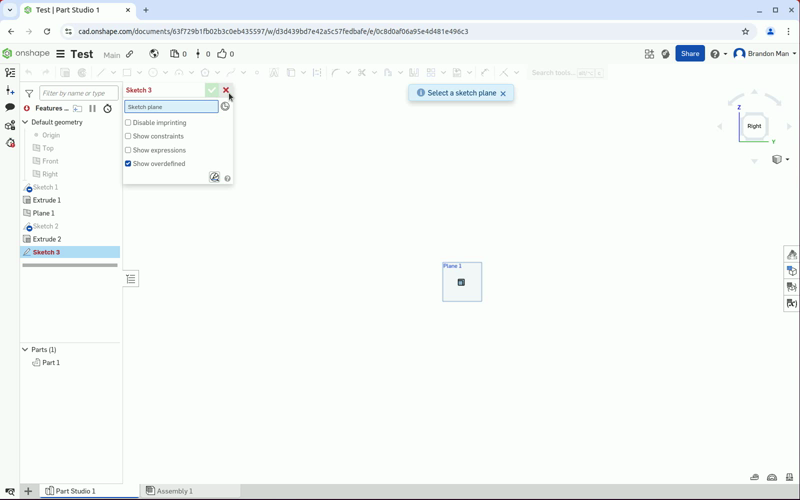
mouse_move(73, 215)
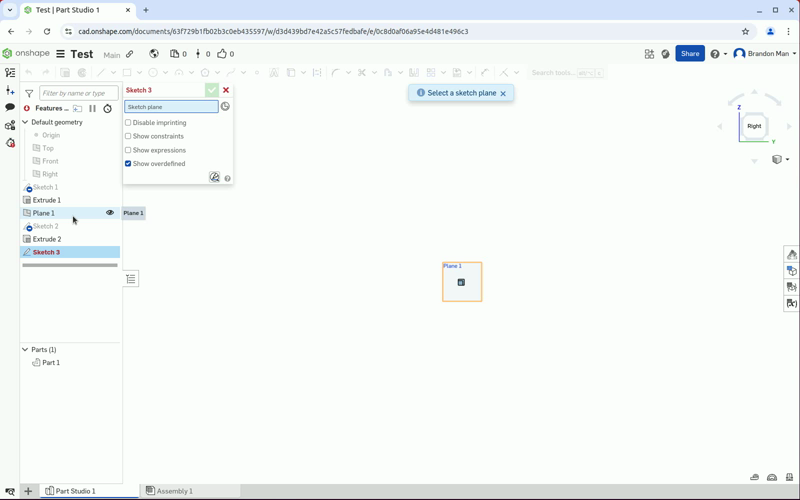
click(73, 215)
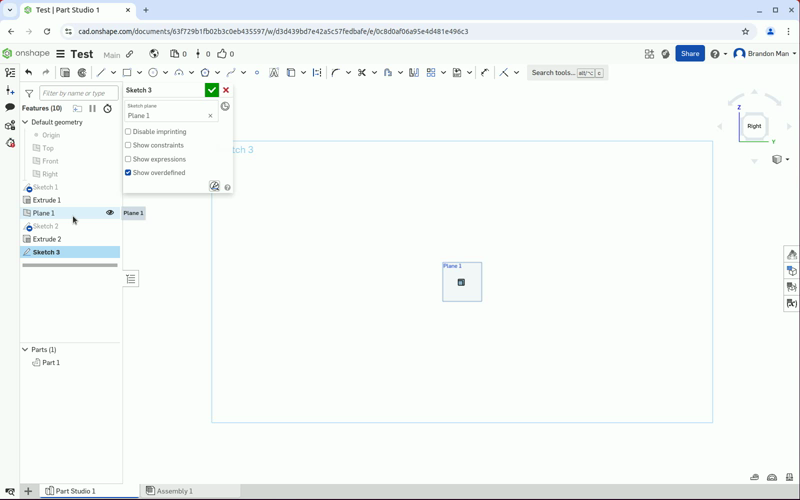
mouse_move(73, 352)
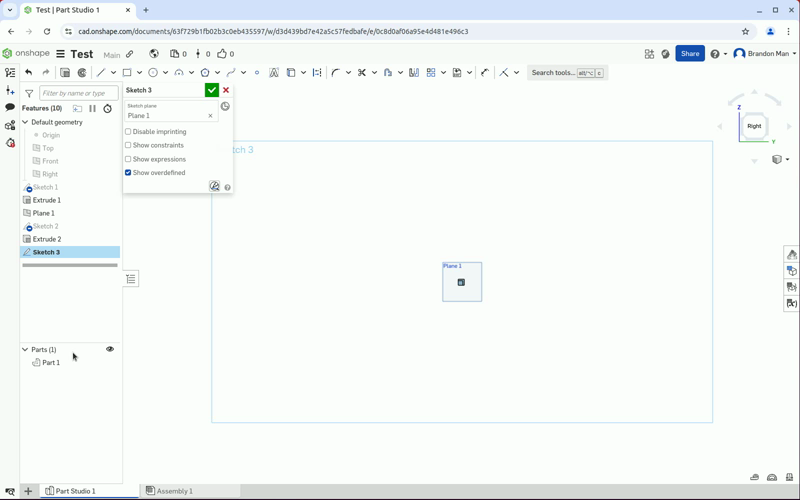
key(y)
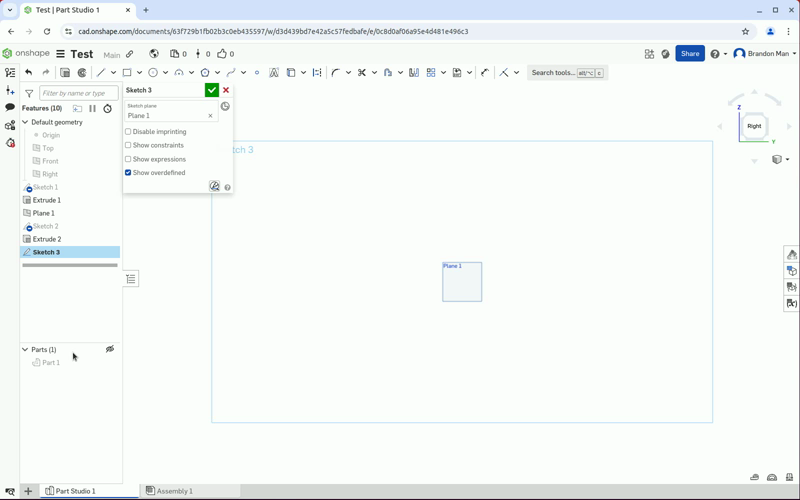
key(l)
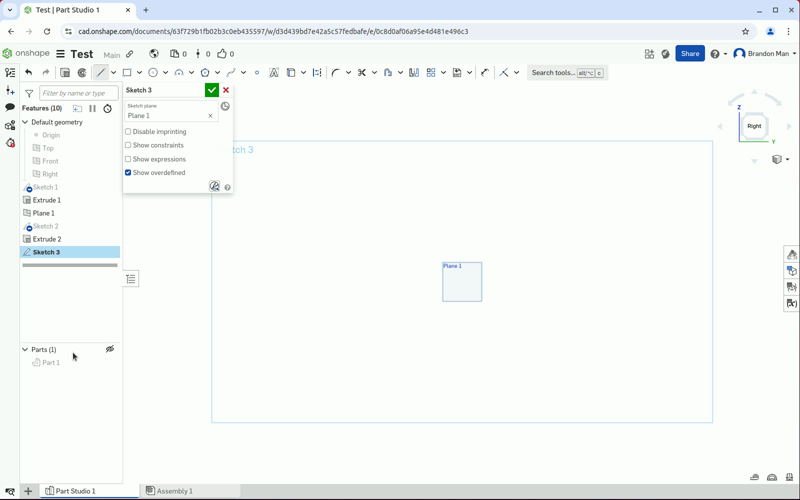
key_down(shift)
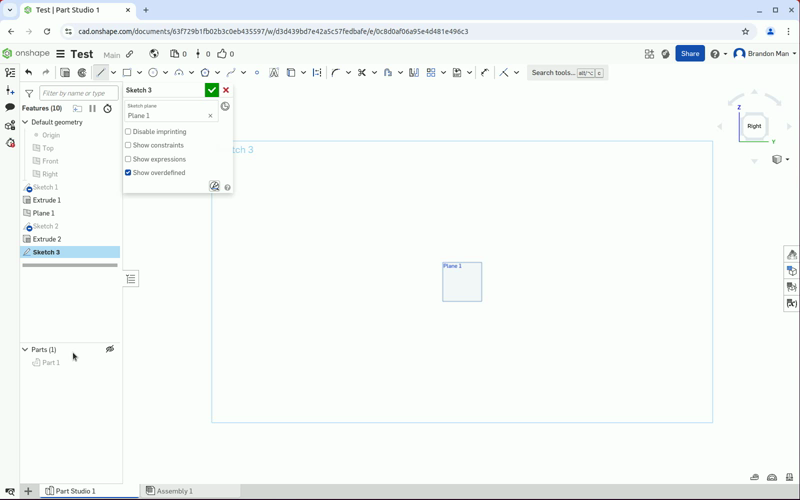
mouse_move(459, 284)
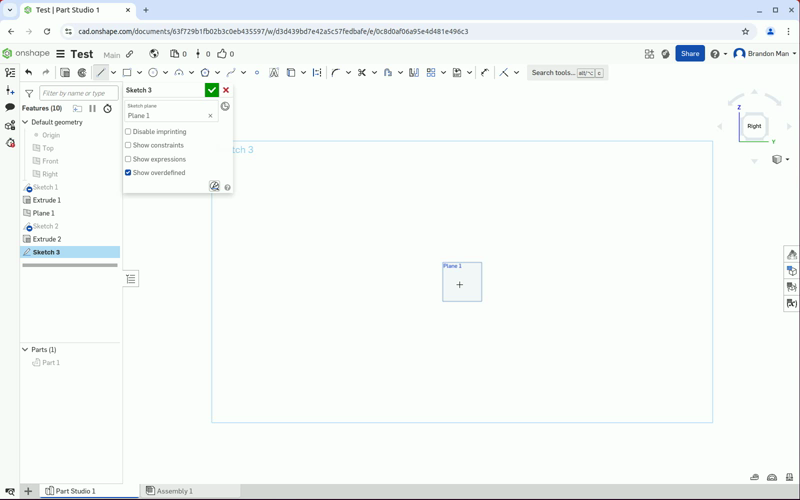
click(459, 284)
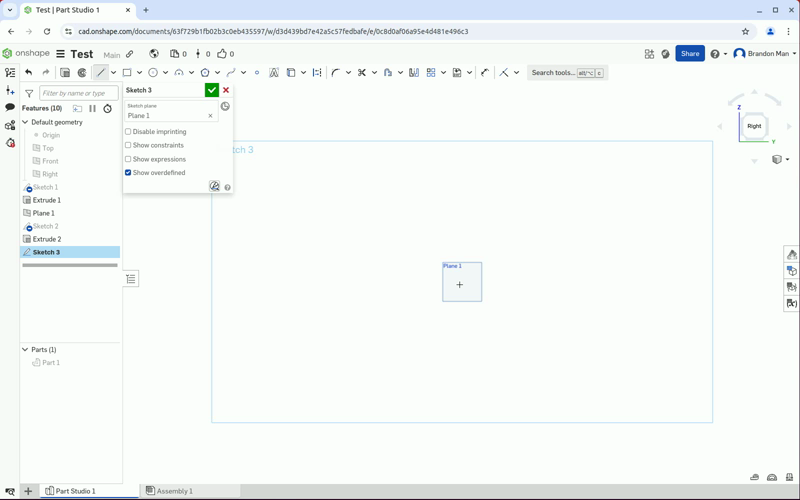
key_up(shift)
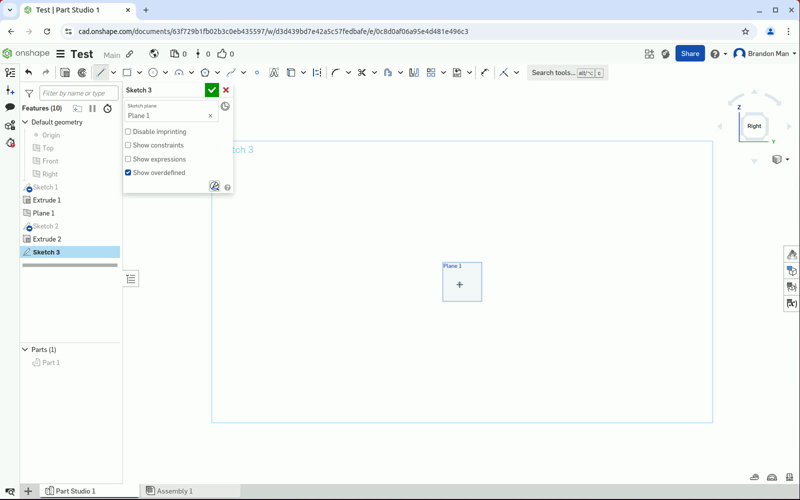
key_down(shift)
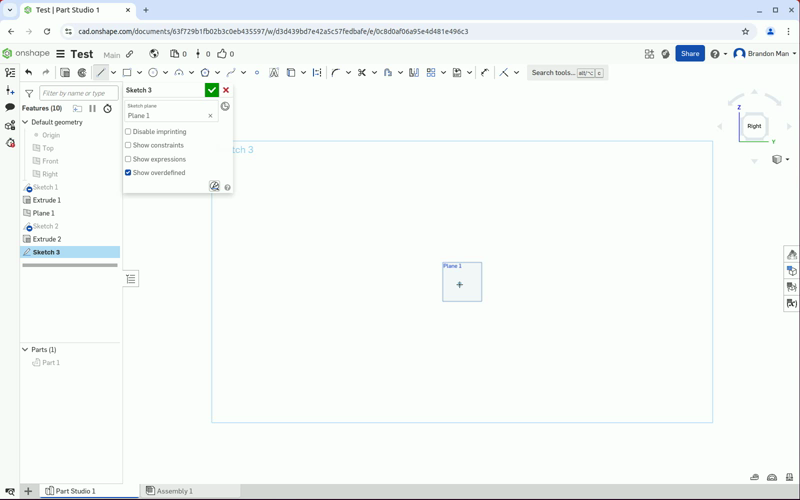
mouse_move(489, 284)
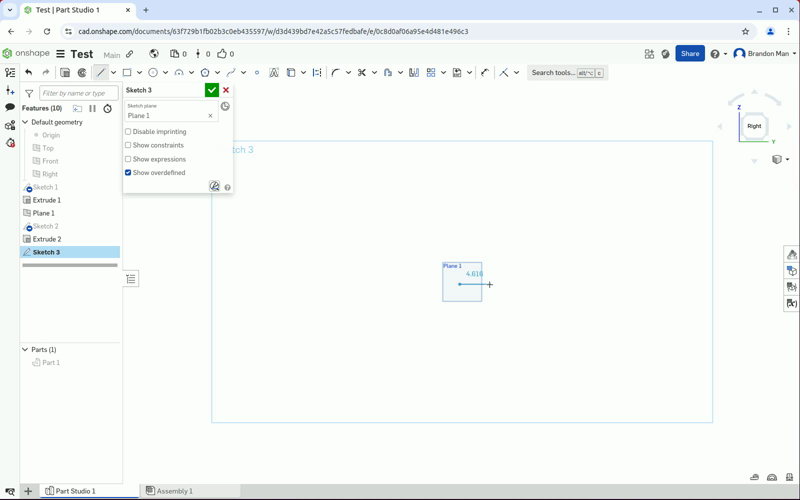
mouse_move(464, 284)
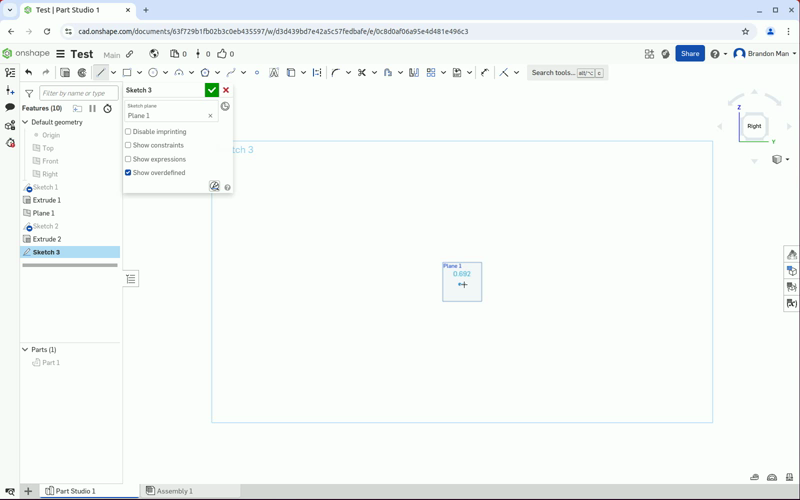
scroll(6)
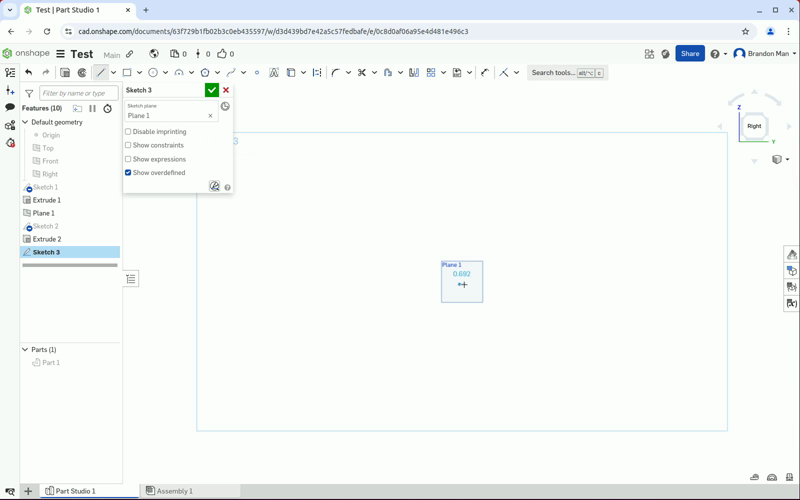
scroll(6)
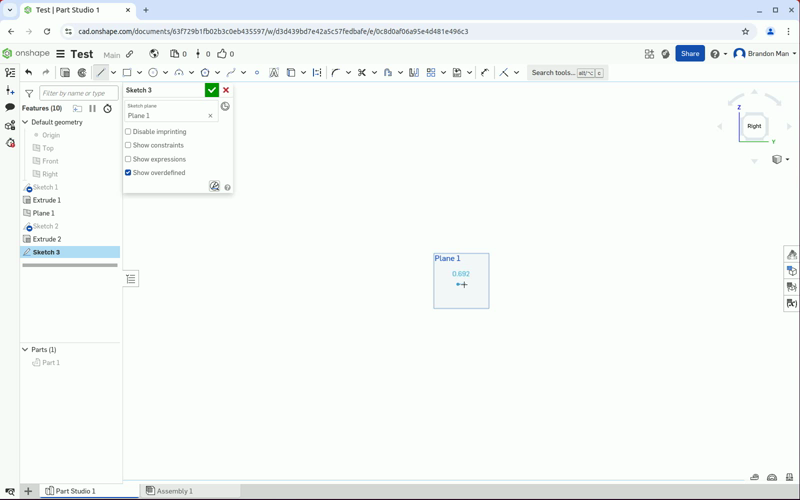
scroll(6)
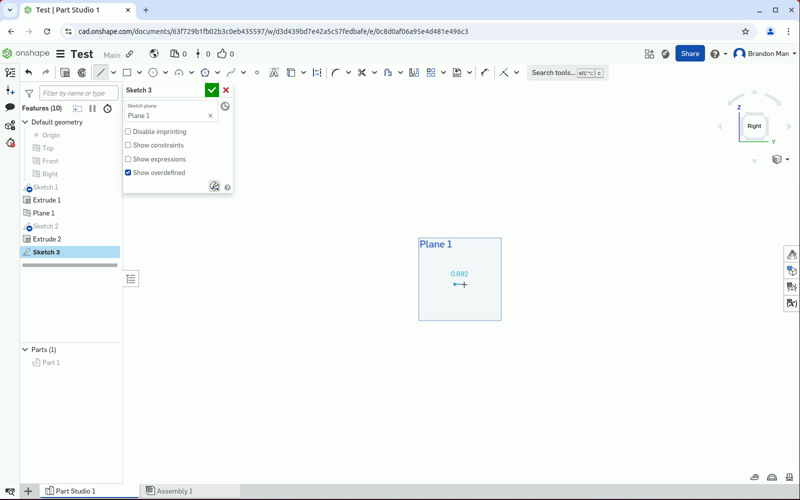
scroll(6)
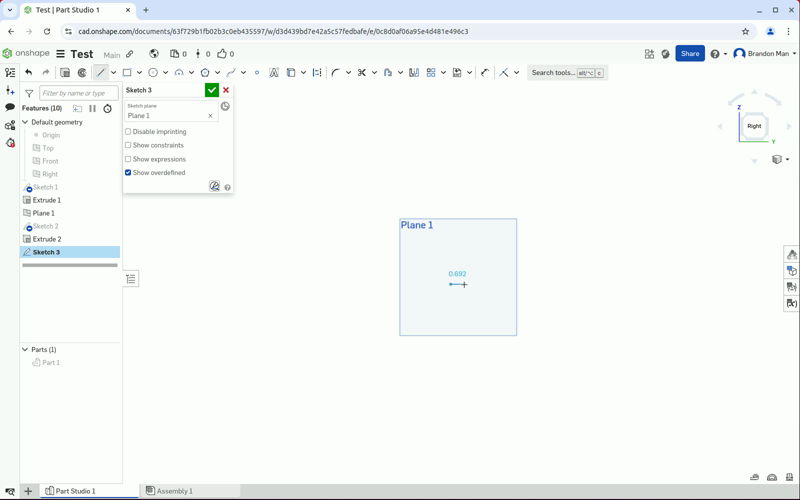
scroll(6)
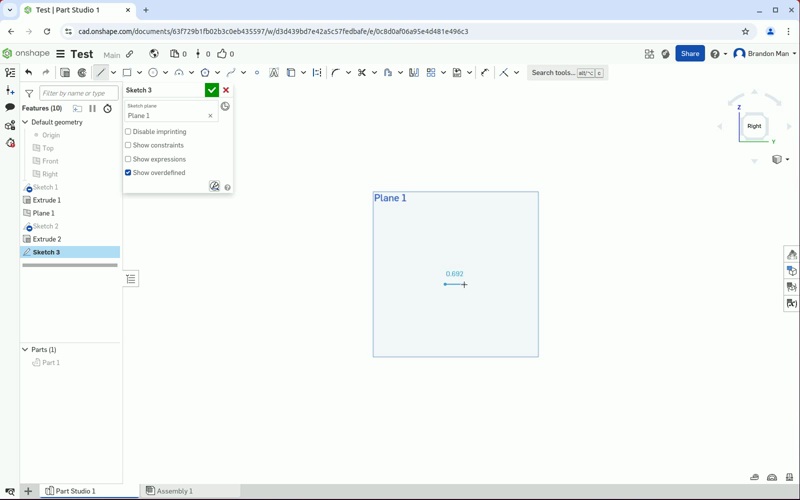
scroll(6)
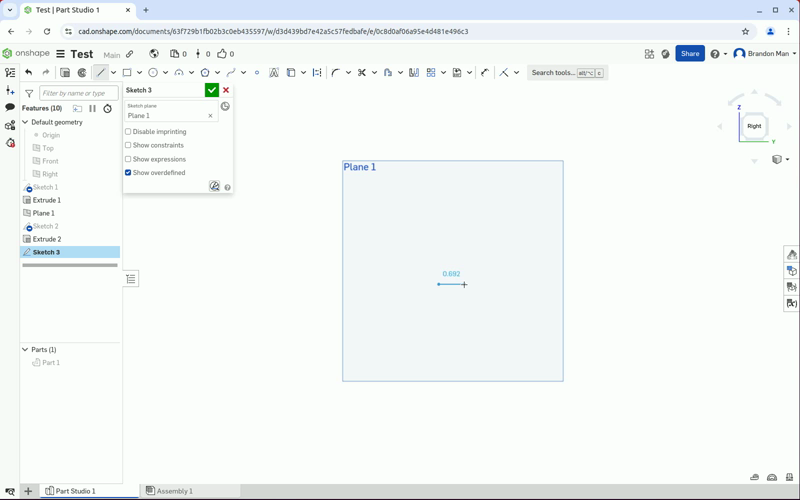
scroll(6)
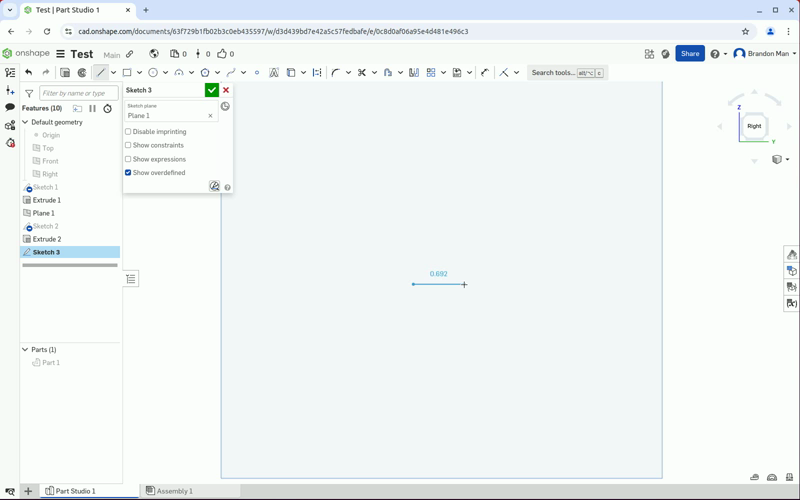
click(464, 284)
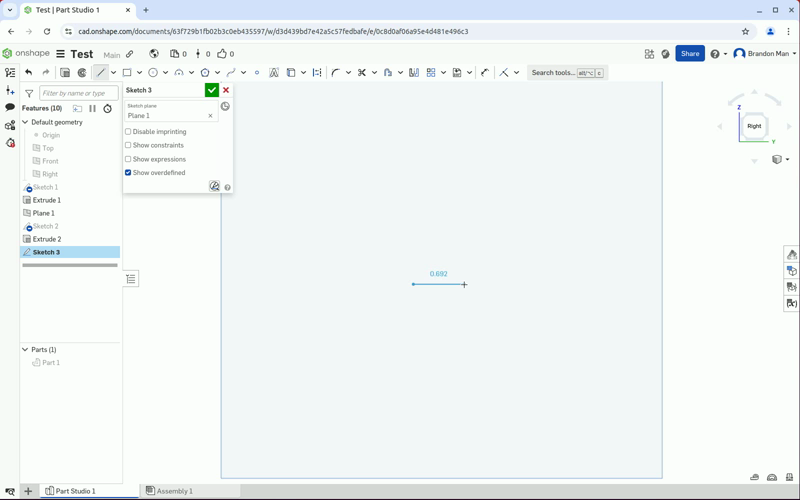
scroll(-6)
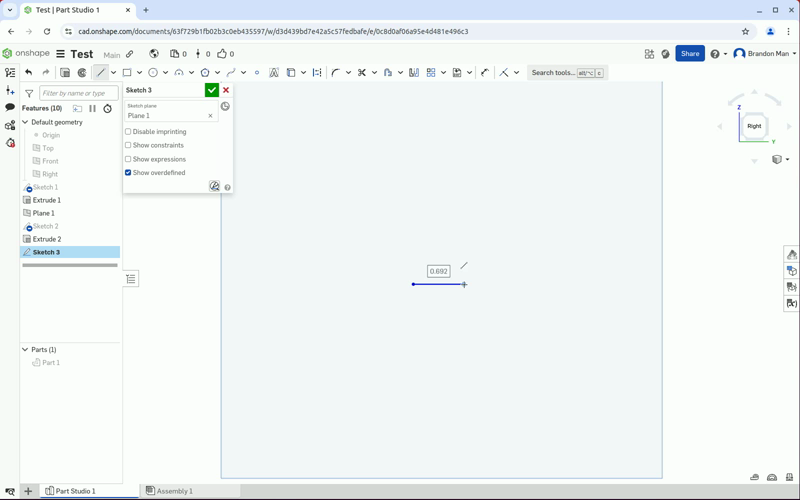
scroll(-6)
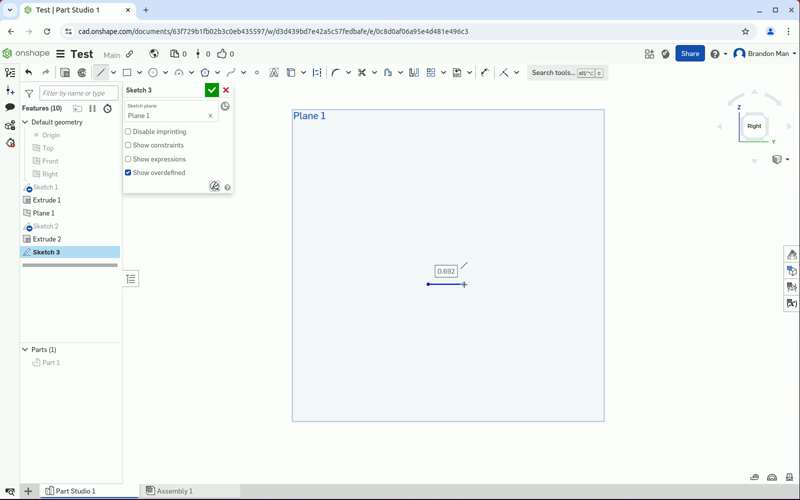
scroll(-6)
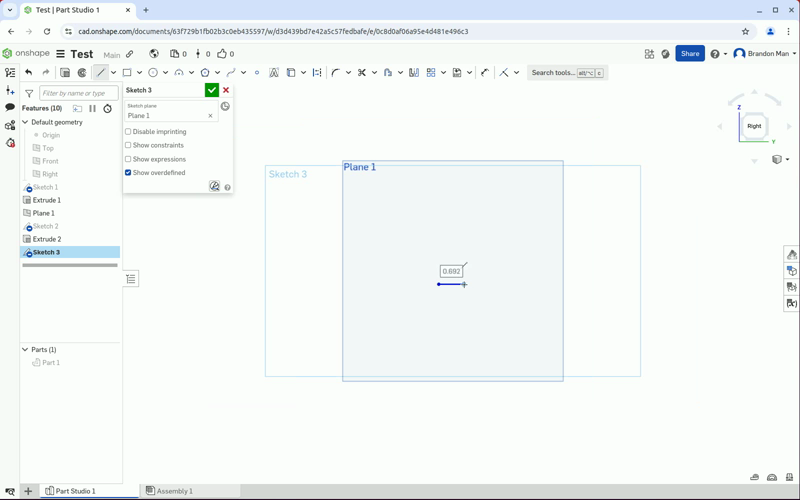
scroll(-6)
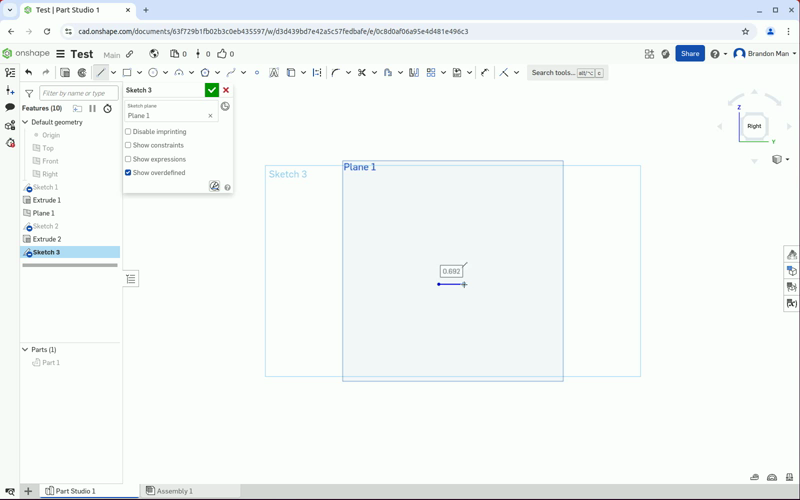
scroll(-6)
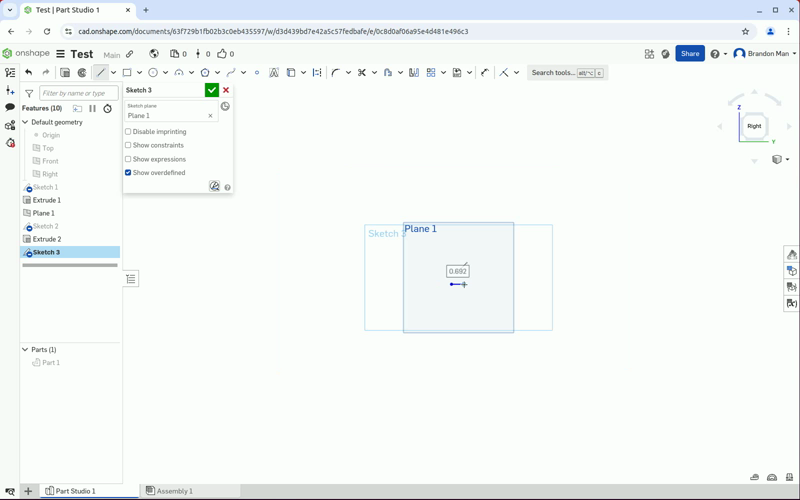
scroll(-6)
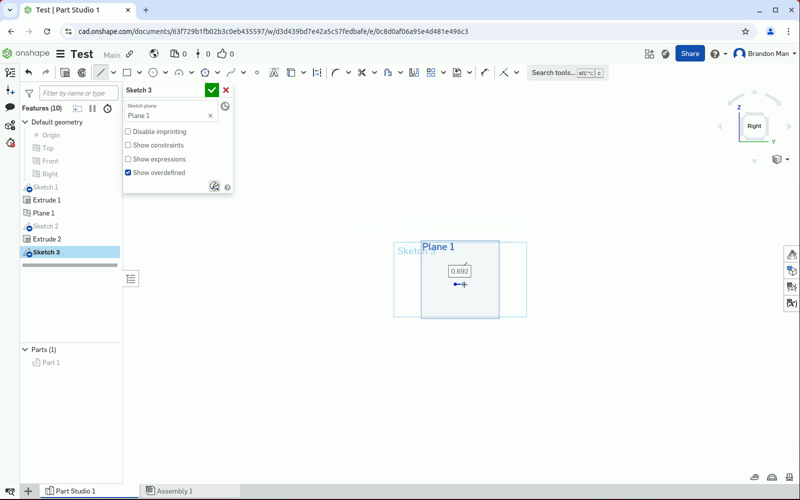
scroll(-6)
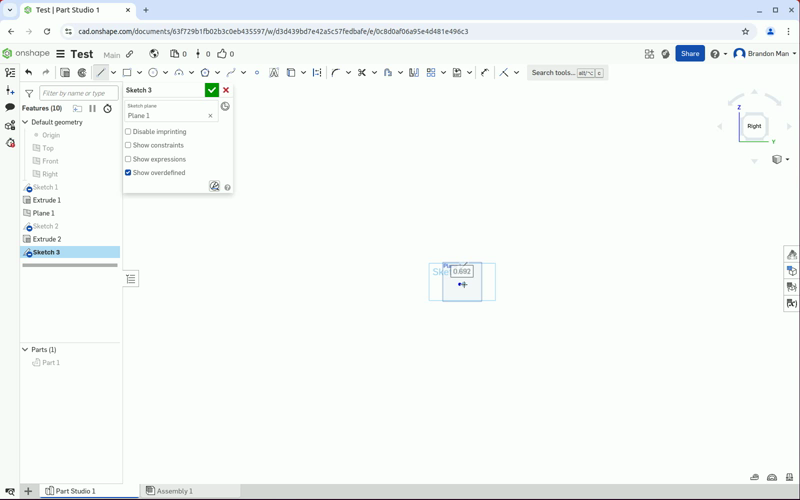
key_up(shift)
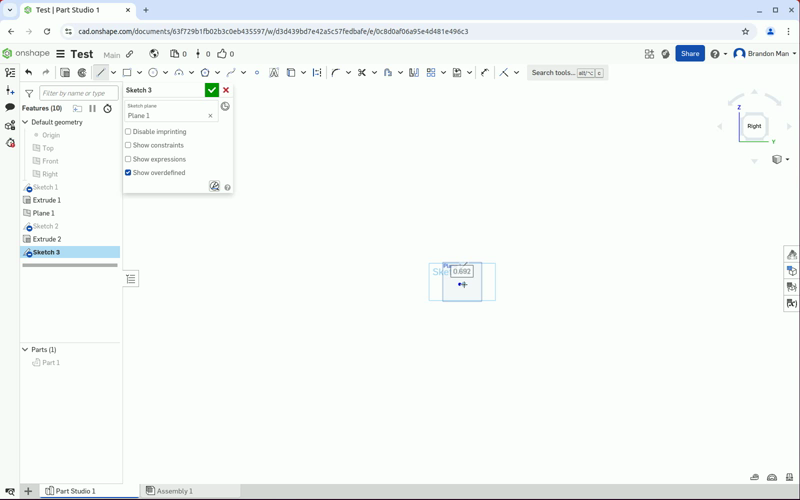
key_down(shift)
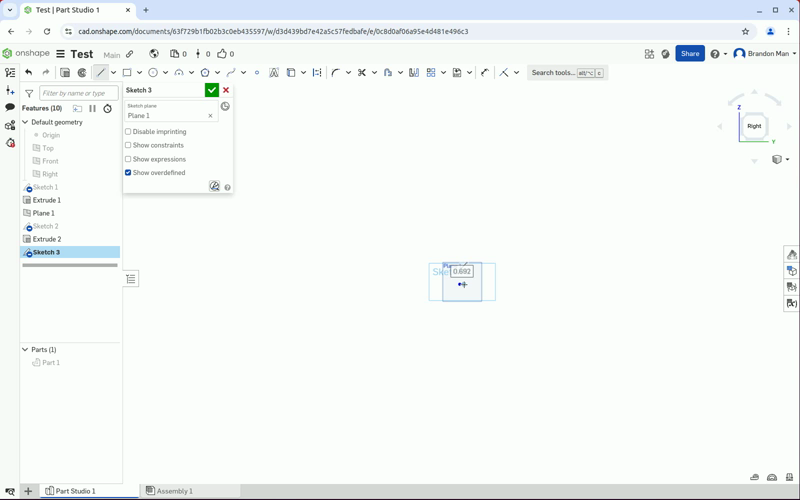
mouse_move(494, 284)
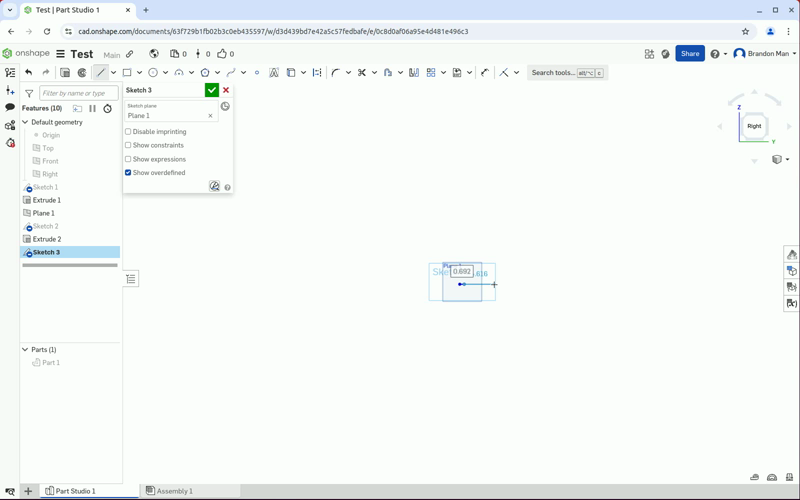
mouse_move(464, 279)
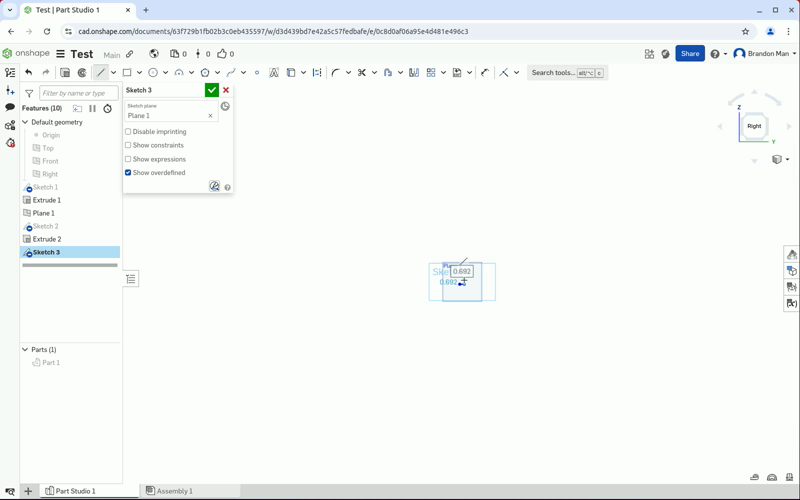
scroll(6)
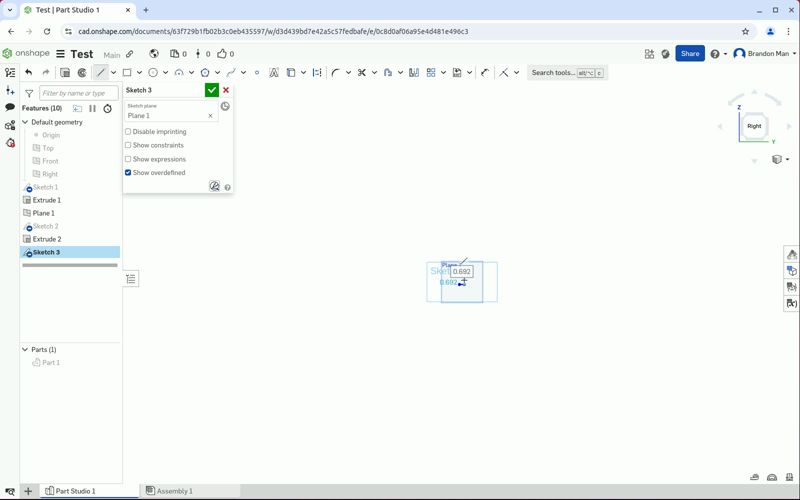
scroll(6)
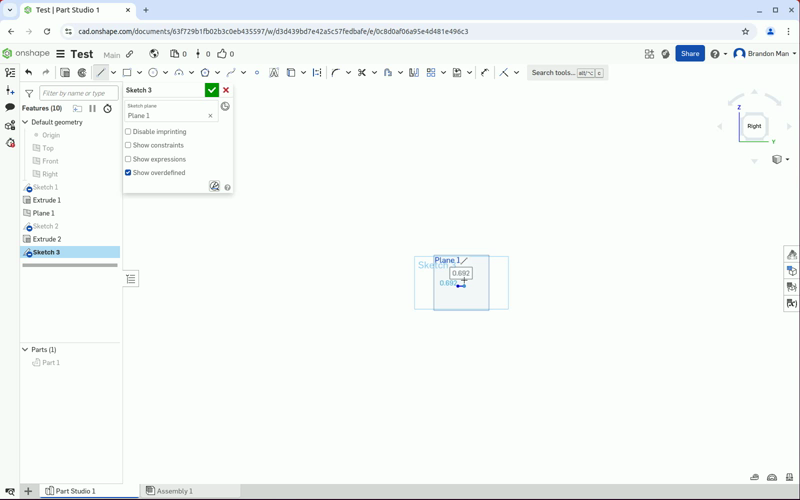
scroll(6)
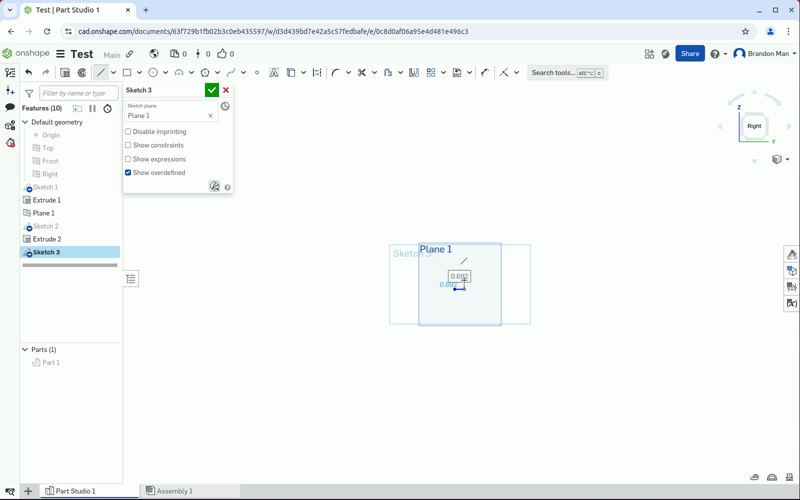
scroll(6)
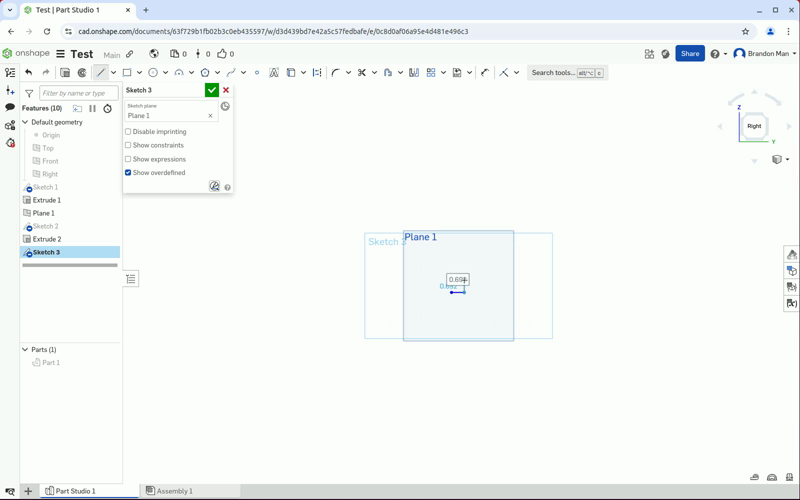
scroll(6)
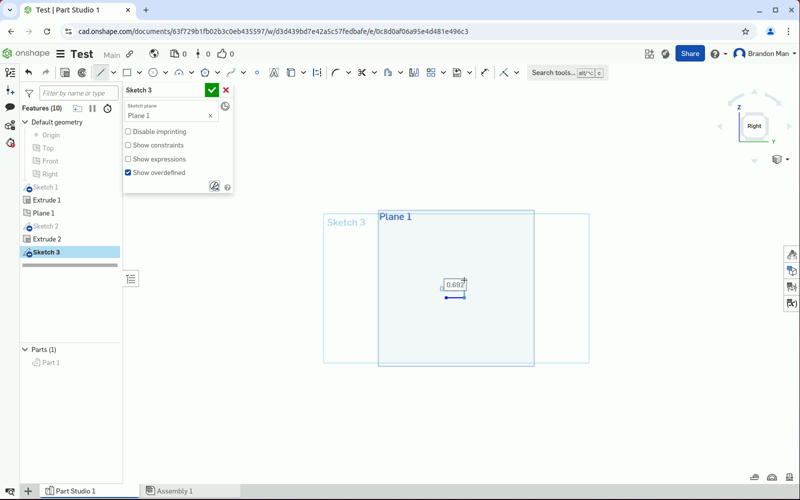
scroll(6)
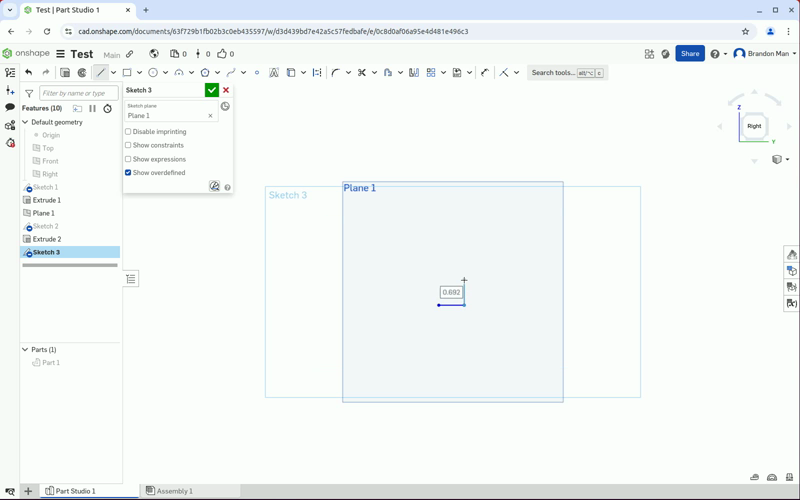
scroll(6)
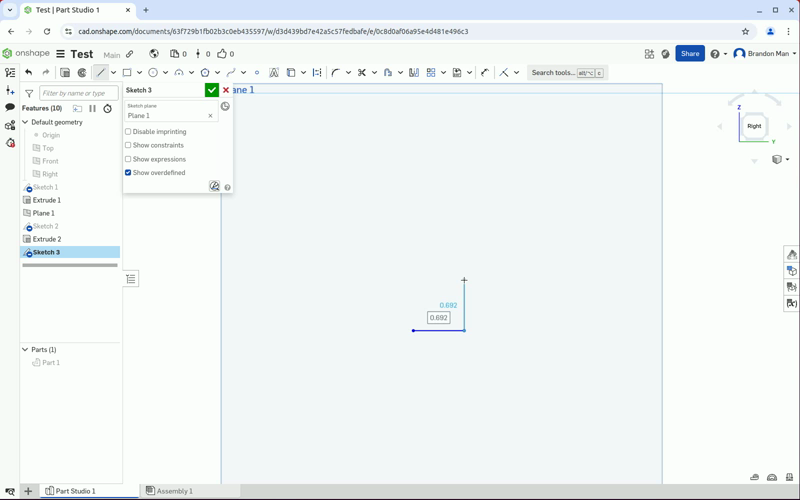
click(464, 279)
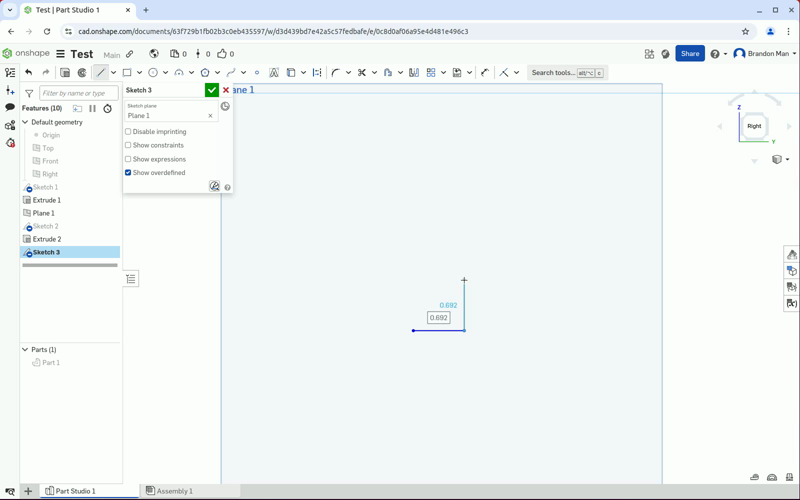
scroll(-6)
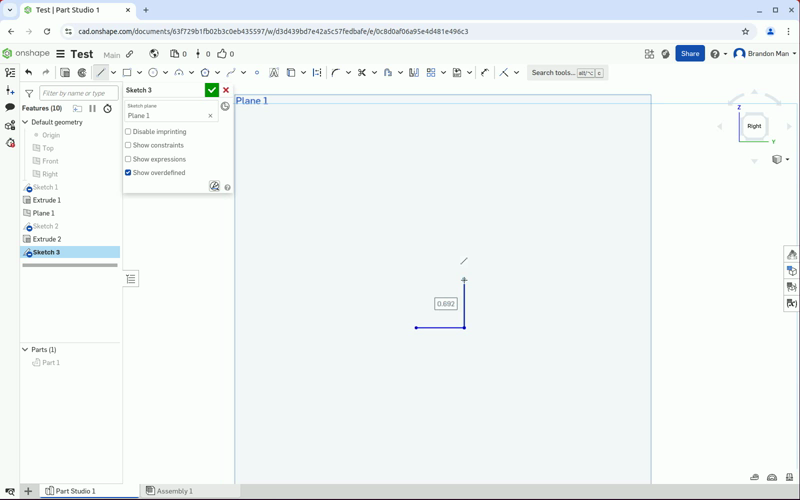
scroll(-6)
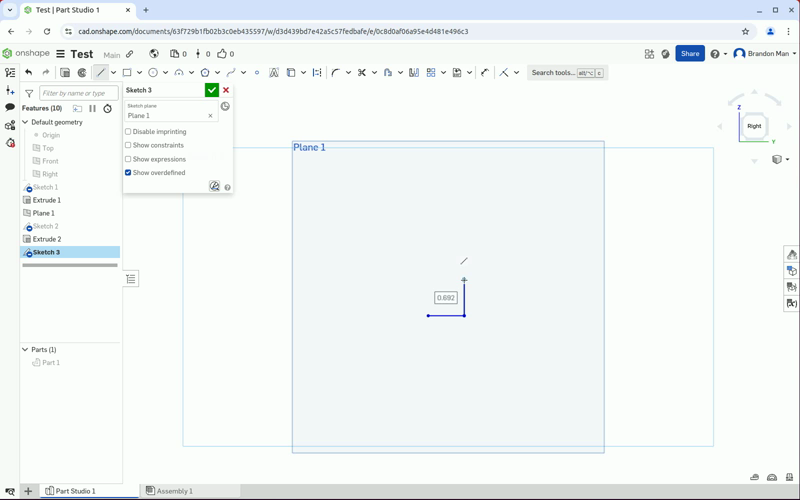
scroll(-6)
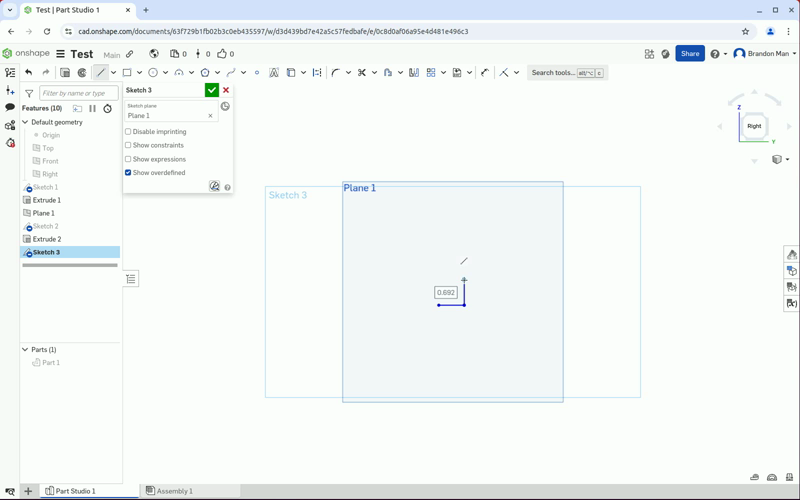
scroll(-6)
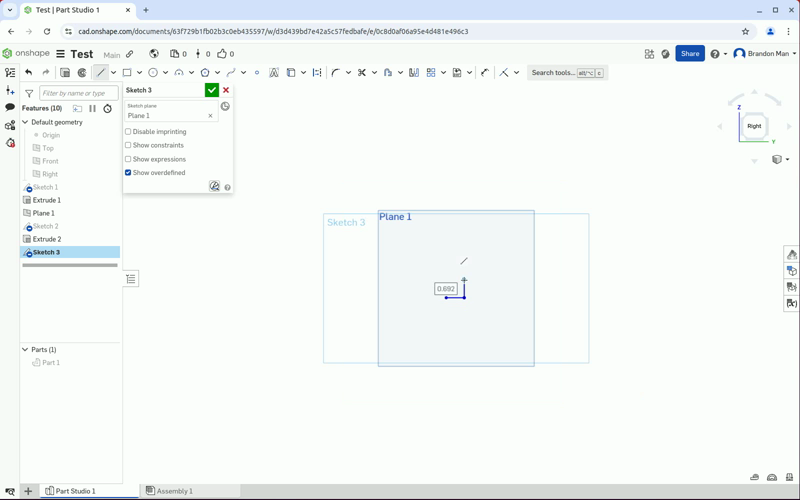
scroll(-6)
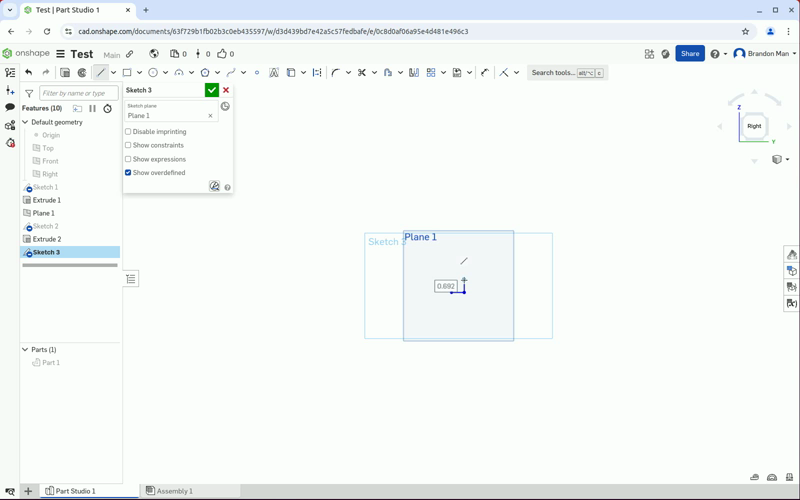
scroll(-6)
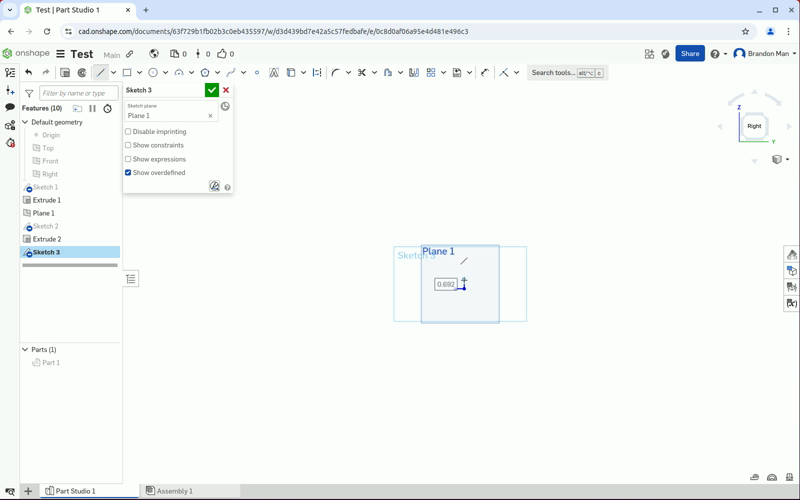
scroll(-6)
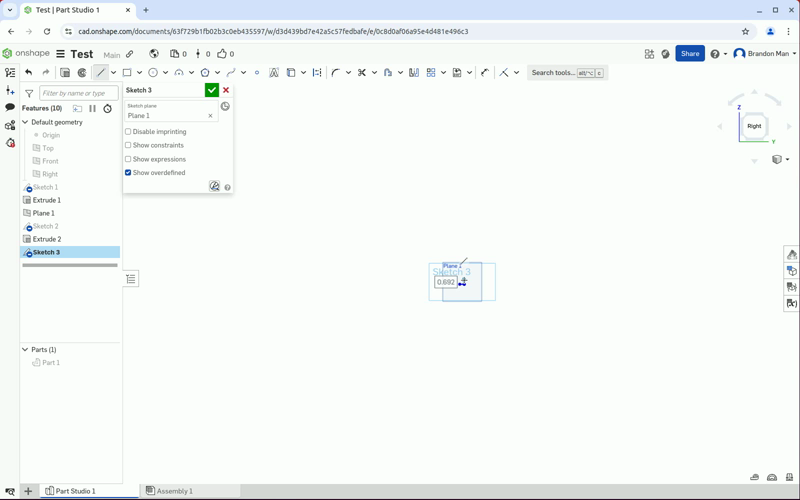
key_up(shift)
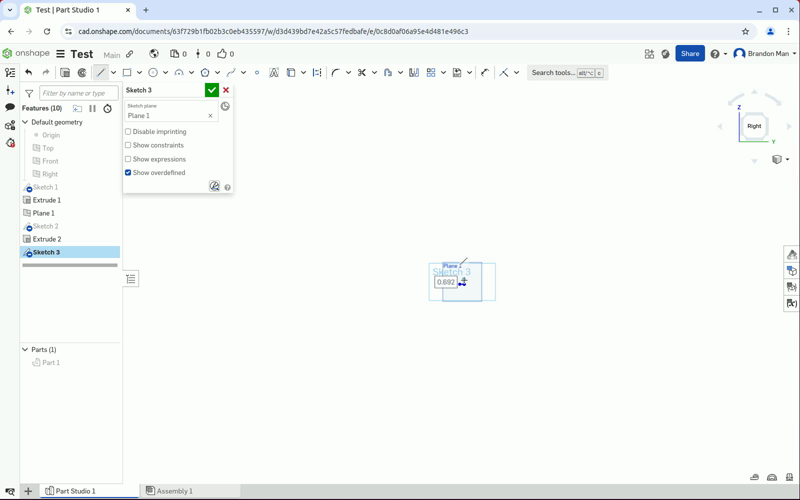
key_down(shift)
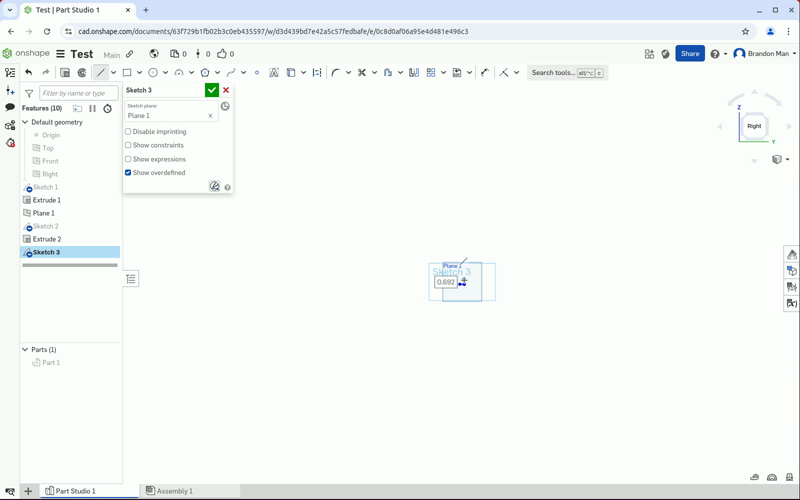
mouse_move(494, 279)
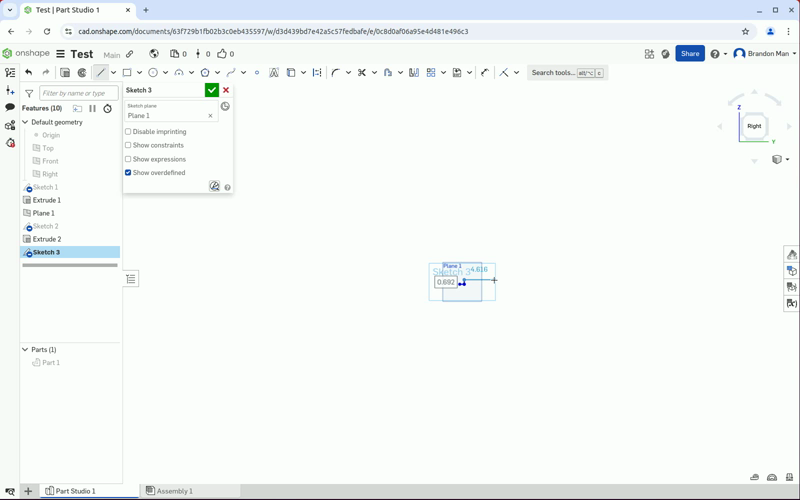
mouse_move(459, 279)
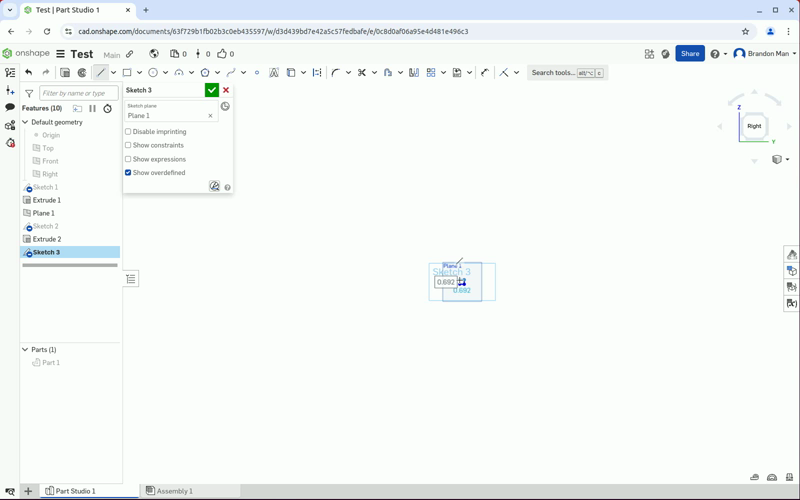
scroll(6)
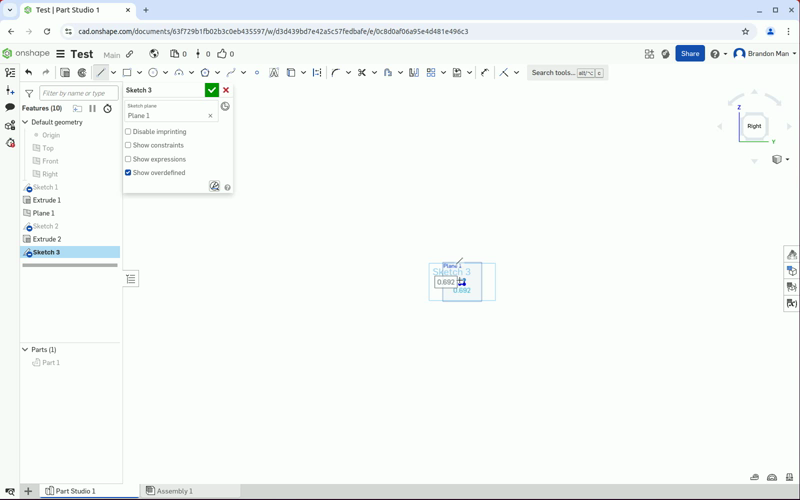
scroll(6)
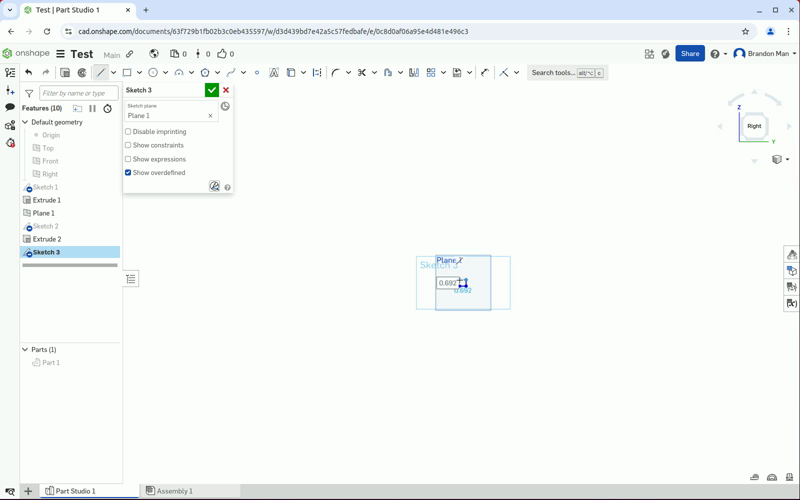
scroll(6)
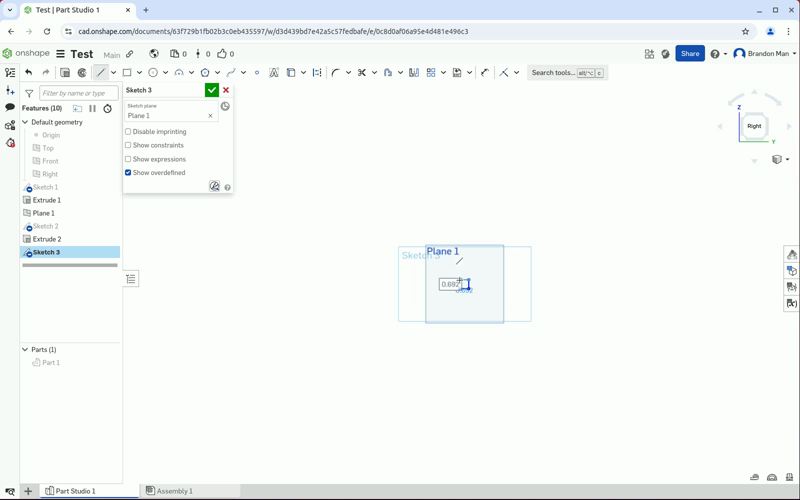
scroll(6)
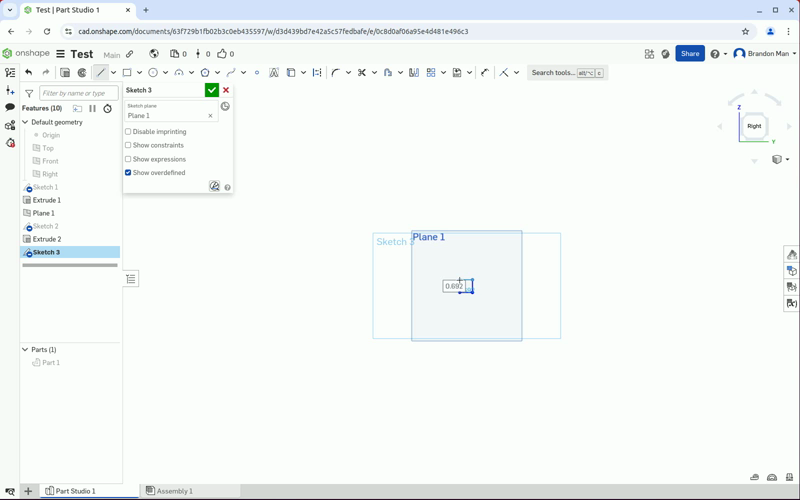
scroll(6)
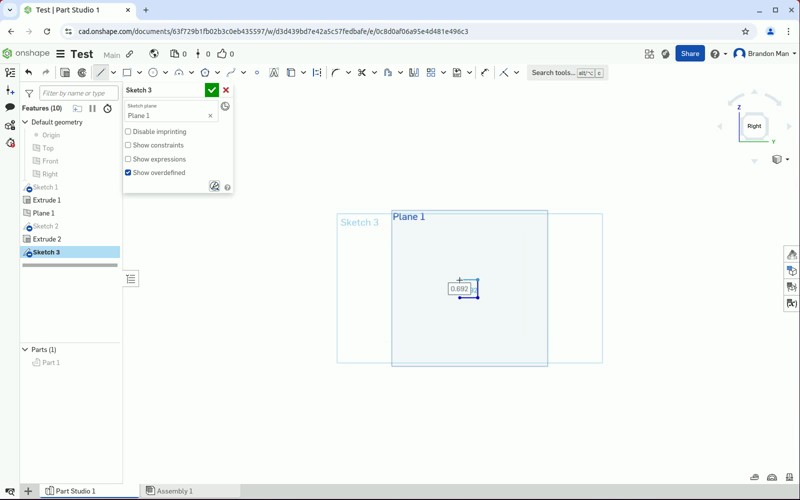
scroll(6)
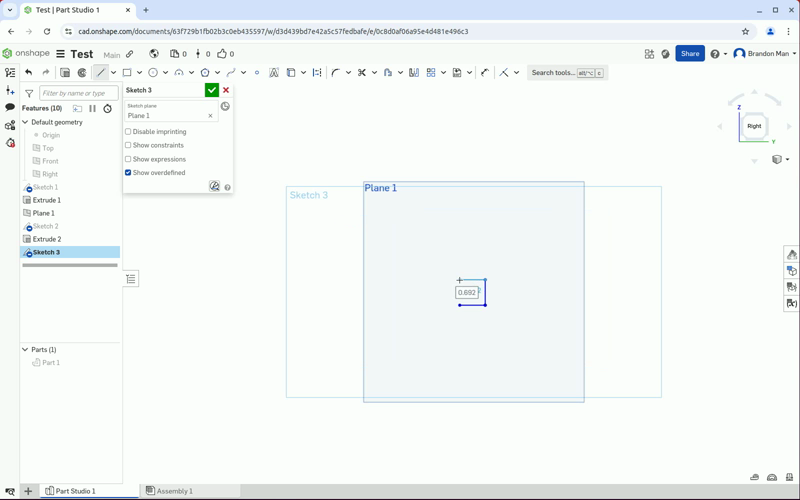
scroll(6)
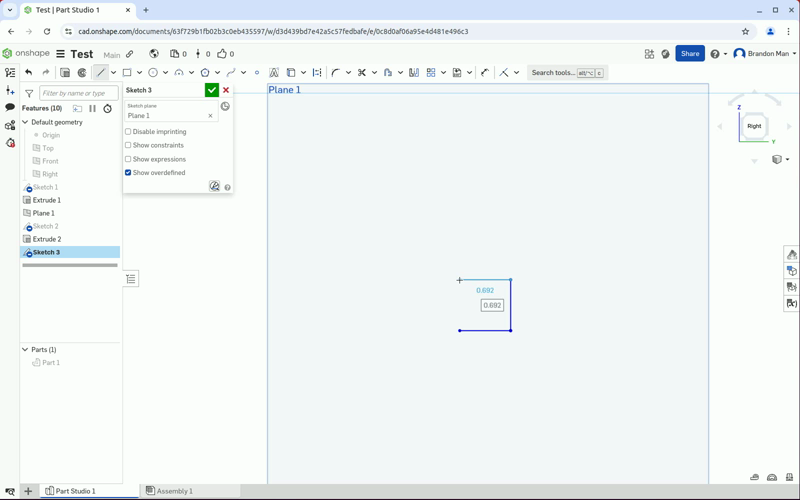
click(459, 279)
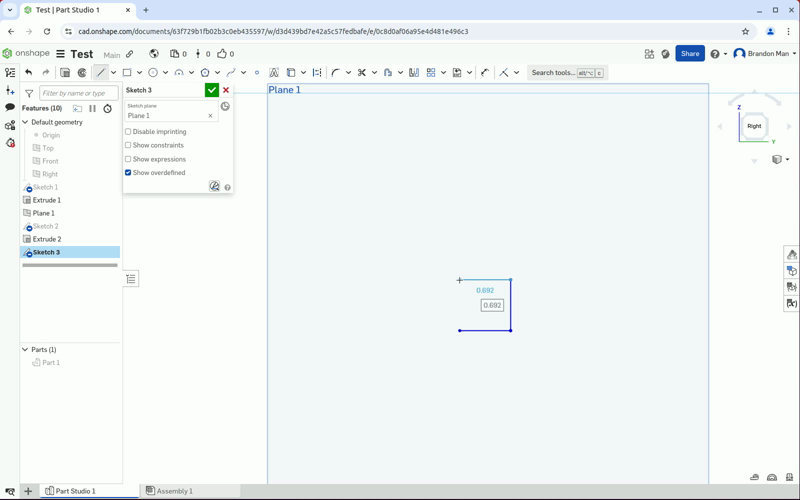
scroll(-6)
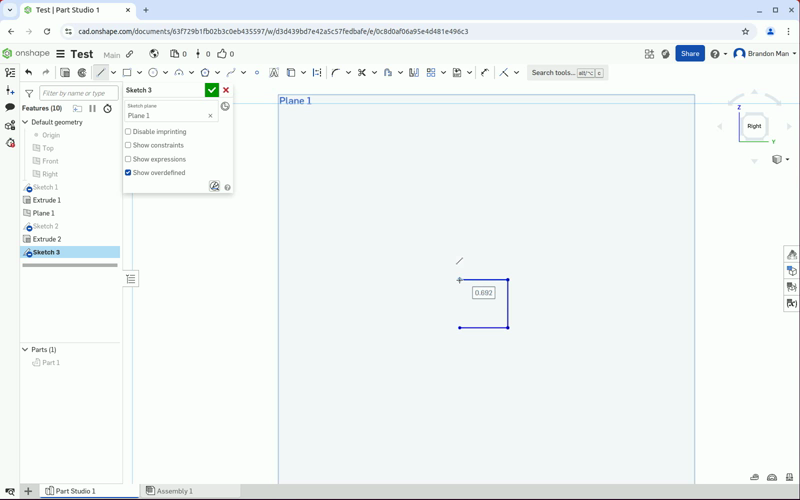
scroll(-6)
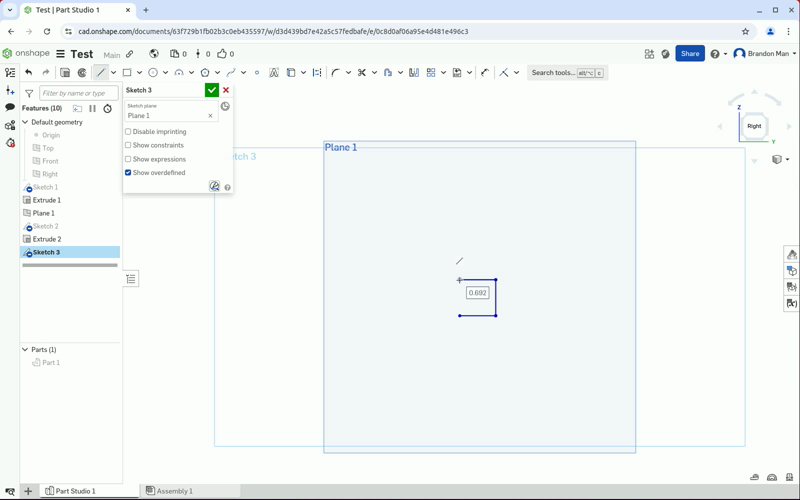
scroll(-6)
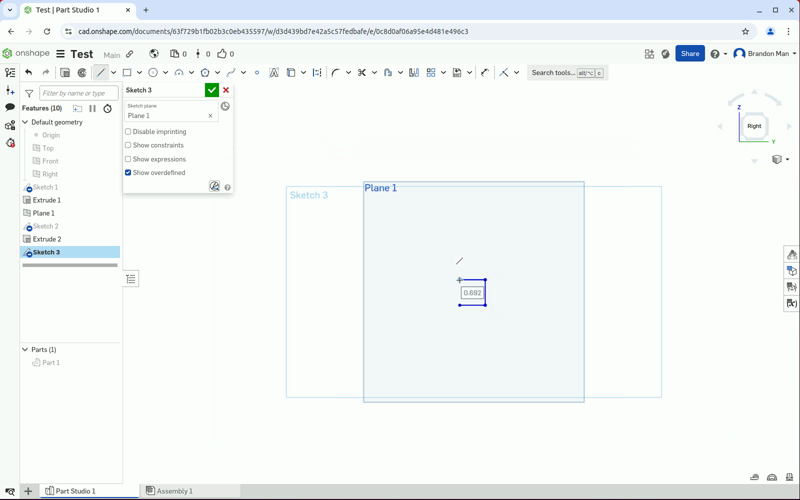
scroll(-6)
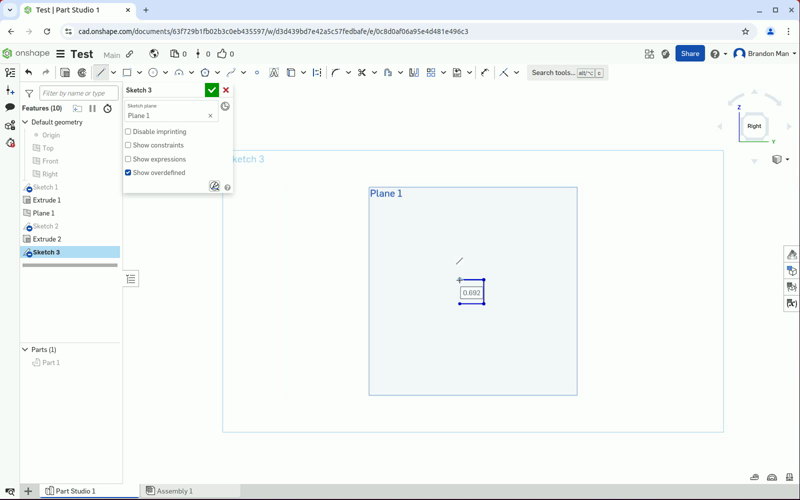
scroll(-6)
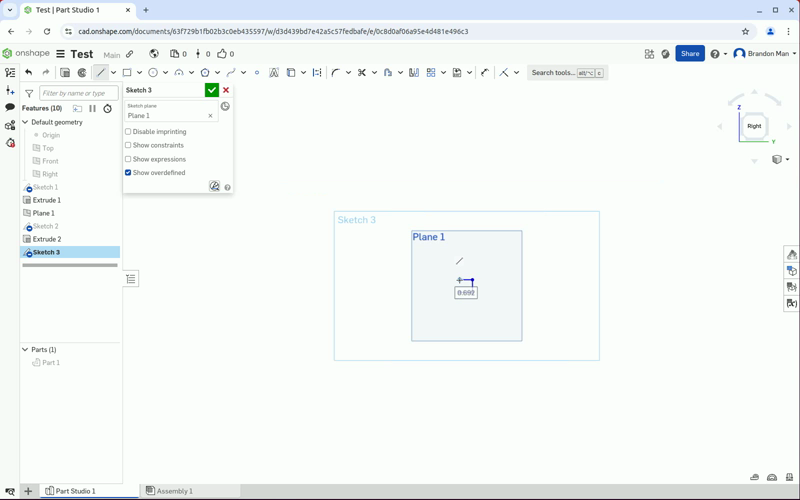
scroll(-6)
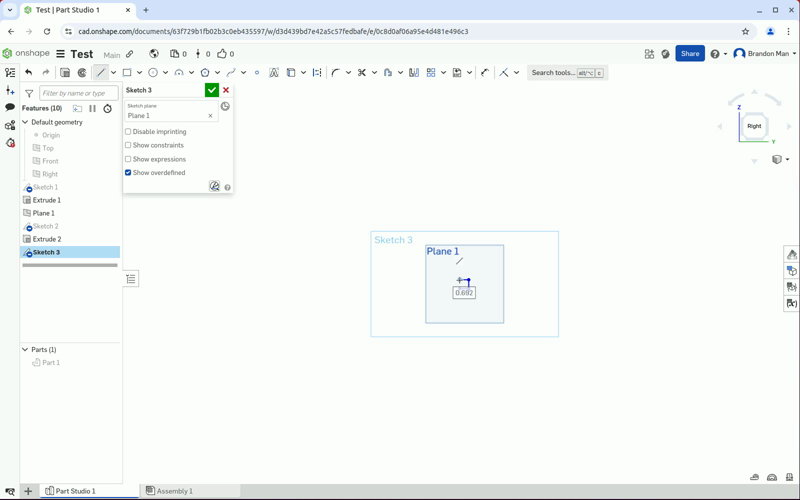
scroll(-6)
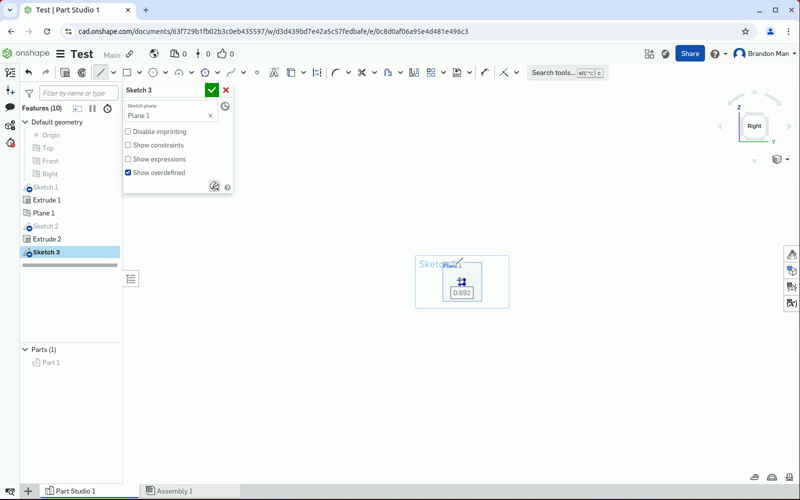
key_up(shift)
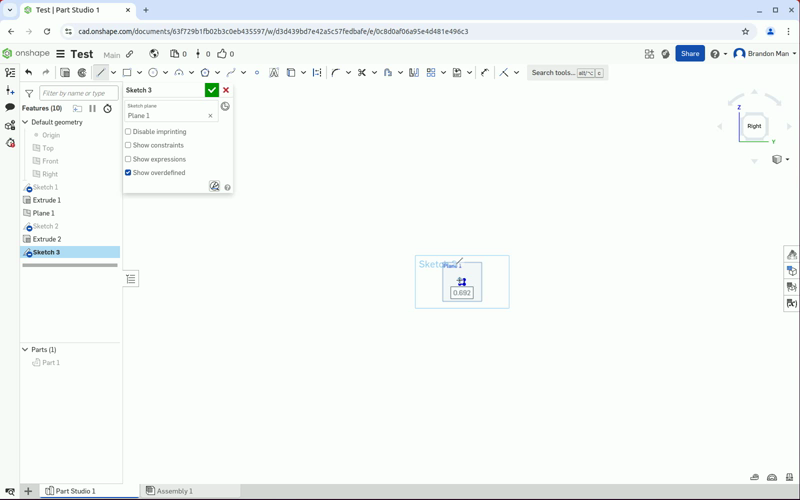
mouse_move(489, 279)
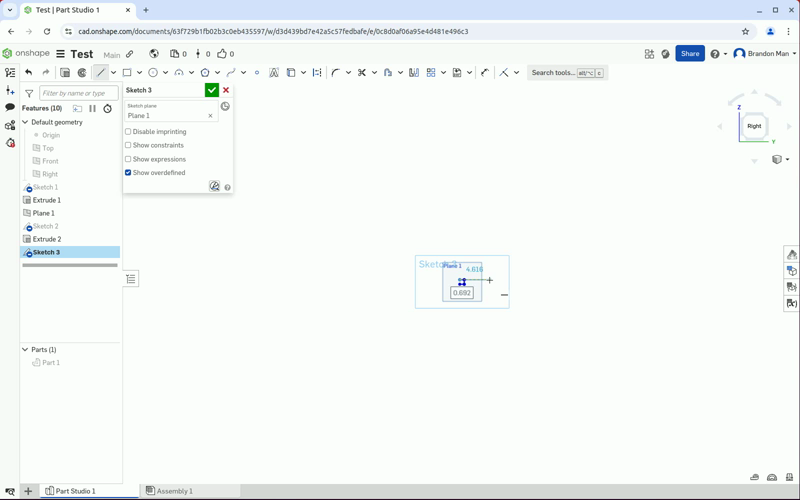
key_down(shift)
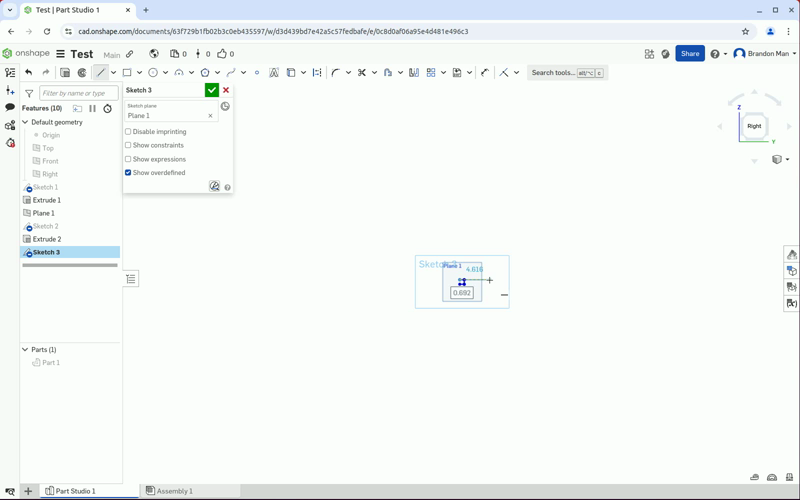
mouse_move(459, 284)
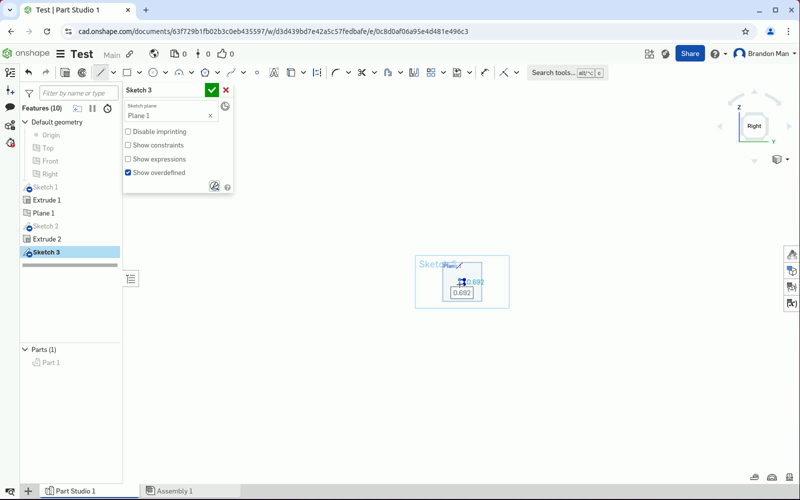
scroll(6)
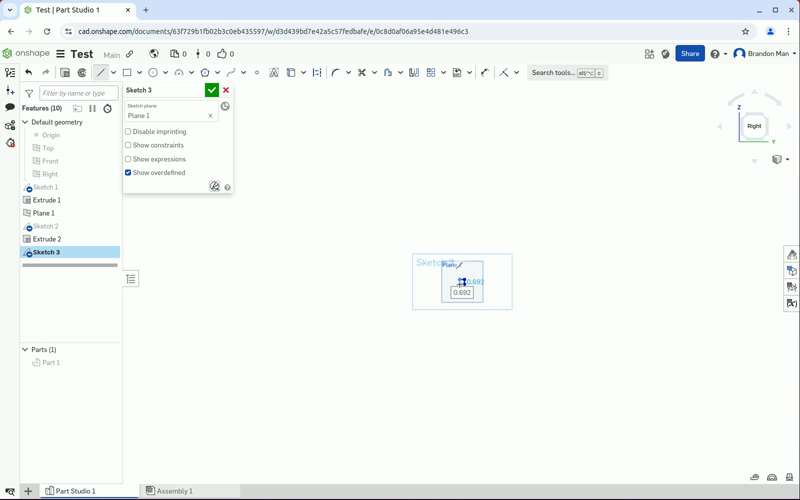
scroll(6)
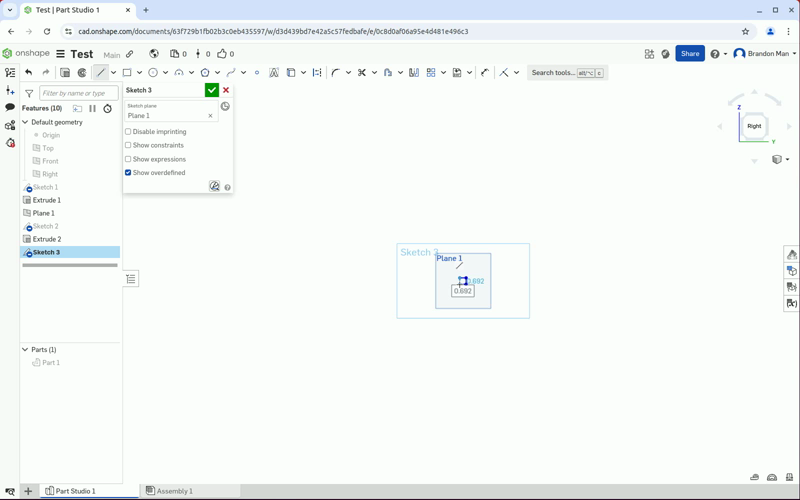
scroll(6)
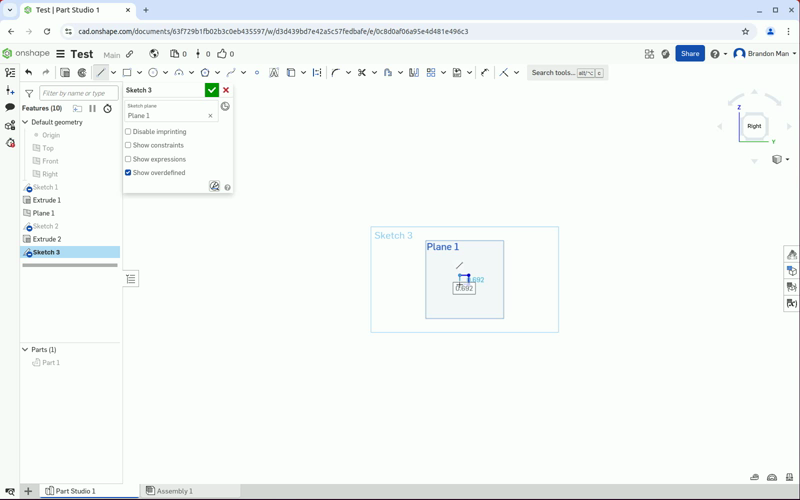
scroll(6)
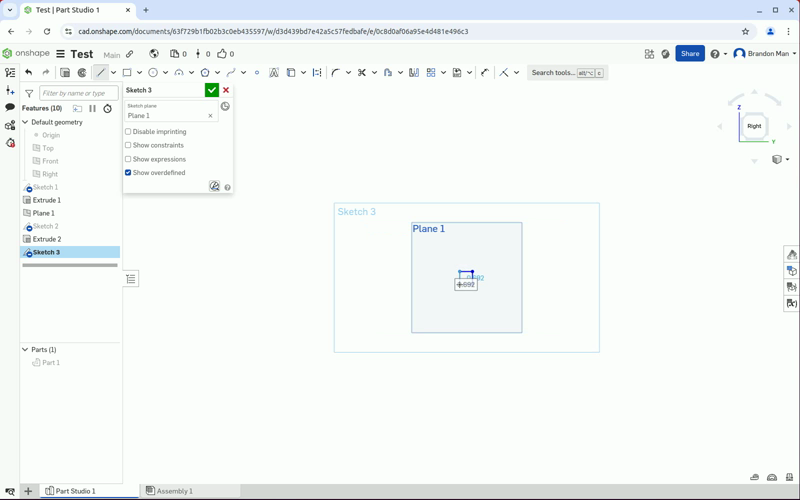
scroll(6)
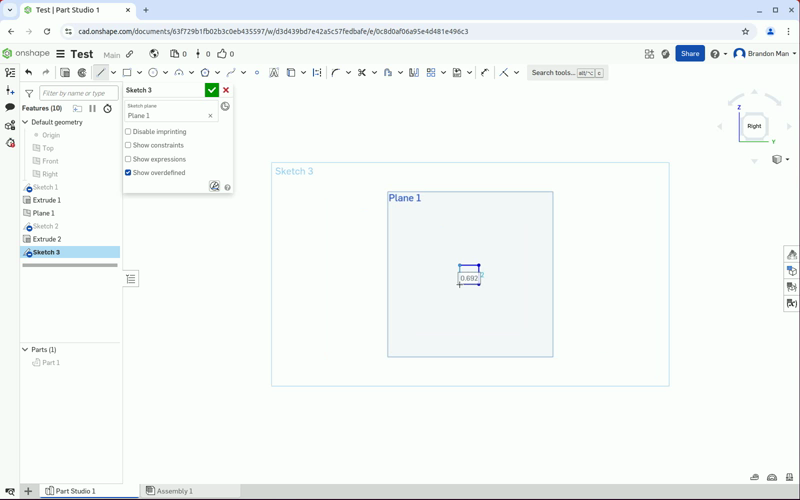
scroll(6)
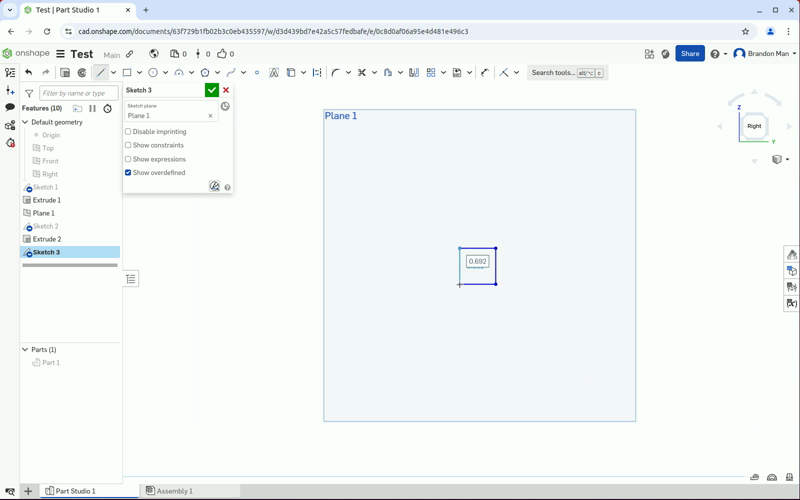
scroll(6)
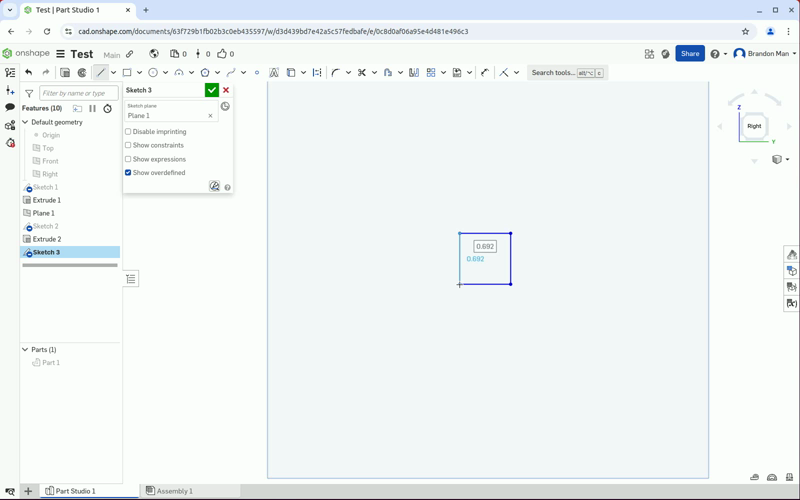
key_up(shift)
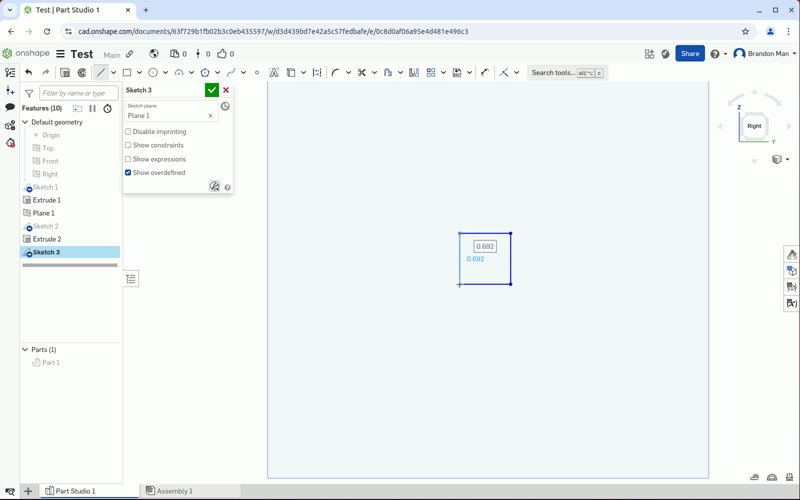
click(459, 284)
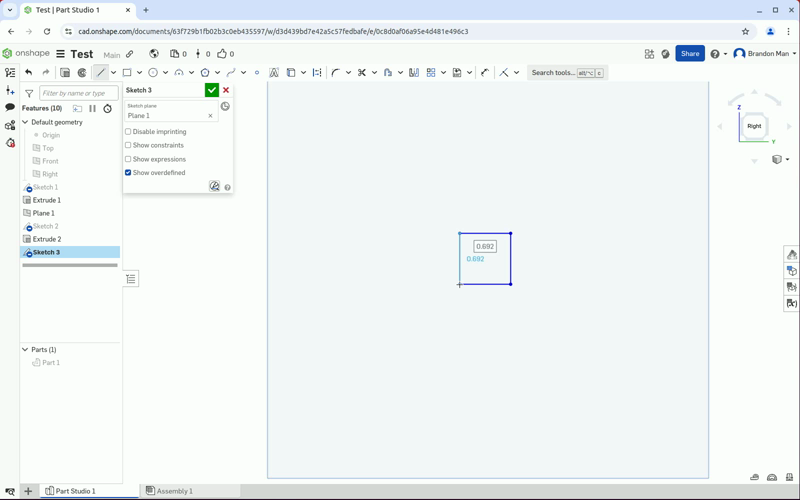
scroll(-6)
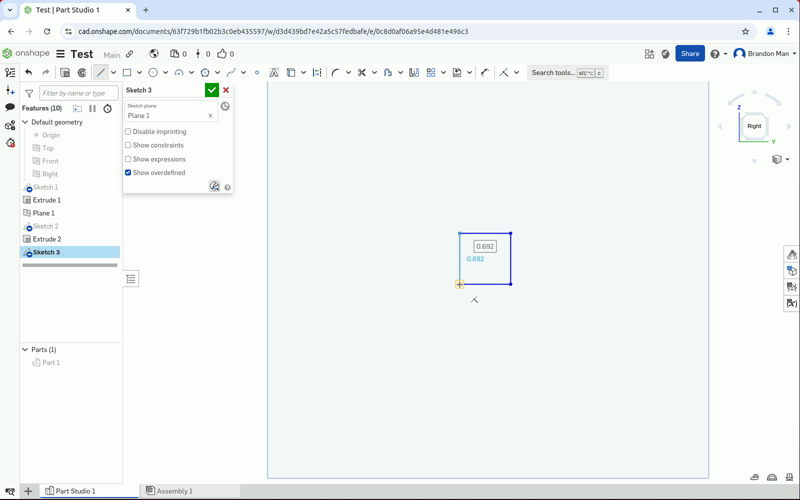
scroll(-6)
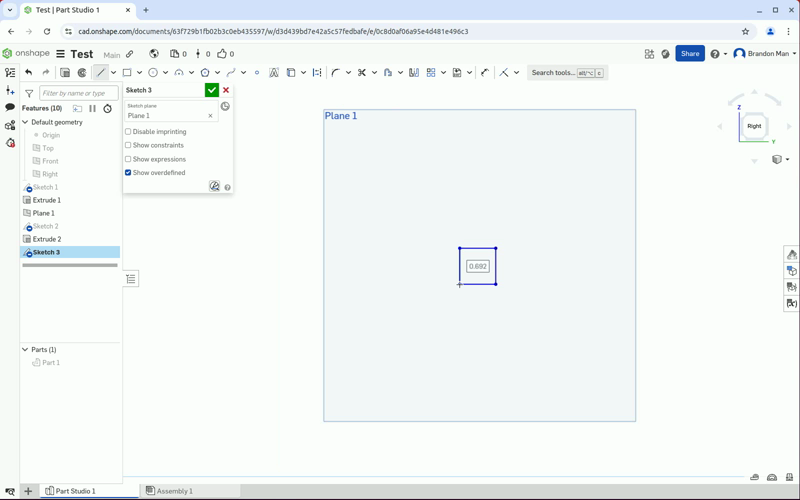
scroll(-6)
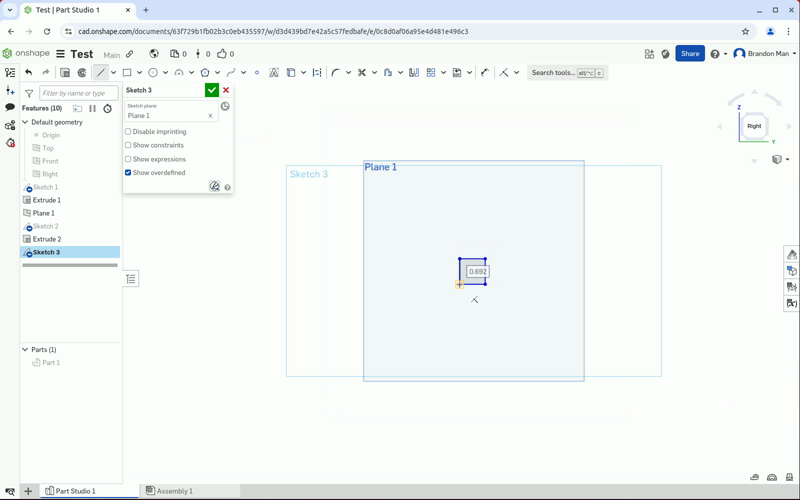
scroll(-6)
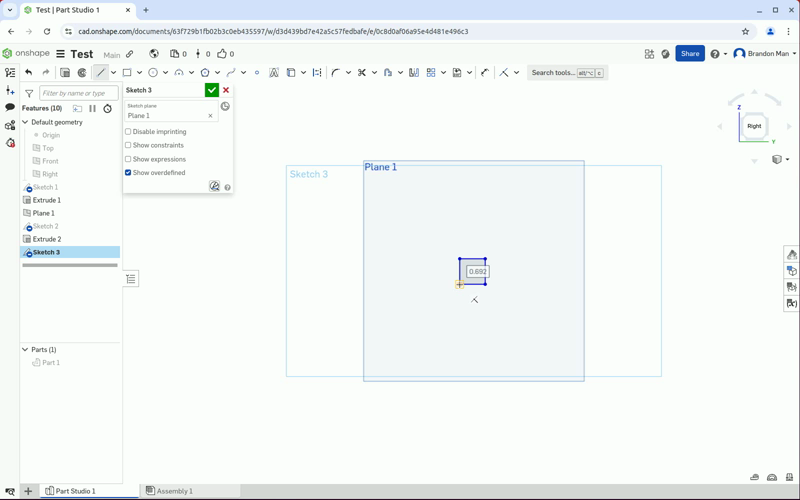
scroll(-6)
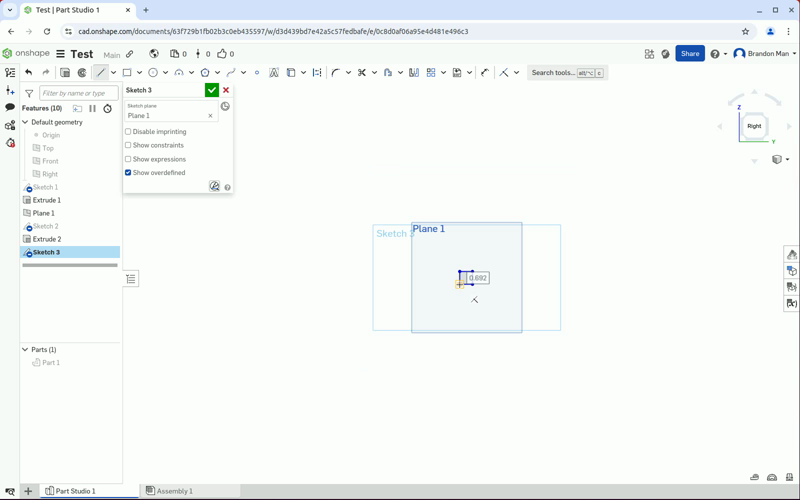
scroll(-6)
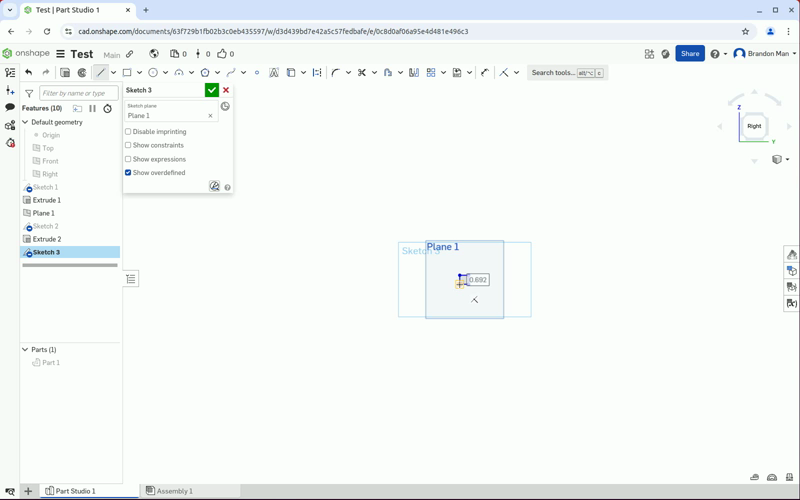
scroll(-6)
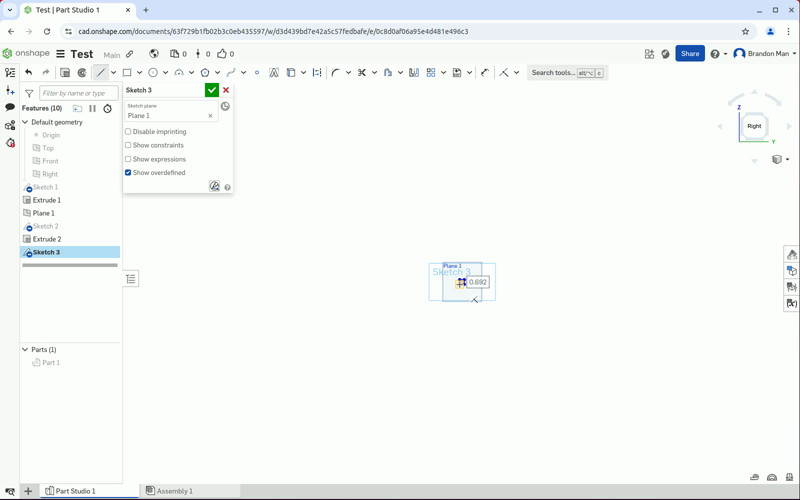
key(esc)
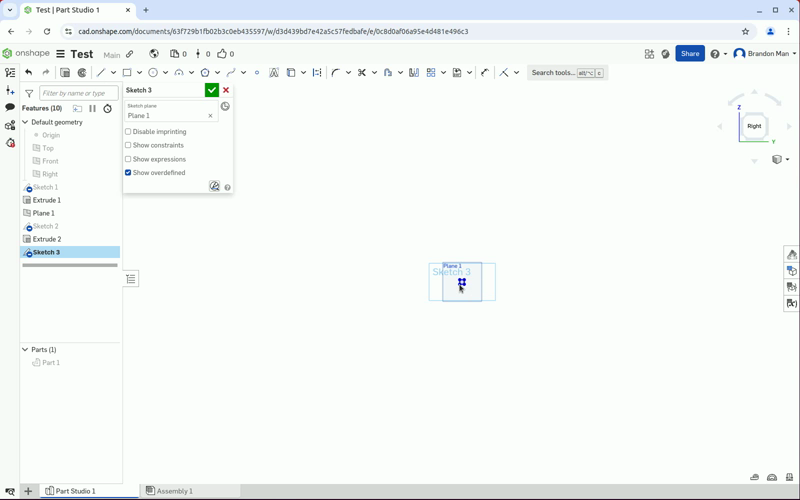
mouse_move(463, 281)
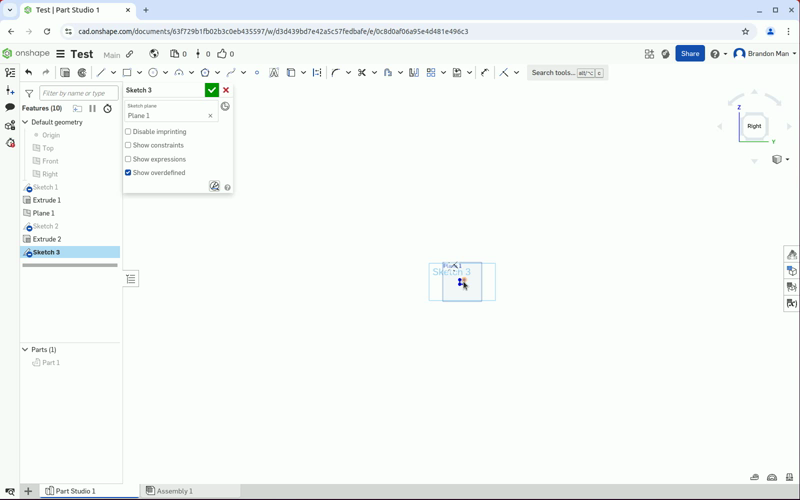
scroll(6)
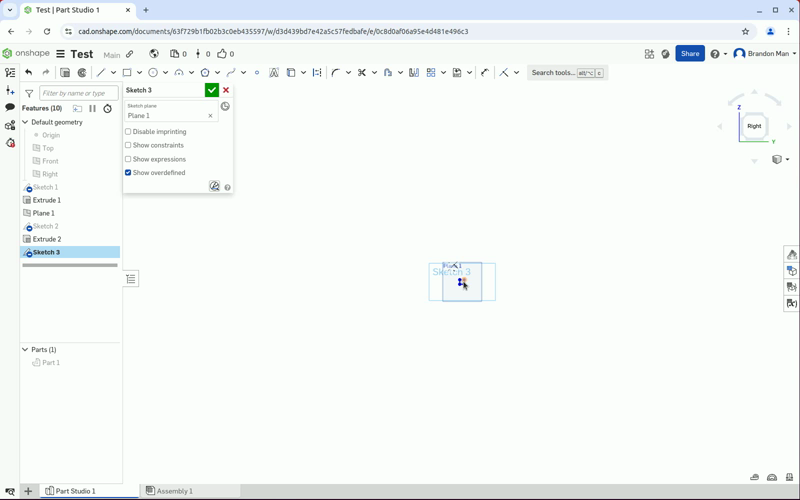
scroll(6)
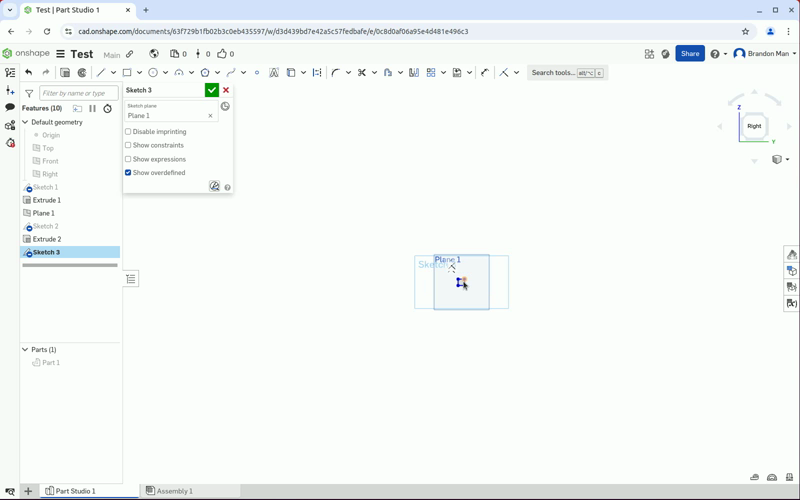
scroll(6)
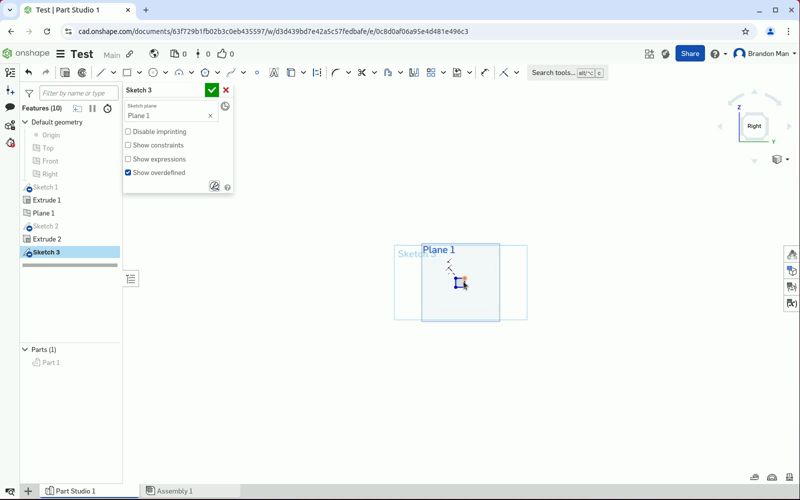
scroll(6)
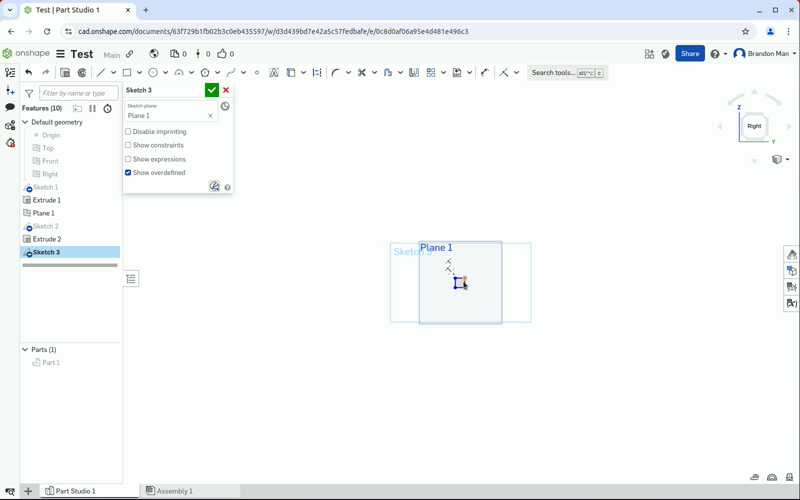
scroll(6)
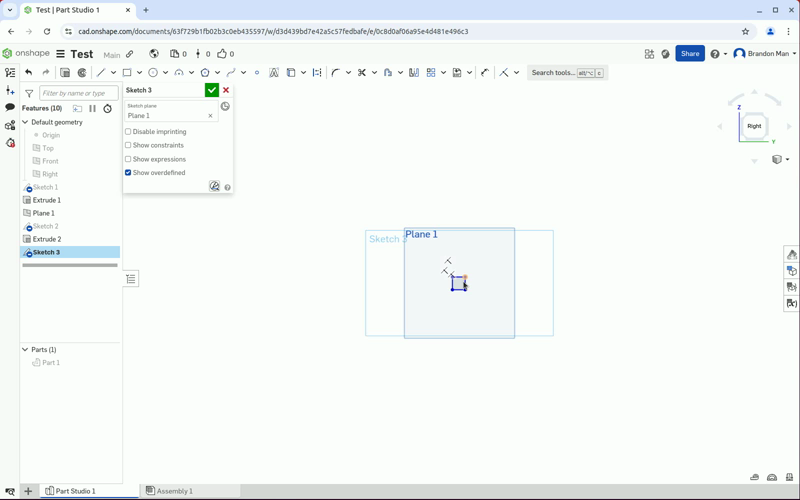
scroll(6)
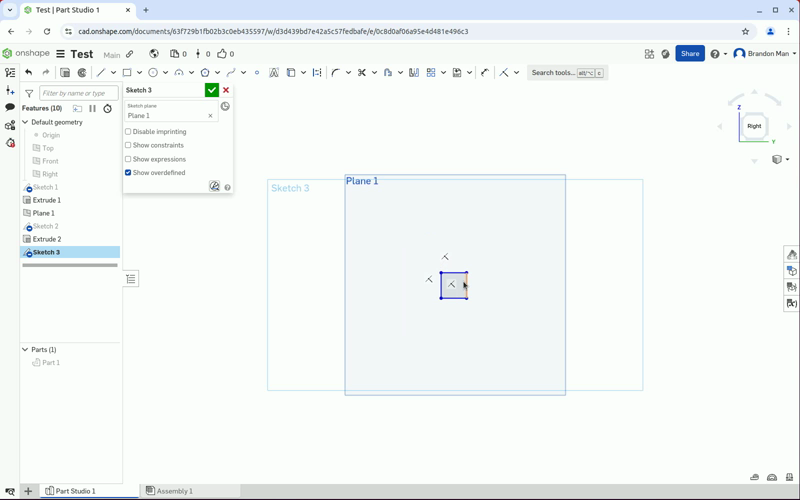
scroll(6)
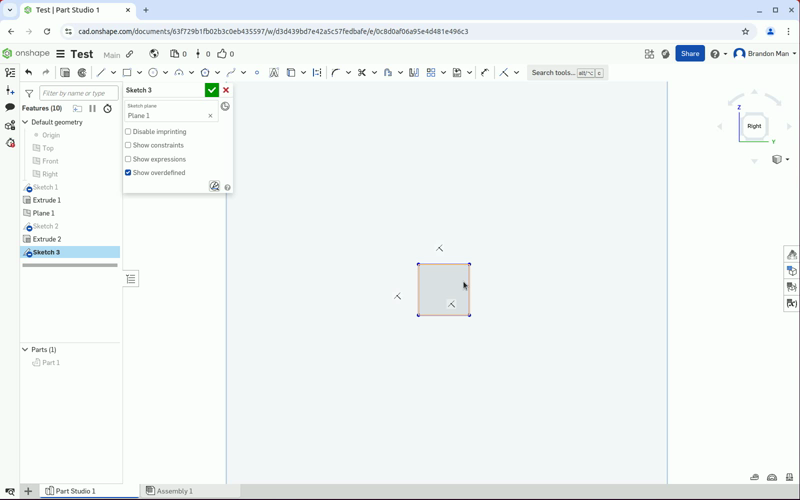
click(463, 281)
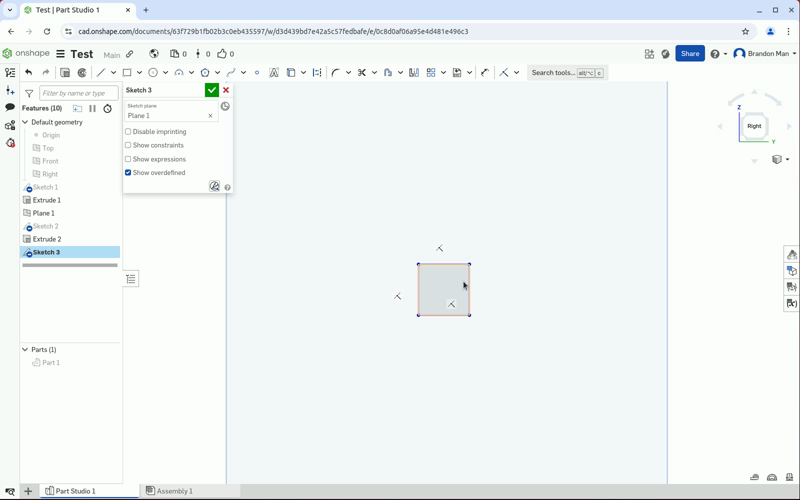
scroll(-6)
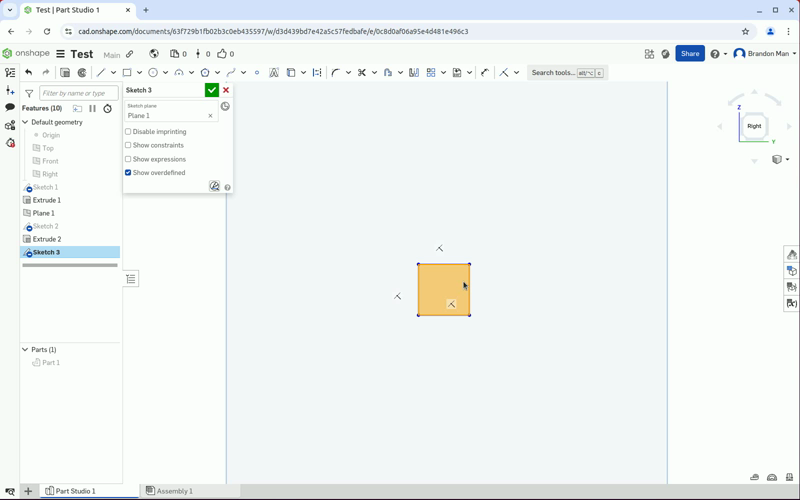
scroll(-6)
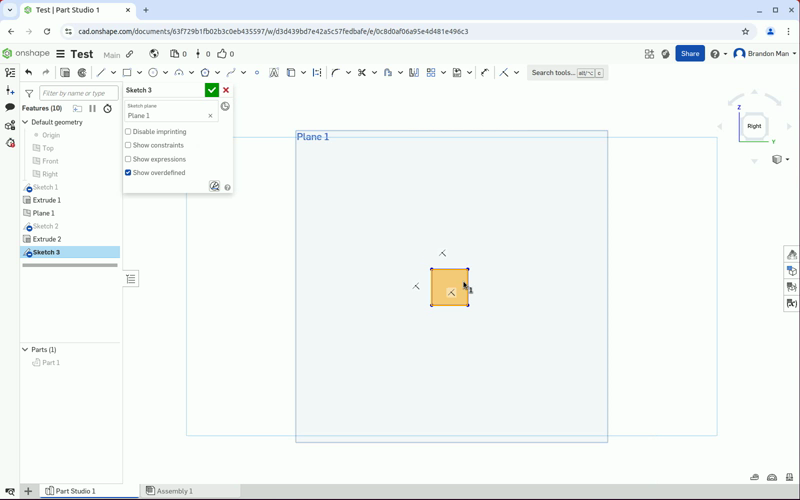
scroll(-6)
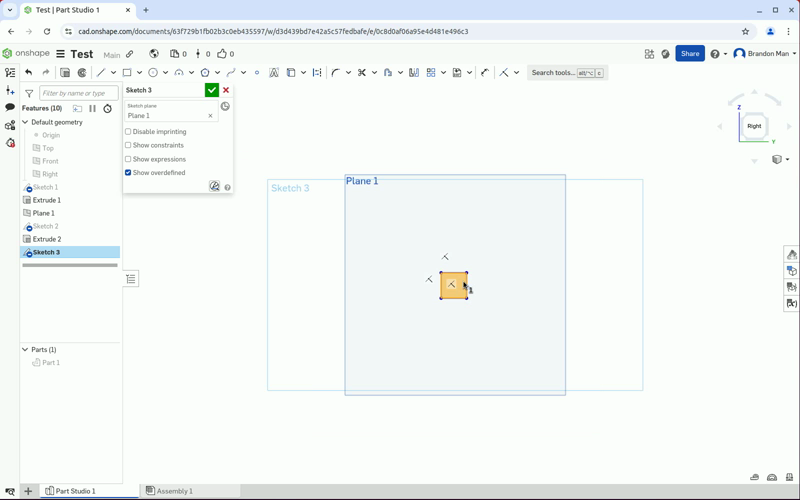
scroll(-6)
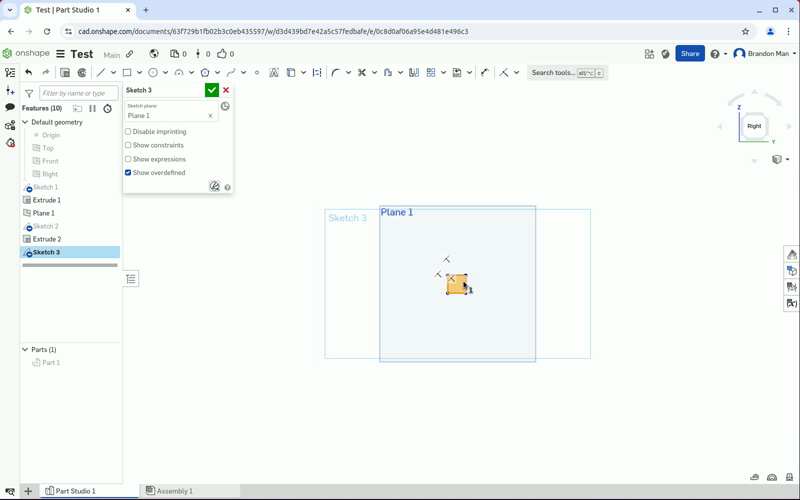
scroll(-6)
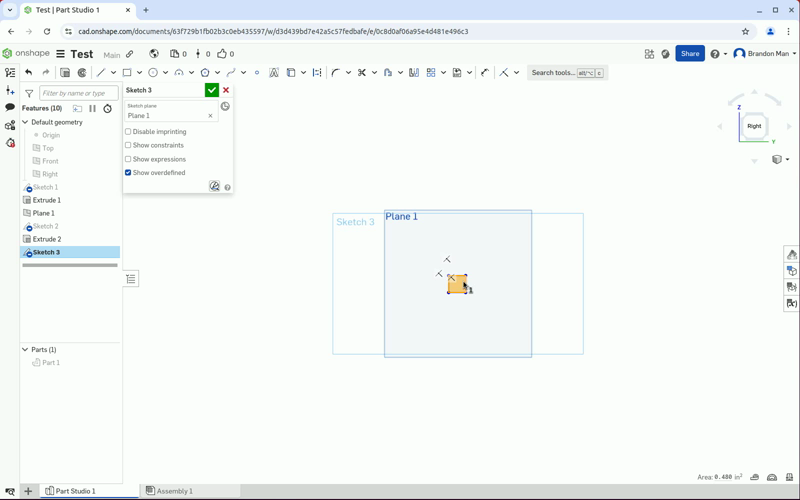
scroll(-6)
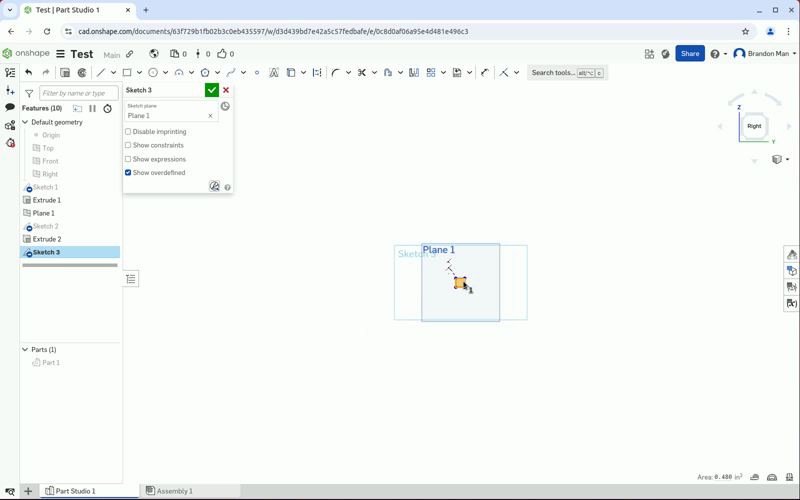
scroll(-6)
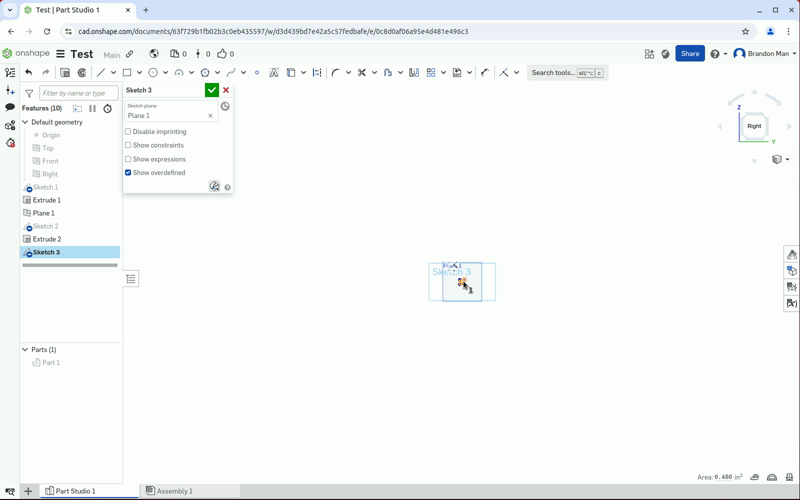
mouse_move(73, 352)
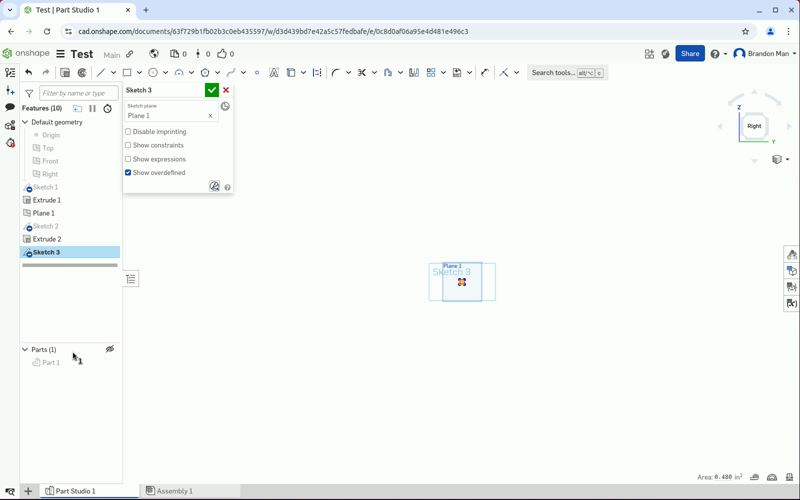
key(shift+y)
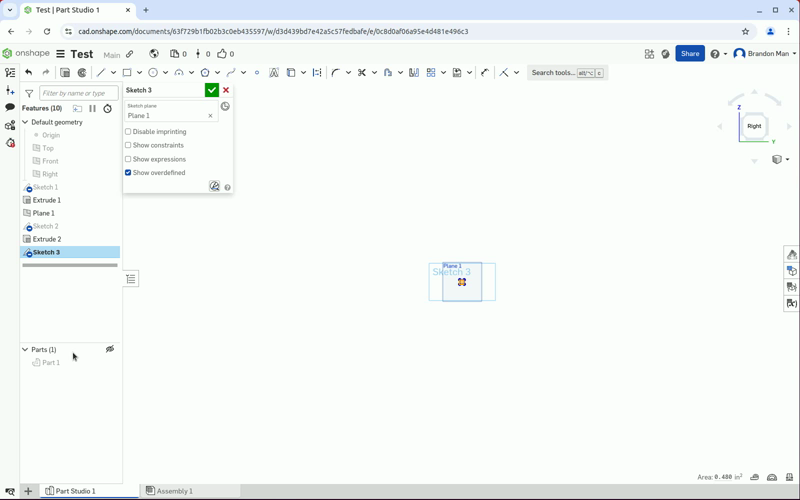
key(shift+e)
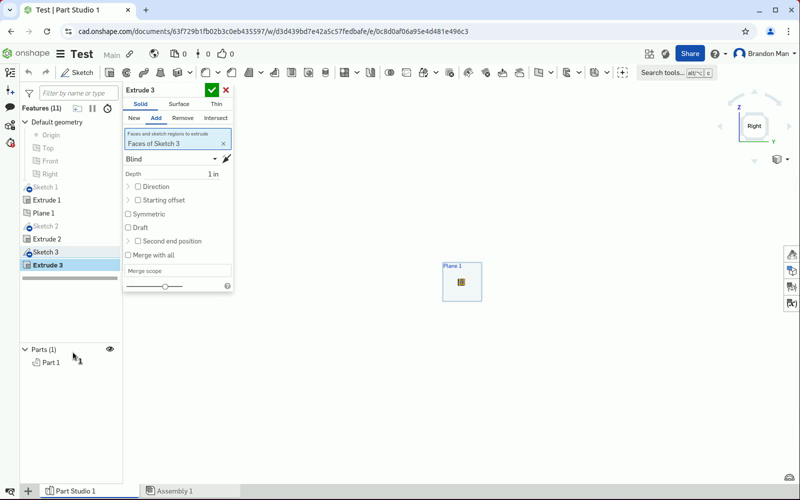
mouse_move(143, 106)
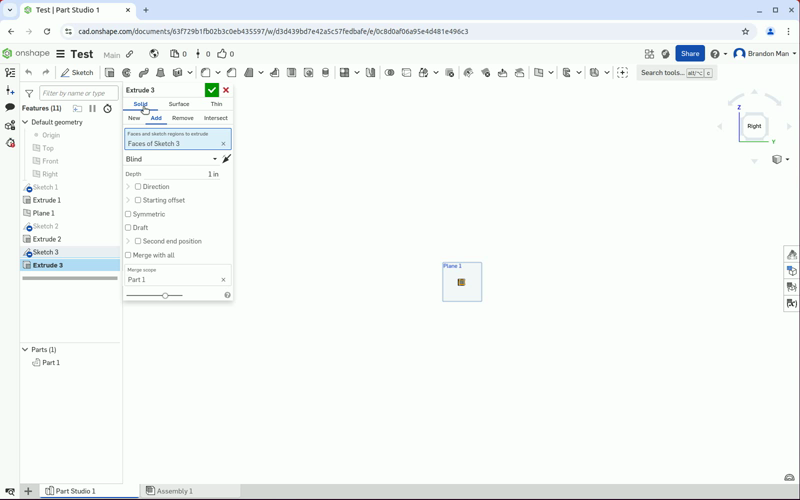
click(143, 106)
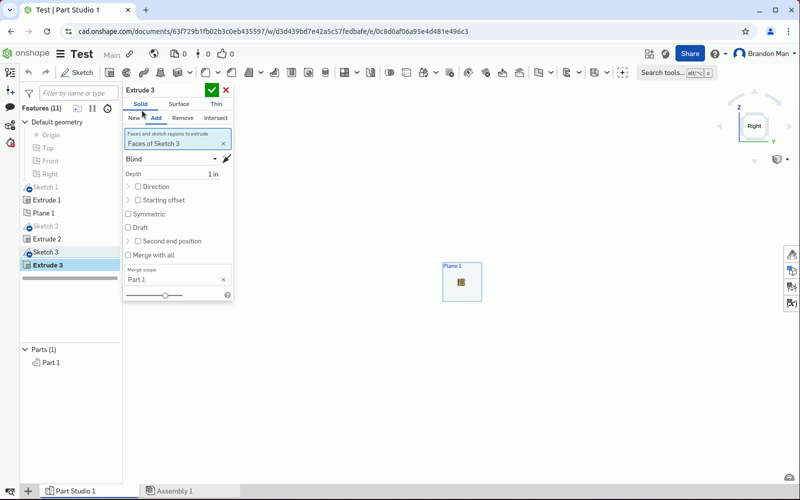
mouse_move(137, 120)
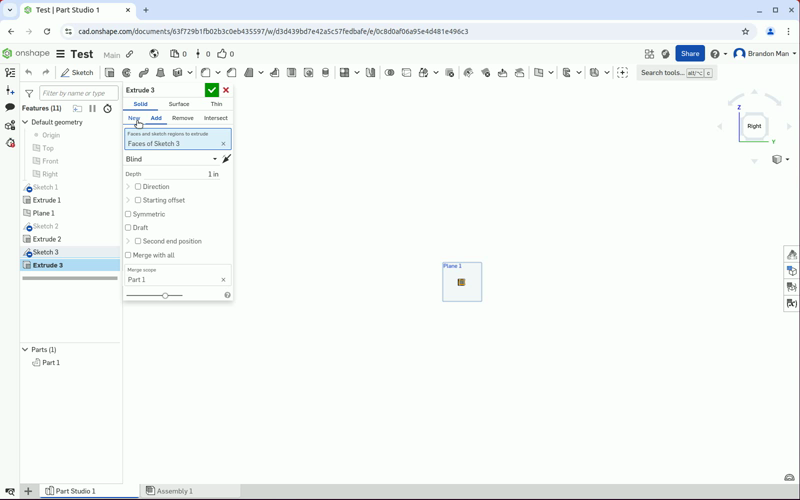
click(137, 120)
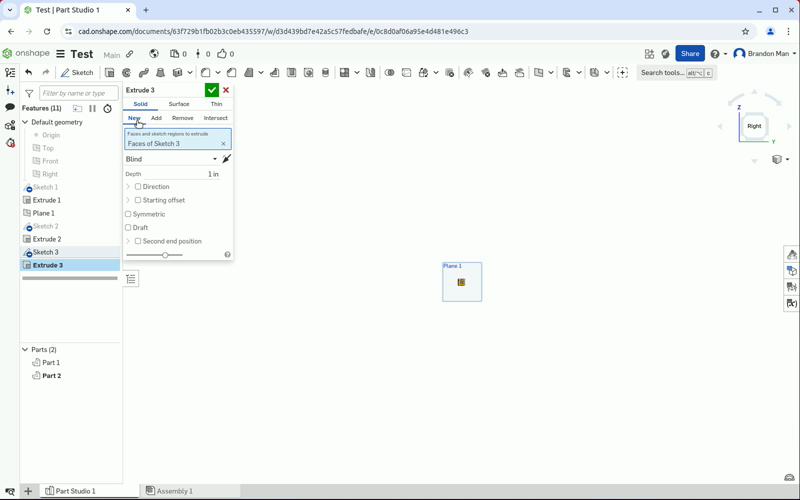
key(tab, 4)
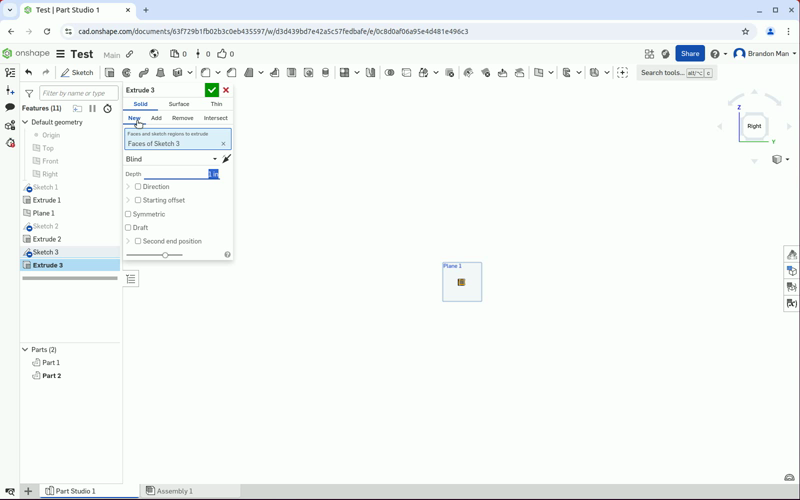
text(-0.241)
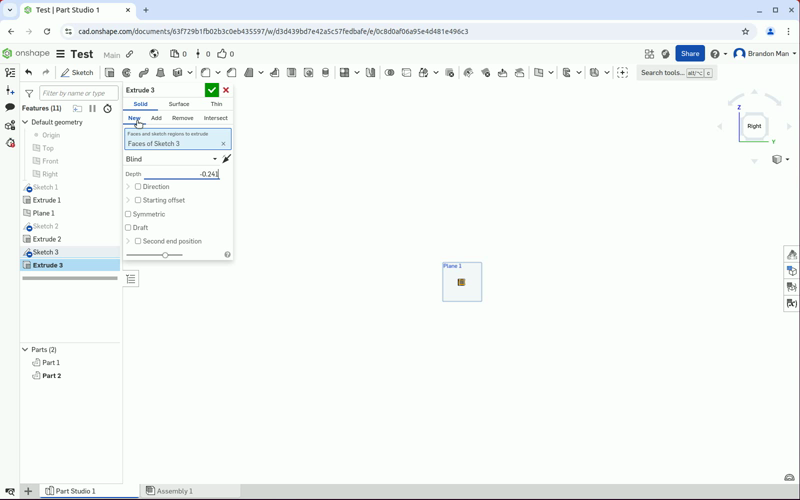
key(enter)
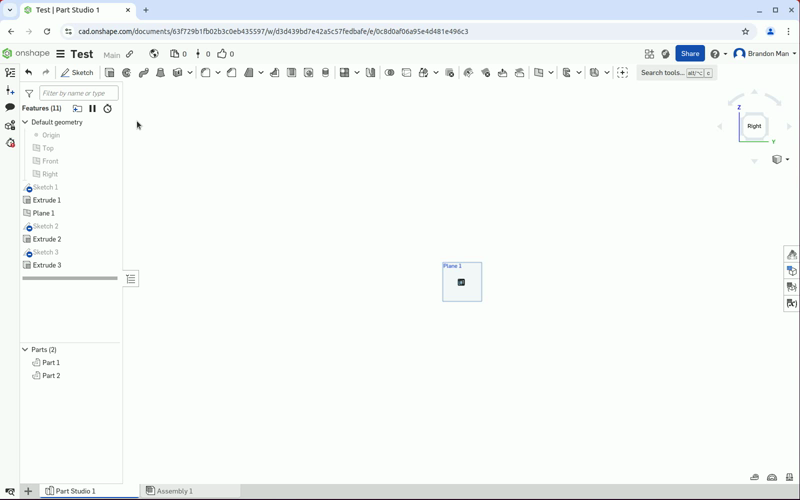
key(shift+h)
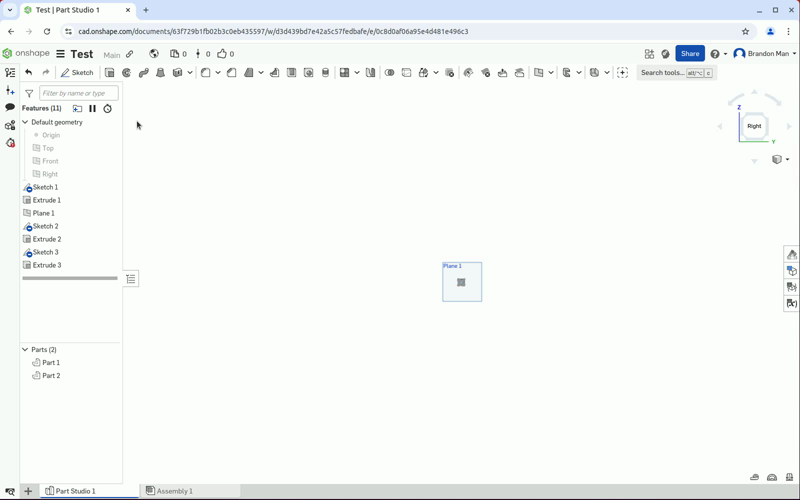
key(shift+h)
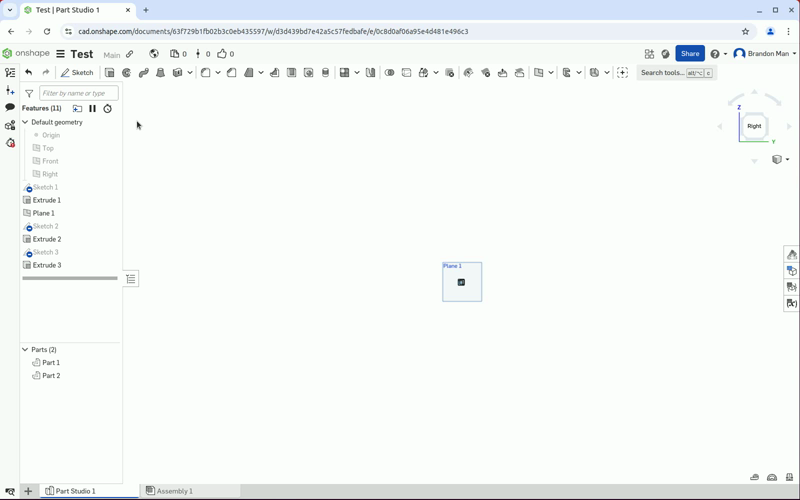
mouse_move(73, 189)
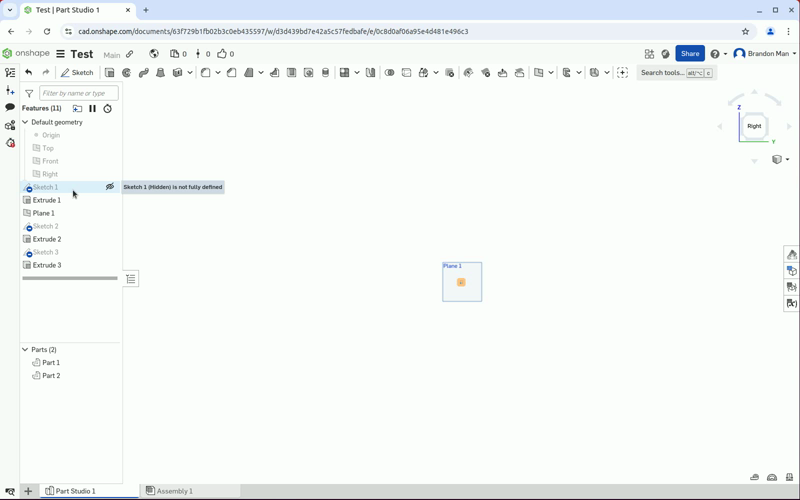
click(73, 189)
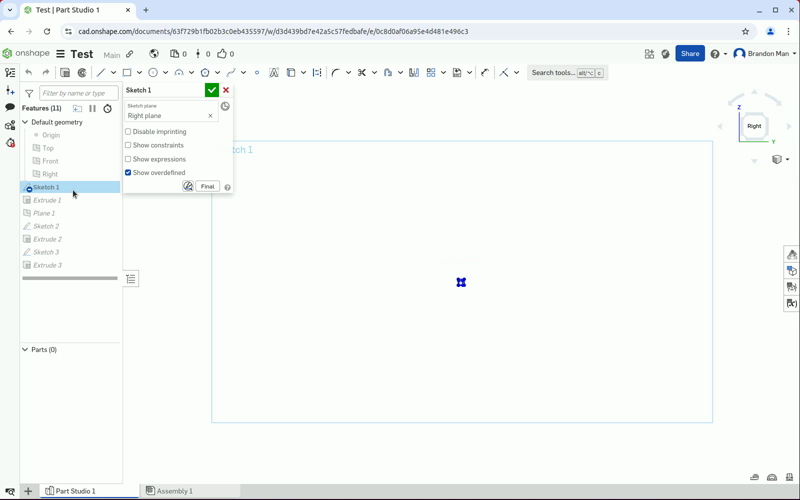
mouse_move(229, 92)
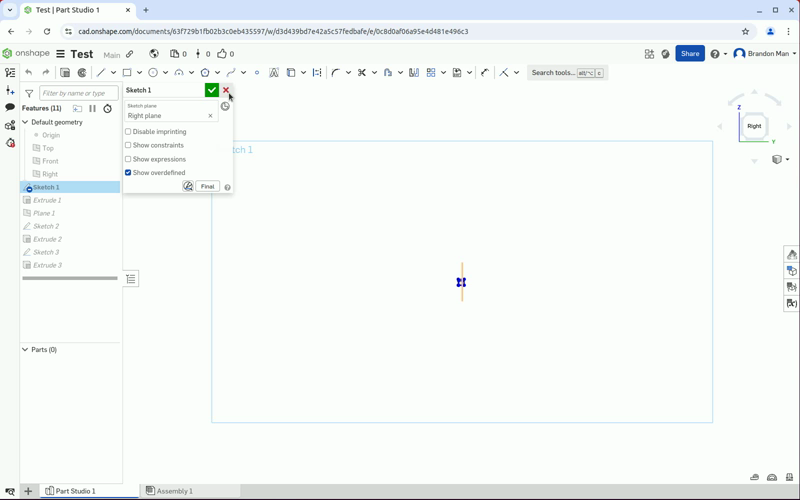
click(229, 92)
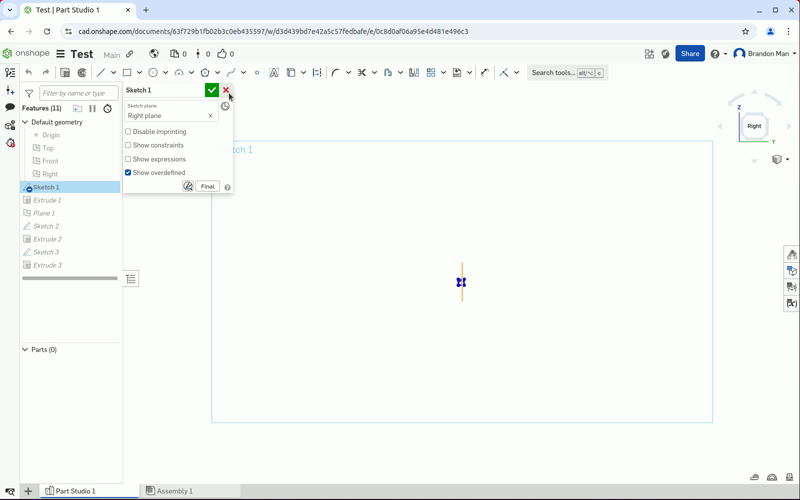
key(shift+s)
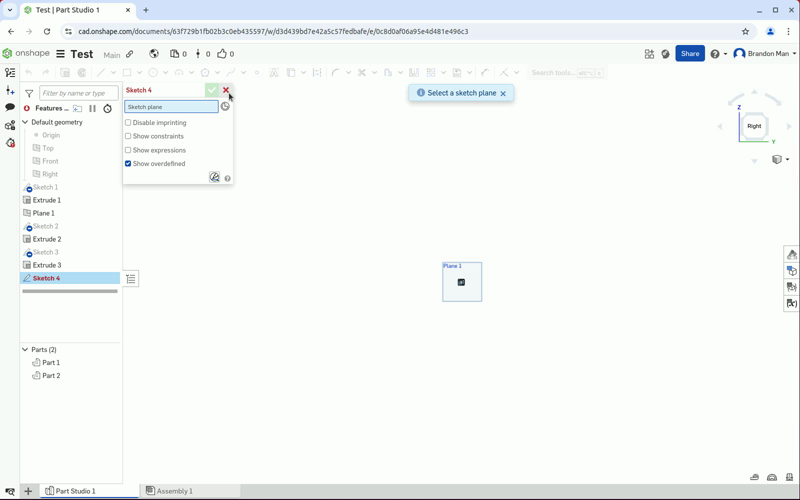
mouse_move(73, 176)
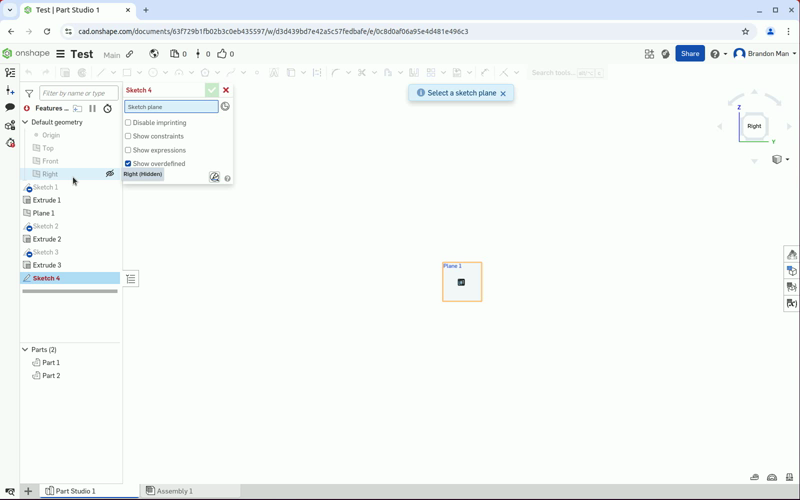
click(73, 176)
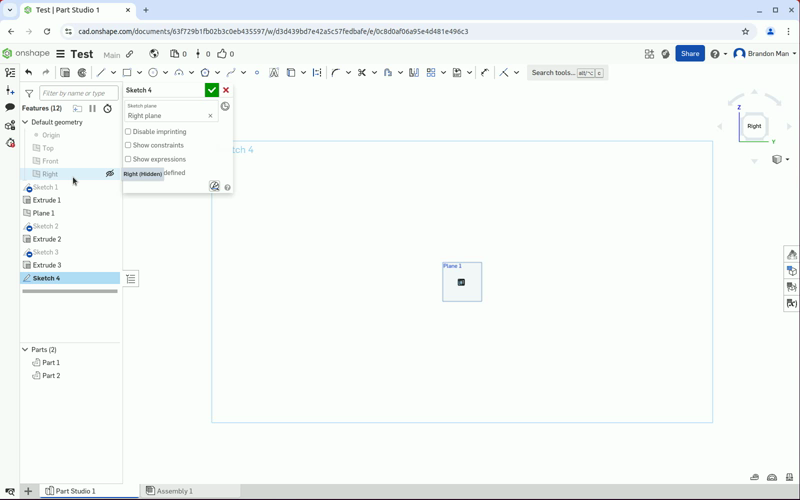
mouse_move(73, 352)
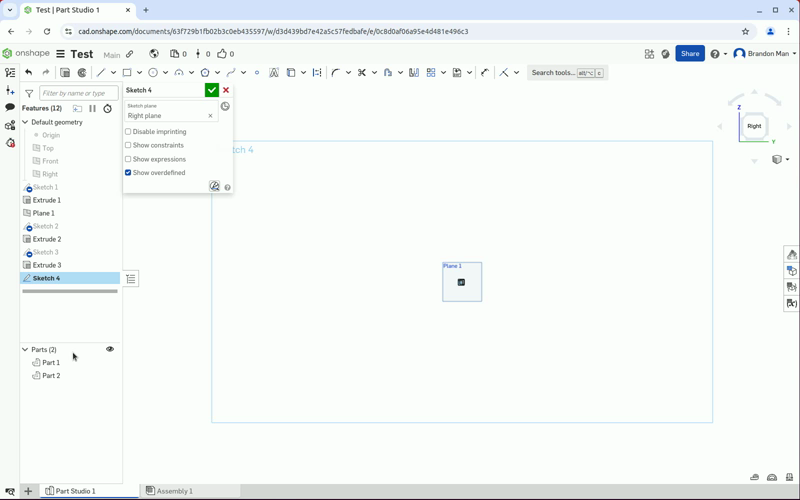
key(y)
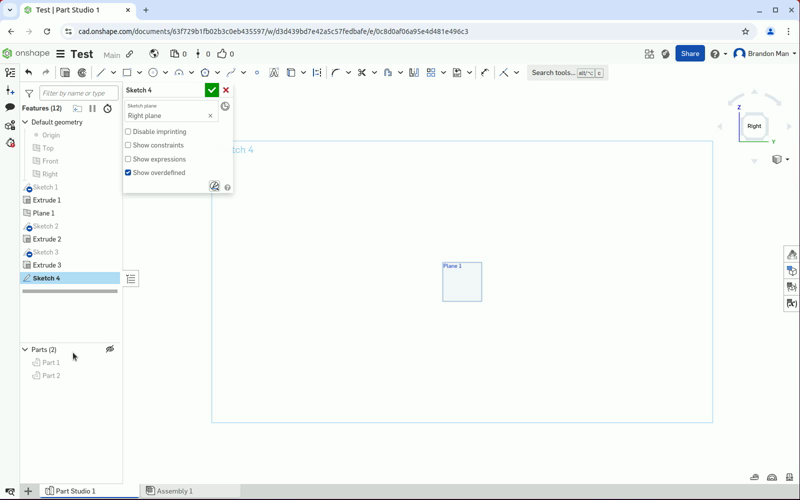
key(l)
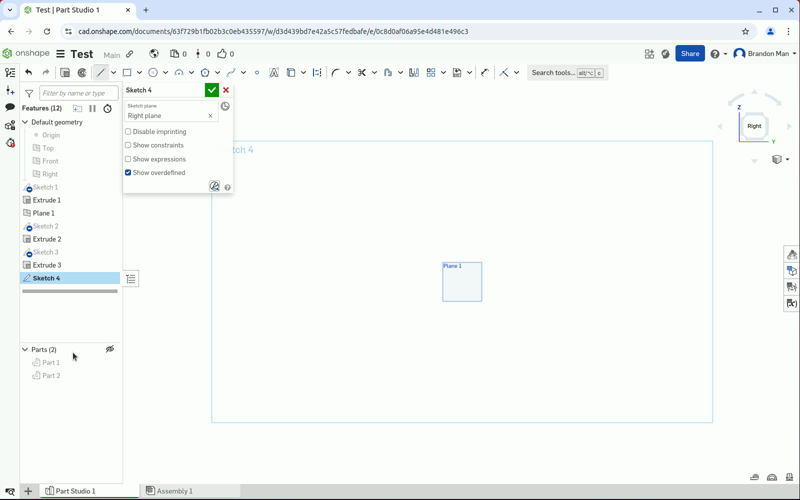
key_down(shift)
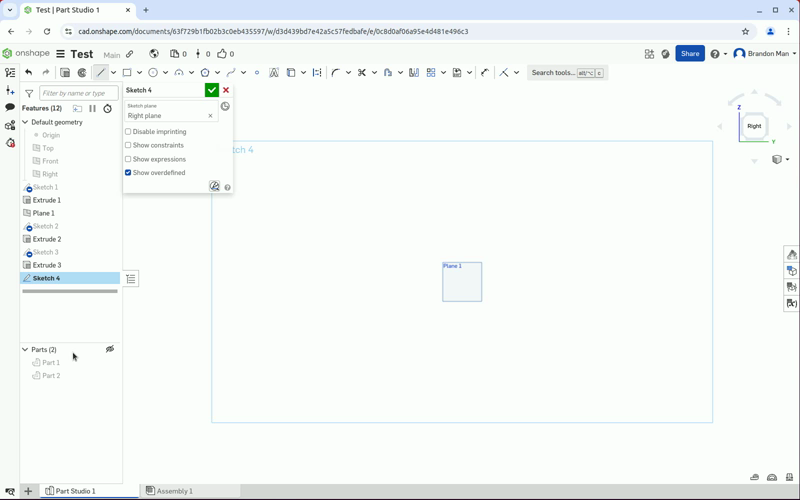
mouse_move(458, 285)
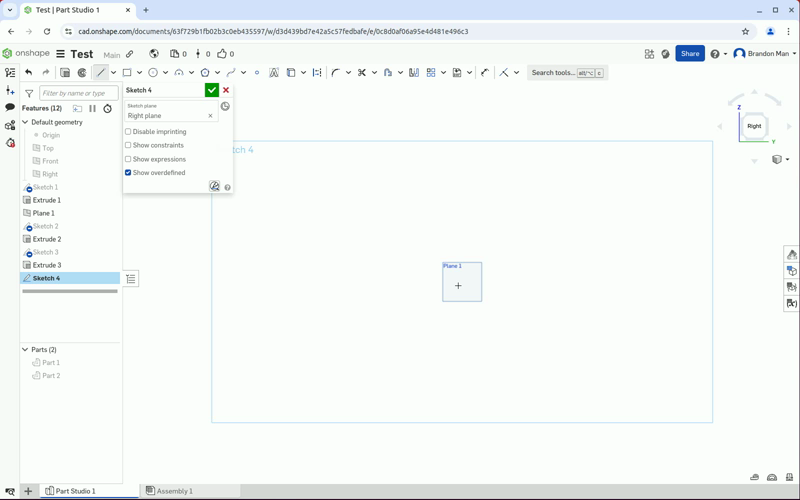
click(458, 285)
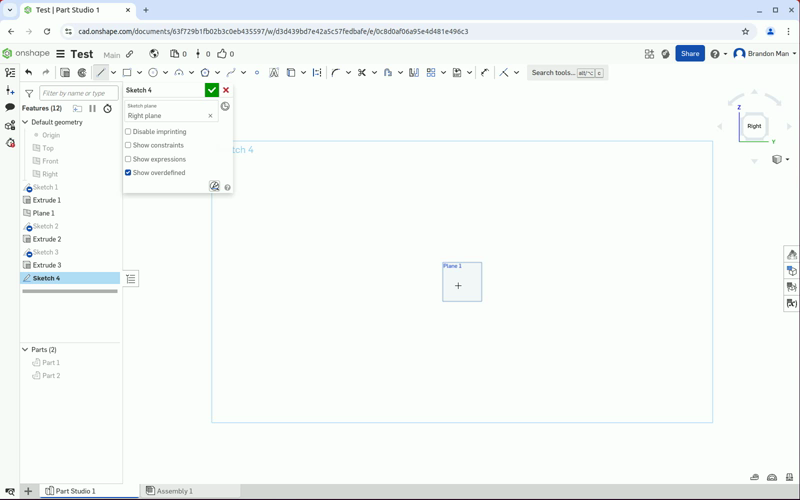
key_up(shift)
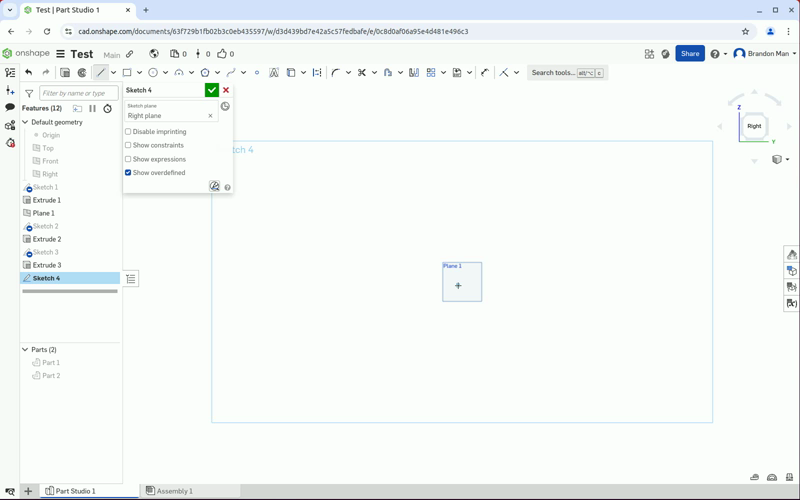
key_down(shift)
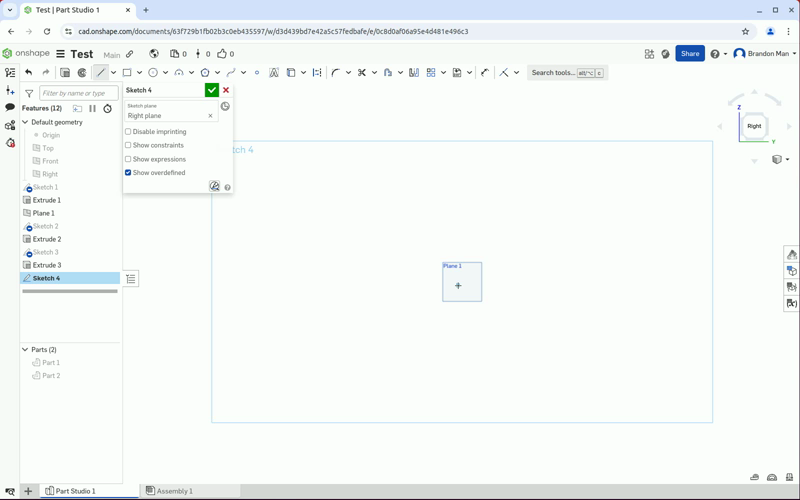
mouse_move(488, 285)
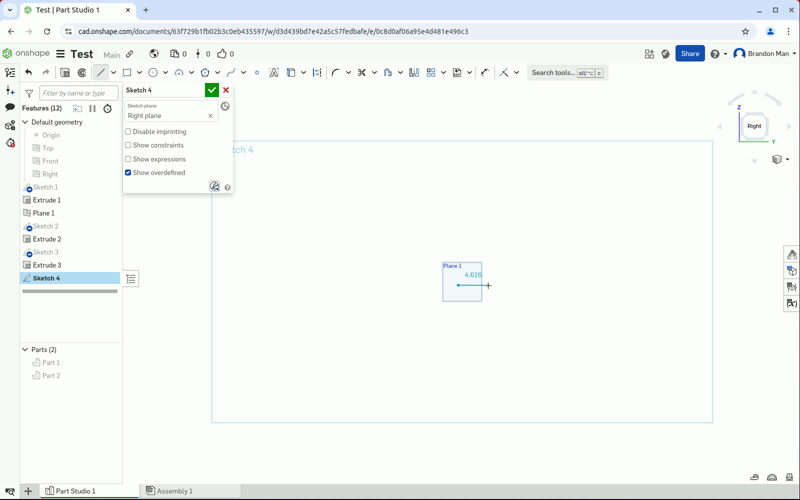
mouse_move(462, 285)
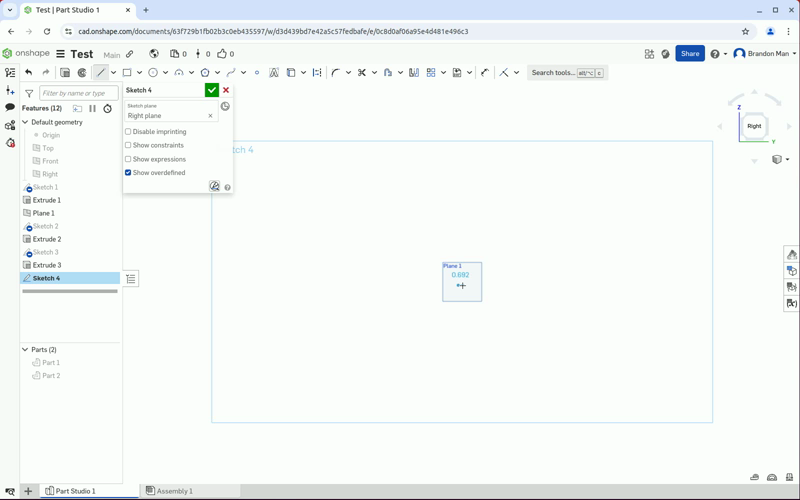
scroll(6)
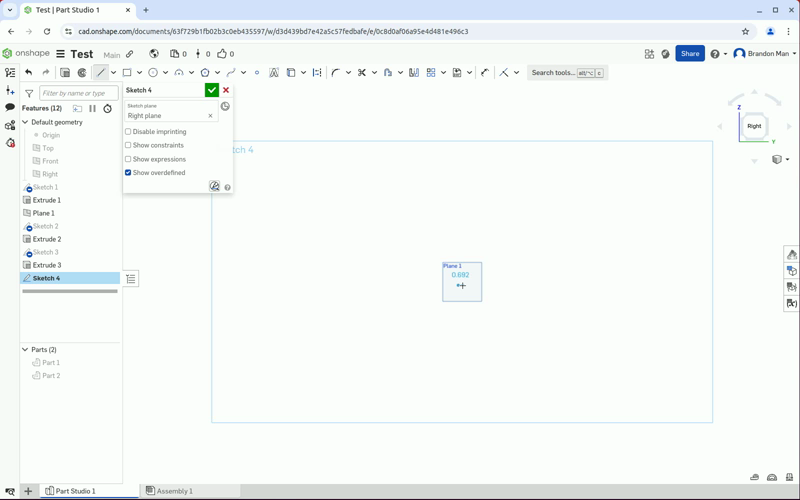
scroll(6)
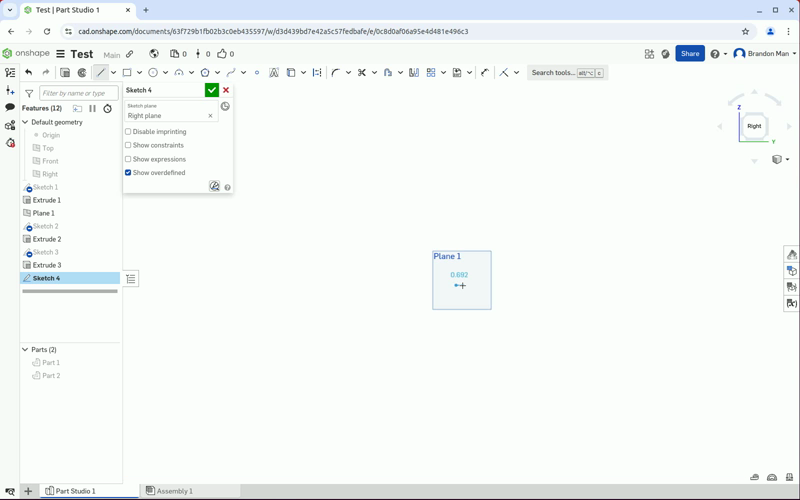
scroll(6)
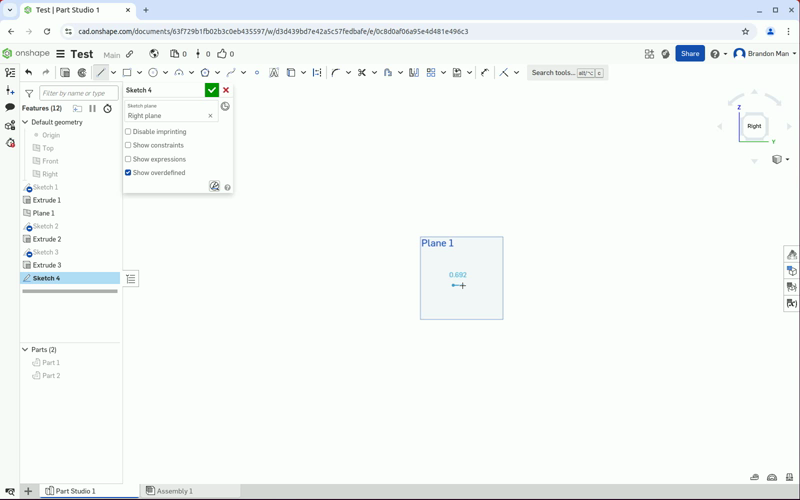
scroll(6)
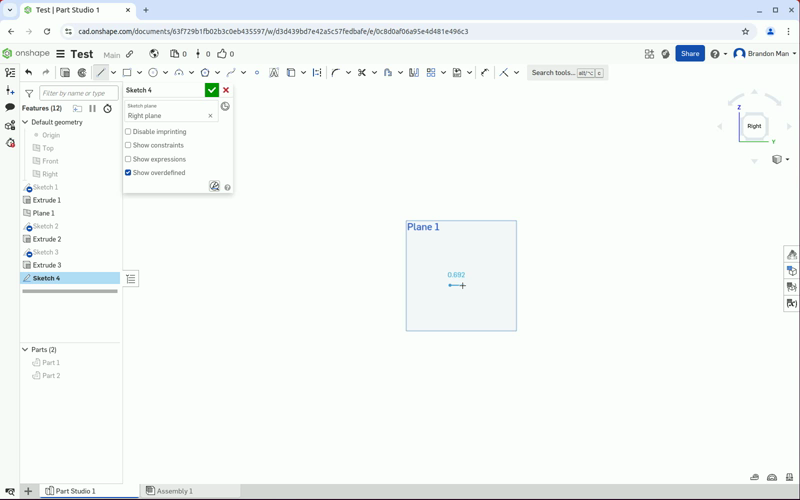
scroll(6)
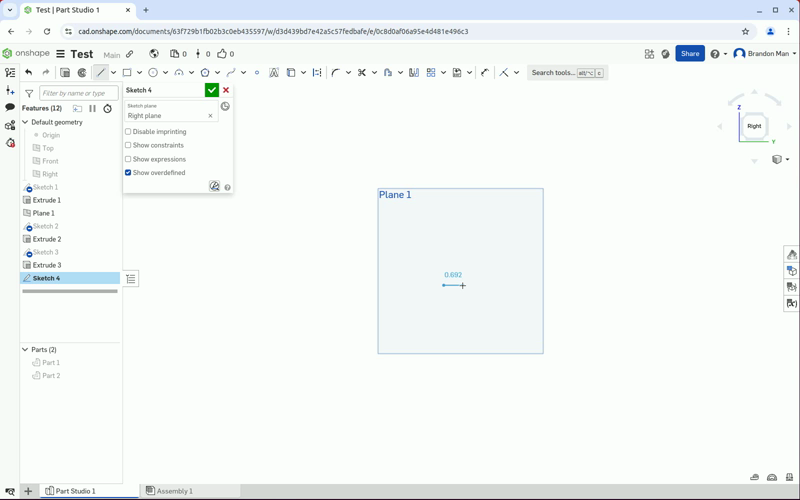
scroll(6)
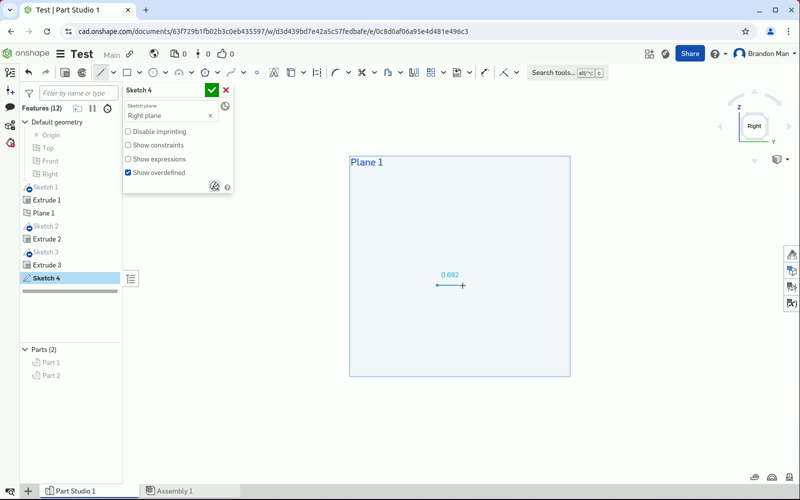
scroll(6)
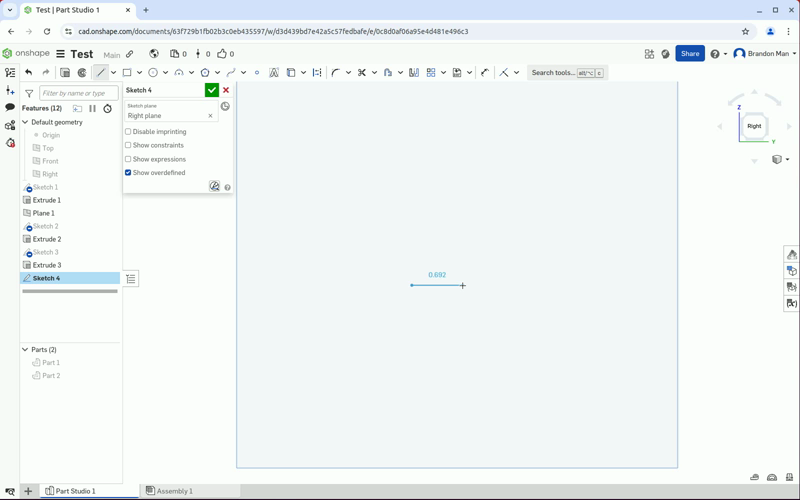
click(462, 285)
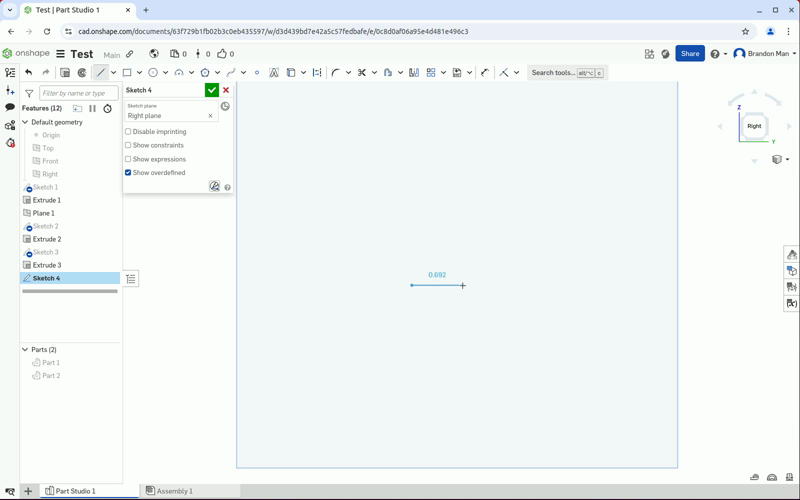
scroll(-6)
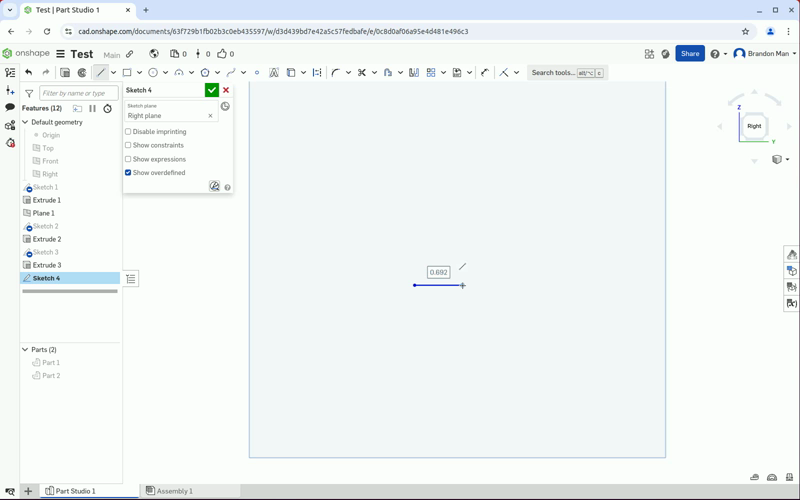
scroll(-6)
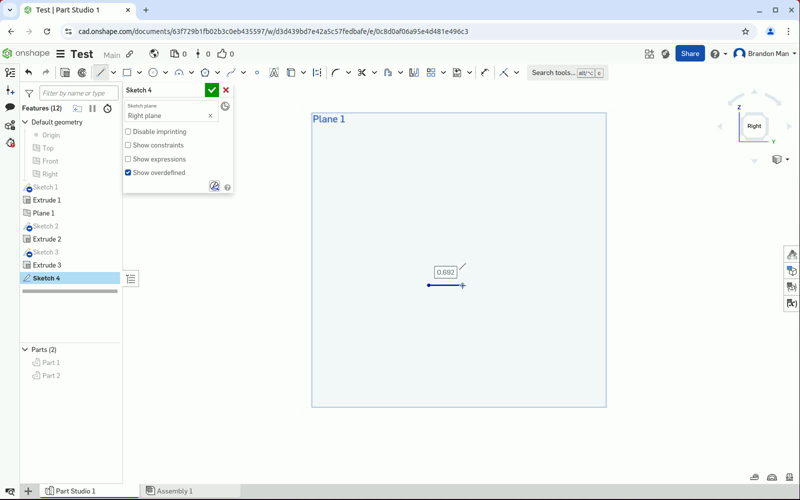
scroll(-6)
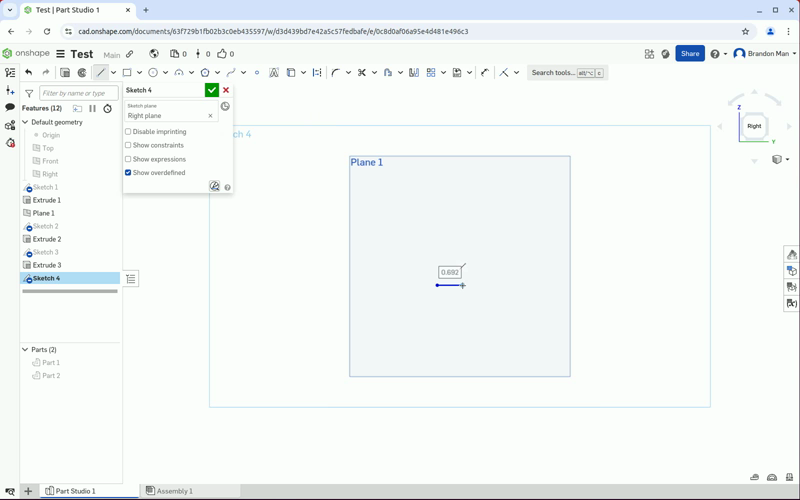
scroll(-6)
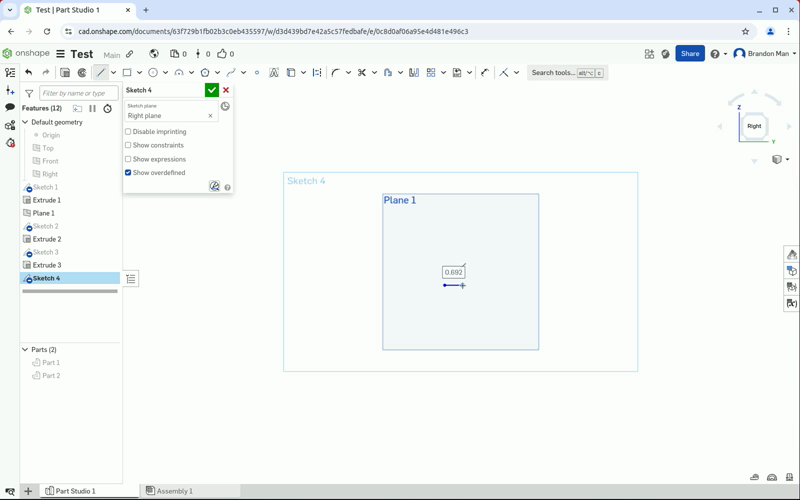
scroll(-6)
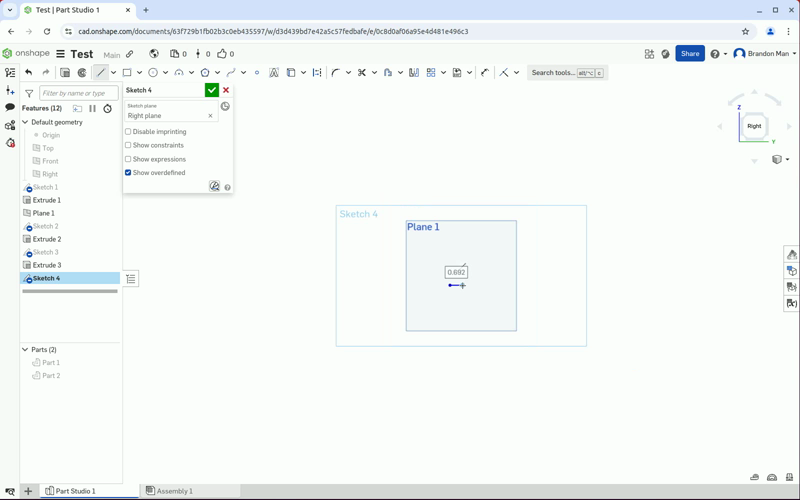
scroll(-6)
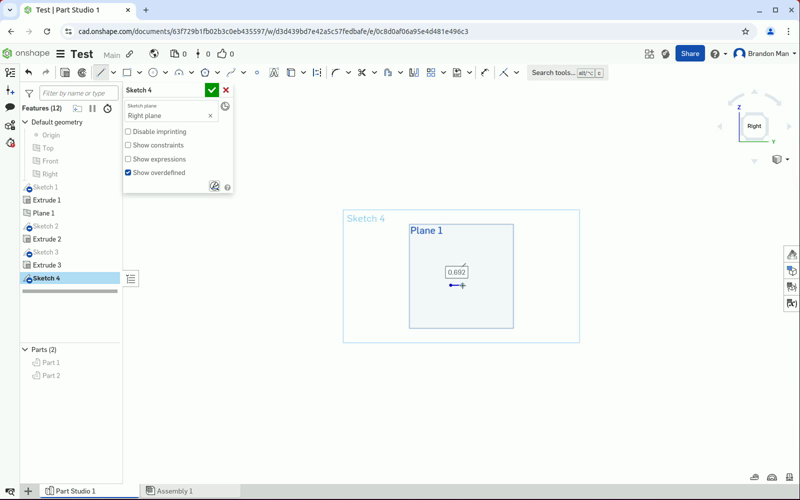
scroll(-6)
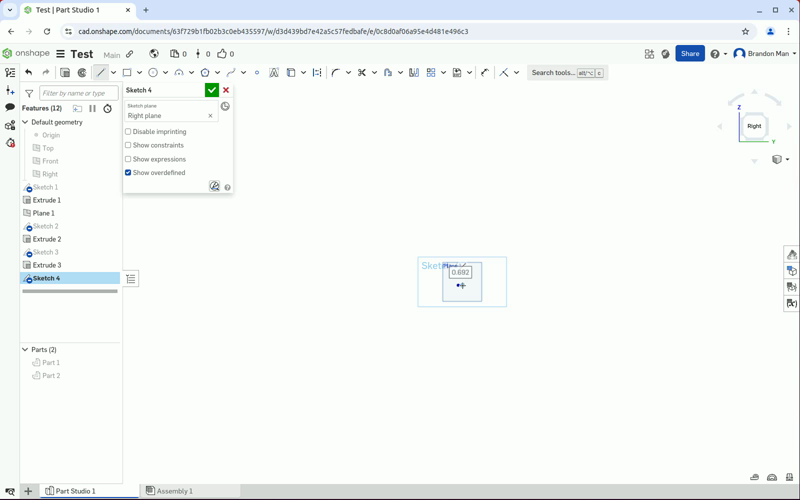
key_up(shift)
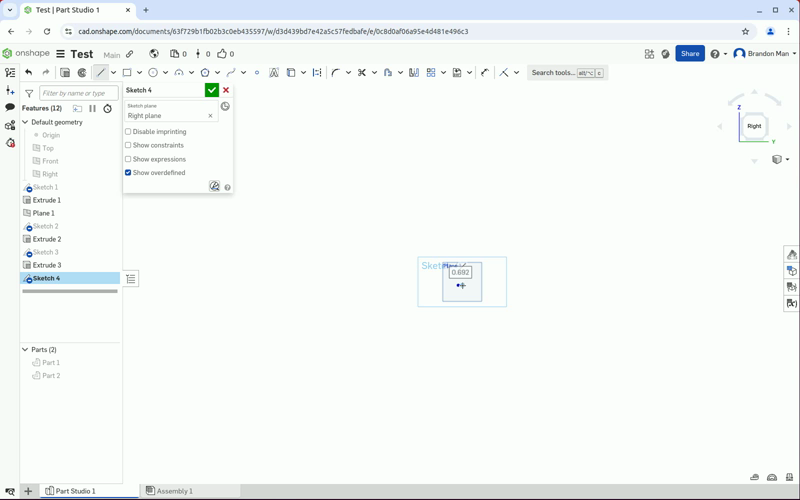
key_down(shift)
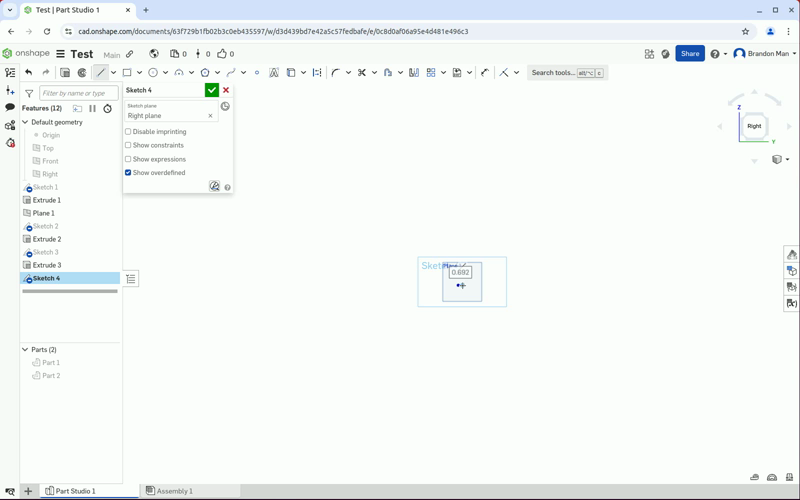
mouse_move(492, 285)
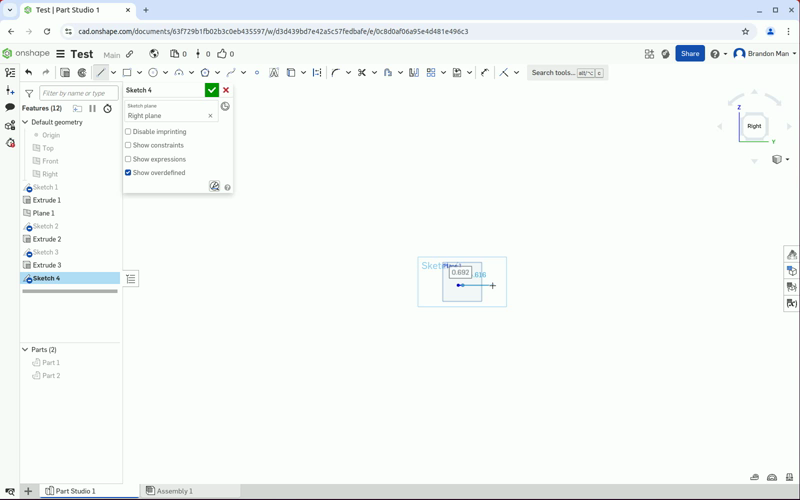
mouse_move(462, 280)
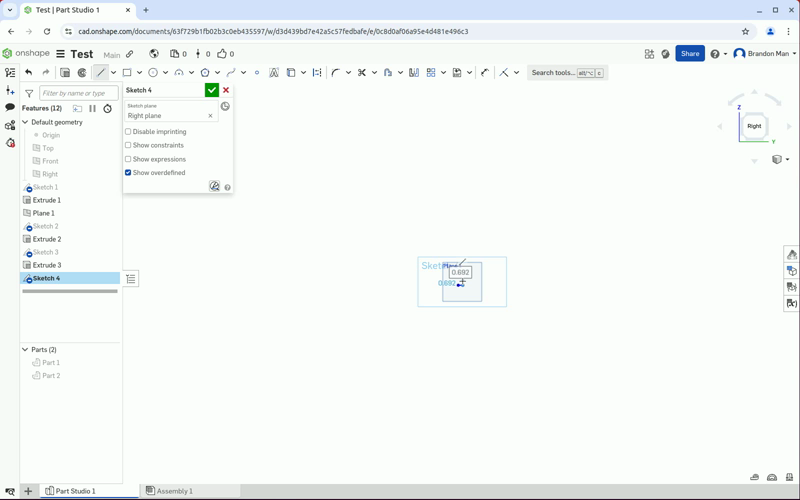
scroll(6)
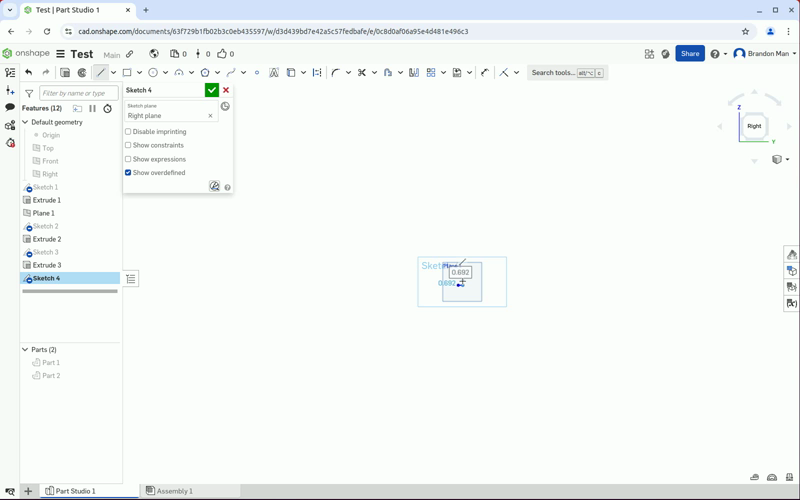
scroll(6)
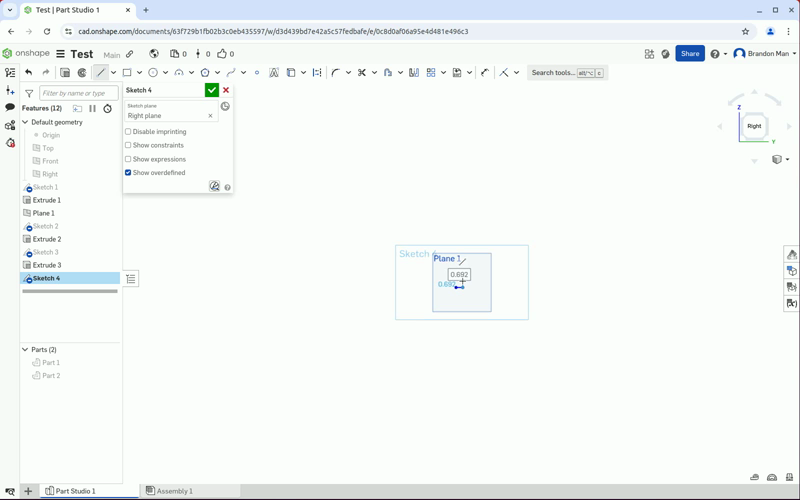
scroll(6)
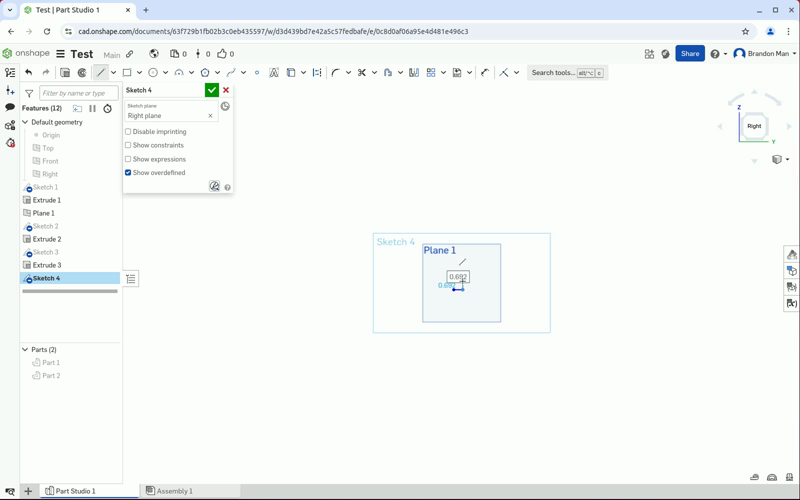
scroll(6)
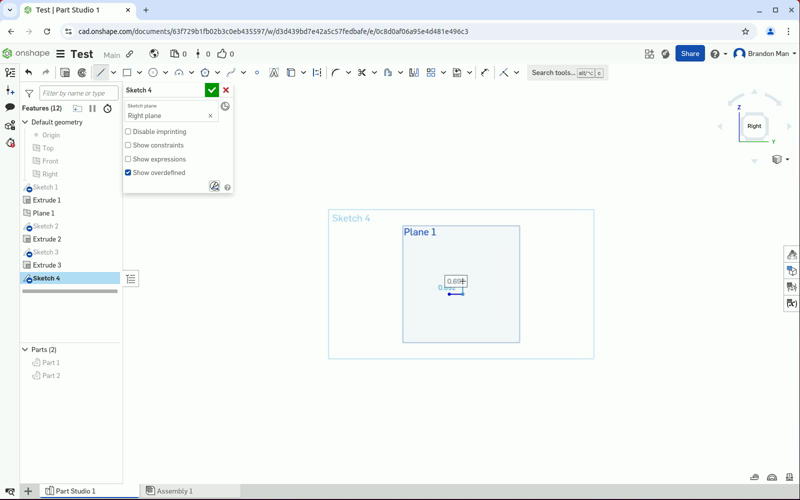
scroll(6)
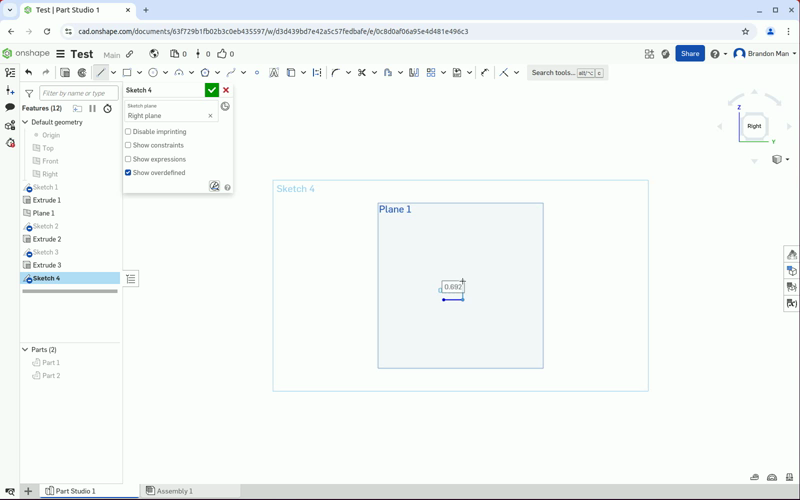
scroll(6)
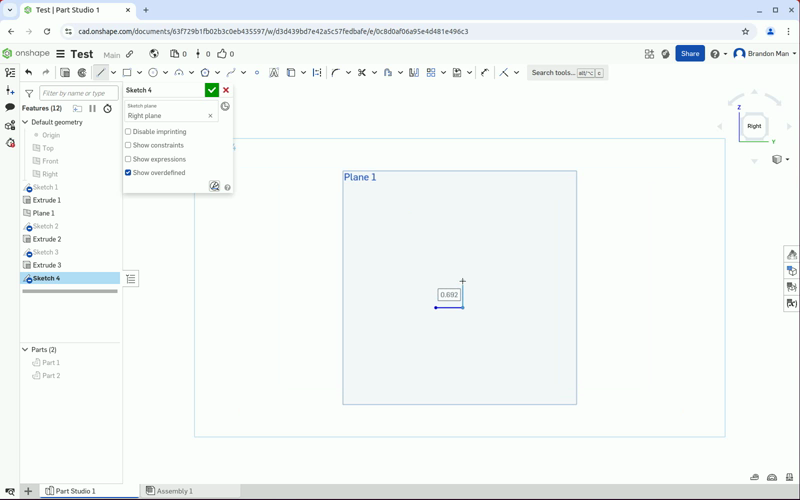
scroll(6)
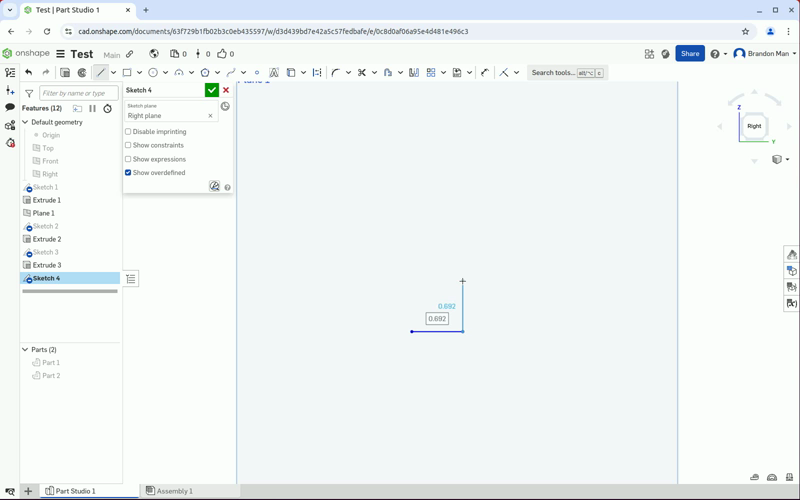
click(462, 280)
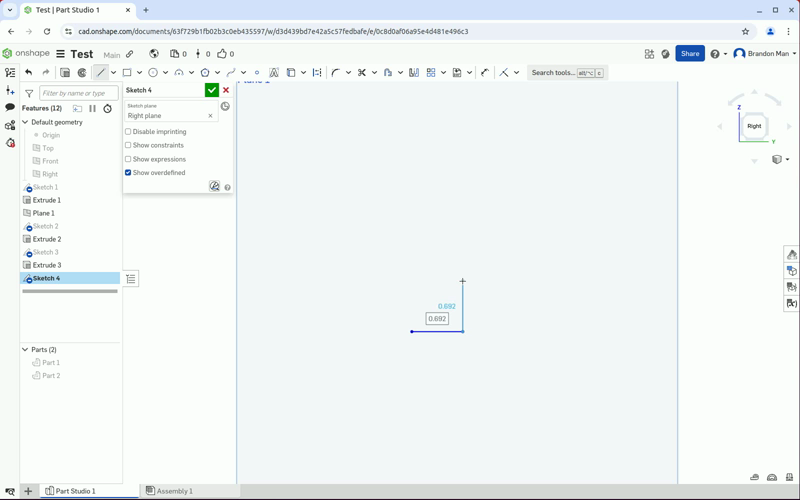
scroll(-6)
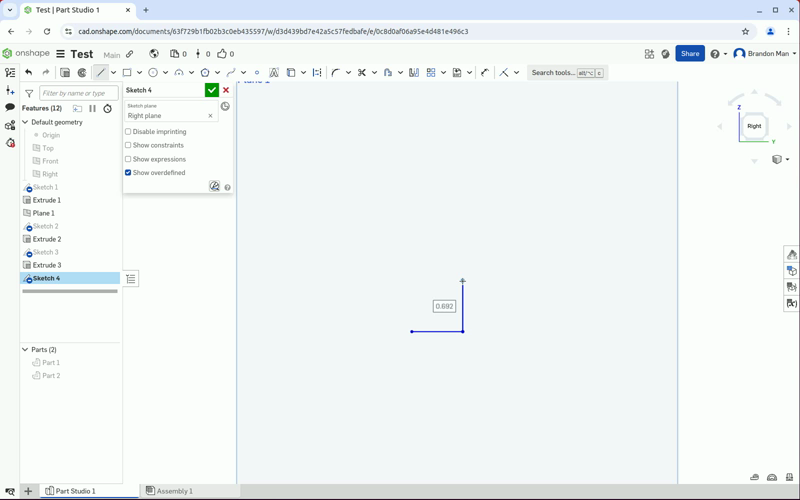
scroll(-6)
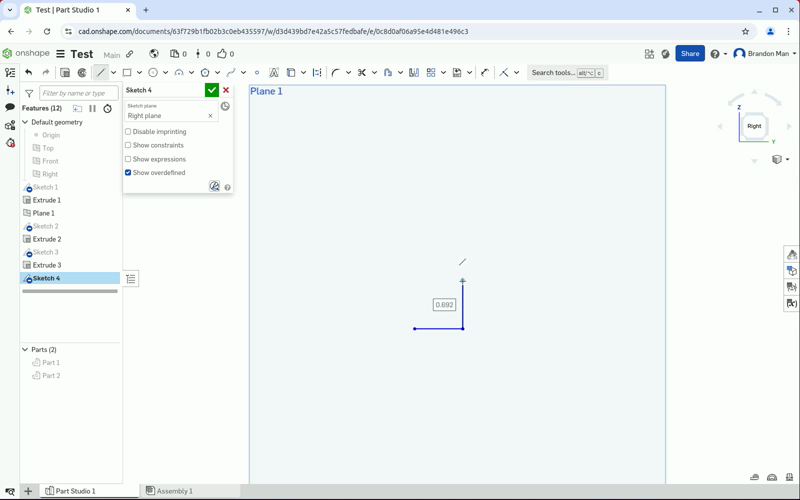
scroll(-6)
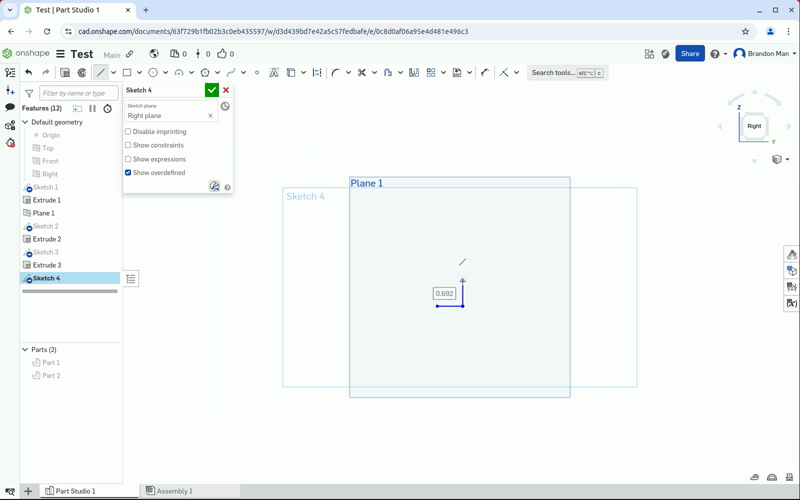
scroll(-6)
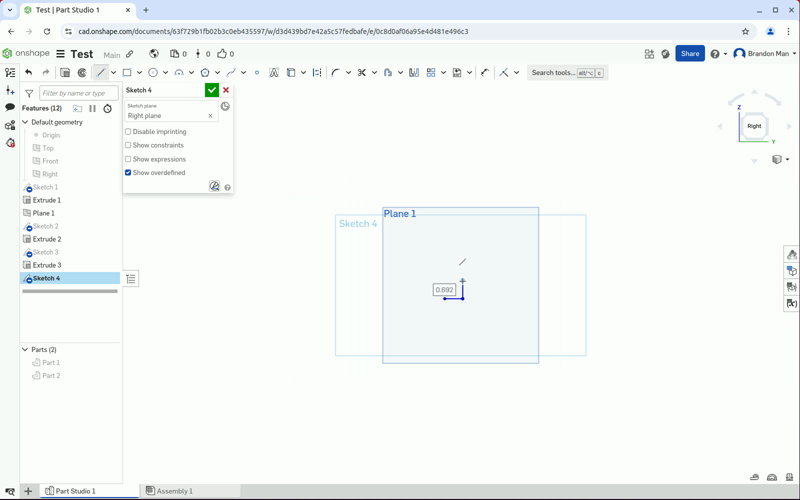
scroll(-6)
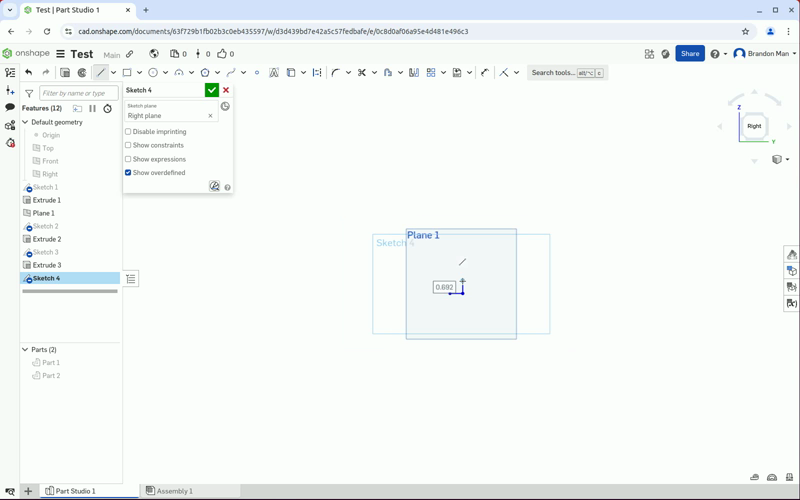
scroll(-6)
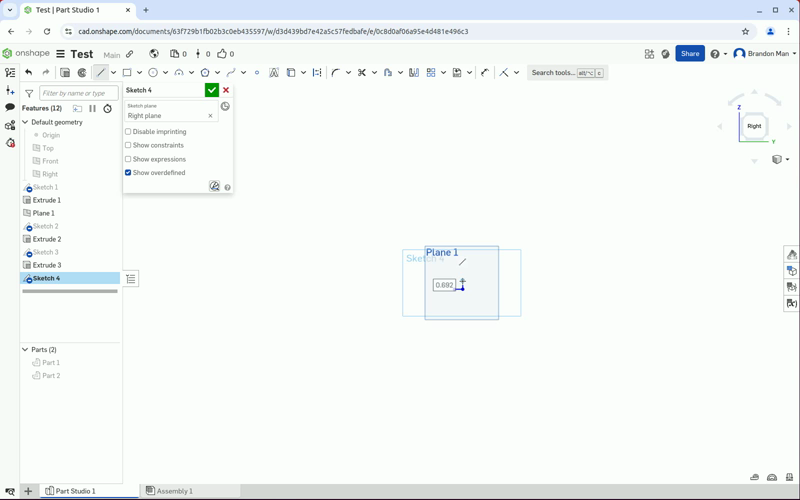
scroll(-6)
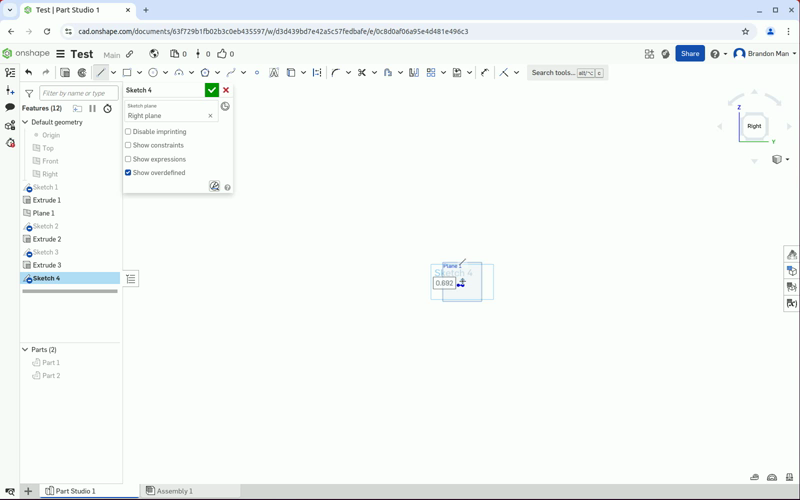
key_up(shift)
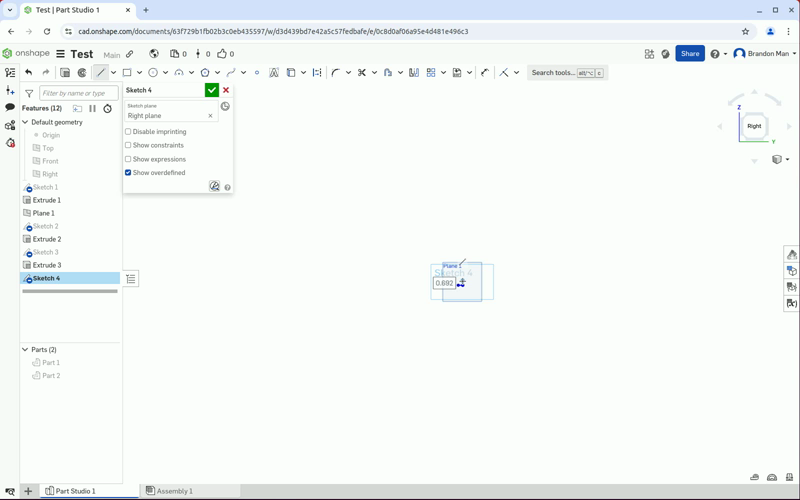
key_down(shift)
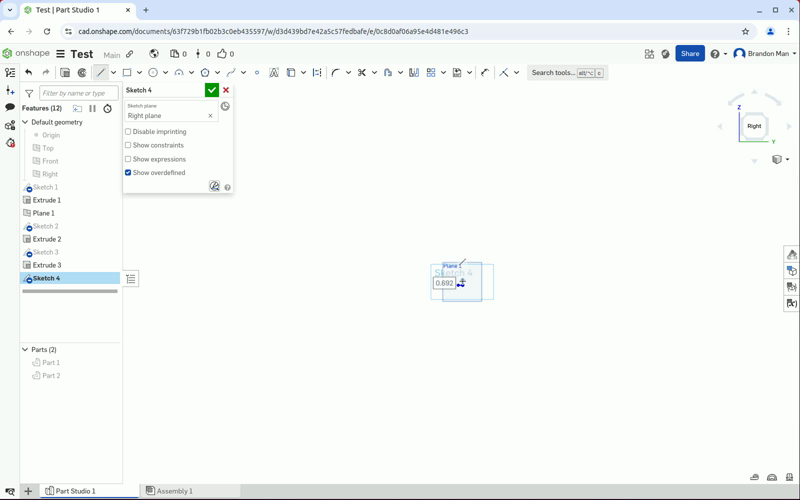
mouse_move(492, 280)
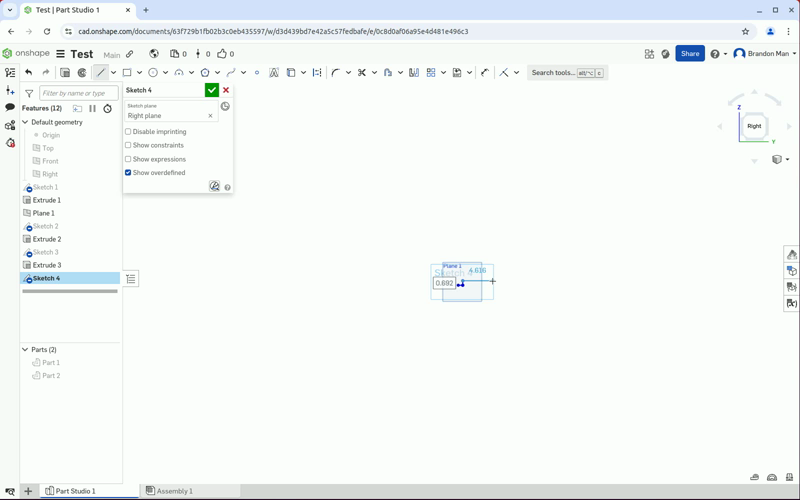
mouse_move(458, 280)
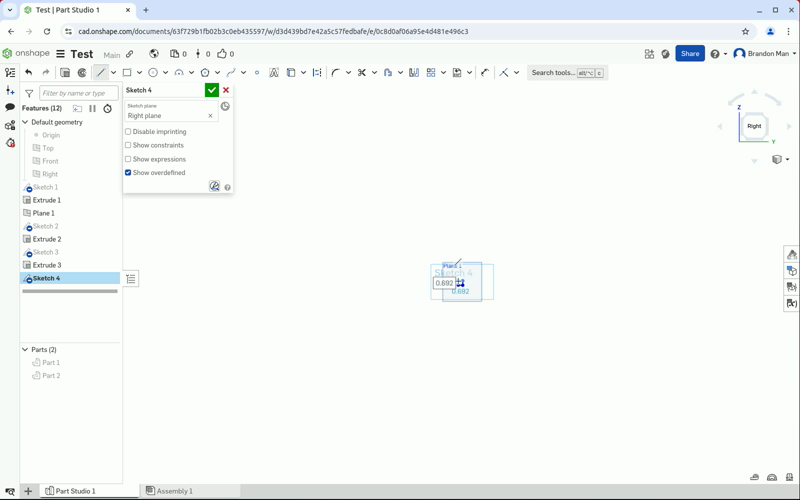
scroll(6)
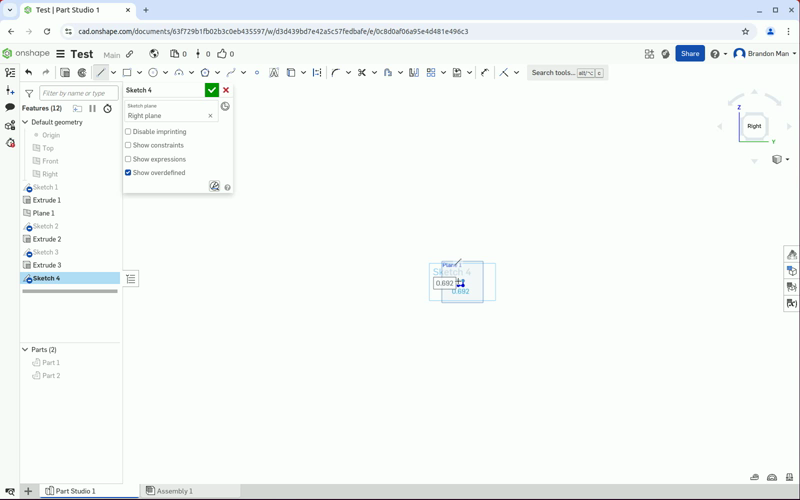
scroll(6)
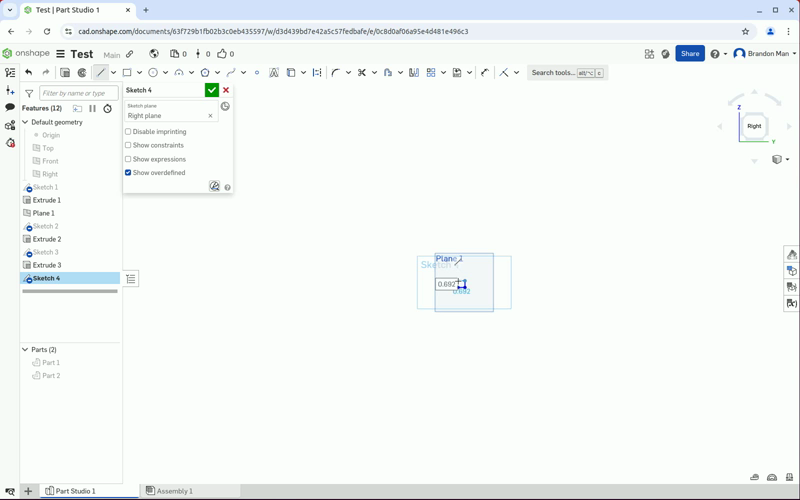
scroll(6)
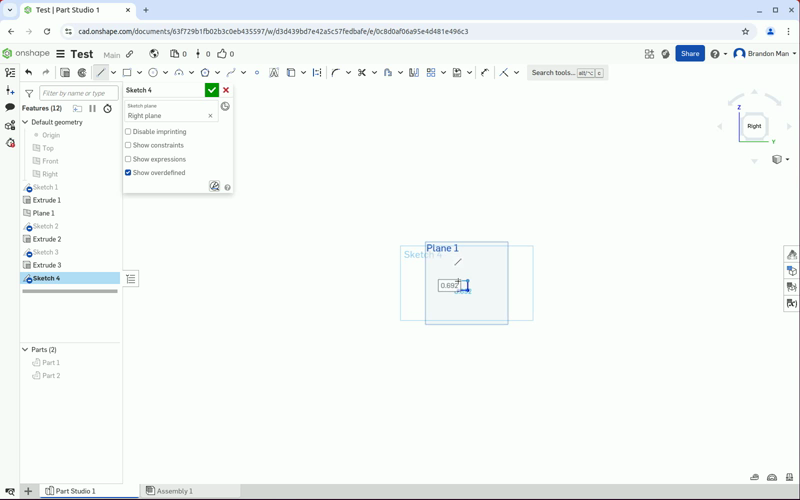
scroll(6)
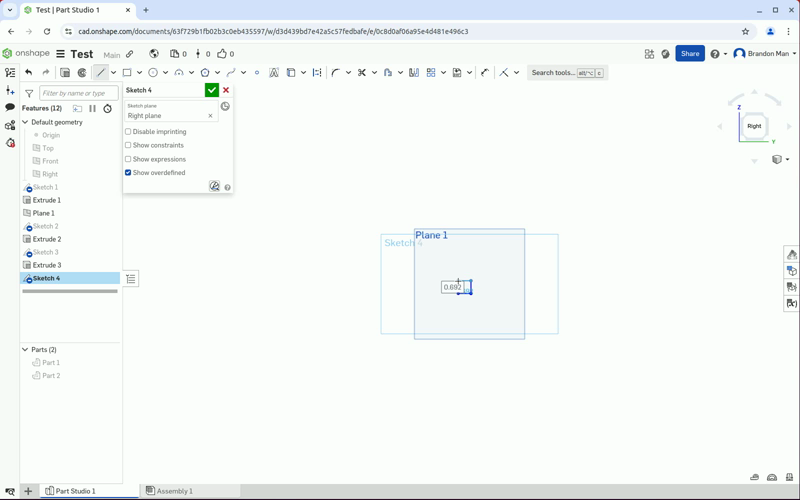
scroll(6)
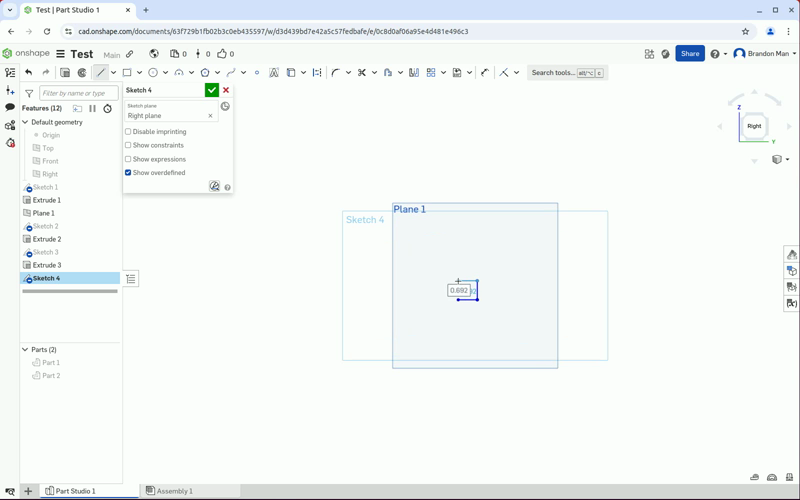
scroll(6)
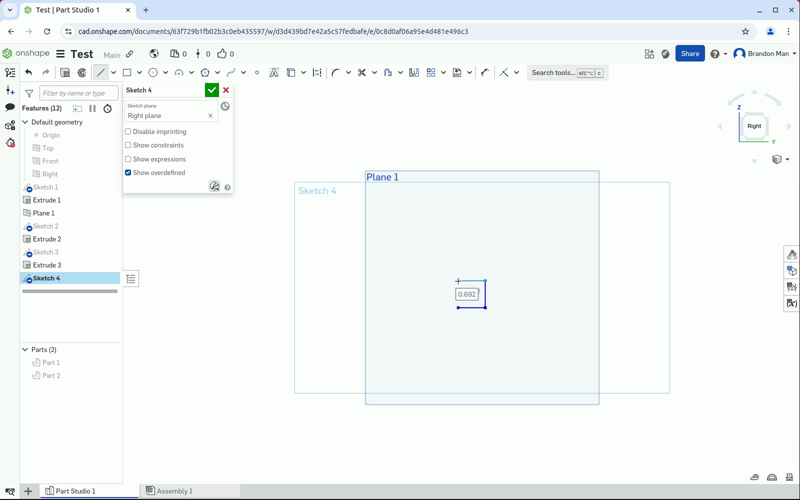
scroll(6)
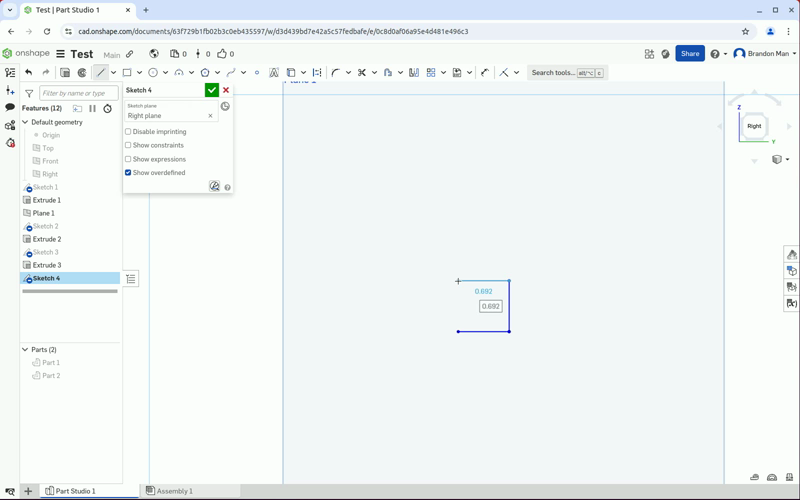
click(458, 280)
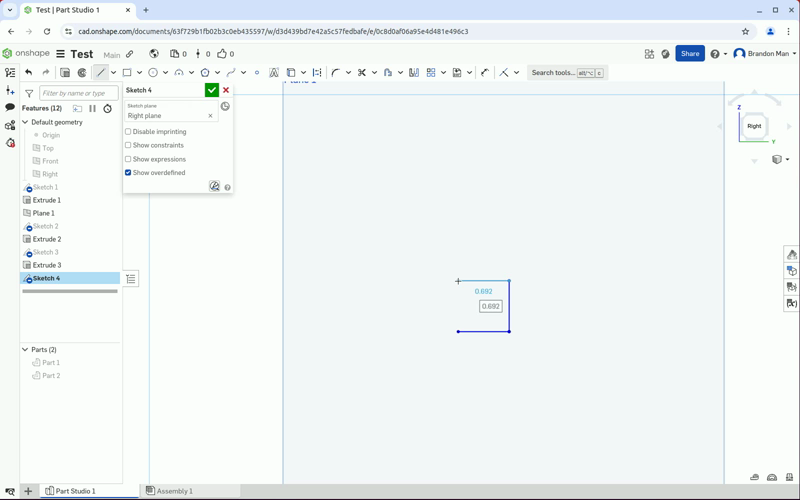
scroll(-6)
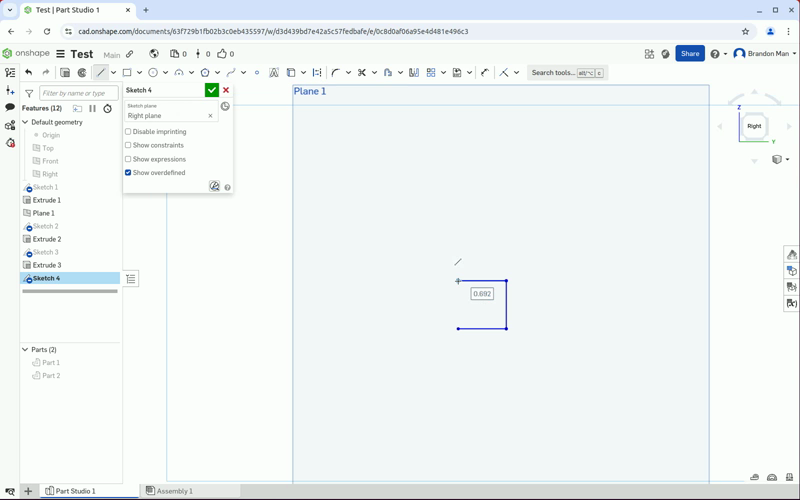
scroll(-6)
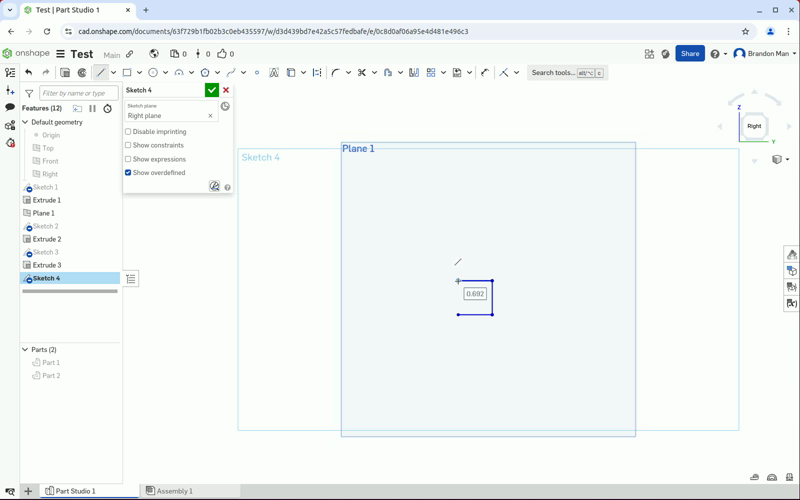
scroll(-6)
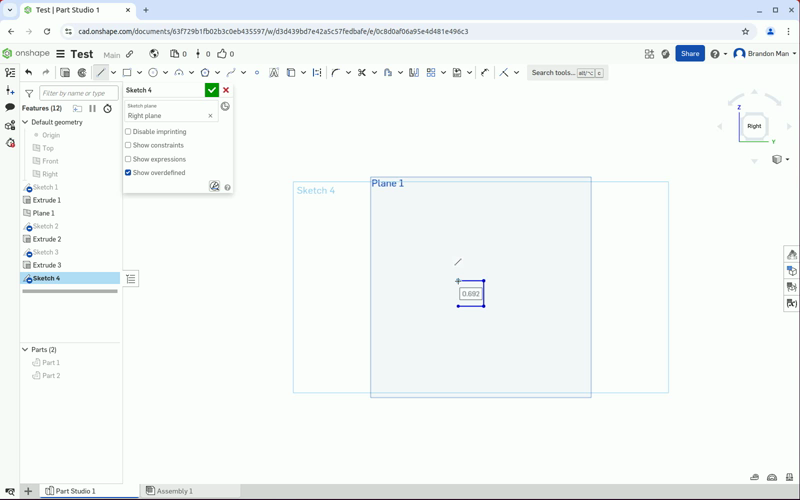
scroll(-6)
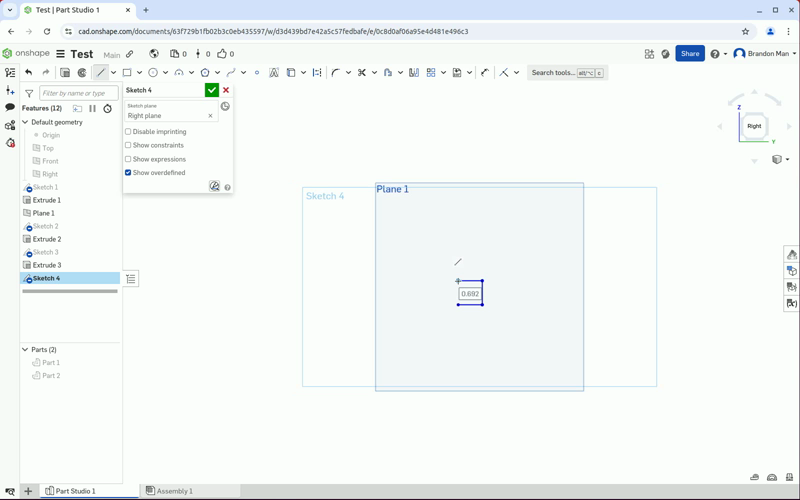
scroll(-6)
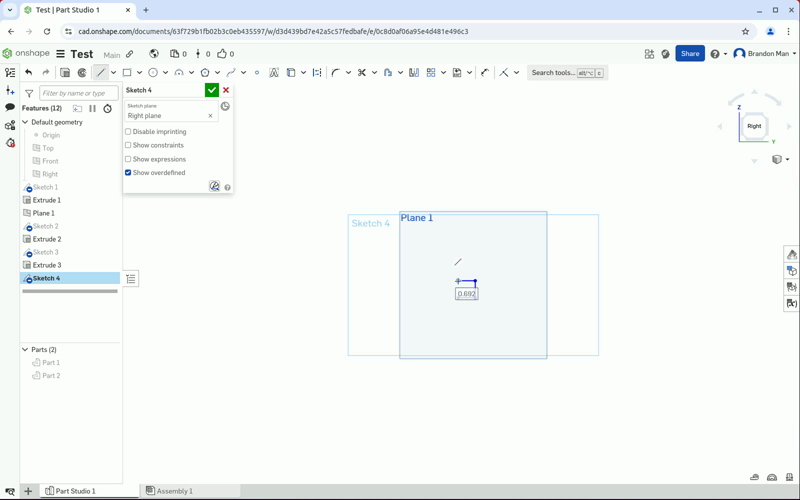
scroll(-6)
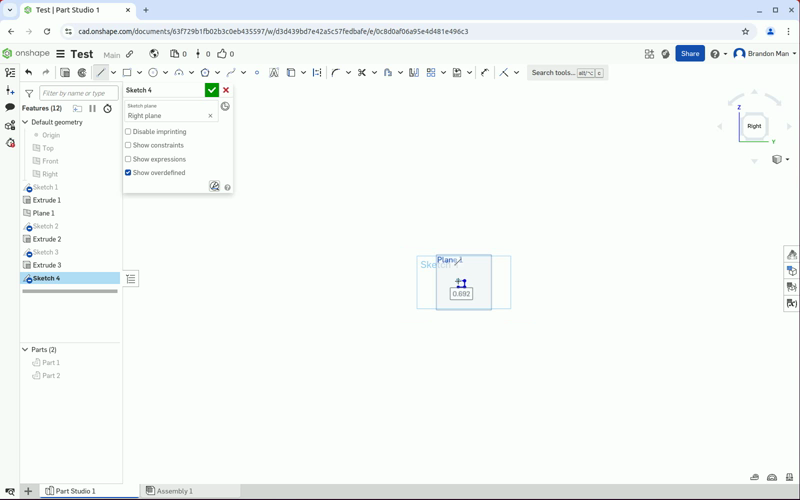
scroll(-6)
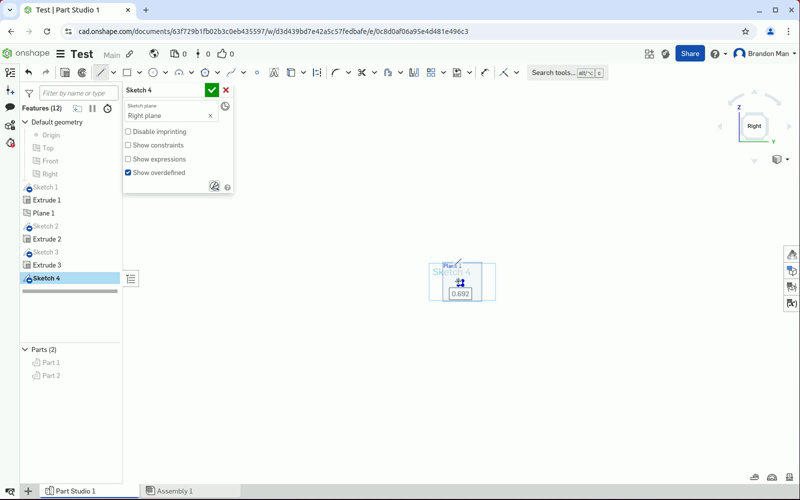
key_up(shift)
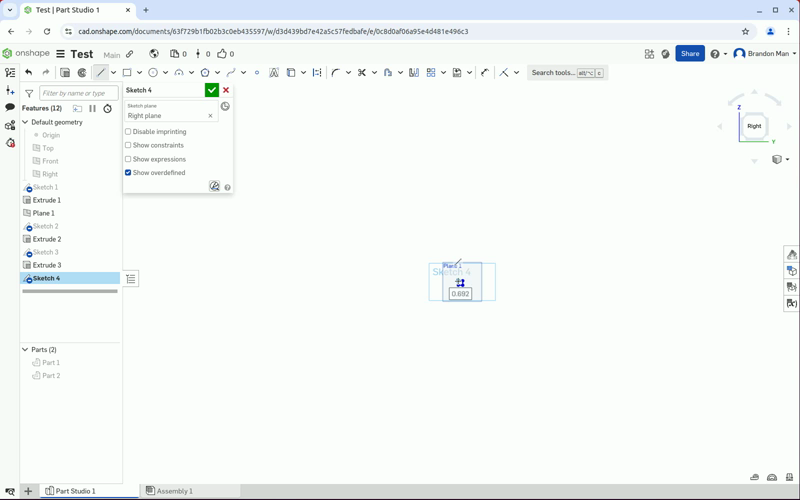
mouse_move(488, 280)
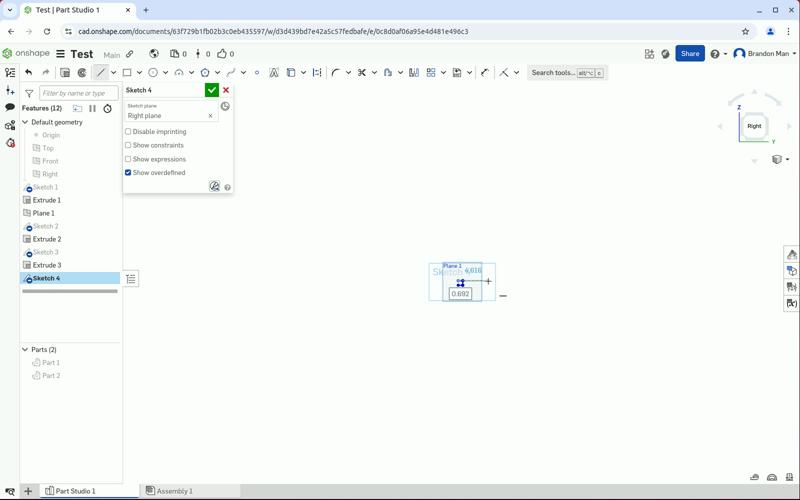
key_down(shift)
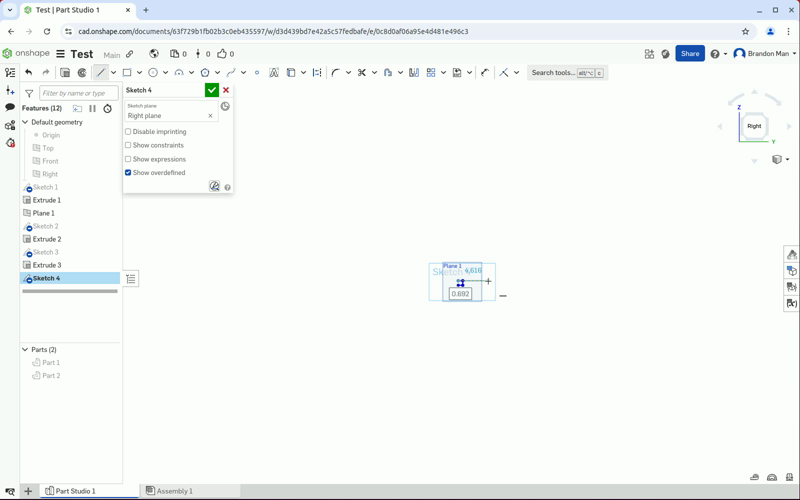
mouse_move(458, 285)
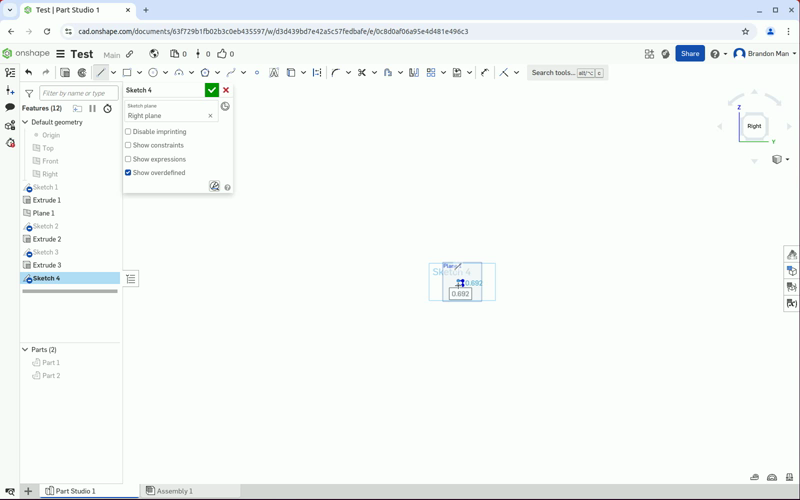
scroll(6)
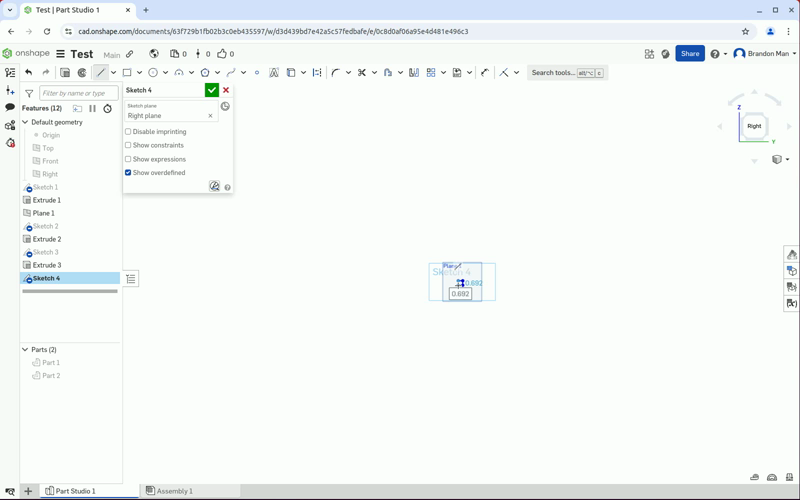
scroll(6)
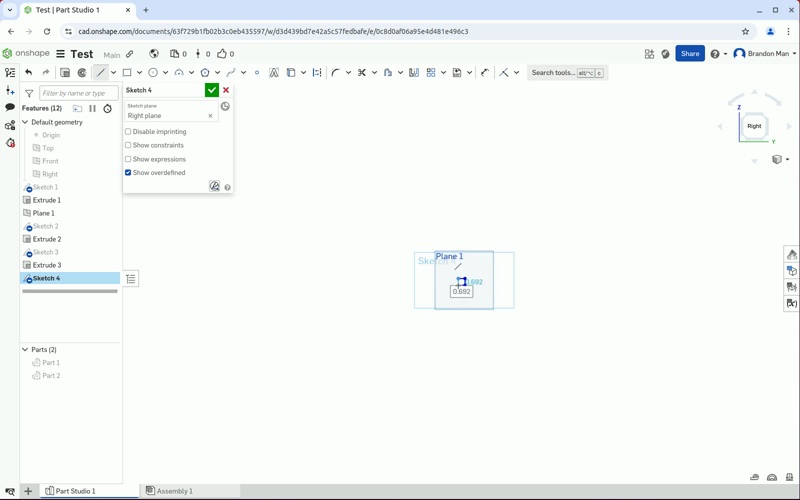
scroll(6)
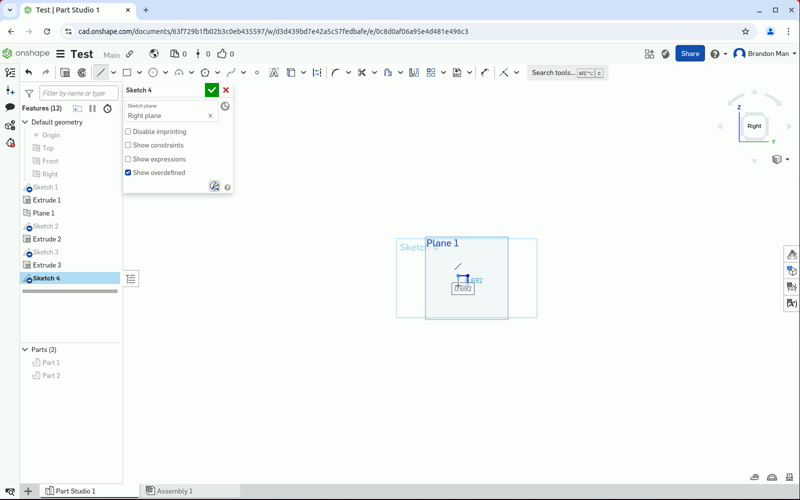
scroll(6)
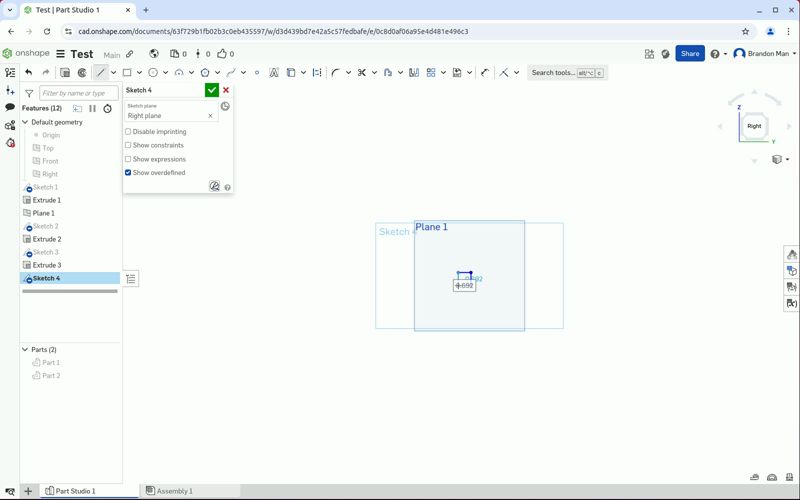
scroll(6)
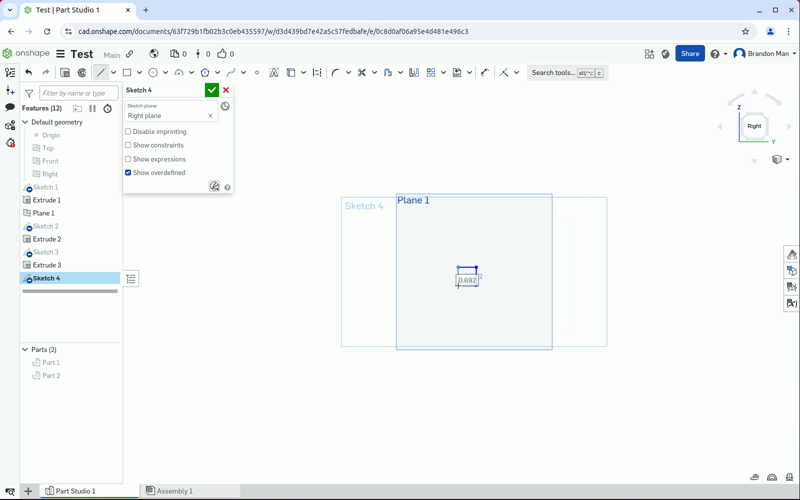
scroll(6)
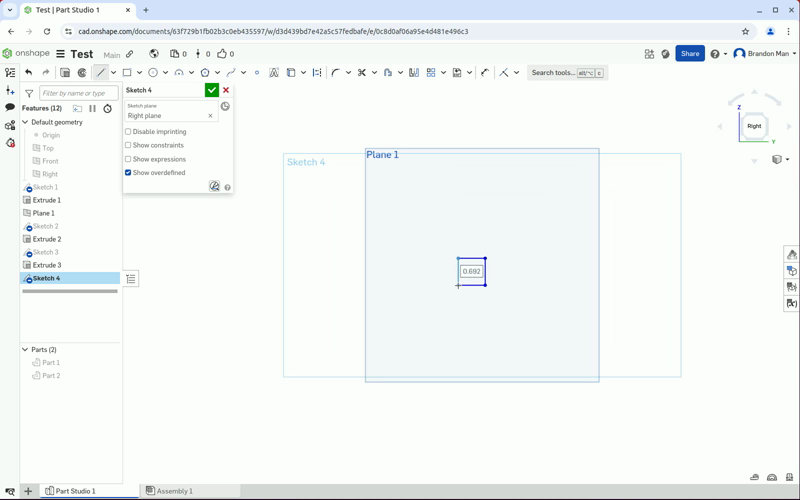
scroll(6)
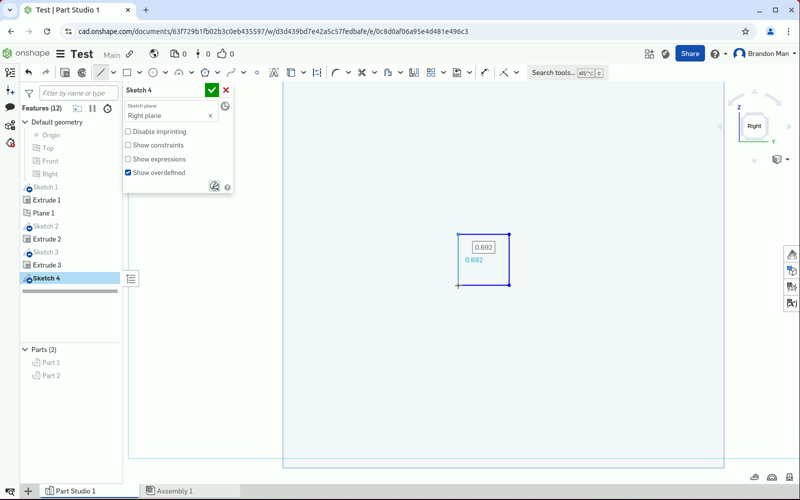
key_up(shift)
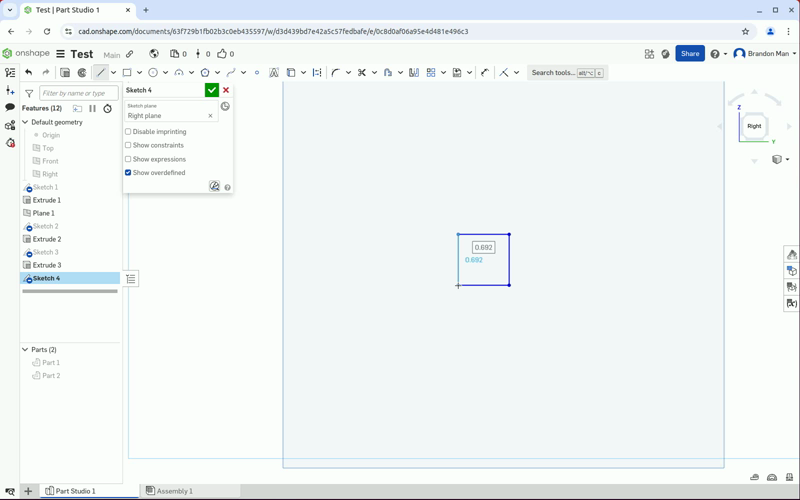
click(458, 285)
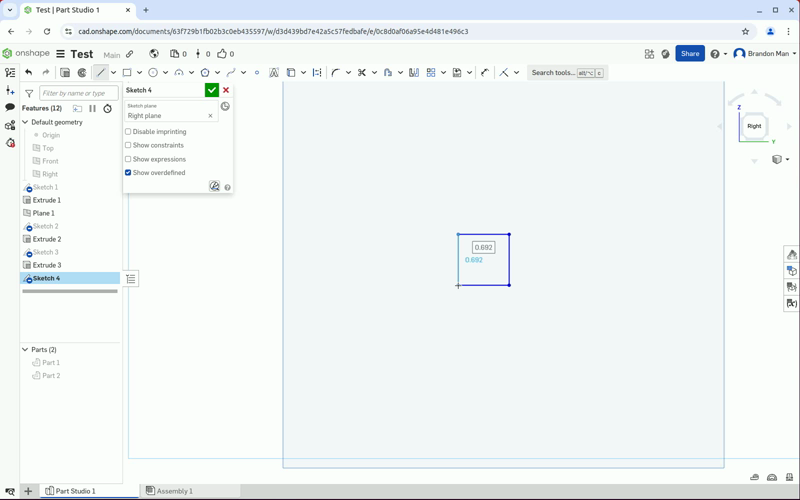
scroll(-6)
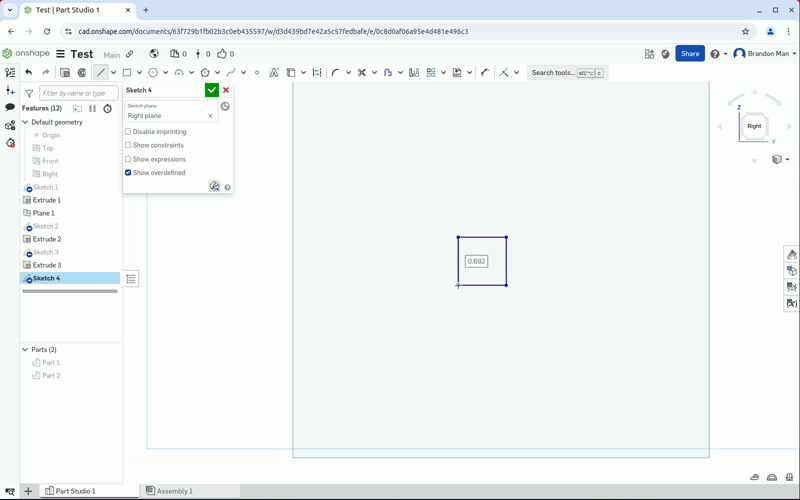
scroll(-6)
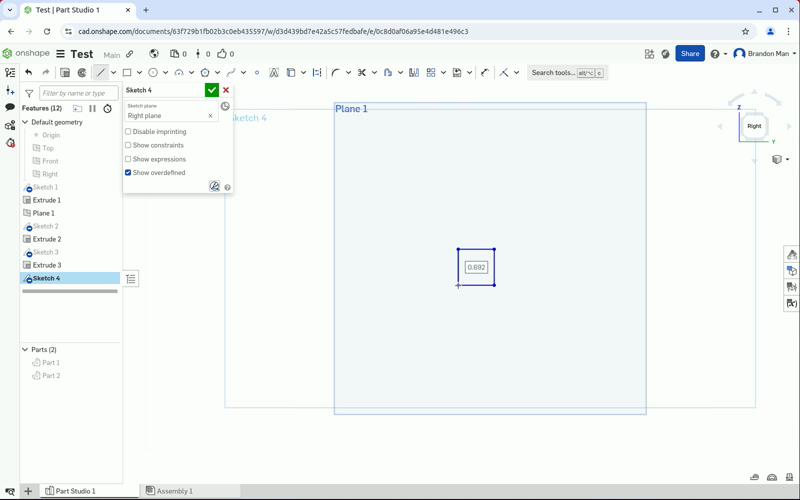
scroll(-6)
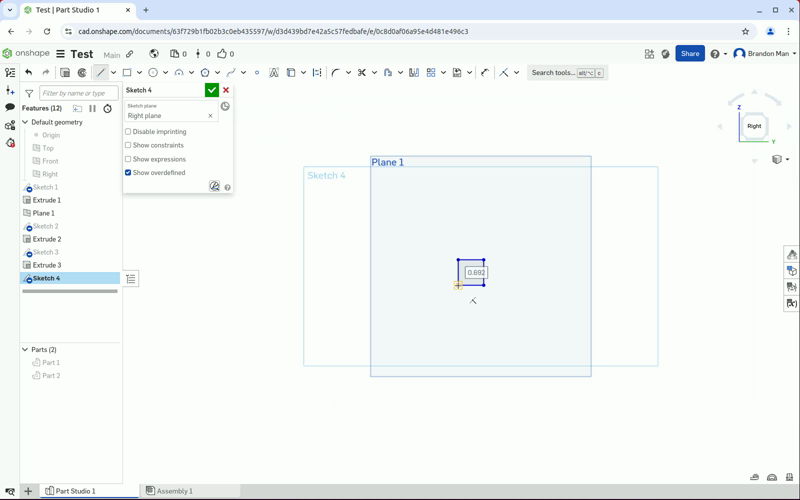
scroll(-6)
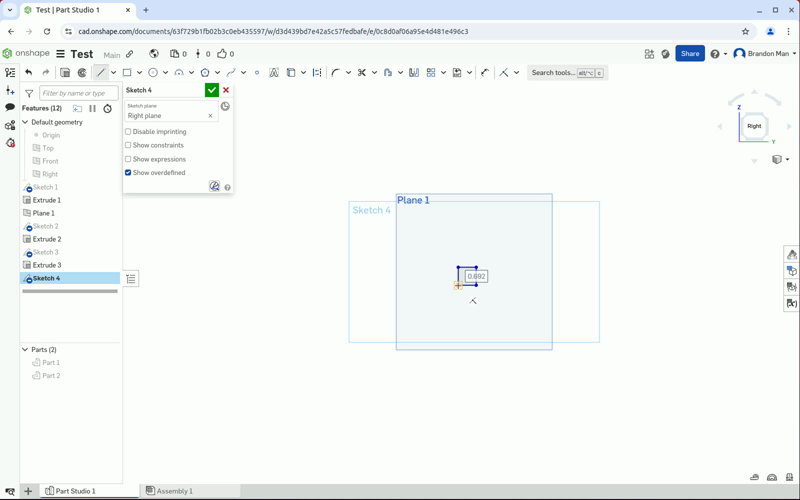
scroll(-6)
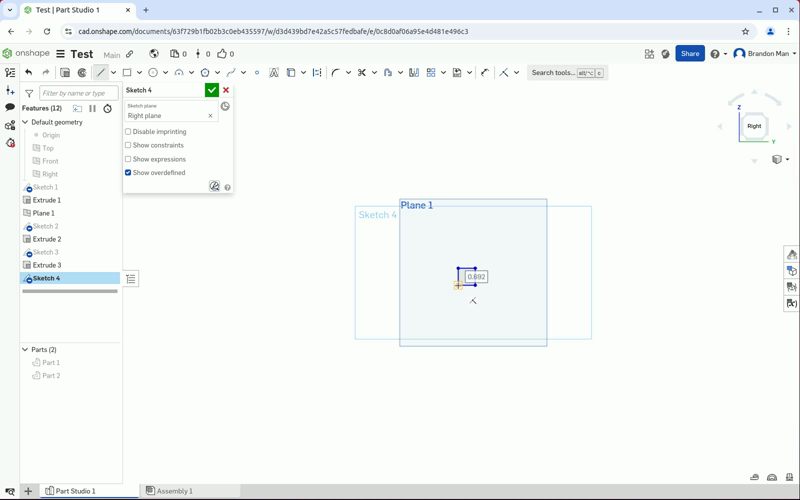
scroll(-6)
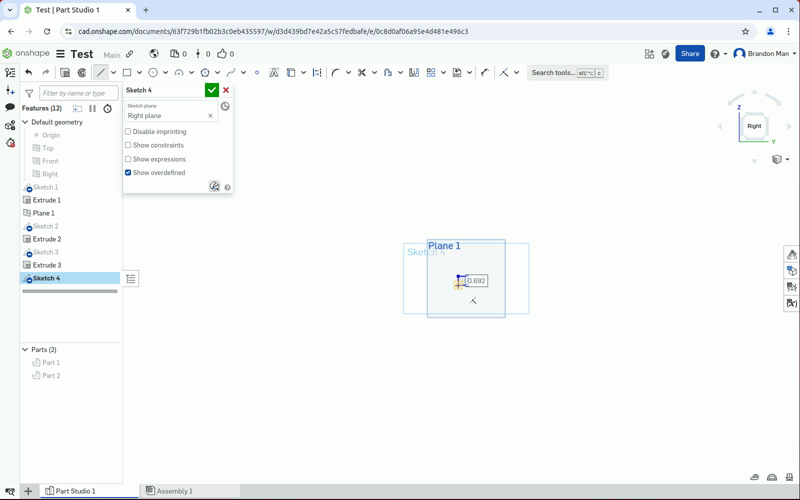
scroll(-6)
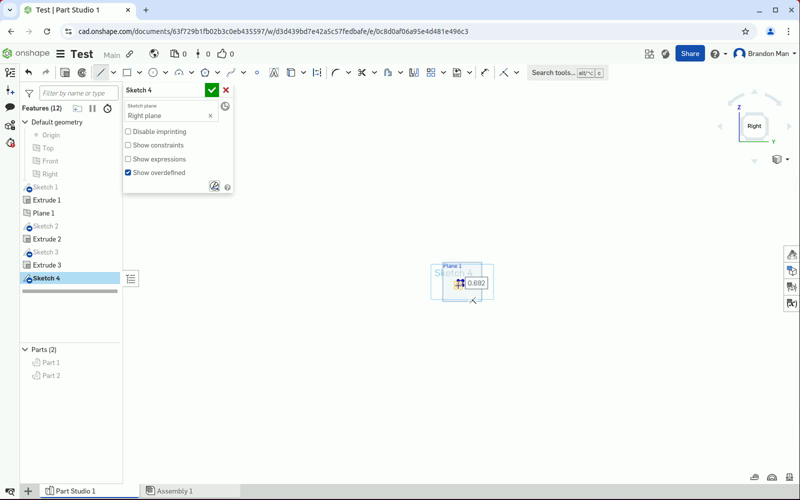
key(esc)
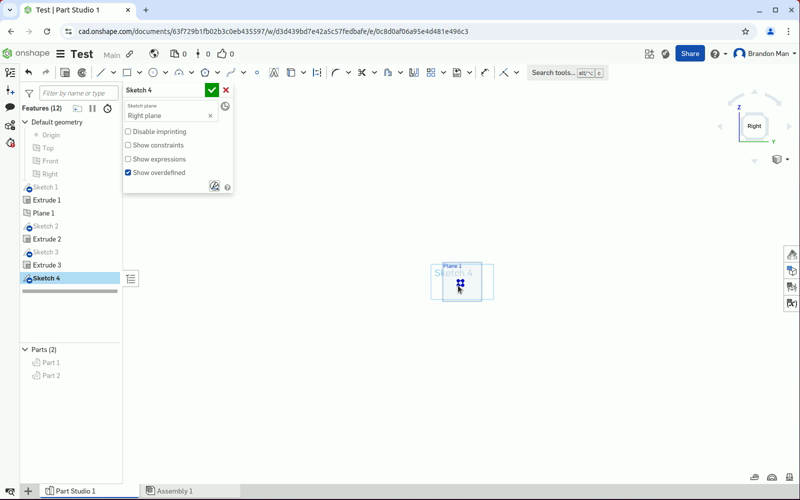
key(l)
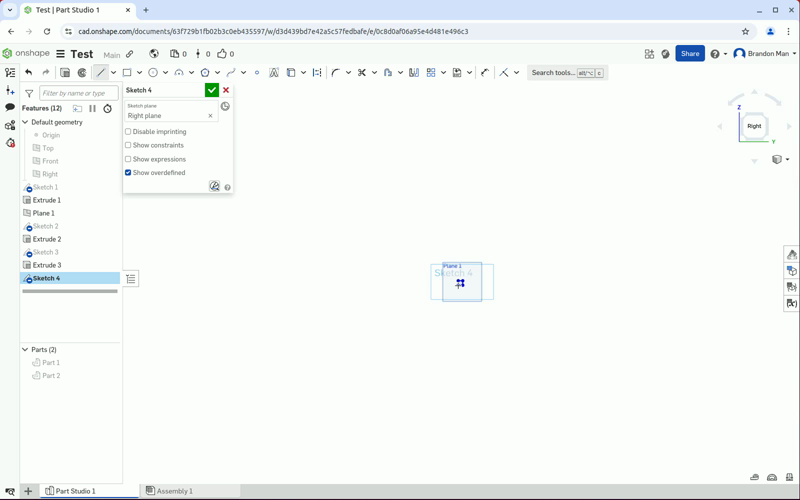
key_down(shift)
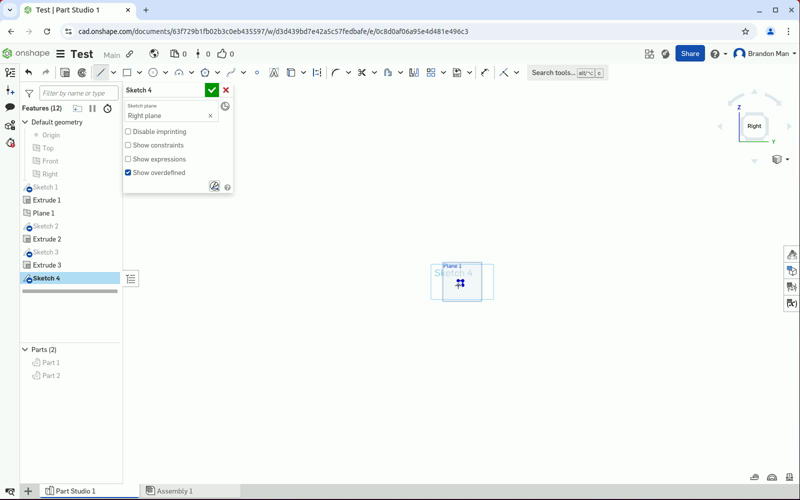
mouse_move(458, 285)
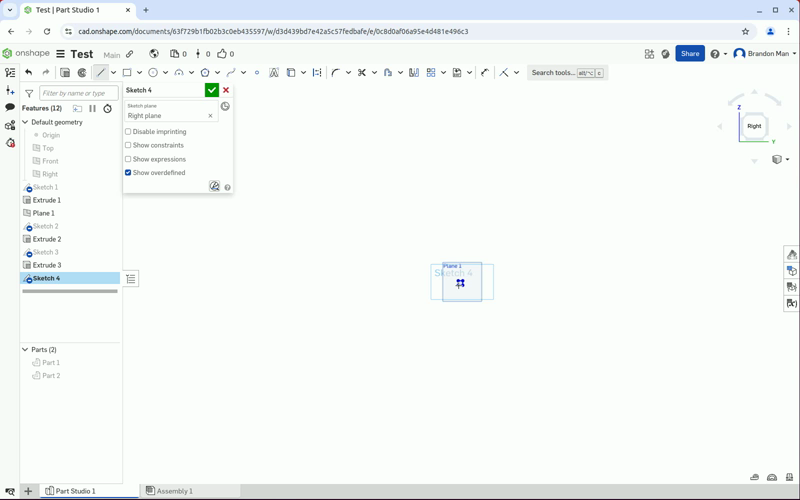
scroll(6)
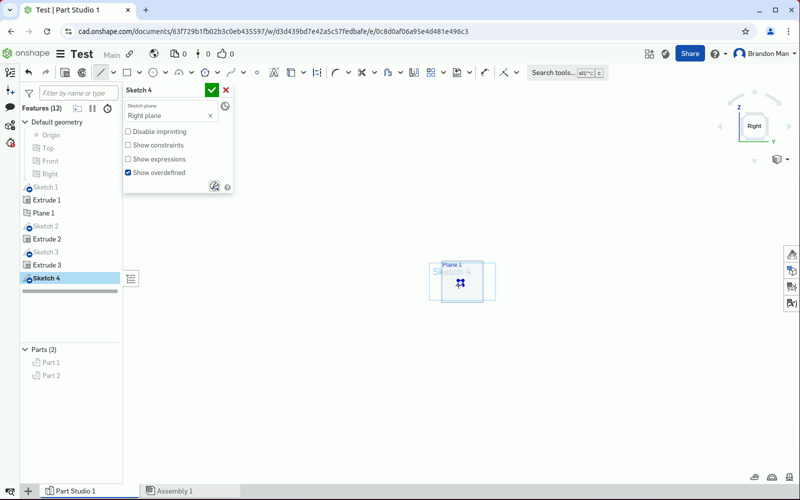
scroll(6)
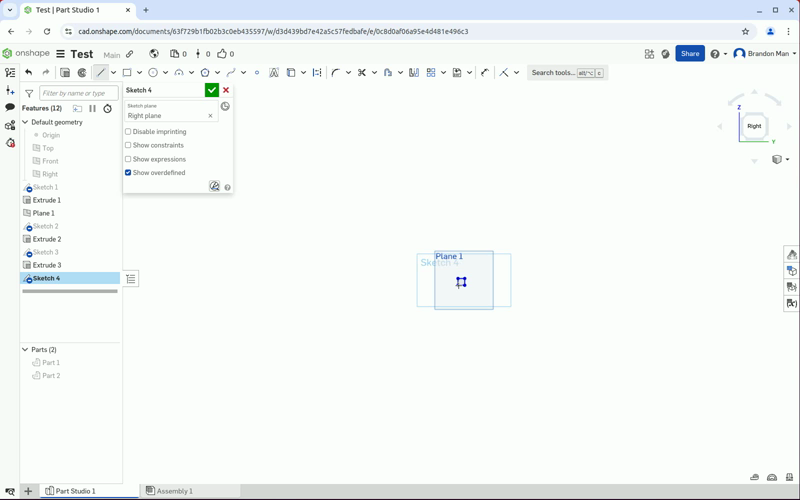
scroll(6)
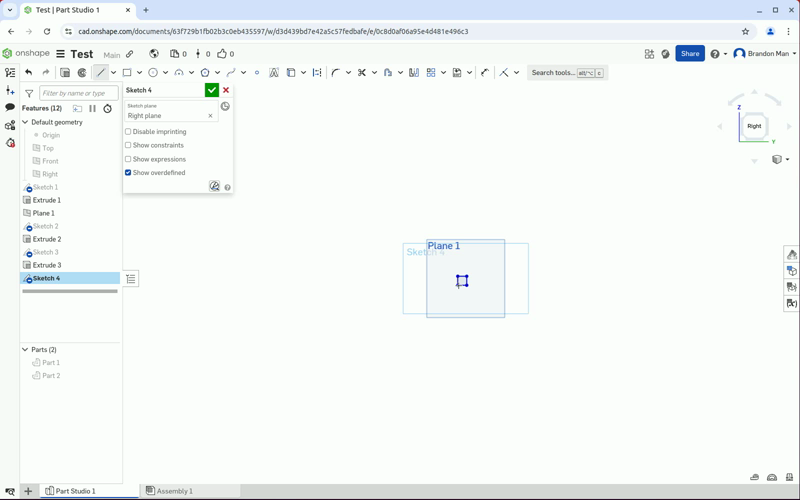
scroll(6)
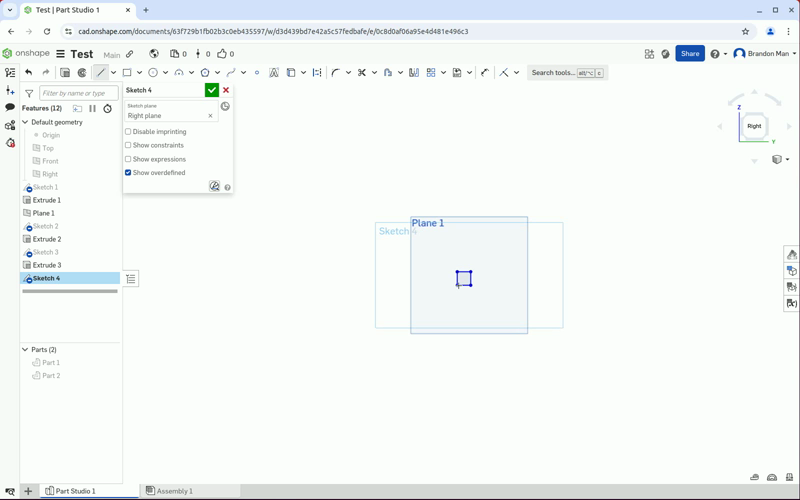
scroll(6)
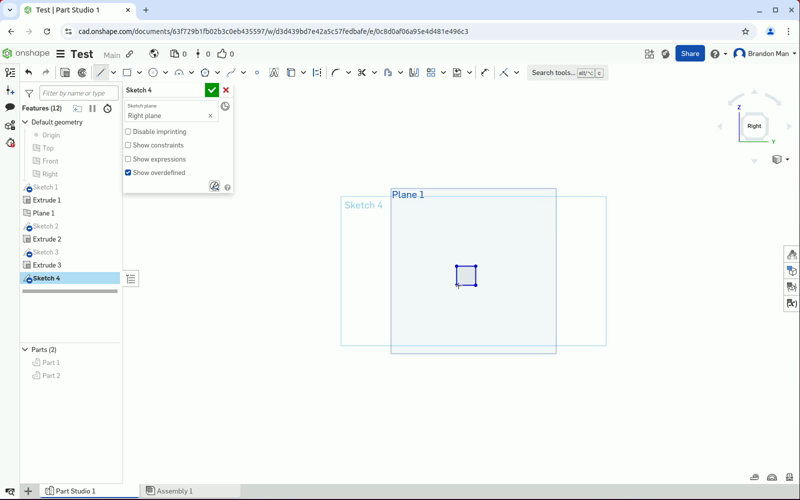
scroll(6)
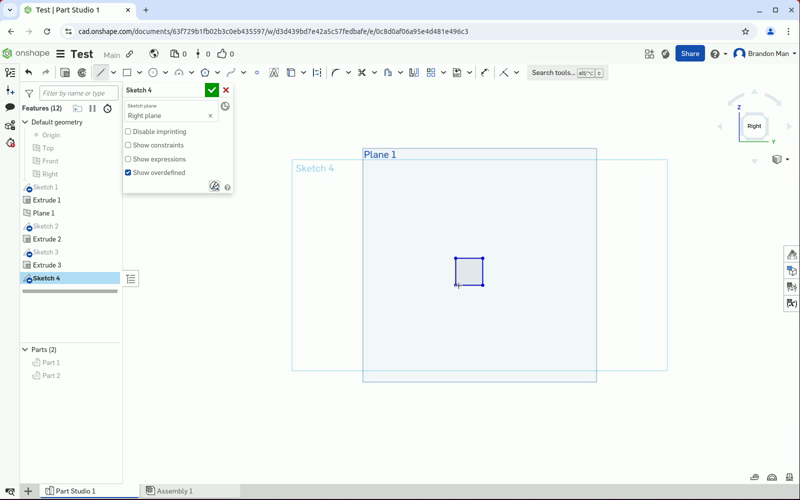
scroll(6)
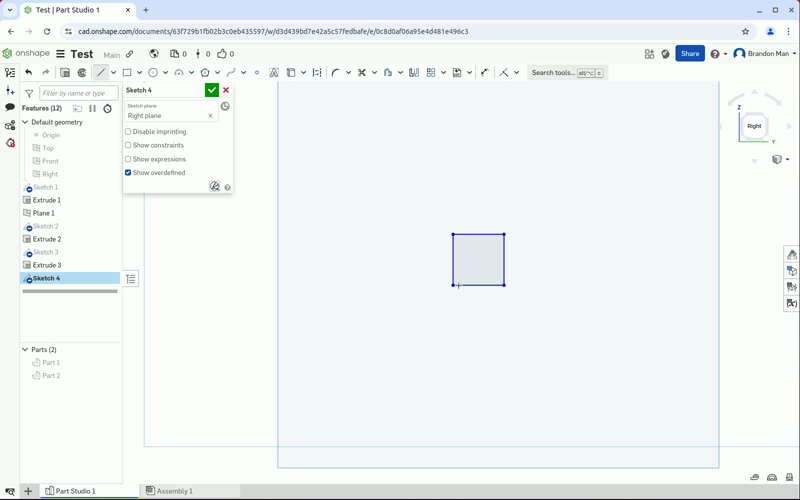
click(458, 285)
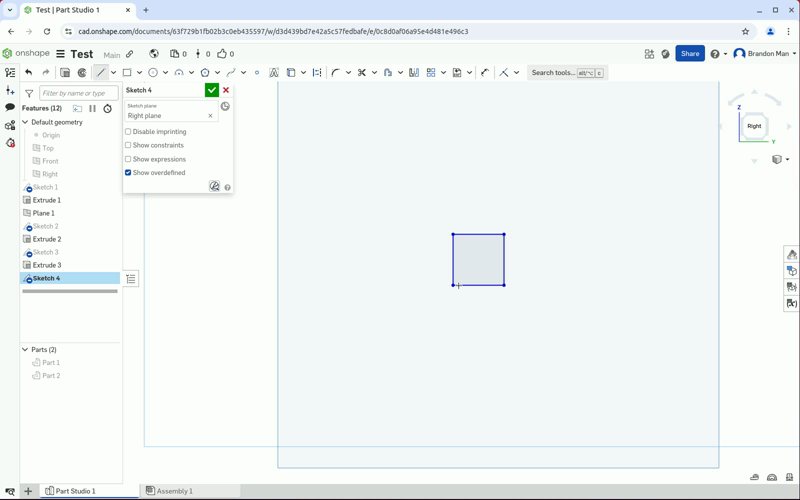
scroll(-6)
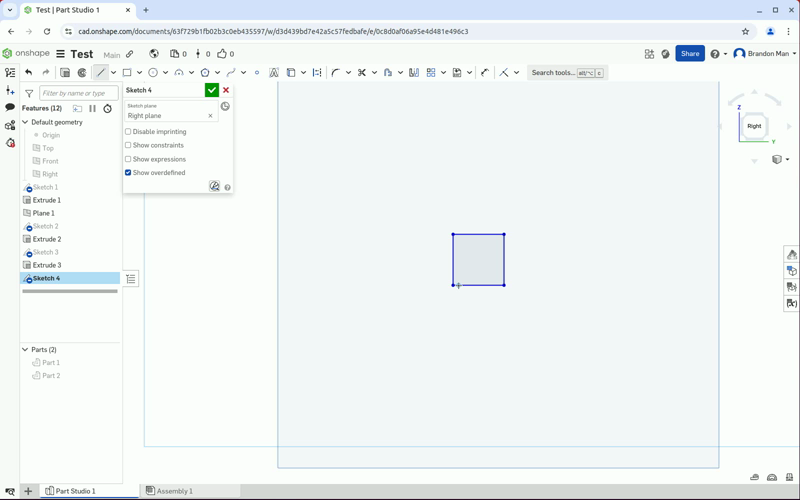
scroll(-6)
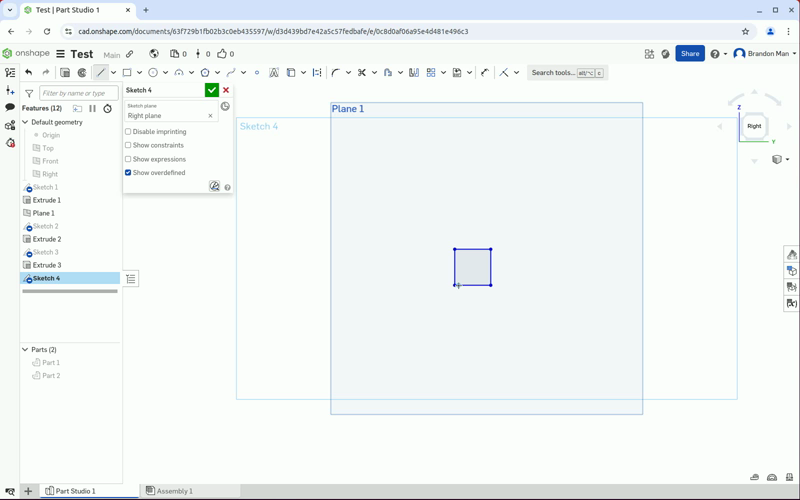
scroll(-6)
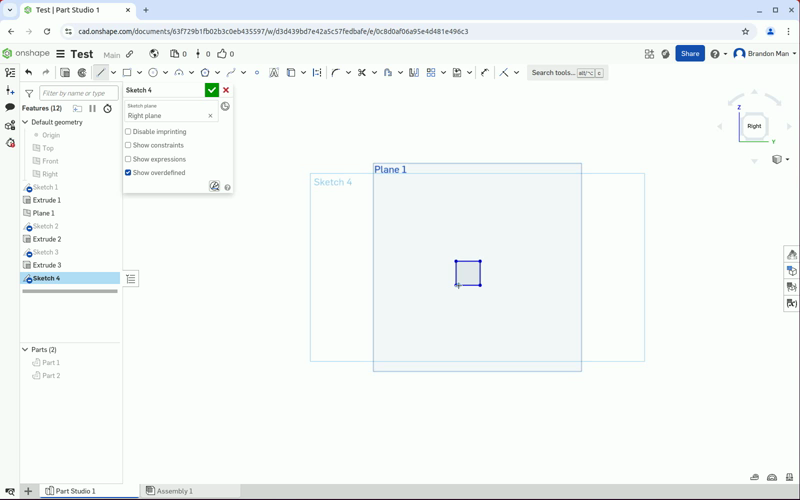
scroll(-6)
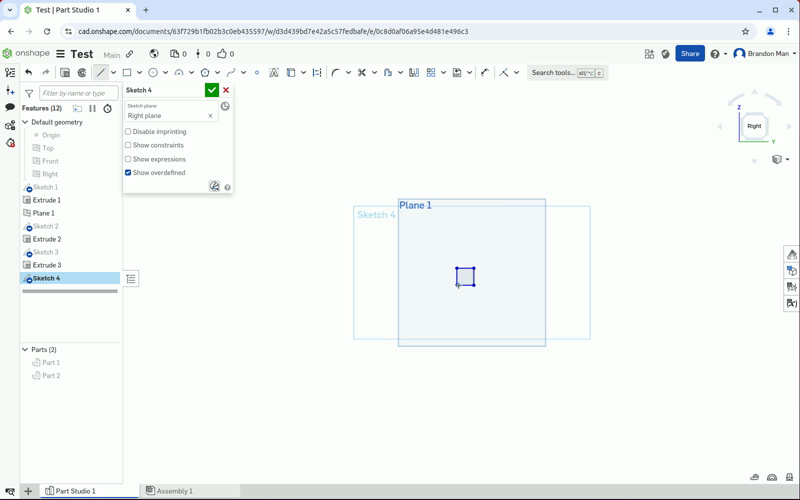
scroll(-6)
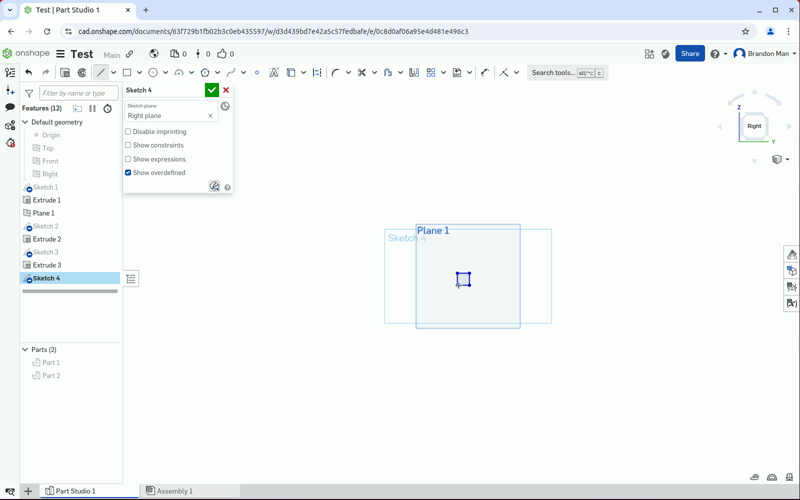
scroll(-6)
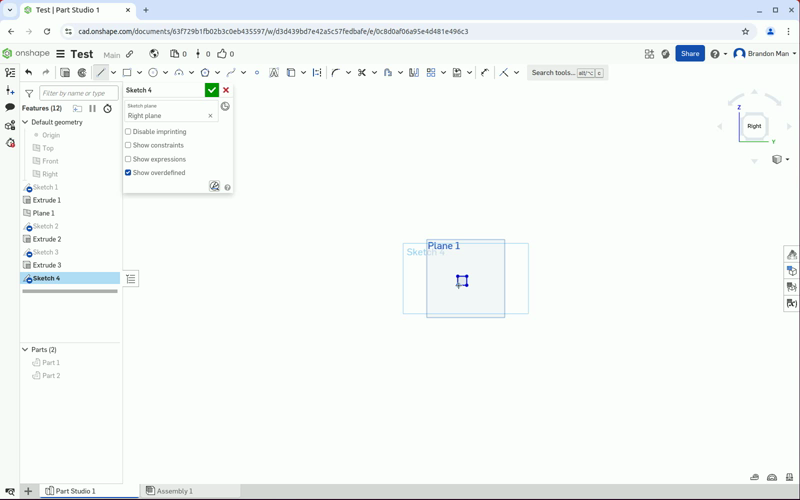
scroll(-6)
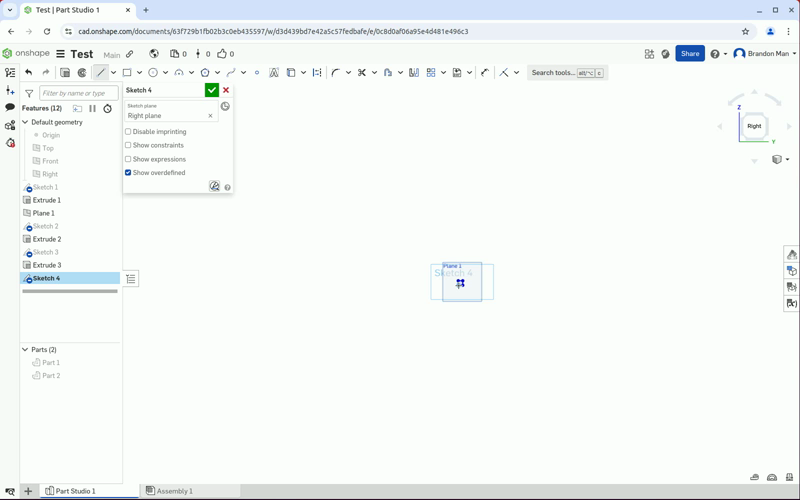
key_up(shift)
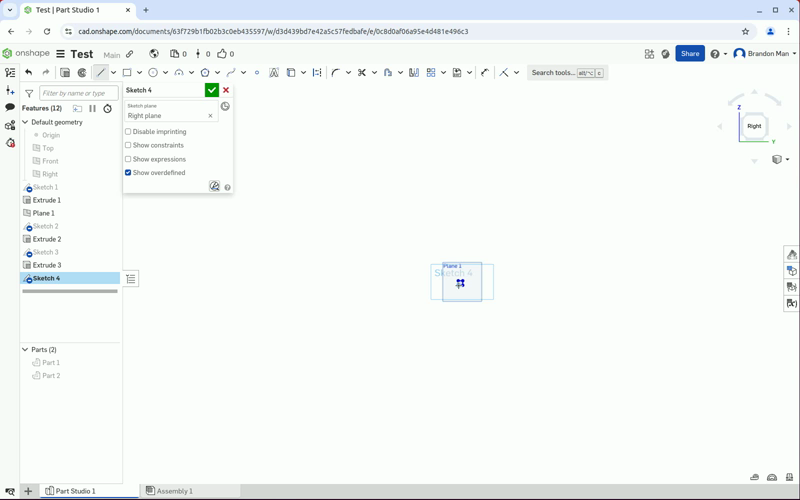
key_down(shift)
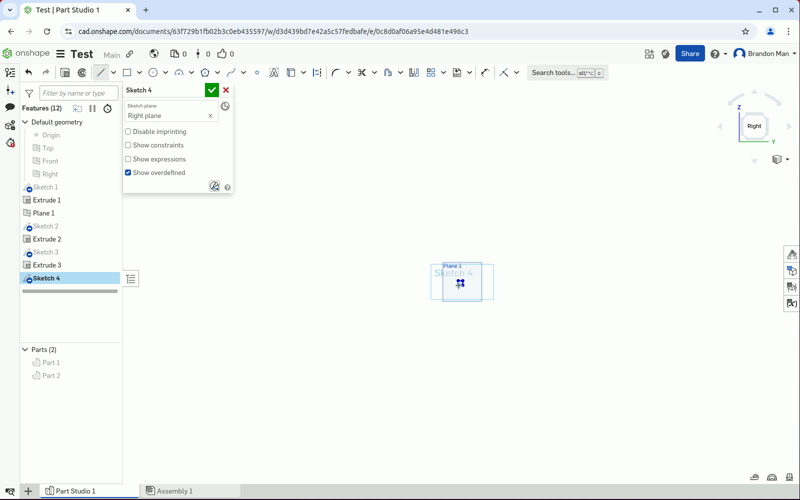
mouse_move(488, 285)
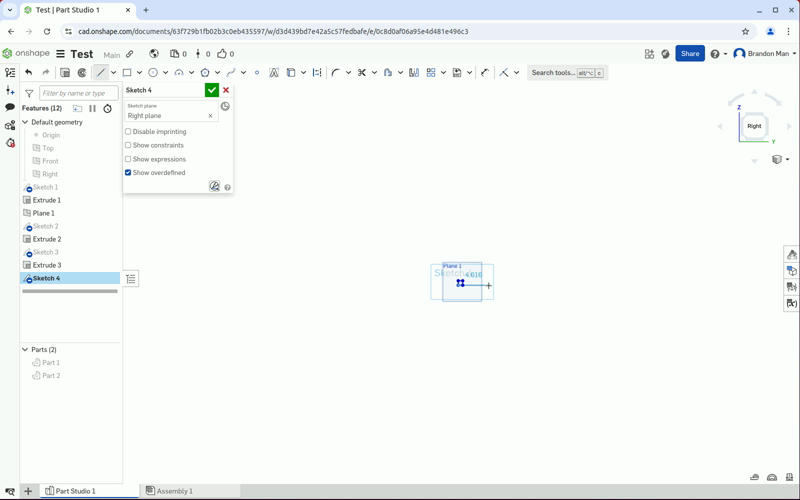
mouse_move(462, 285)
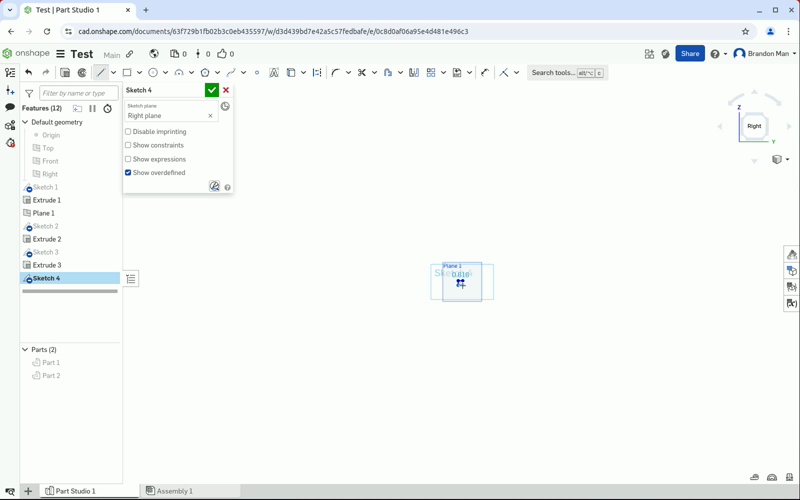
scroll(6)
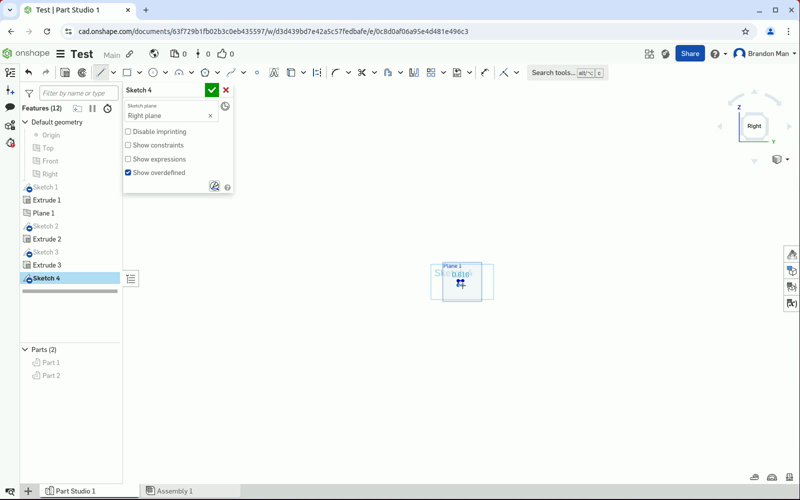
scroll(6)
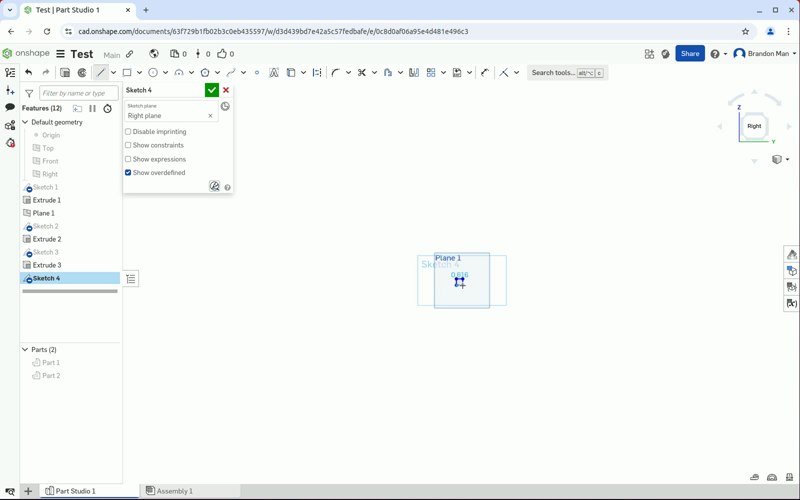
scroll(6)
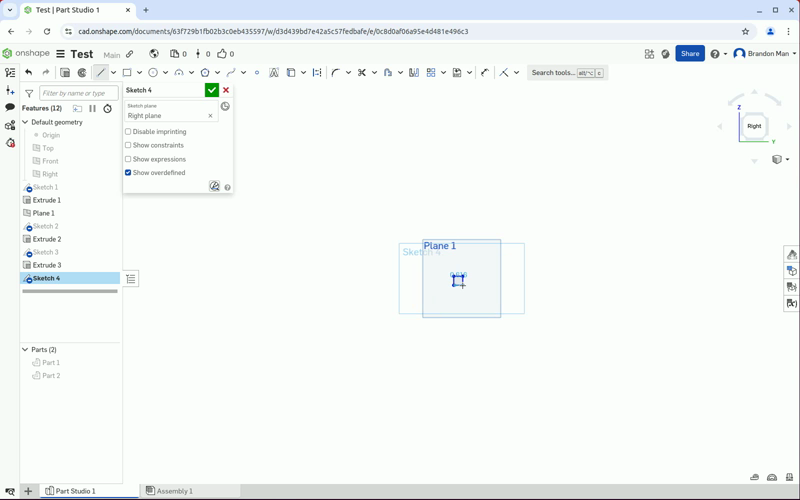
scroll(6)
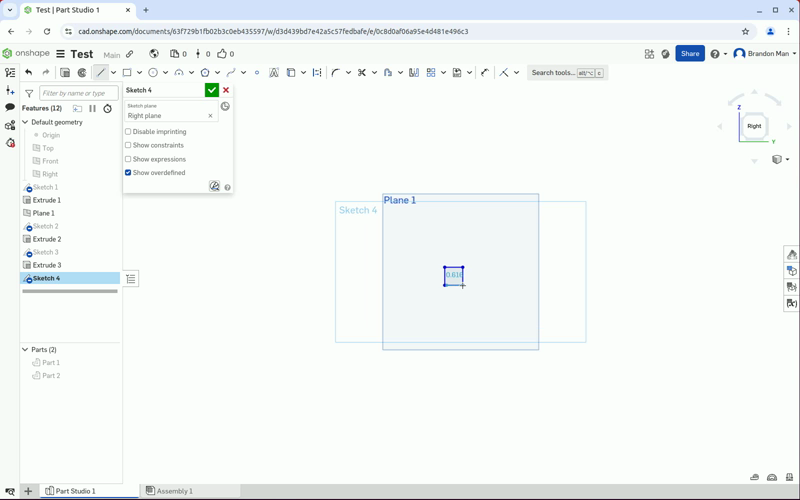
scroll(6)
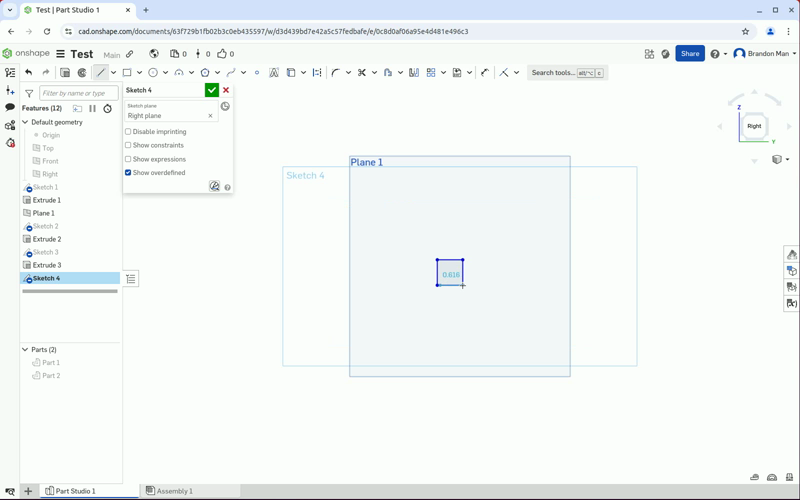
scroll(6)
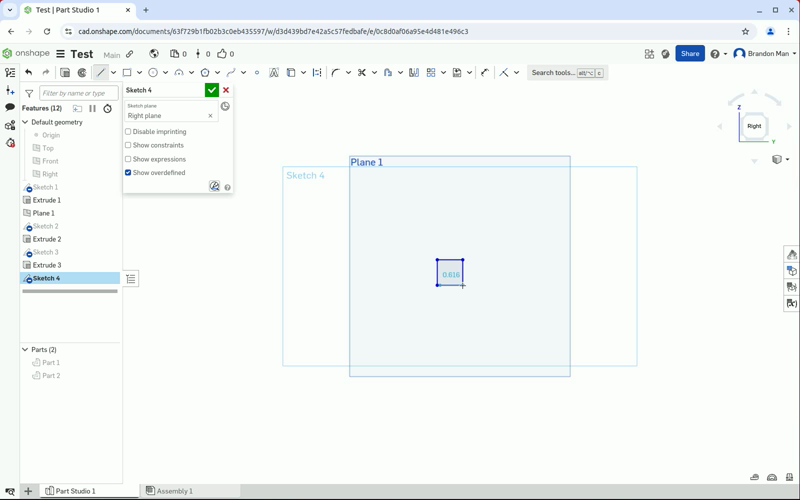
scroll(6)
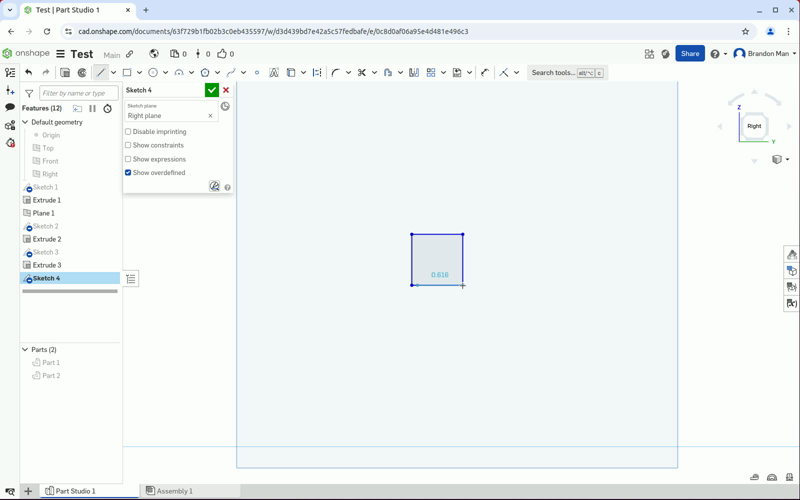
click(462, 285)
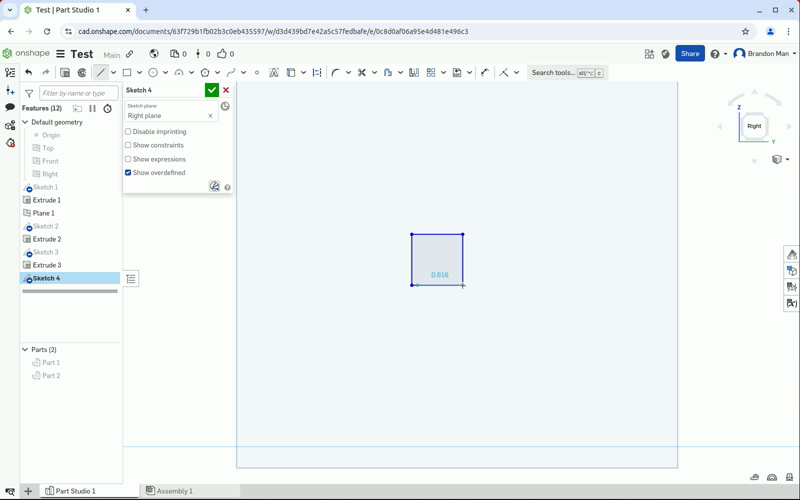
scroll(-6)
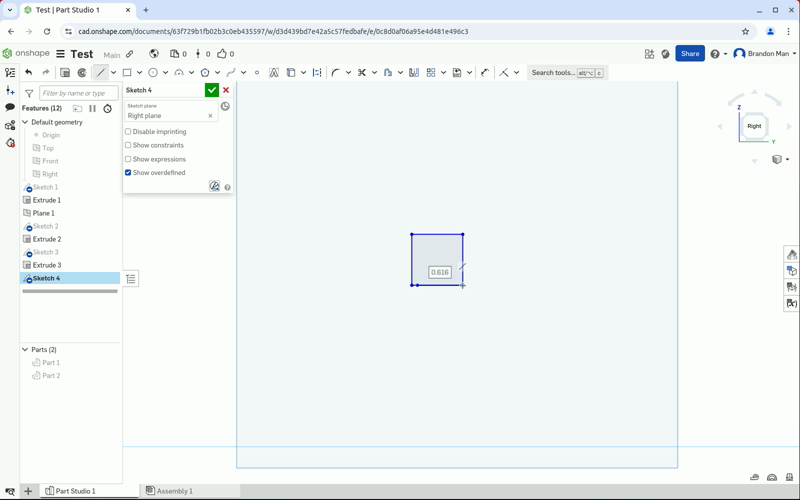
scroll(-6)
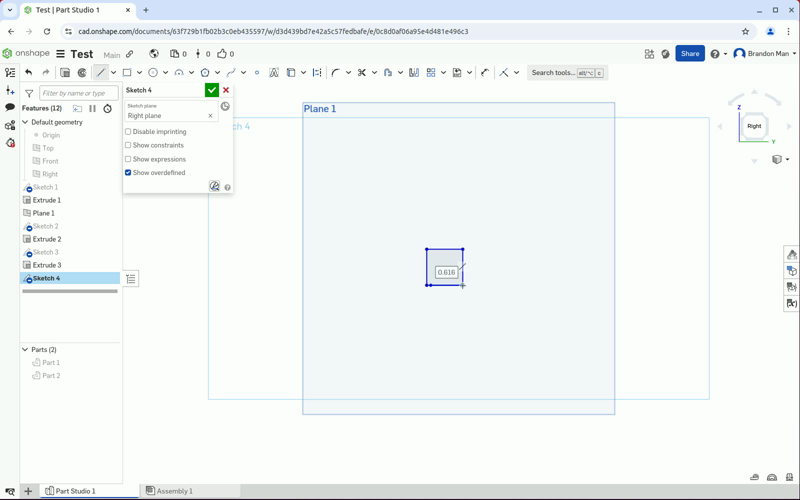
scroll(-6)
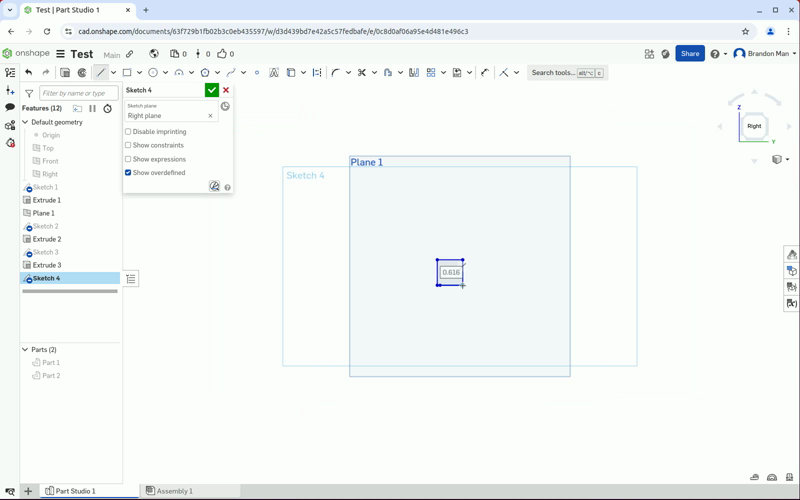
scroll(-6)
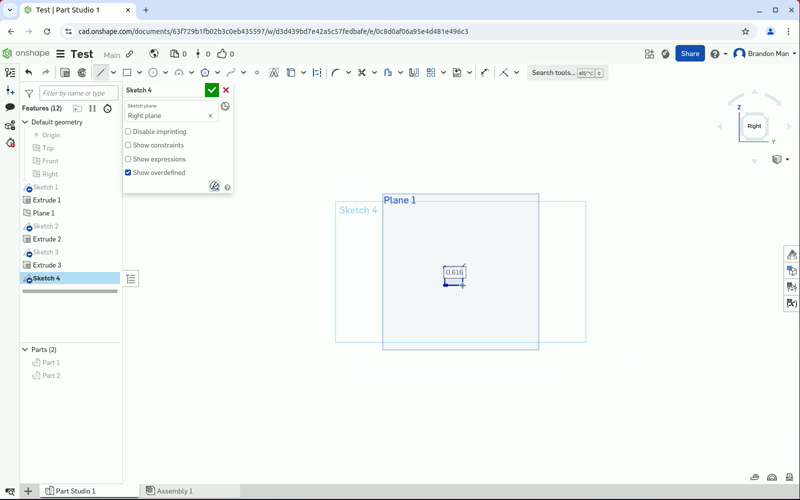
scroll(-6)
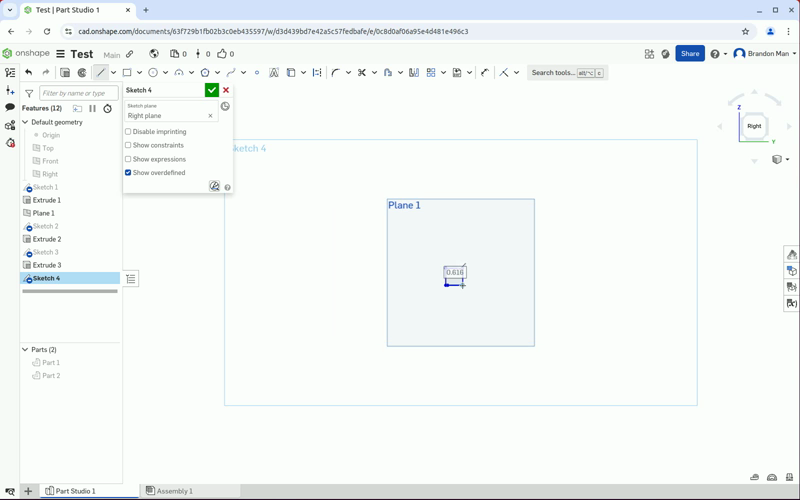
scroll(-6)
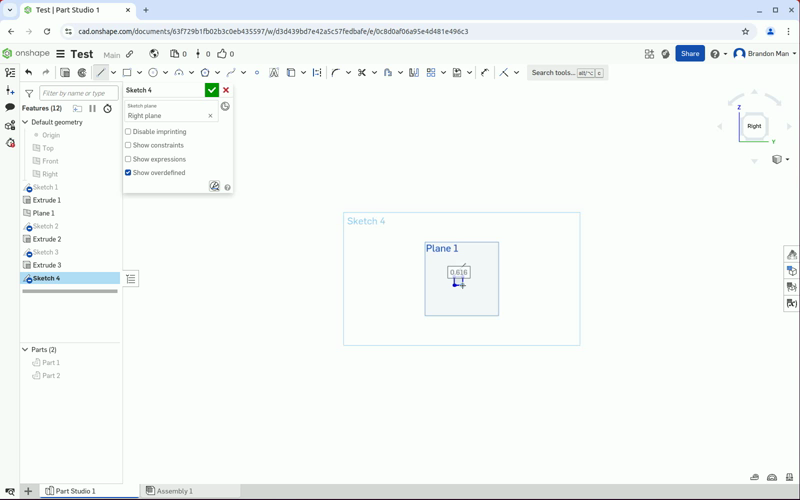
scroll(-6)
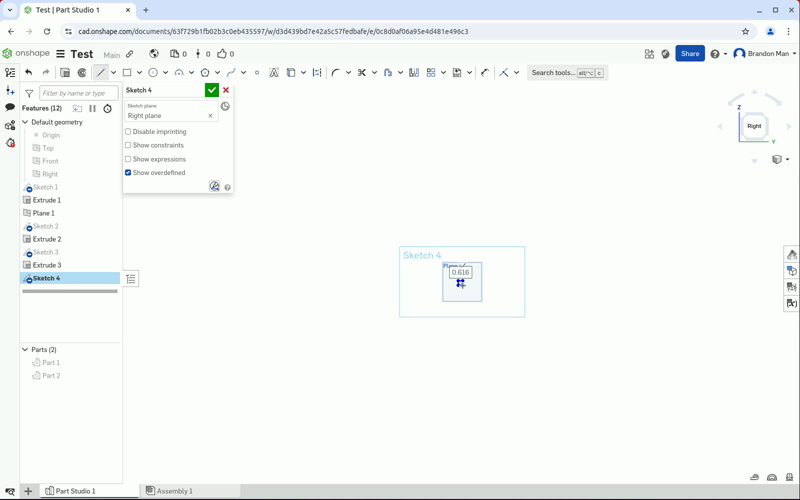
key_up(shift)
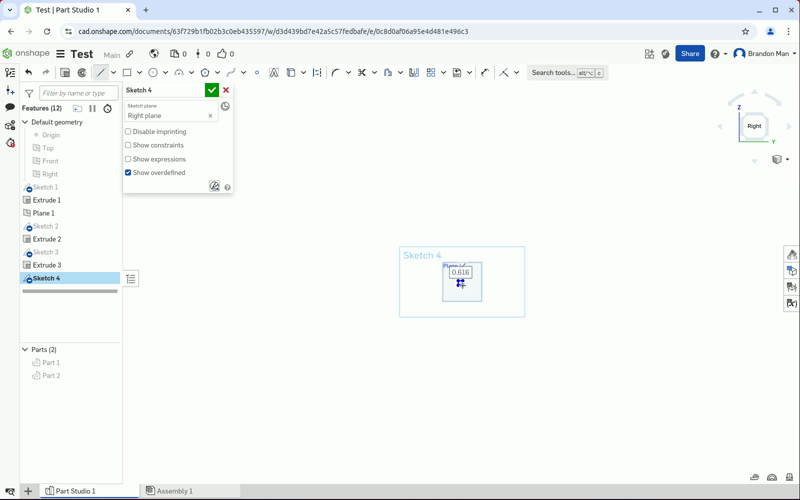
key_down(shift)
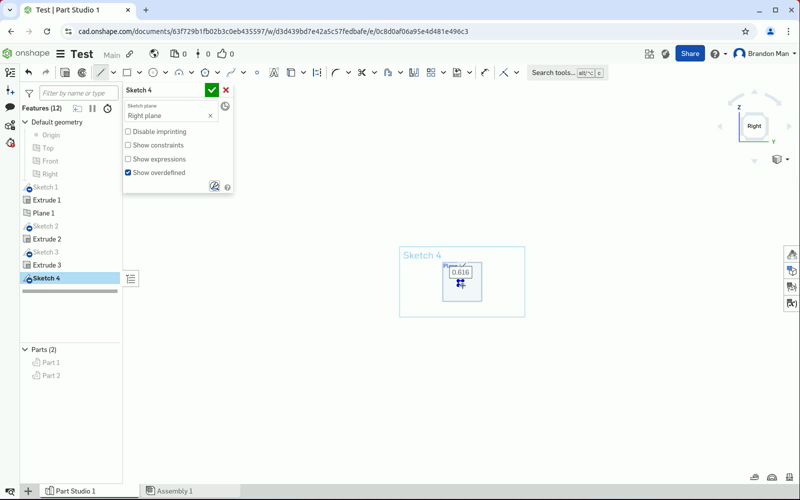
mouse_move(492, 285)
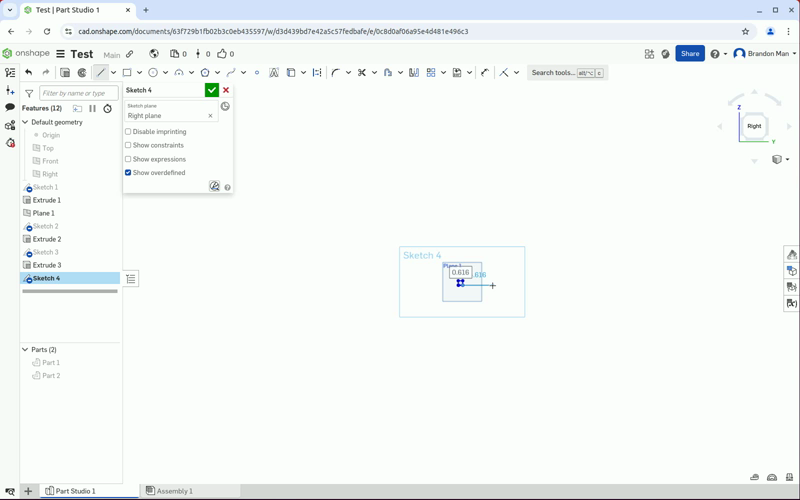
mouse_move(462, 280)
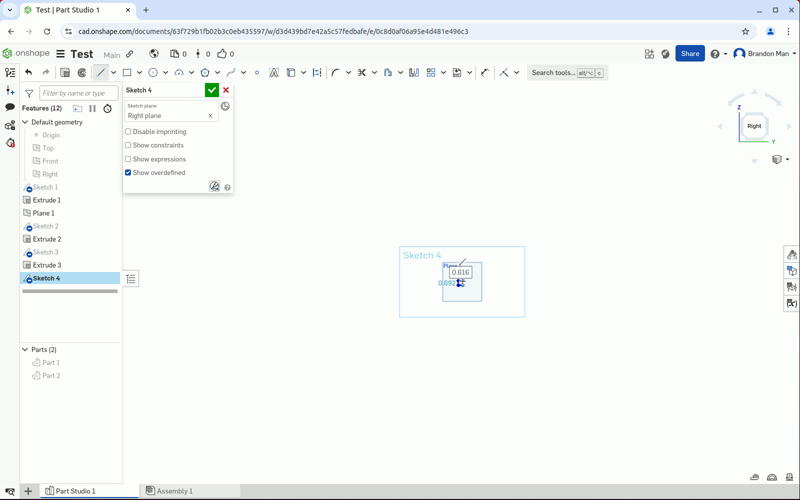
scroll(6)
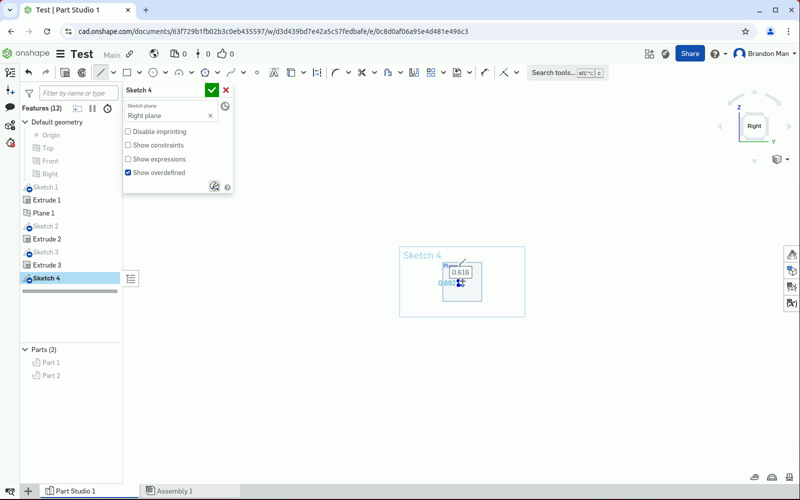
scroll(6)
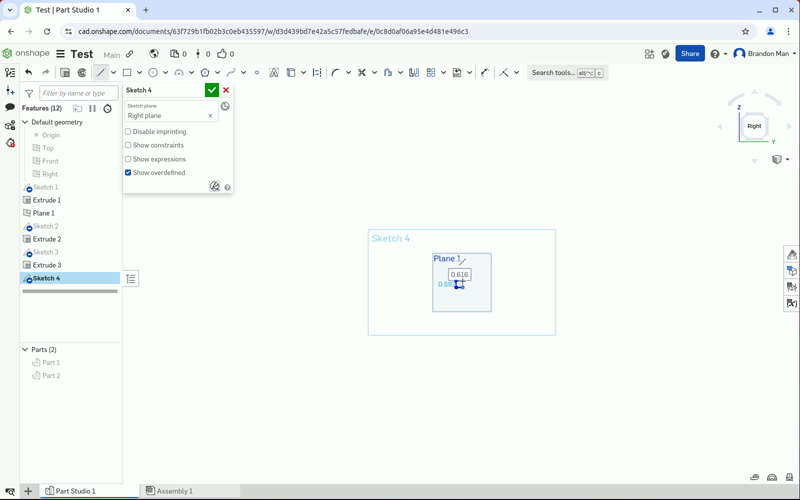
scroll(6)
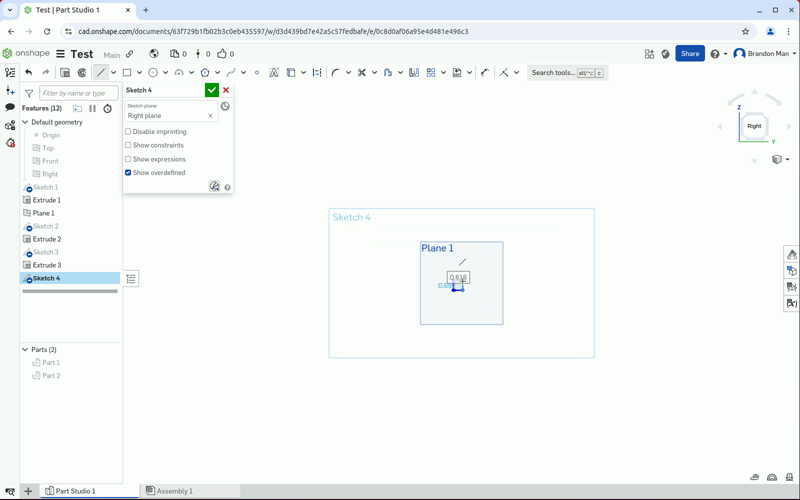
scroll(6)
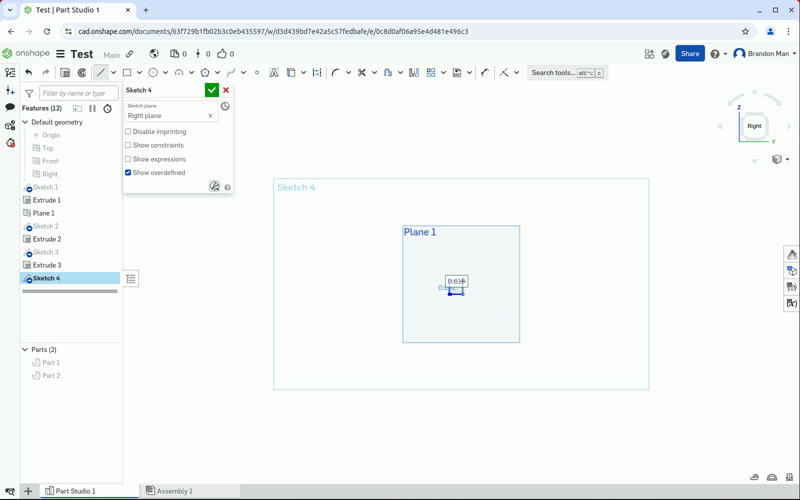
scroll(6)
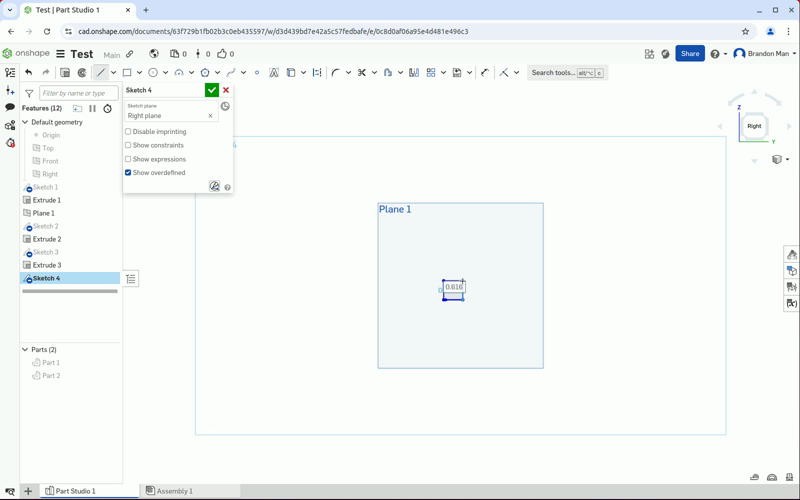
scroll(6)
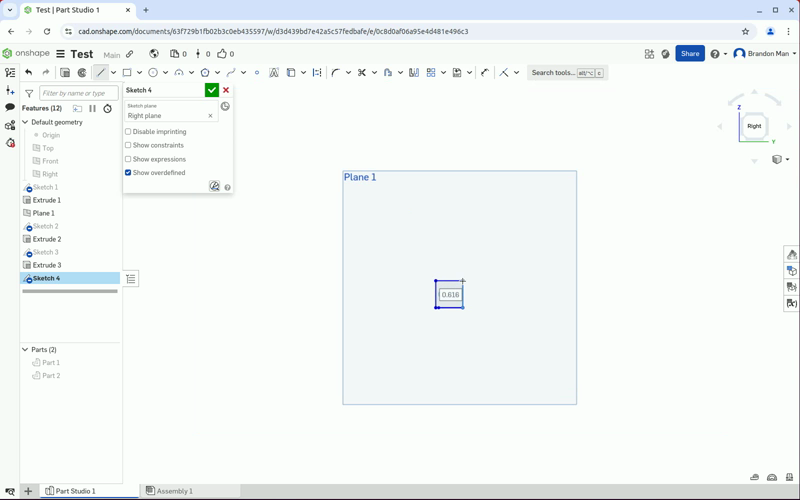
scroll(6)
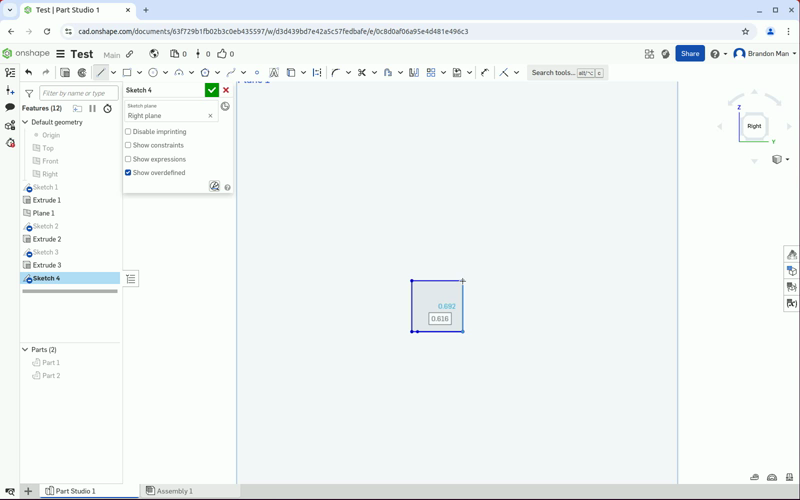
click(462, 280)
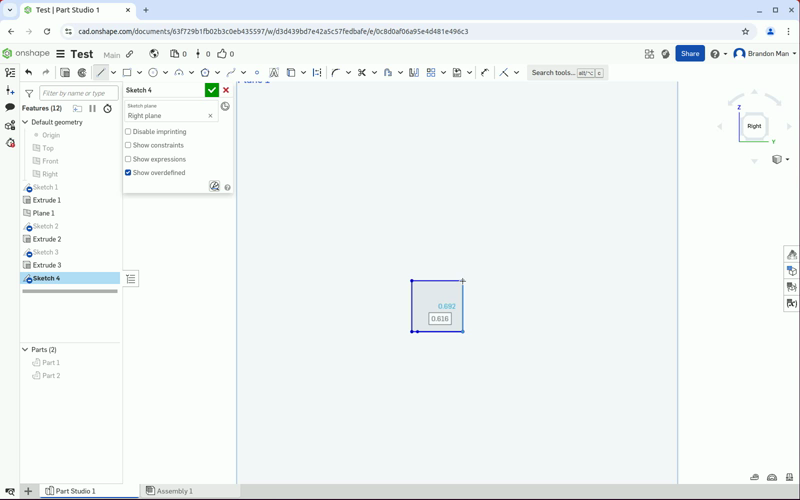
scroll(-6)
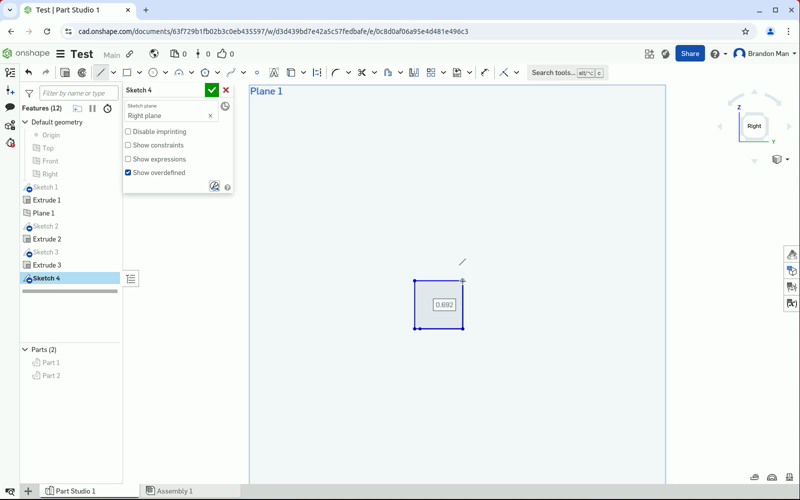
scroll(-6)
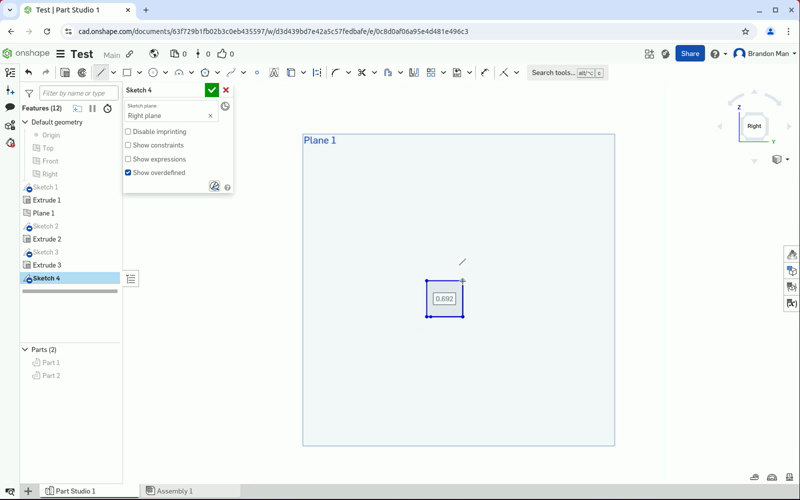
scroll(-6)
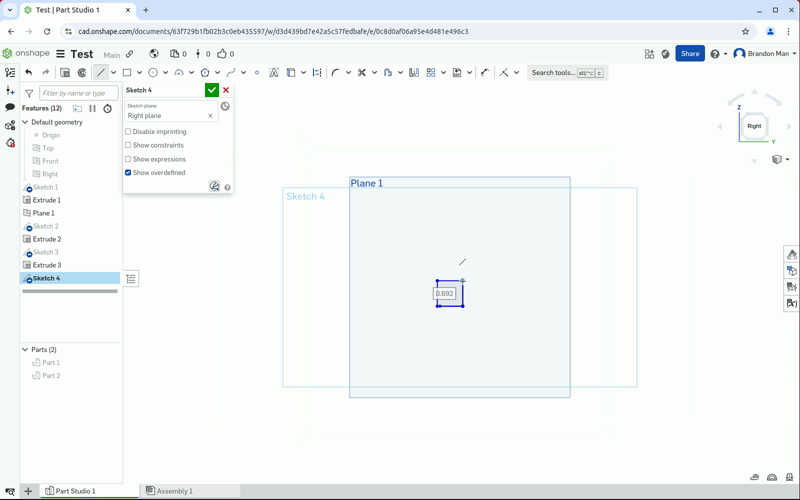
scroll(-6)
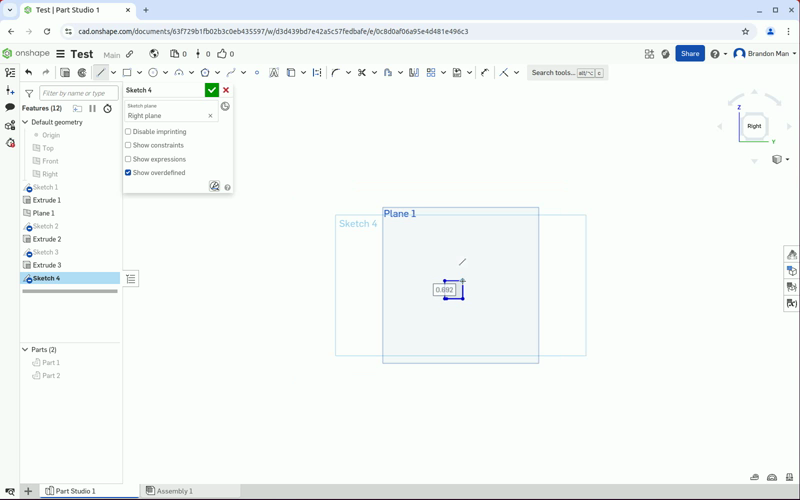
scroll(-6)
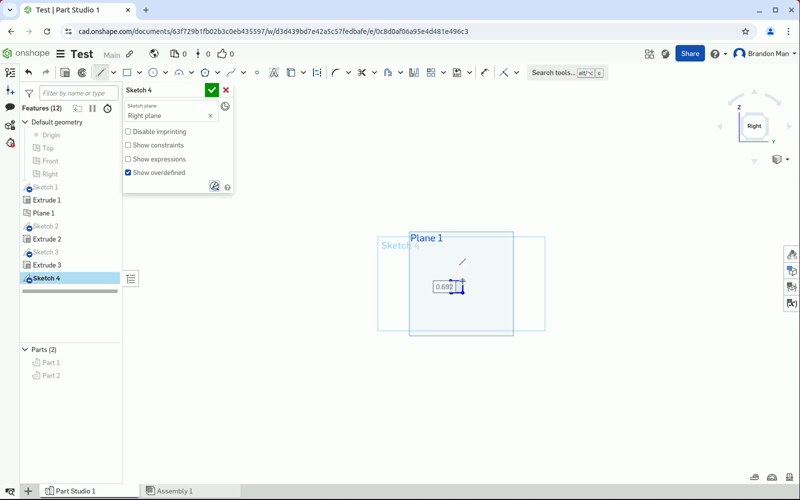
scroll(-6)
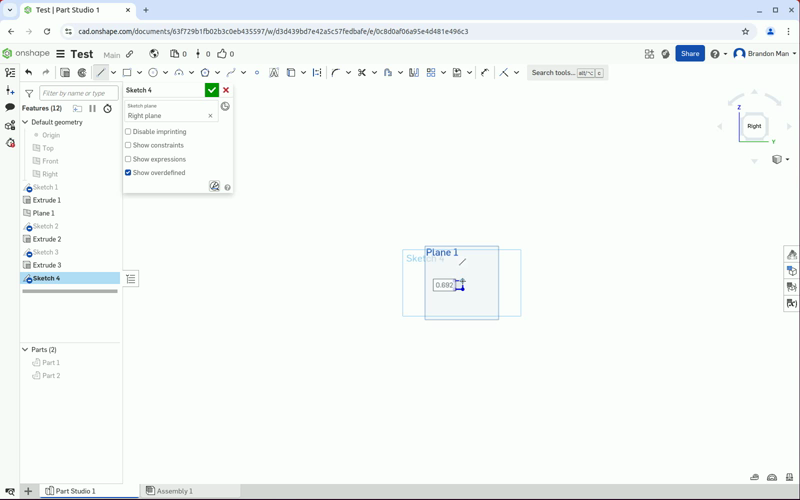
scroll(-6)
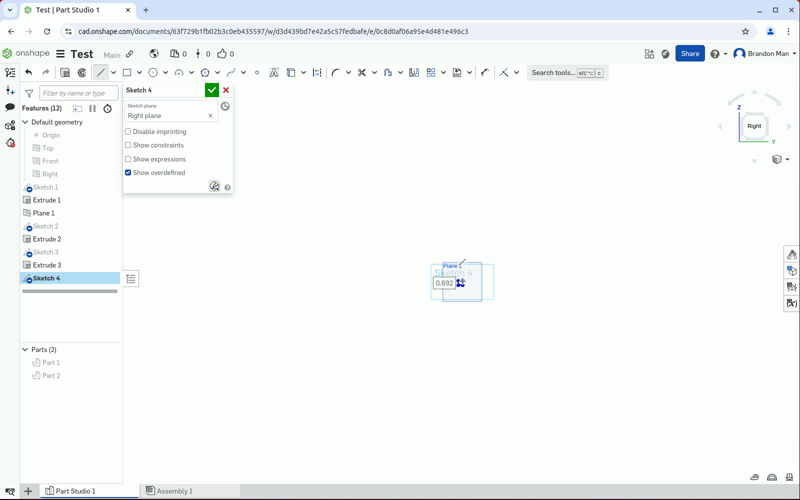
key_up(shift)
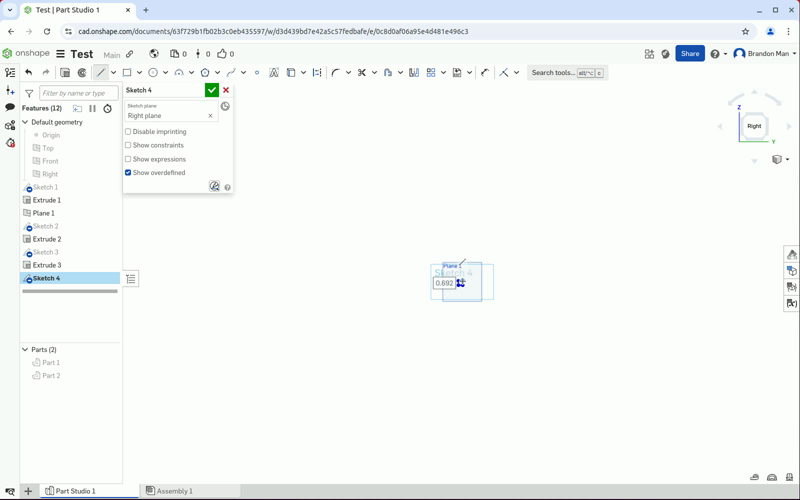
key_down(shift)
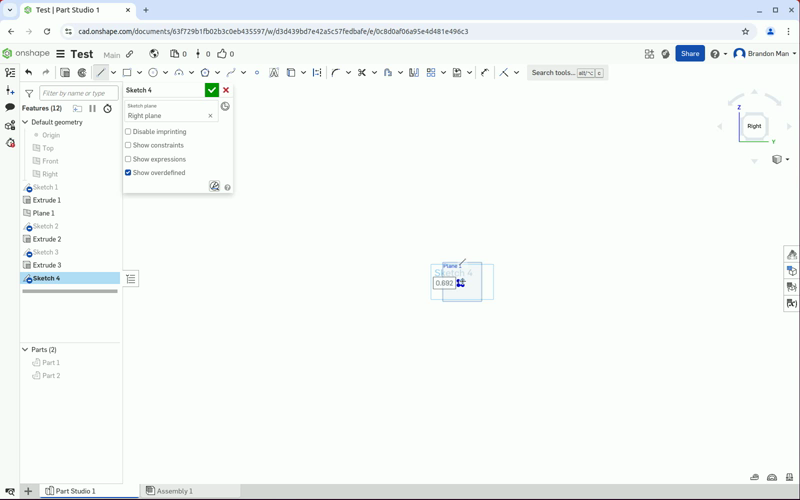
mouse_move(492, 280)
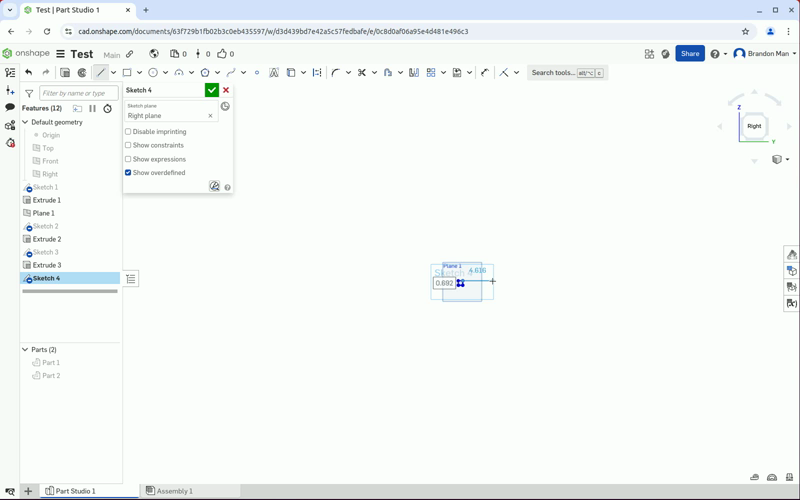
mouse_move(458, 280)
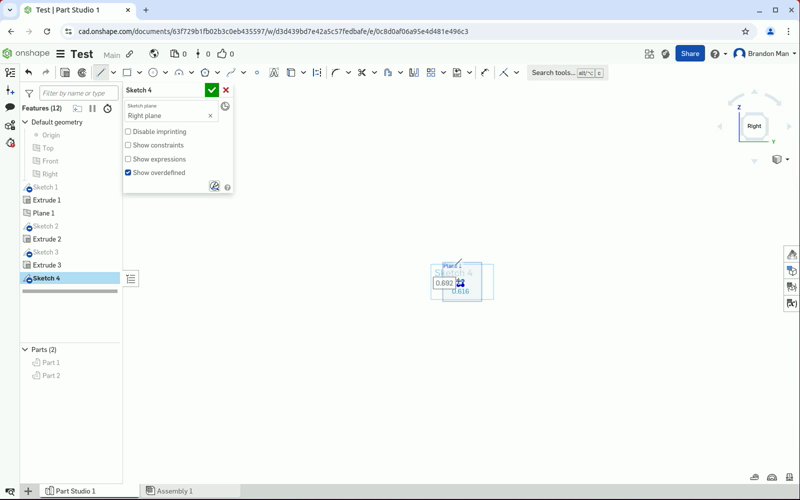
scroll(6)
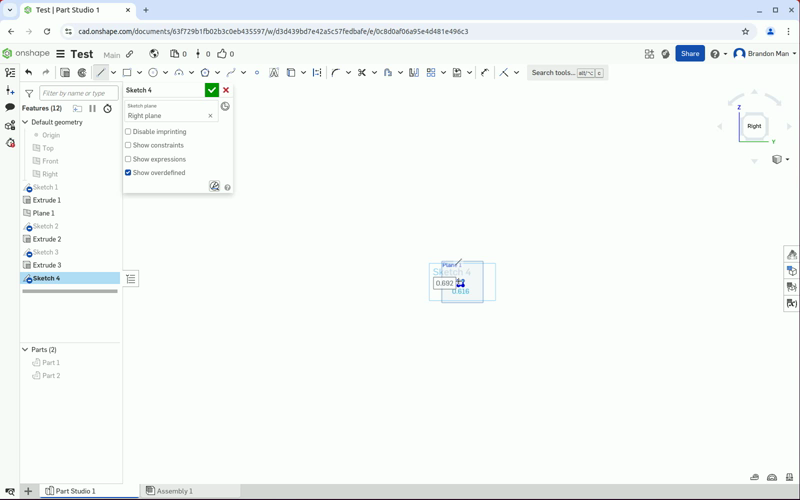
scroll(6)
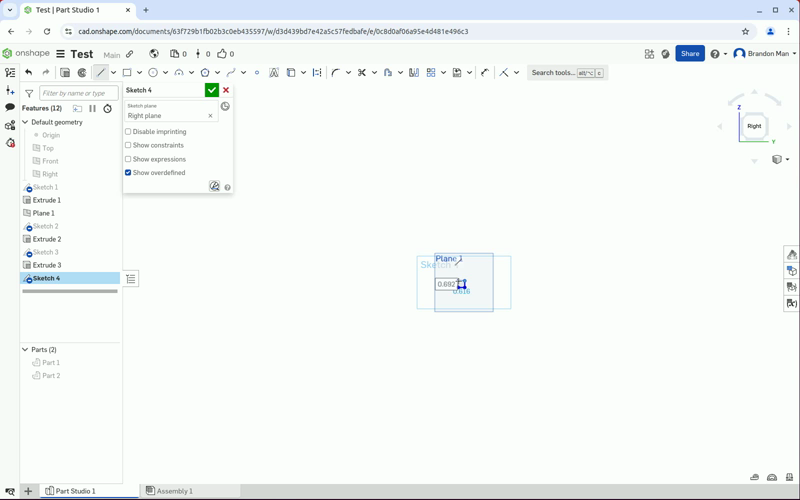
scroll(6)
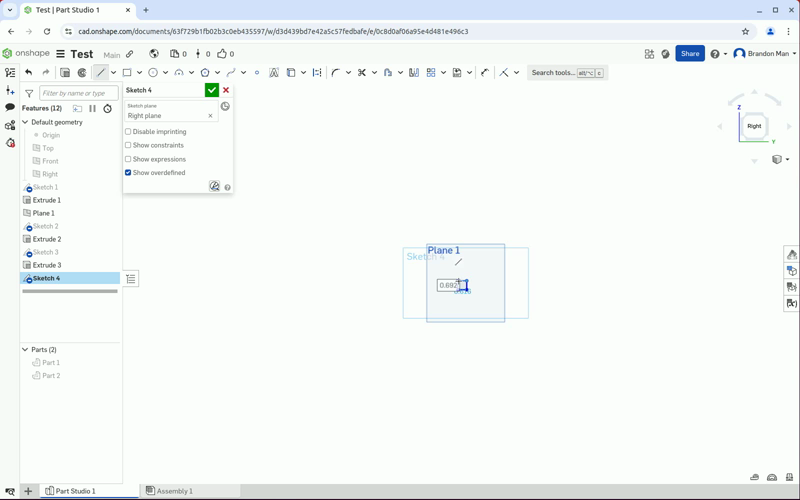
scroll(6)
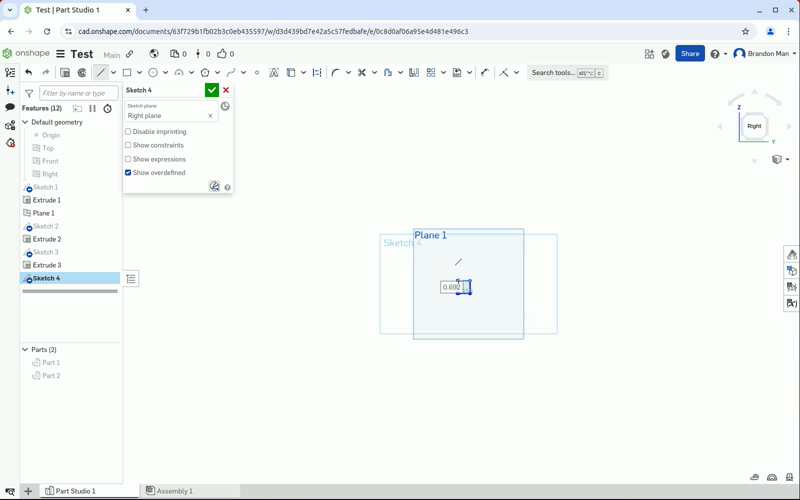
scroll(6)
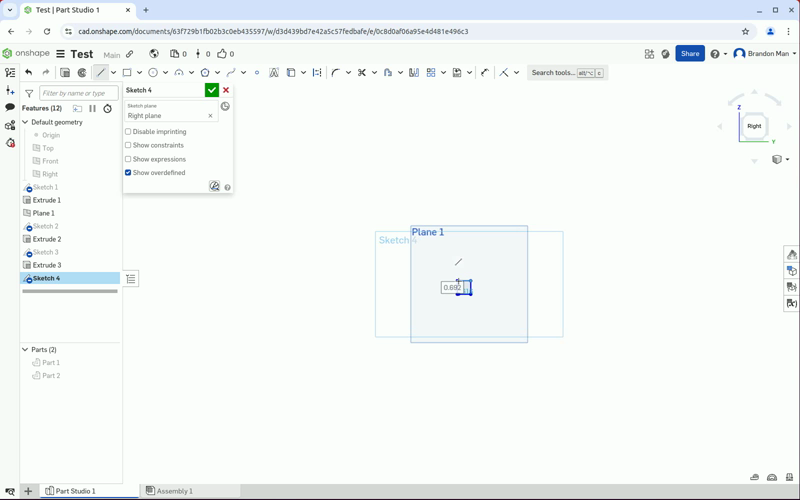
scroll(6)
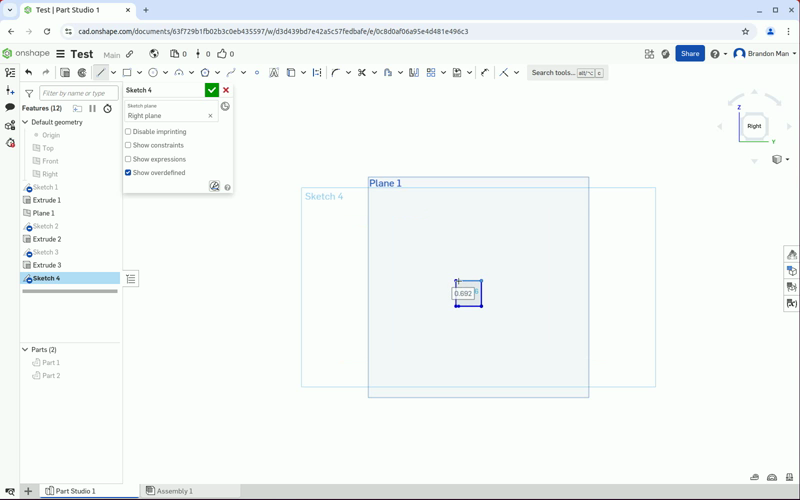
scroll(6)
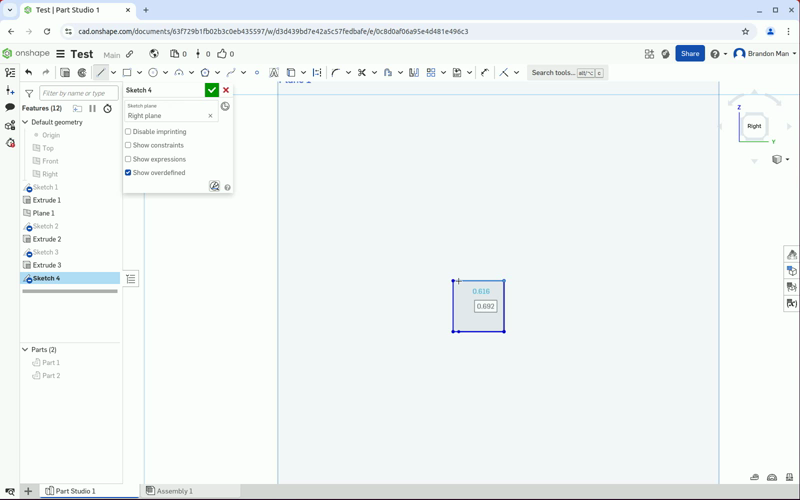
click(458, 280)
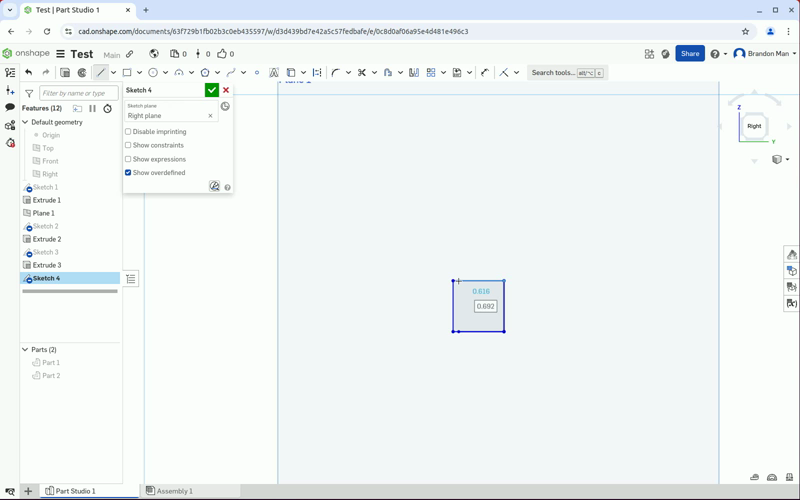
scroll(-6)
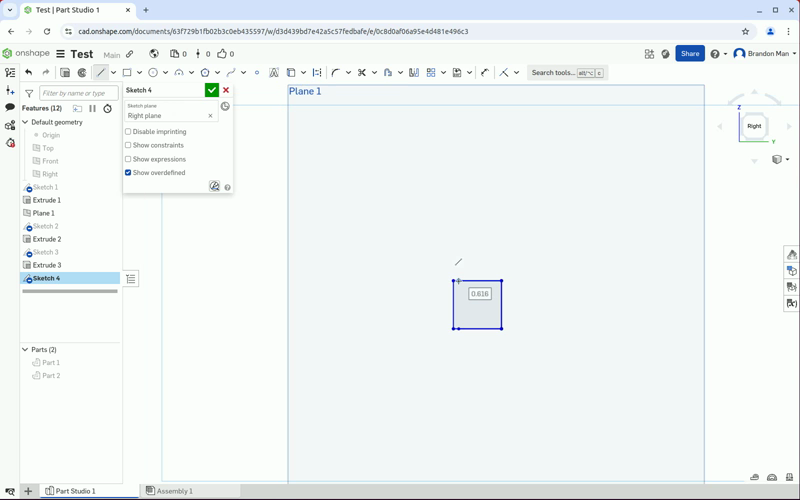
scroll(-6)
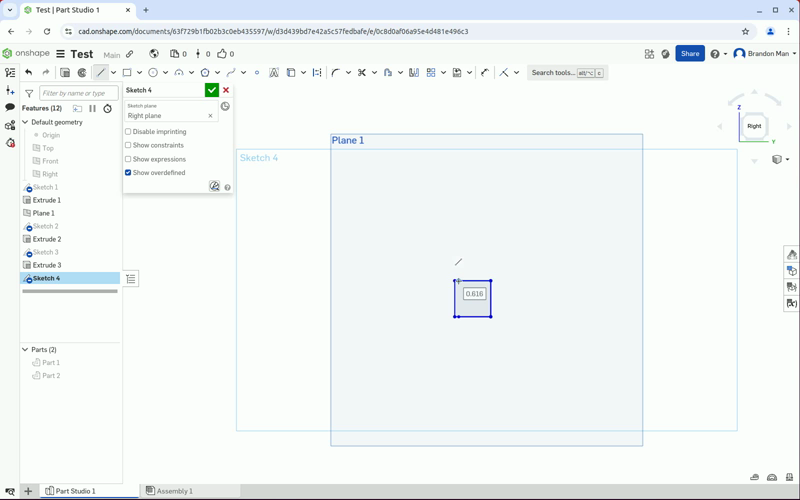
scroll(-6)
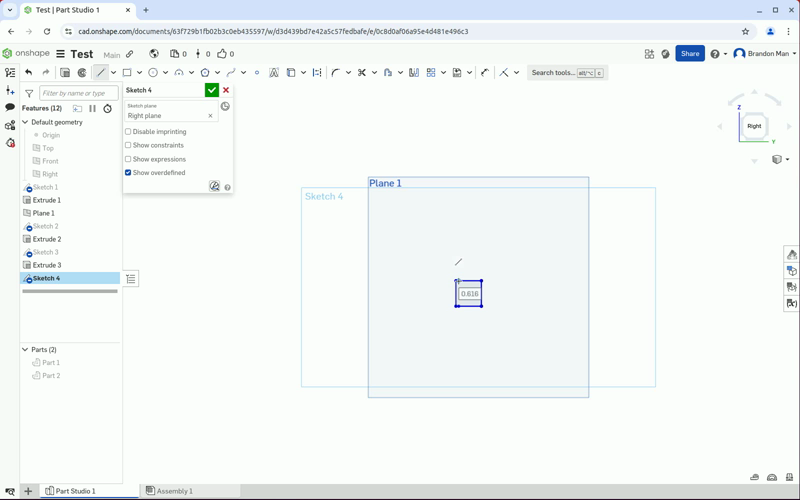
scroll(-6)
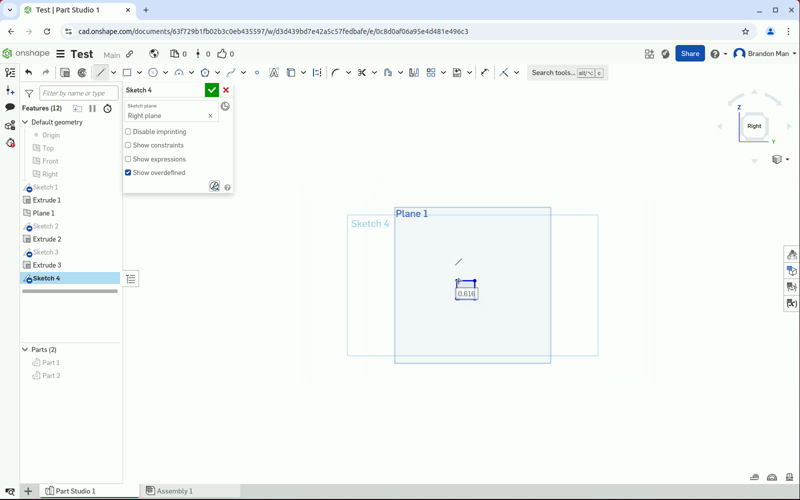
scroll(-6)
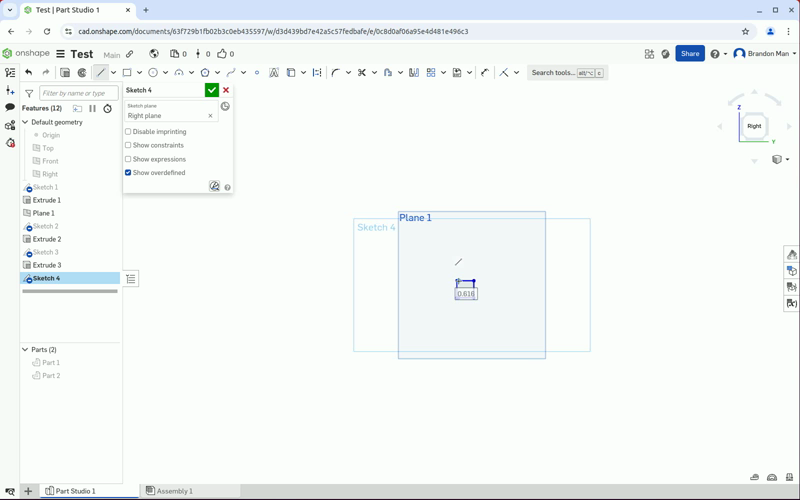
scroll(-6)
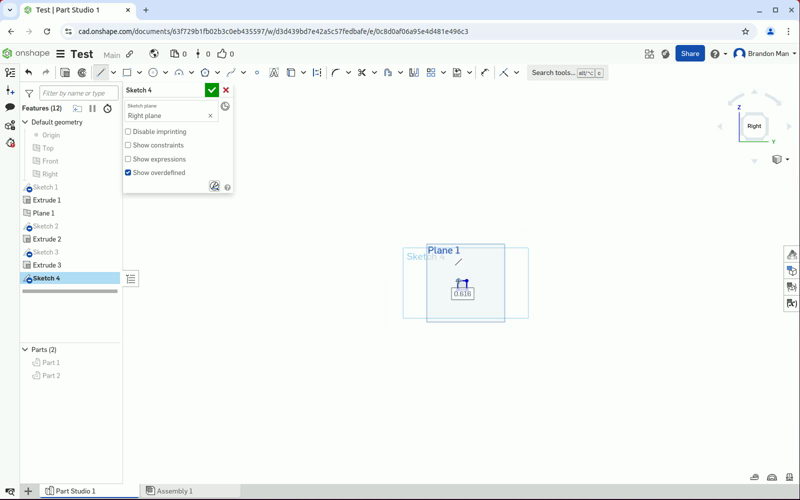
scroll(-6)
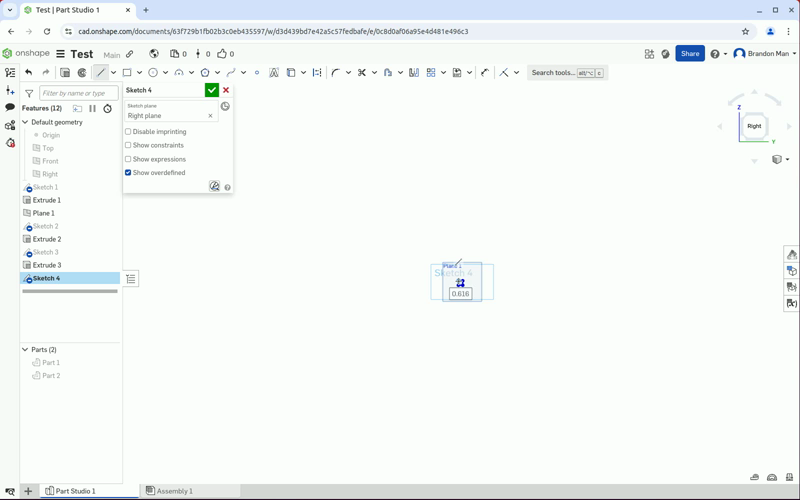
key_up(shift)
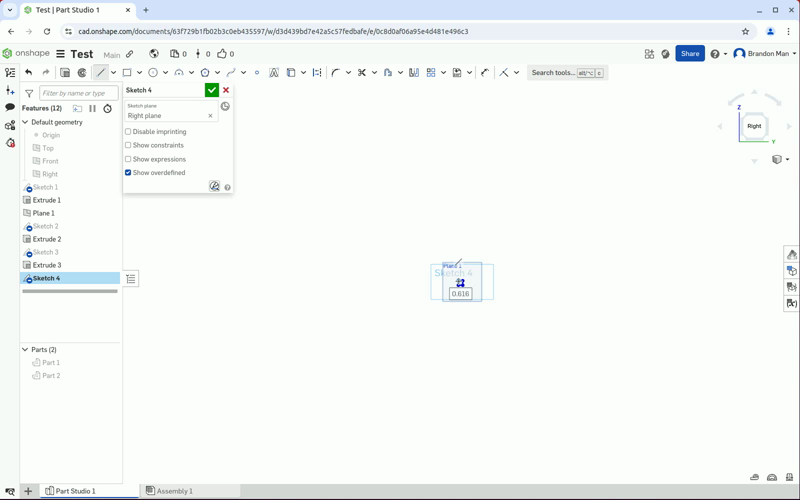
mouse_move(488, 280)
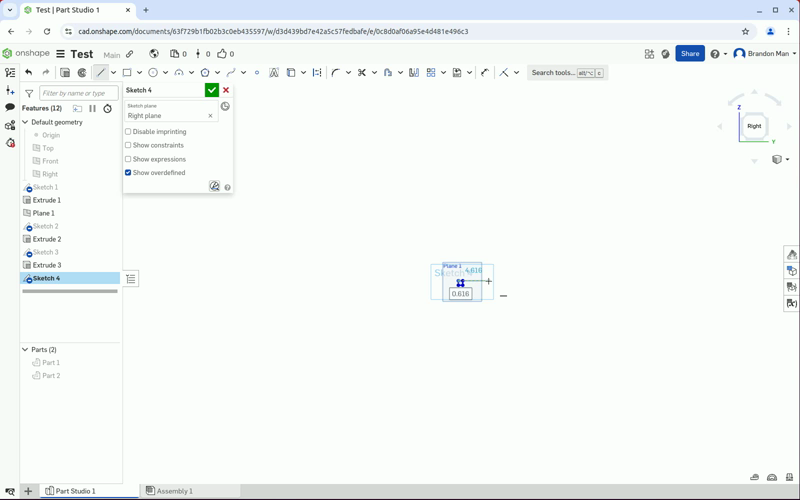
key_down(shift)
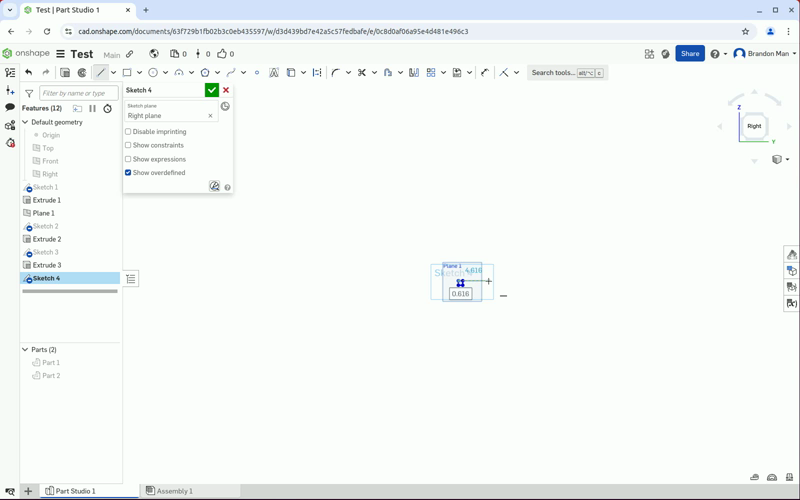
mouse_move(458, 285)
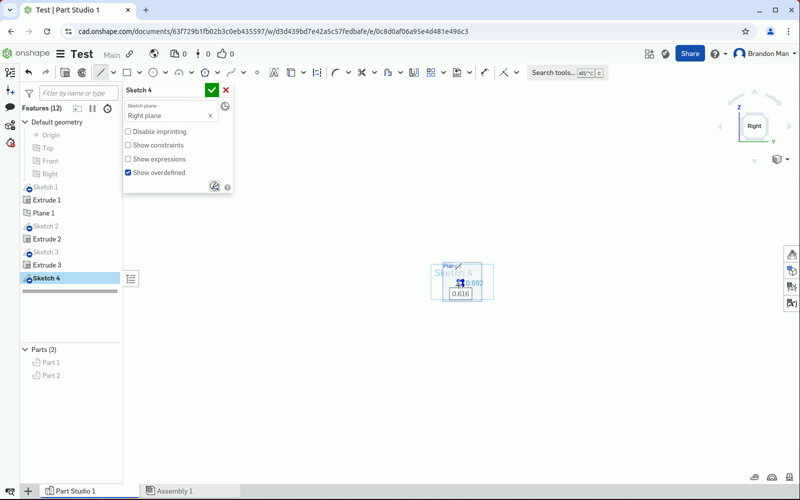
scroll(6)
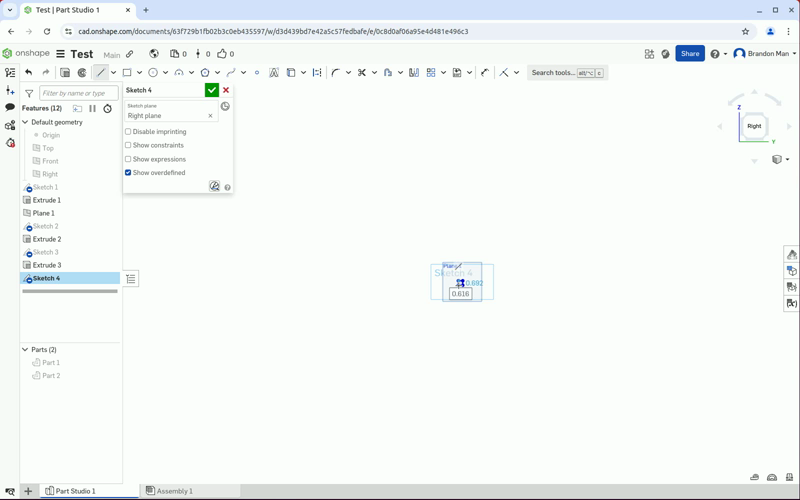
scroll(6)
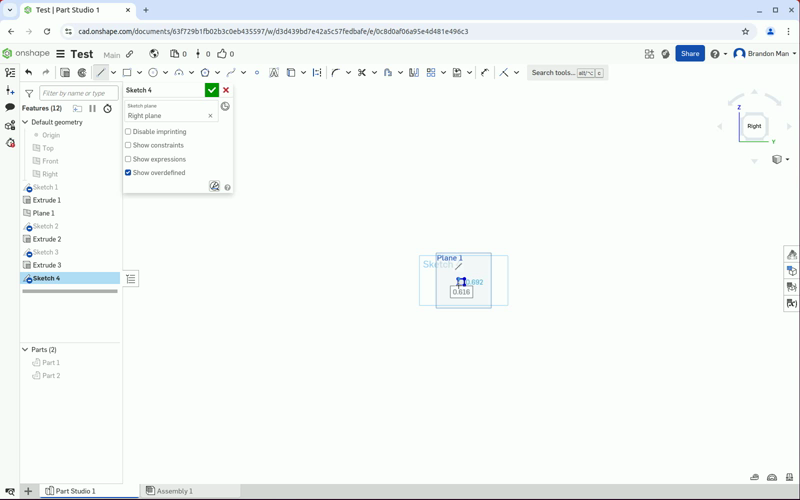
scroll(6)
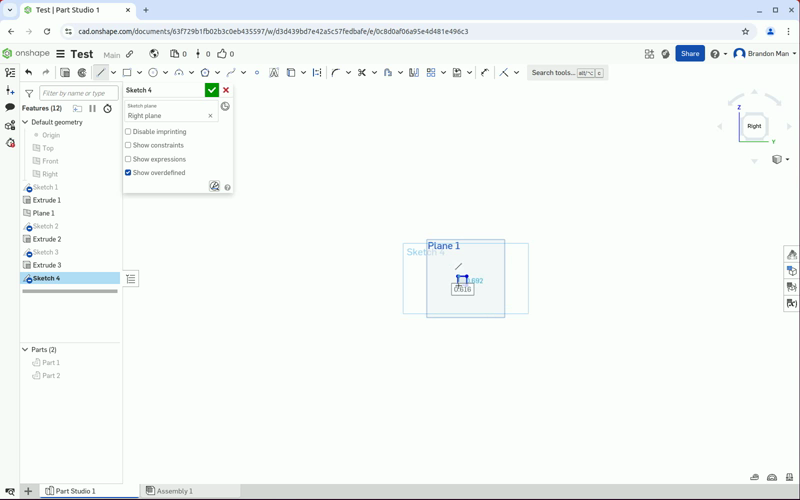
scroll(6)
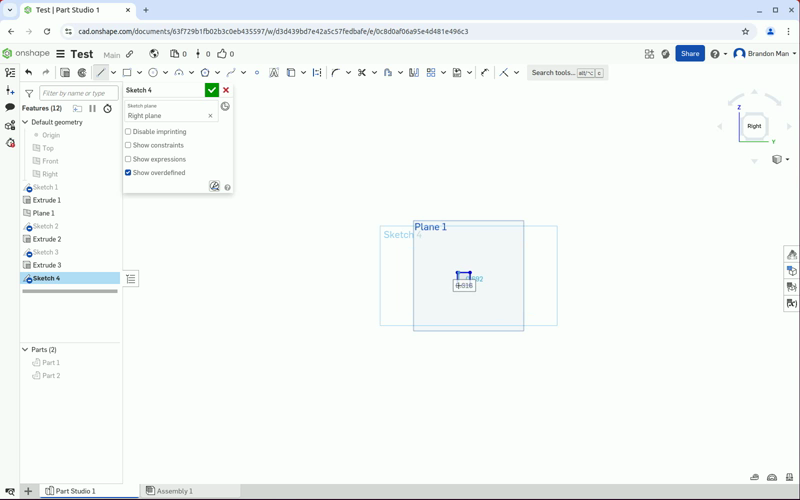
scroll(6)
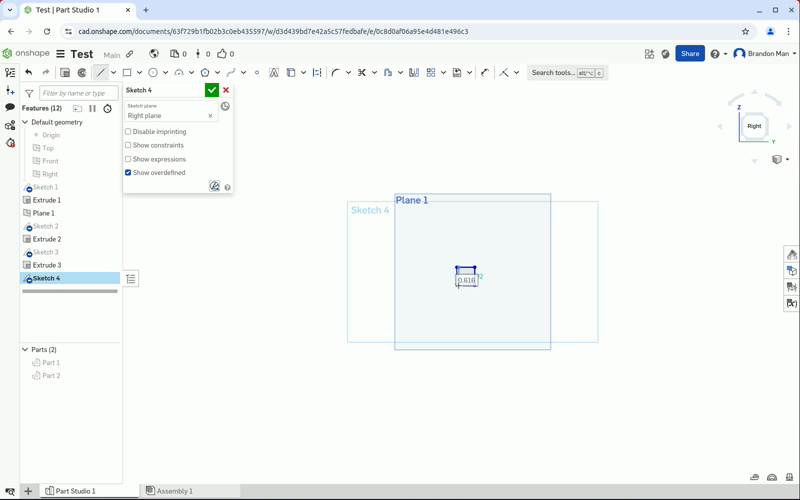
scroll(6)
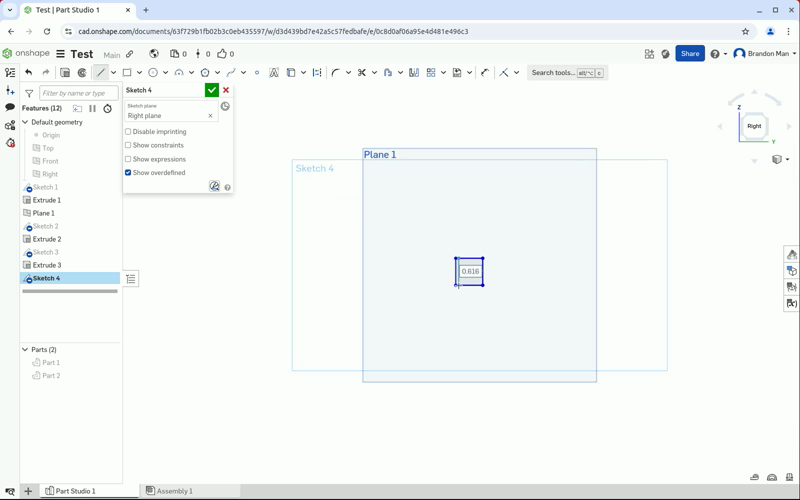
scroll(6)
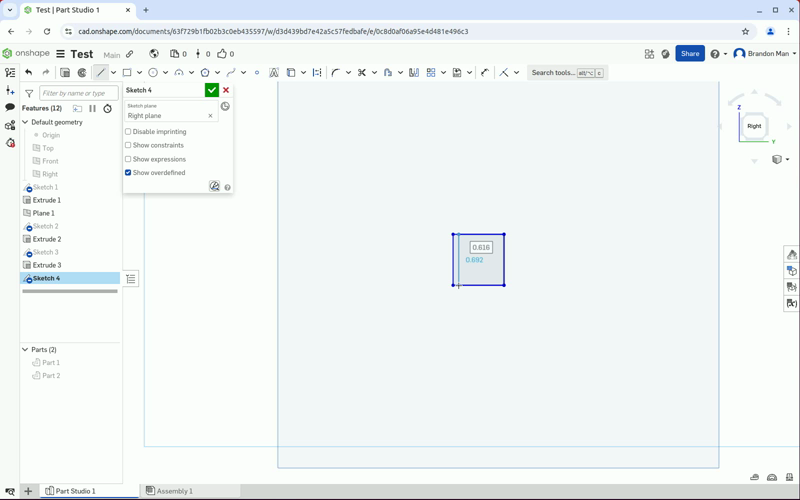
key_up(shift)
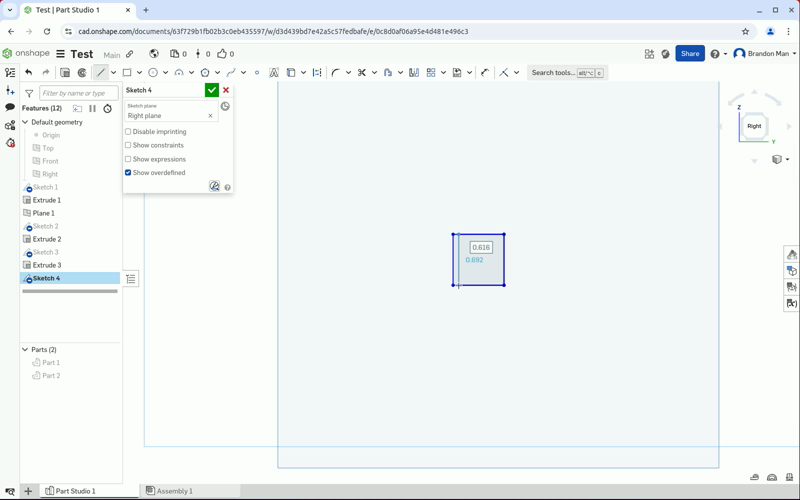
click(458, 285)
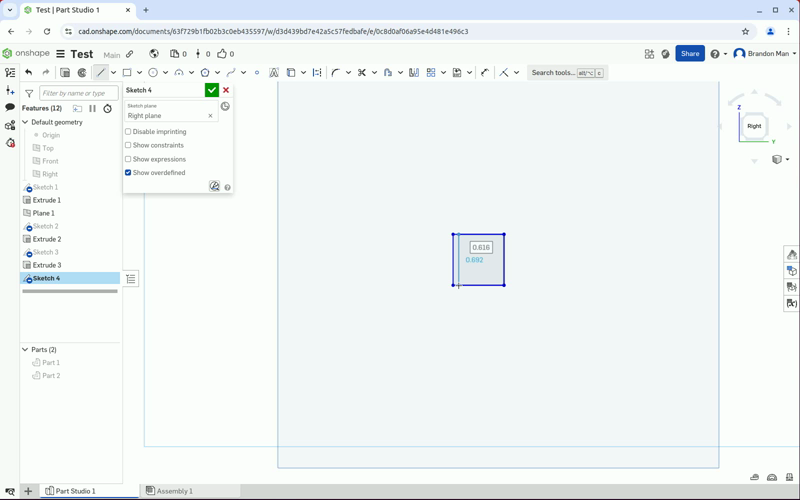
scroll(-6)
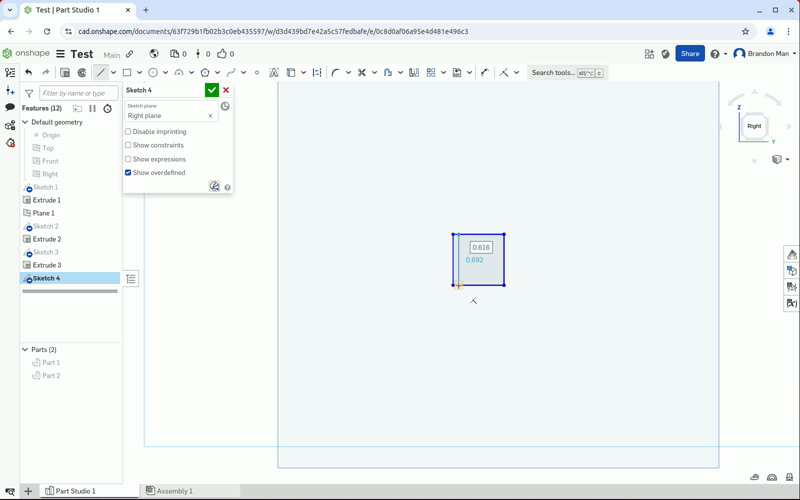
scroll(-6)
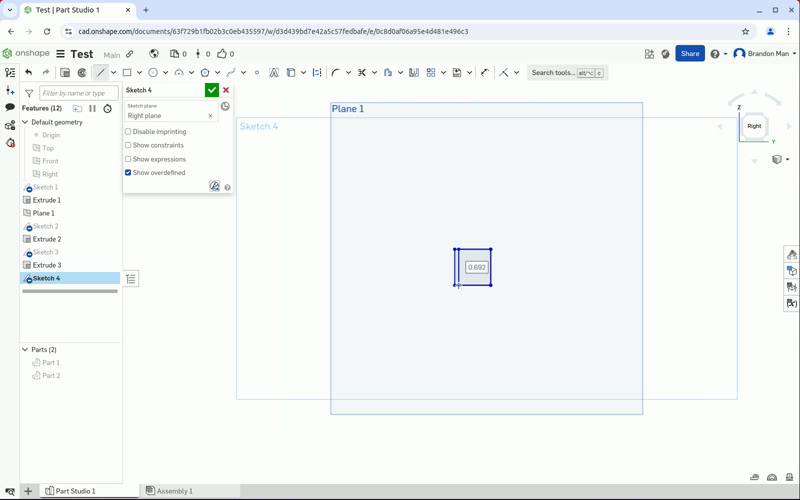
scroll(-6)
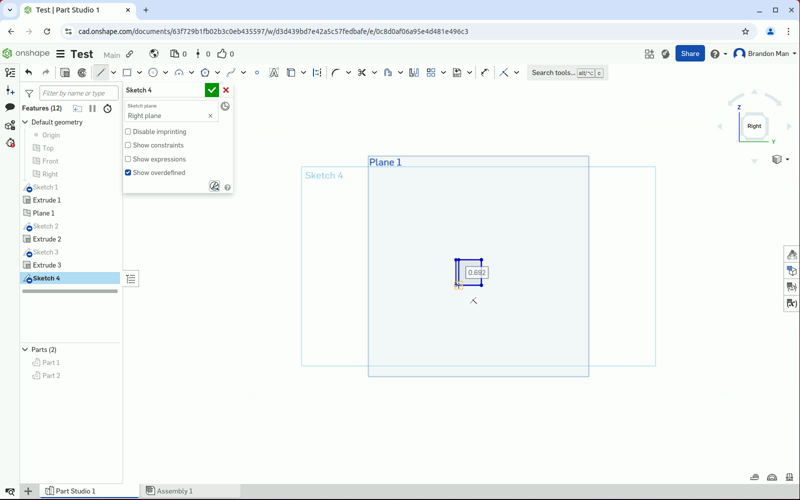
scroll(-6)
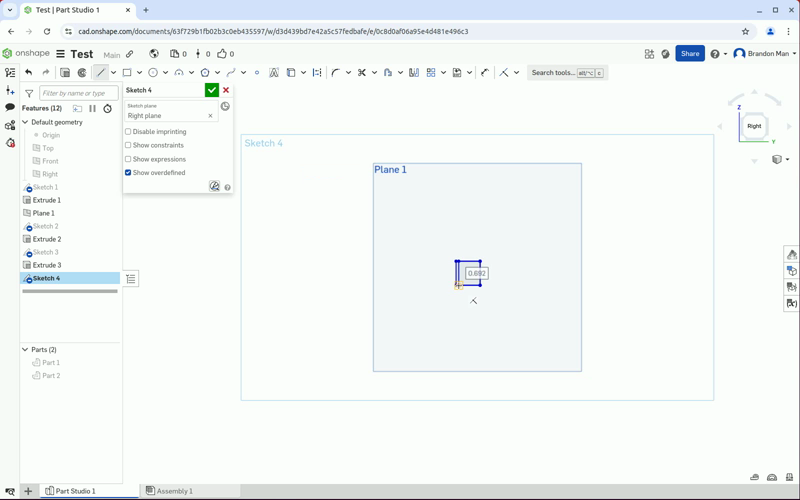
scroll(-6)
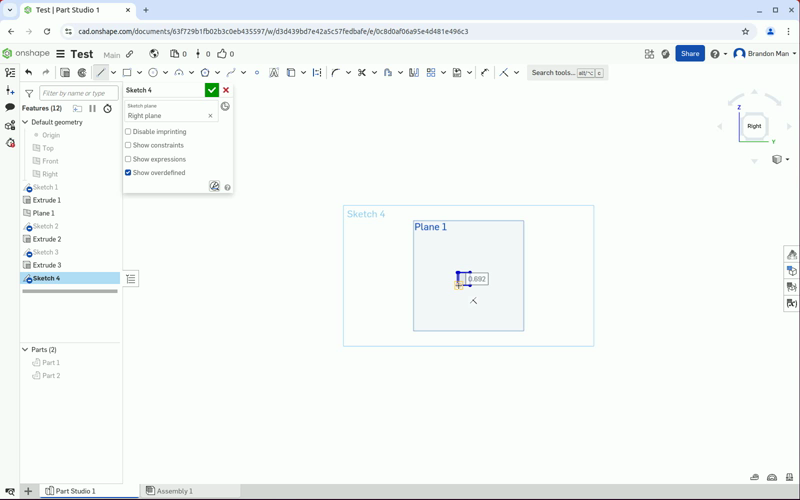
scroll(-6)
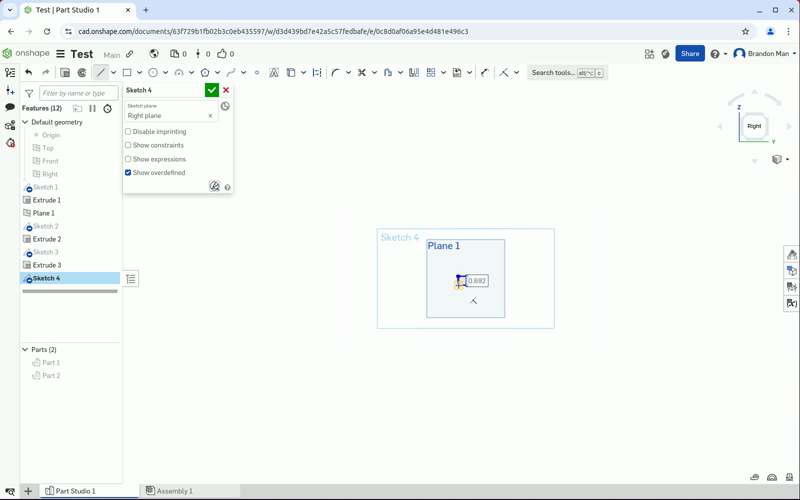
scroll(-6)
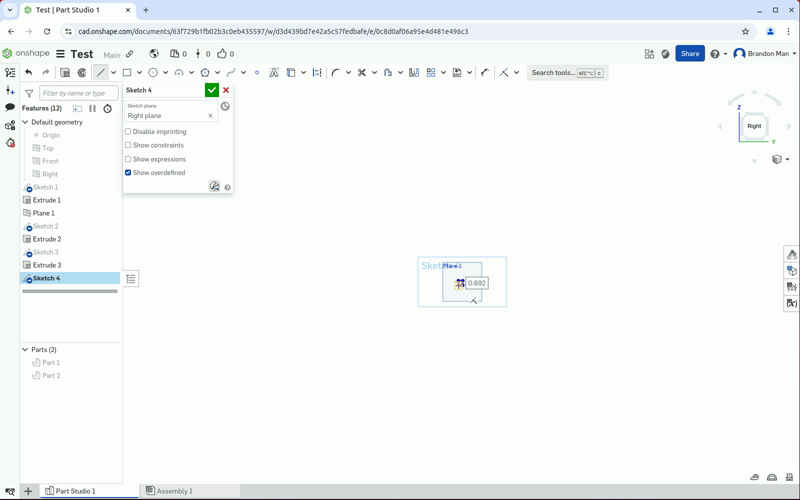
key(esc)
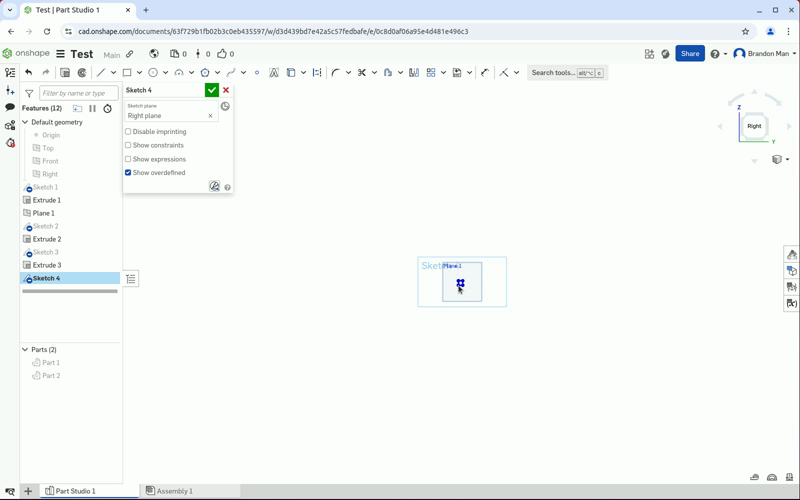
mouse_move(462, 285)
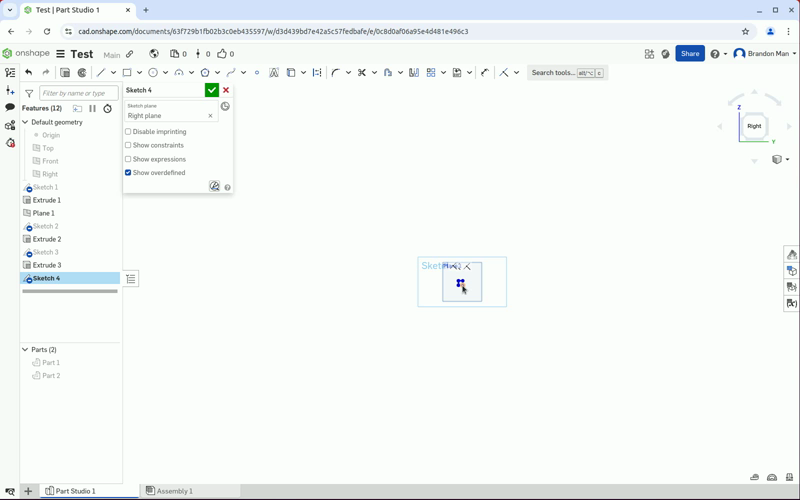
scroll(6)
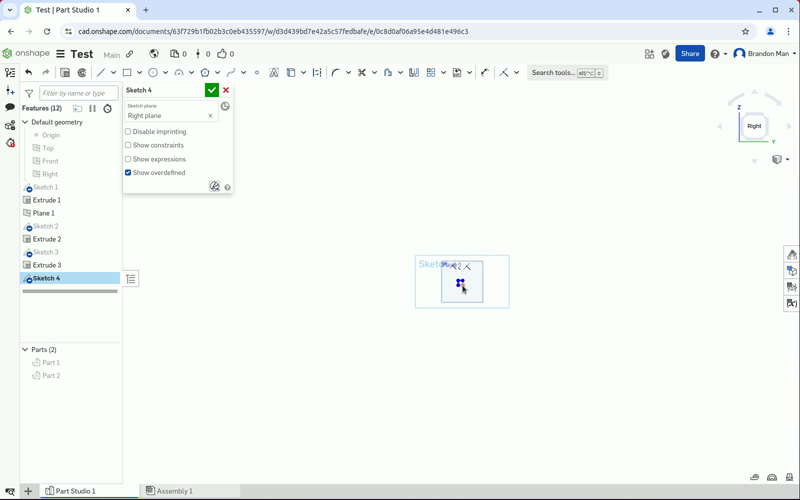
scroll(6)
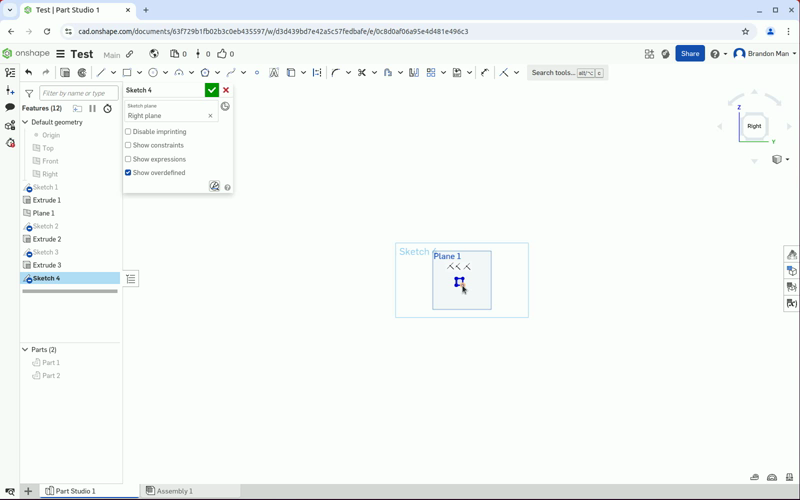
scroll(6)
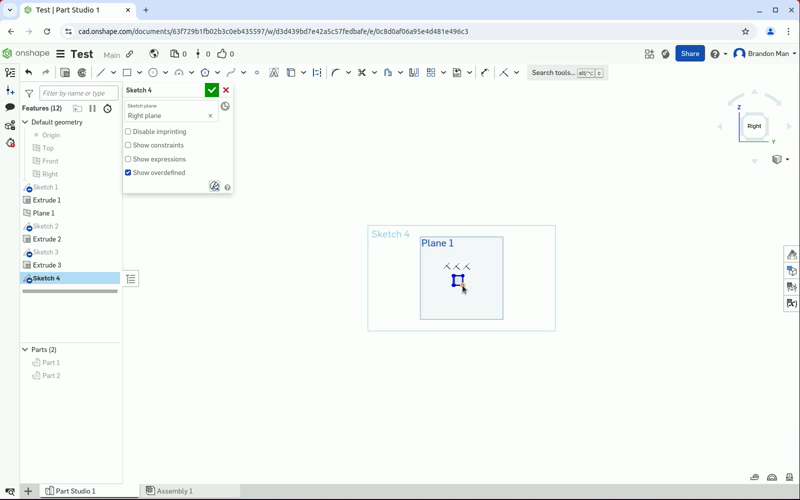
scroll(6)
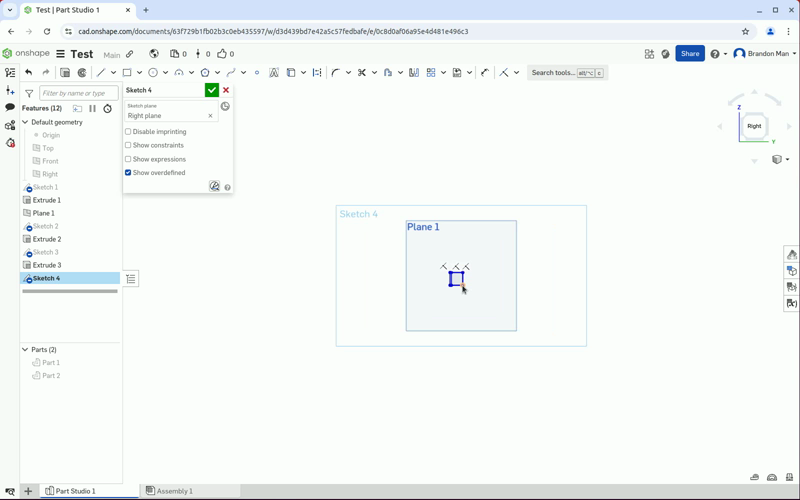
scroll(6)
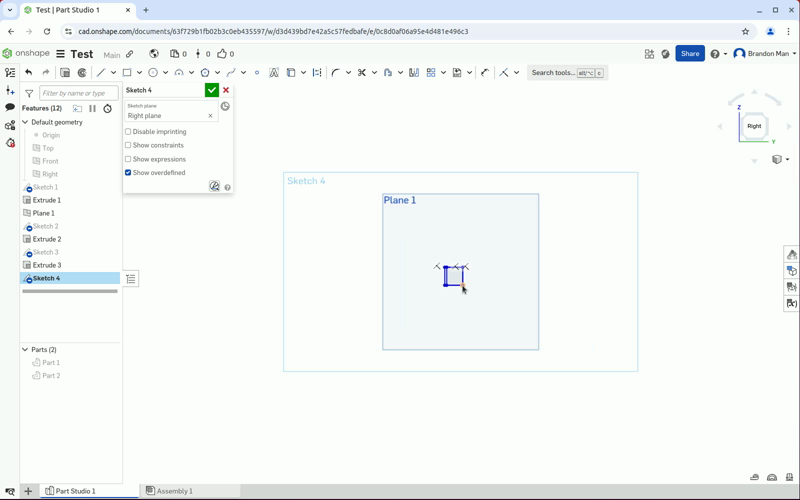
scroll(6)
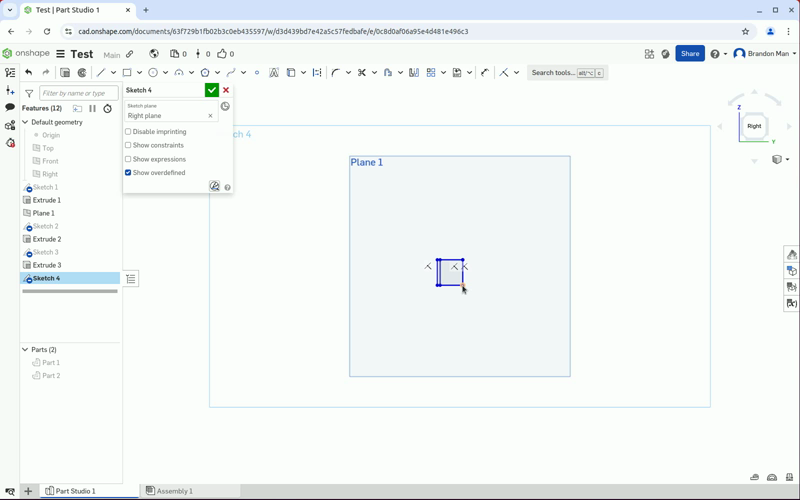
scroll(6)
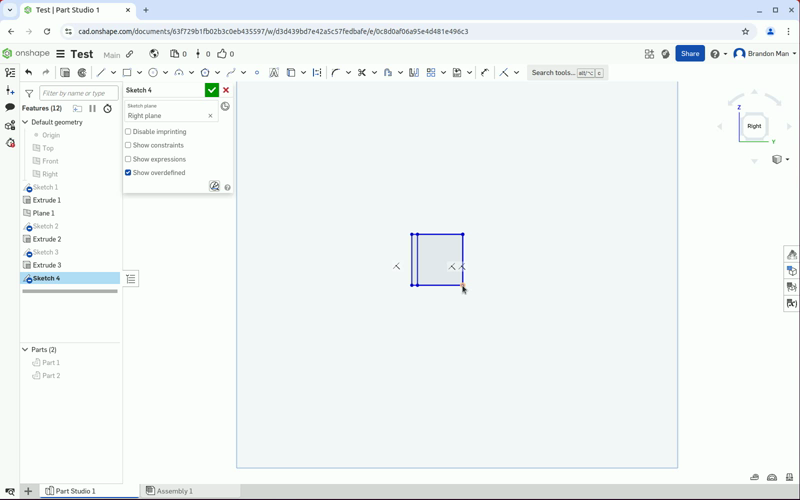
click(462, 285)
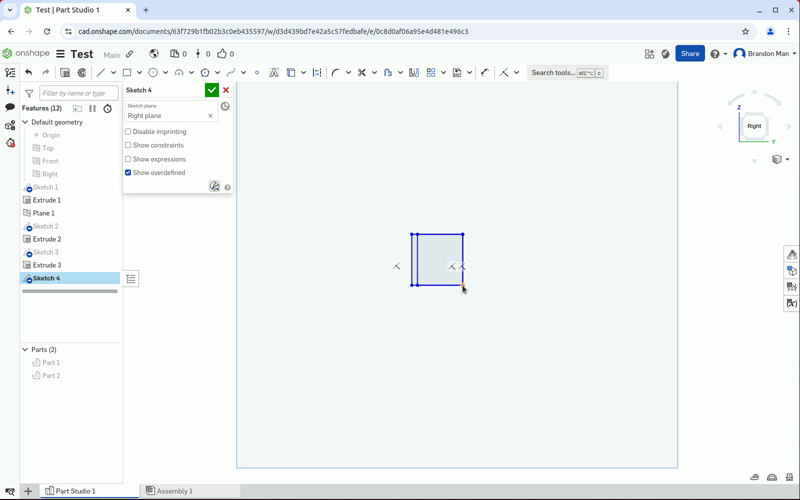
scroll(-6)
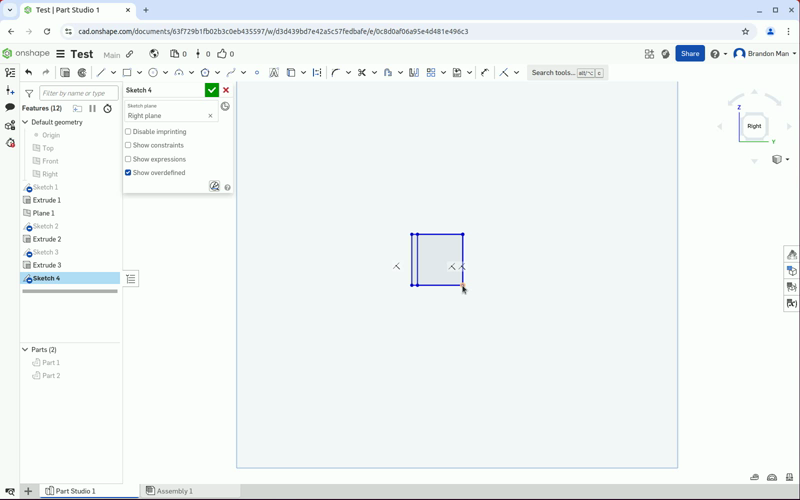
scroll(-6)
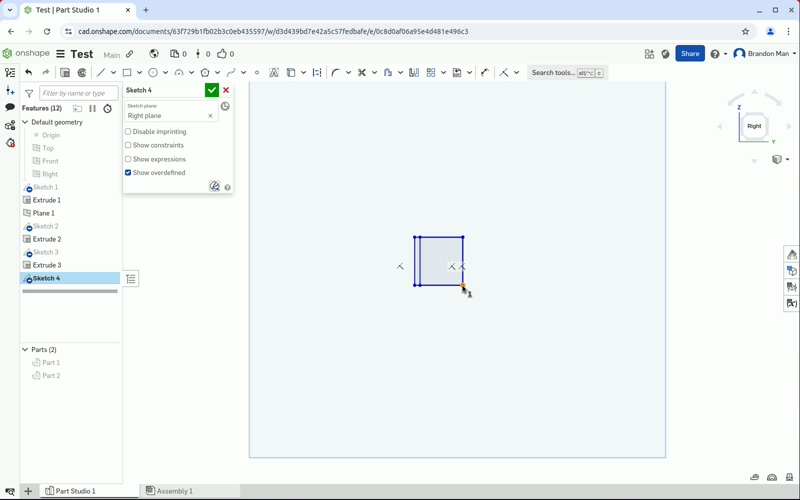
scroll(-6)
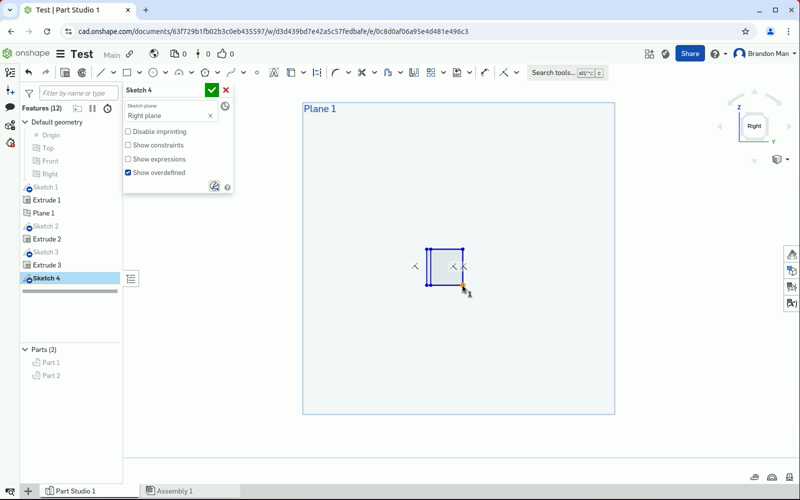
scroll(-6)
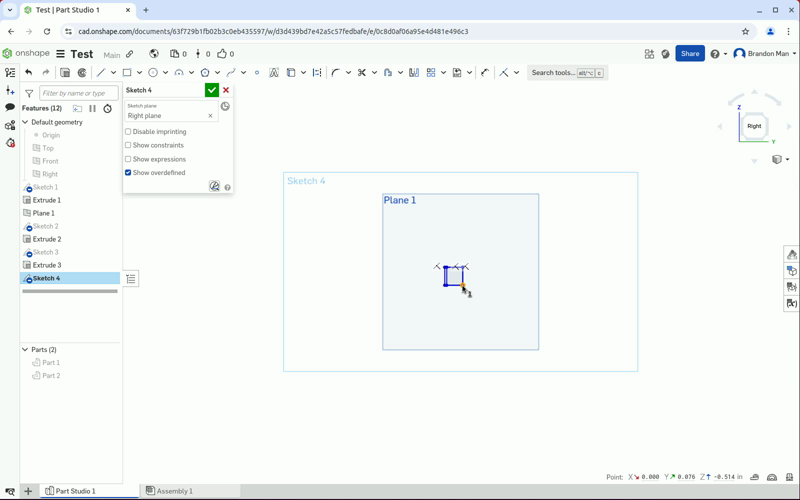
scroll(-6)
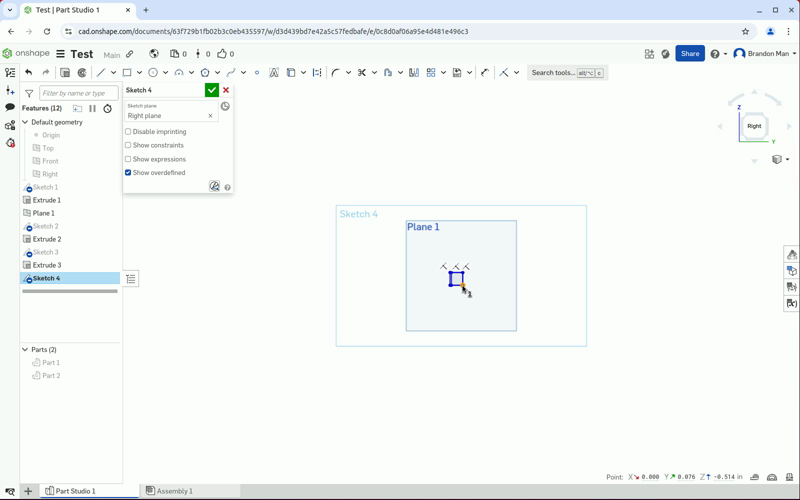
scroll(-6)
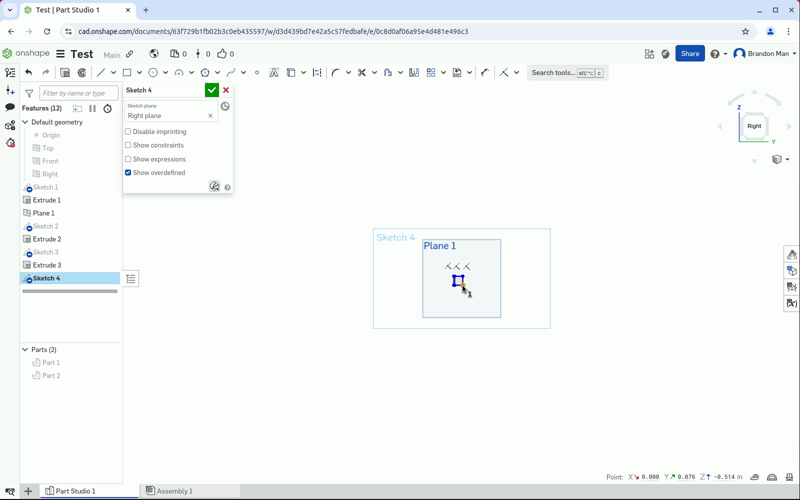
scroll(-6)
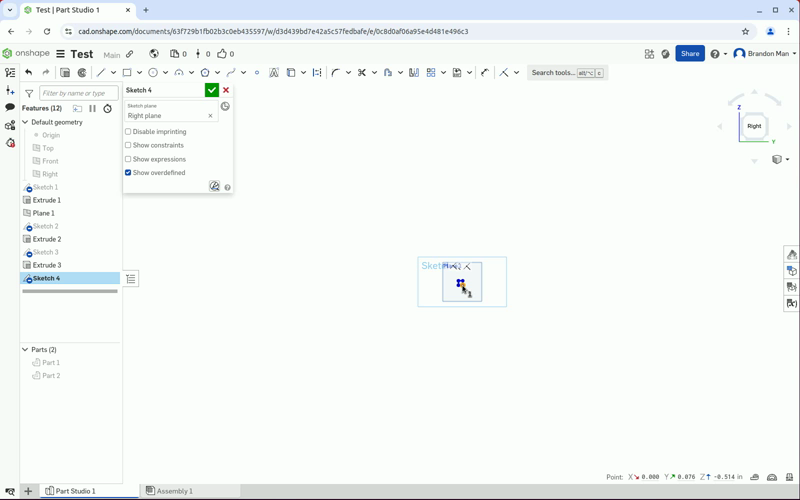
mouse_move(73, 352)
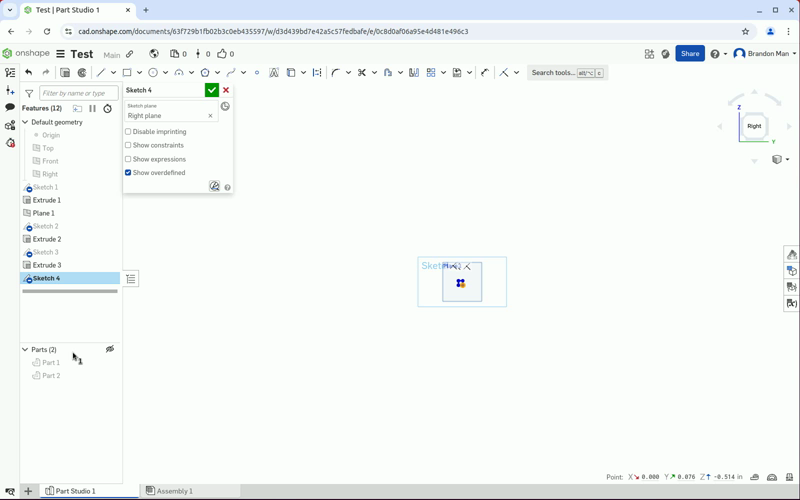
key(shift+y)
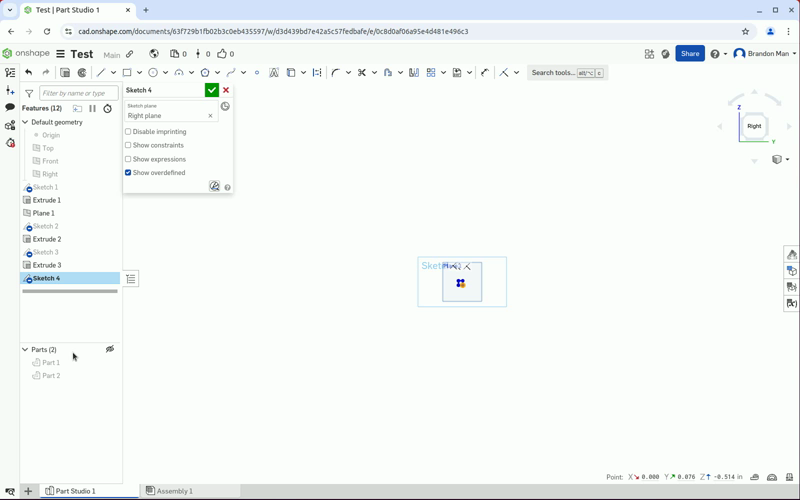
key(shift+e)
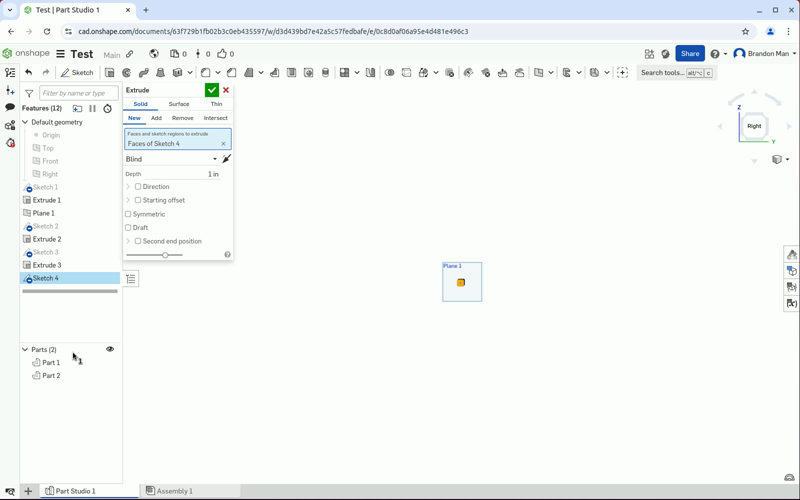
mouse_move(143, 106)
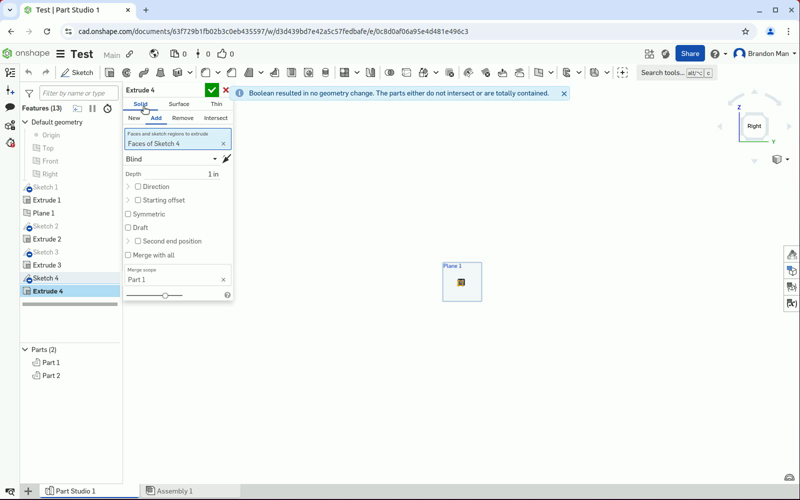
click(143, 106)
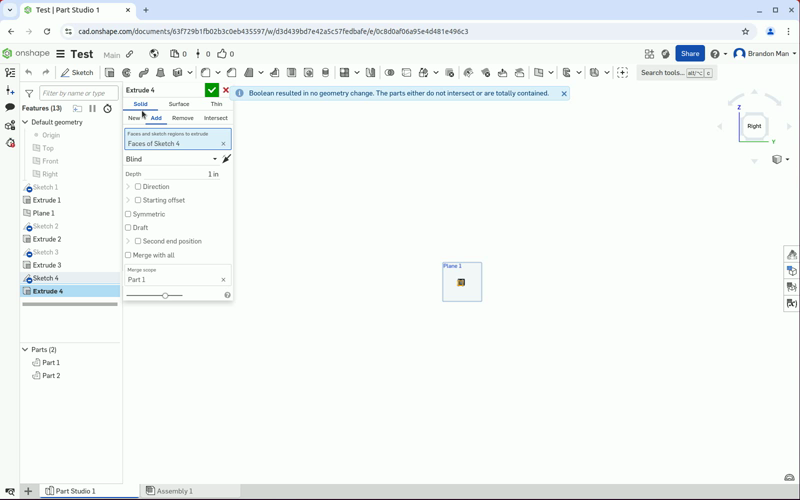
mouse_move(137, 120)
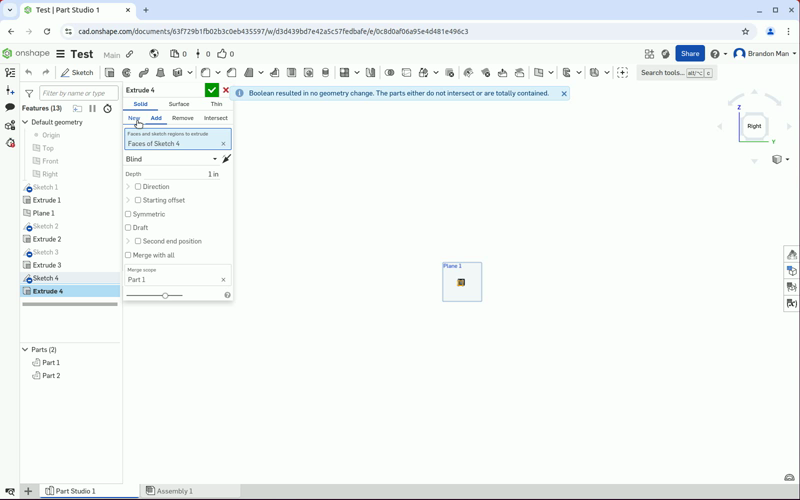
click(137, 120)
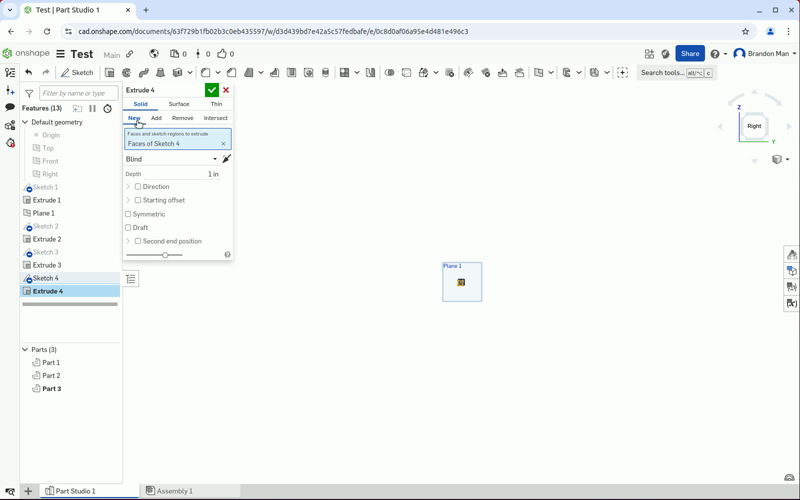
key(tab, 4)
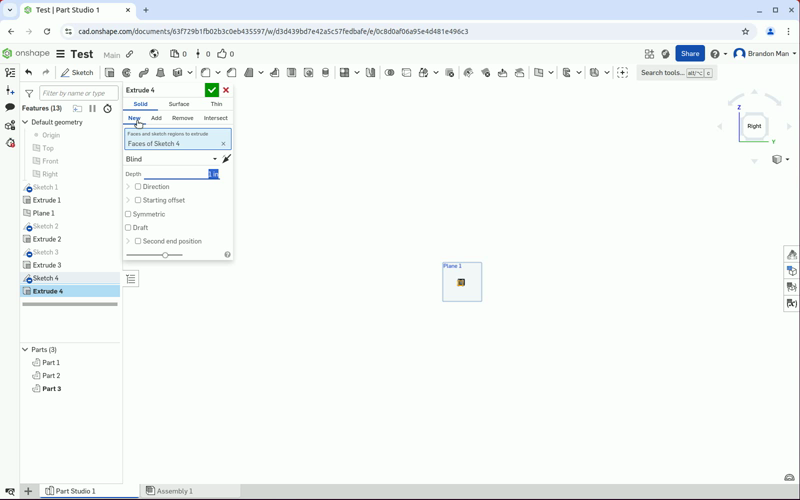
text(-0.241)
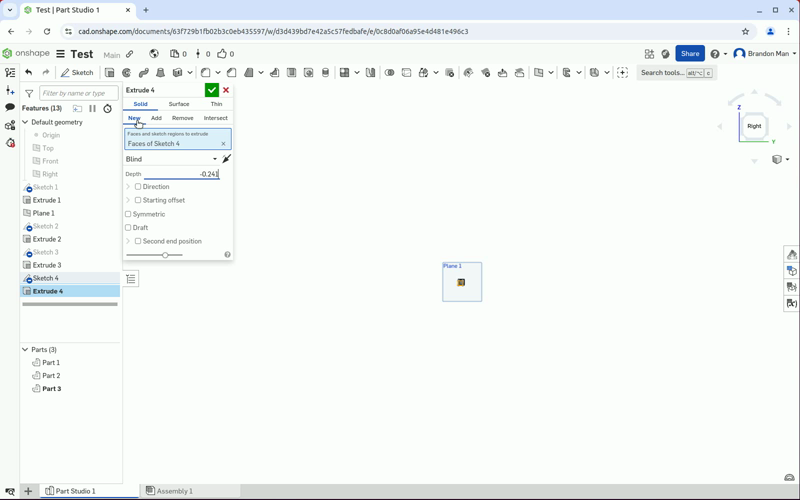
key(enter)
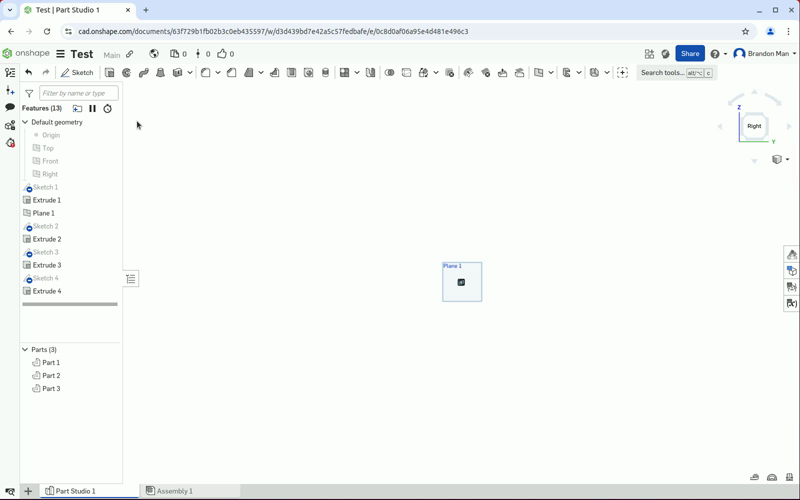
key(shift+h)
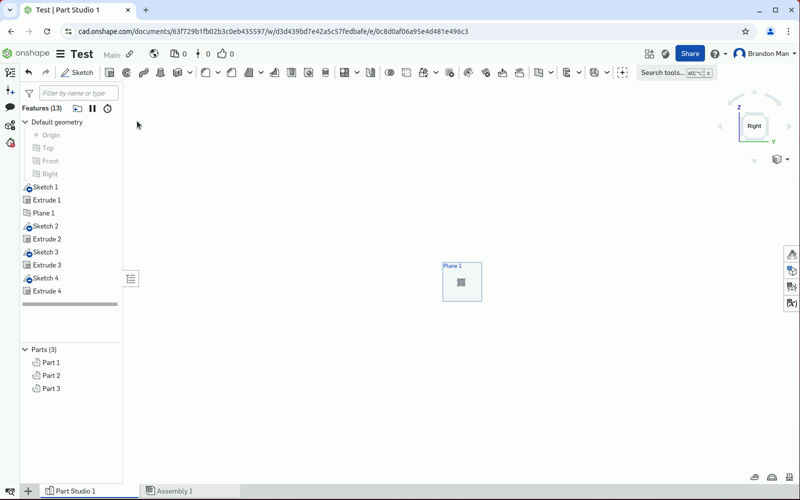
key(shift+h)
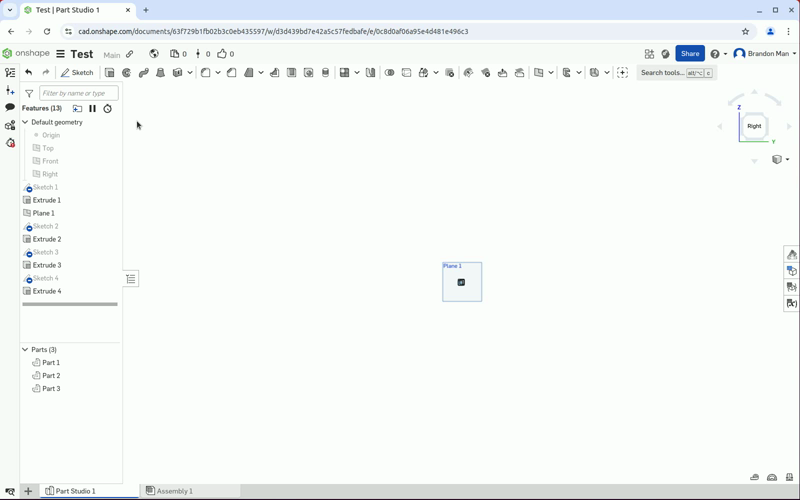
mouse_move(73, 189)
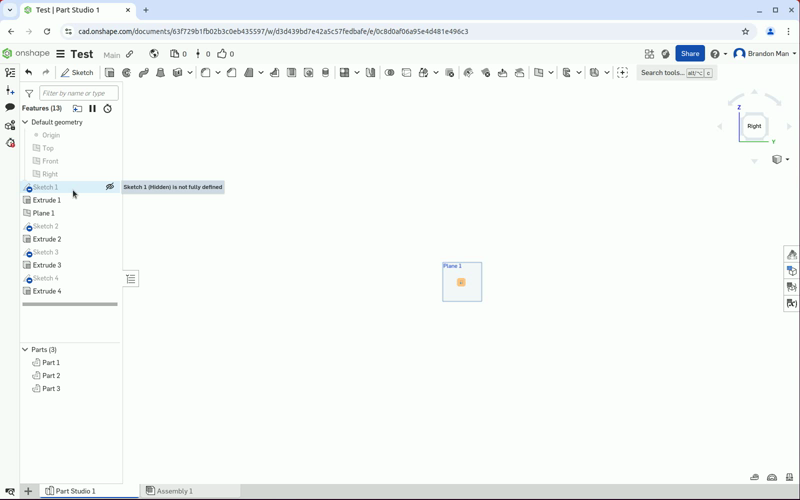
click(73, 189)
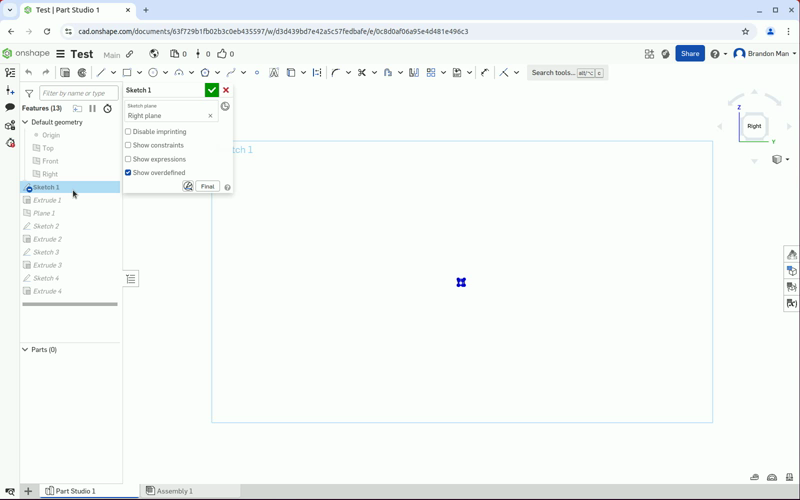
mouse_move(229, 92)
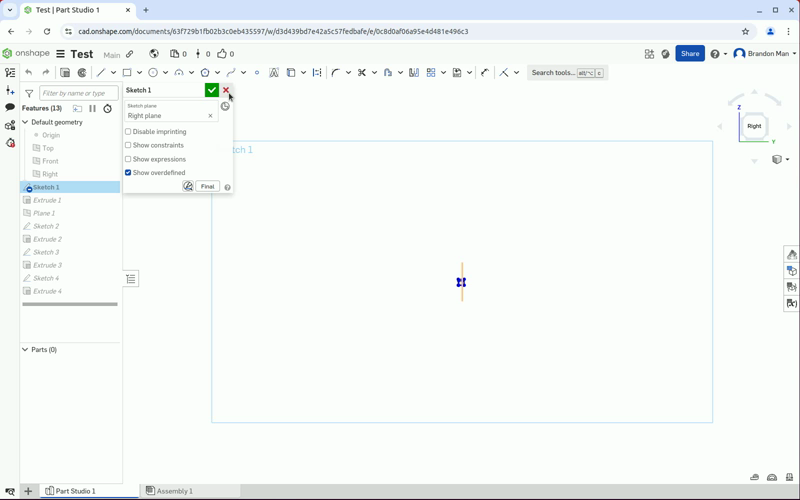
click(229, 92)
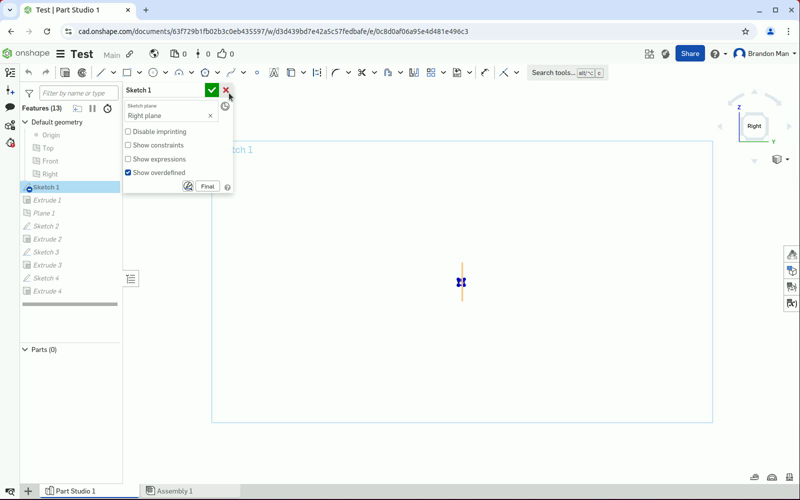
key(shift+s)
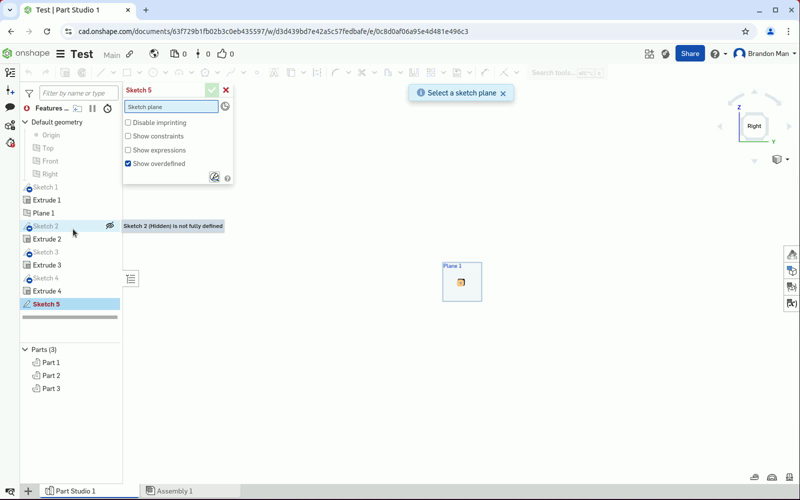
scroll(3)
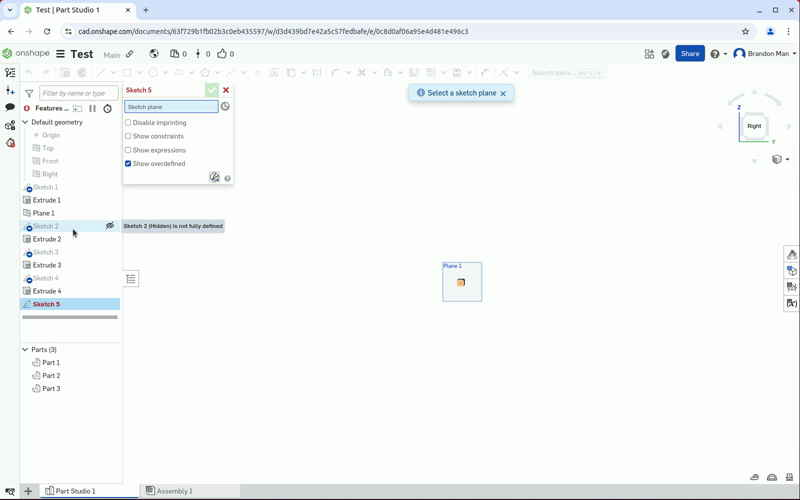
mouse_move(73, 176)
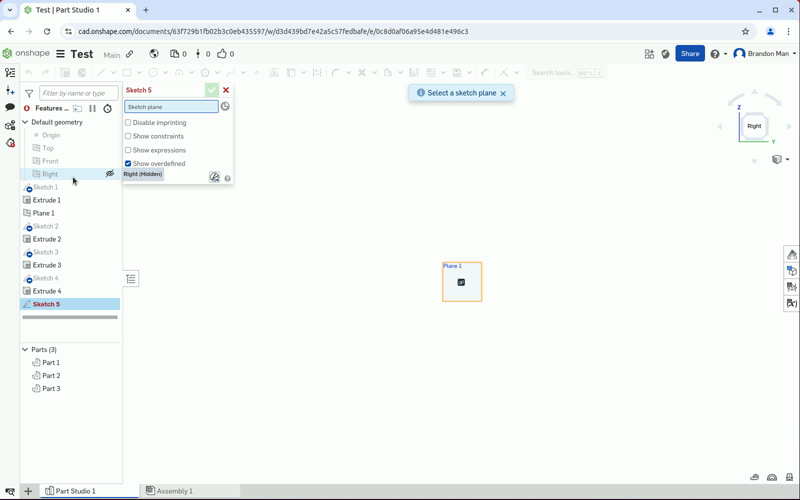
click(73, 176)
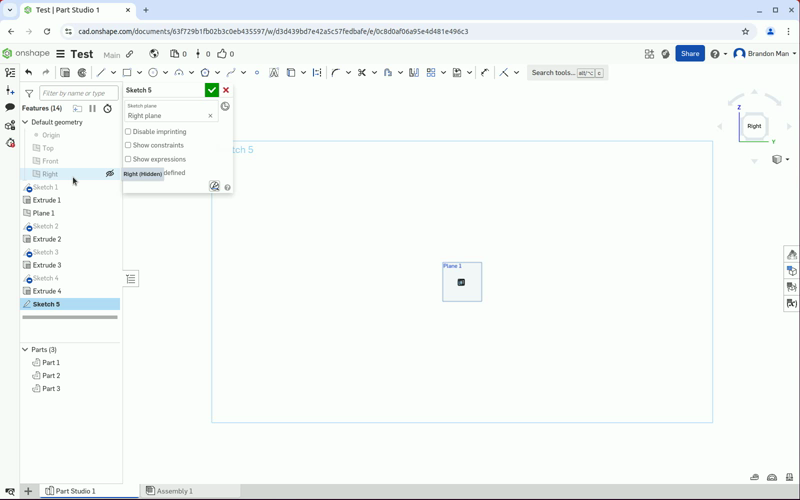
mouse_move(73, 352)
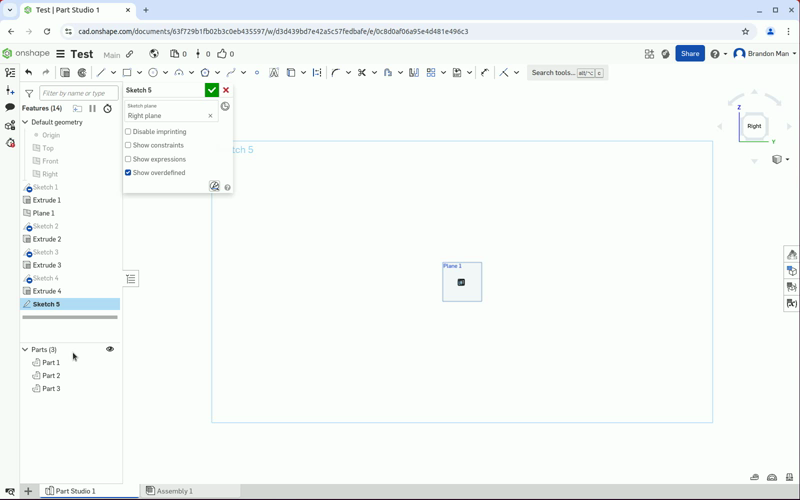
key(y)
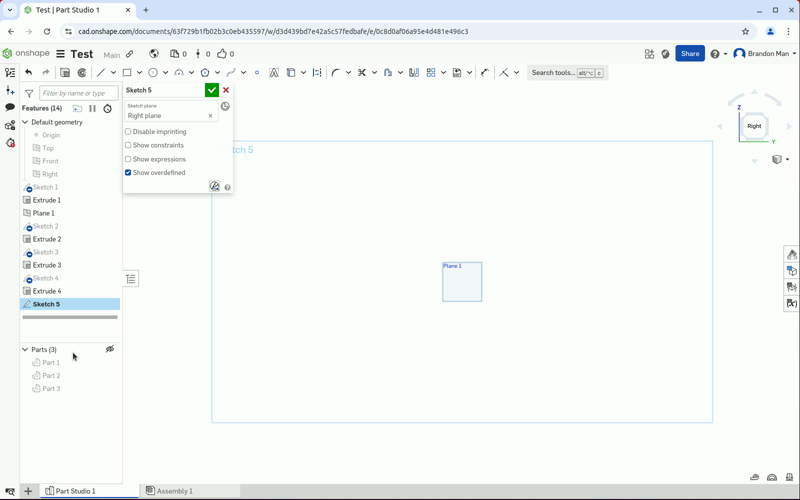
key(l)
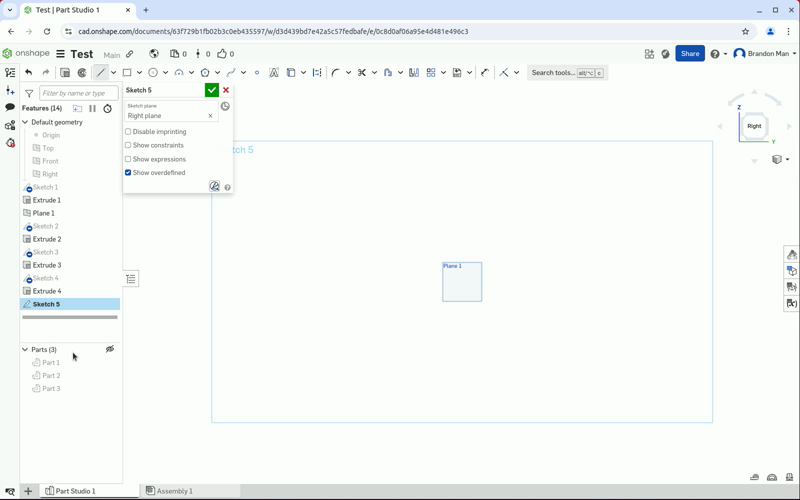
key_down(shift)
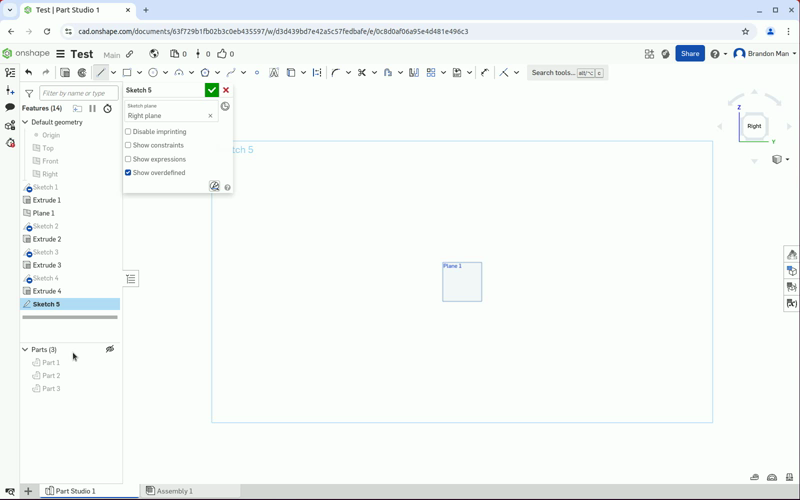
mouse_move(459, 284)
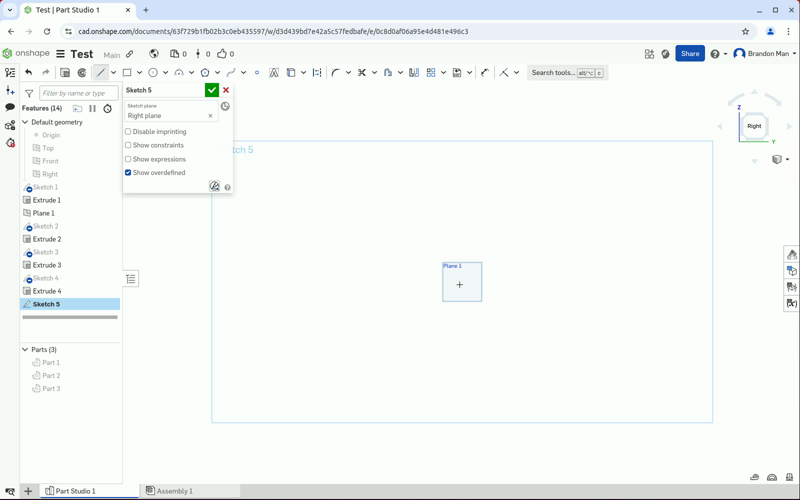
click(459, 284)
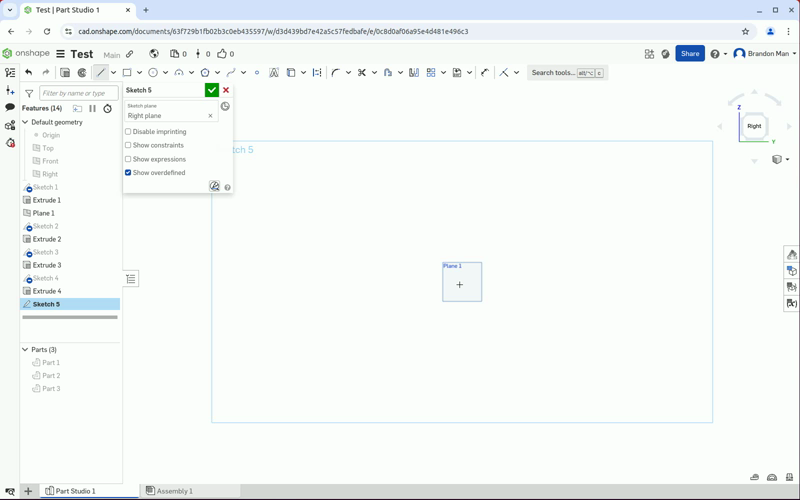
key_up(shift)
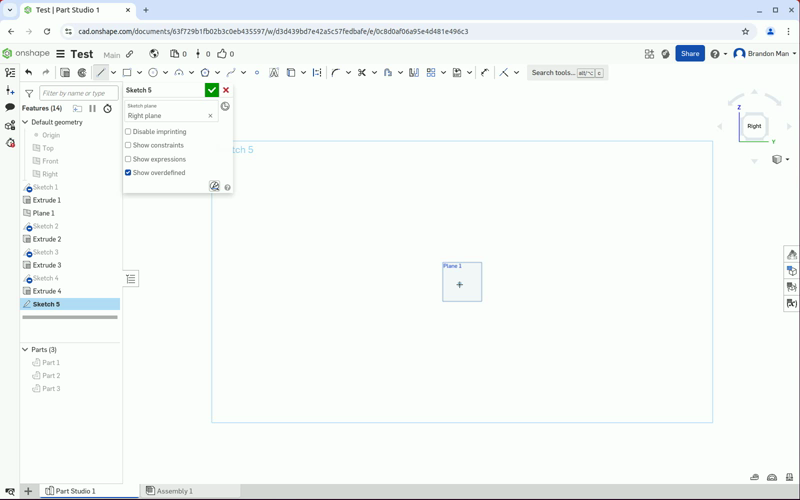
key_down(shift)
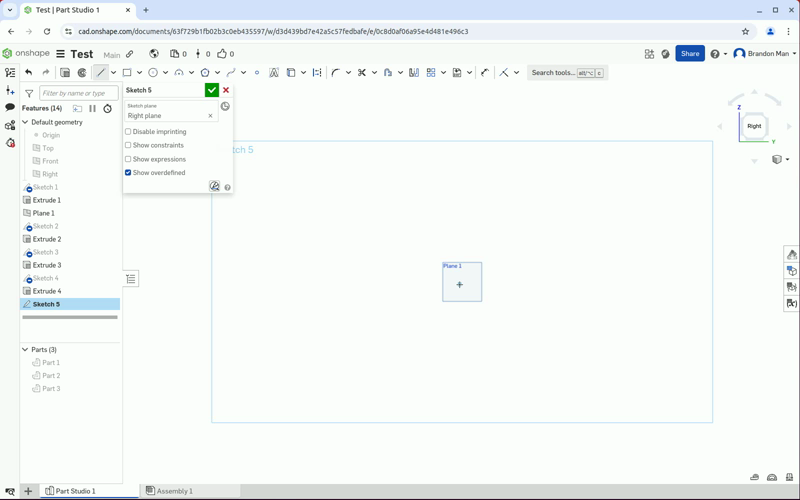
mouse_move(489, 284)
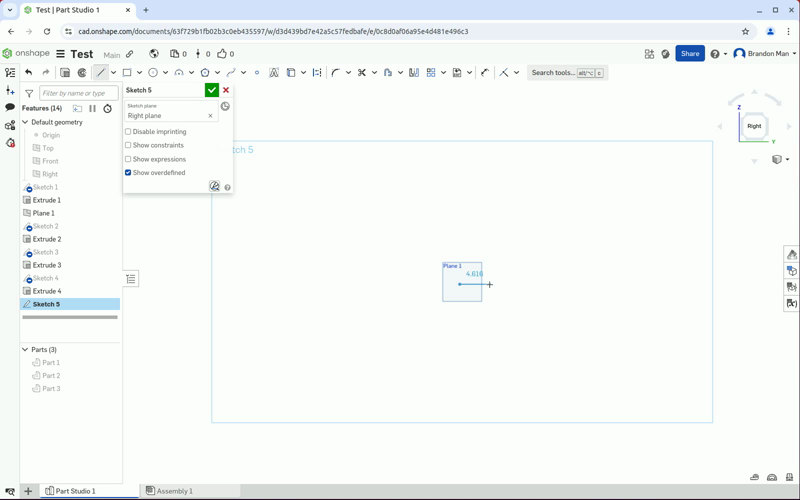
mouse_move(464, 284)
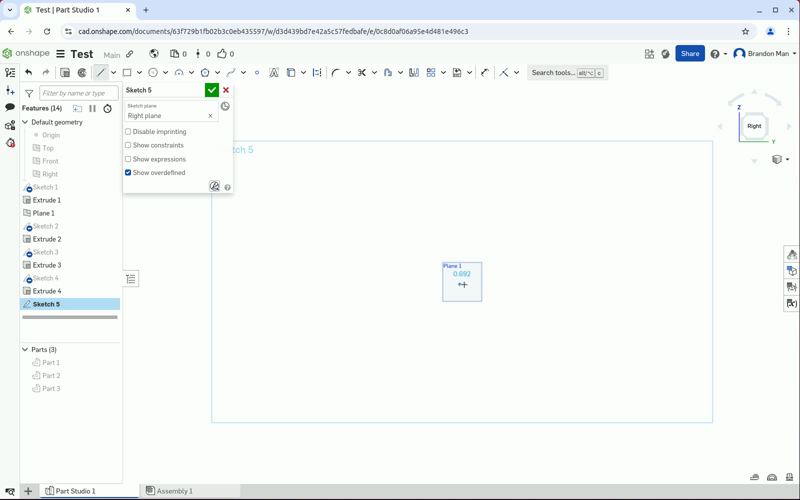
scroll(6)
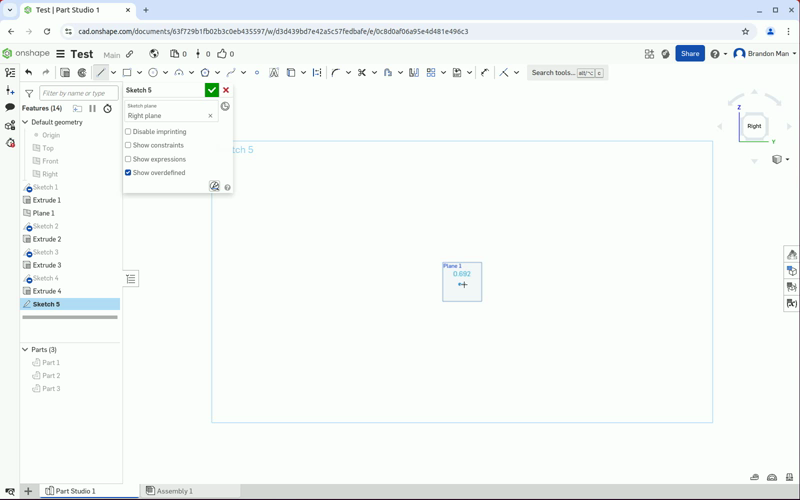
scroll(6)
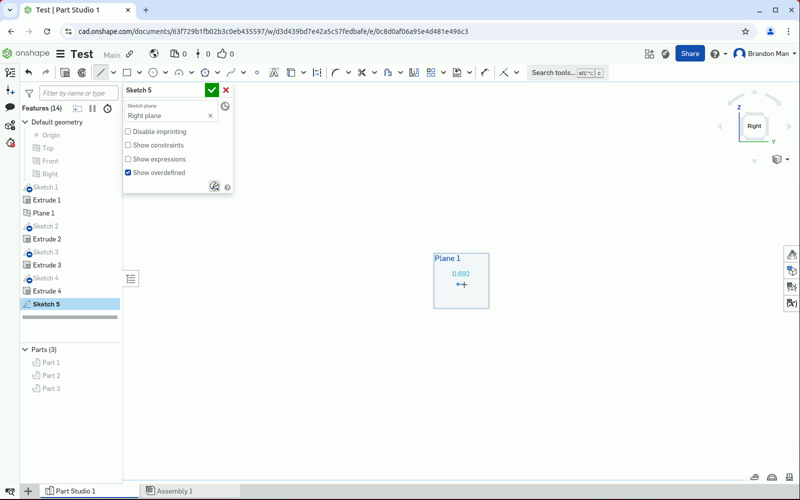
scroll(6)
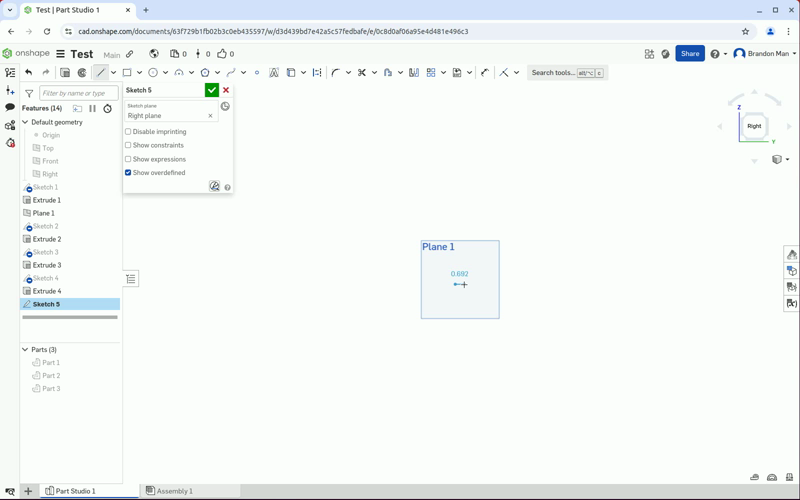
scroll(6)
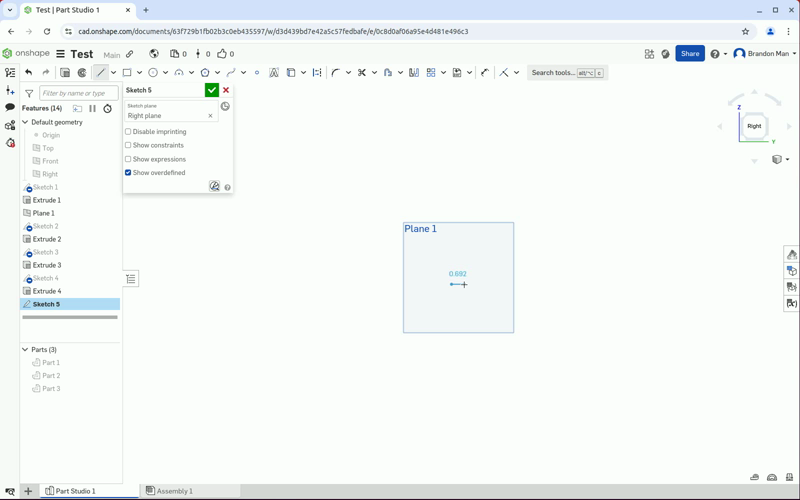
scroll(6)
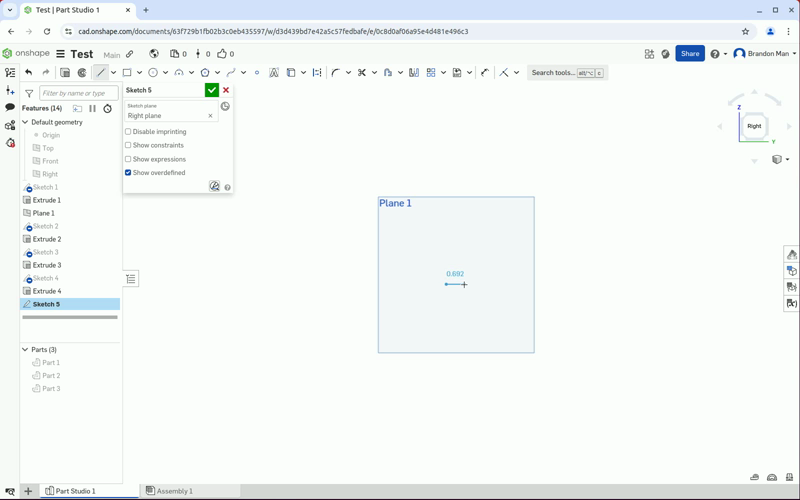
scroll(6)
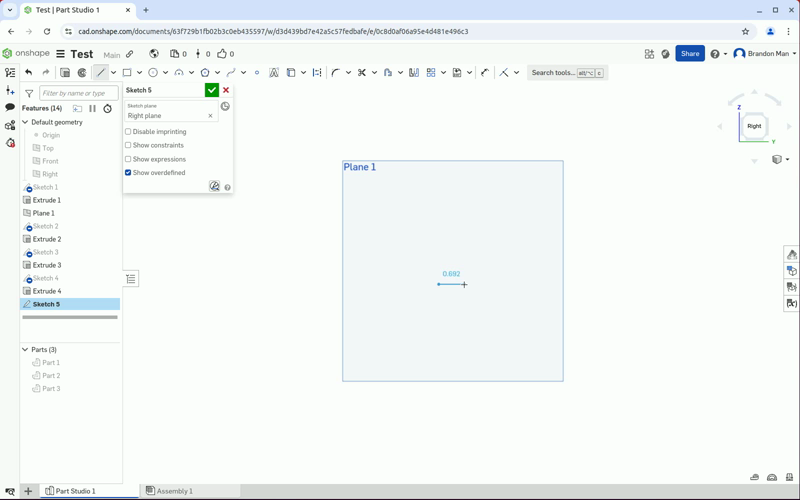
scroll(6)
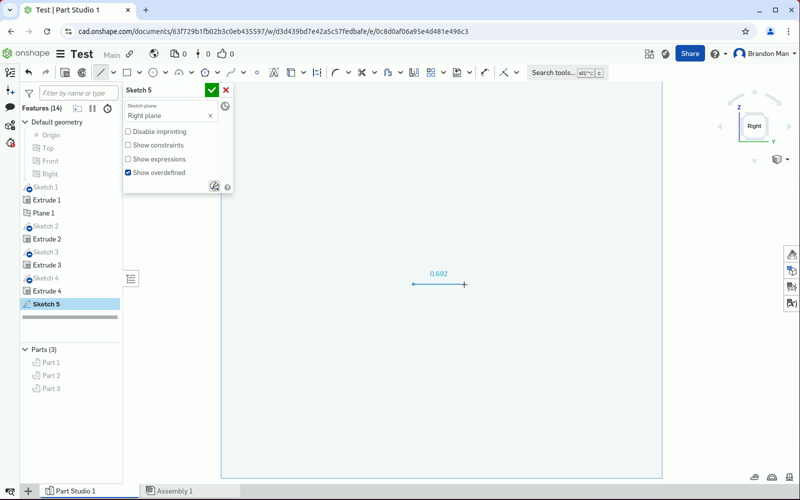
click(464, 284)
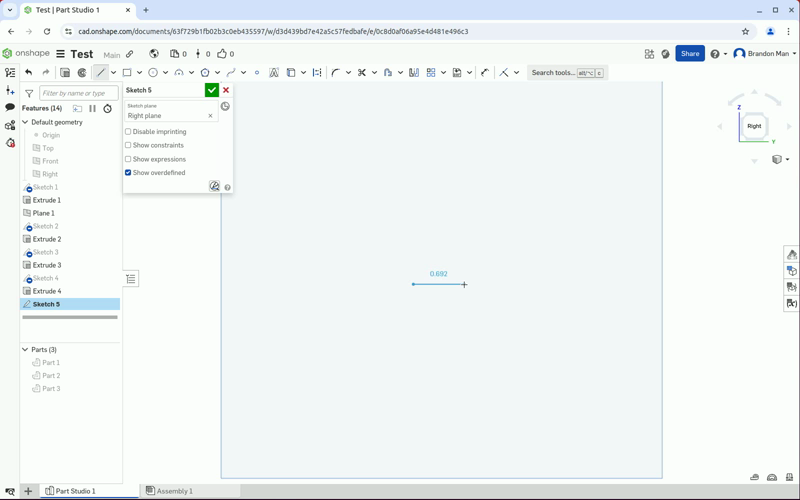
scroll(-6)
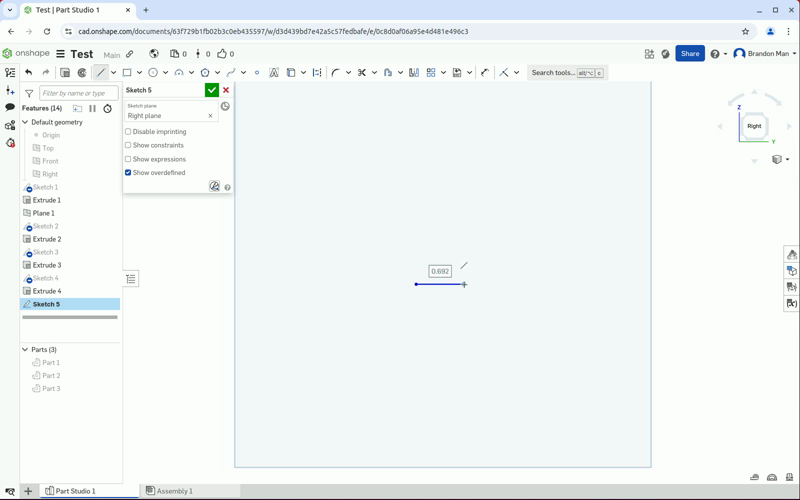
scroll(-6)
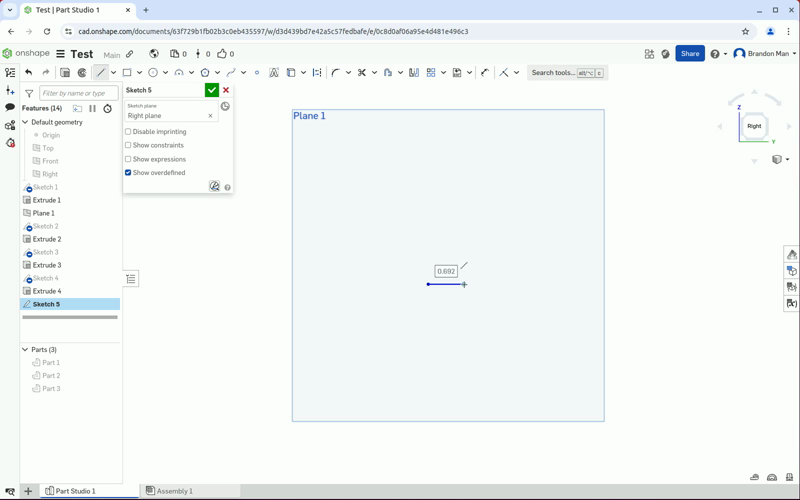
scroll(-6)
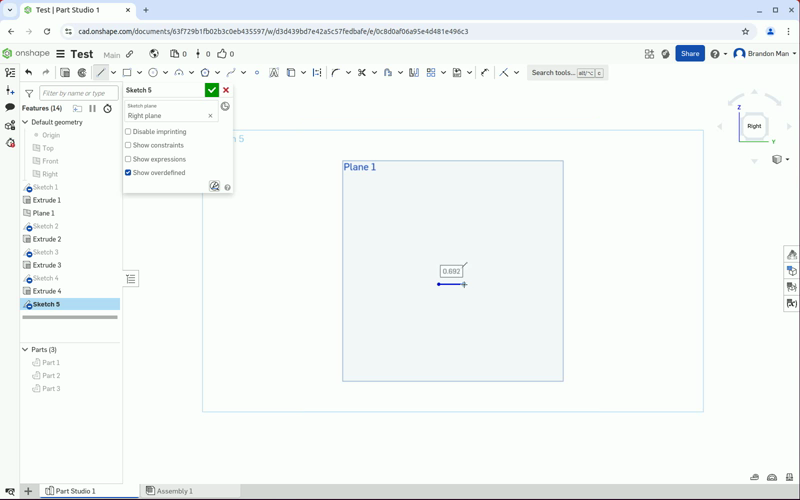
scroll(-6)
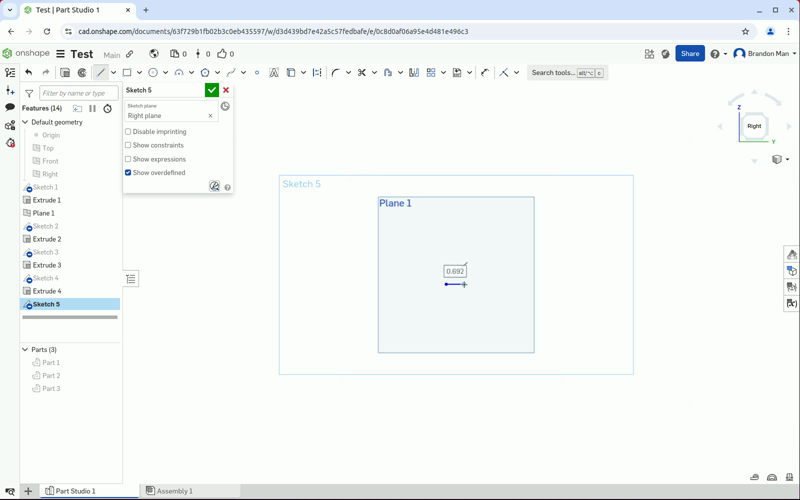
scroll(-6)
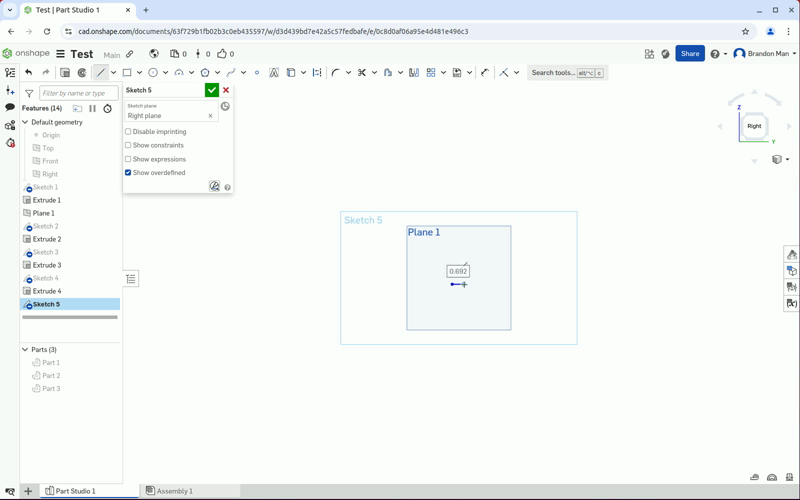
scroll(-6)
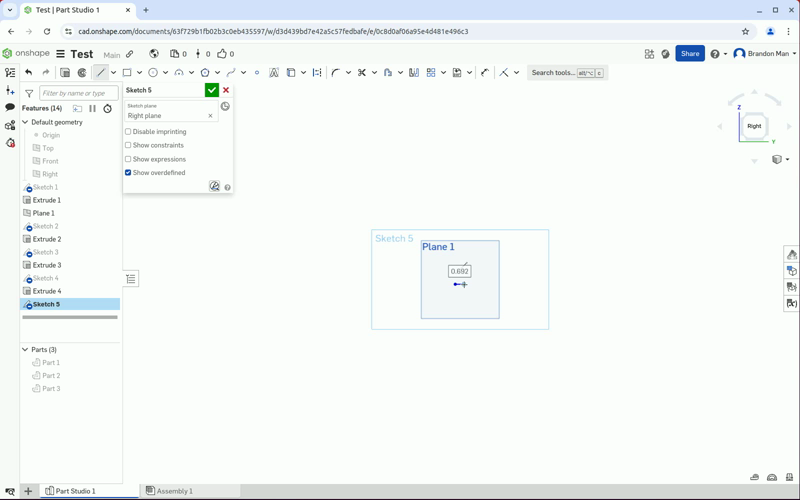
scroll(-6)
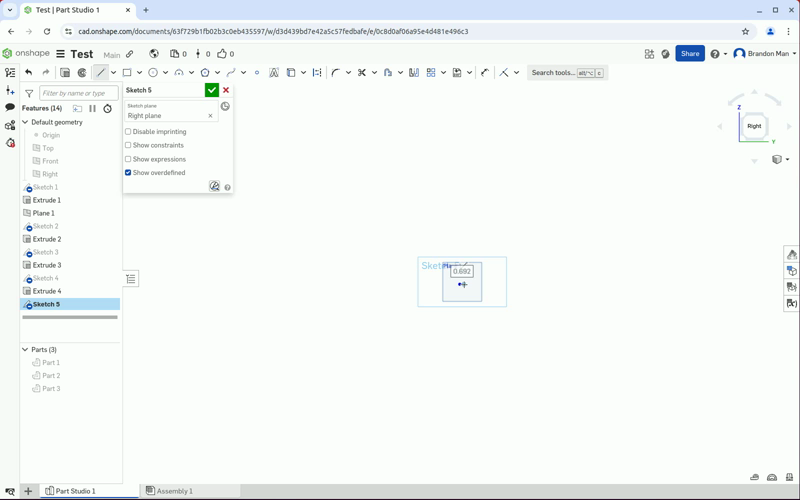
key_up(shift)
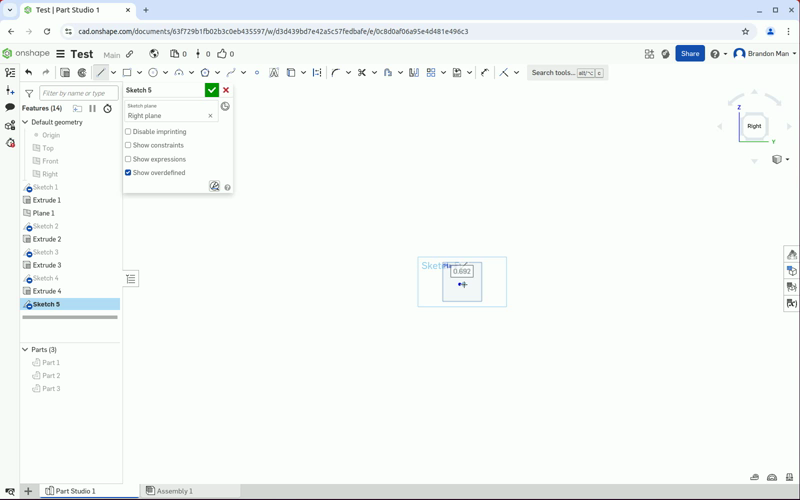
key_down(shift)
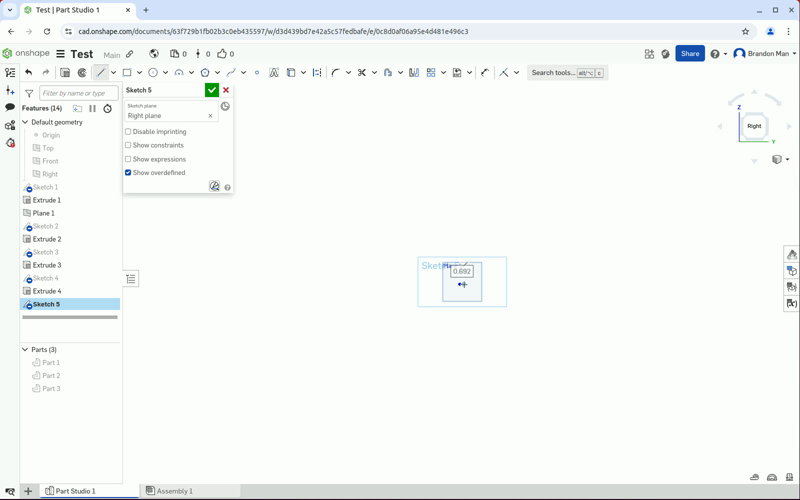
mouse_move(494, 284)
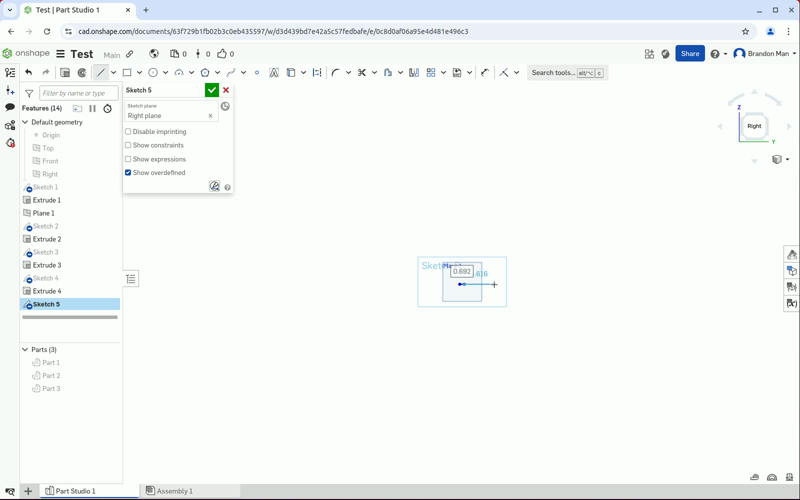
mouse_move(464, 279)
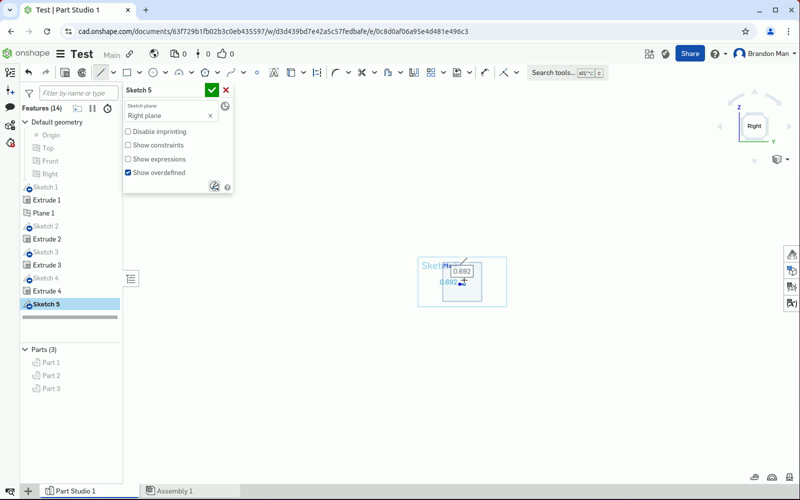
scroll(6)
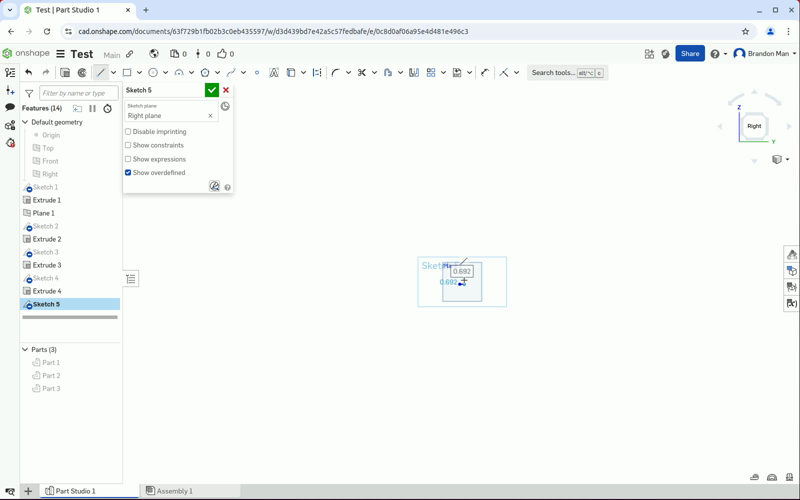
scroll(6)
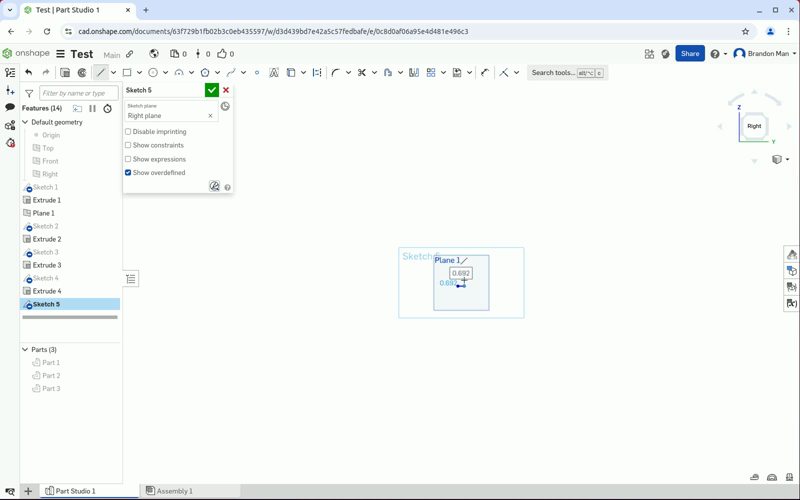
scroll(6)
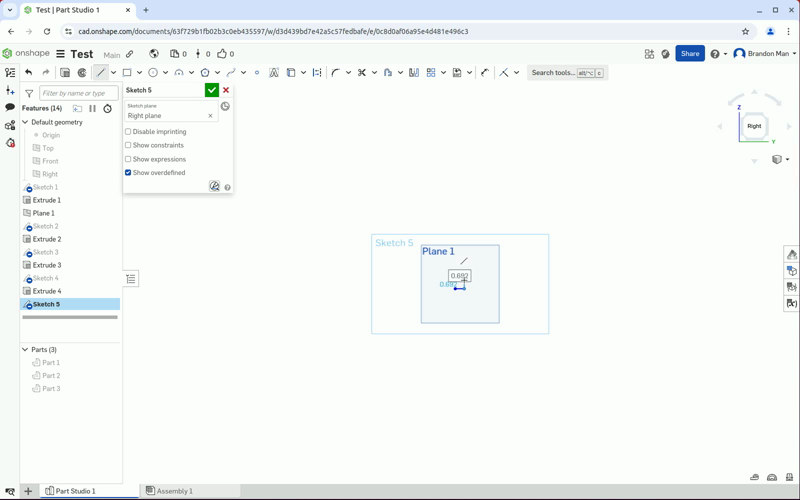
scroll(6)
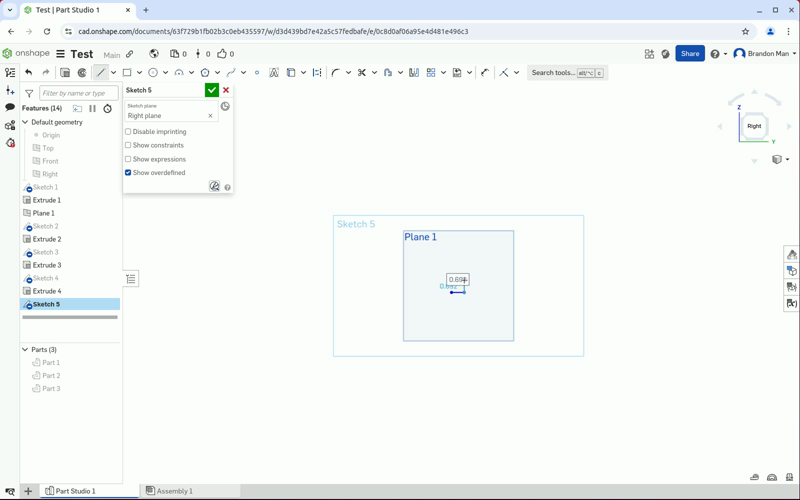
scroll(6)
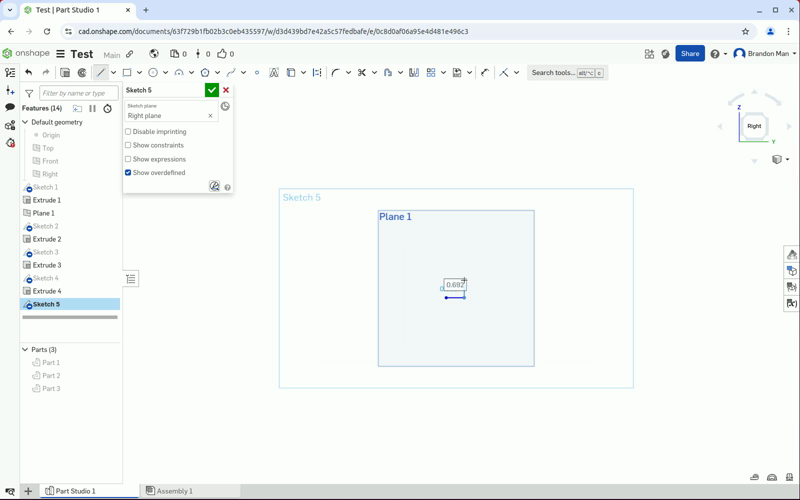
scroll(6)
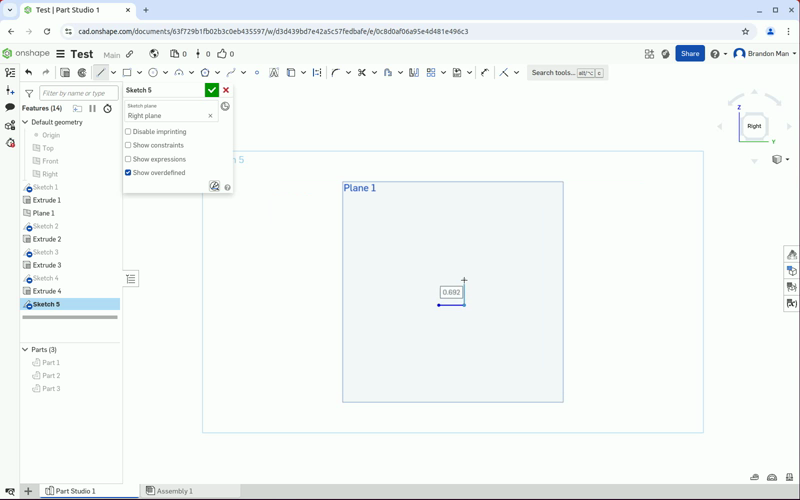
scroll(6)
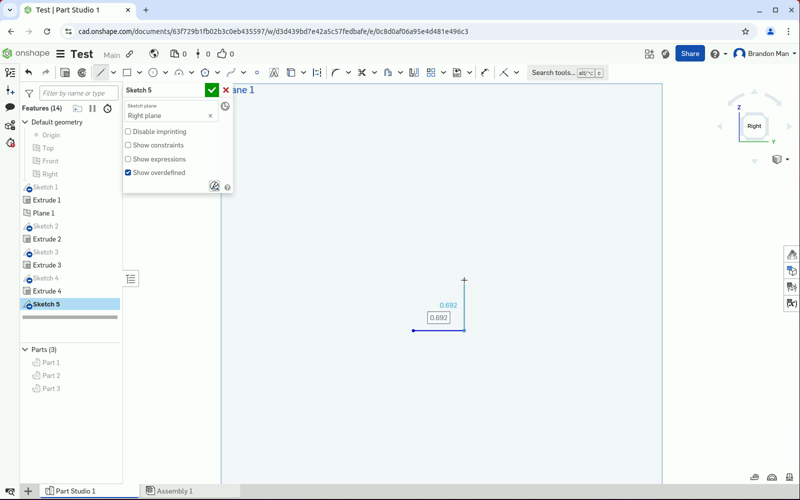
click(464, 279)
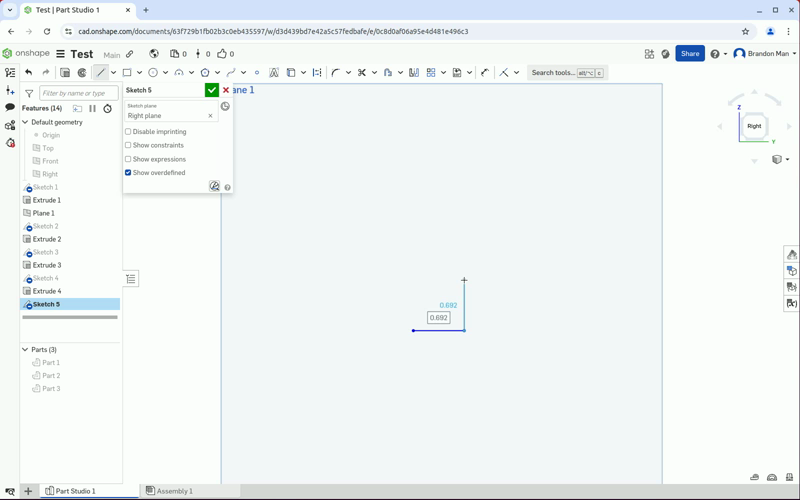
scroll(-6)
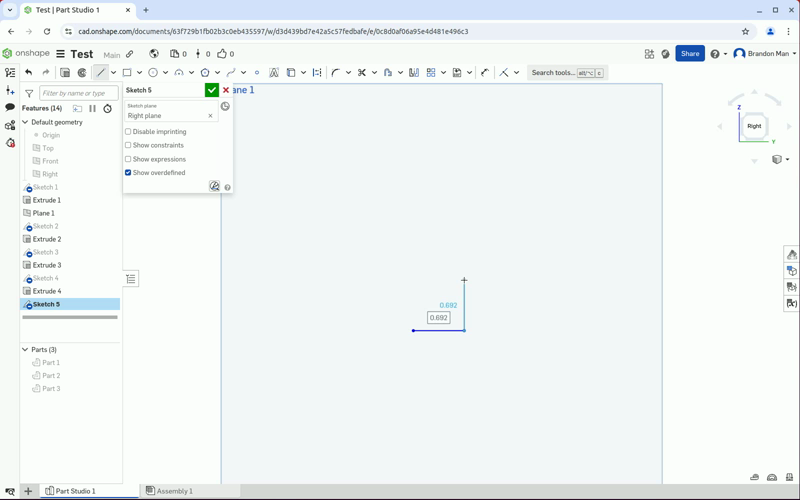
scroll(-6)
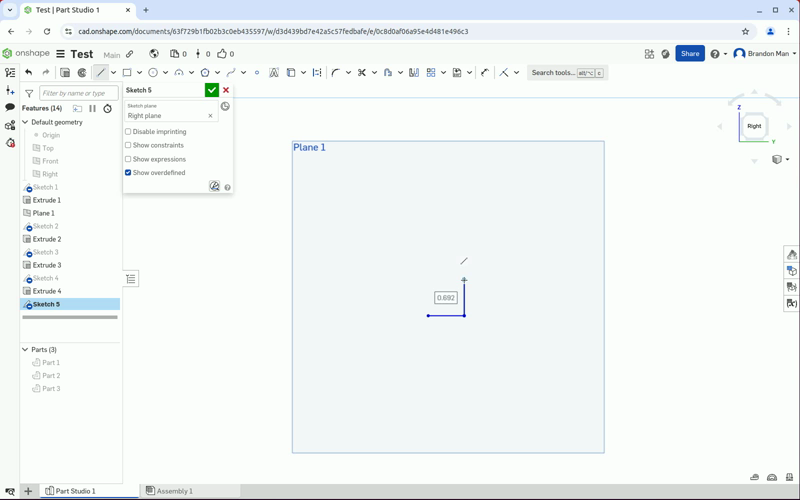
scroll(-6)
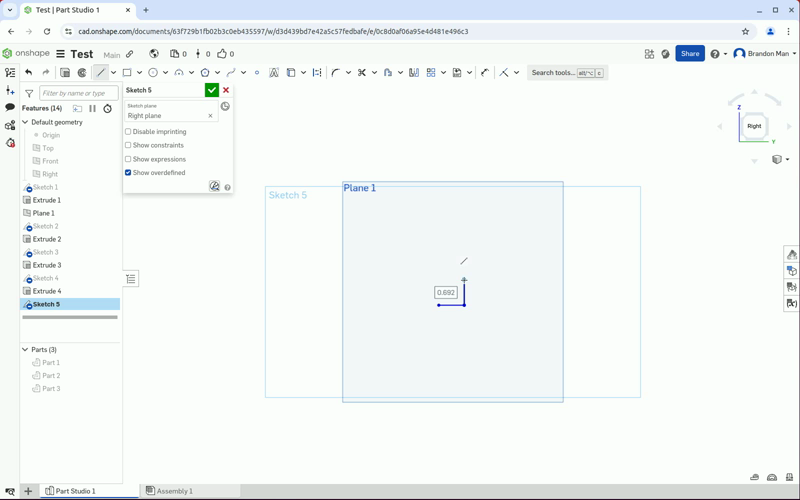
scroll(-6)
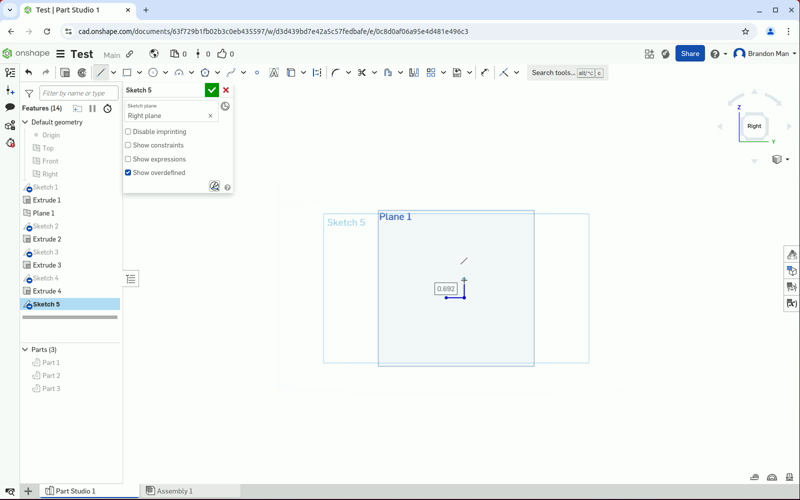
scroll(-6)
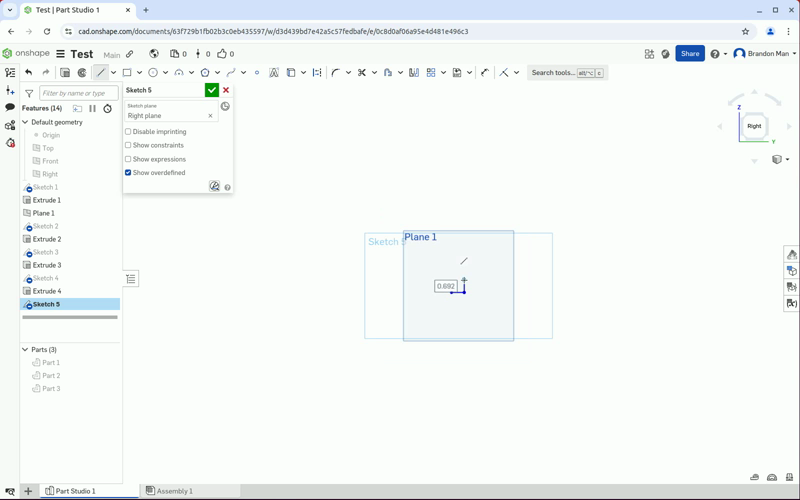
scroll(-6)
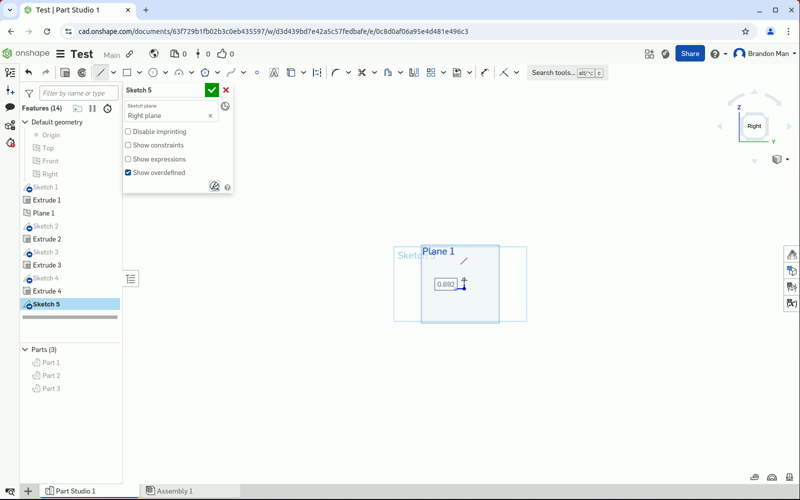
scroll(-6)
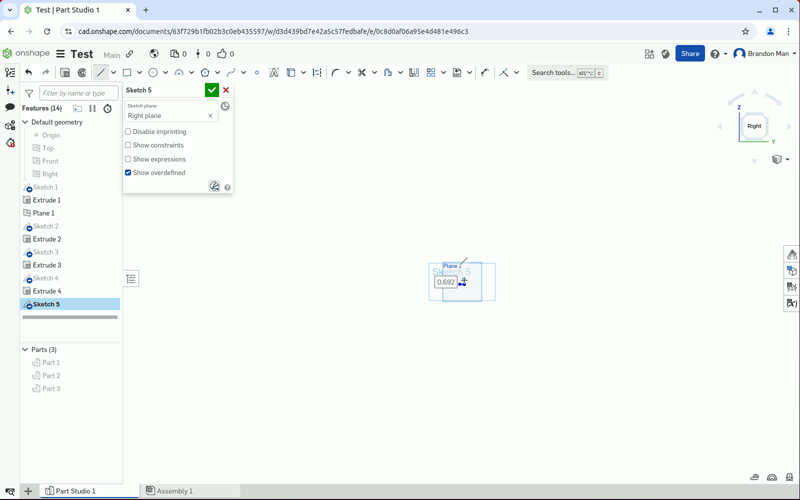
key_up(shift)
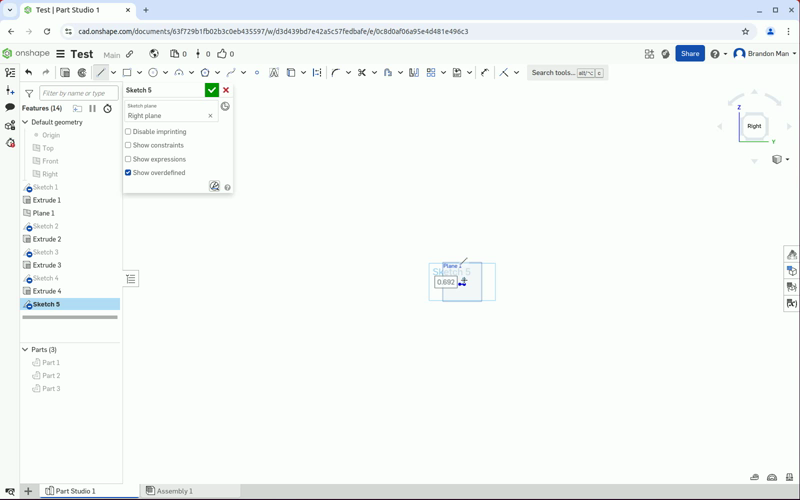
key_down(shift)
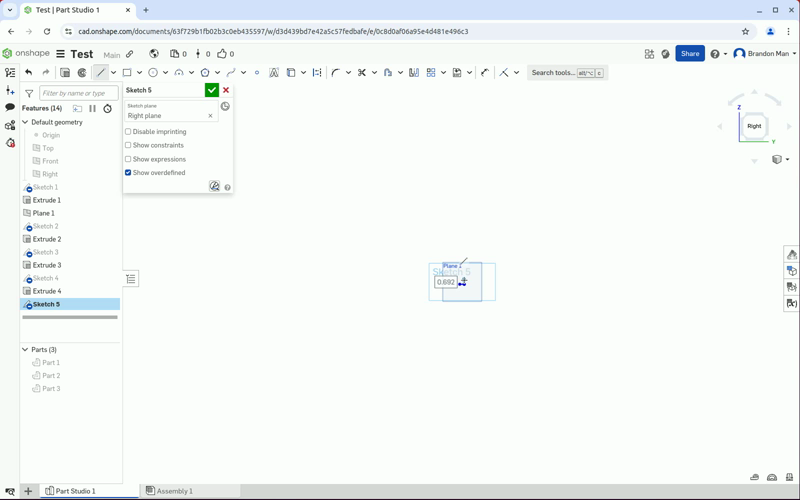
mouse_move(494, 279)
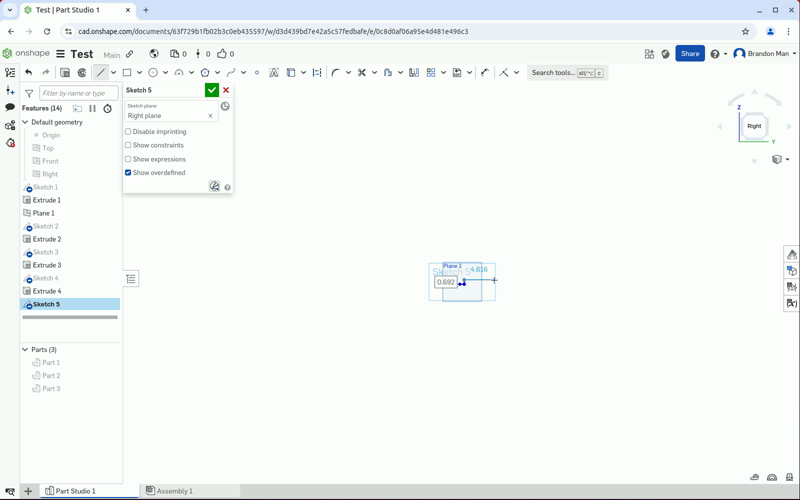
mouse_move(459, 279)
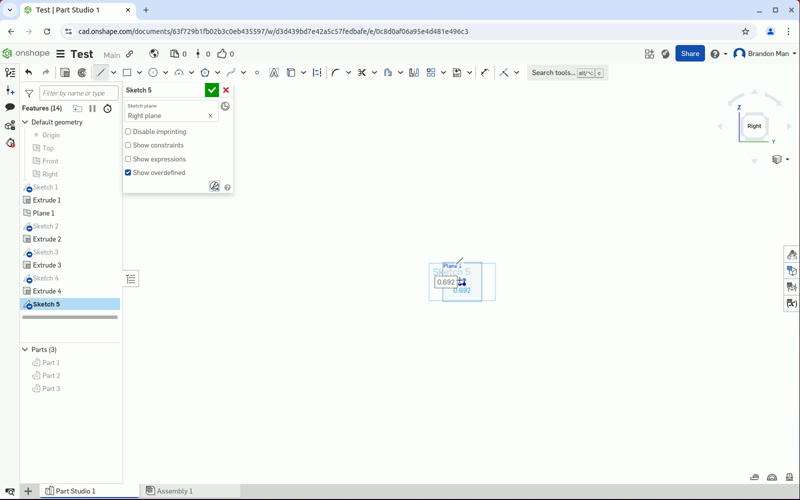
scroll(6)
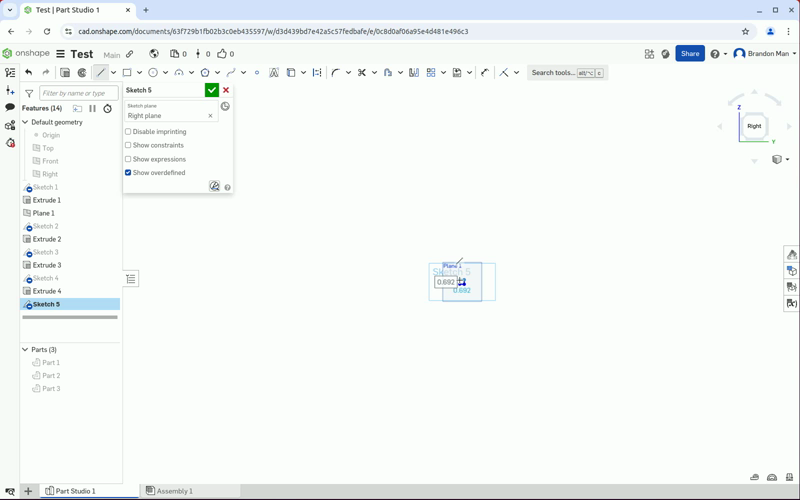
scroll(6)
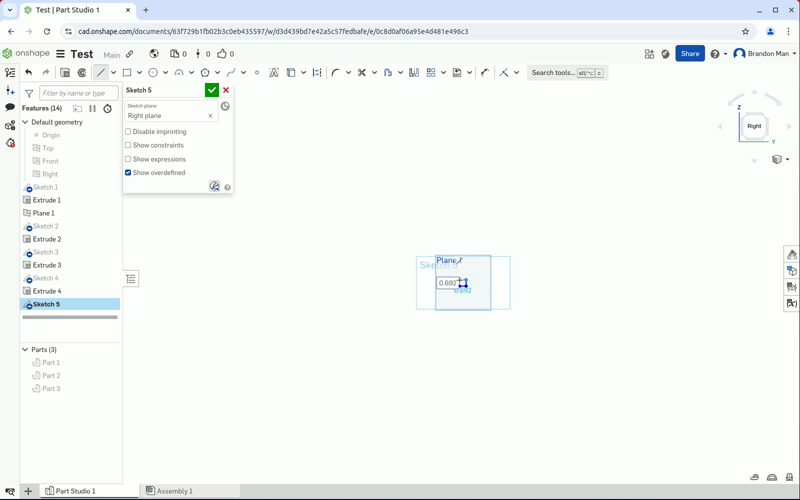
scroll(6)
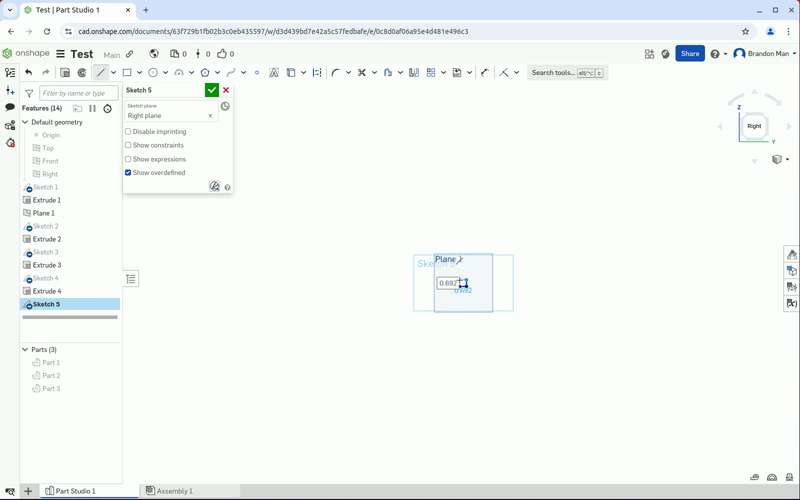
scroll(6)
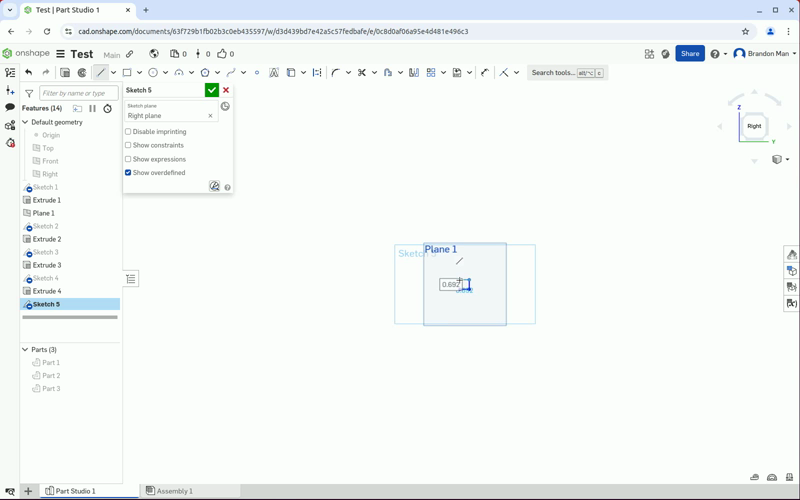
scroll(6)
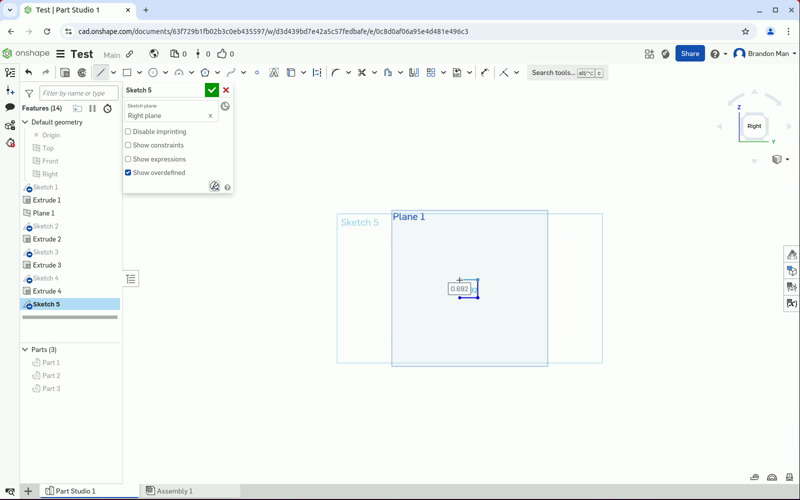
scroll(6)
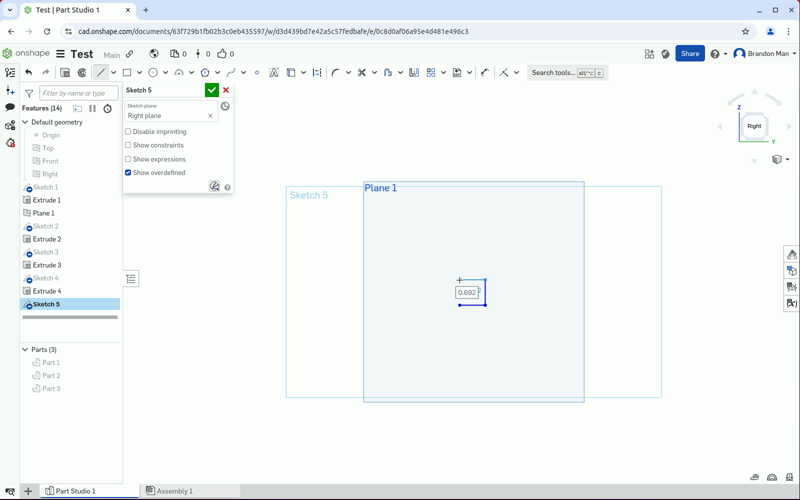
scroll(6)
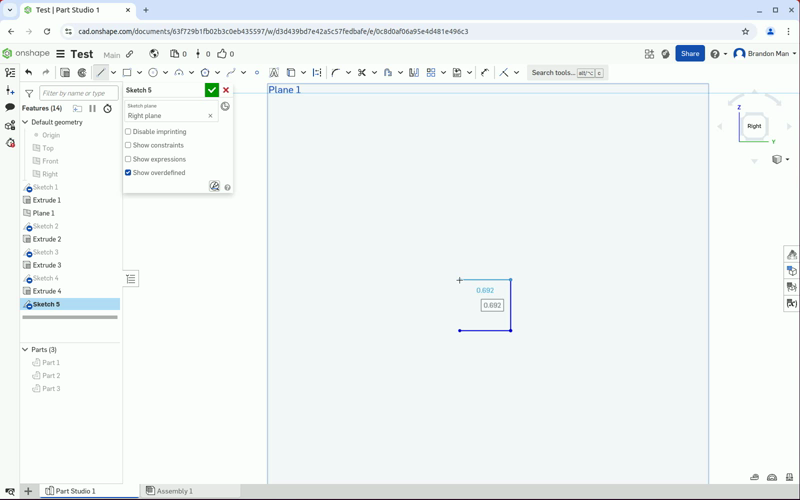
click(459, 279)
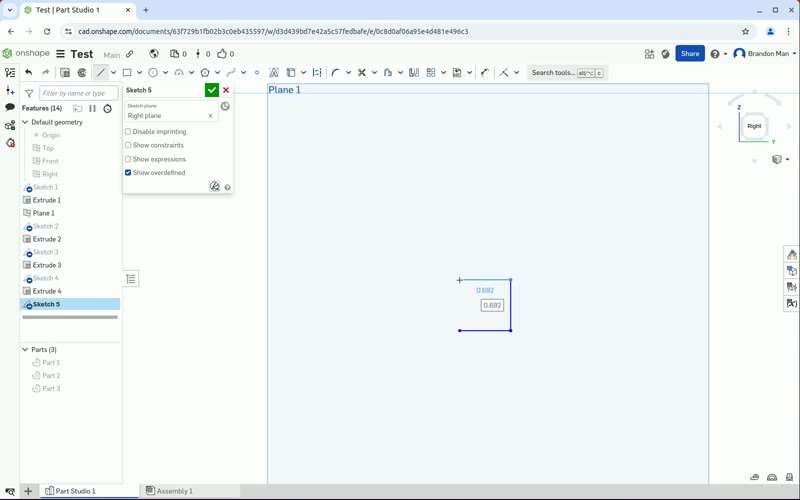
scroll(-6)
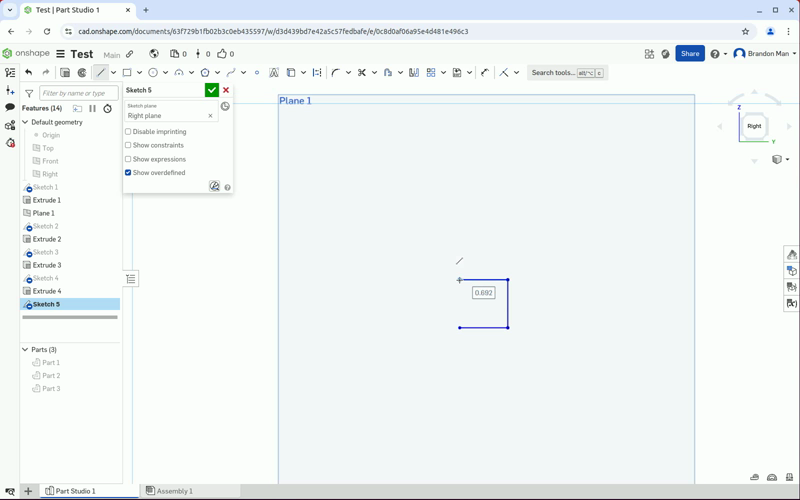
scroll(-6)
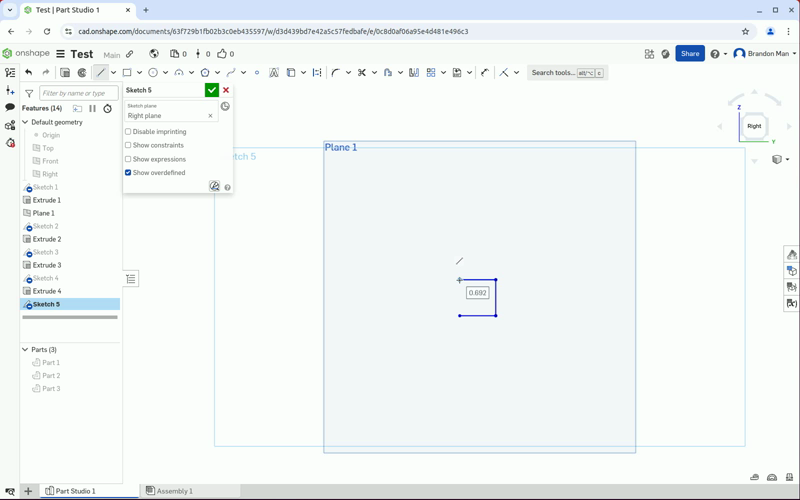
scroll(-6)
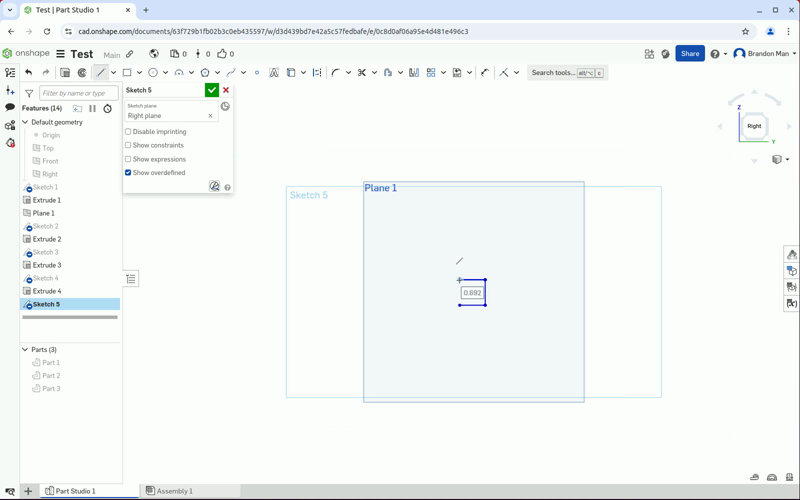
scroll(-6)
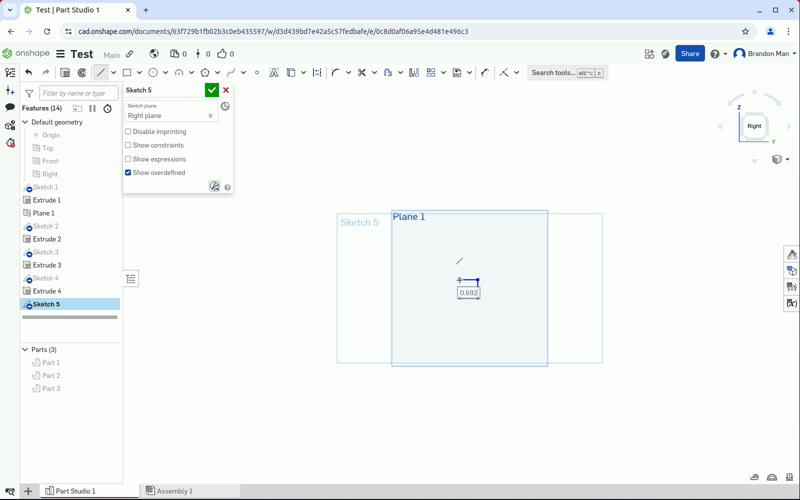
scroll(-6)
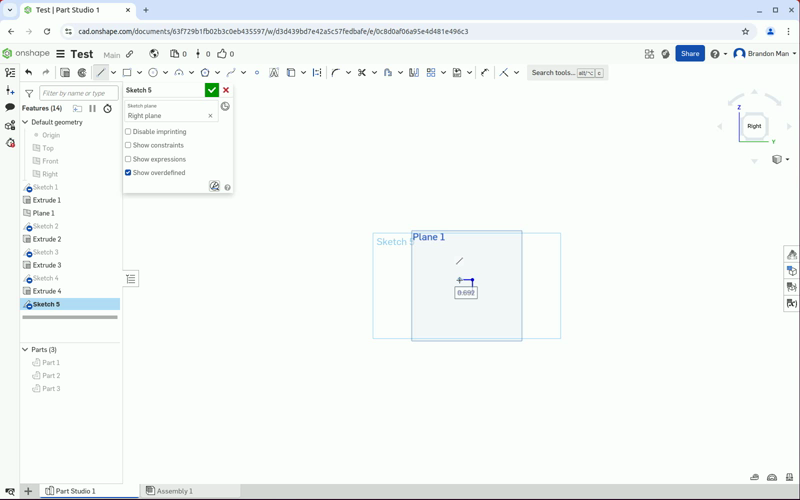
scroll(-6)
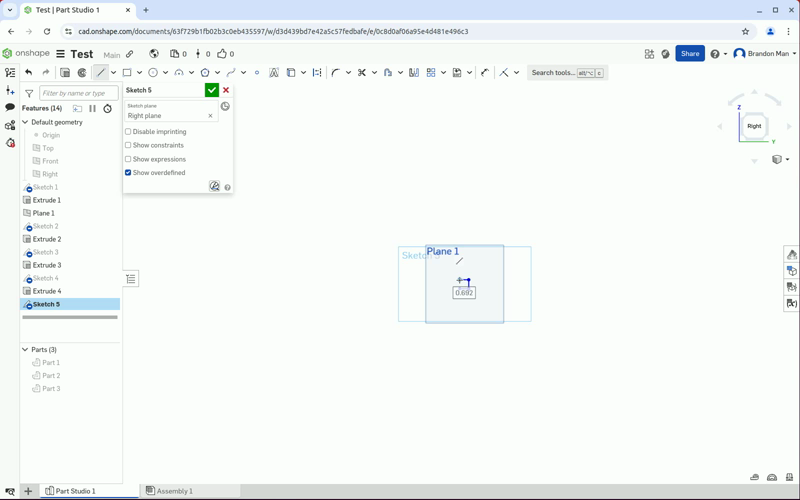
scroll(-6)
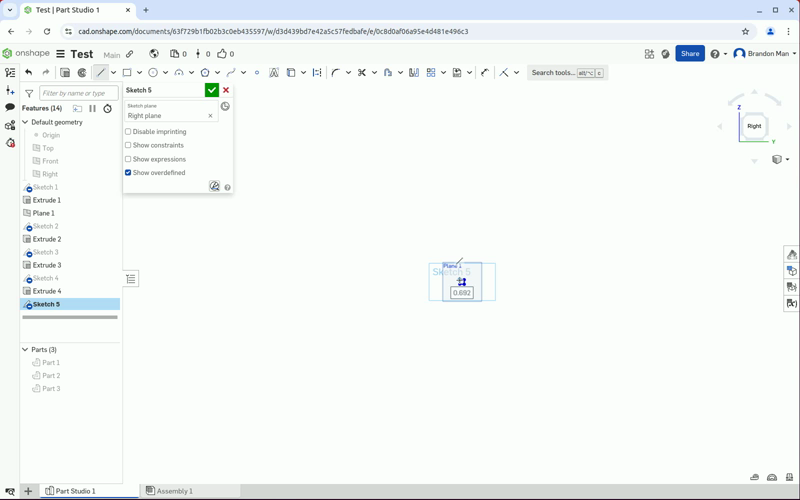
key_up(shift)
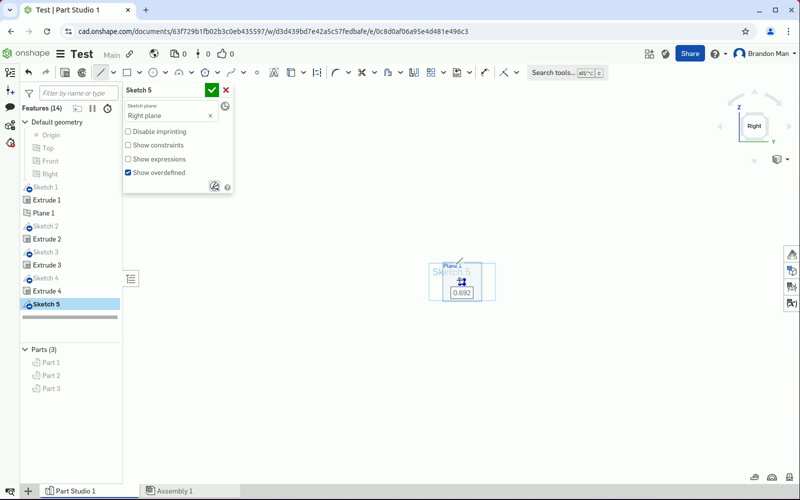
mouse_move(489, 279)
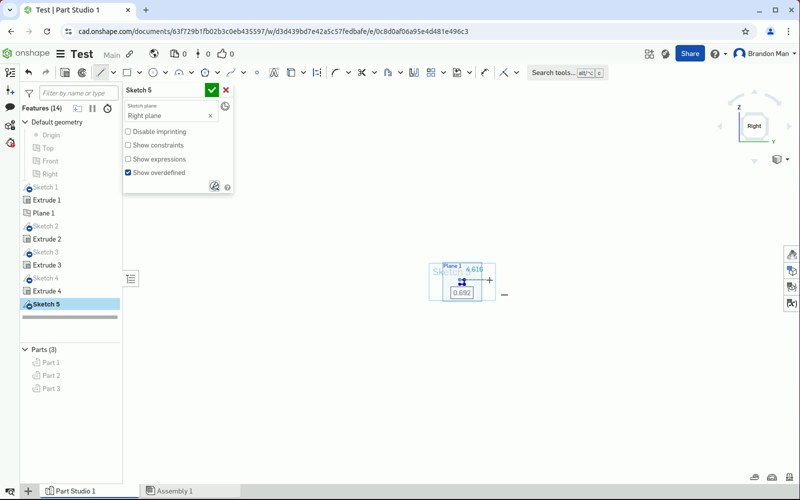
key_down(shift)
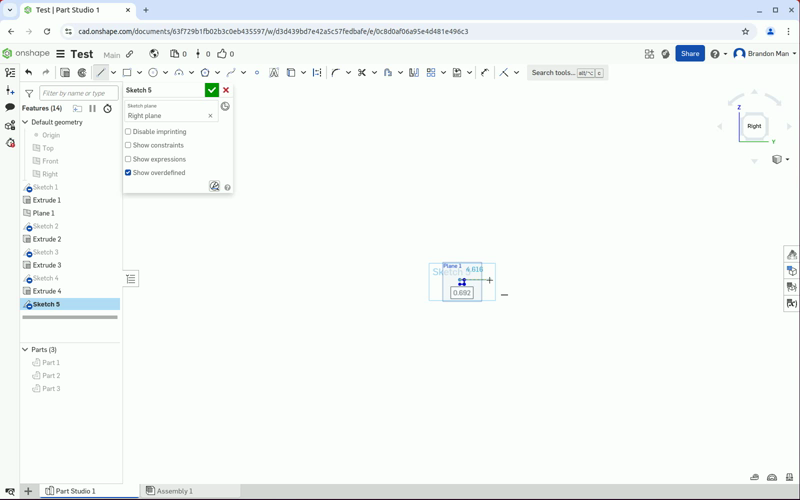
mouse_move(459, 284)
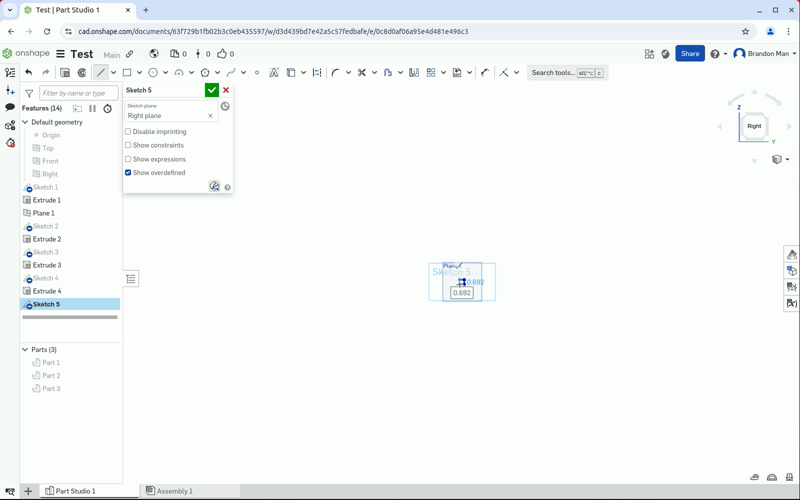
scroll(6)
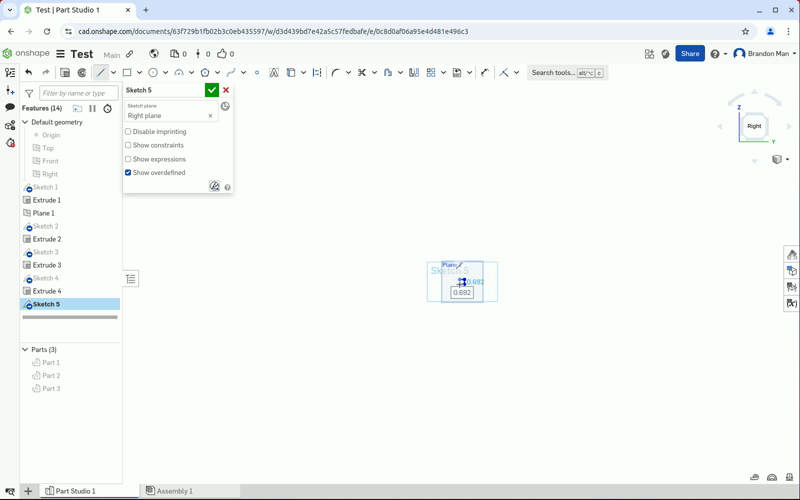
scroll(6)
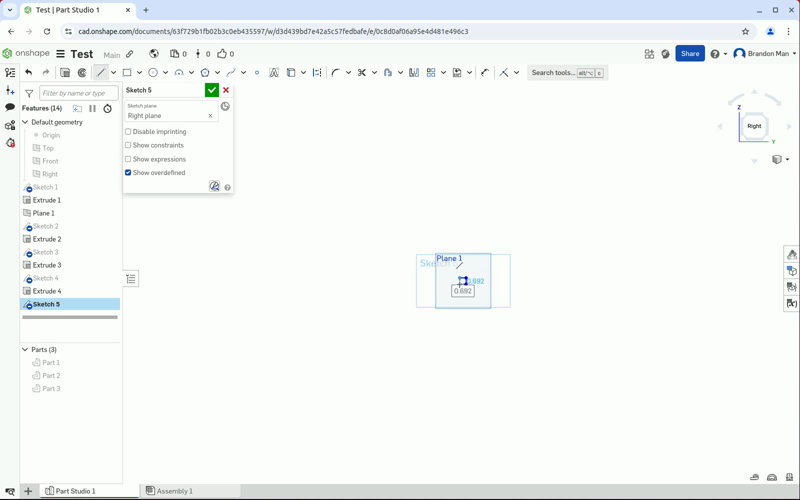
scroll(6)
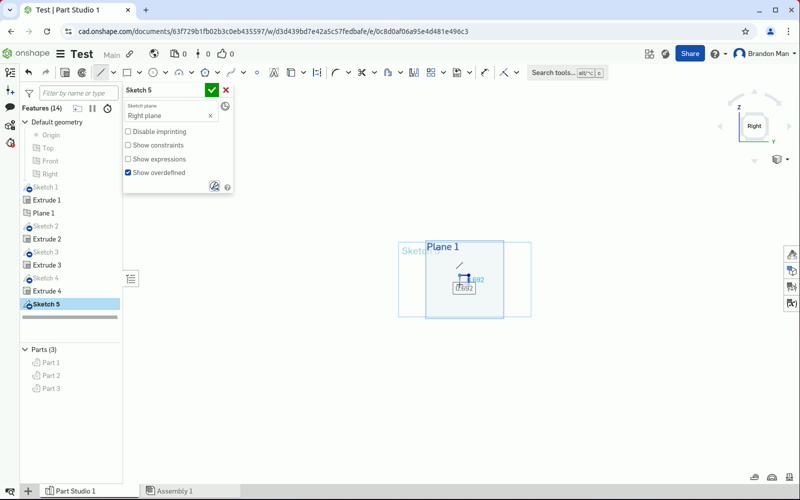
scroll(6)
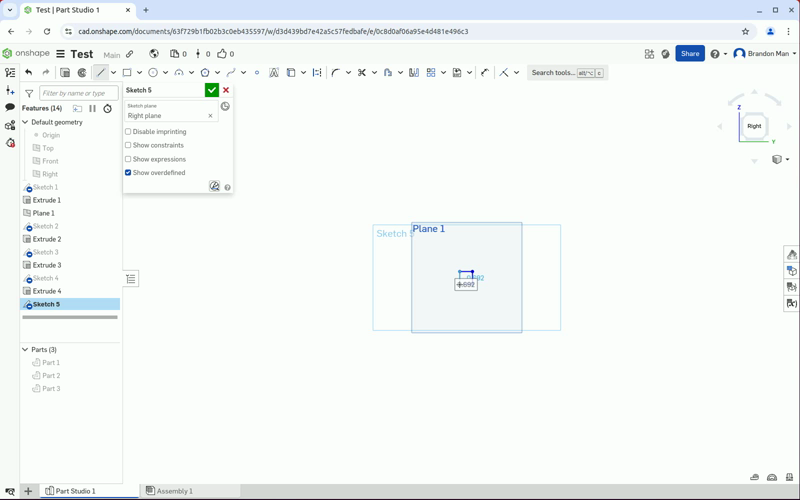
scroll(6)
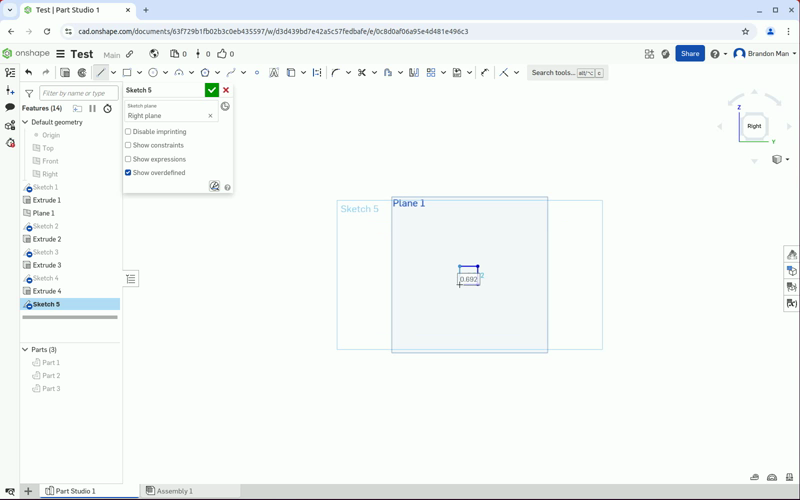
scroll(6)
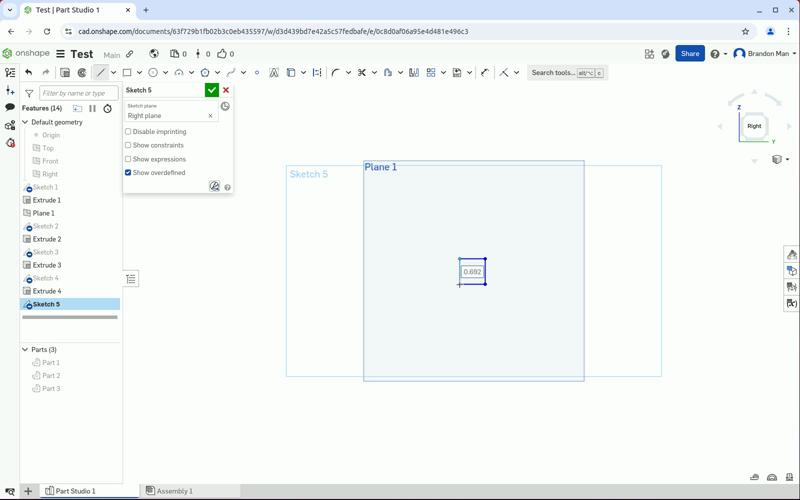
scroll(6)
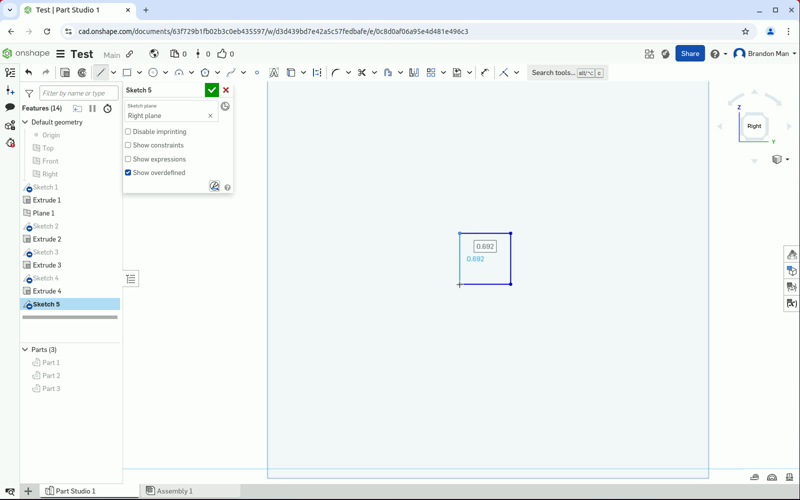
key_up(shift)
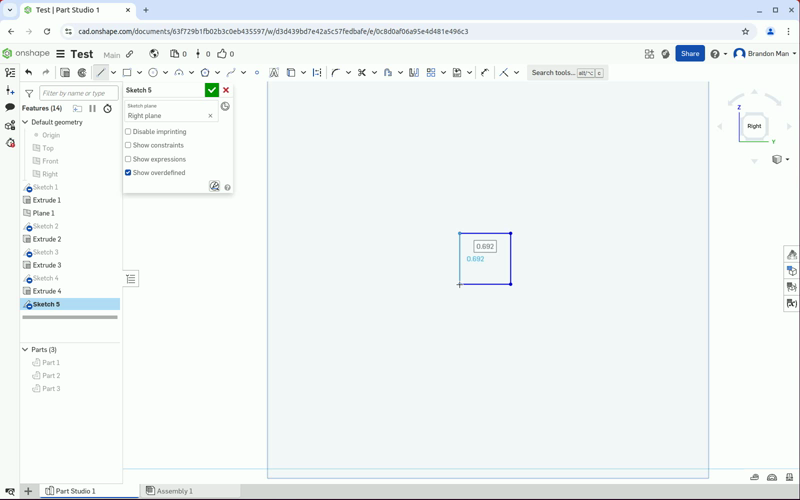
click(459, 284)
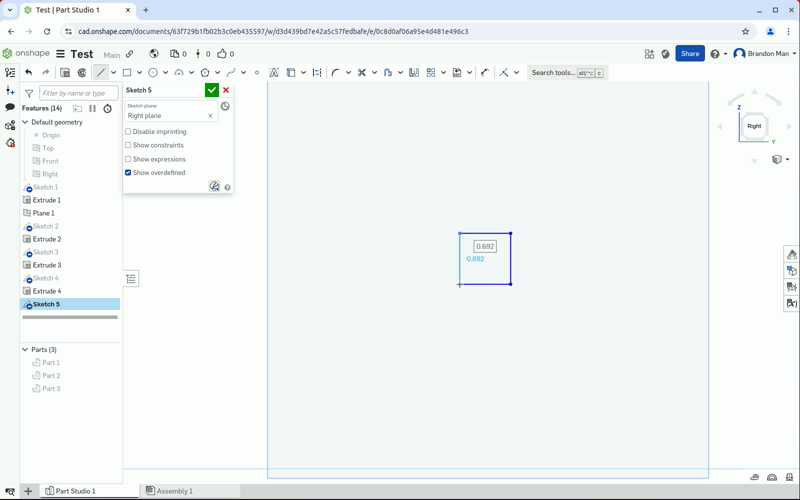
scroll(-6)
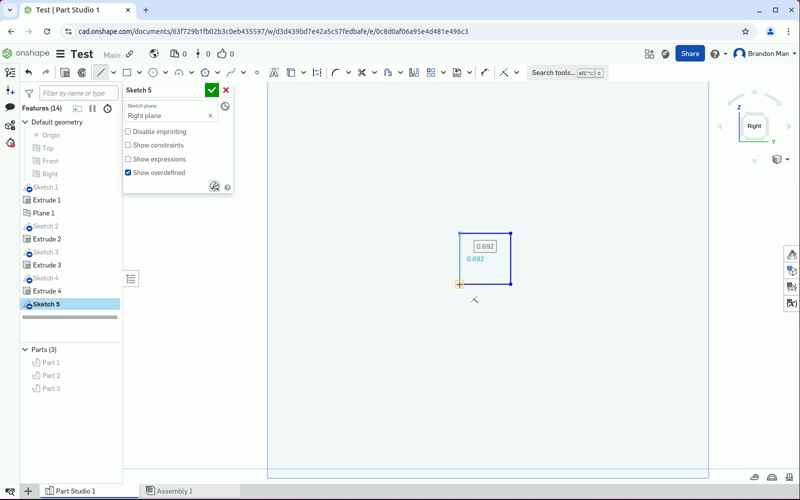
scroll(-6)
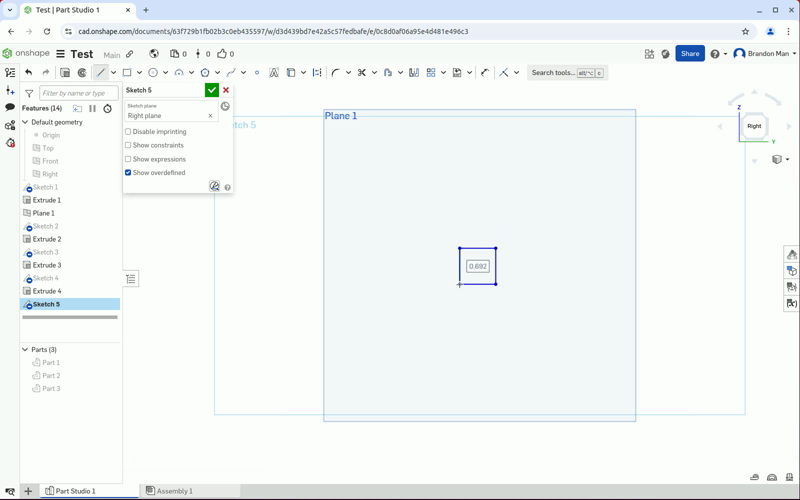
scroll(-6)
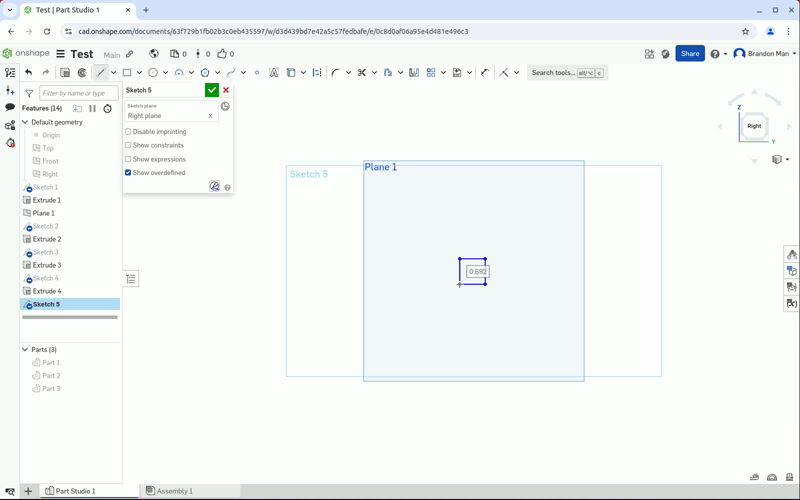
scroll(-6)
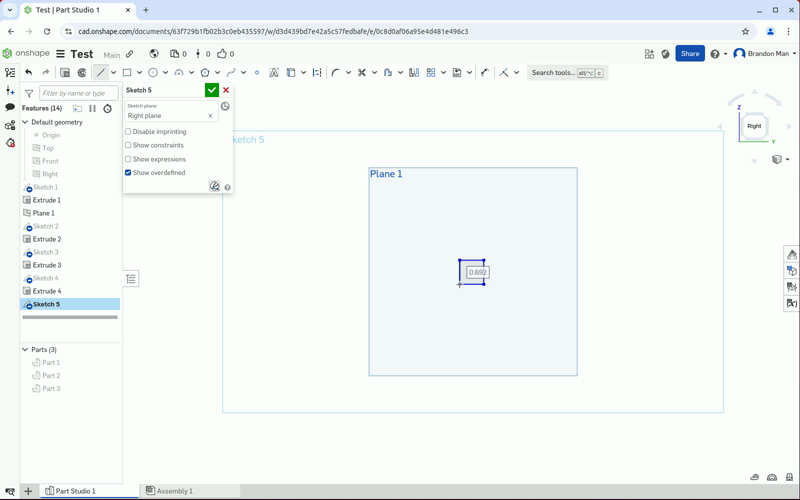
scroll(-6)
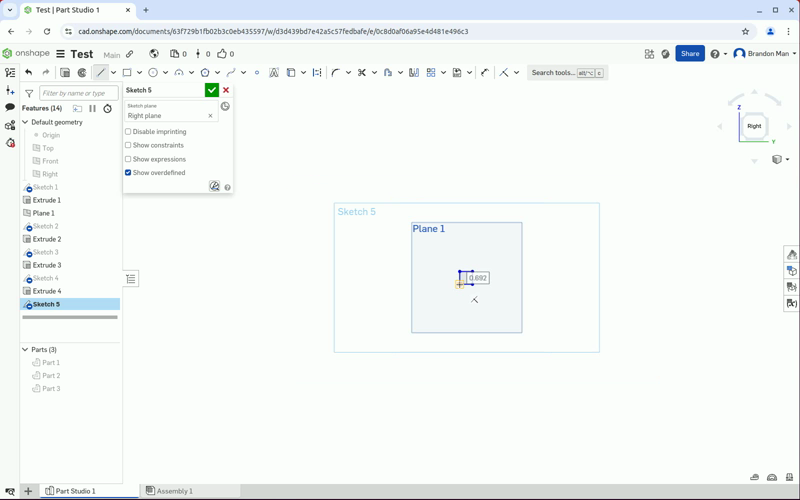
scroll(-6)
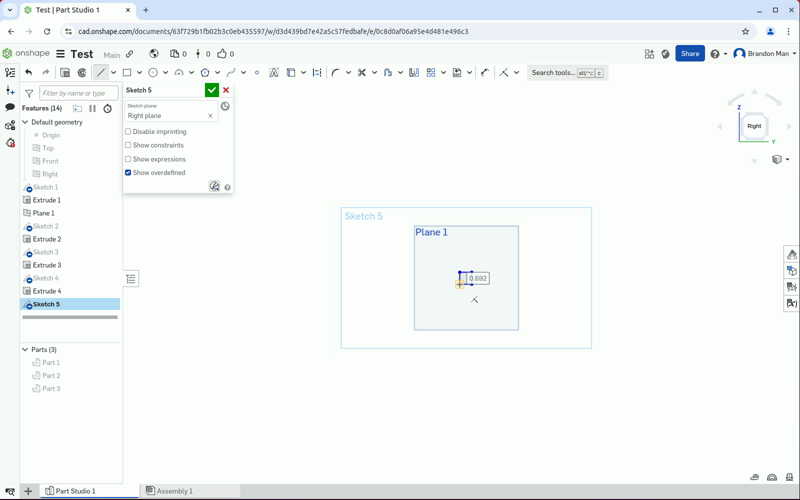
scroll(-6)
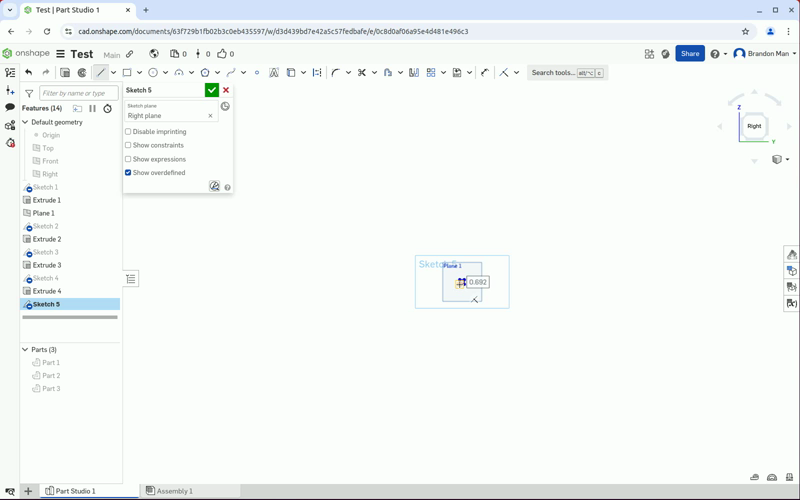
key(esc)
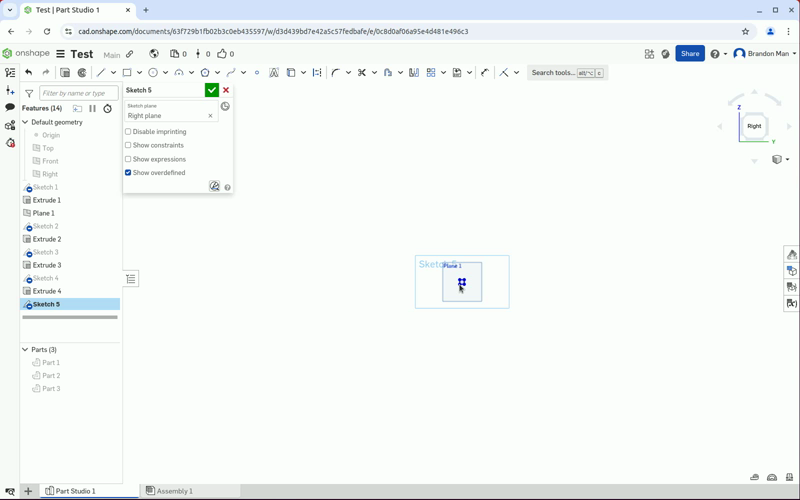
mouse_move(461, 282)
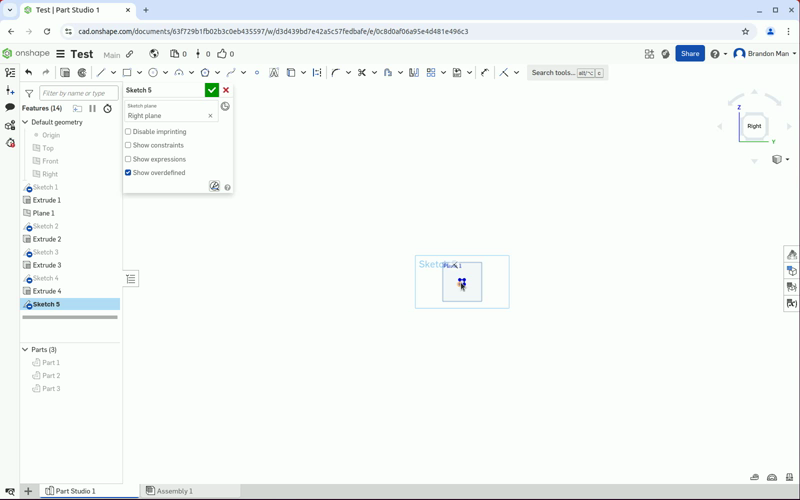
scroll(6)
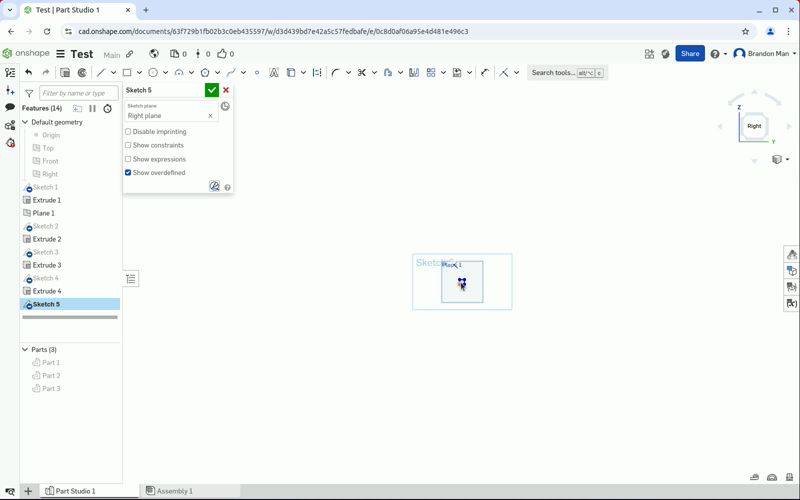
scroll(6)
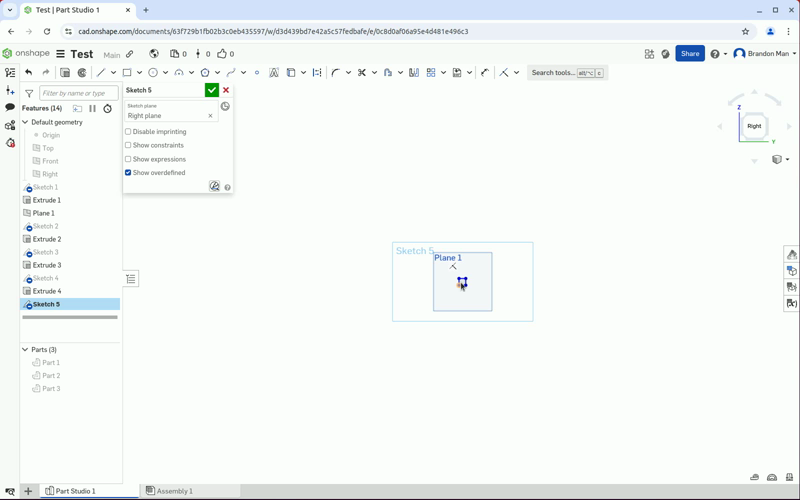
scroll(6)
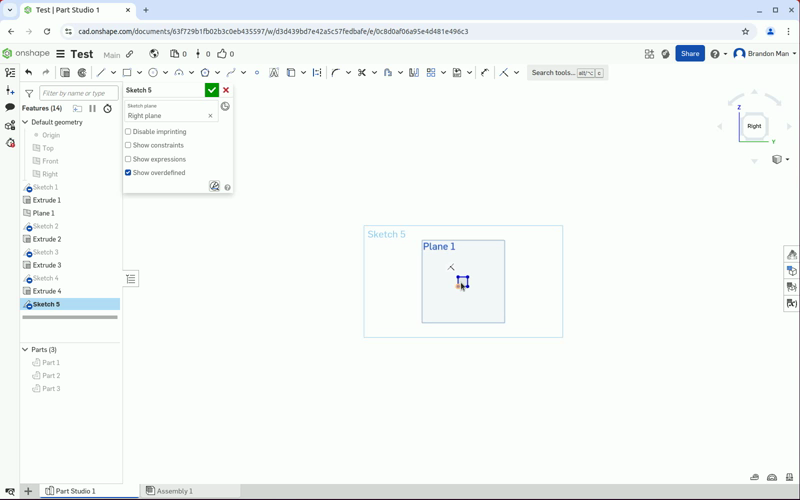
scroll(6)
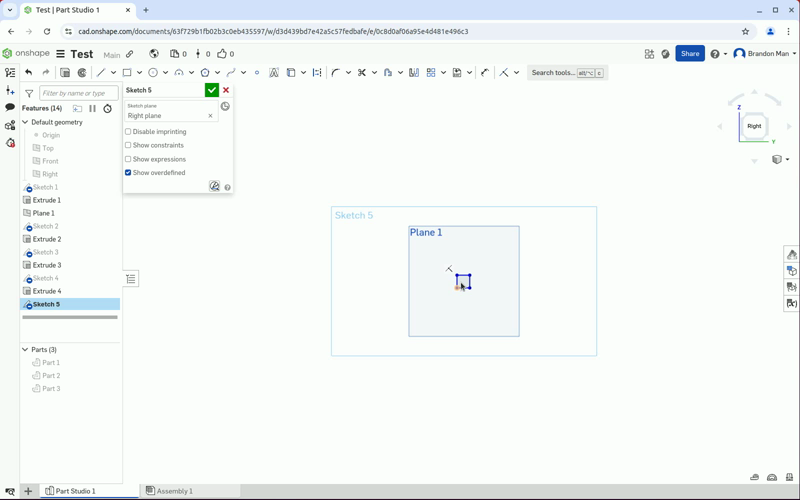
scroll(6)
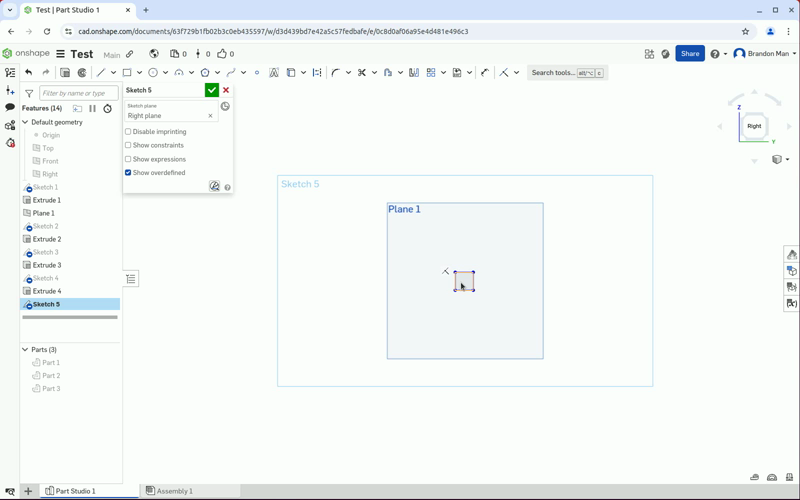
scroll(6)
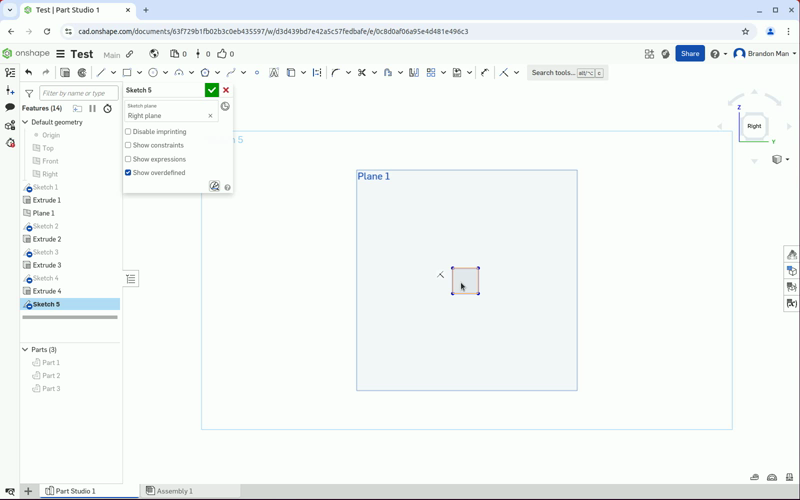
scroll(6)
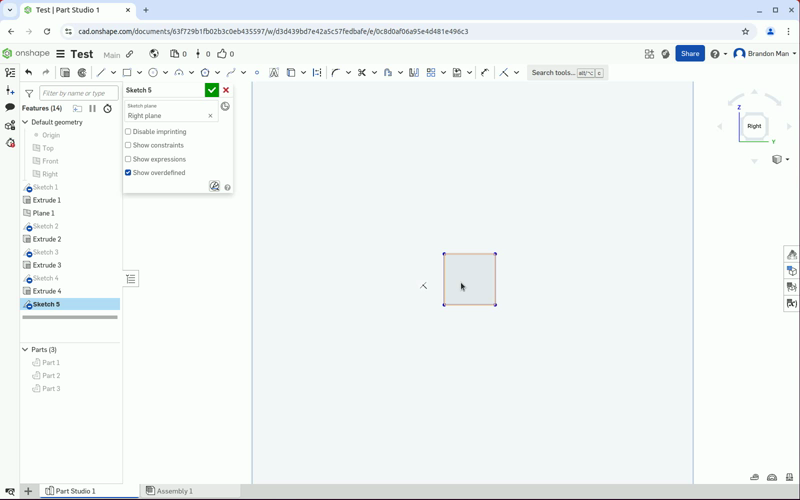
click(461, 282)
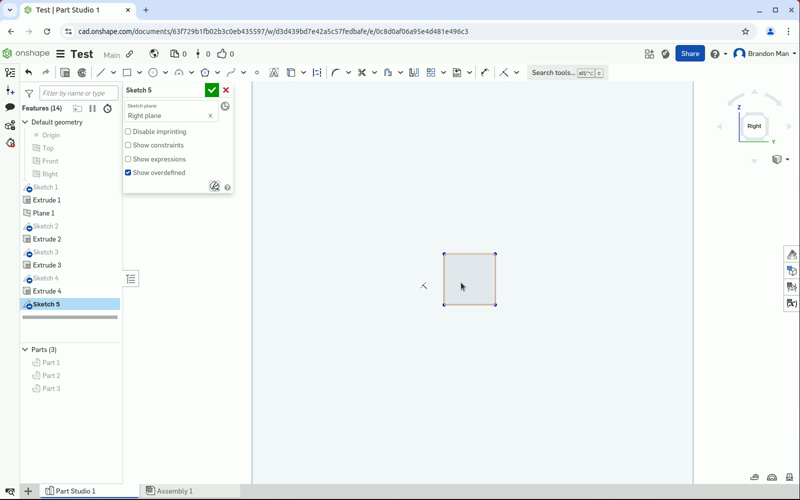
scroll(-6)
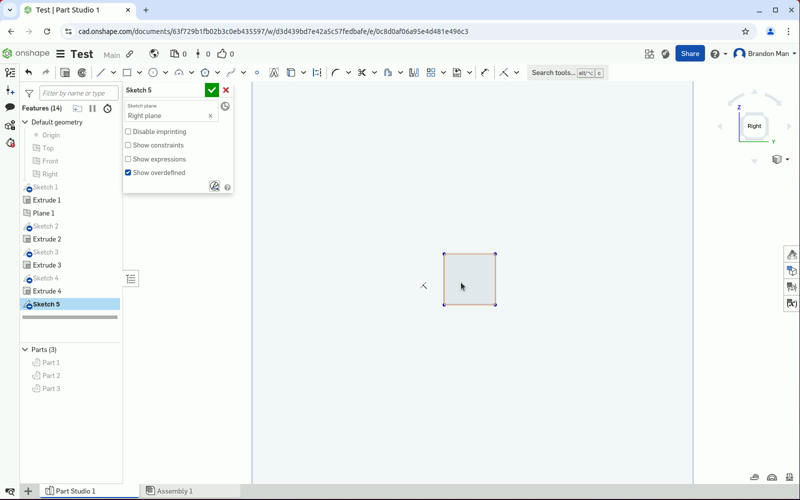
scroll(-6)
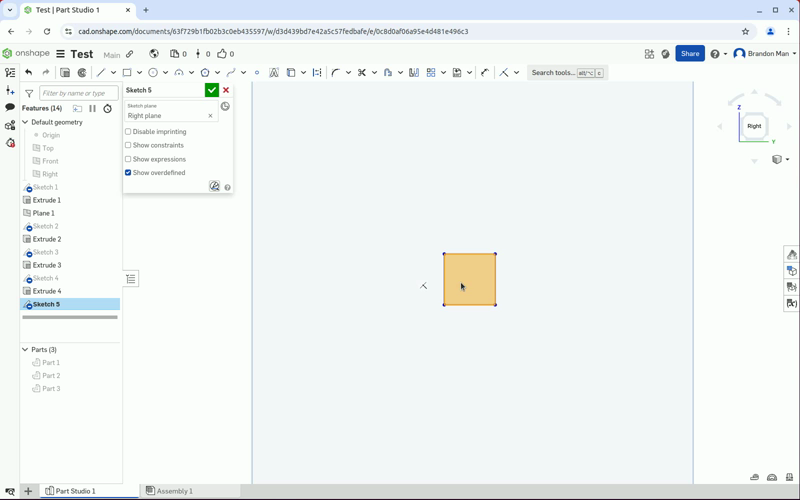
scroll(-6)
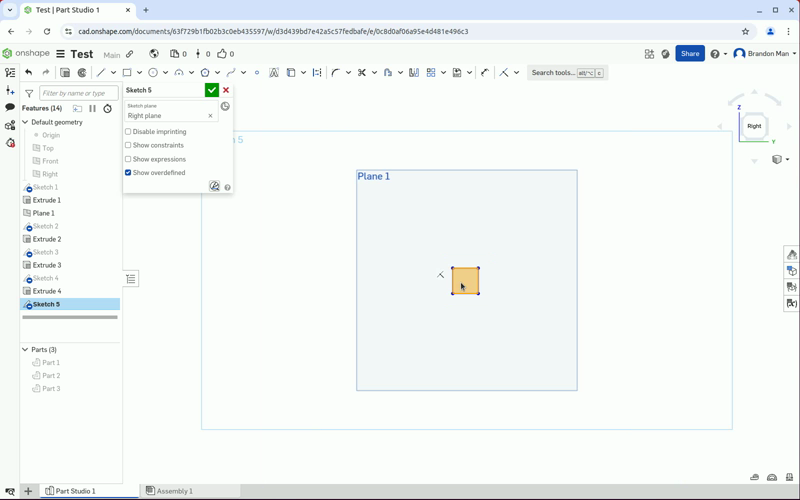
scroll(-6)
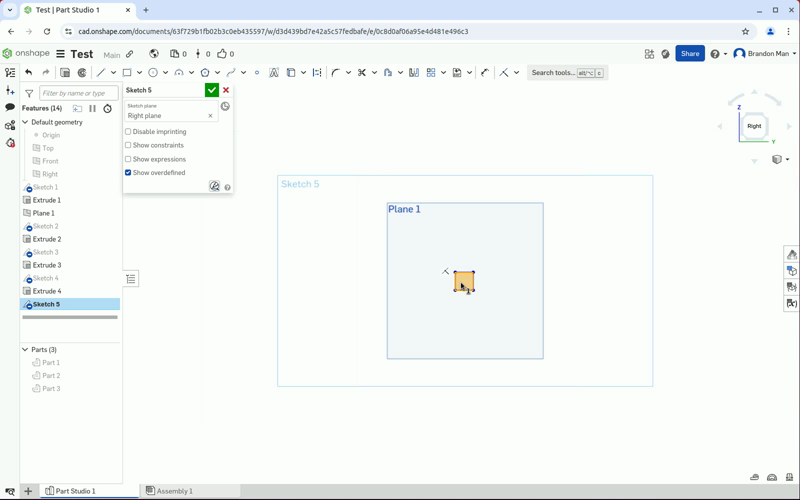
scroll(-6)
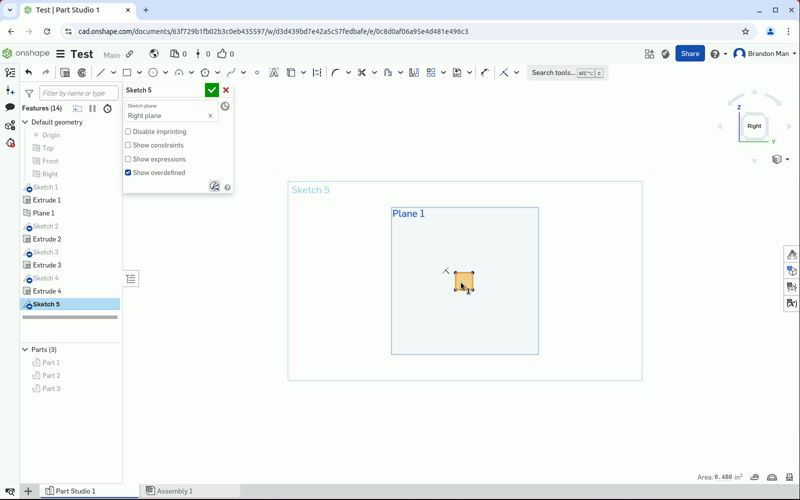
scroll(-6)
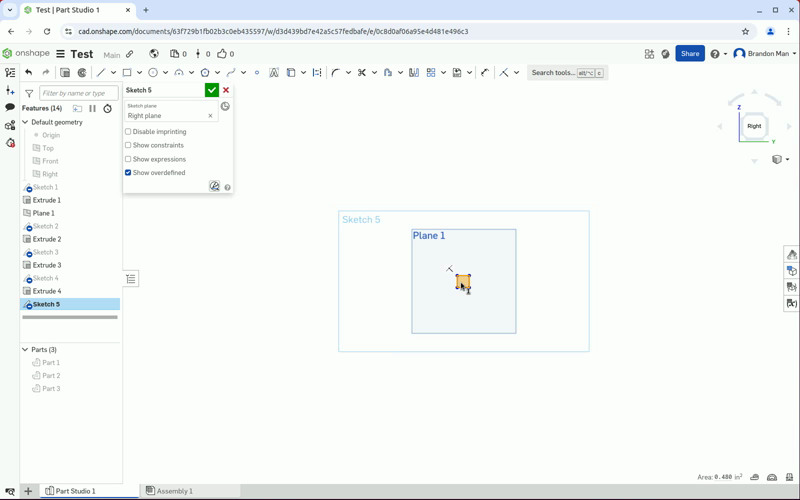
scroll(-6)
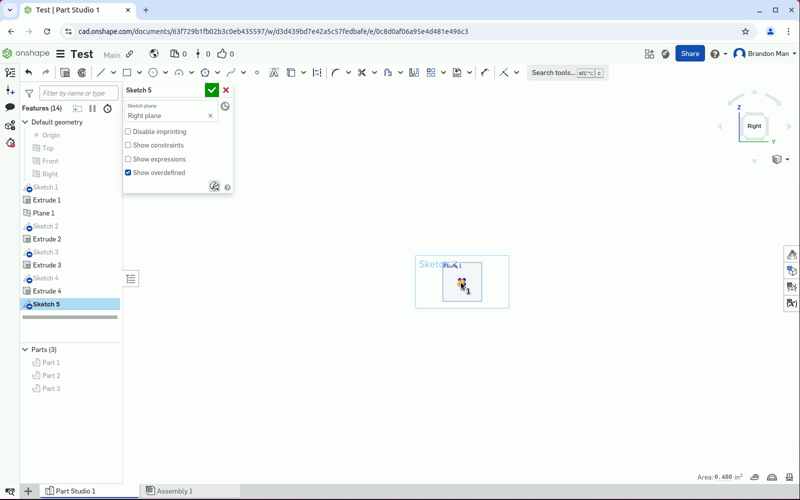
mouse_move(73, 352)
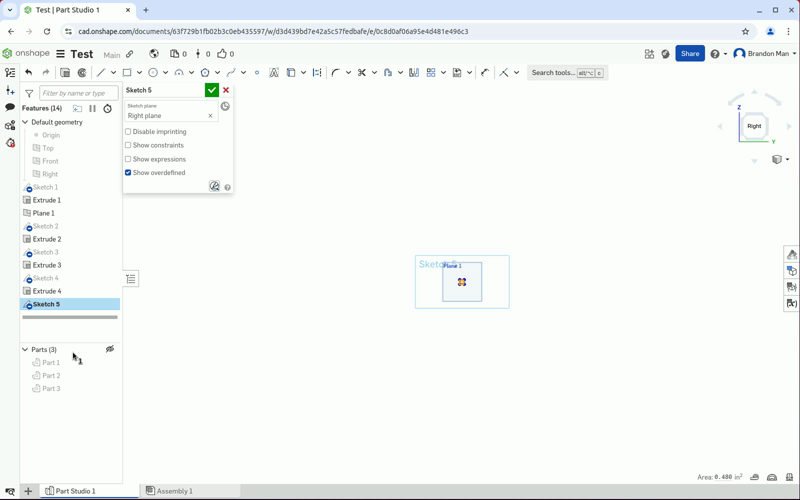
key(shift+y)
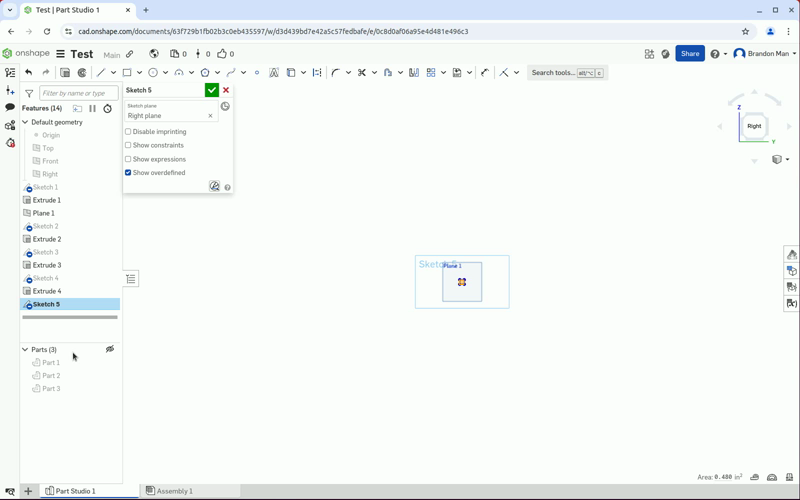
key(shift+e)
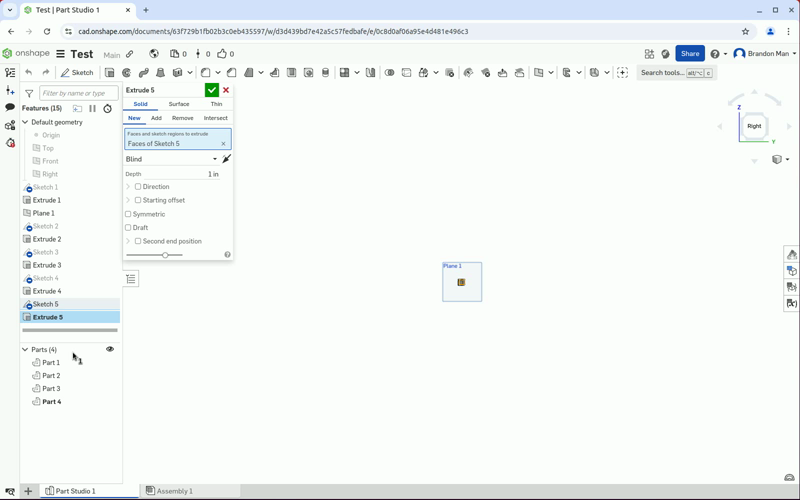
mouse_move(143, 106)
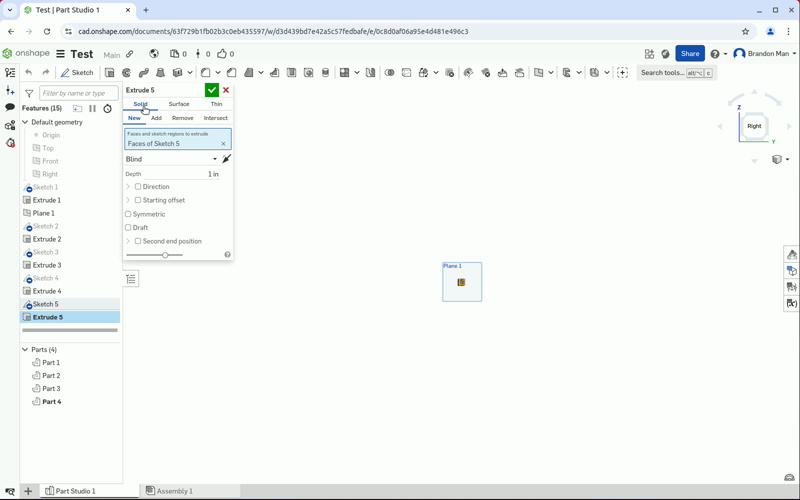
click(143, 106)
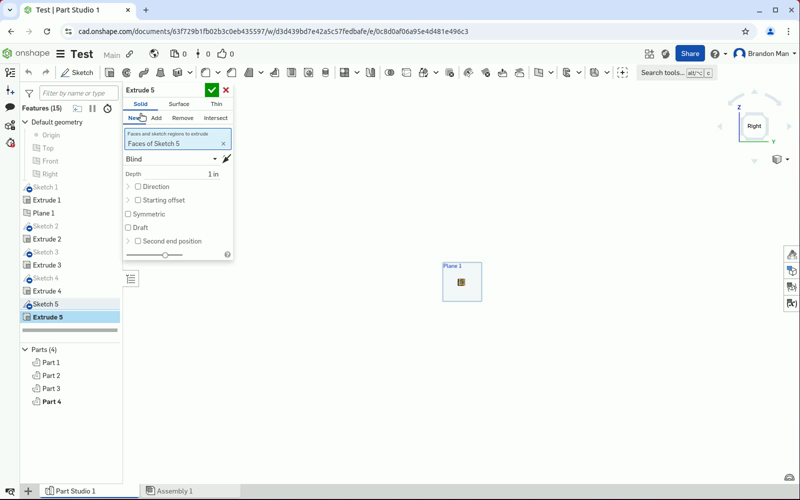
mouse_move(137, 120)
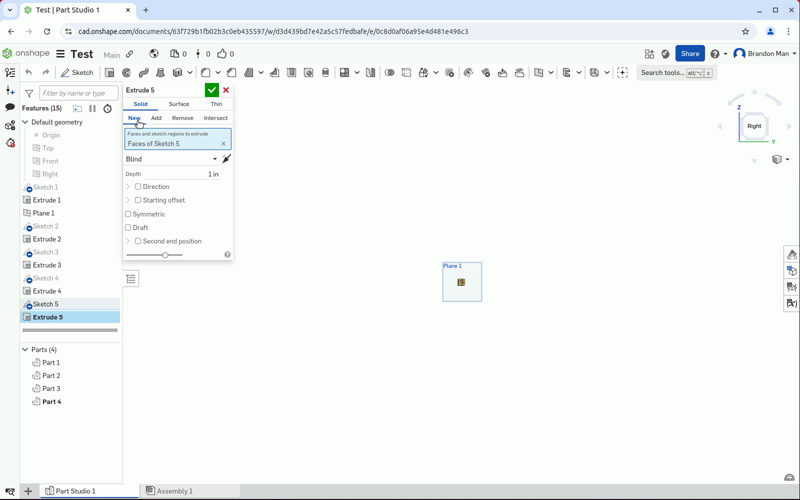
click(137, 120)
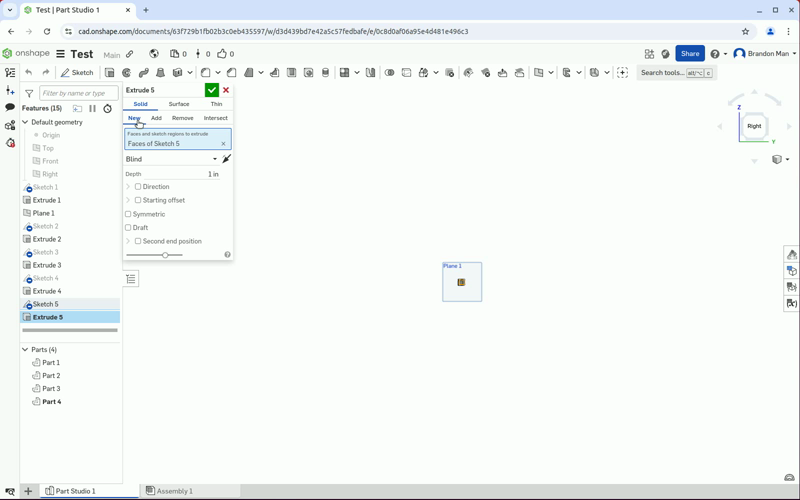
key(tab, 4)
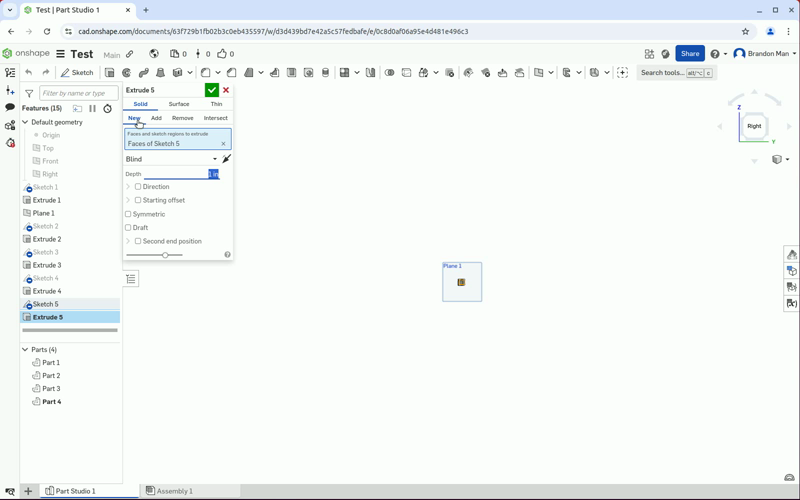
text(-0.241)
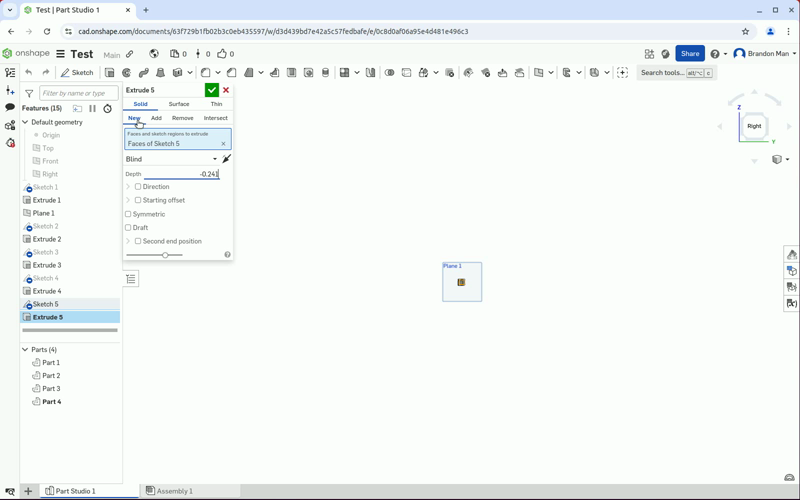
key(enter)
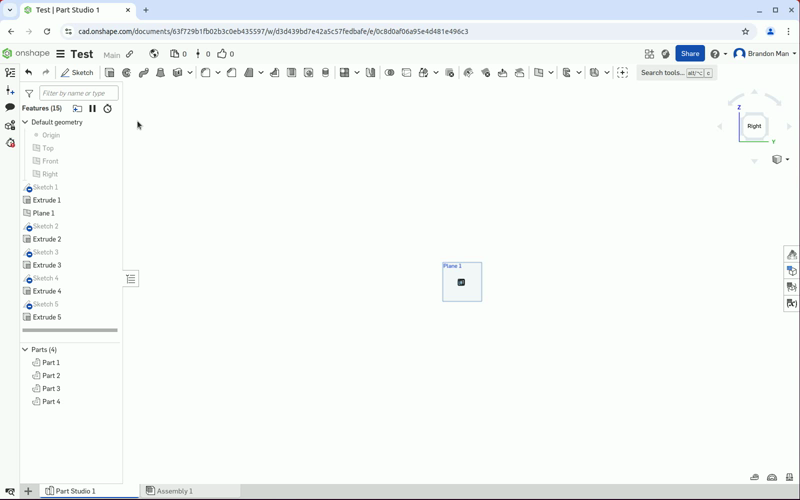
key(shift+h)
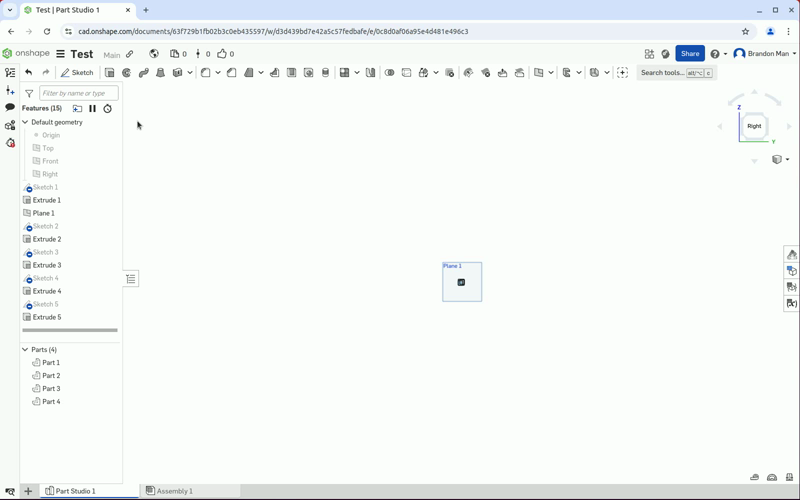
key(shift+h)
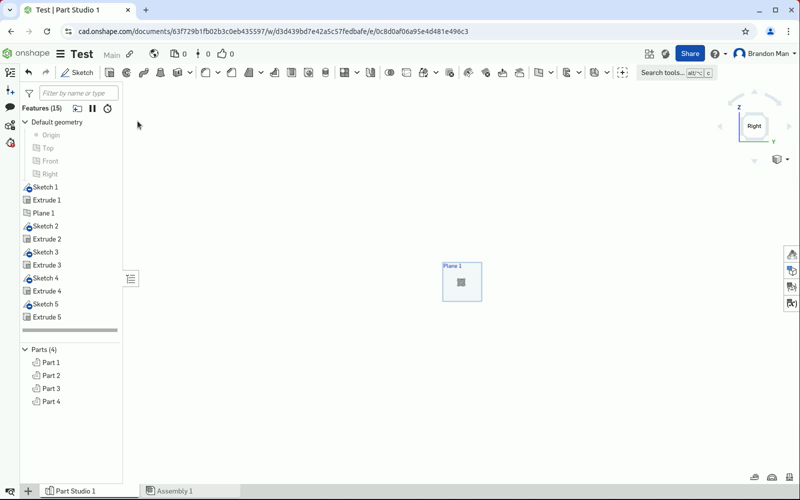
key(shift+7)
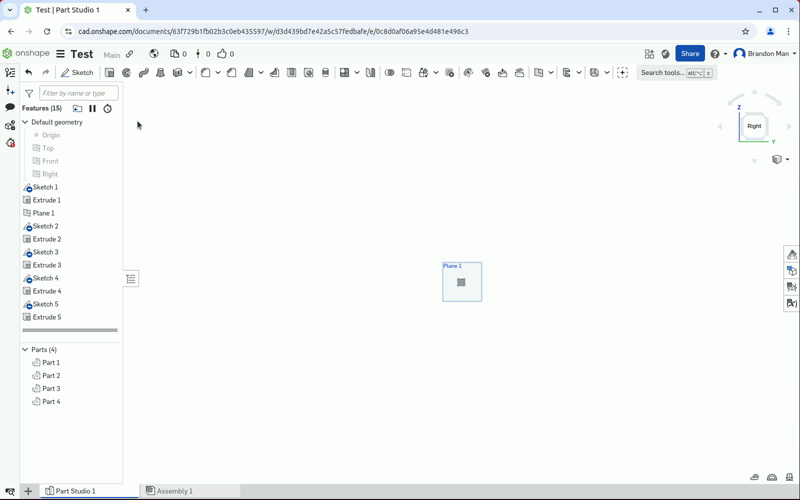
key(right, 2)
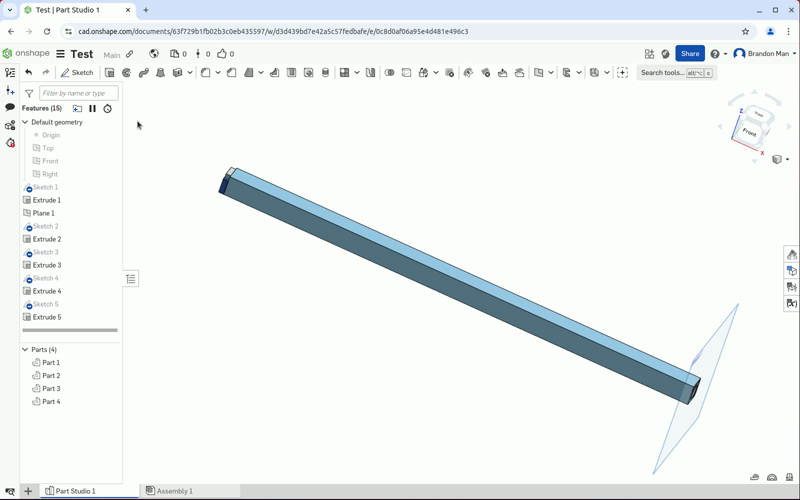
key(down, 2)
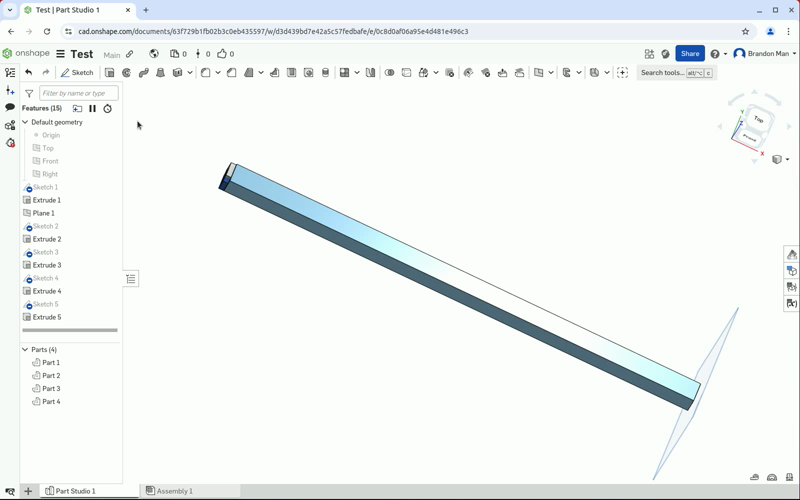
key(up, 2)
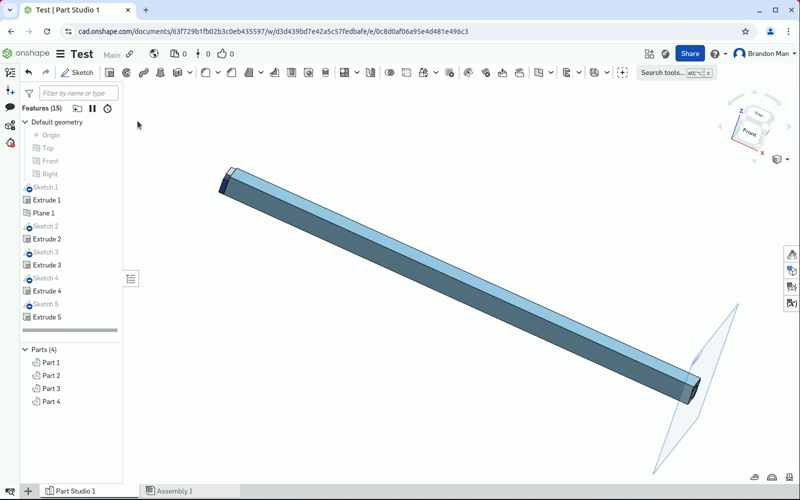
key(left, 2)
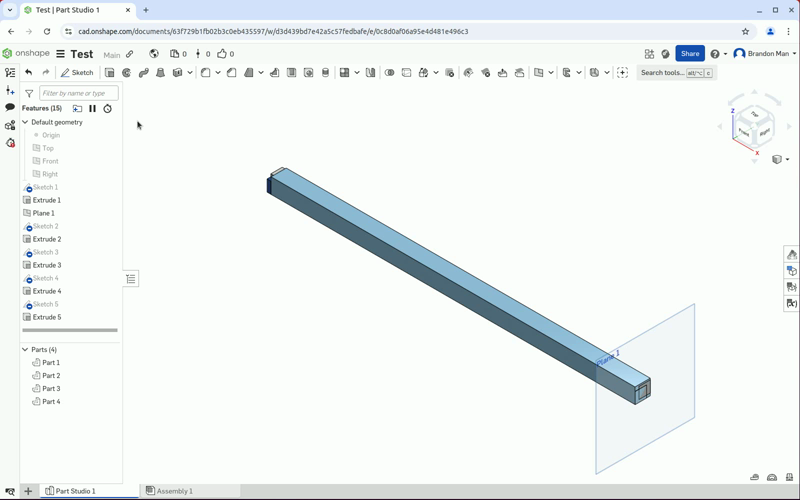
mouse_move(73, 189)
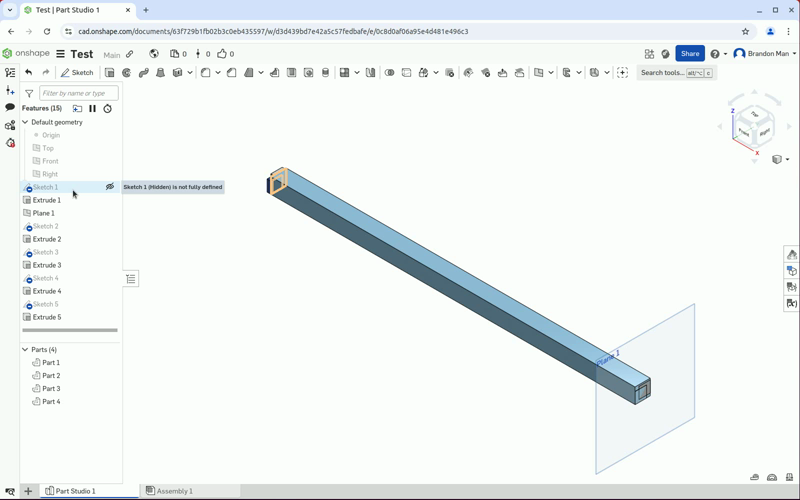
click(73, 189)